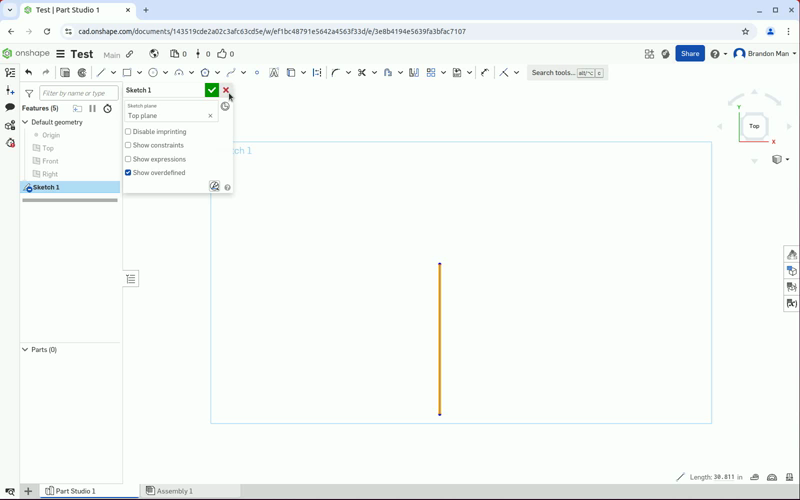
key(shift+h)
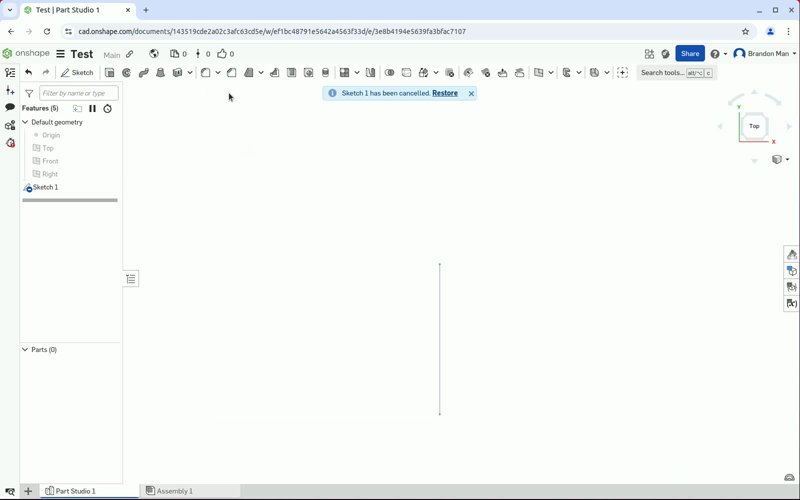
key(shift+s)
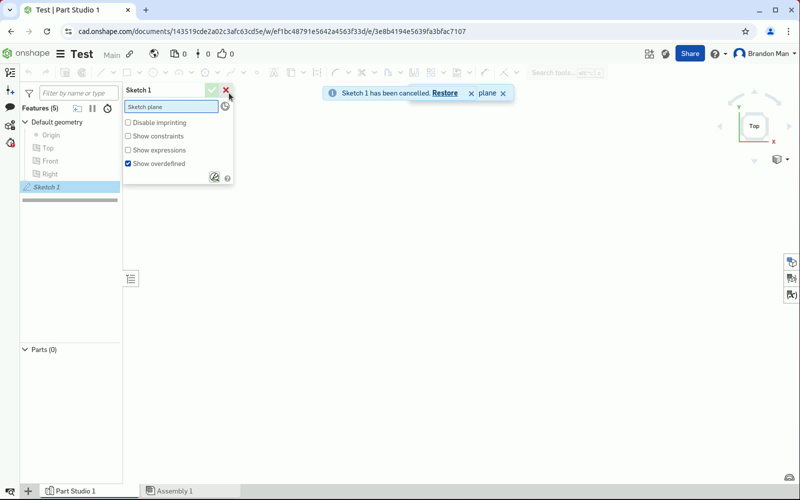
mouse_move(73, 150)
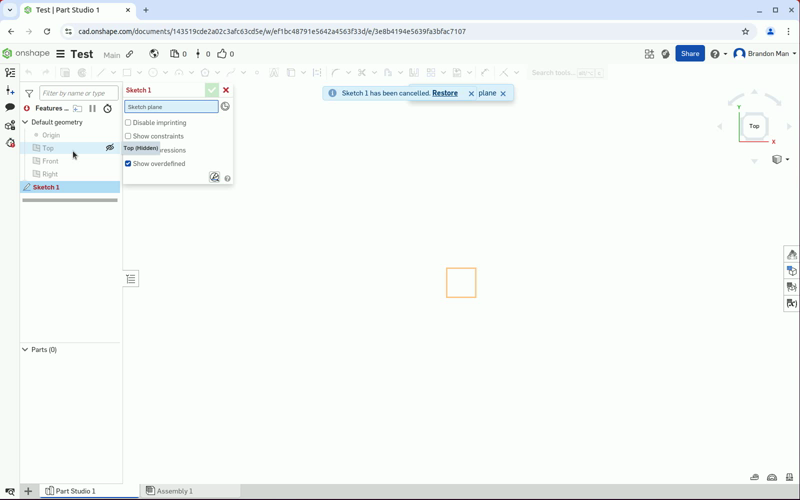
click(73, 150)
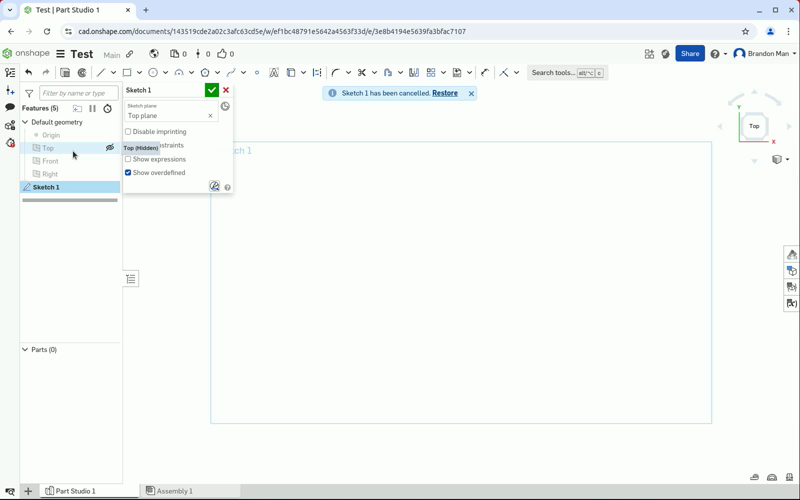
mouse_move(73, 352)
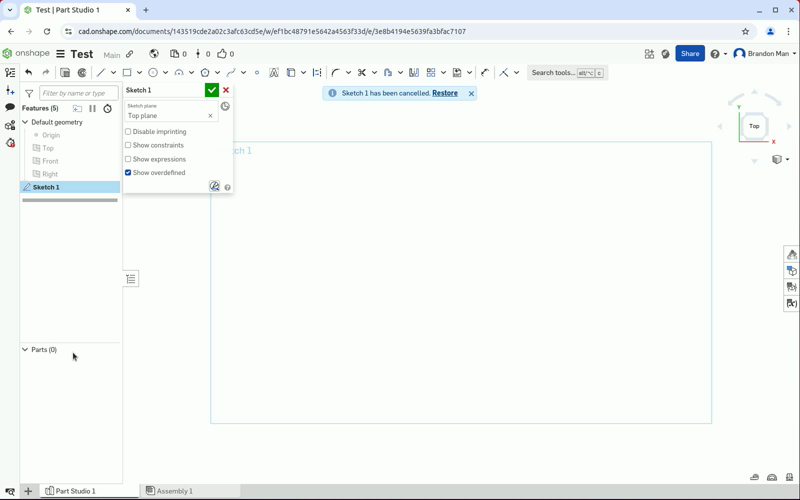
key(y)
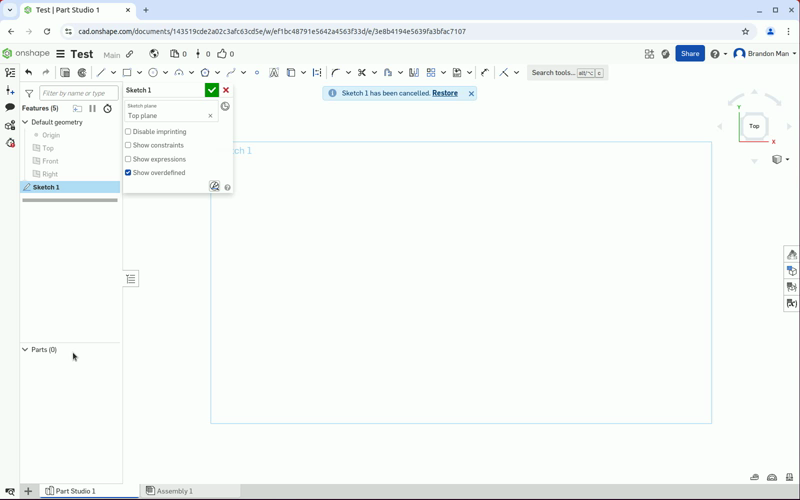
key(a)
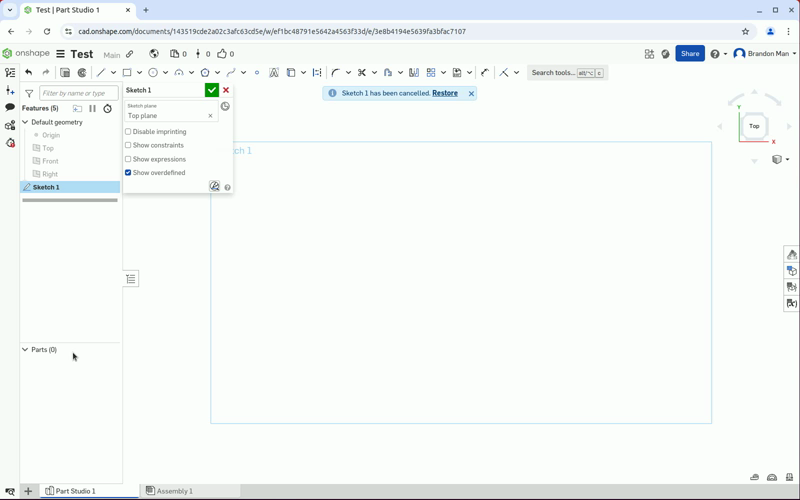
key_down(shift)
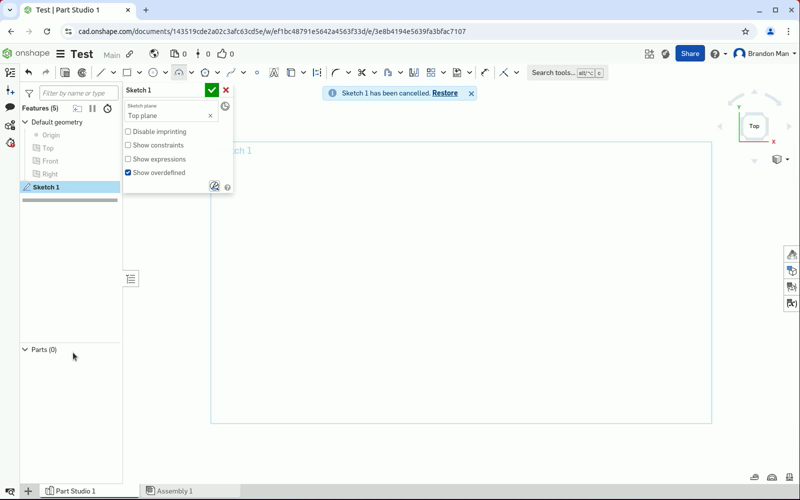
mouse_move(404, 379)
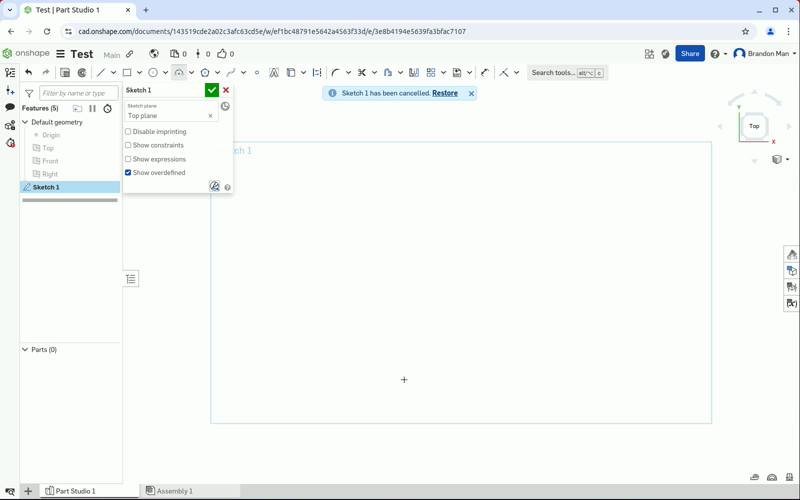
click(404, 379)
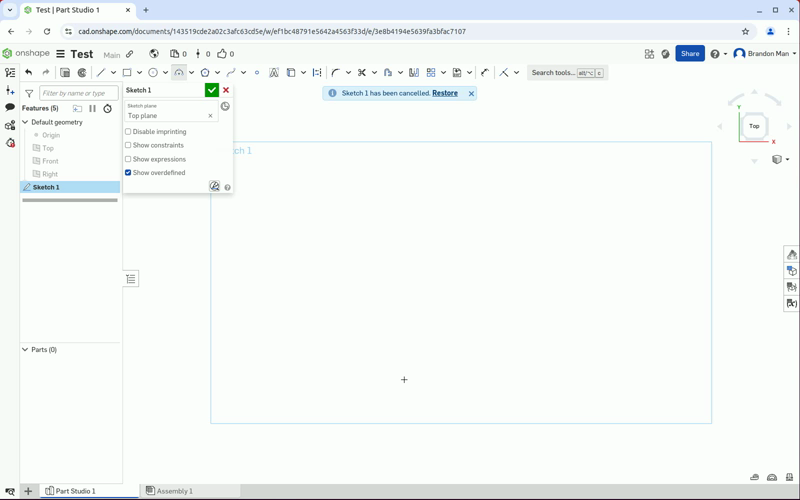
key_up(shift)
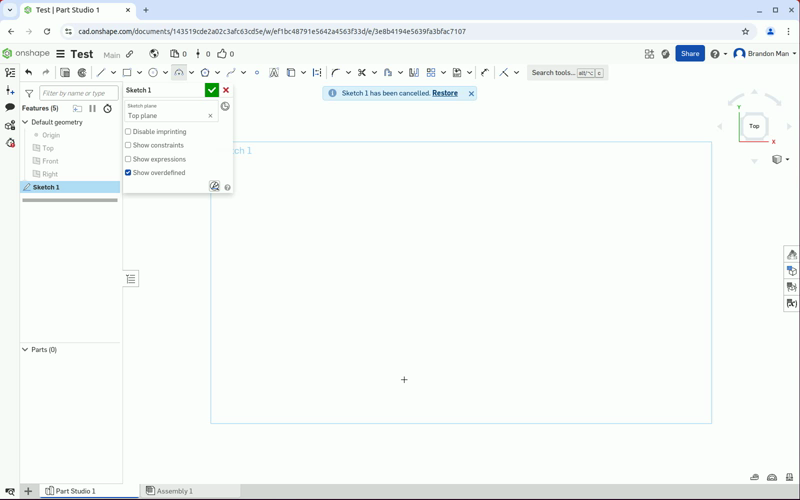
key_down(shift)
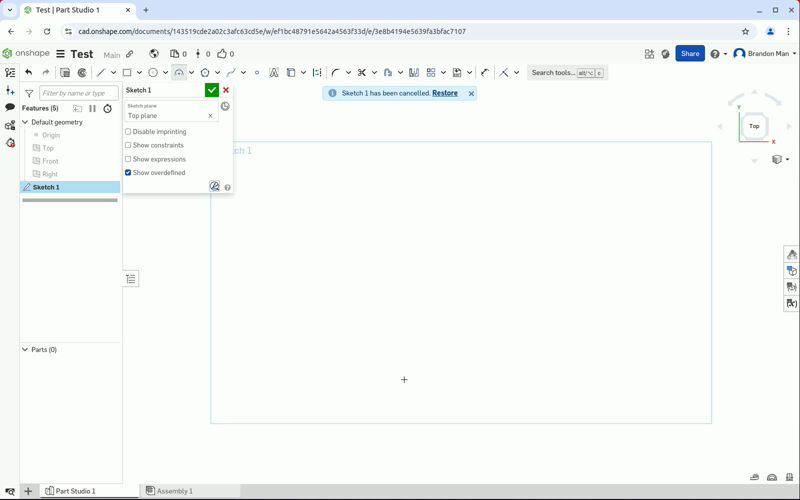
mouse_move(419, 394)
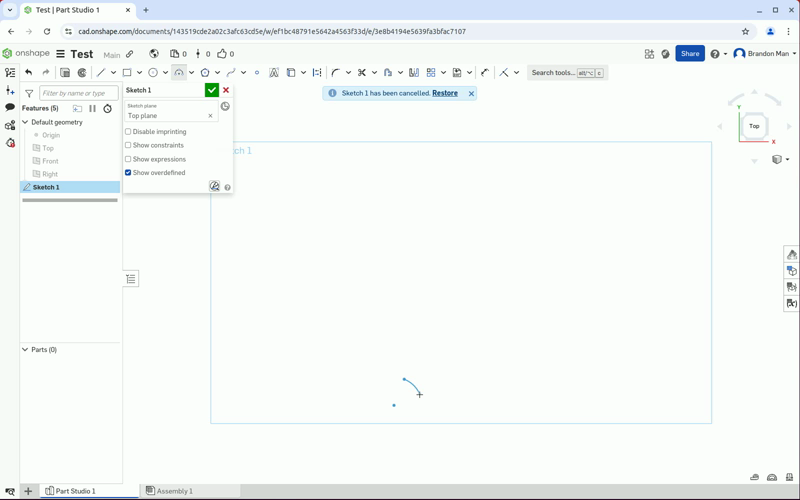
click(419, 394)
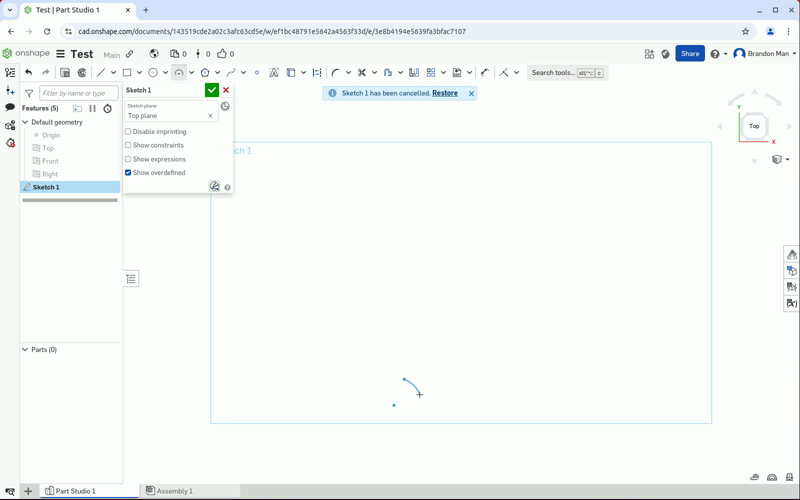
mouse_move(408, 390)
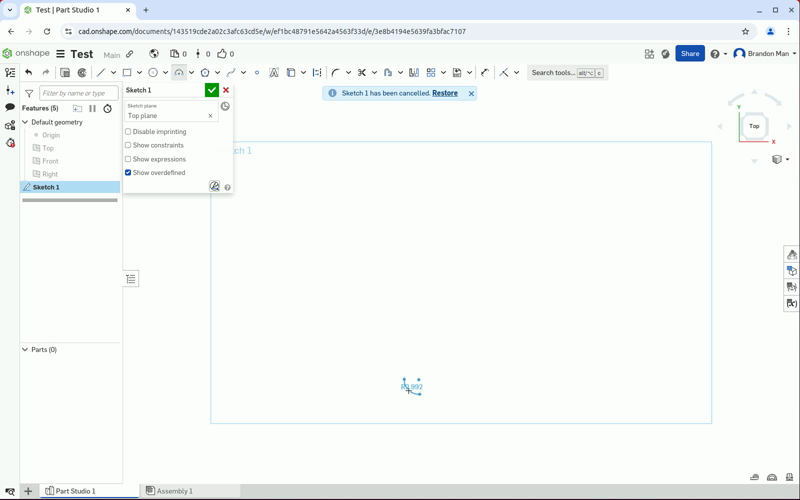
click(408, 390)
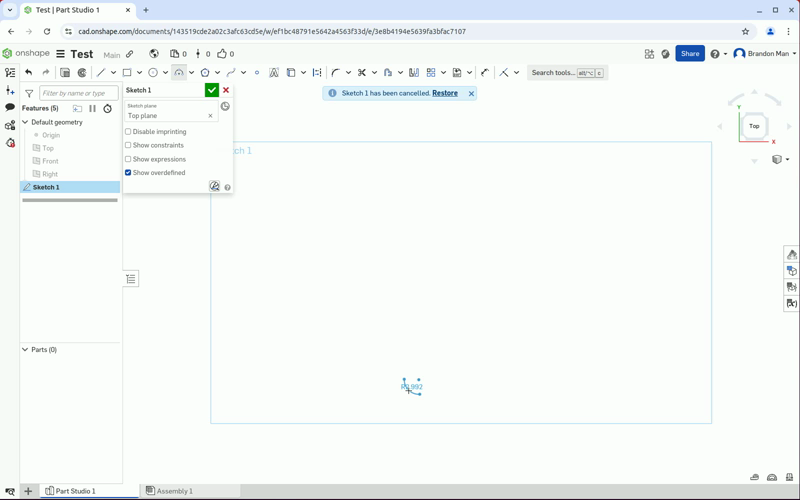
key_up(shift)
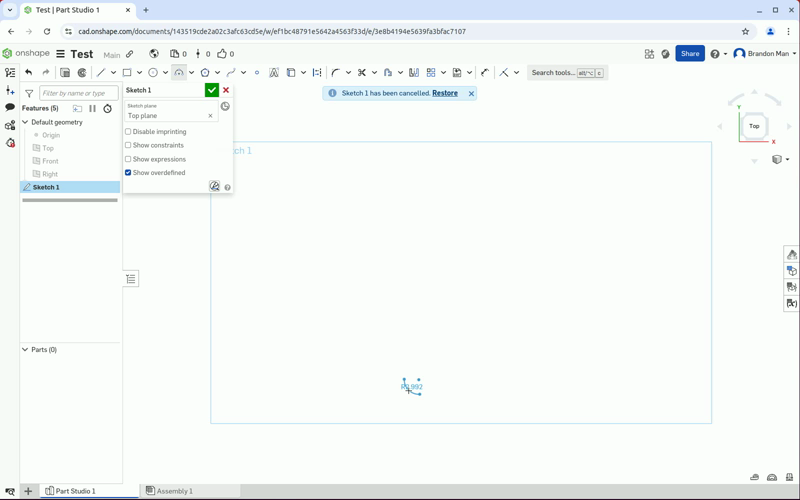
key(esc)
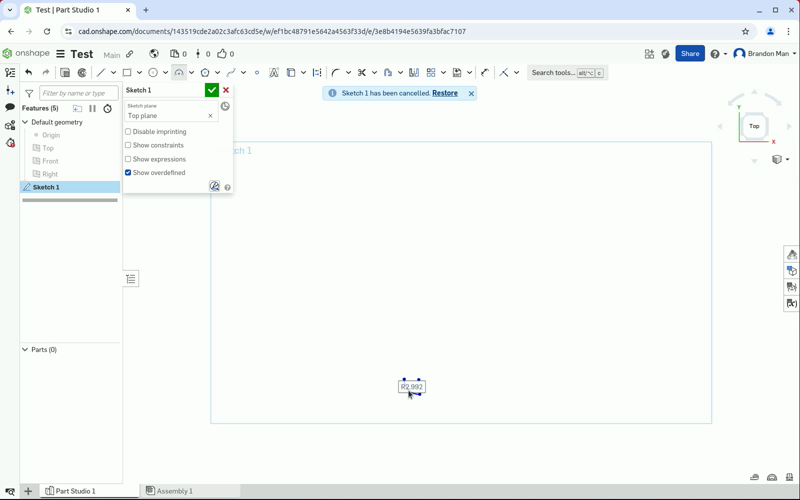
key(l)
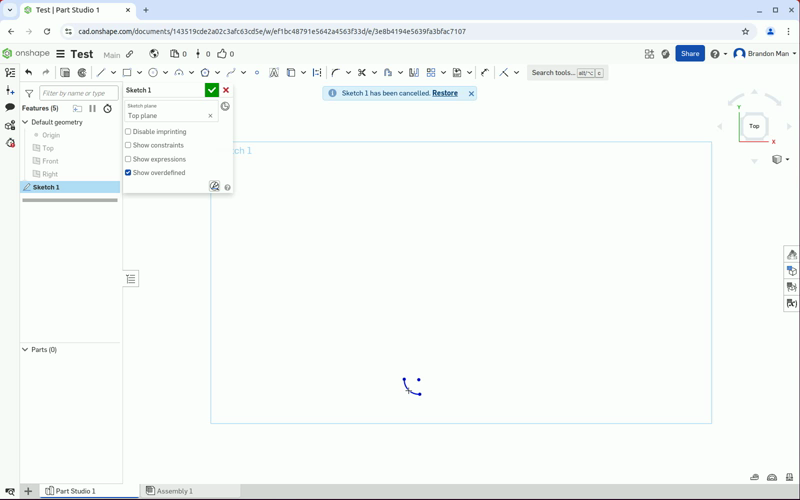
mouse_move(419, 394)
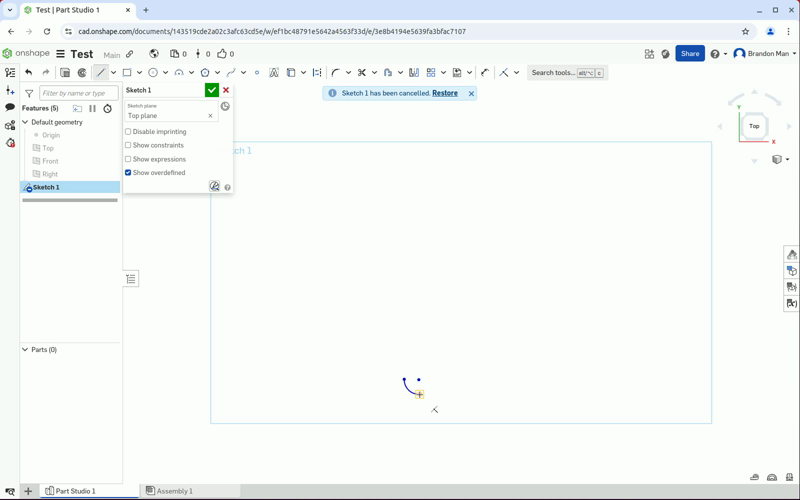
click(419, 394)
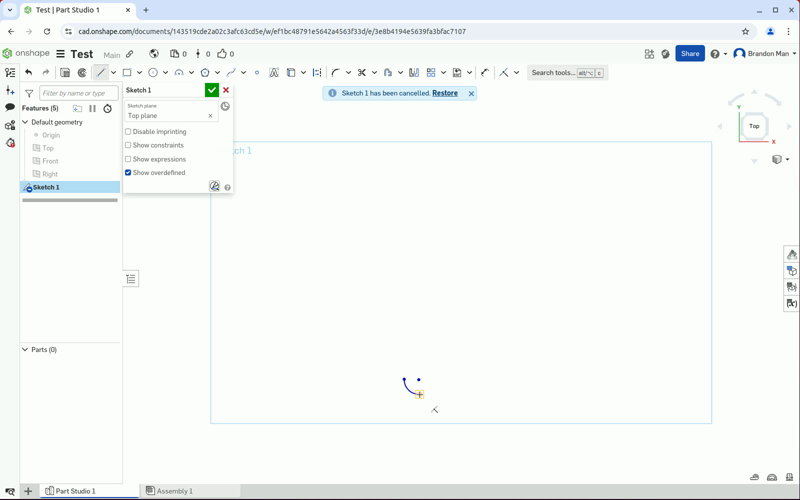
key_down(shift)
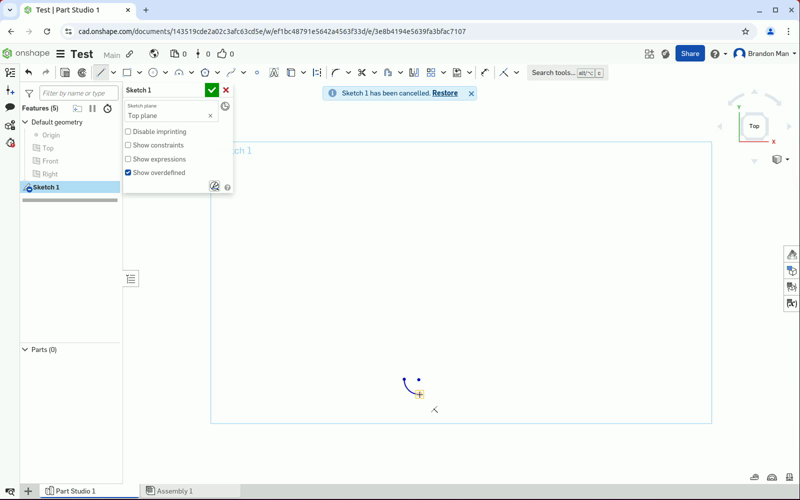
mouse_move(500, 394)
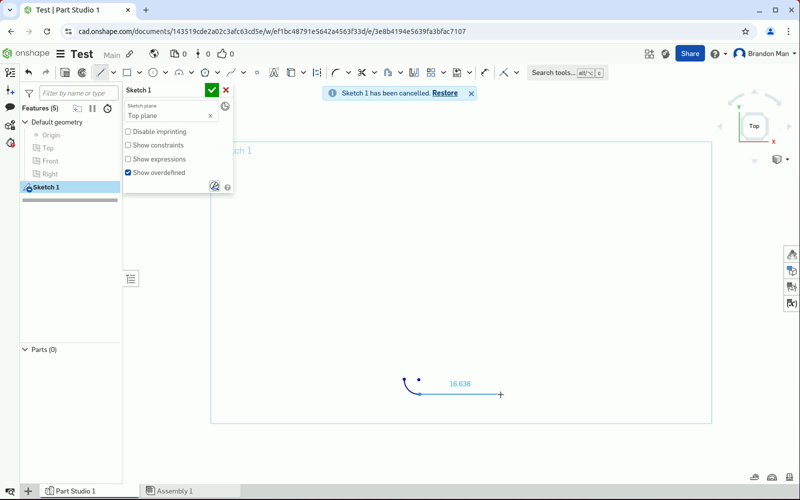
click(500, 394)
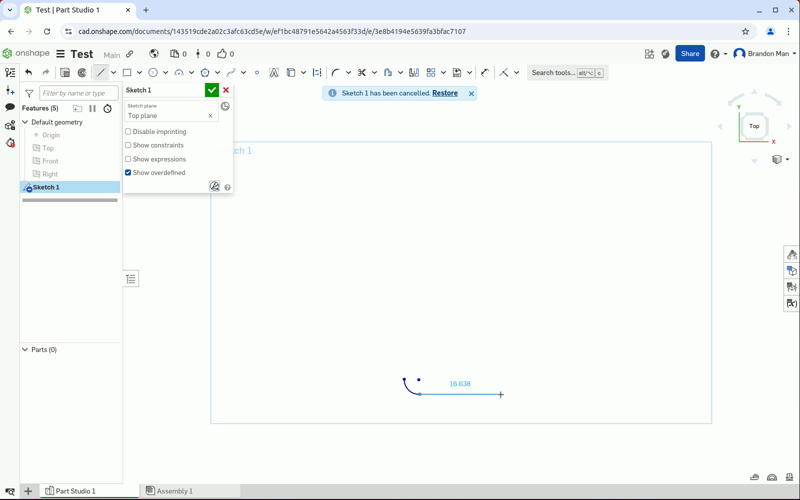
key_up(shift)
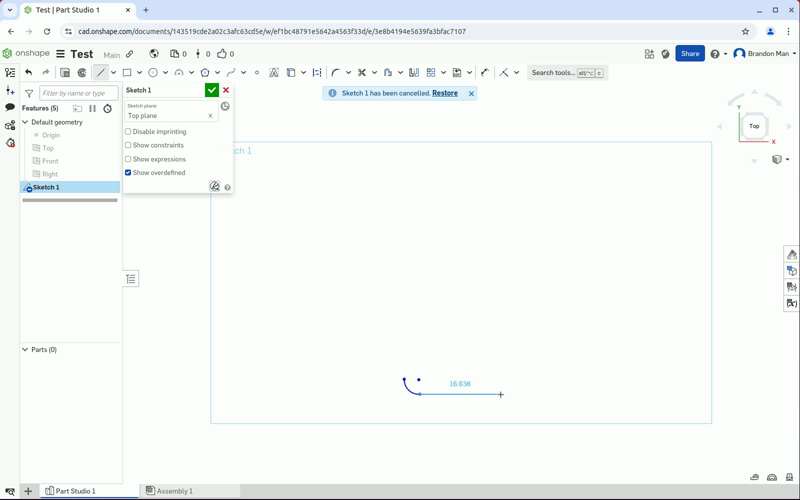
key(esc)
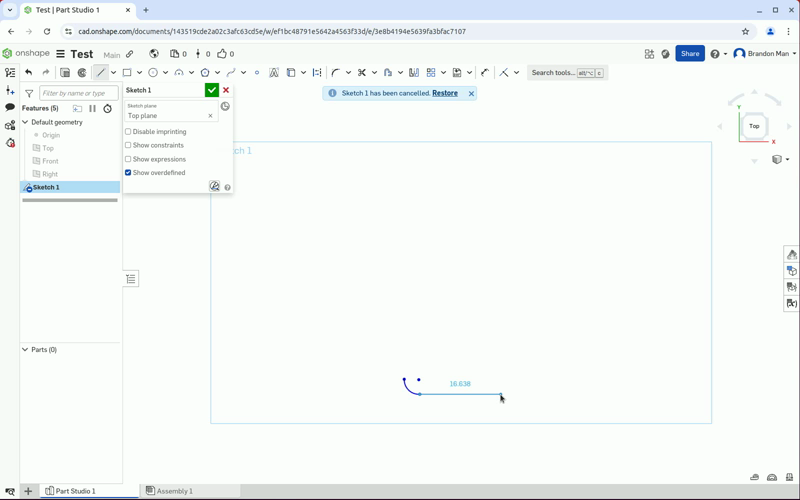
key(a)
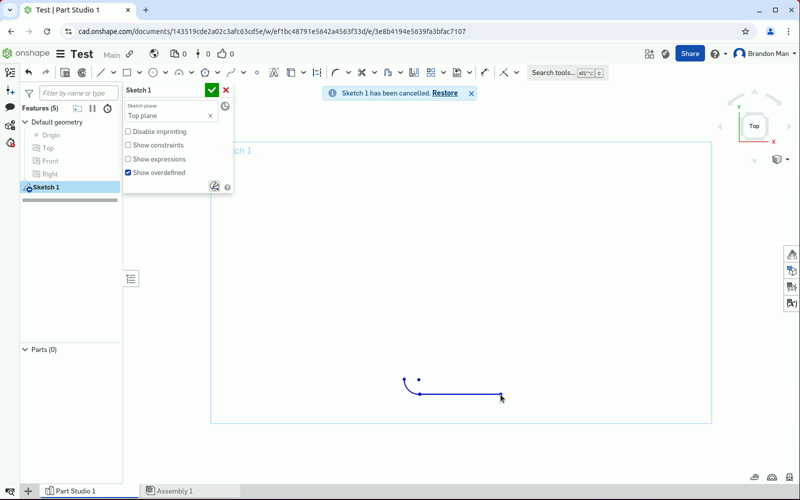
mouse_move(500, 394)
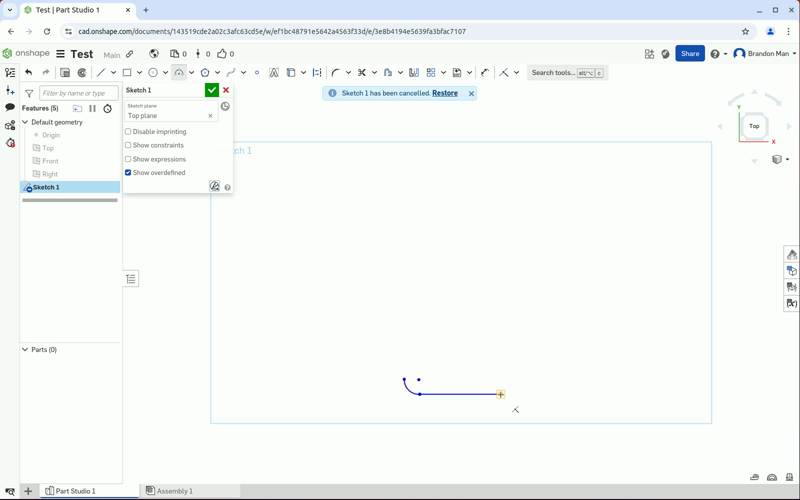
click(500, 394)
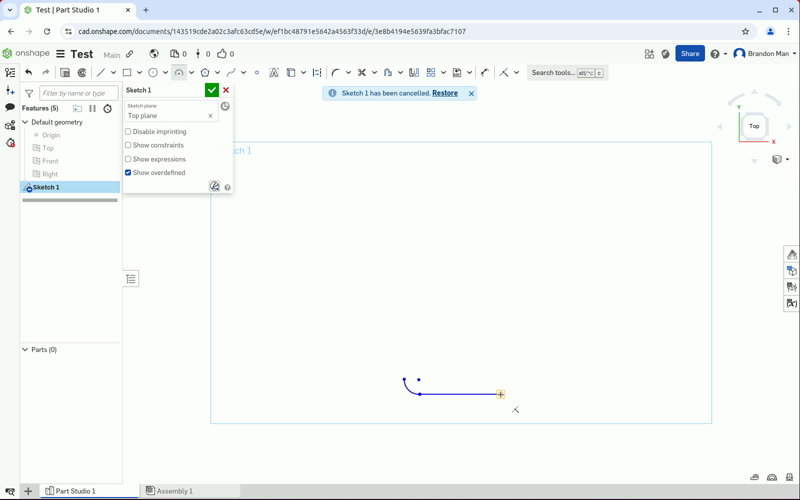
key_down(shift)
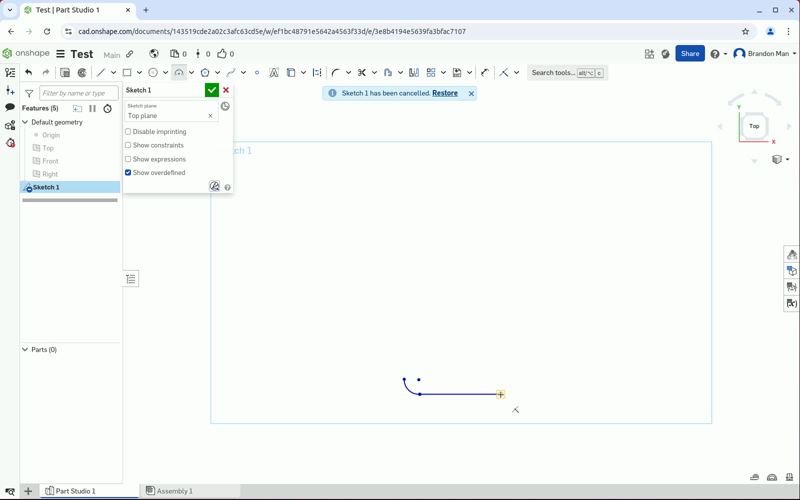
mouse_move(518, 379)
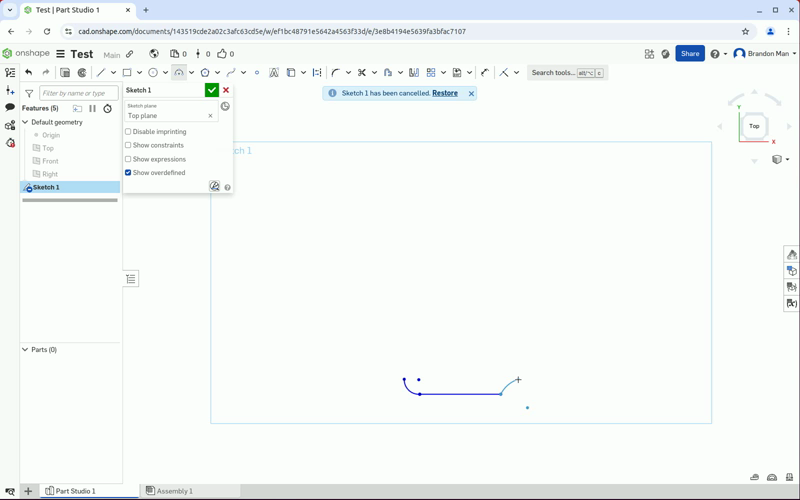
click(518, 379)
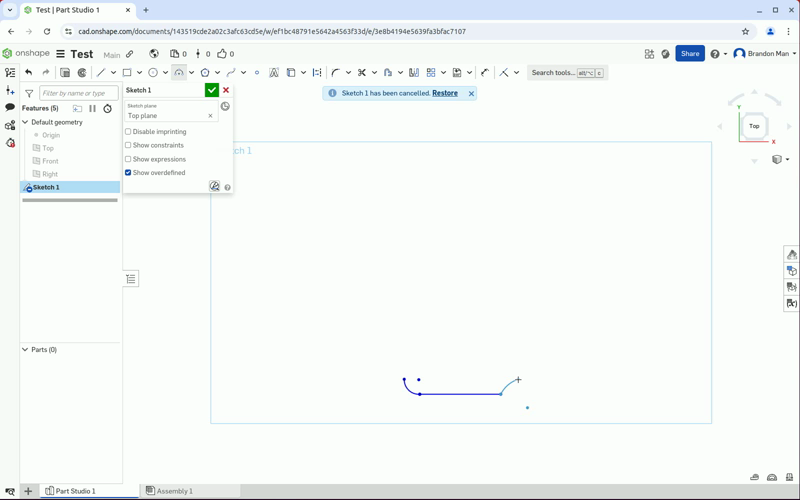
mouse_move(512, 390)
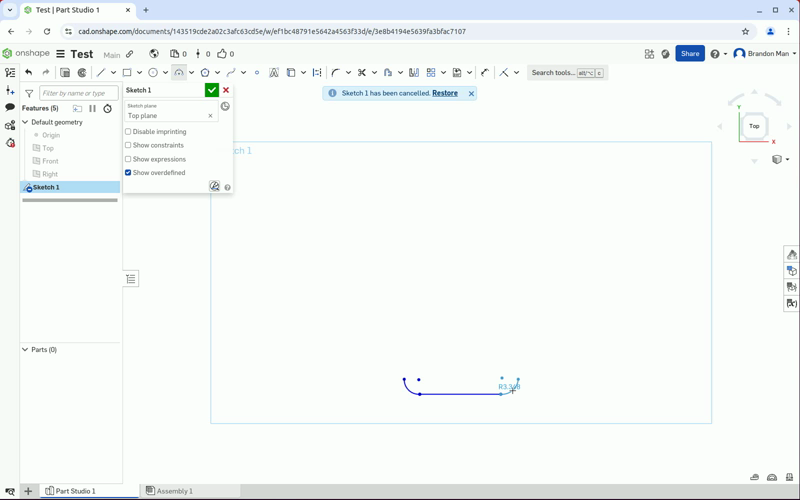
click(512, 390)
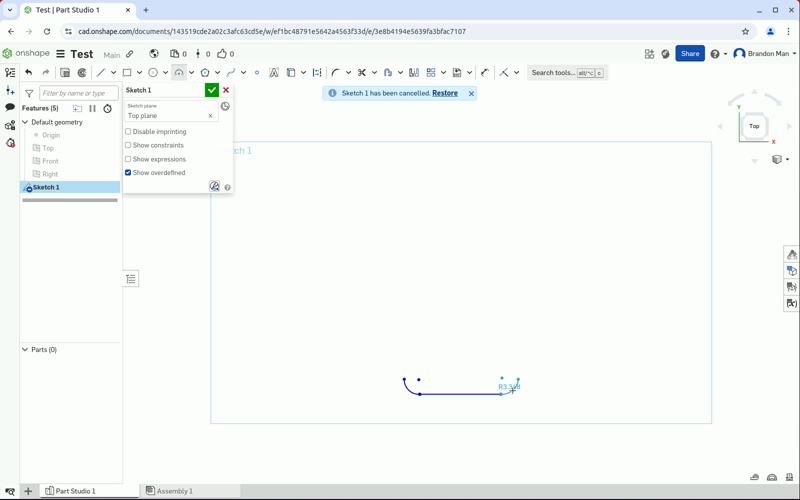
key_up(shift)
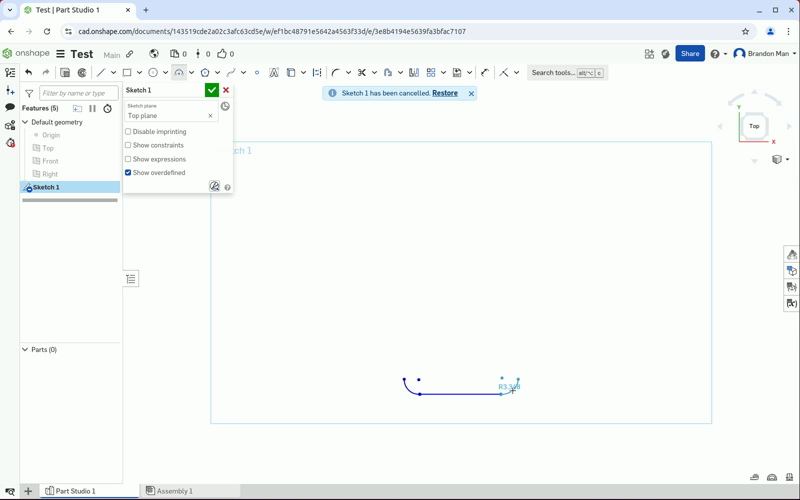
key(esc)
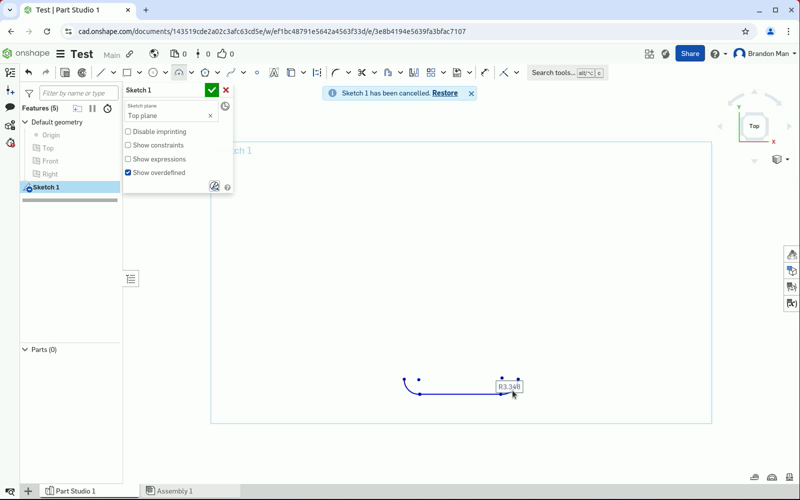
key(l)
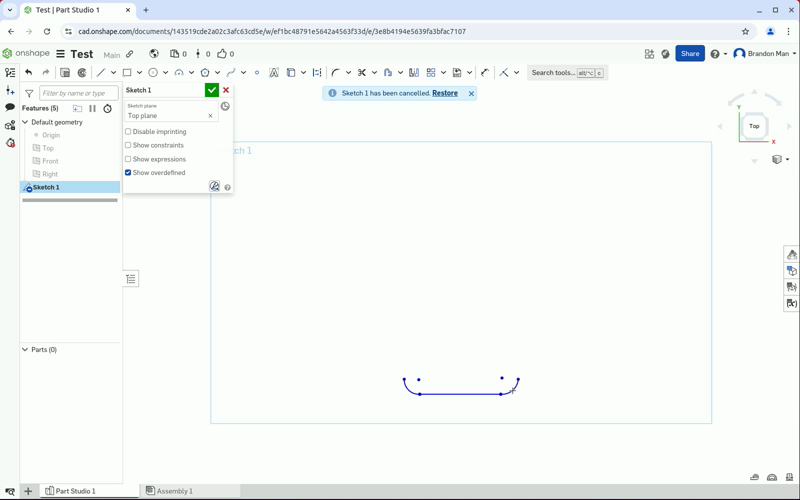
mouse_move(518, 379)
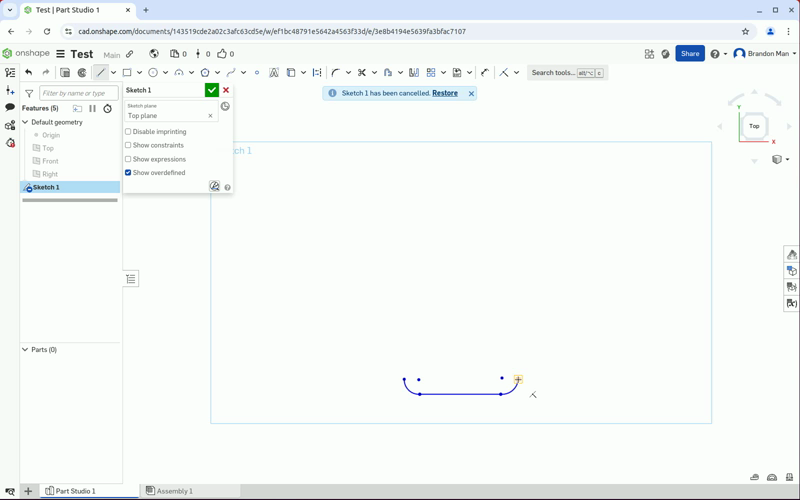
click(518, 379)
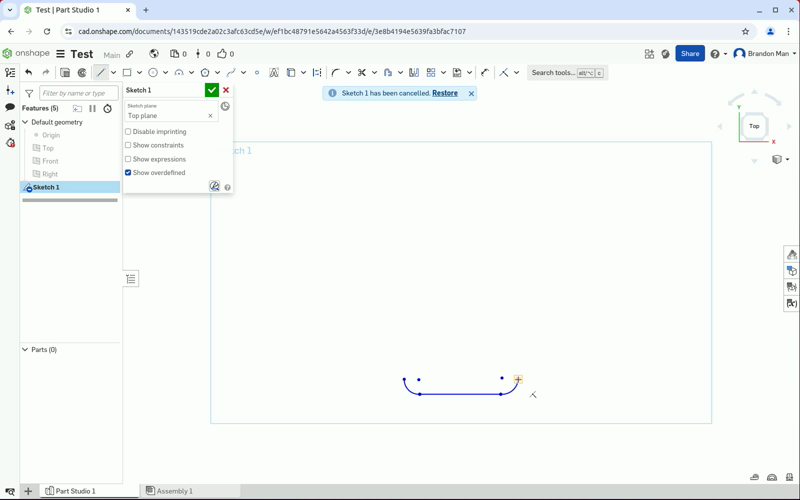
key_down(shift)
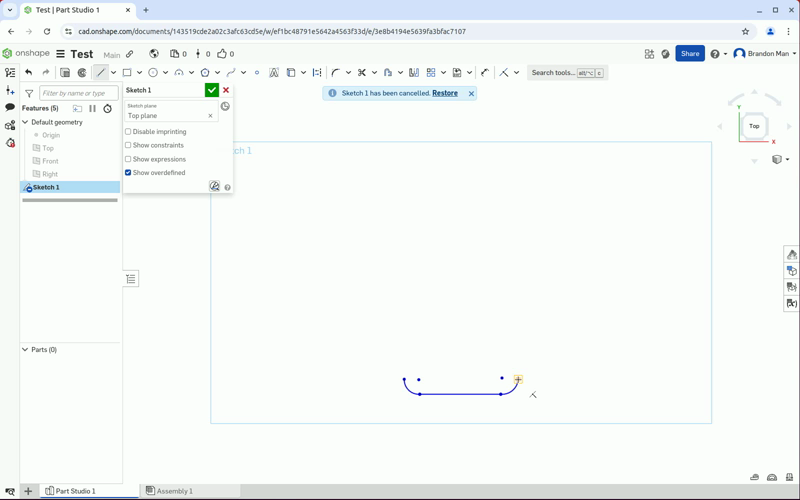
mouse_move(518, 186)
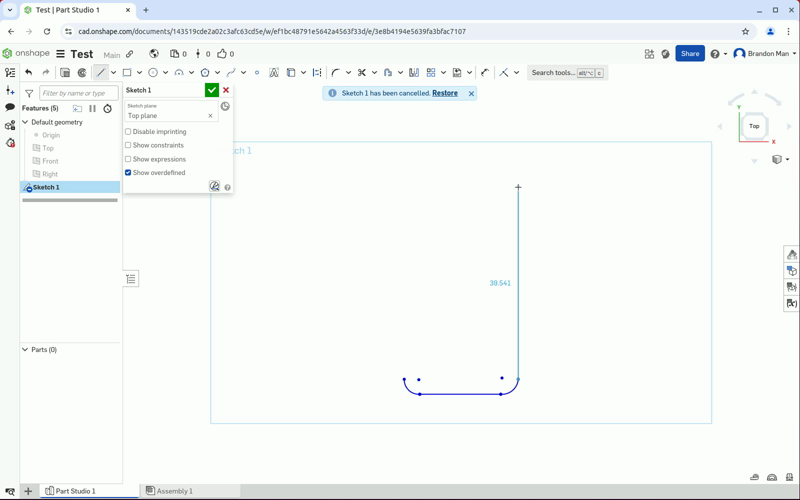
click(518, 186)
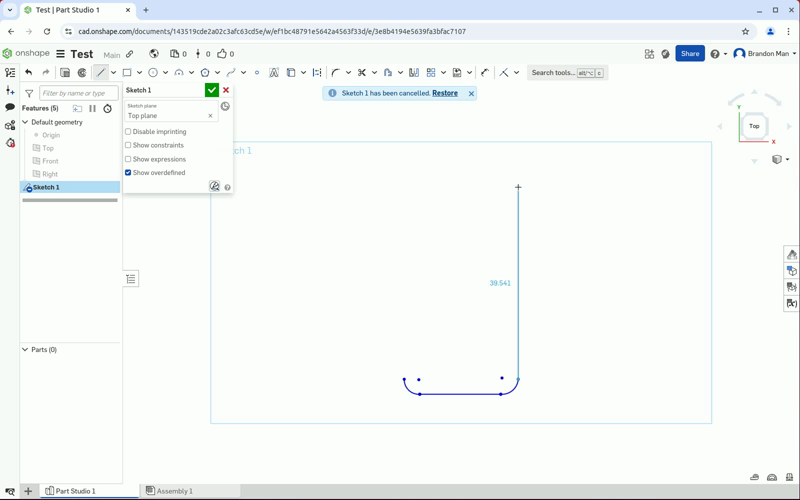
key_up(shift)
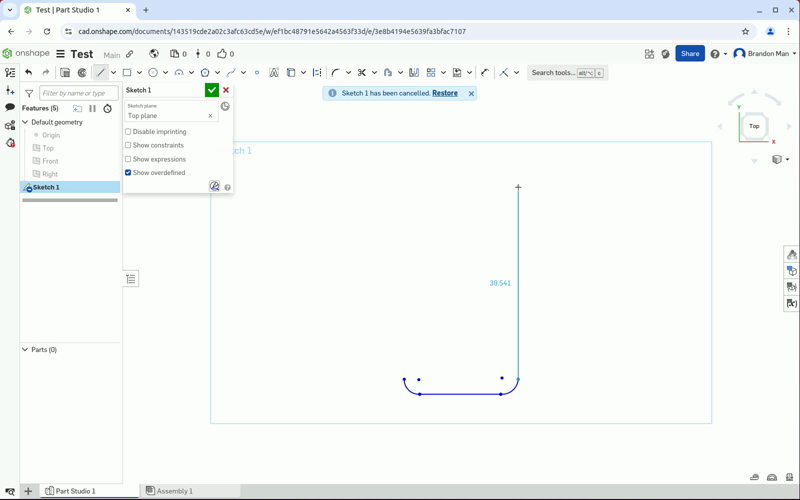
key(esc)
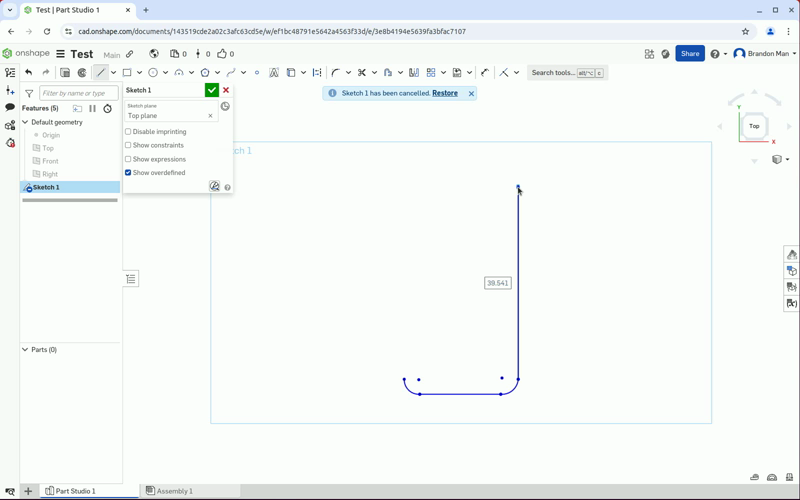
key(a)
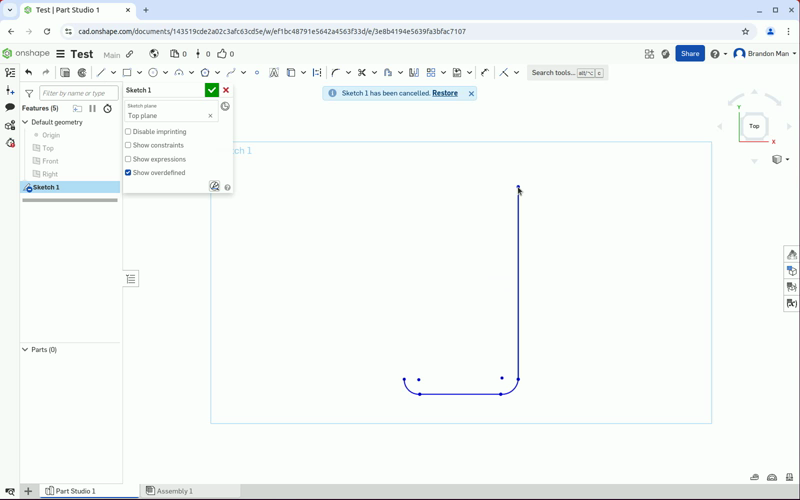
mouse_move(518, 186)
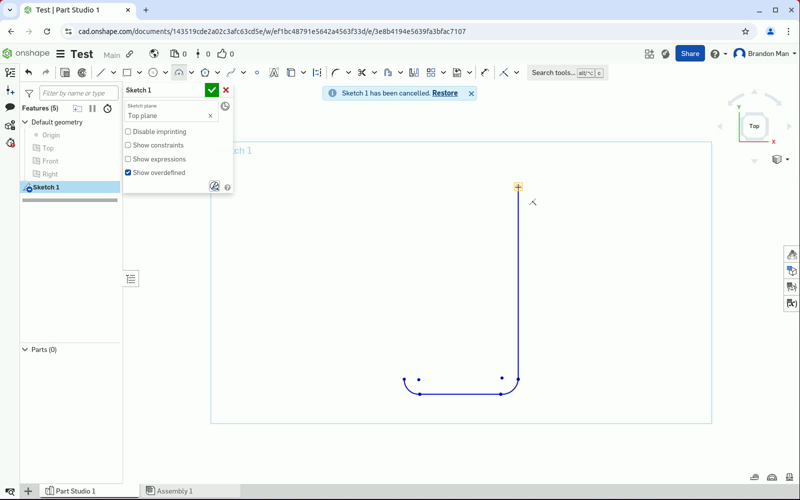
click(518, 186)
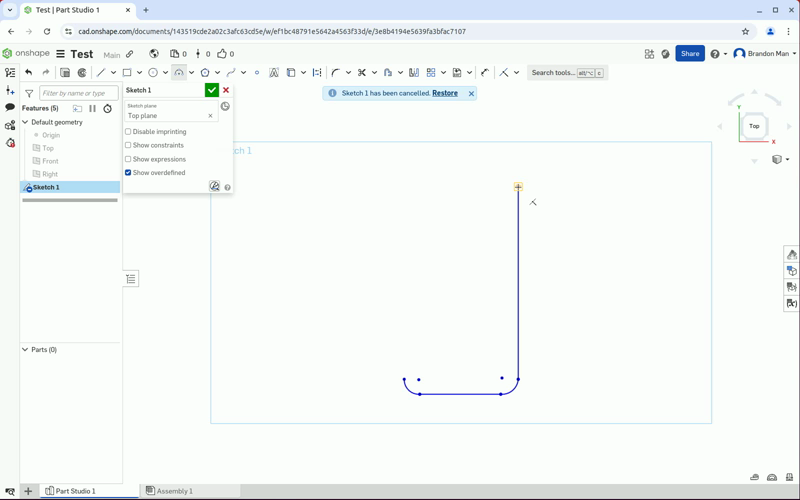
key_down(shift)
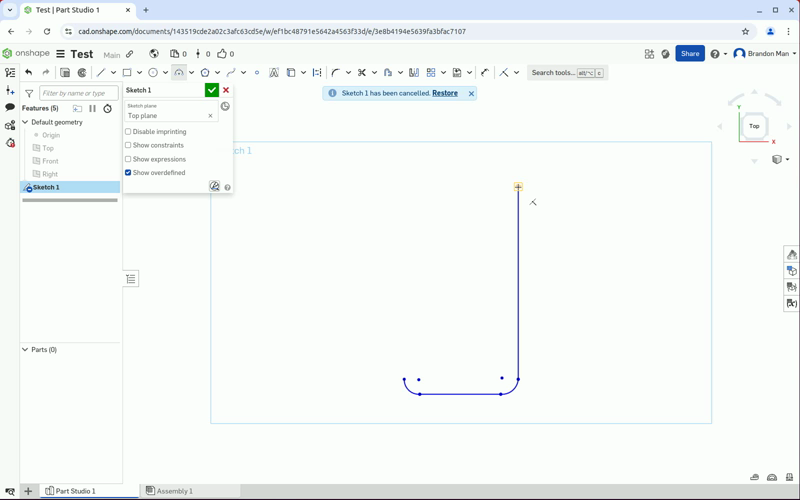
mouse_move(500, 171)
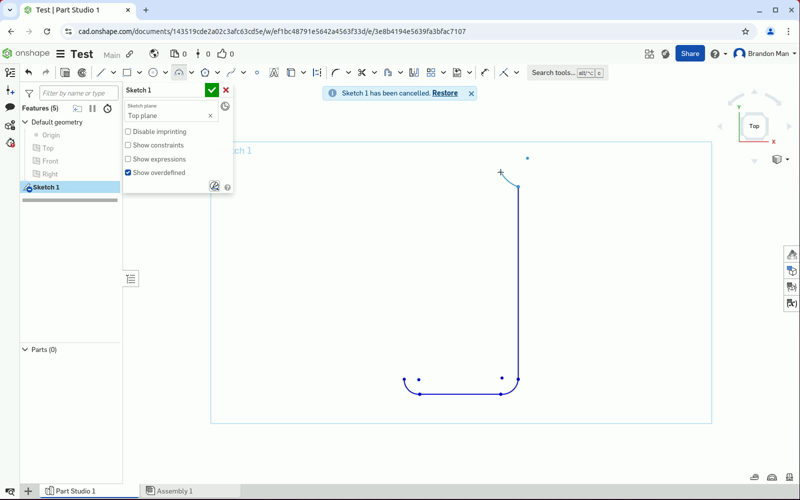
click(500, 171)
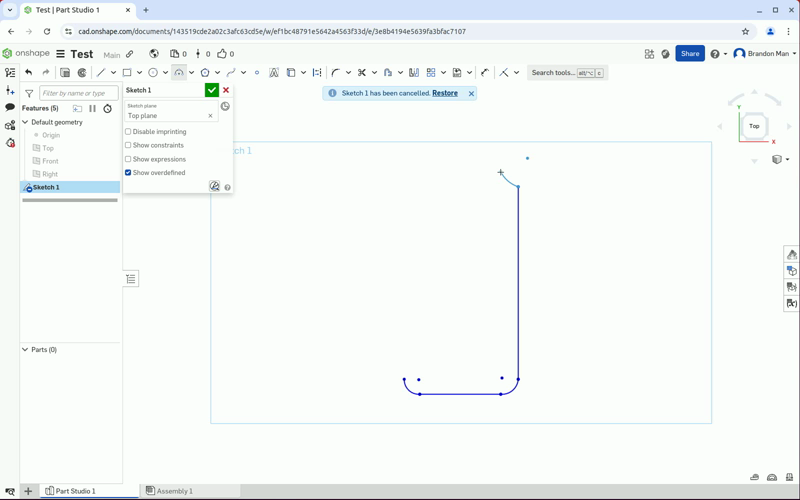
mouse_move(512, 175)
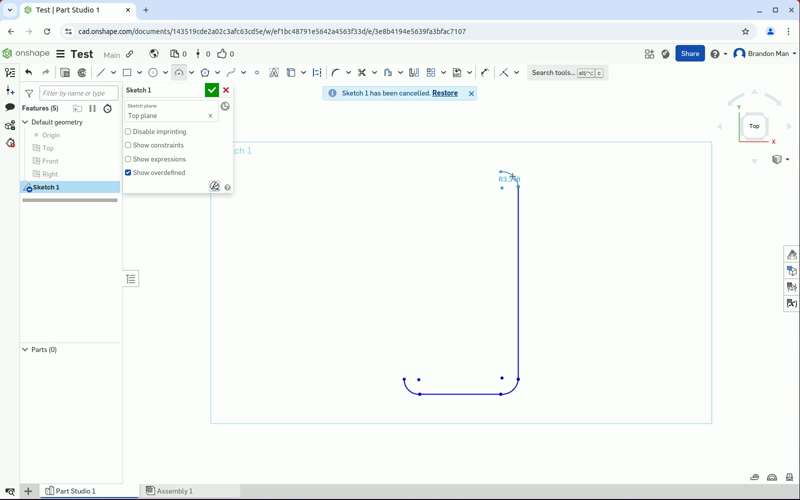
click(512, 175)
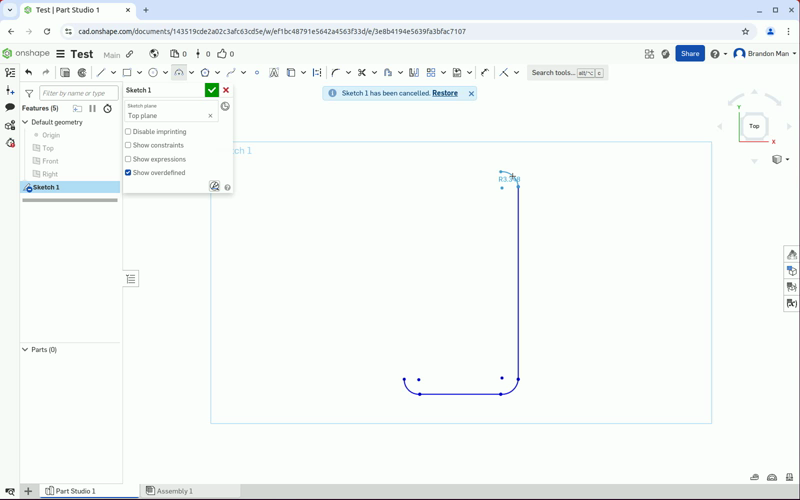
key_up(shift)
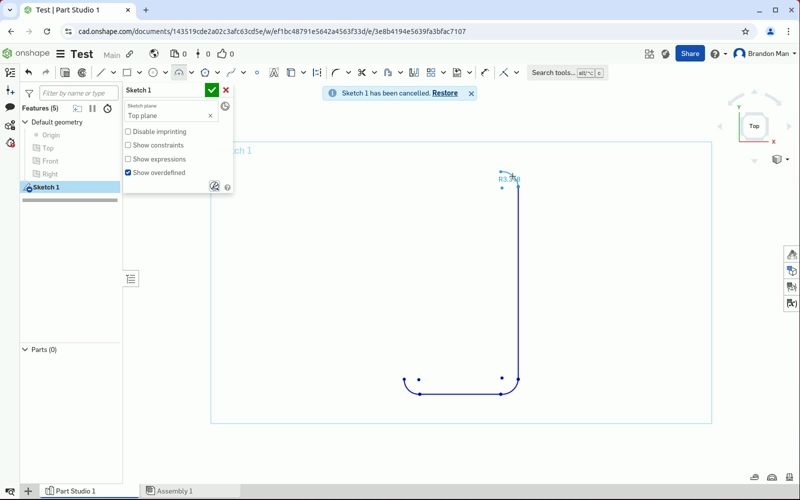
key(esc)
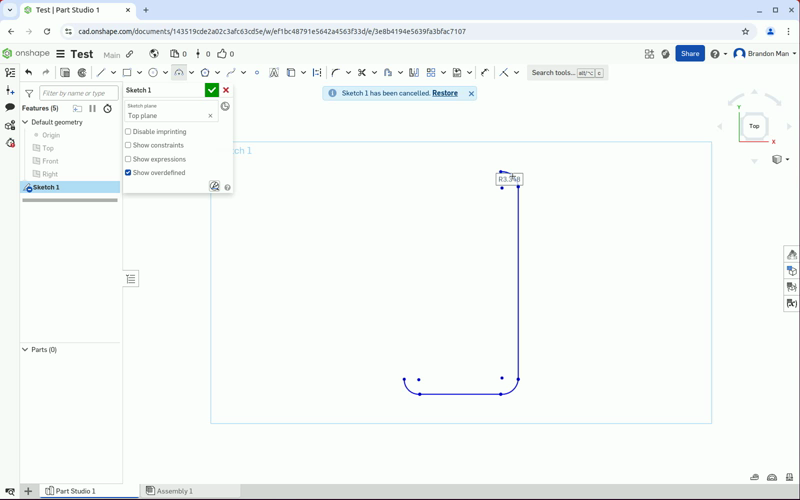
key(l)
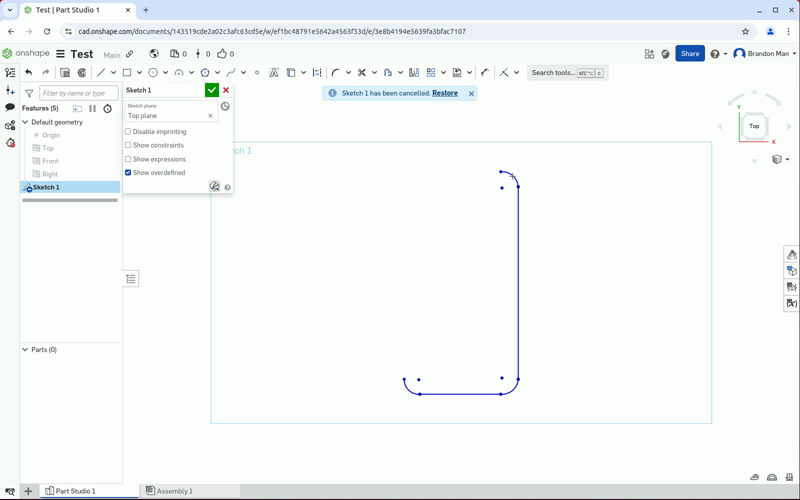
mouse_move(500, 171)
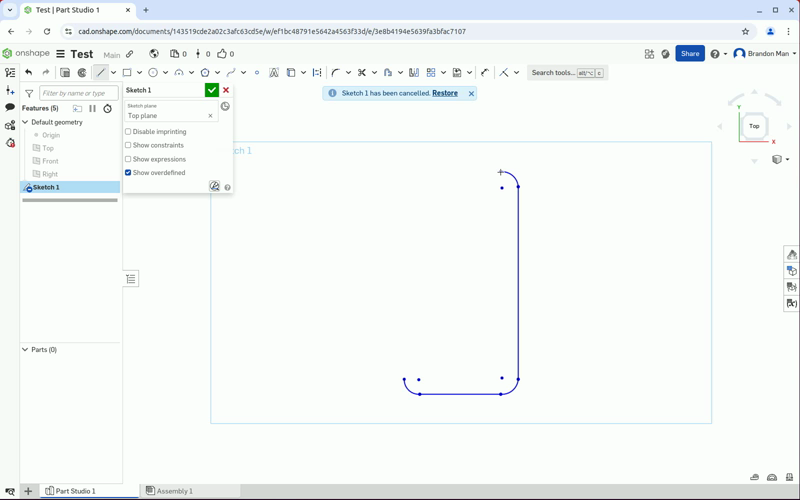
click(500, 171)
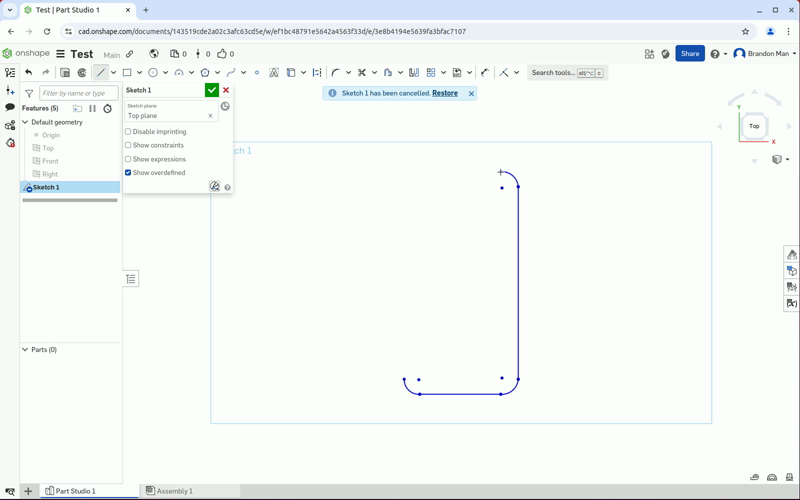
key_down(shift)
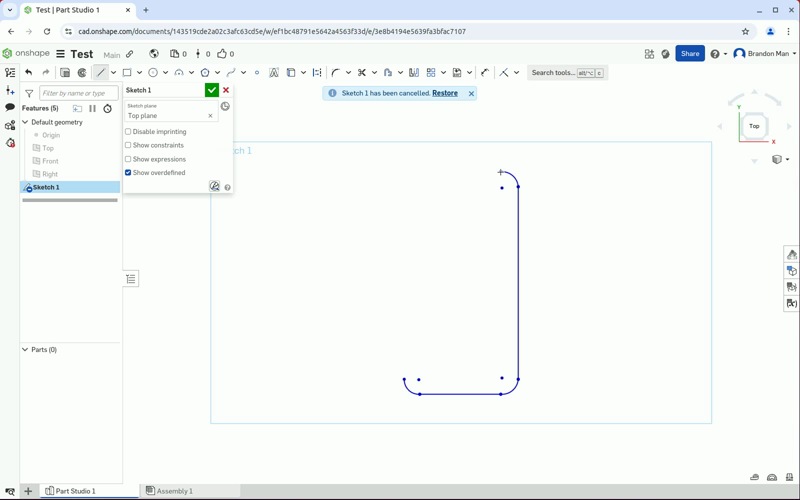
mouse_move(419, 171)
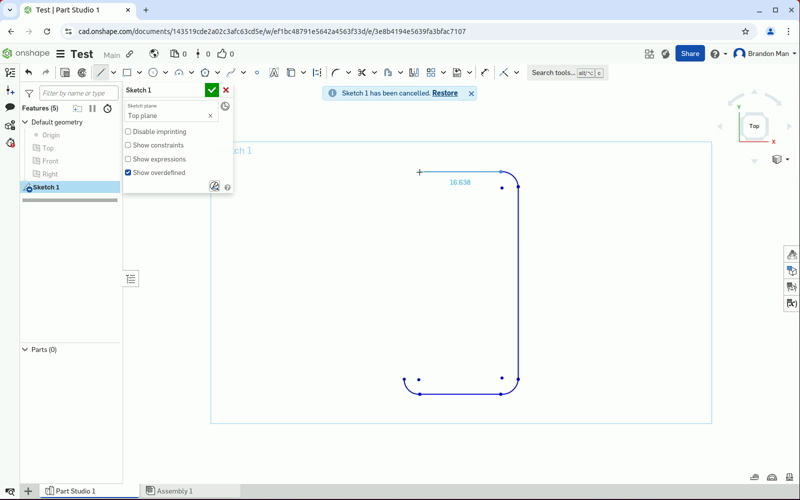
click(419, 171)
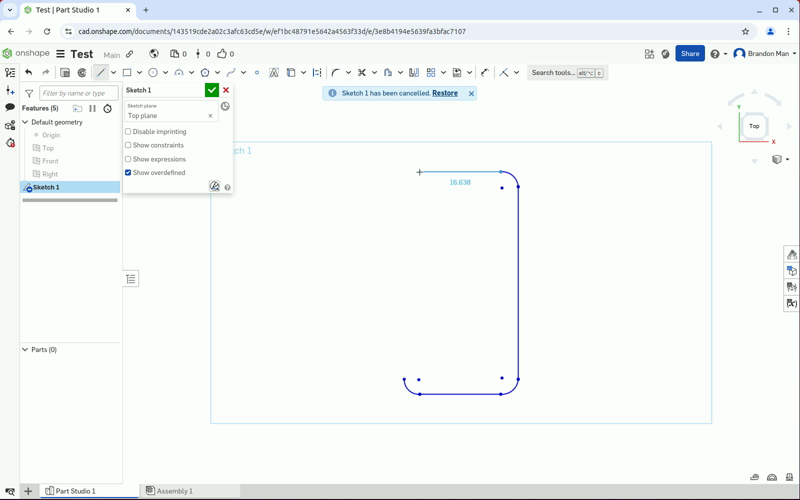
key_up(shift)
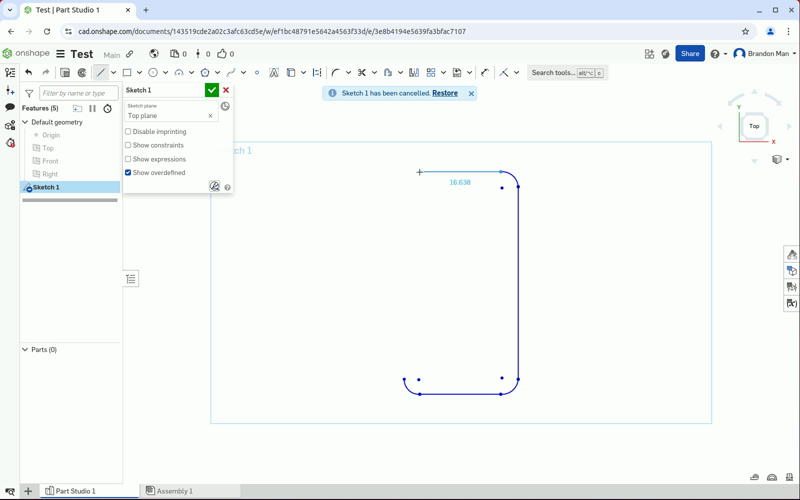
key(esc)
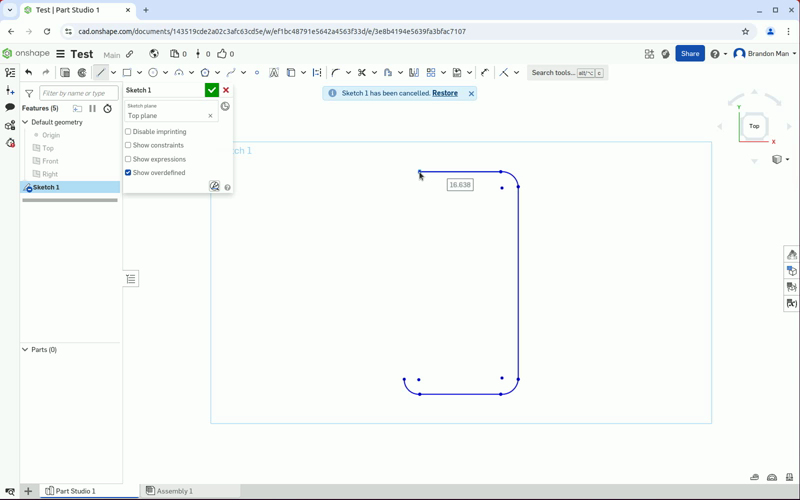
key(a)
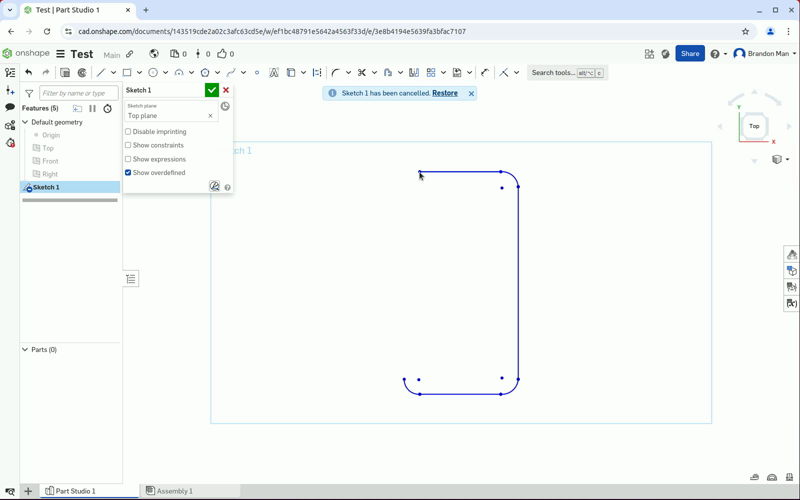
mouse_move(419, 171)
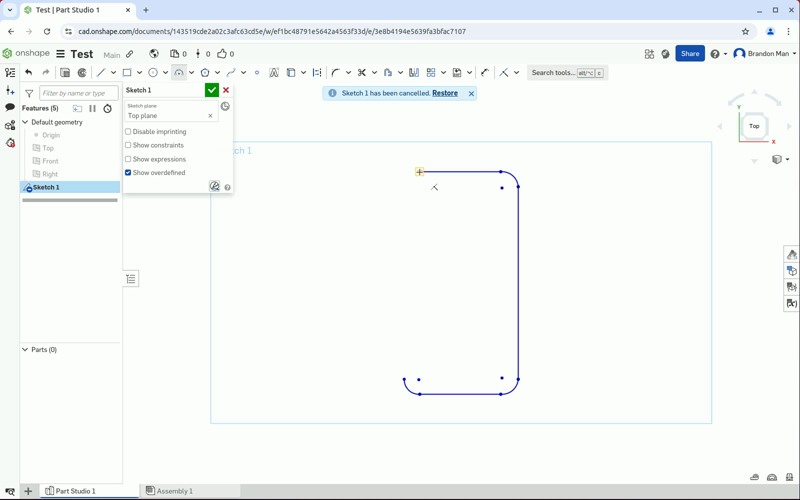
click(419, 171)
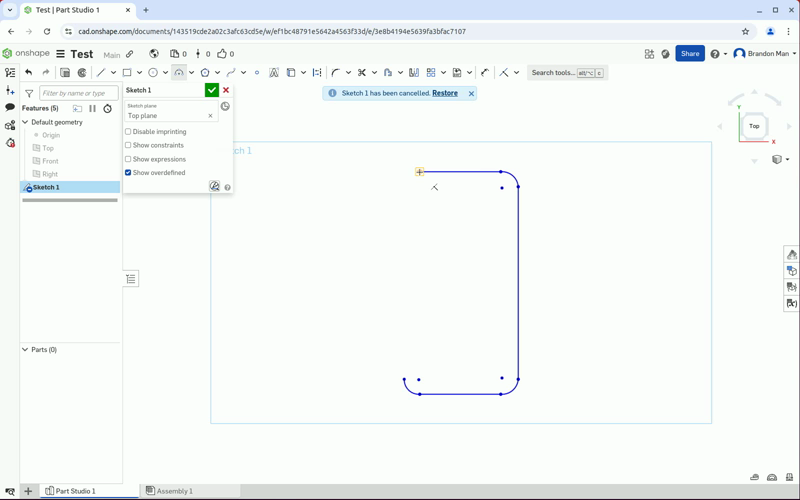
key_down(shift)
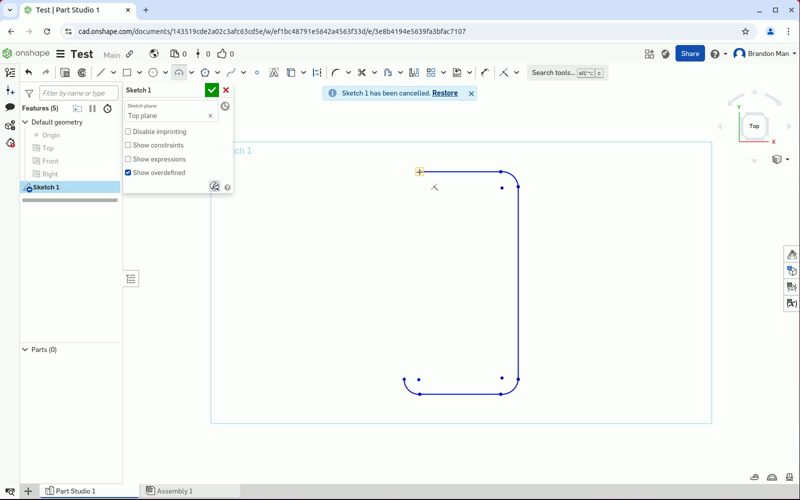
mouse_move(404, 186)
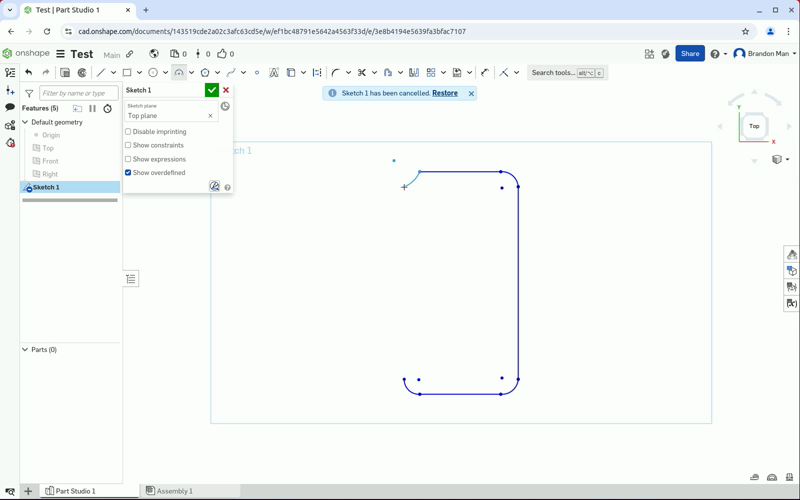
click(404, 186)
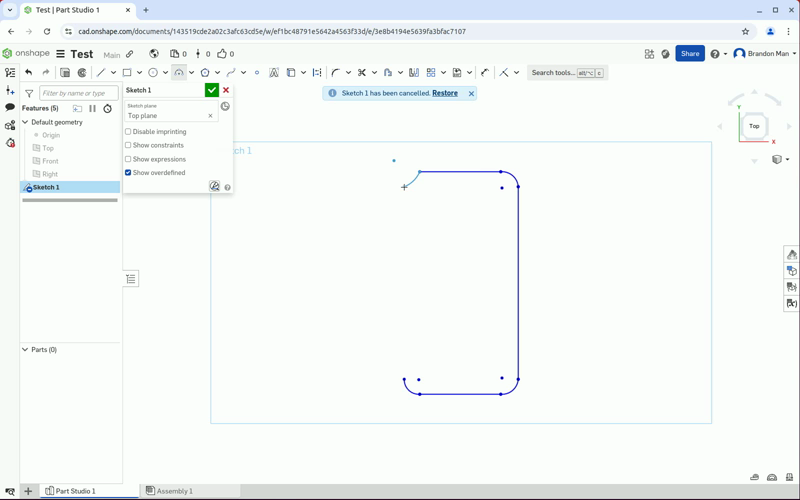
mouse_move(408, 175)
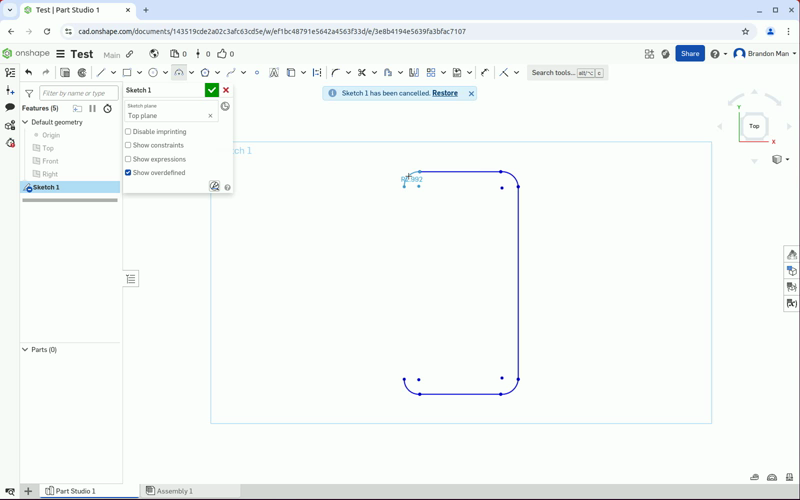
click(408, 175)
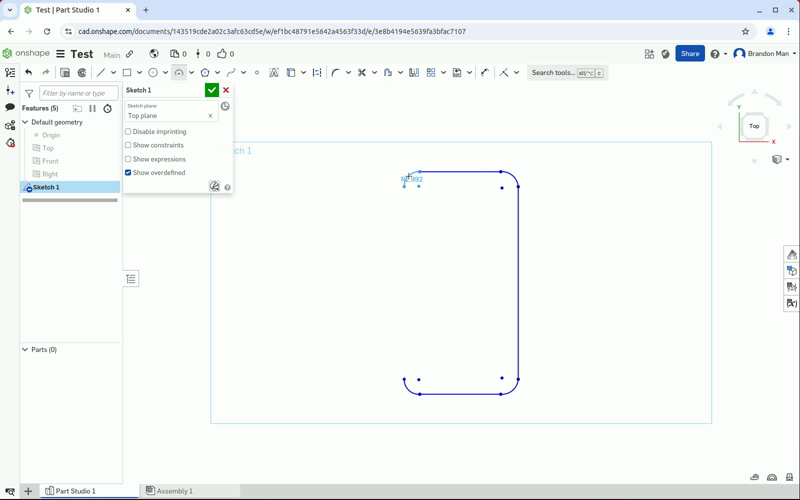
key_up(shift)
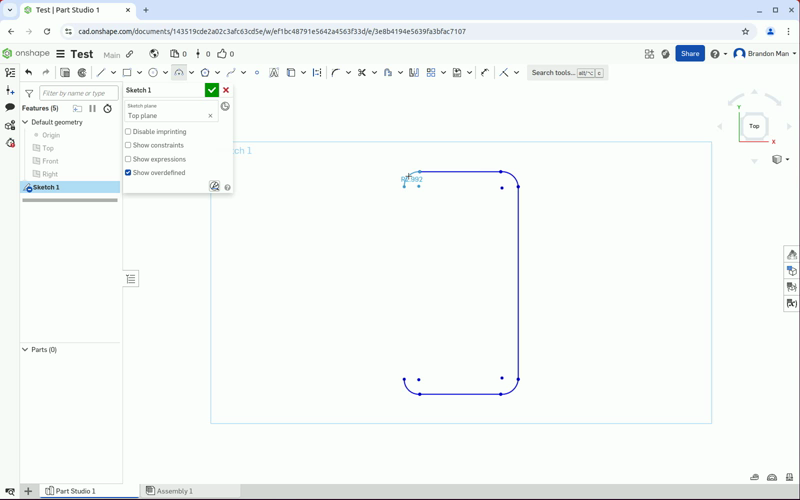
key(esc)
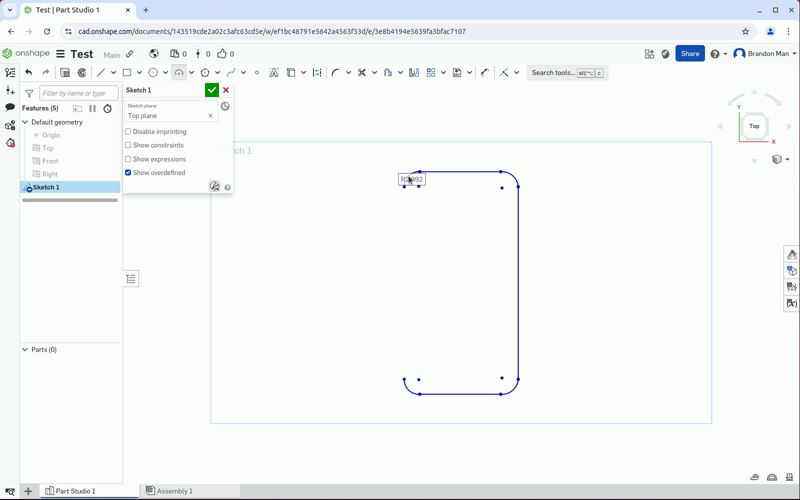
key(l)
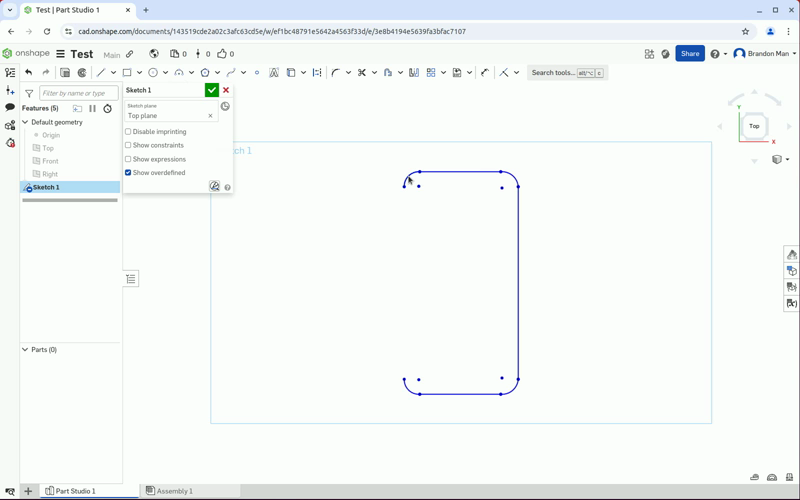
mouse_move(404, 186)
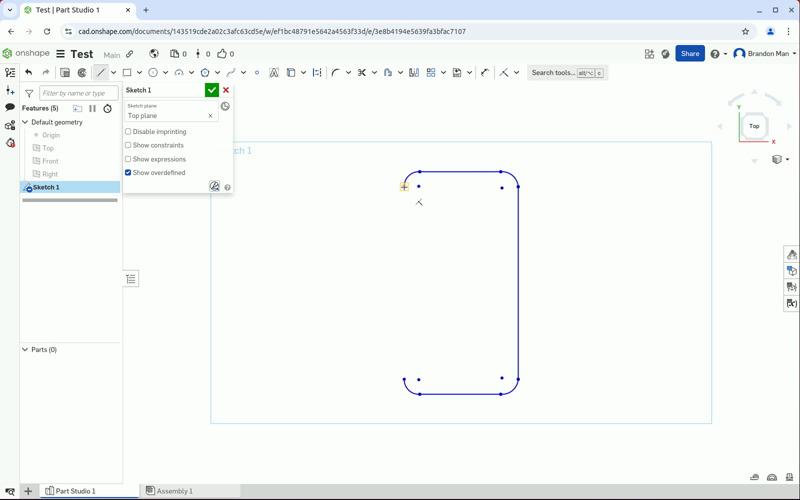
click(404, 186)
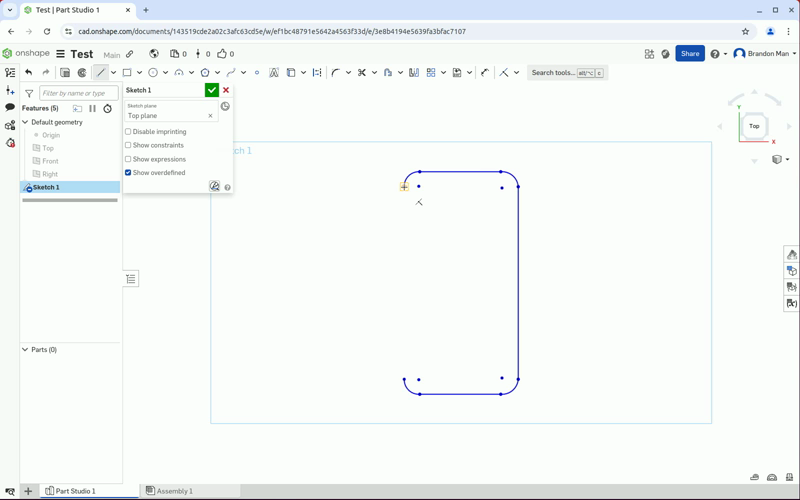
key_down(shift)
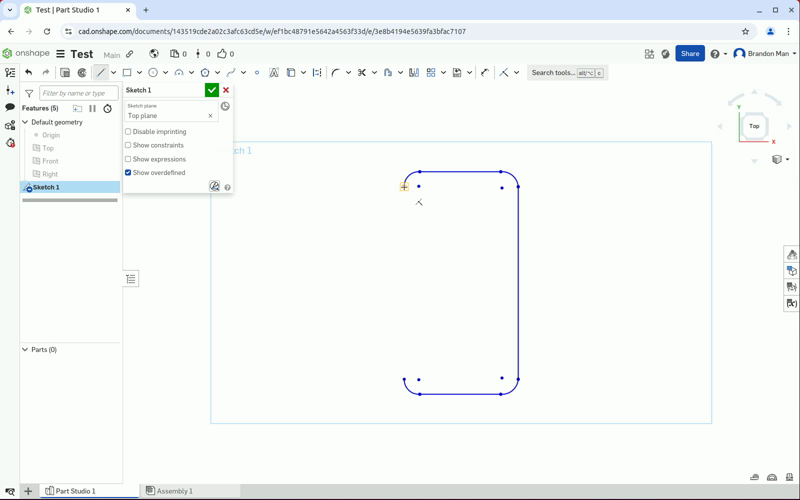
mouse_move(404, 379)
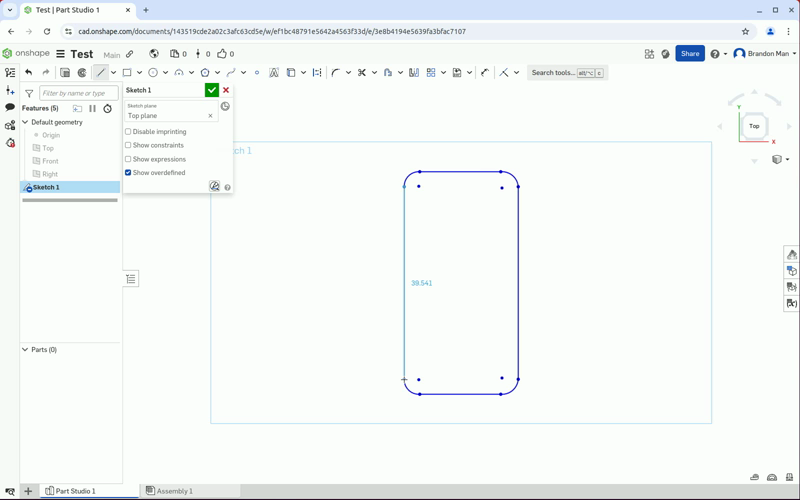
key_up(shift)
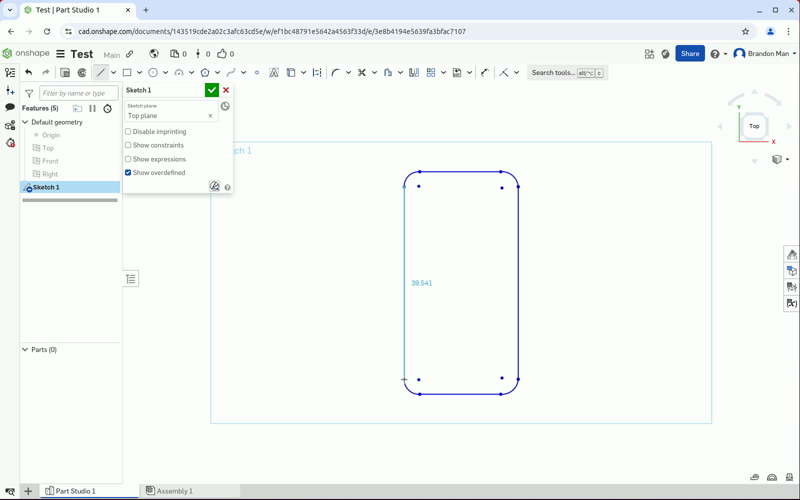
click(404, 379)
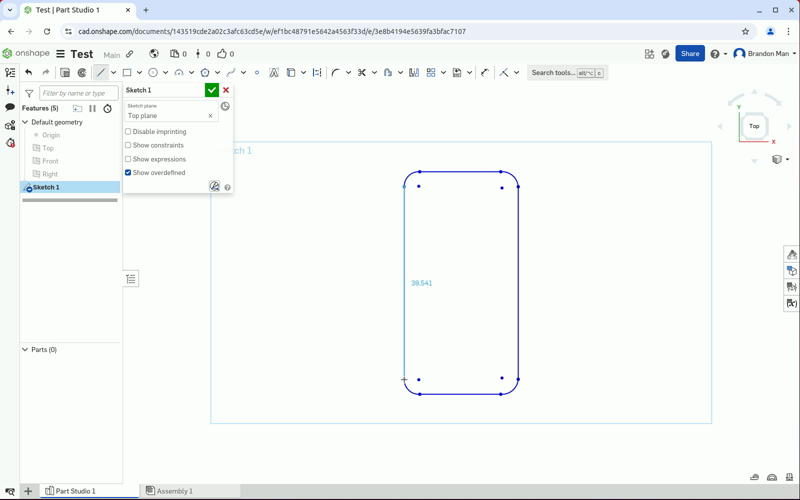
key(esc)
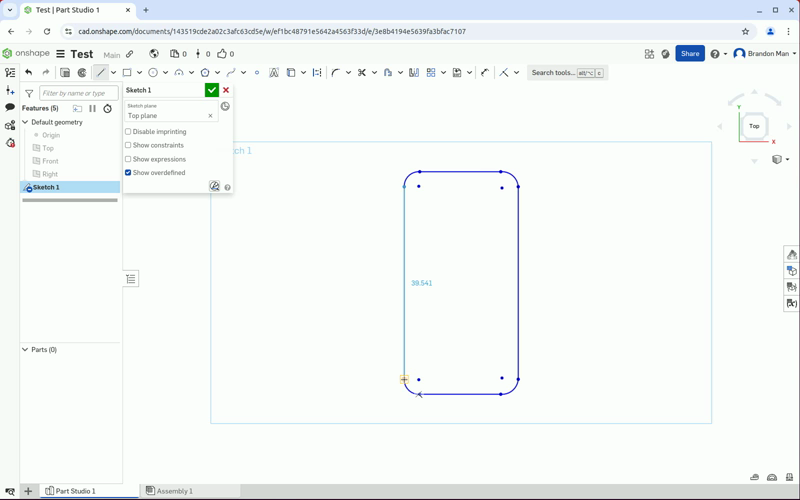
key(l)
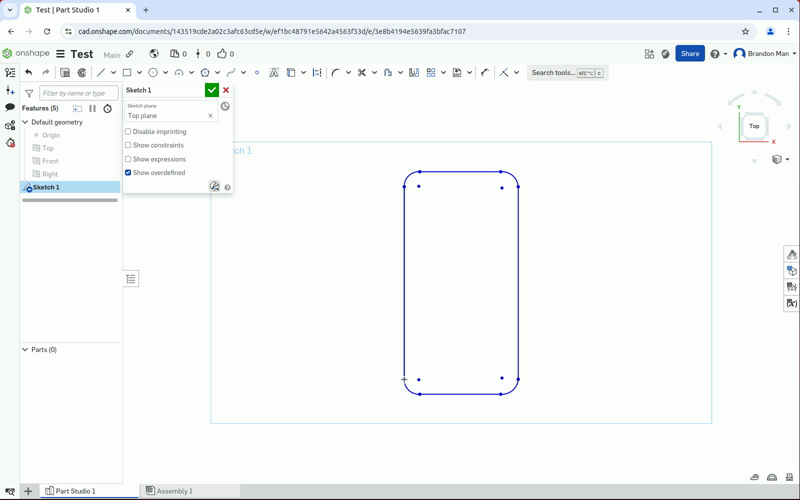
key_down(shift)
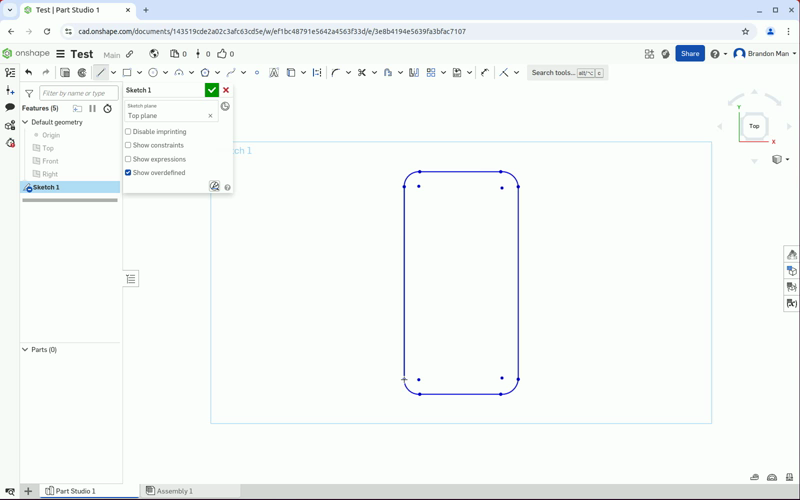
mouse_move(410, 357)
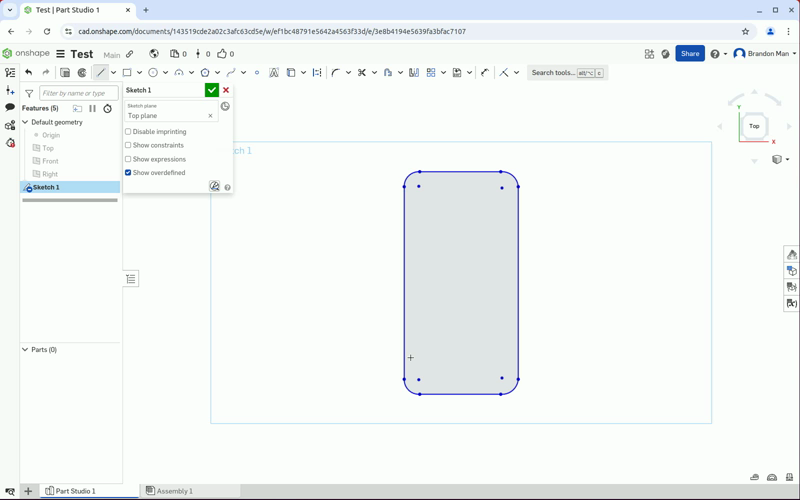
click(410, 357)
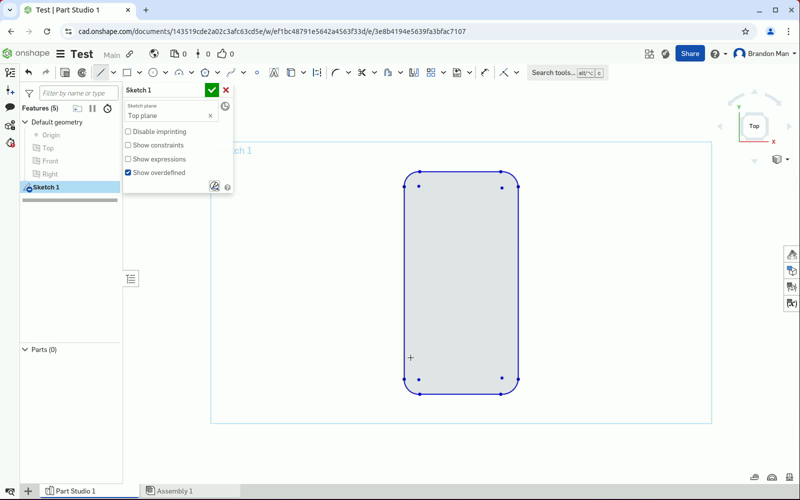
key_up(shift)
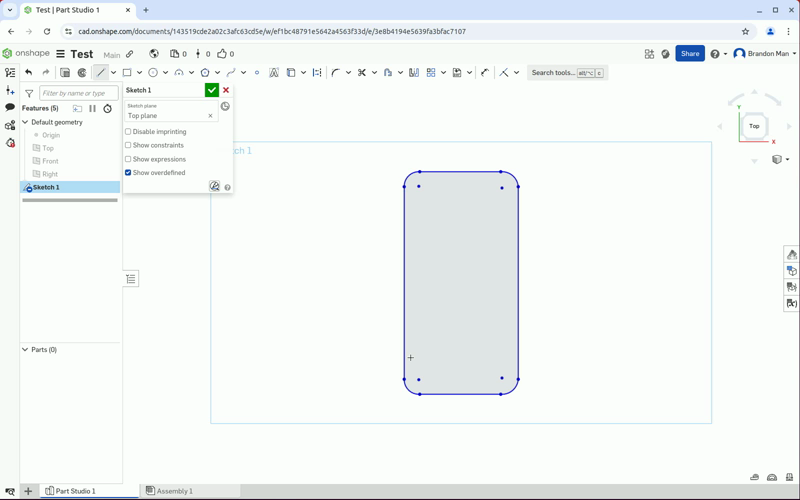
key_down(shift)
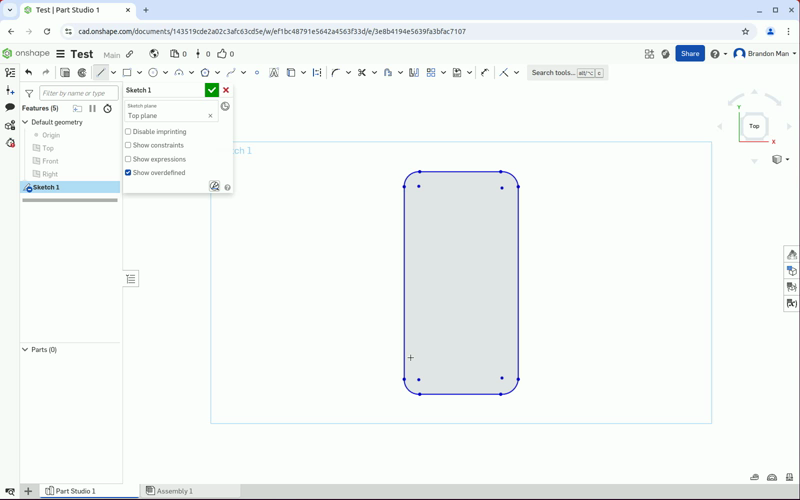
mouse_move(509, 357)
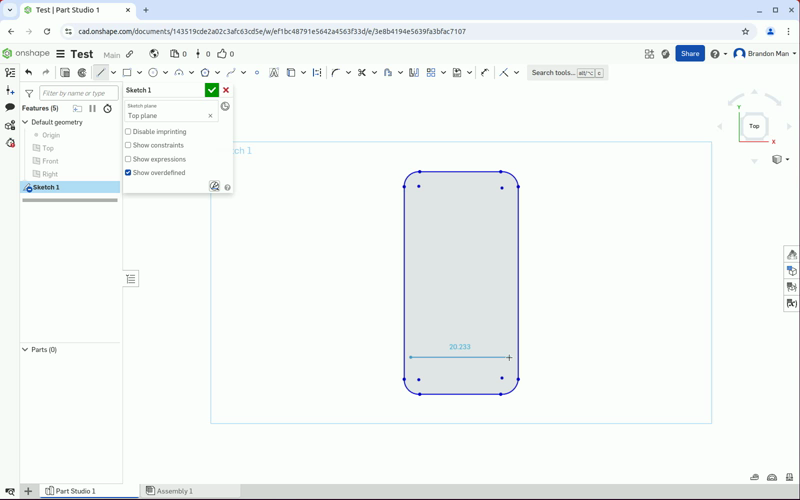
click(509, 357)
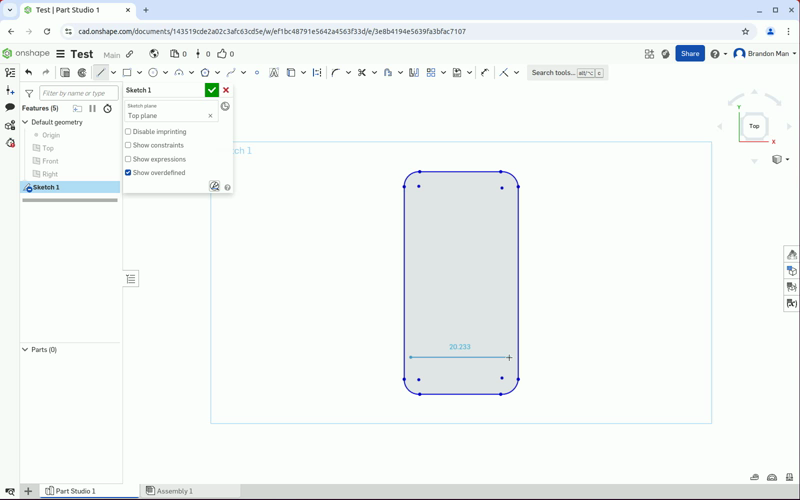
key_up(shift)
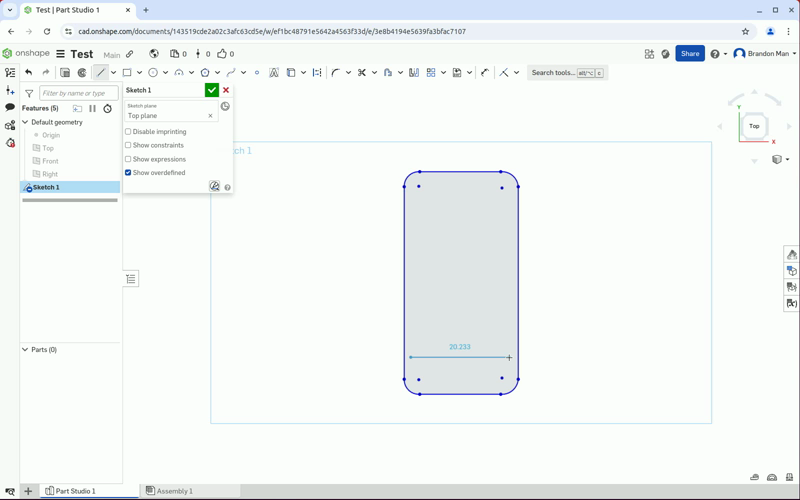
key_down(shift)
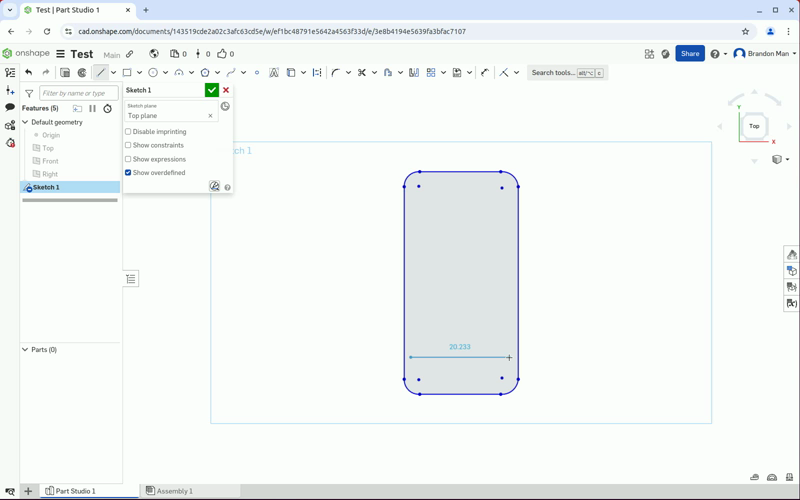
mouse_move(509, 210)
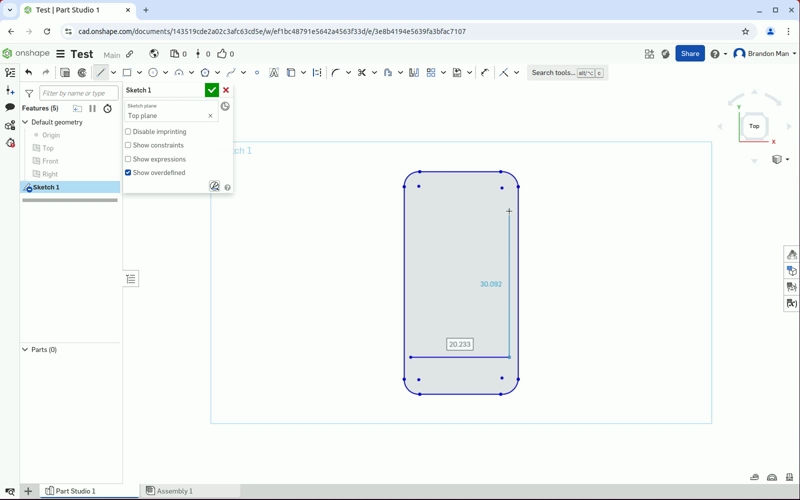
click(509, 210)
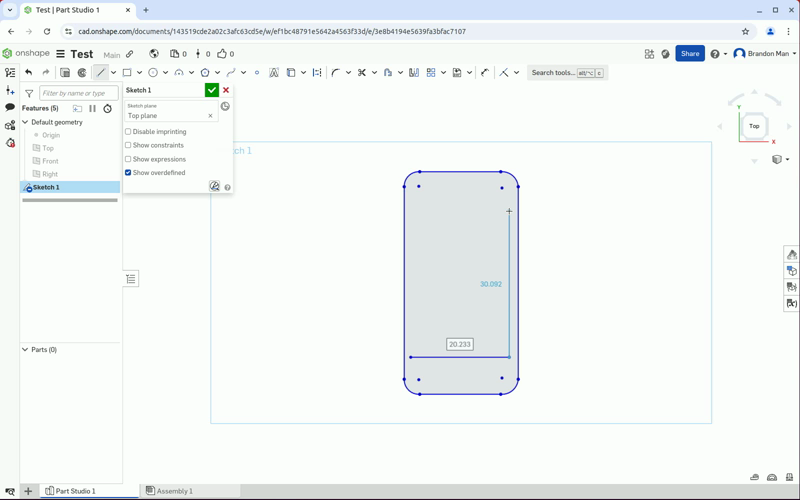
key_up(shift)
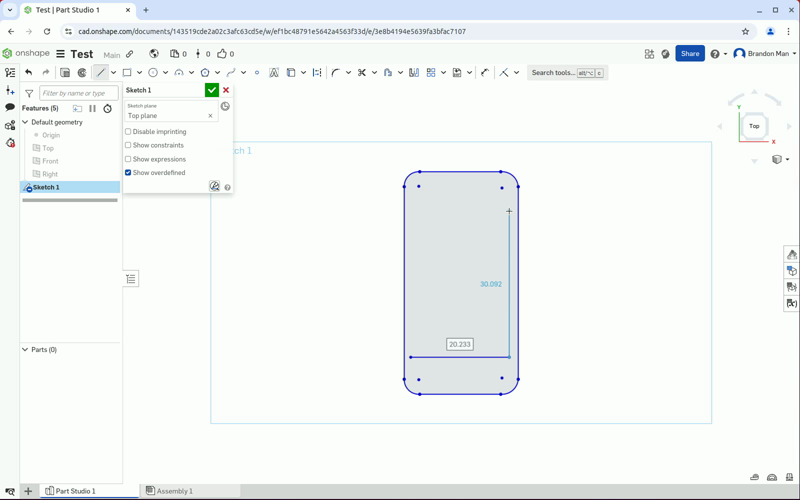
key_down(shift)
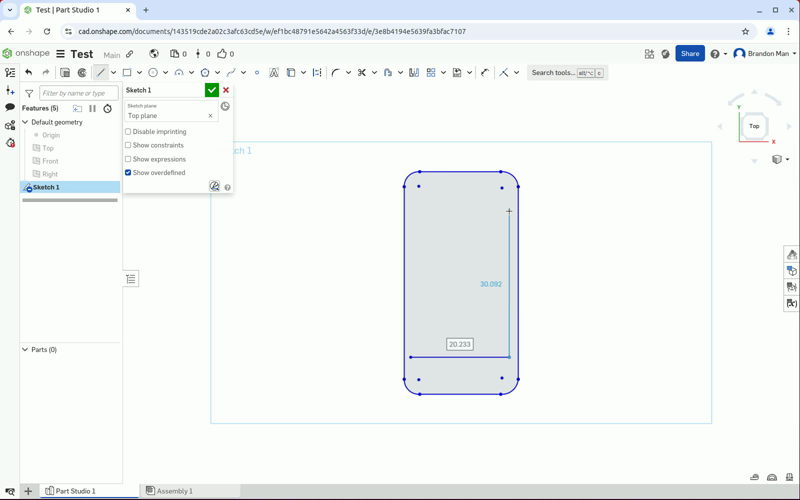
mouse_move(410, 210)
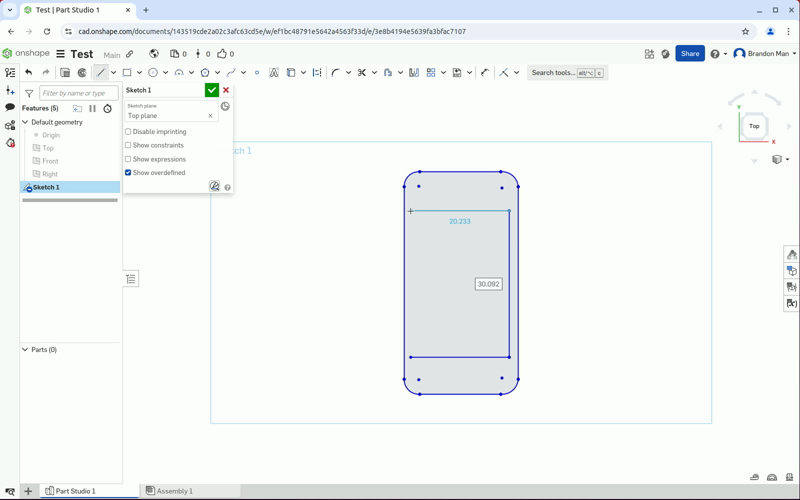
click(410, 210)
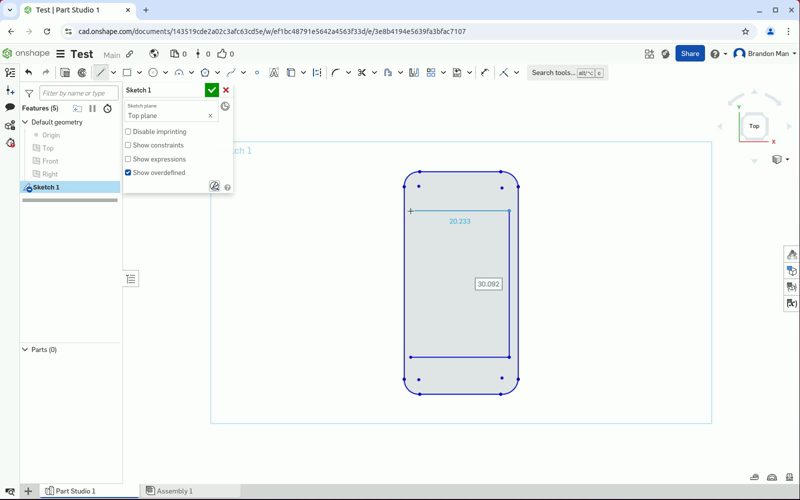
key_up(shift)
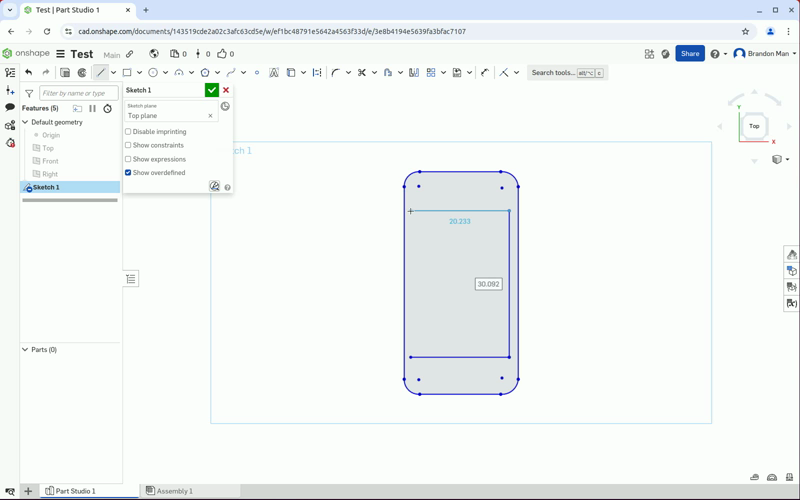
key_down(shift)
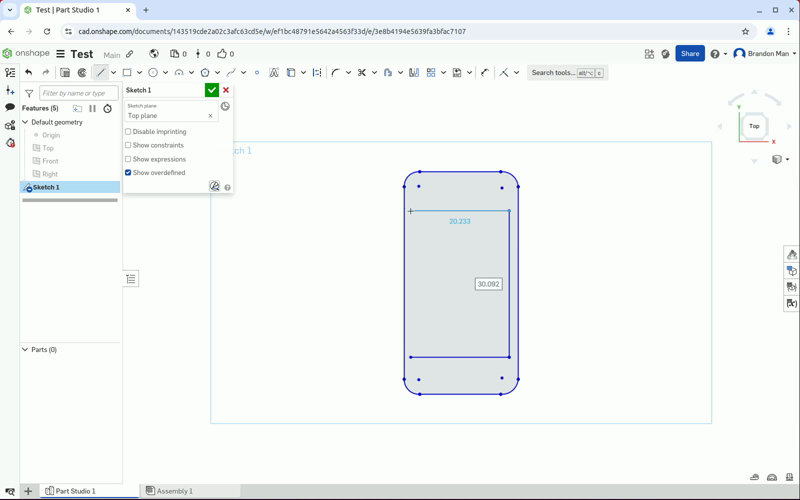
mouse_move(410, 357)
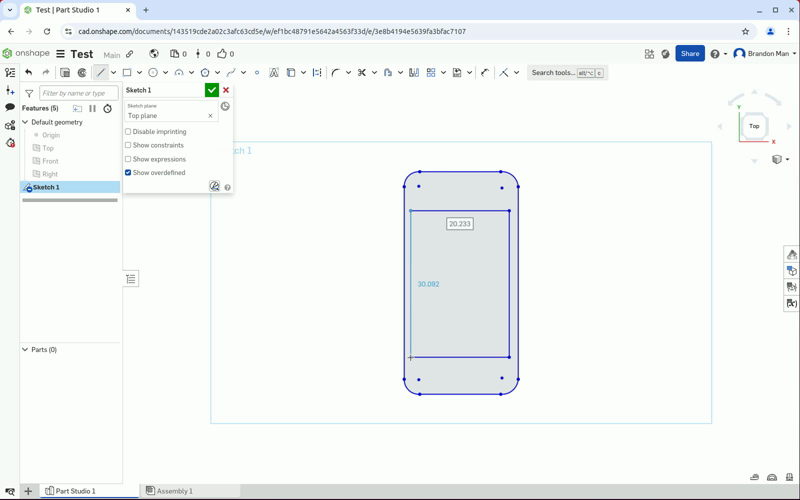
key_up(shift)
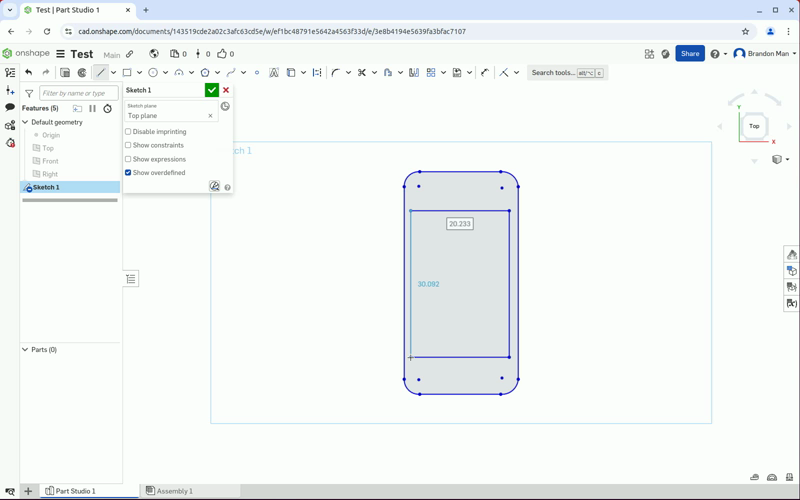
click(410, 357)
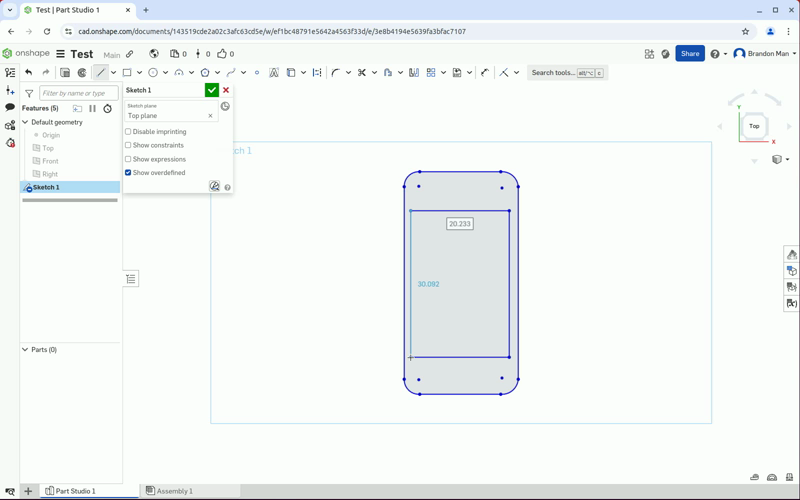
key(esc)
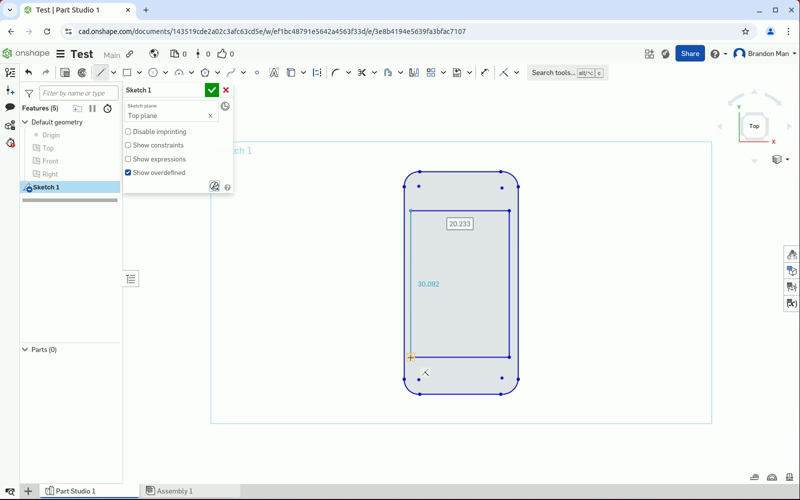
key(c)
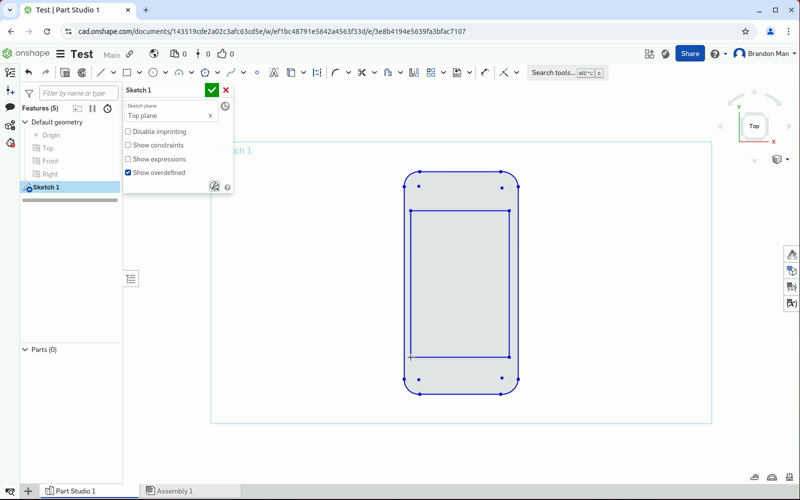
key_down(shift)
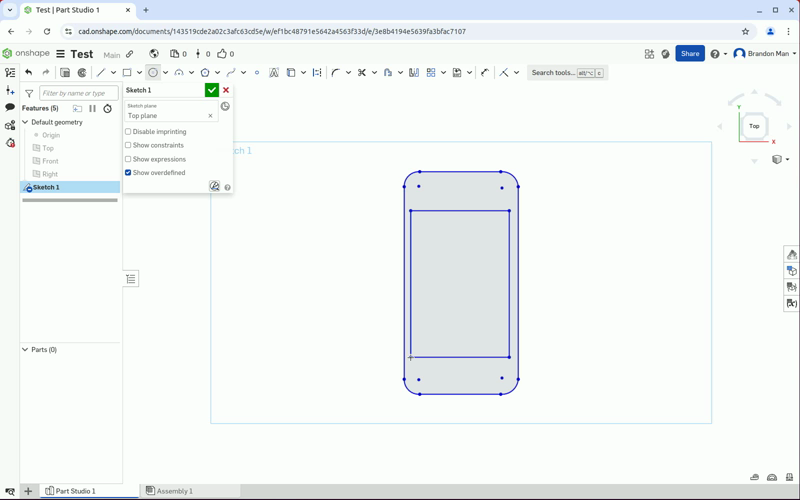
mouse_move(441, 191)
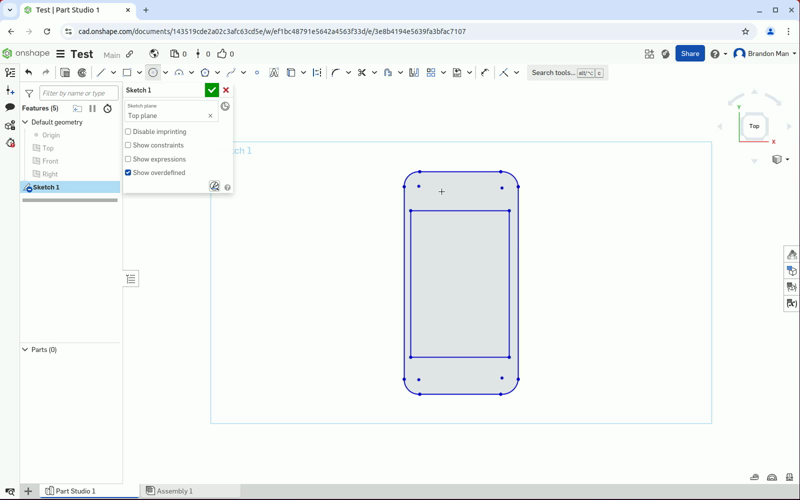
click(441, 191)
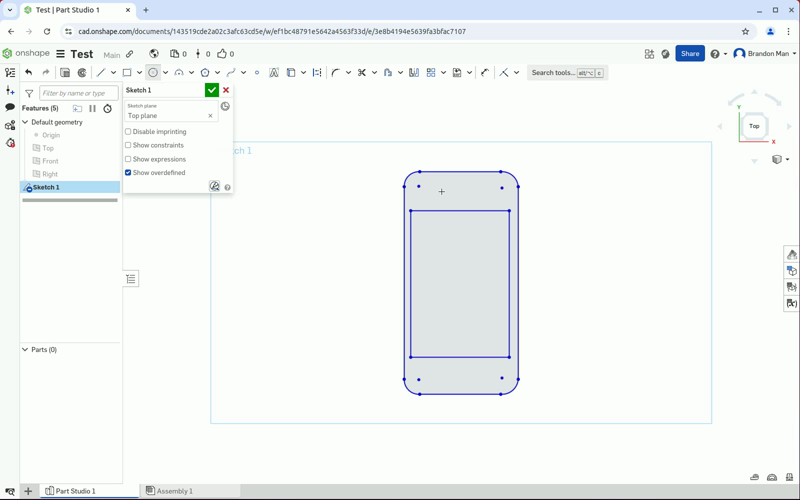
key_up(shift)
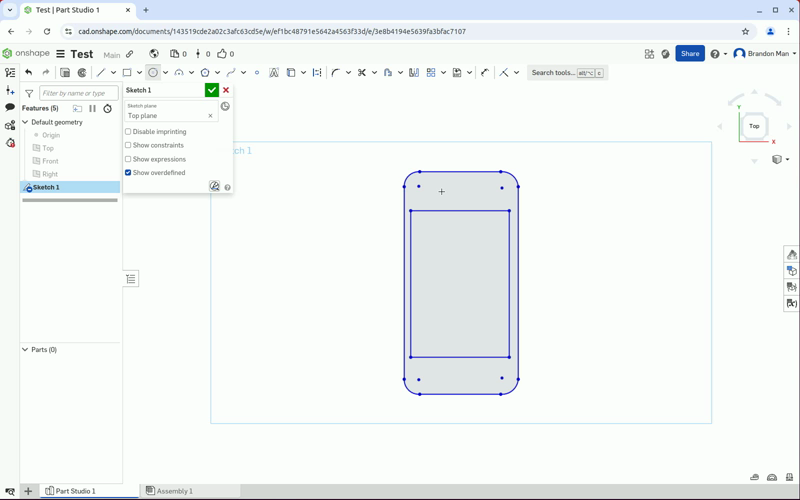
mouse_move(446, 191)
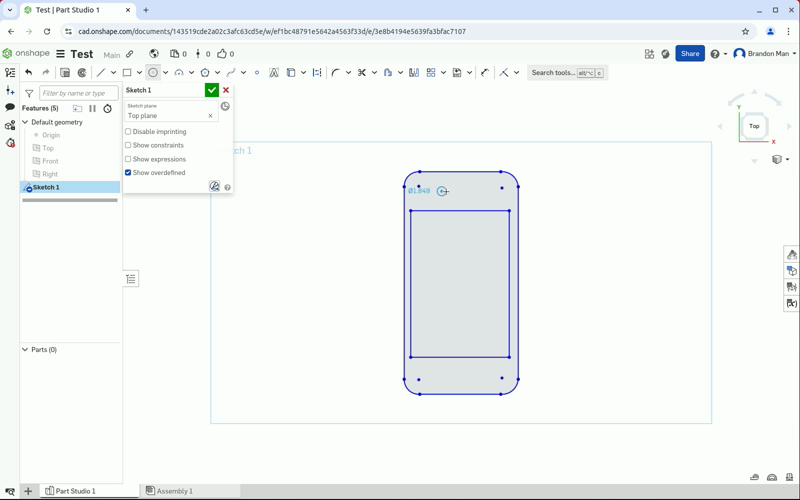
click(446, 191)
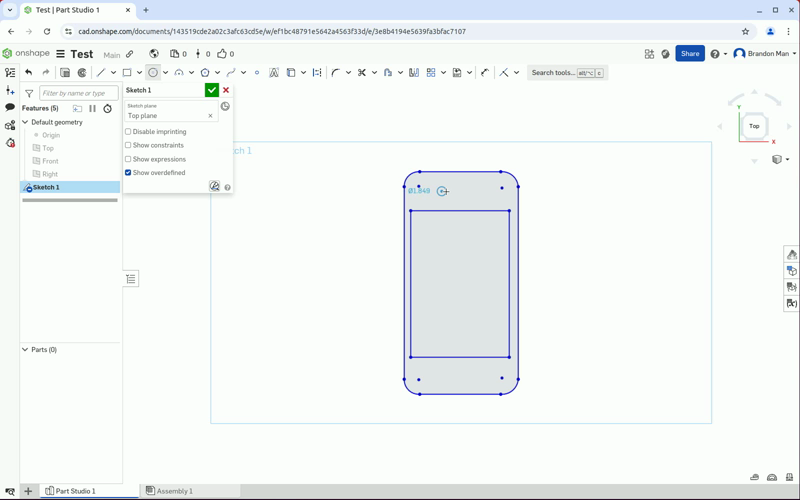
key(esc)
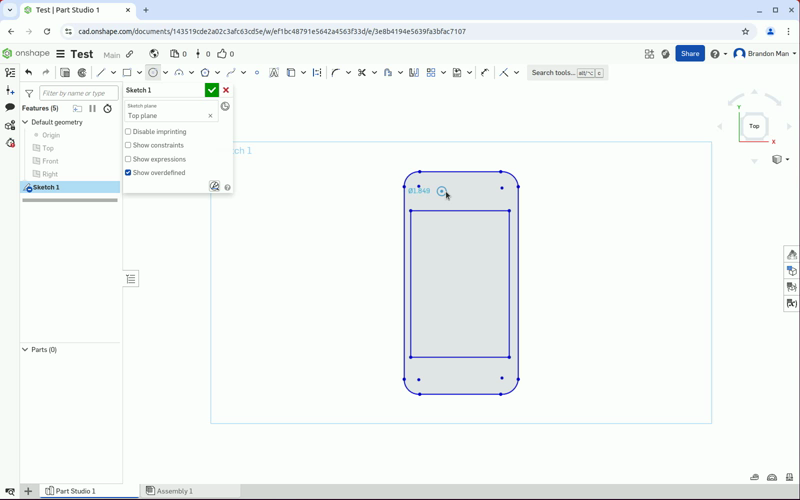
key(l)
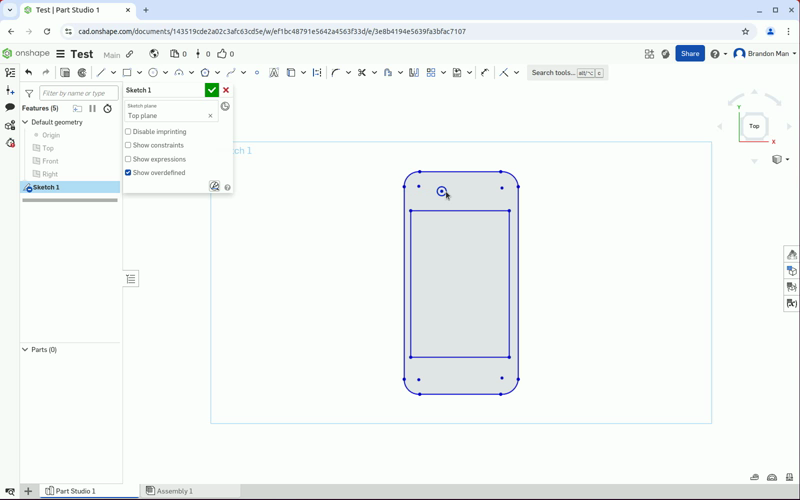
key_down(shift)
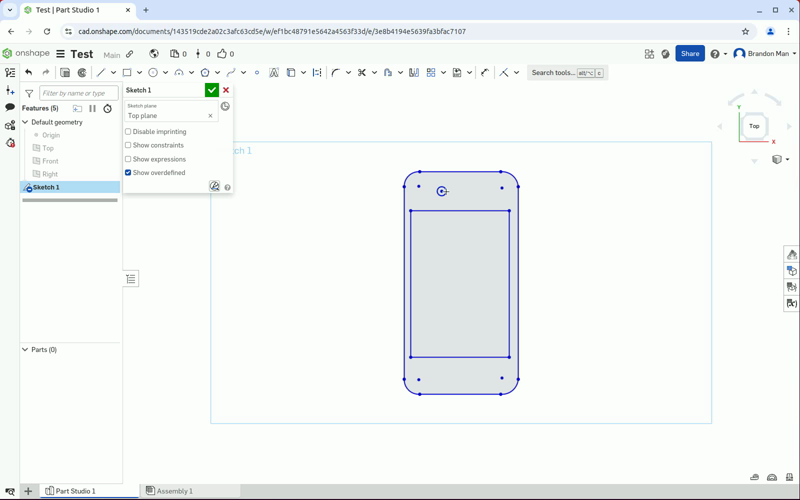
mouse_move(452, 193)
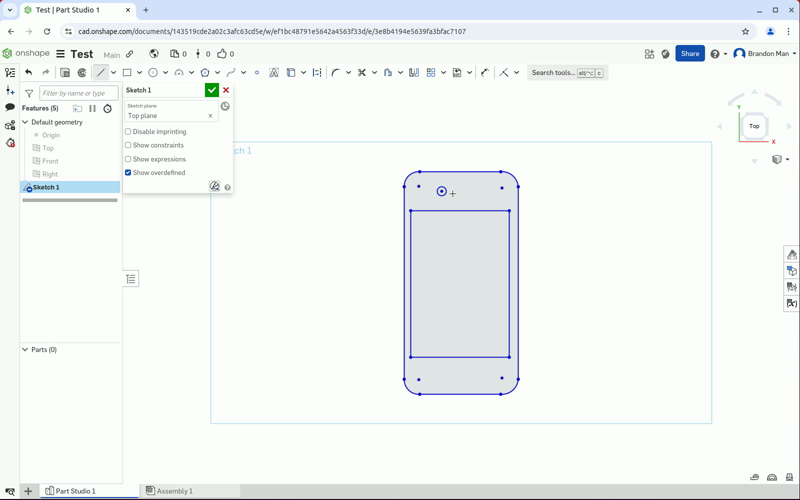
click(452, 193)
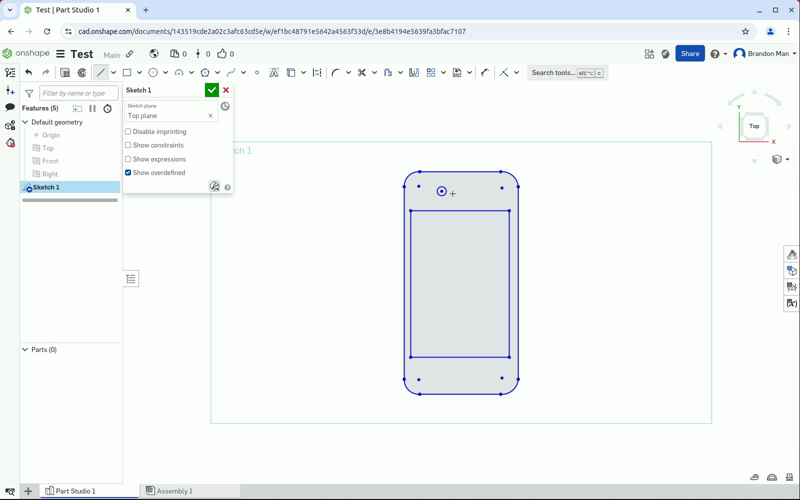
key_up(shift)
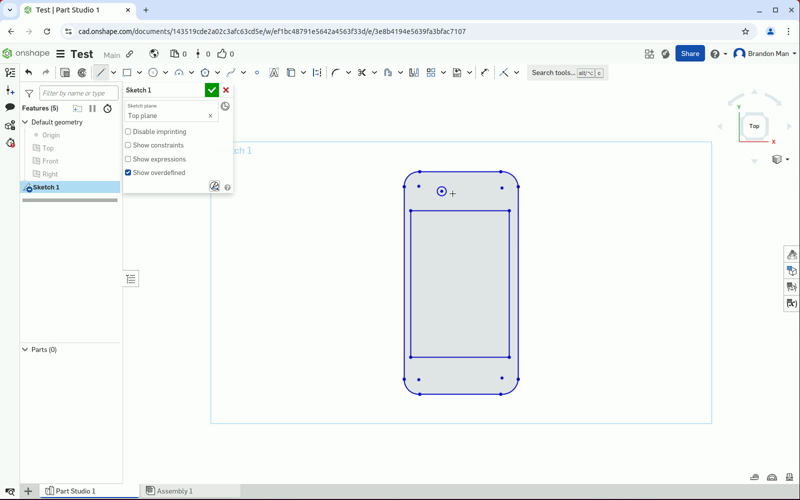
key_down(shift)
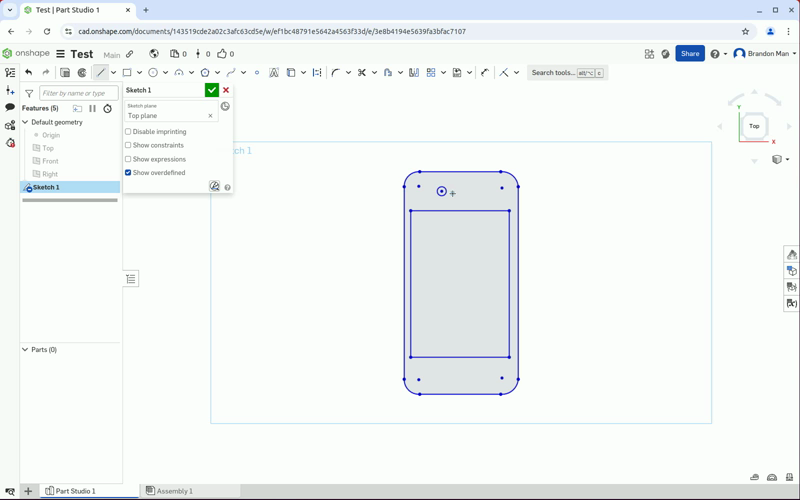
mouse_move(482, 193)
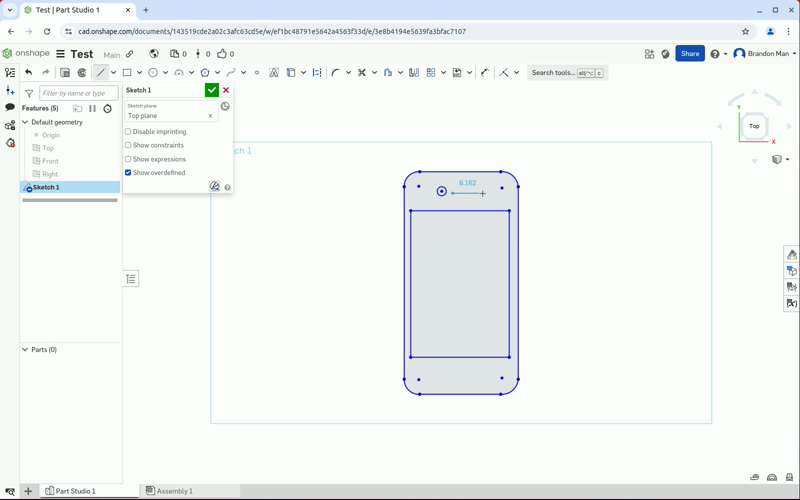
mouse_move(470, 193)
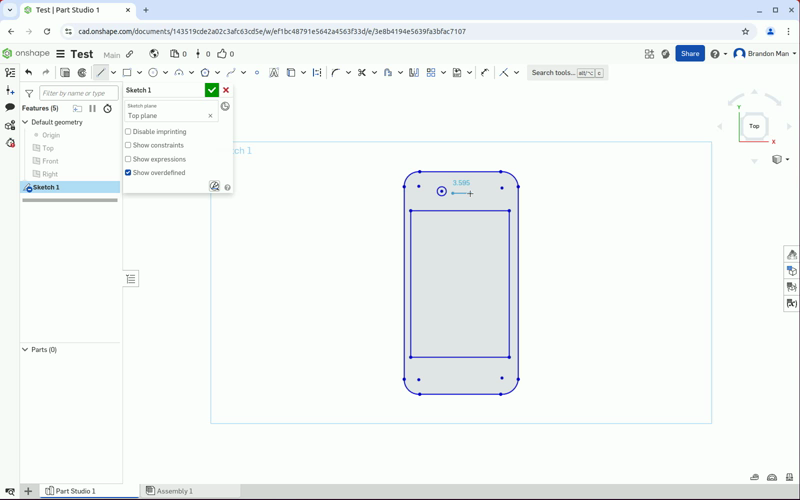
click(470, 193)
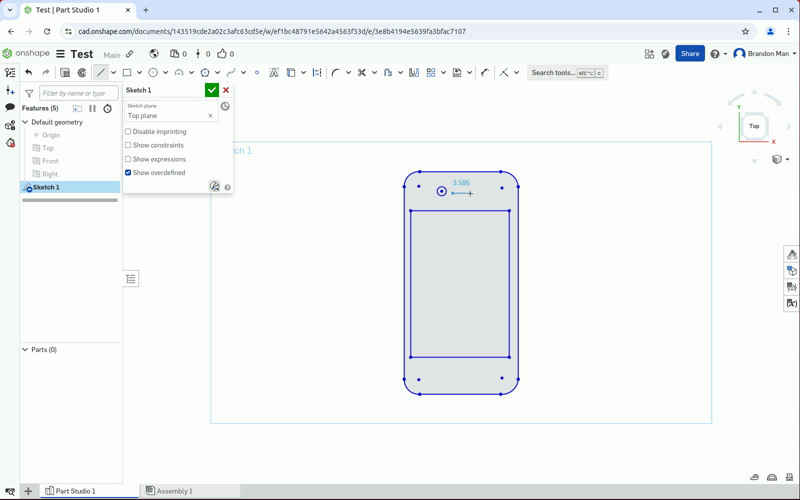
key_up(shift)
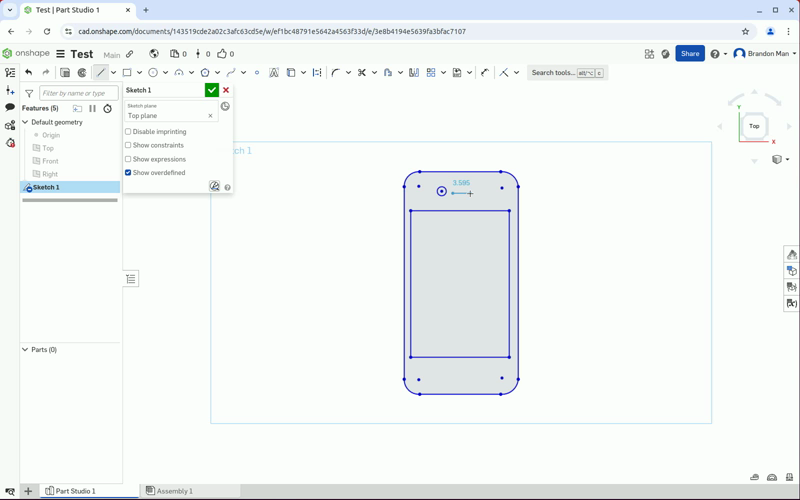
key(esc)
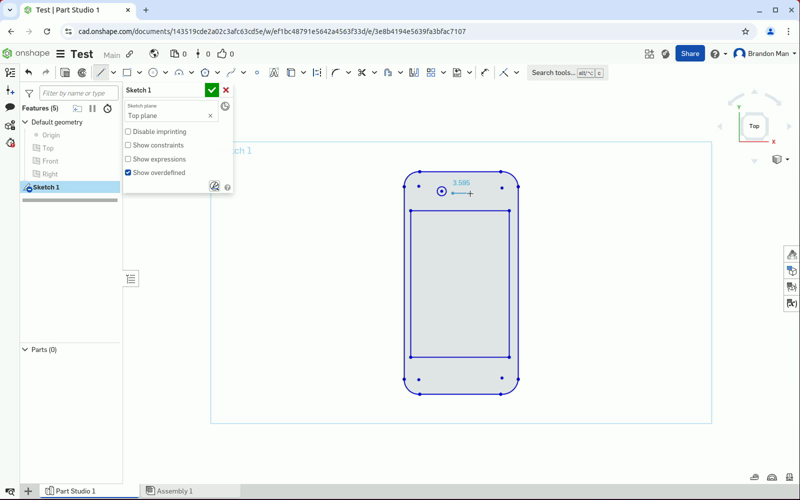
key(a)
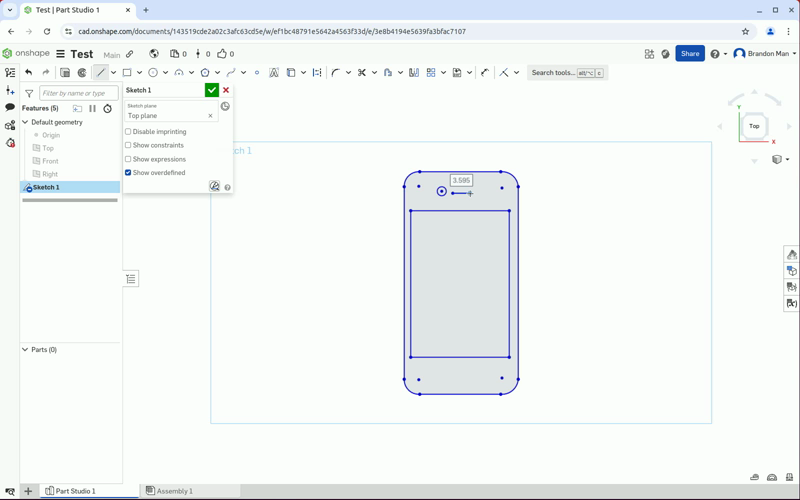
mouse_move(470, 193)
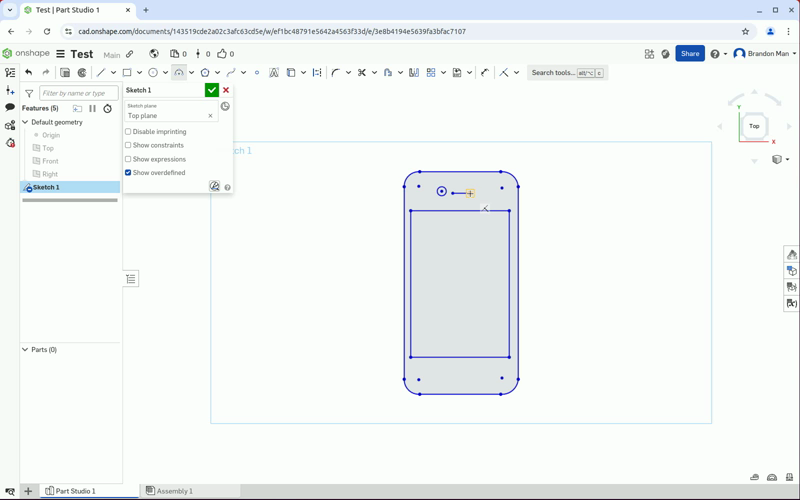
click(470, 193)
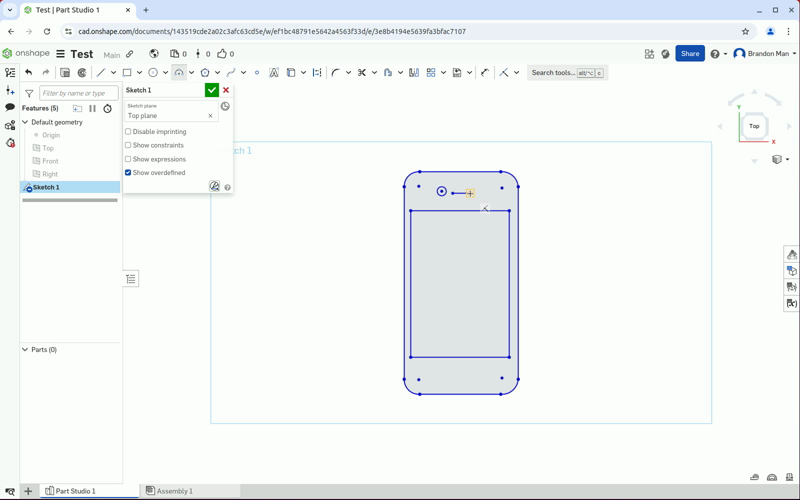
key_down(shift)
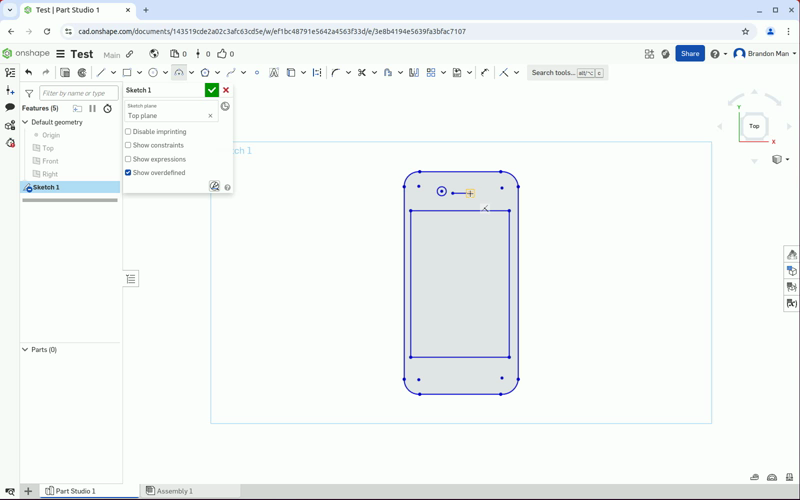
mouse_move(470, 189)
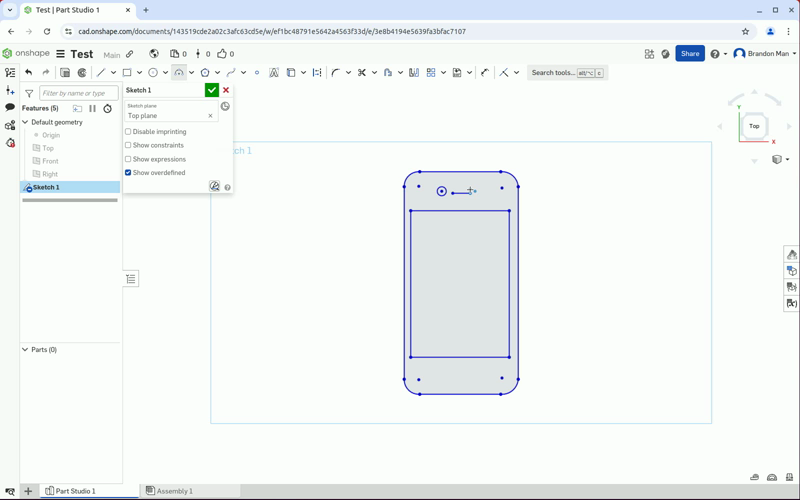
scroll(6)
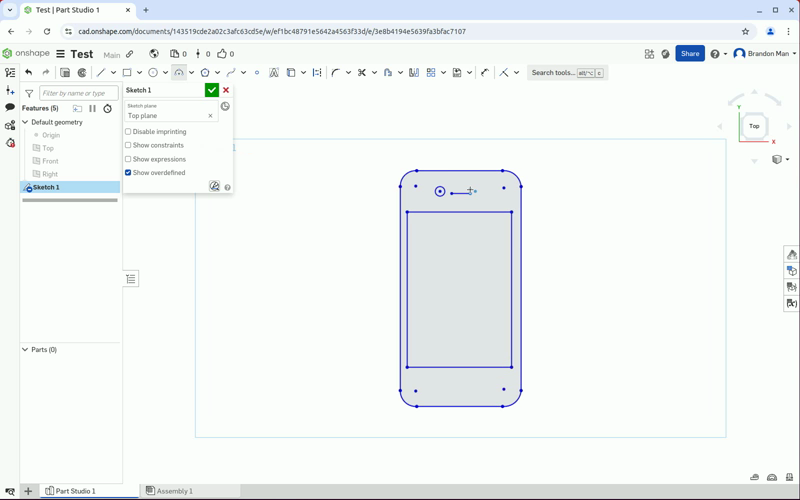
scroll(6)
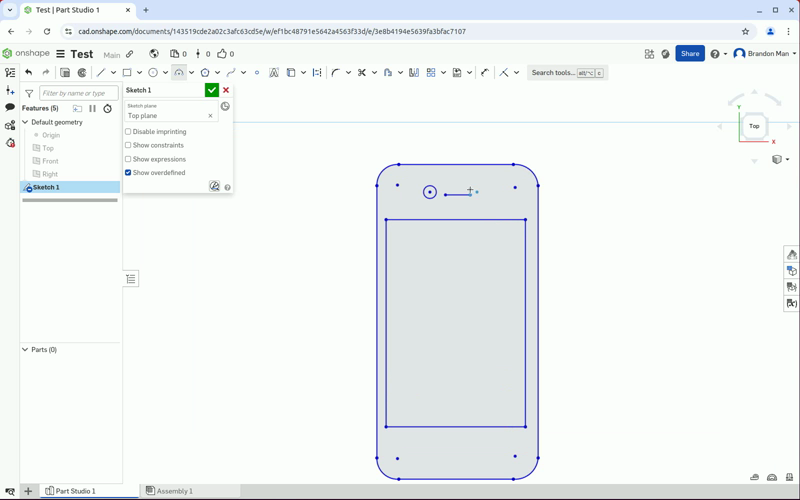
scroll(6)
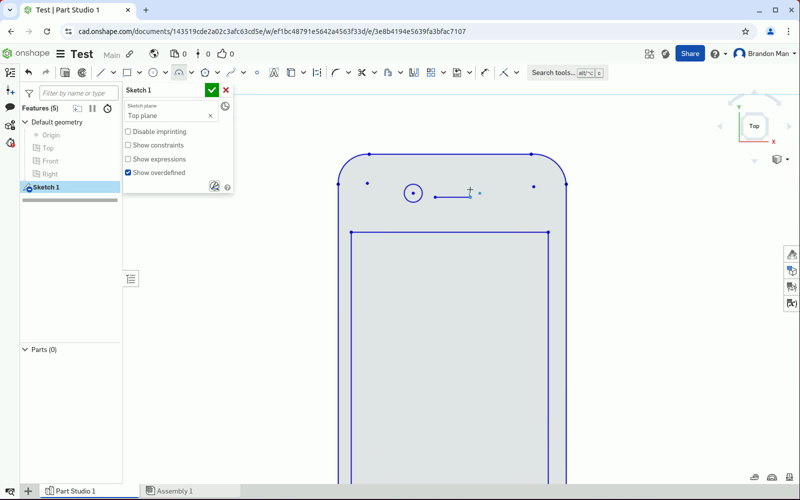
scroll(6)
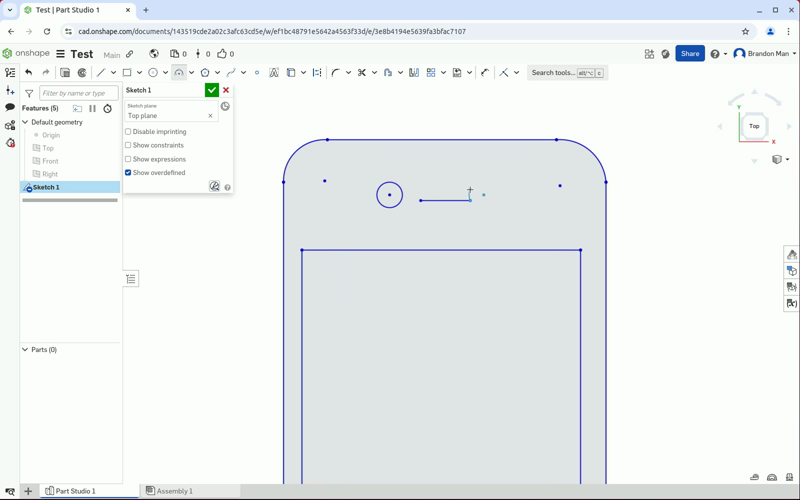
scroll(6)
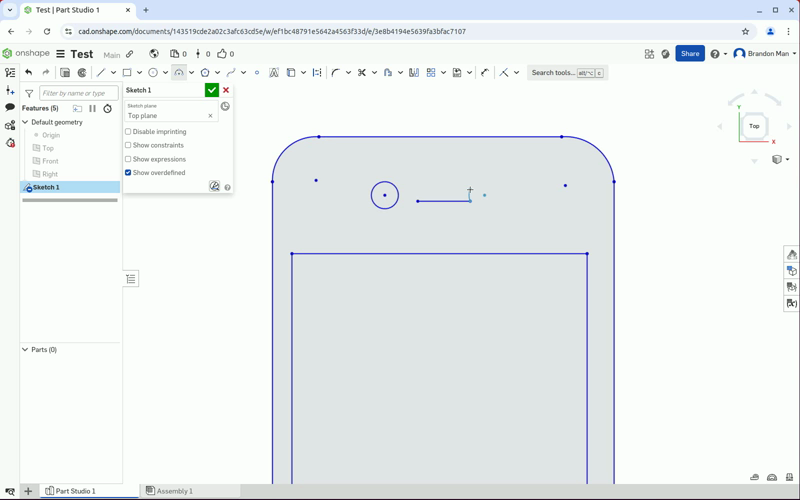
scroll(6)
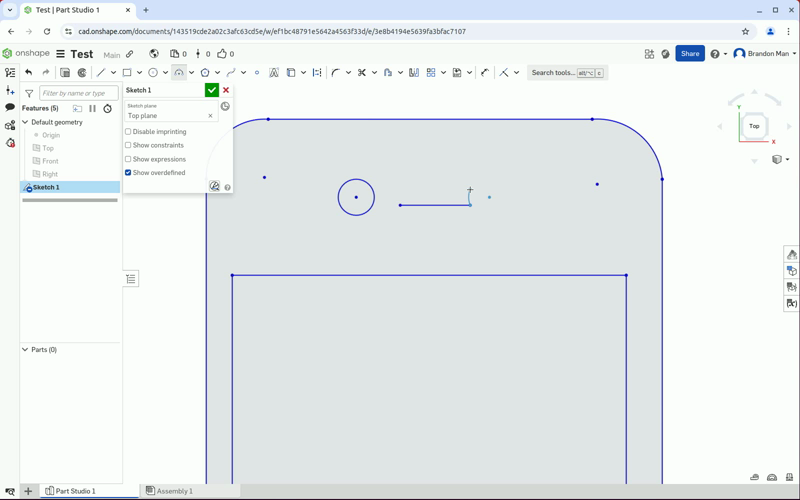
scroll(6)
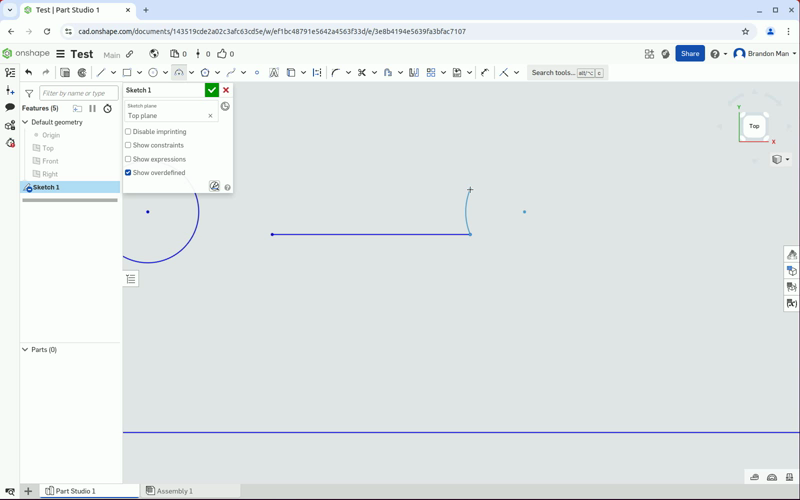
click(470, 189)
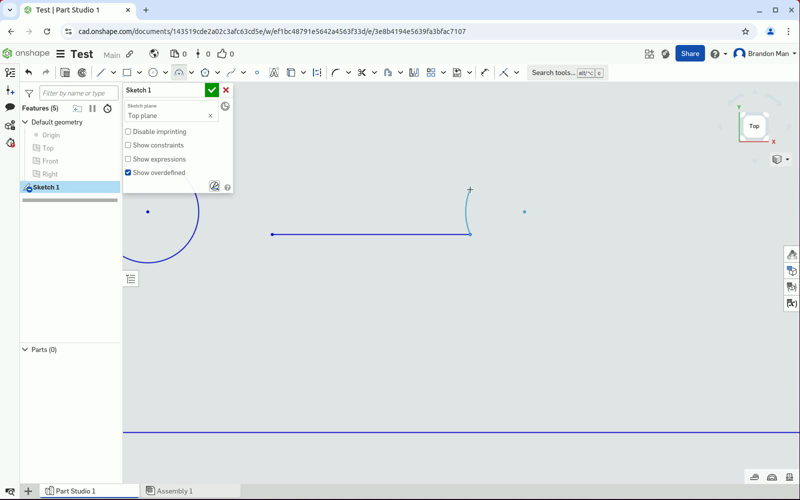
scroll(-6)
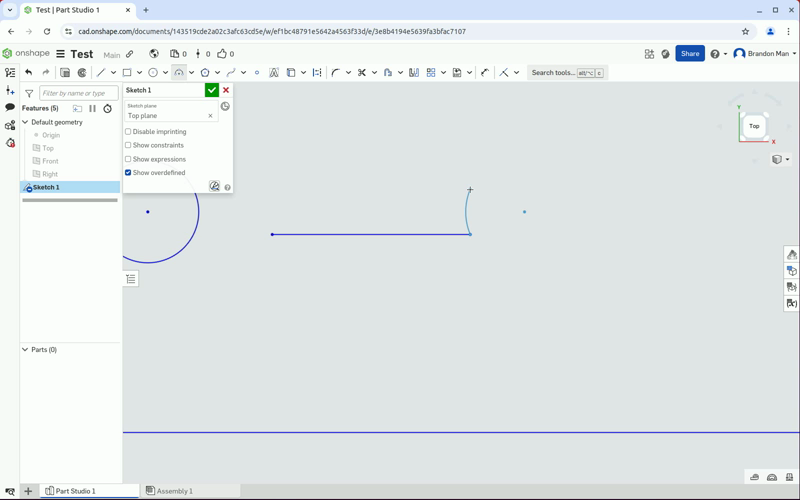
scroll(-6)
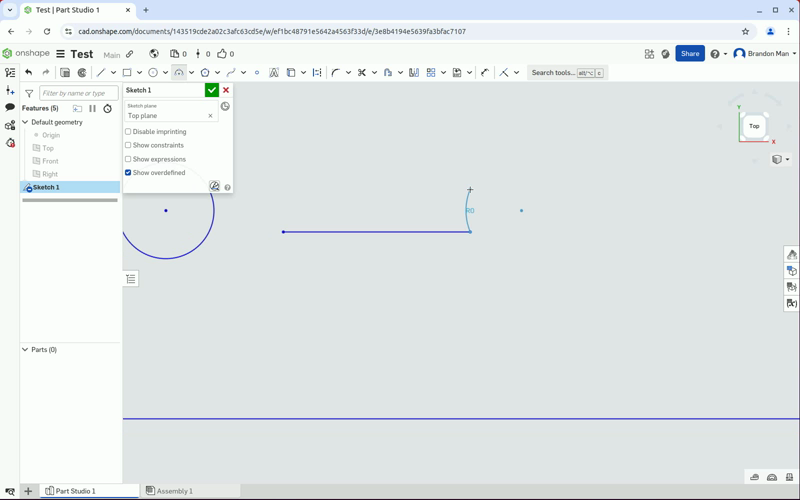
scroll(-6)
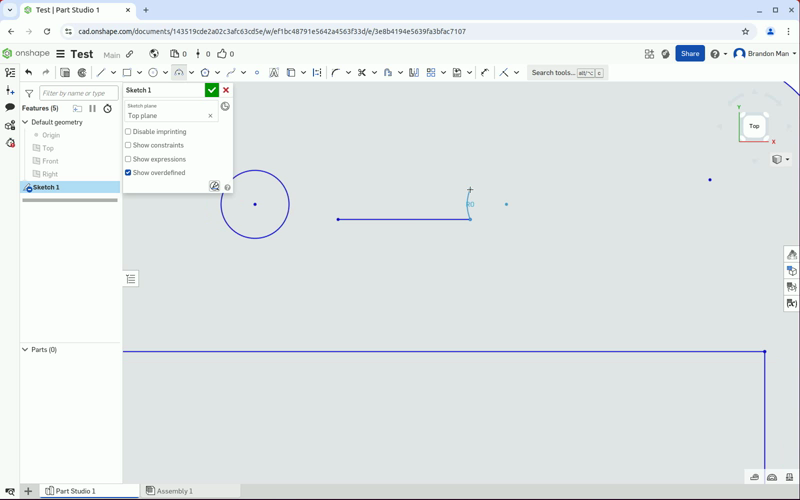
scroll(-6)
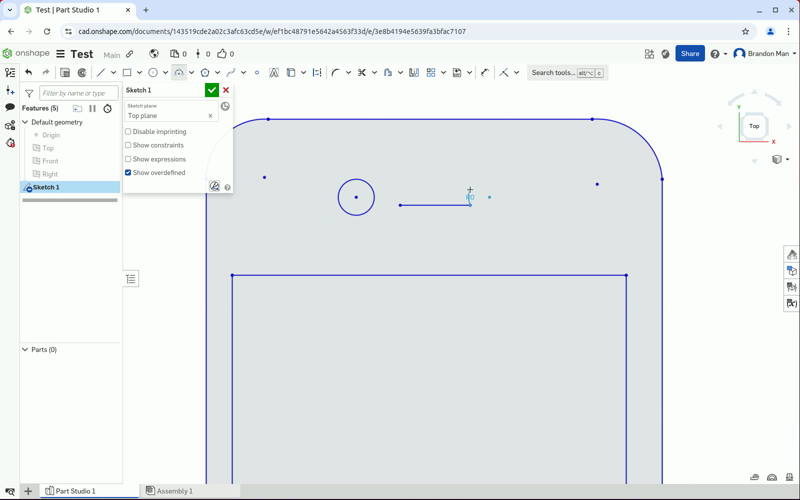
scroll(-6)
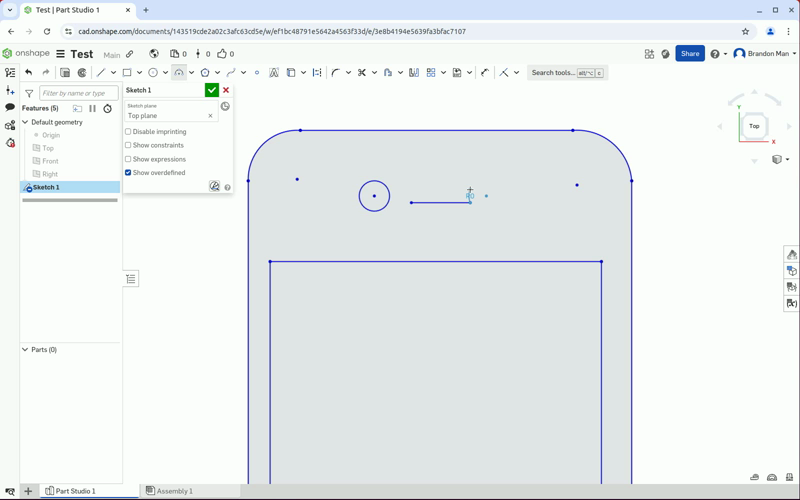
scroll(-6)
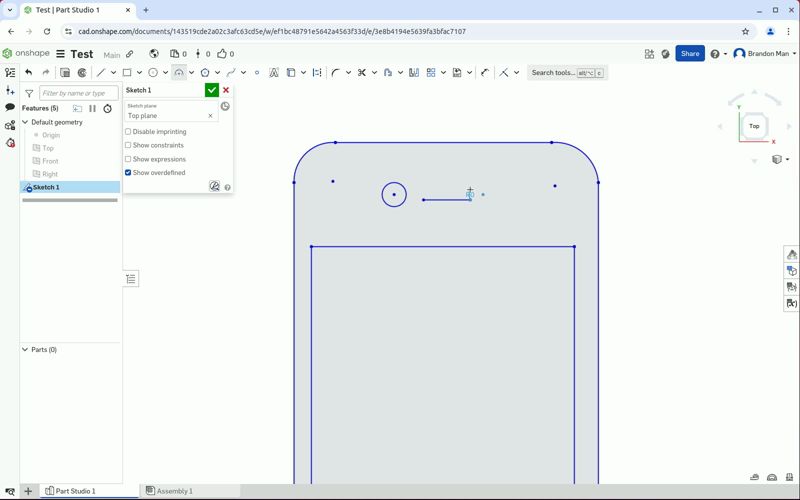
scroll(-6)
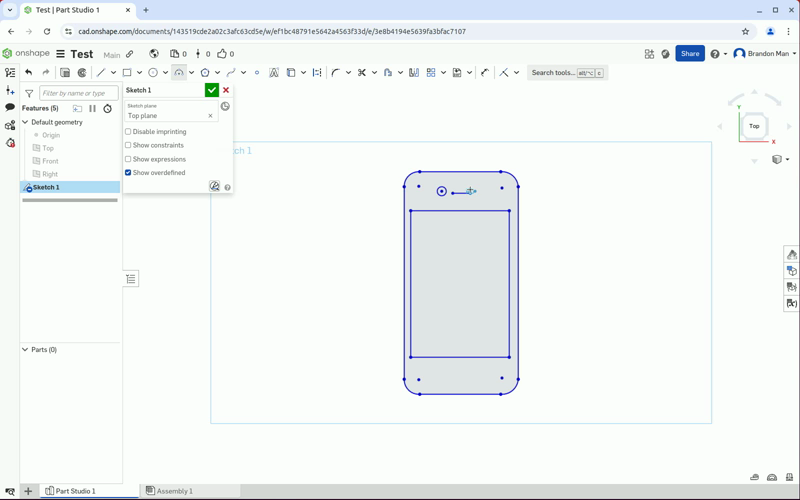
mouse_move(472, 191)
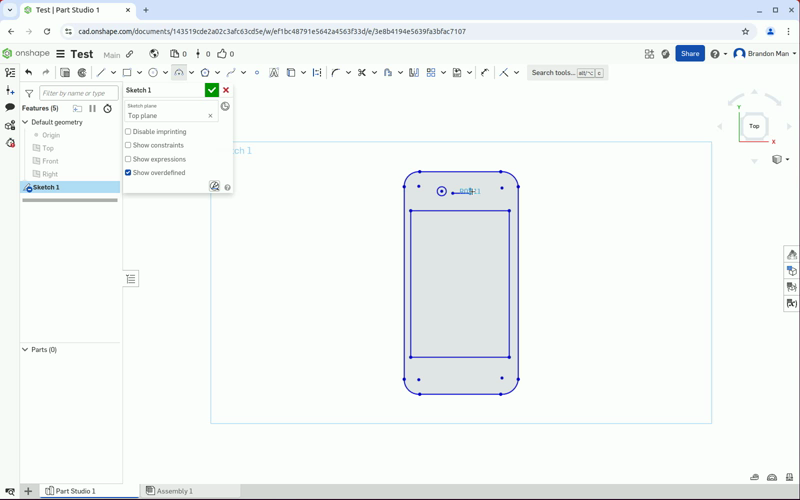
scroll(6)
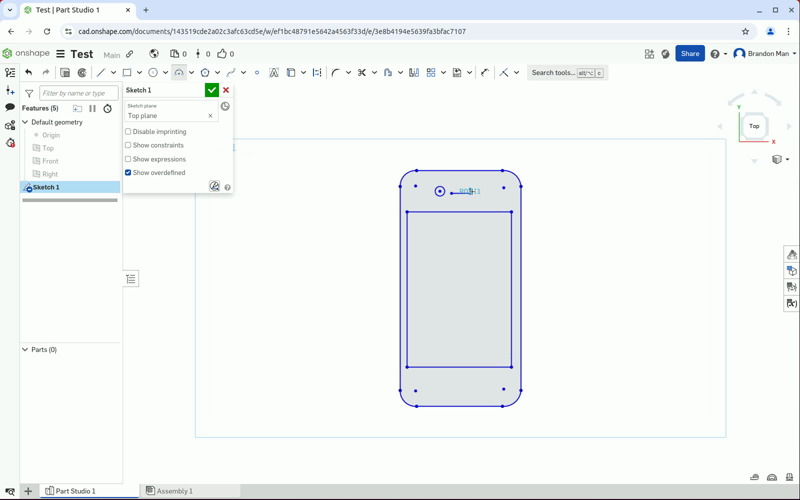
scroll(6)
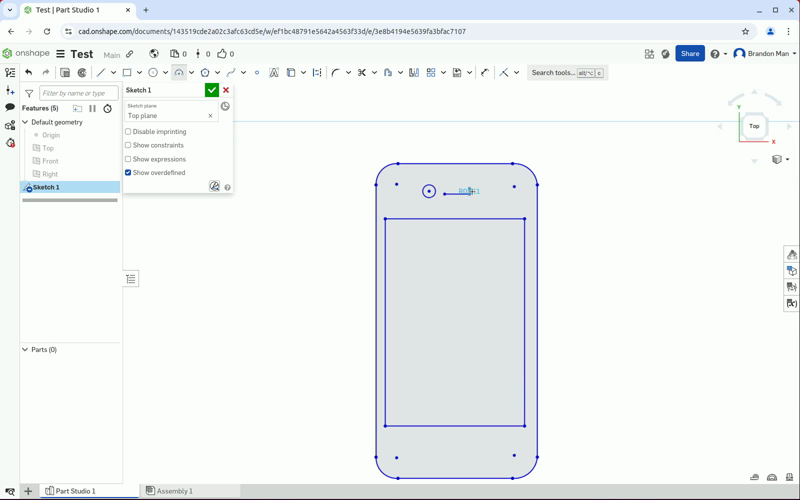
scroll(6)
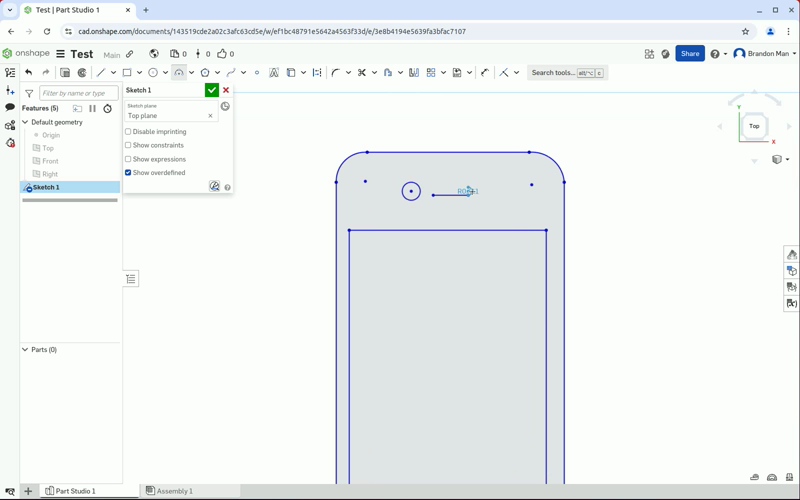
scroll(6)
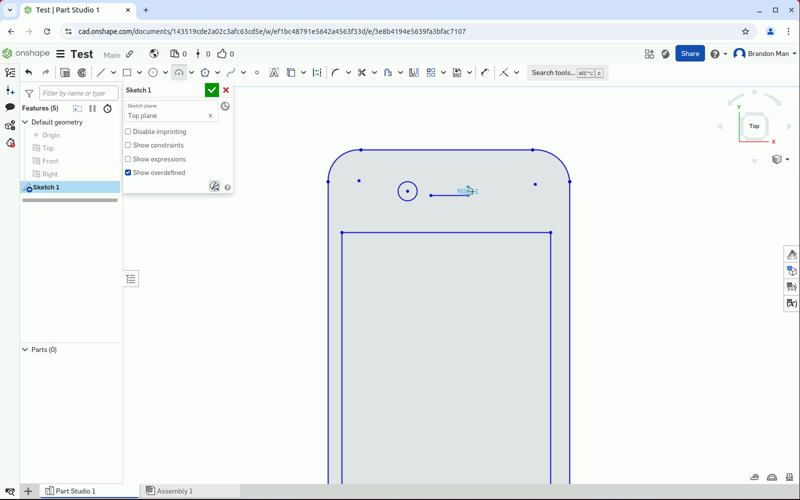
scroll(6)
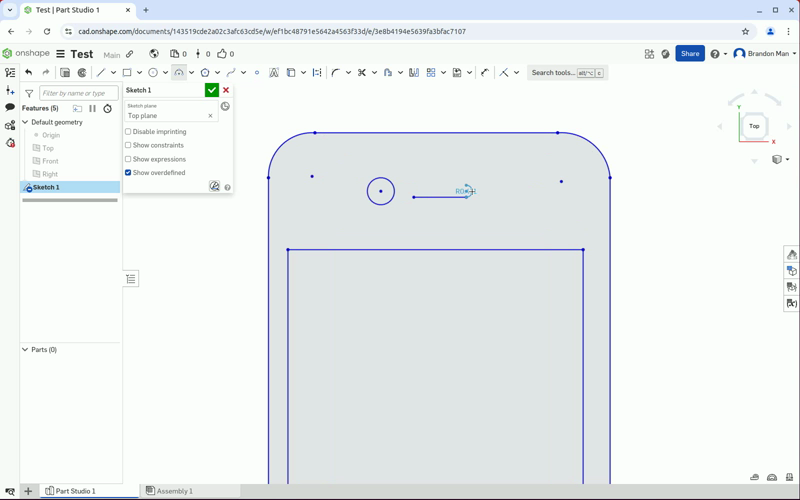
scroll(6)
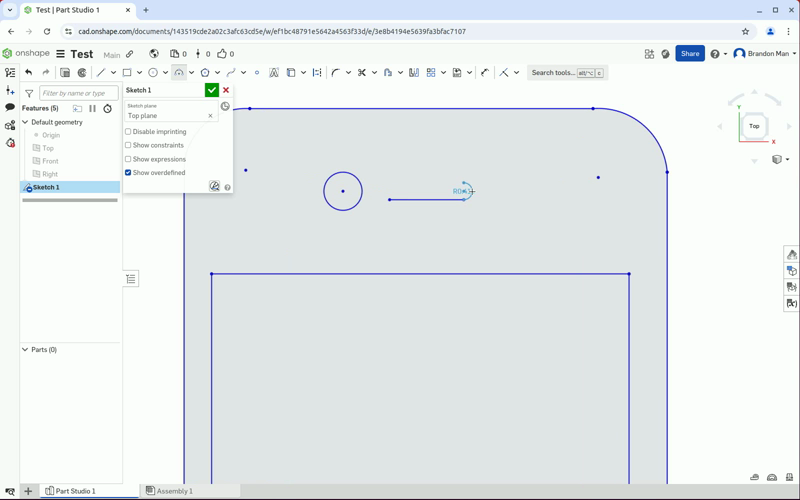
scroll(6)
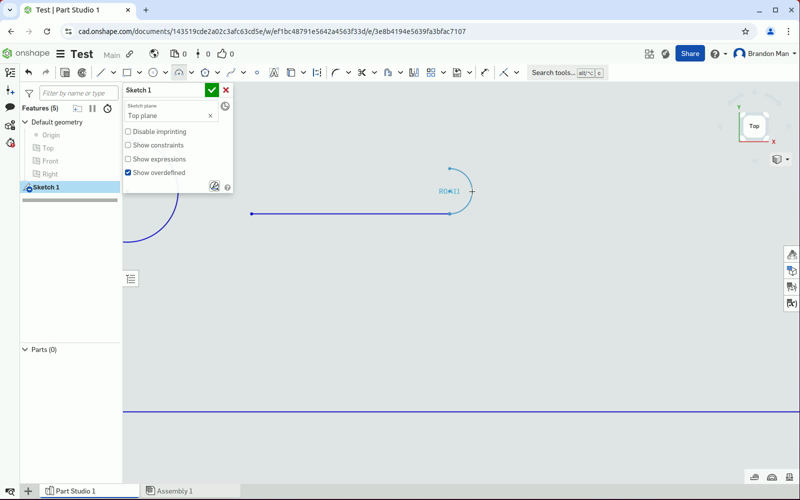
click(472, 191)
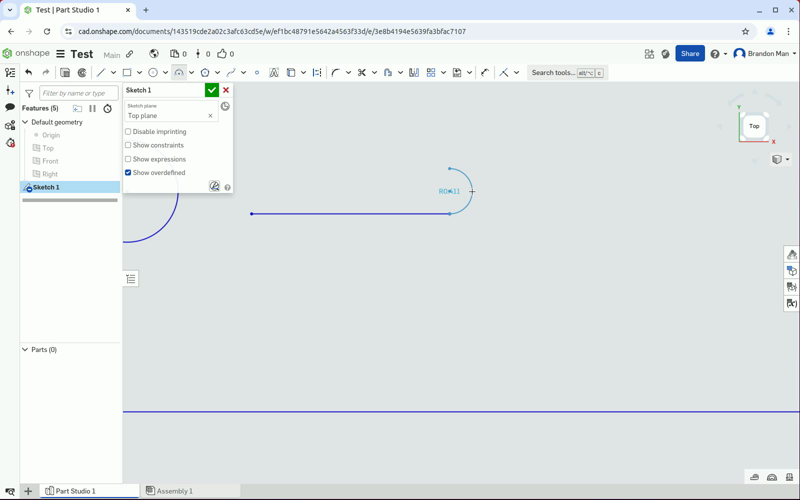
scroll(-6)
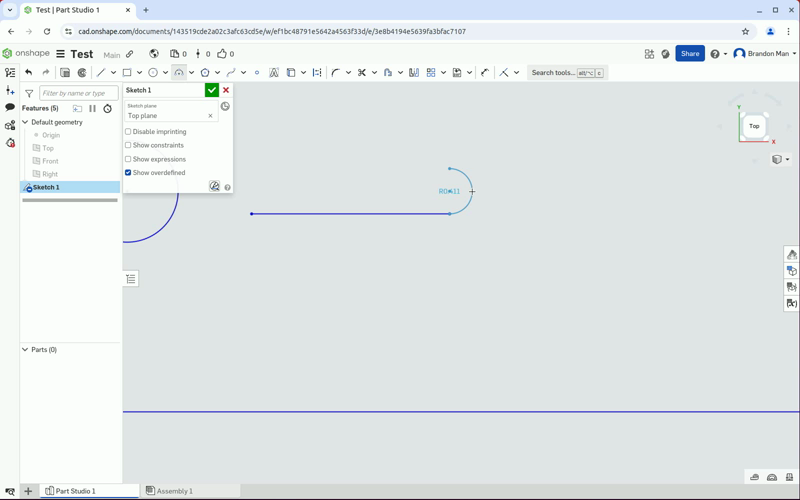
scroll(-6)
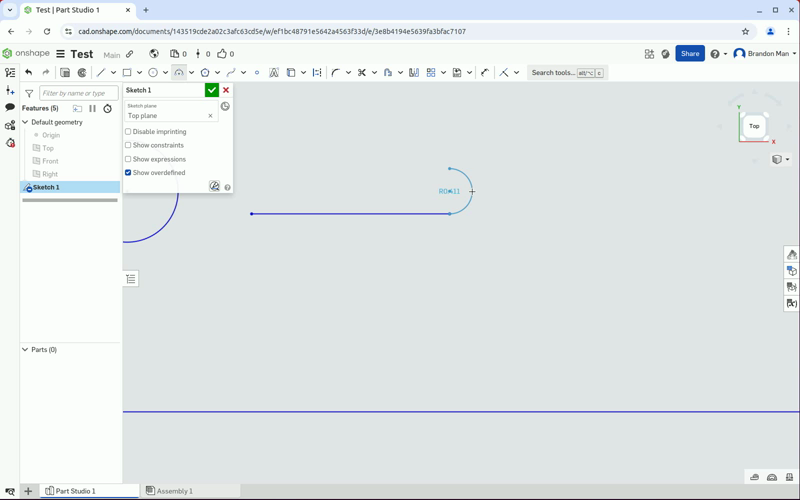
scroll(-6)
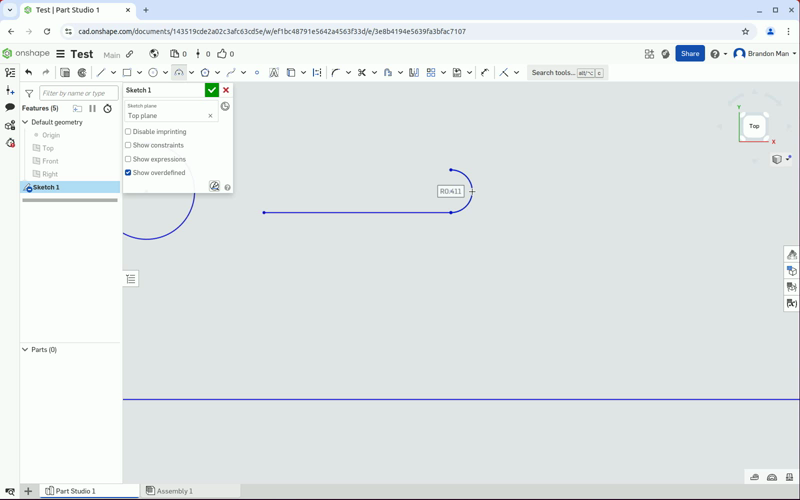
scroll(-6)
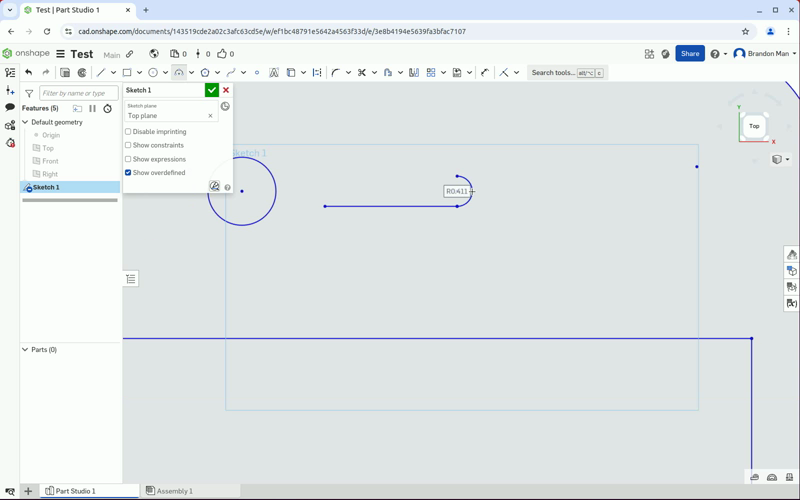
scroll(-6)
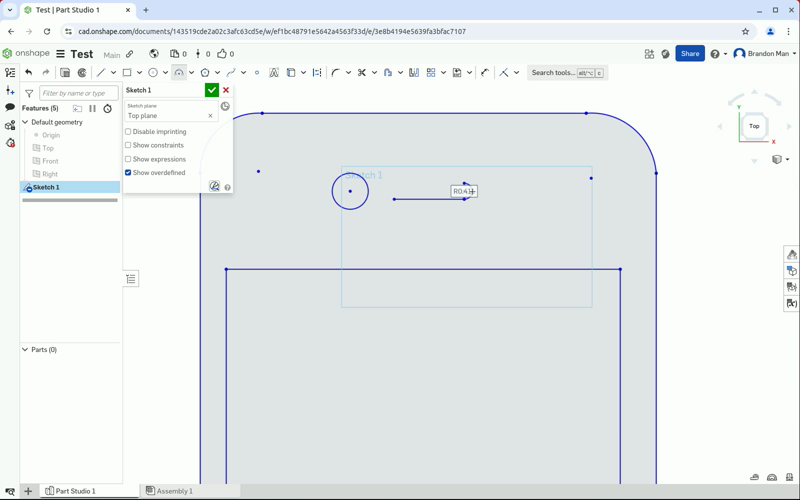
scroll(-6)
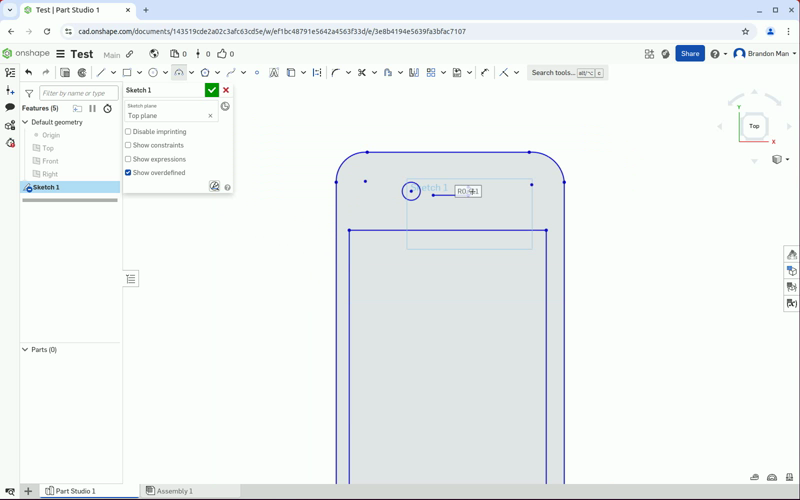
scroll(-6)
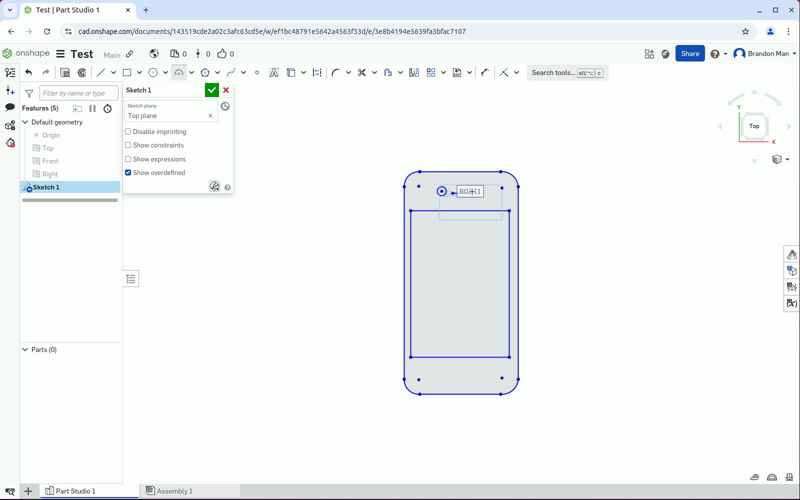
key_up(shift)
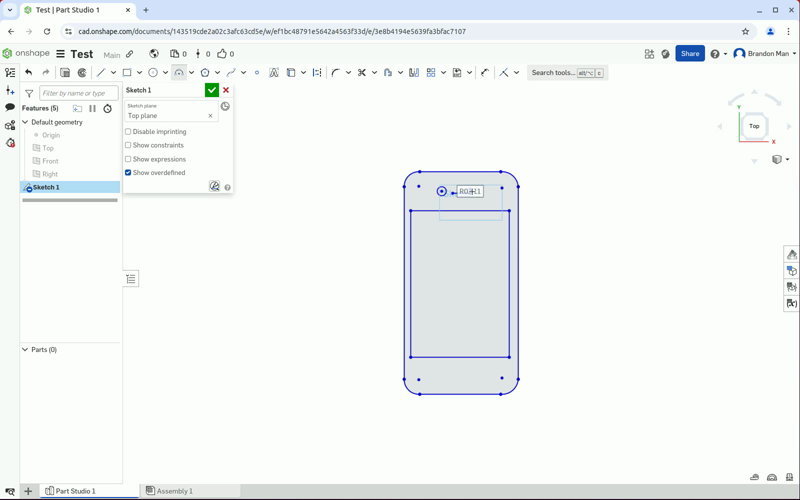
key(esc)
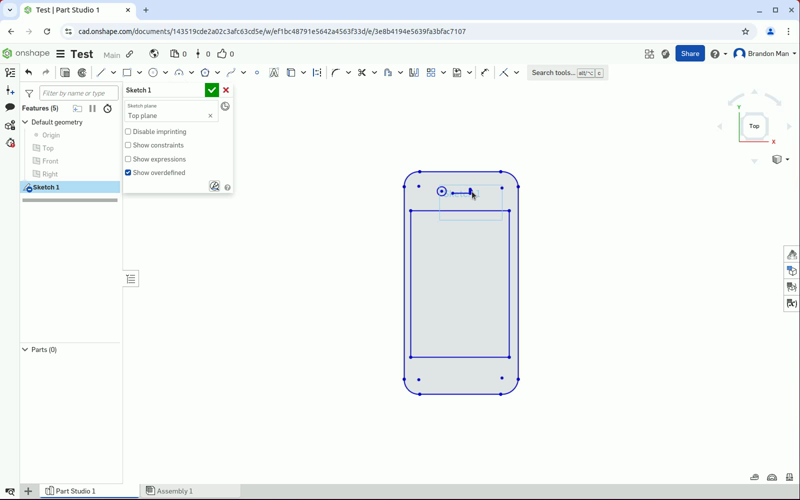
key(l)
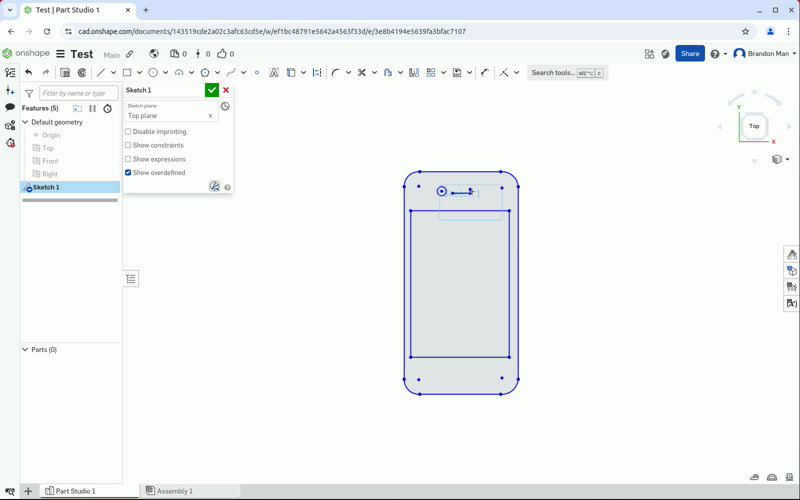
mouse_move(470, 189)
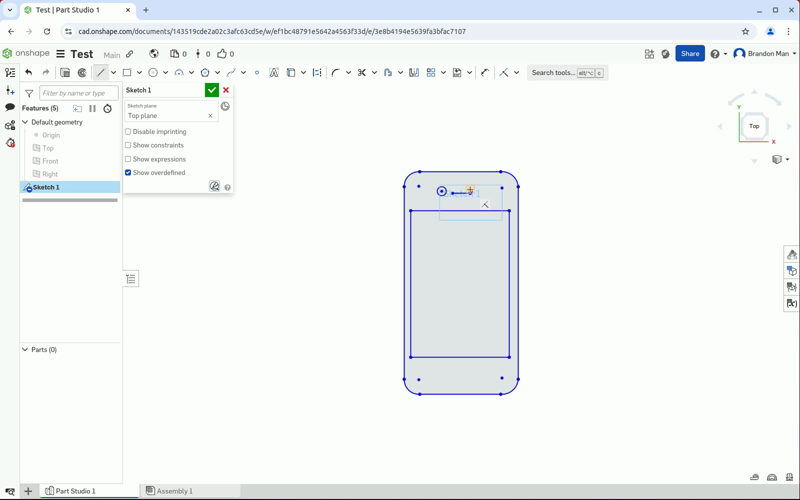
scroll(6)
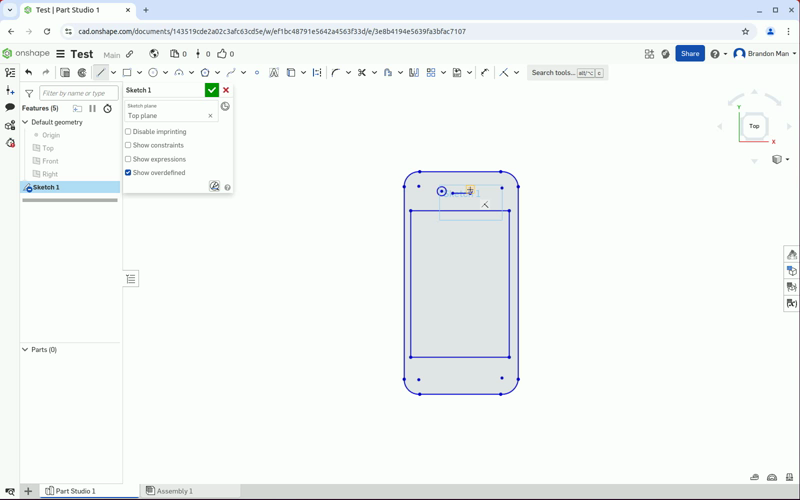
scroll(6)
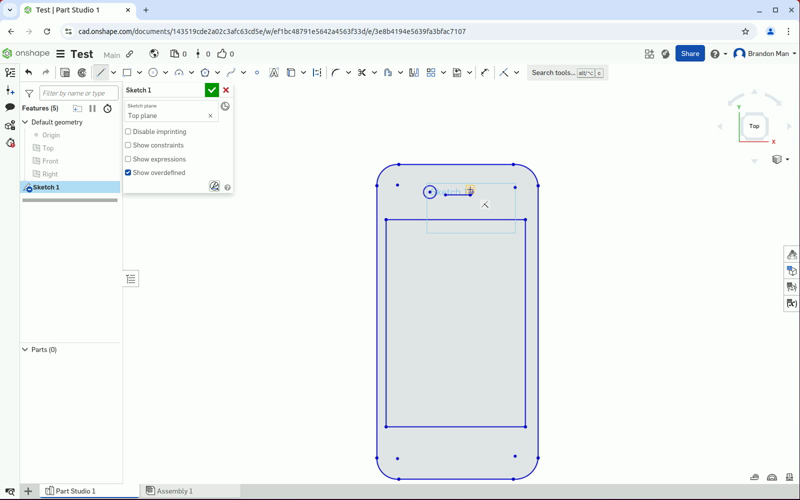
scroll(6)
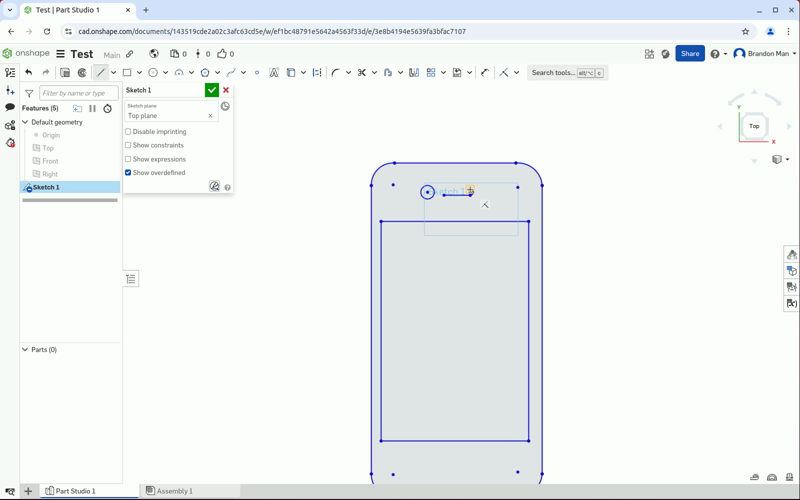
scroll(6)
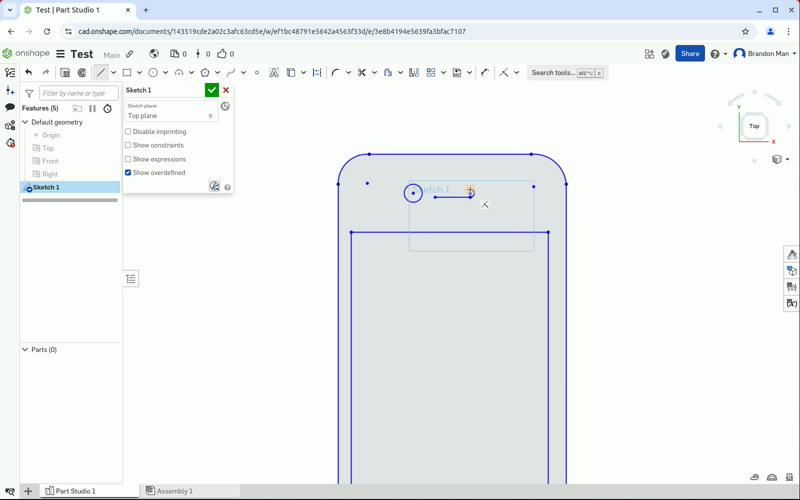
scroll(6)
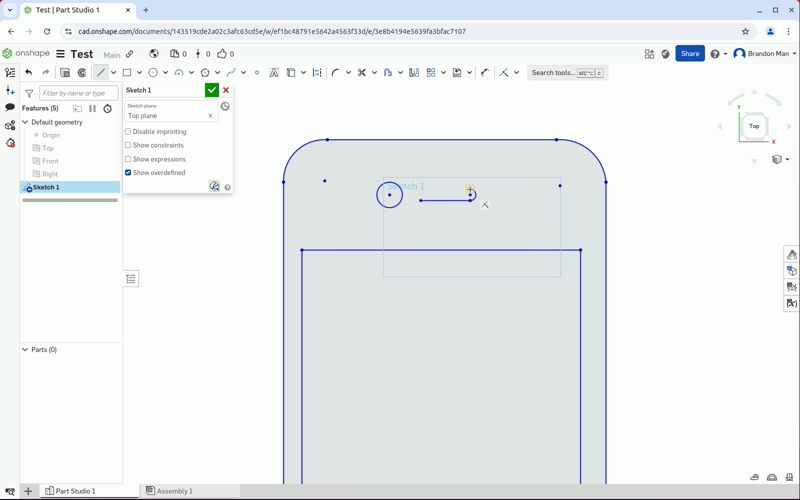
scroll(6)
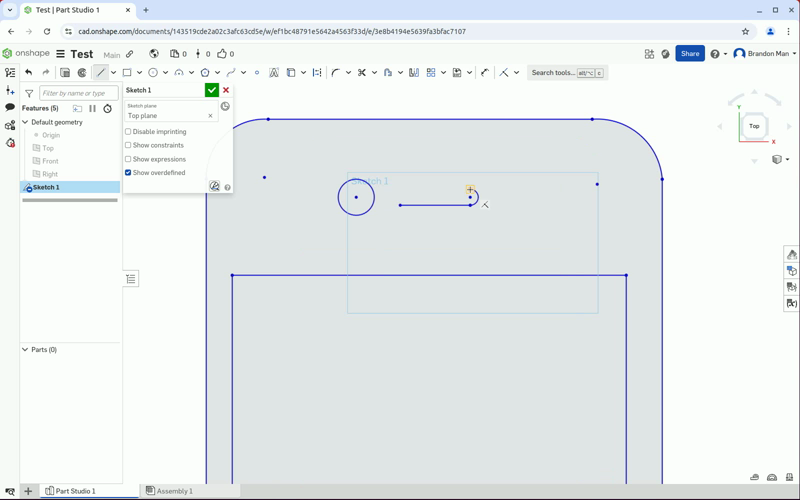
scroll(6)
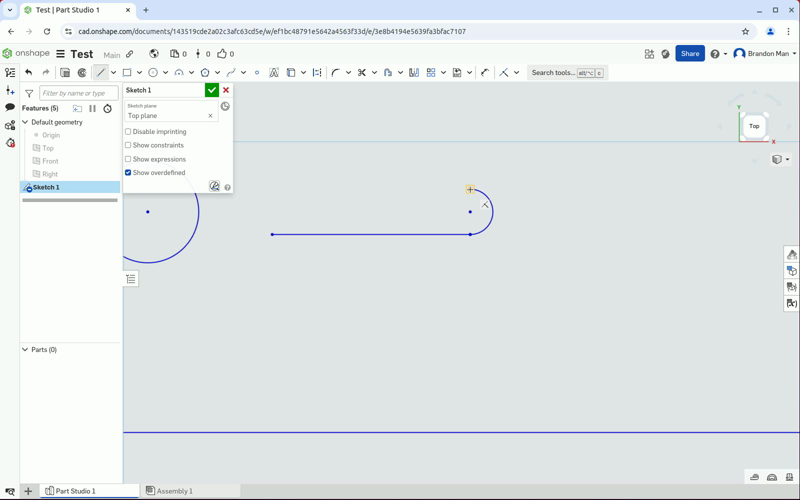
click(470, 189)
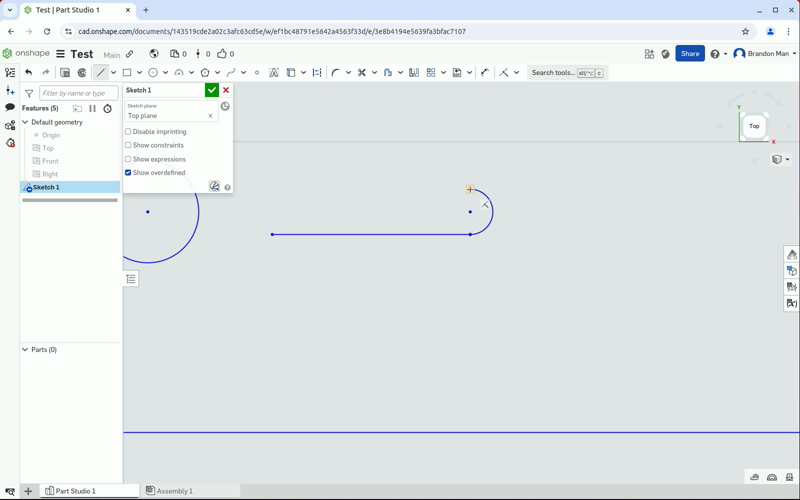
scroll(-6)
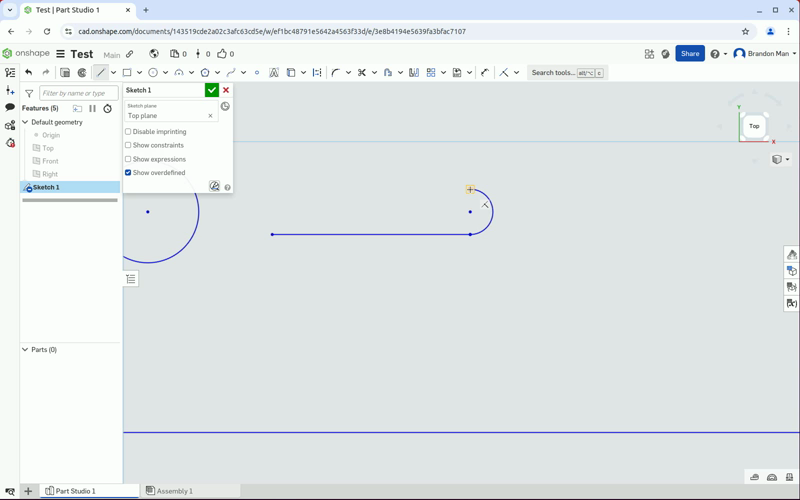
scroll(-6)
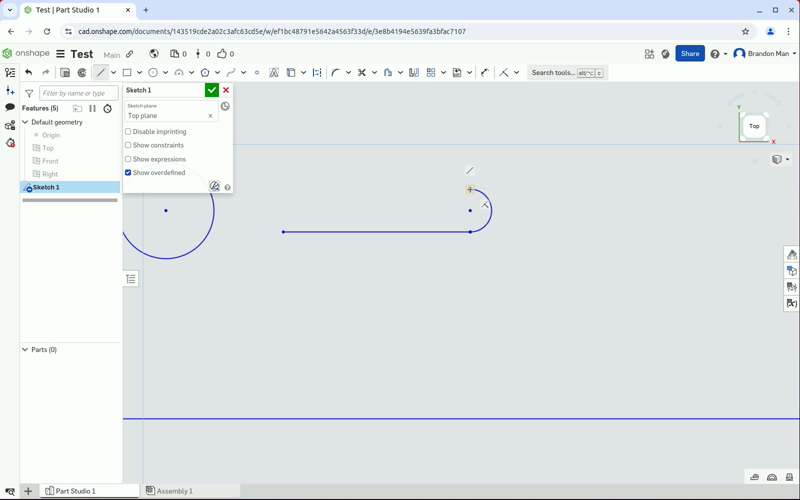
scroll(-6)
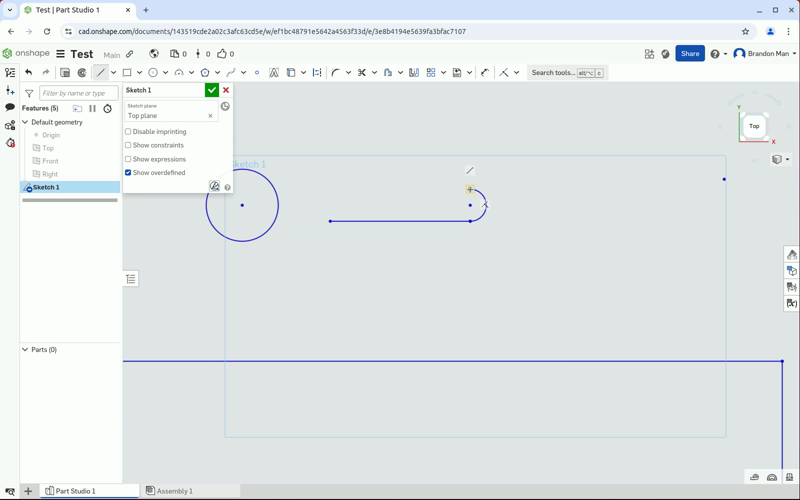
scroll(-6)
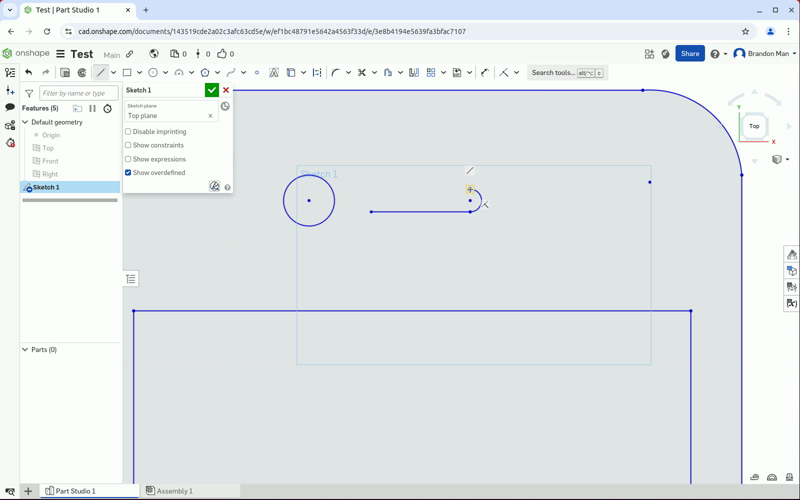
scroll(-6)
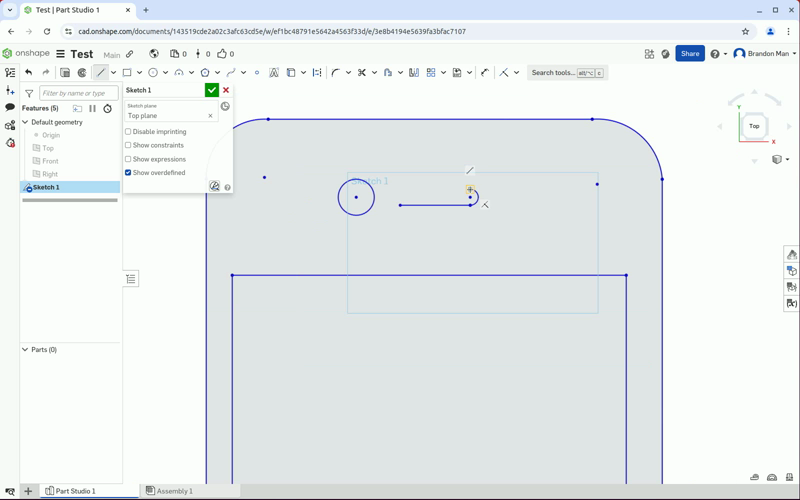
scroll(-6)
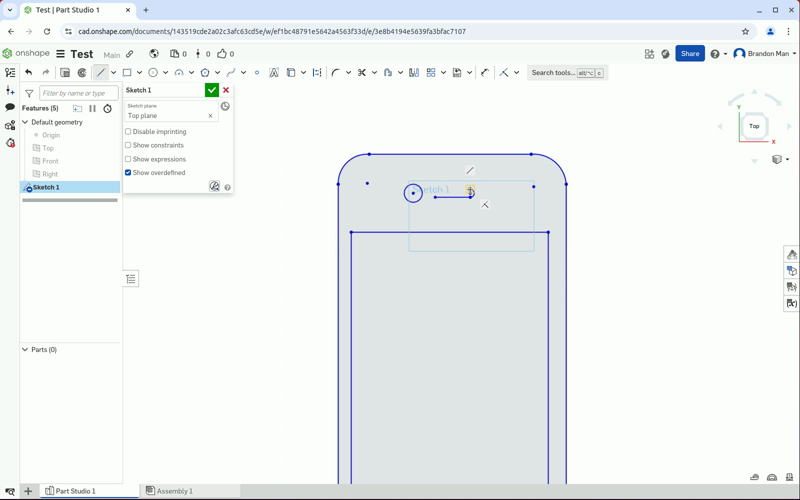
scroll(-6)
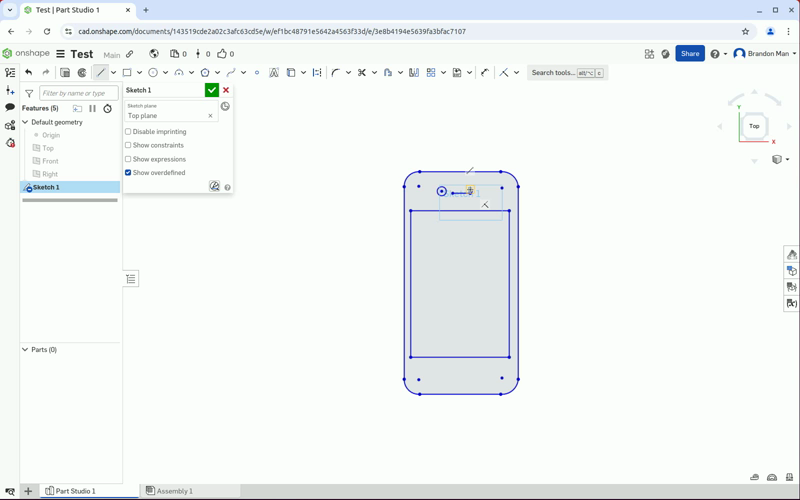
key_down(shift)
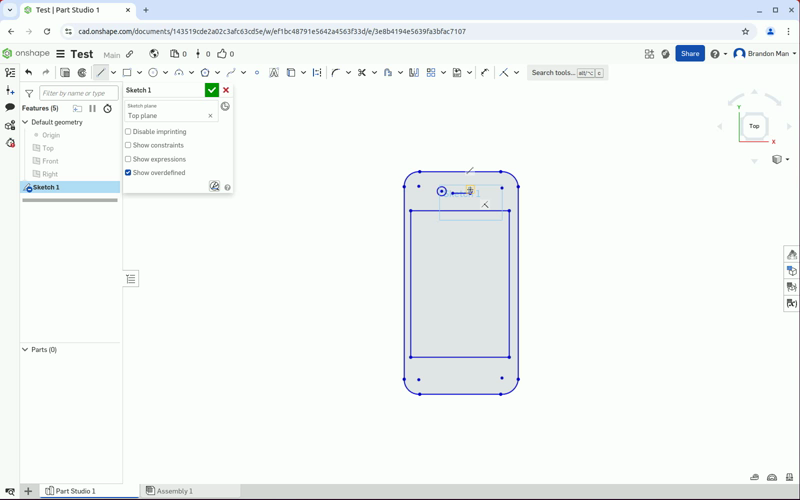
mouse_move(500, 189)
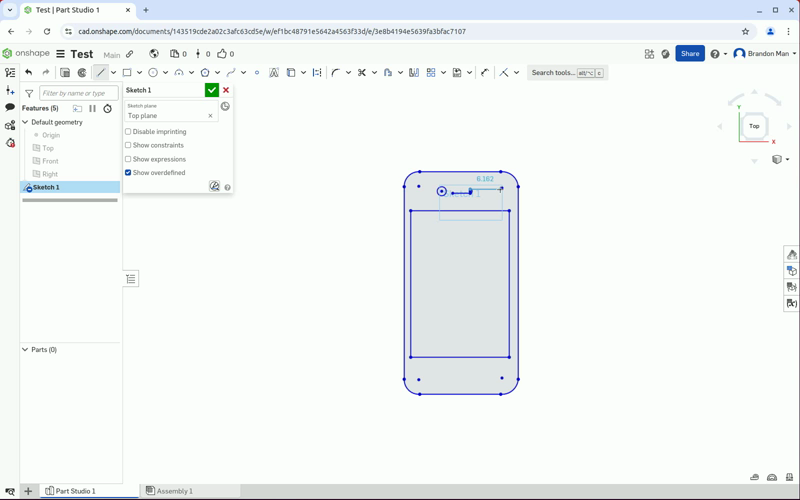
mouse_move(452, 189)
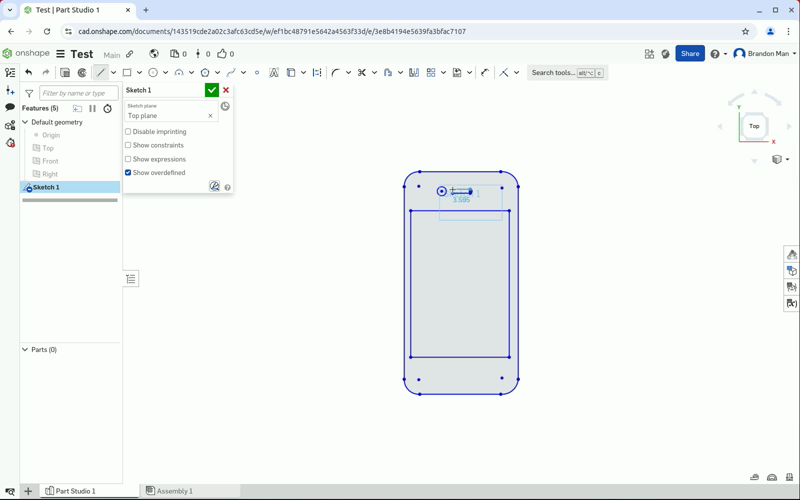
scroll(6)
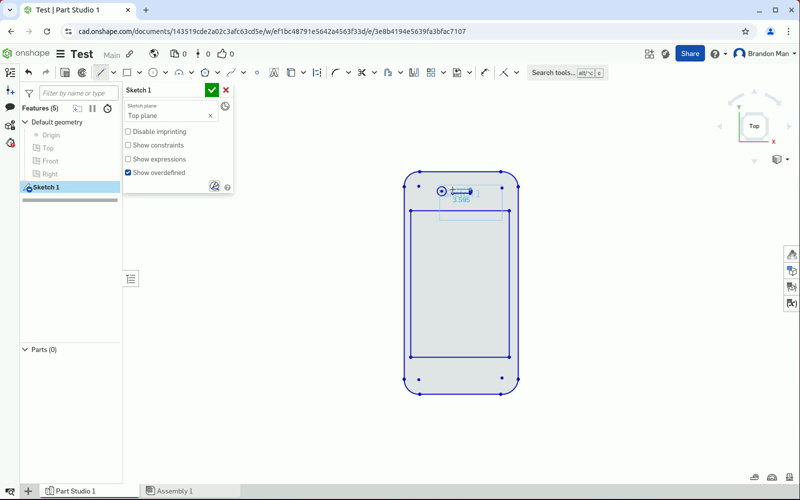
scroll(6)
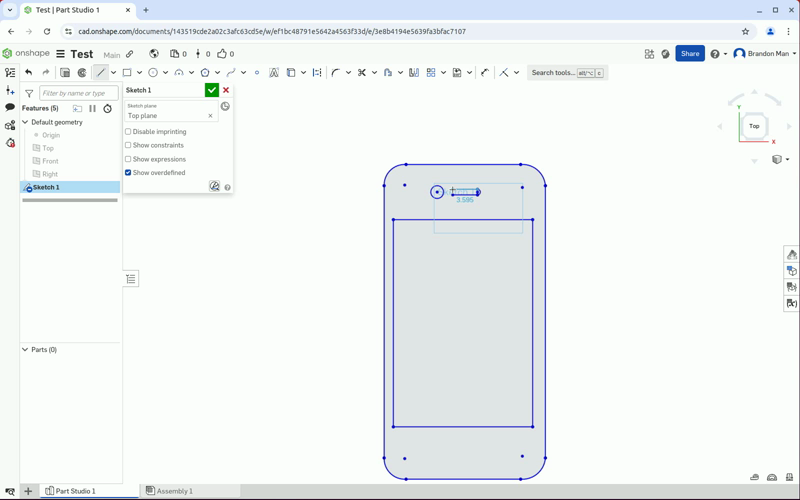
scroll(6)
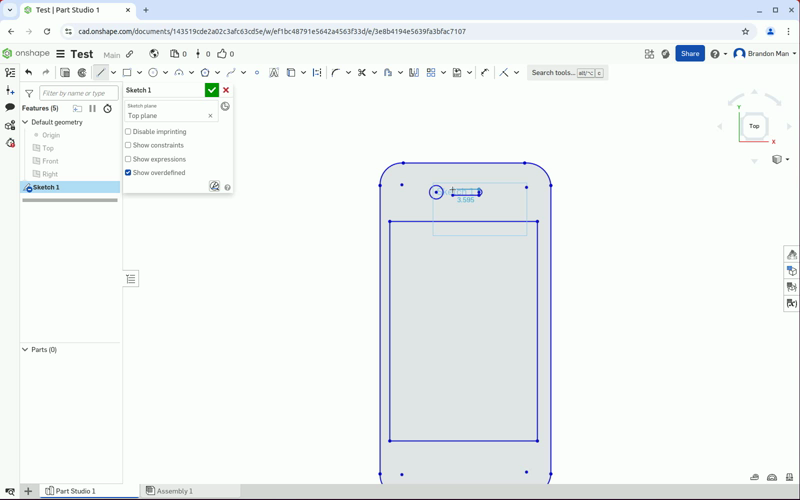
scroll(6)
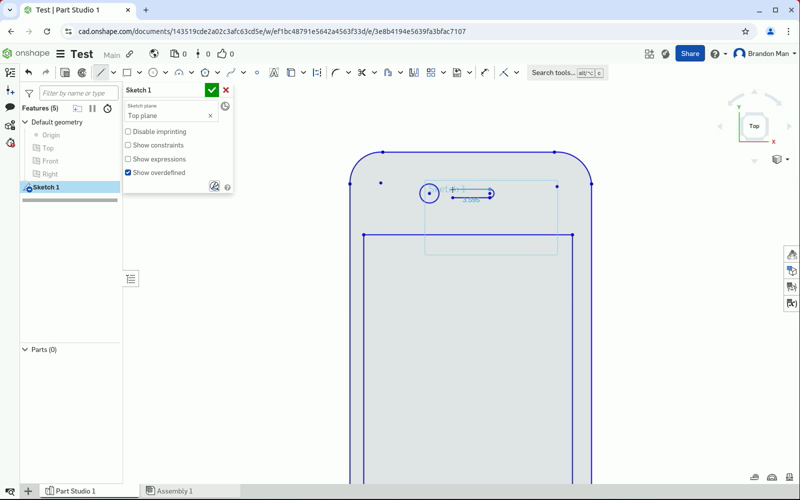
scroll(6)
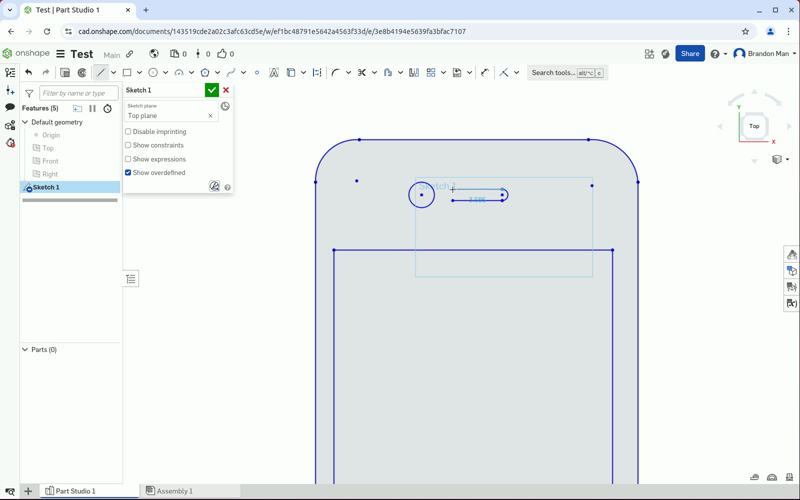
scroll(6)
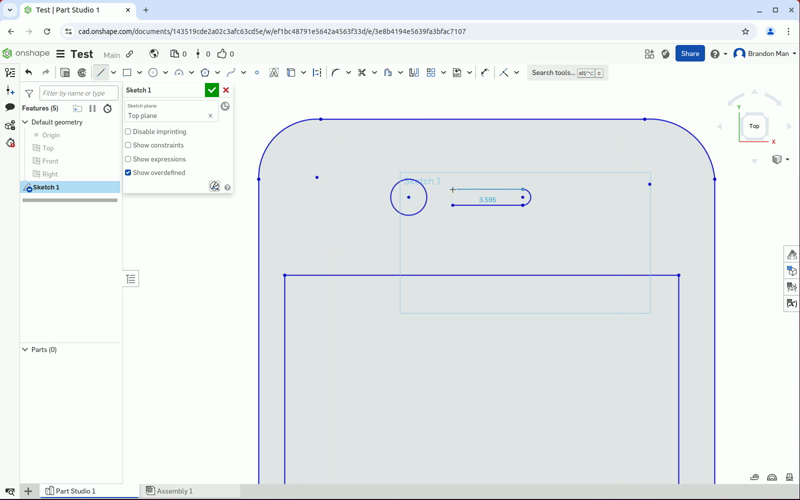
scroll(6)
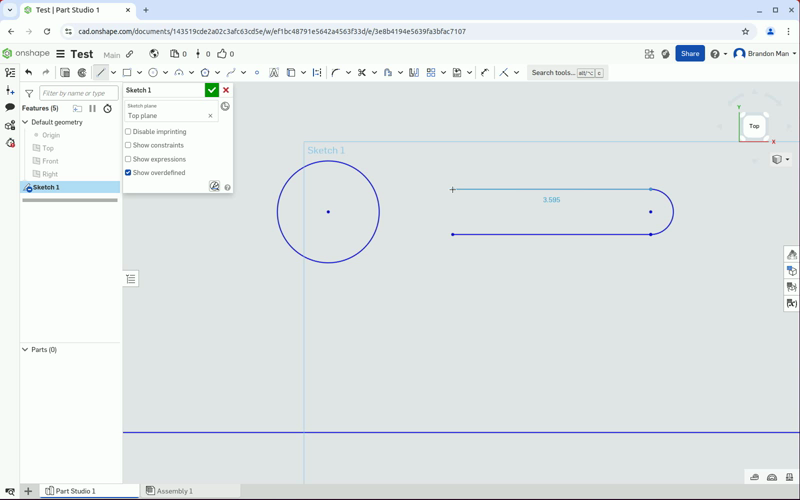
click(452, 189)
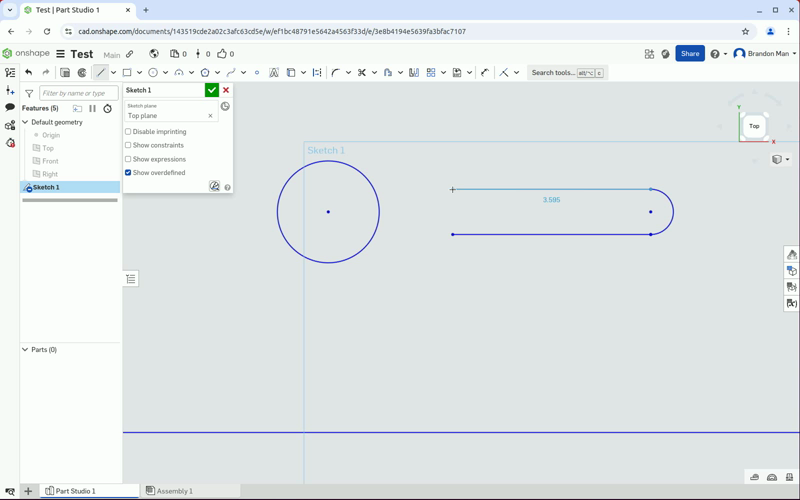
scroll(-6)
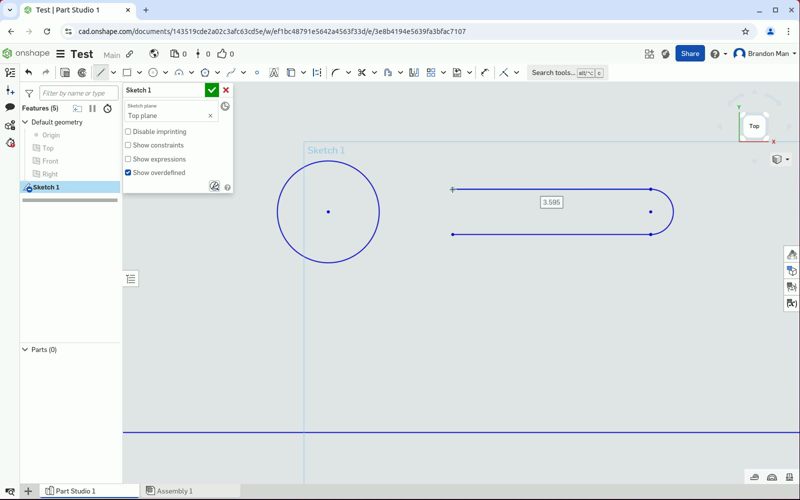
scroll(-6)
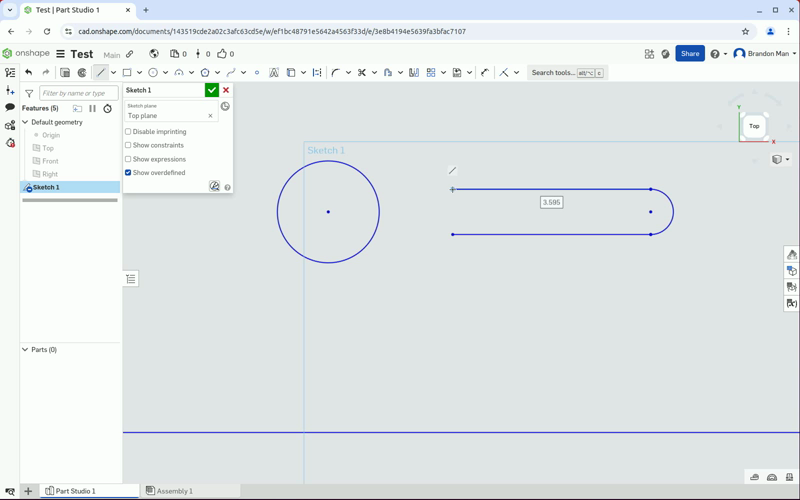
scroll(-6)
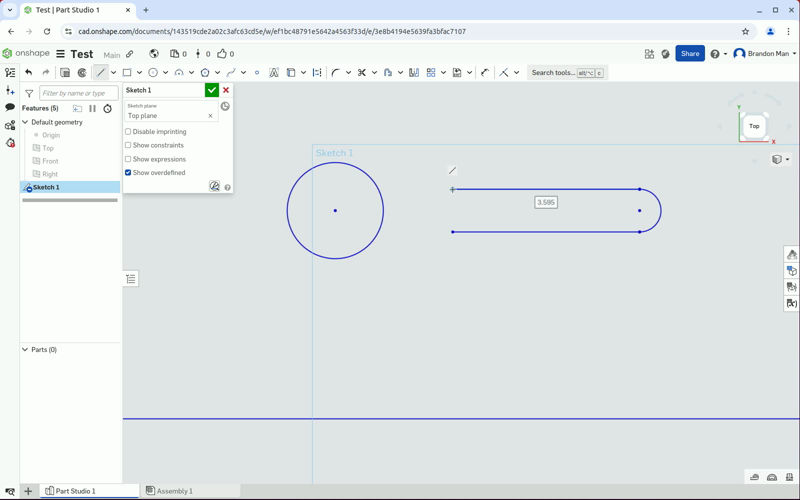
scroll(-6)
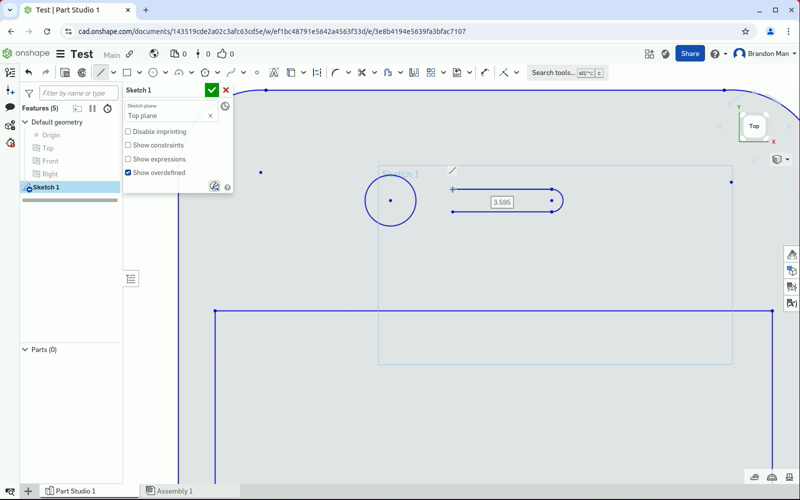
scroll(-6)
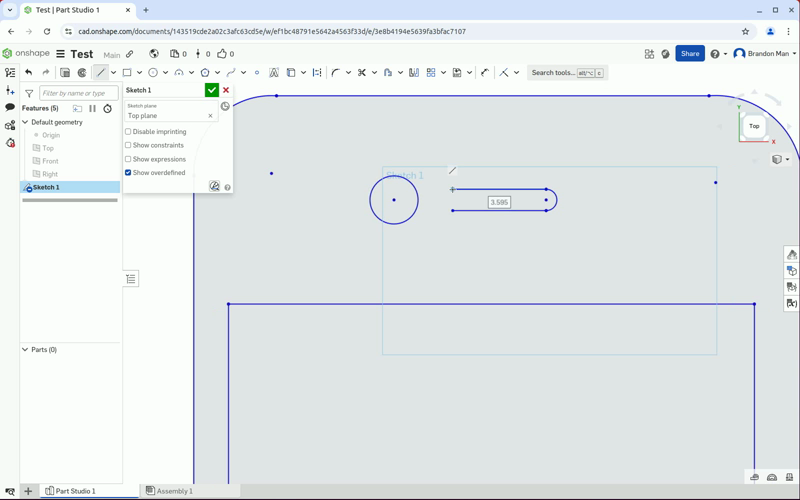
scroll(-6)
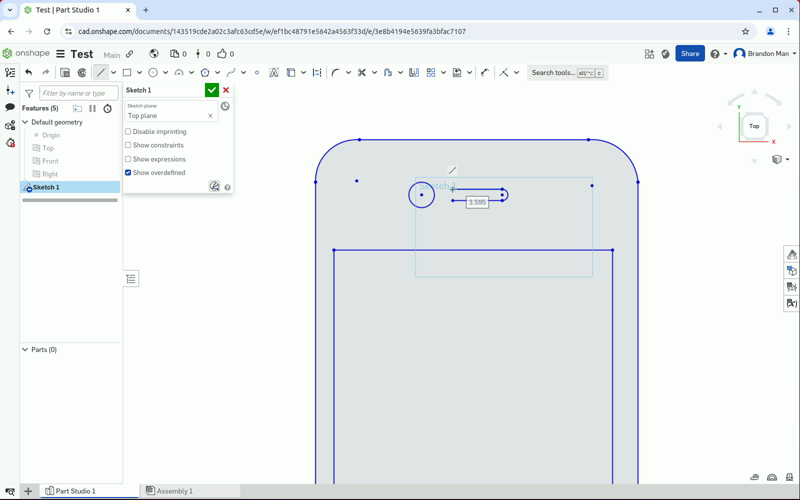
scroll(-6)
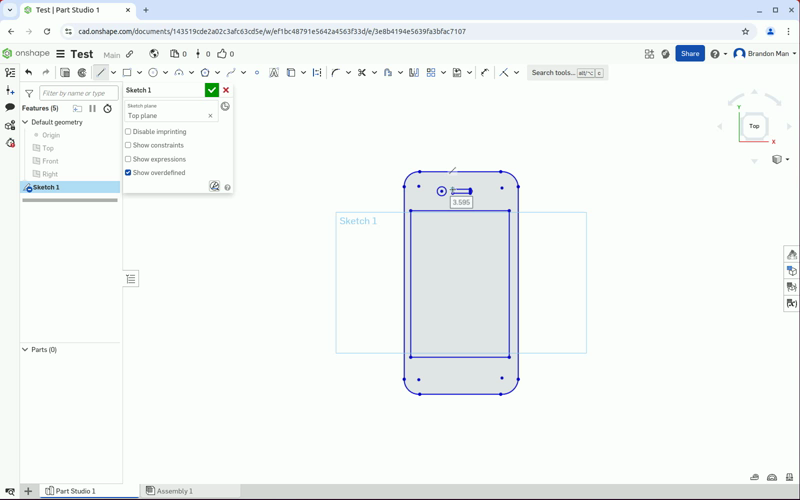
key_up(shift)
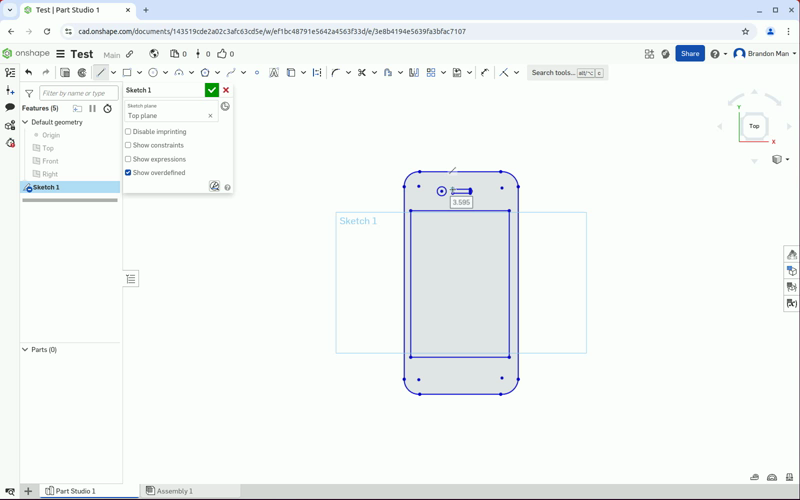
key(esc)
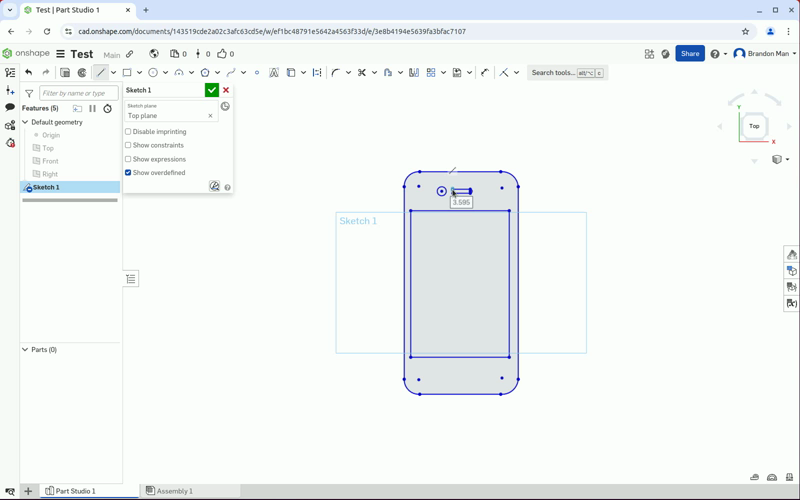
key(a)
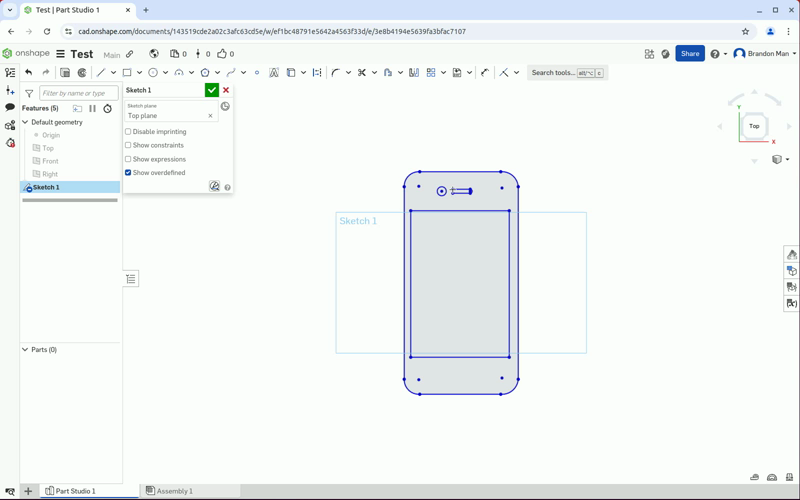
mouse_move(452, 189)
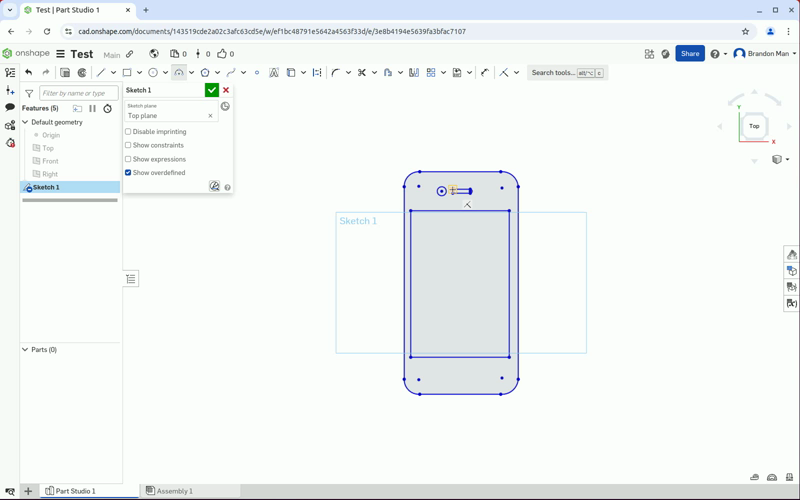
scroll(6)
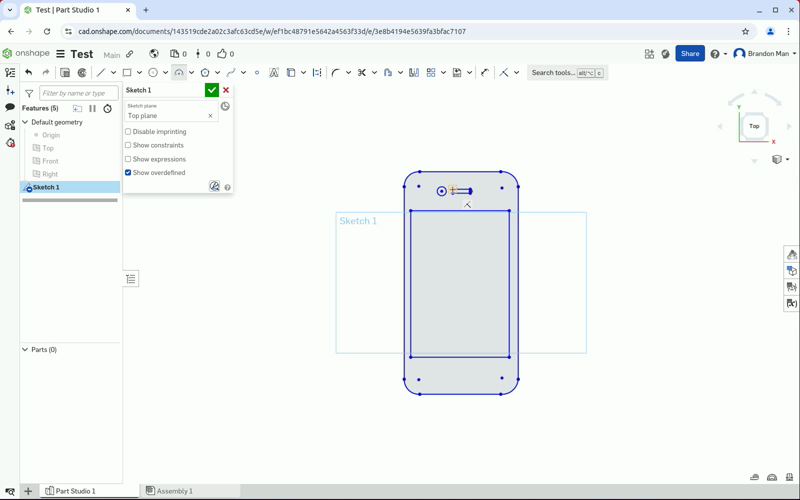
scroll(6)
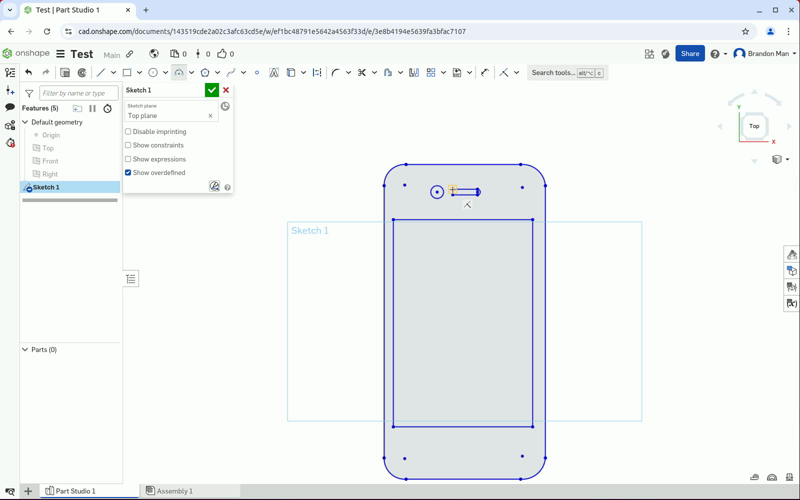
scroll(6)
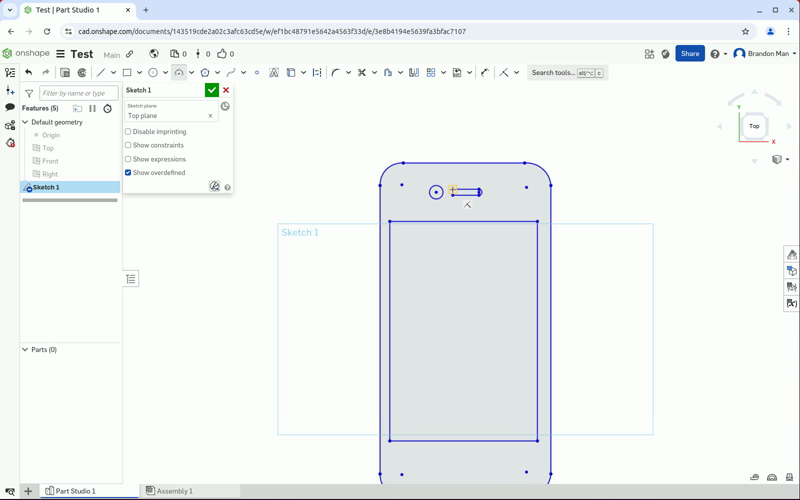
scroll(6)
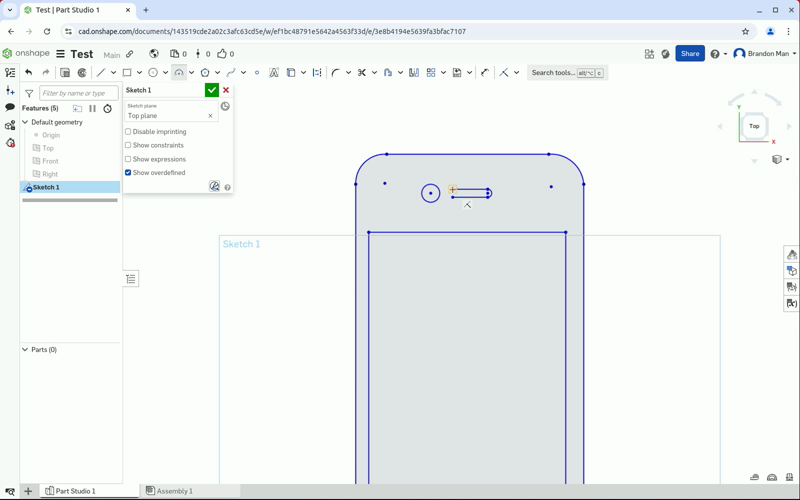
scroll(6)
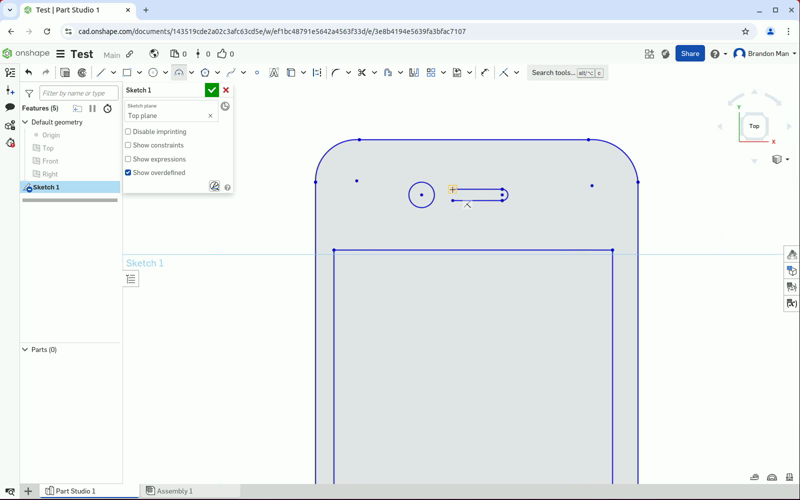
scroll(6)
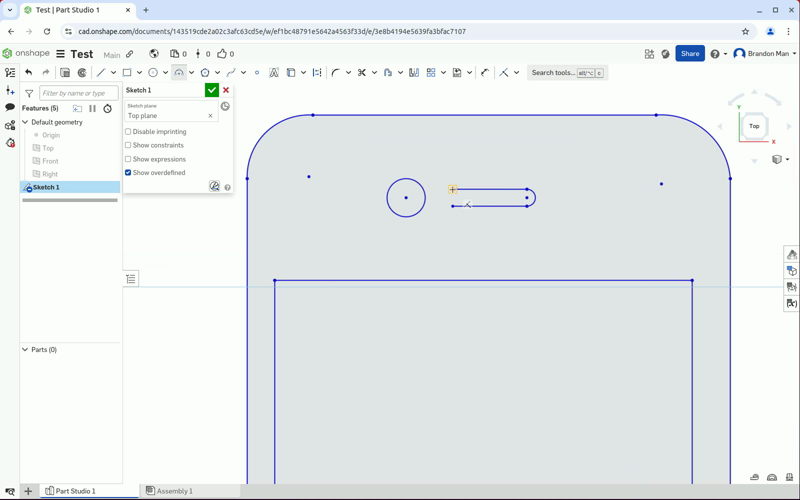
scroll(6)
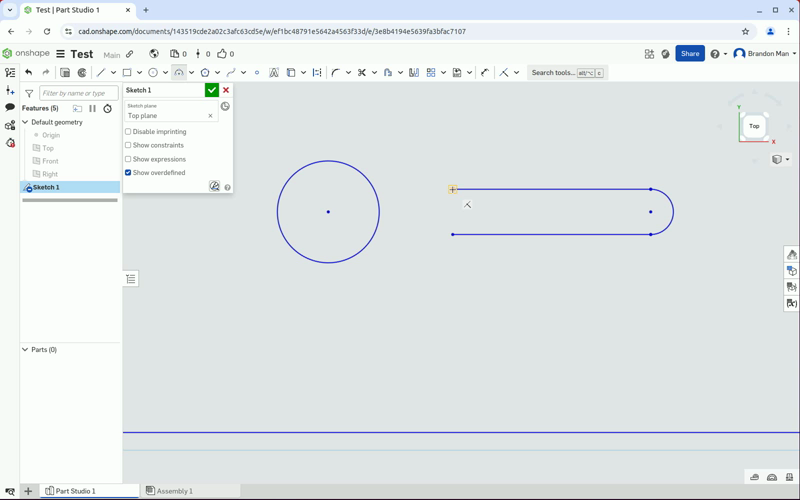
click(452, 189)
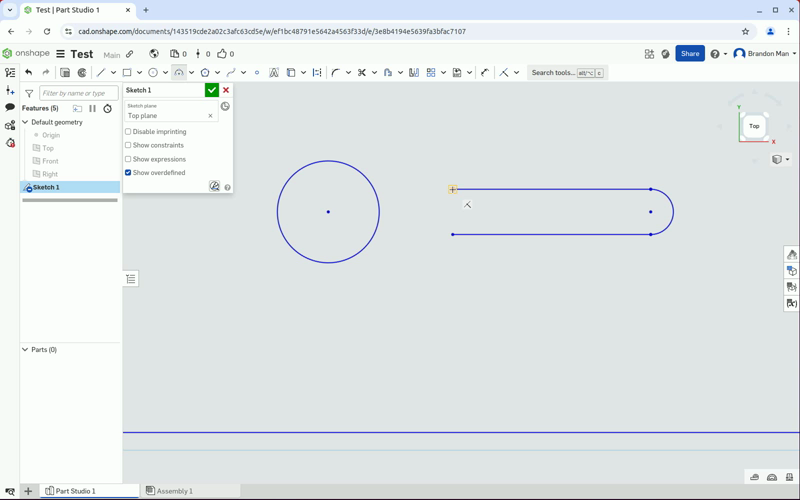
scroll(-6)
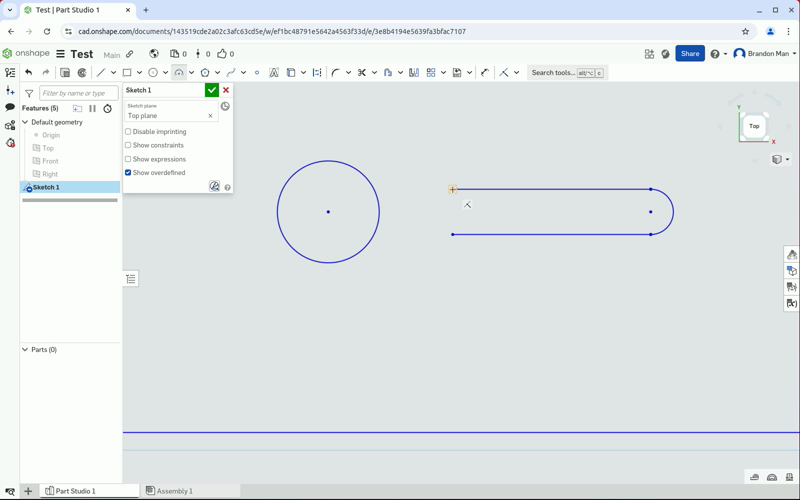
scroll(-6)
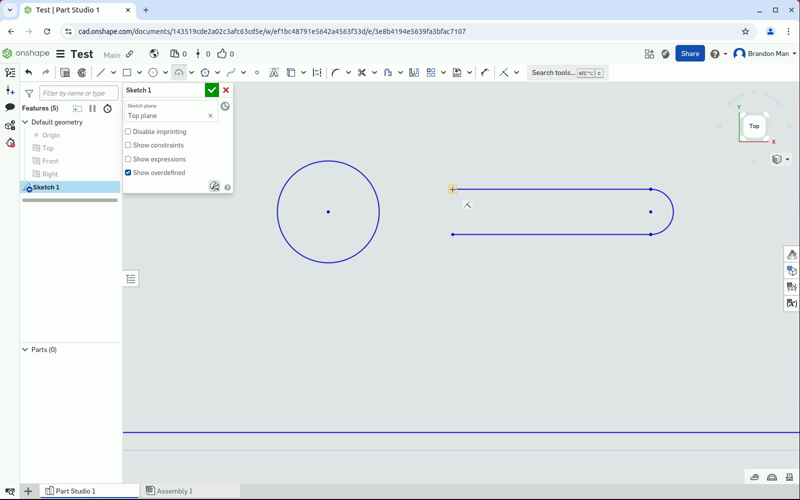
scroll(-6)
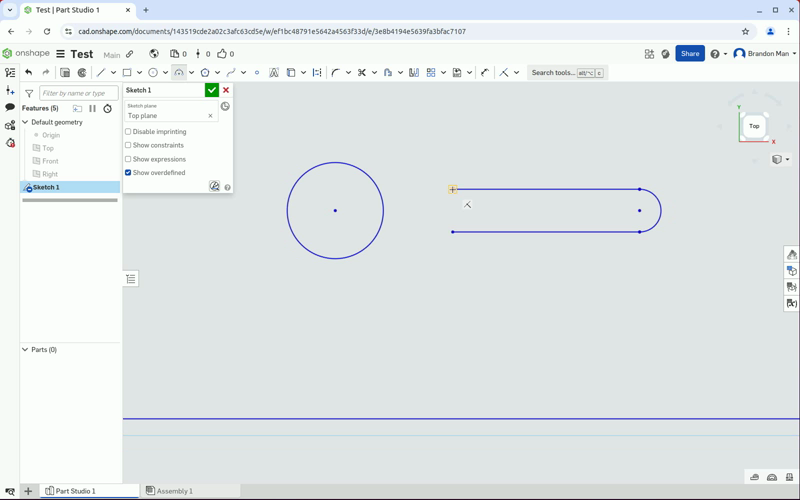
scroll(-6)
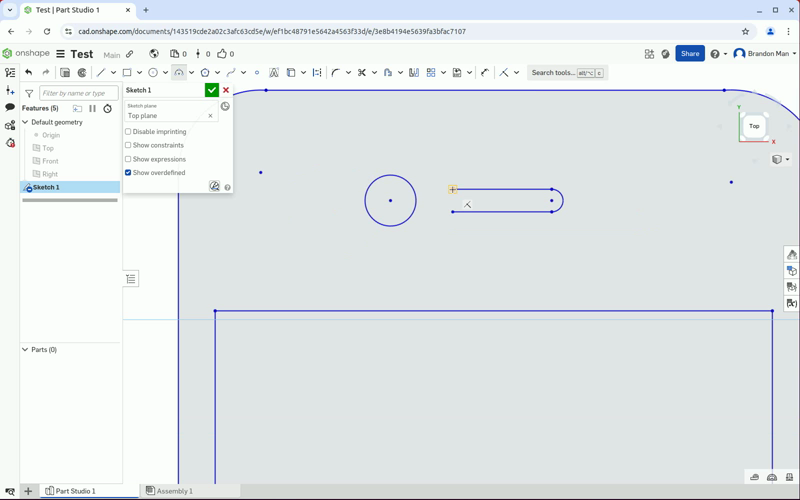
scroll(-6)
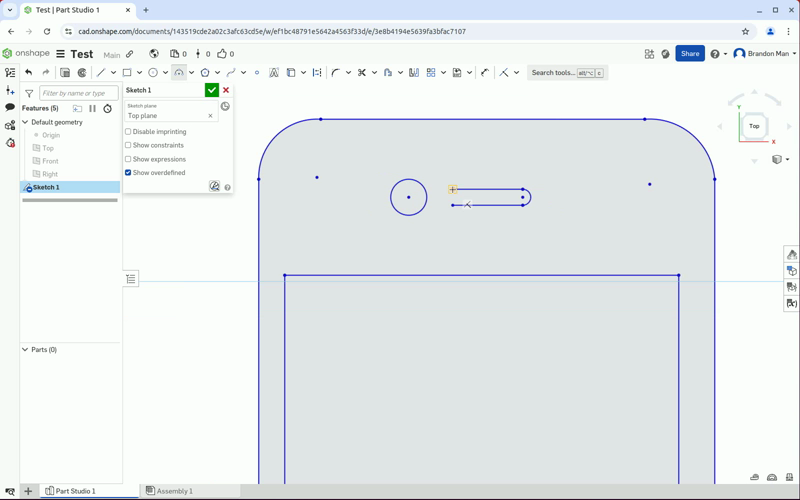
scroll(-6)
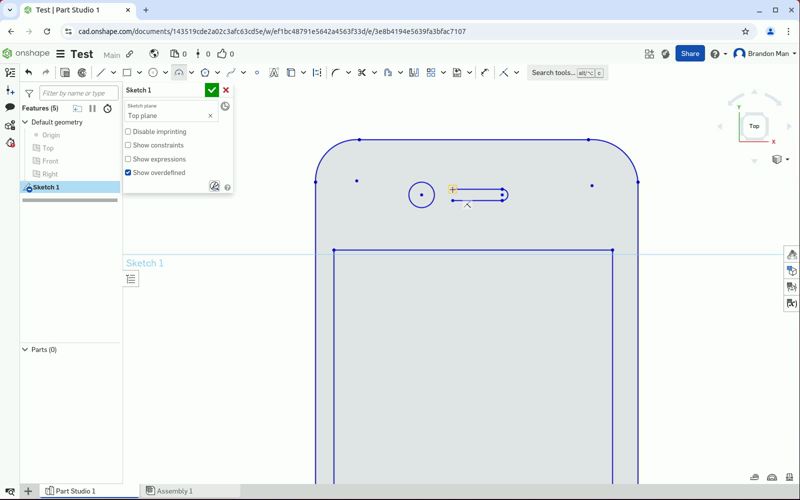
scroll(-6)
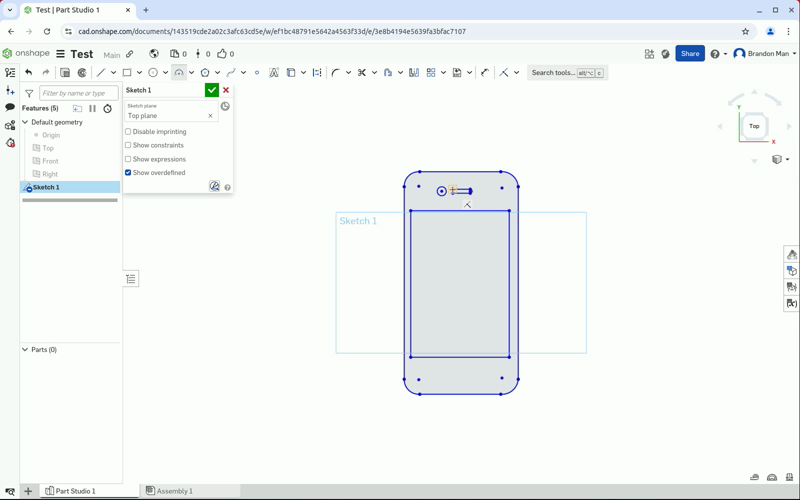
mouse_move(452, 193)
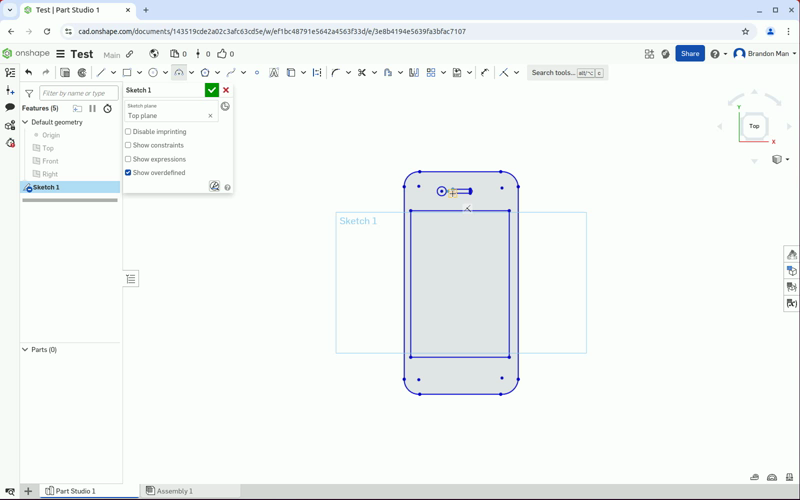
scroll(6)
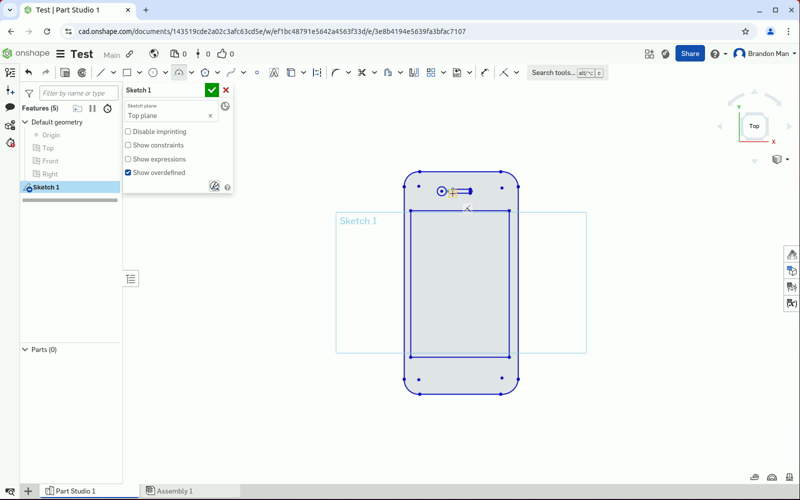
scroll(6)
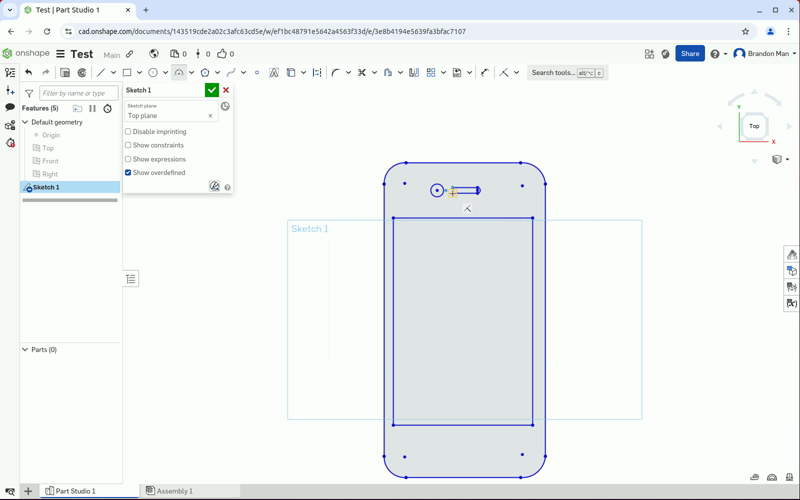
scroll(6)
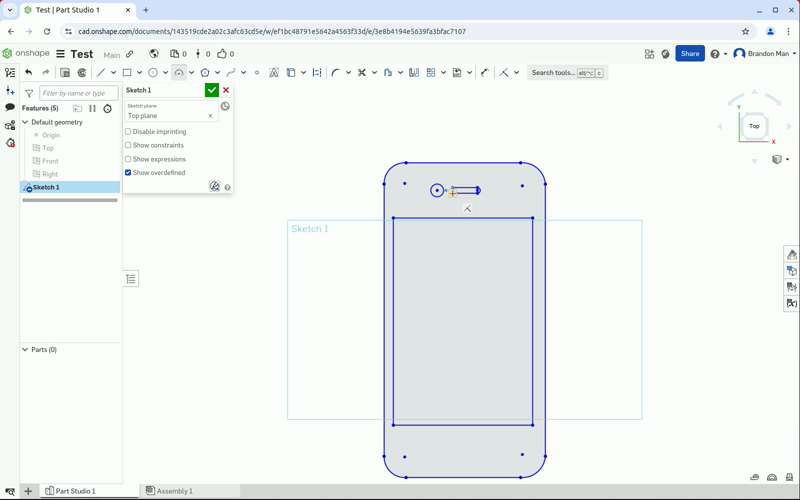
scroll(6)
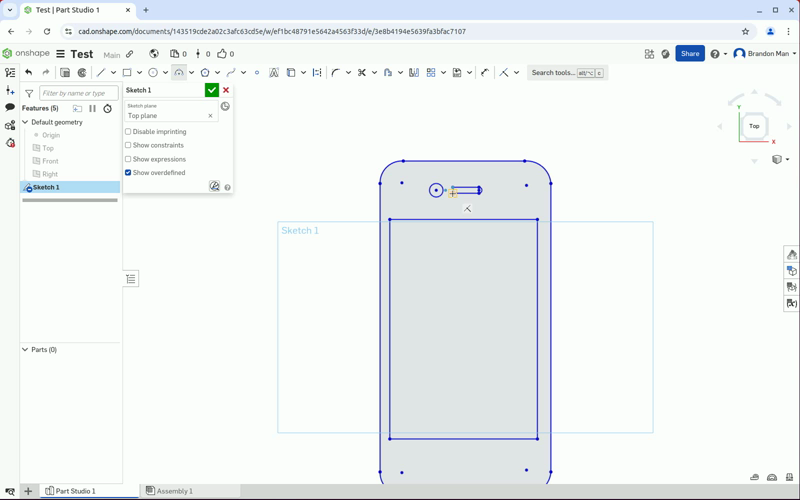
scroll(6)
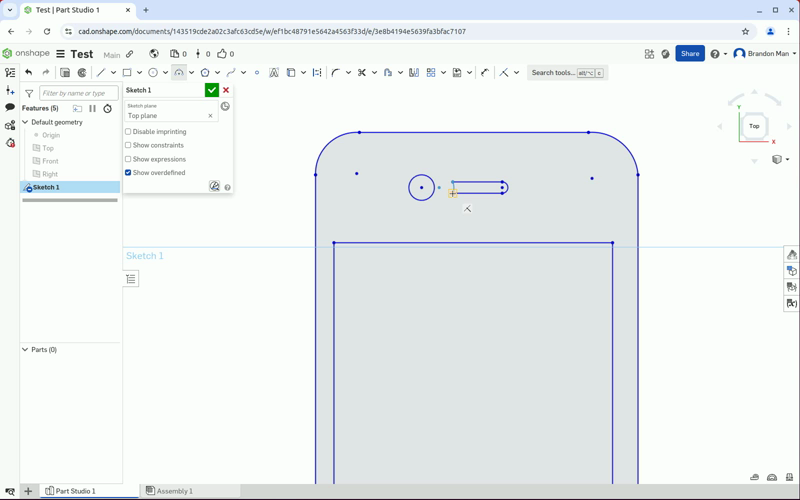
scroll(6)
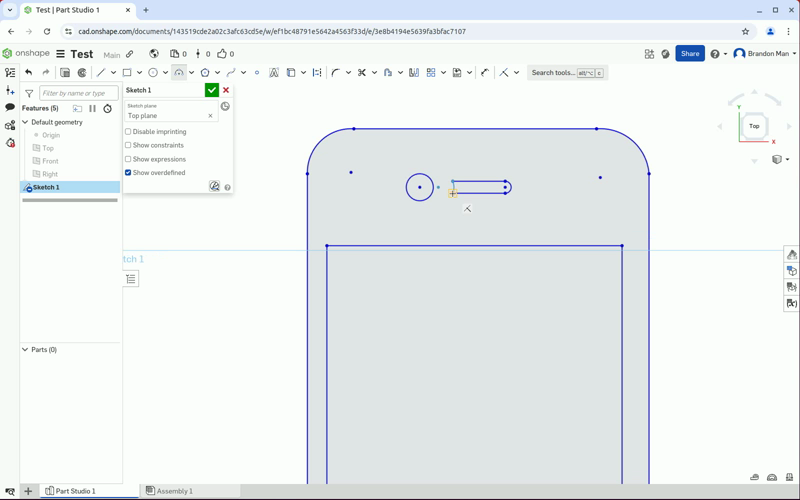
scroll(6)
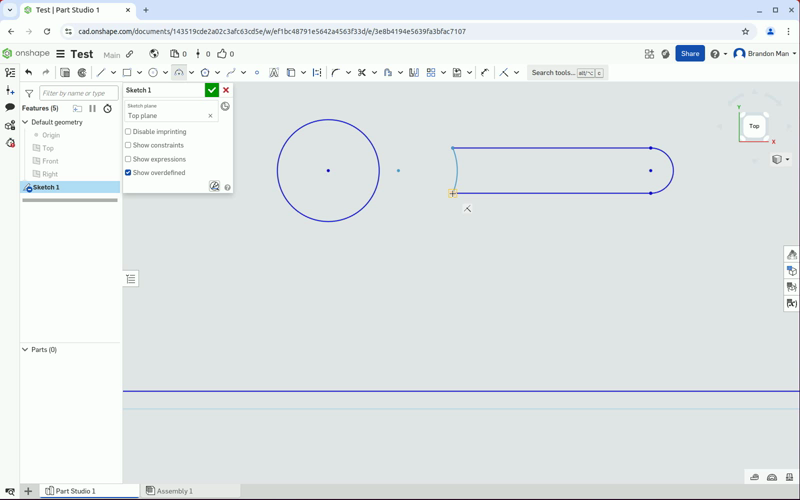
click(452, 193)
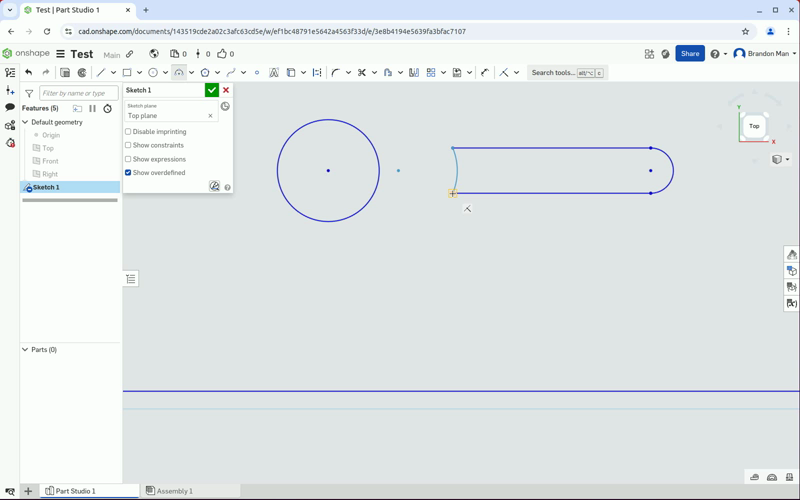
scroll(-6)
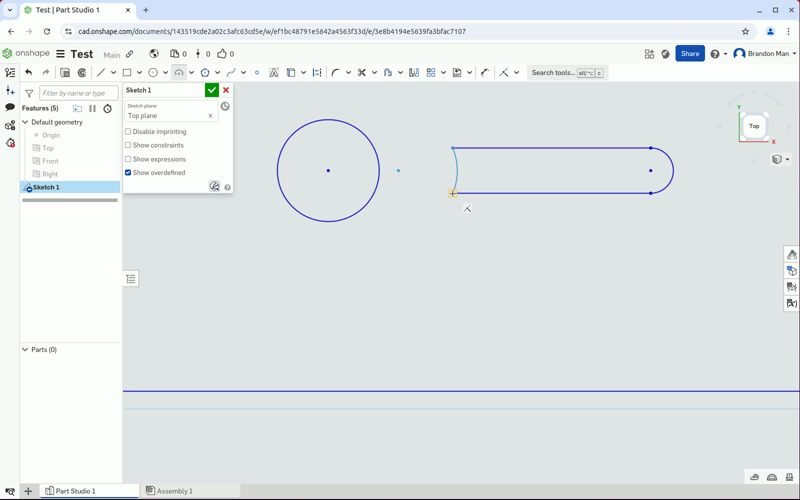
scroll(-6)
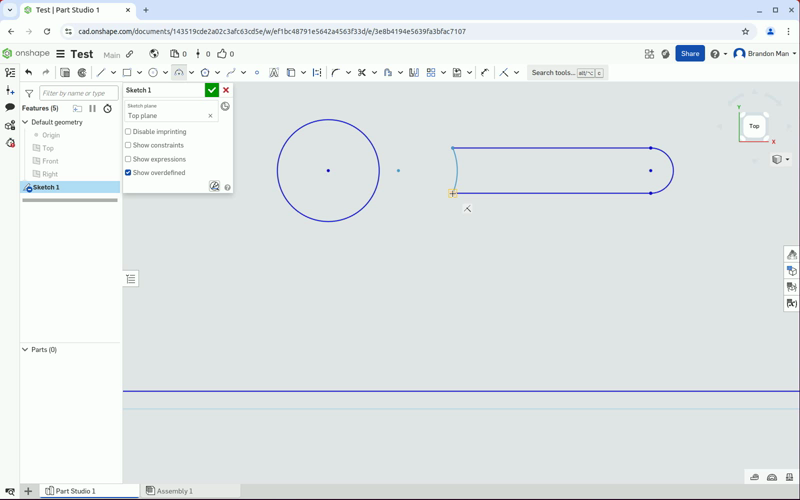
scroll(-6)
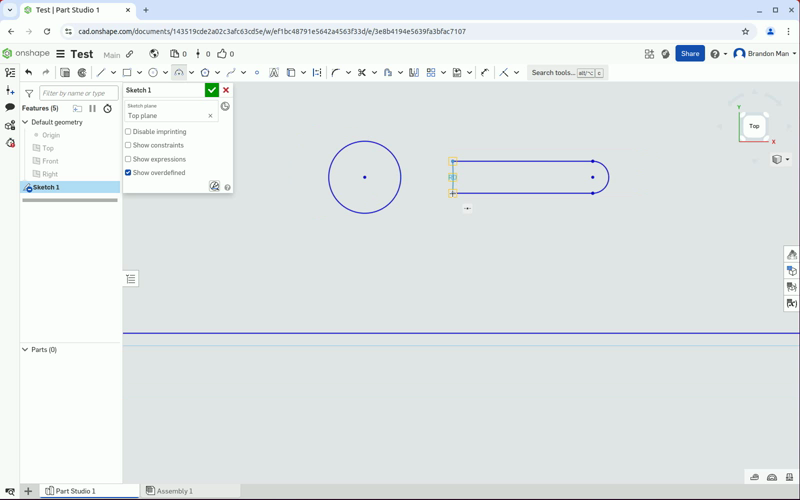
scroll(-6)
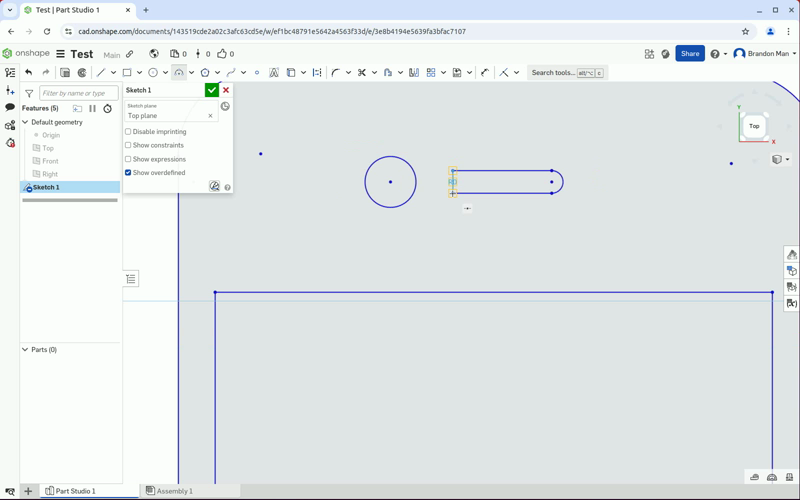
scroll(-6)
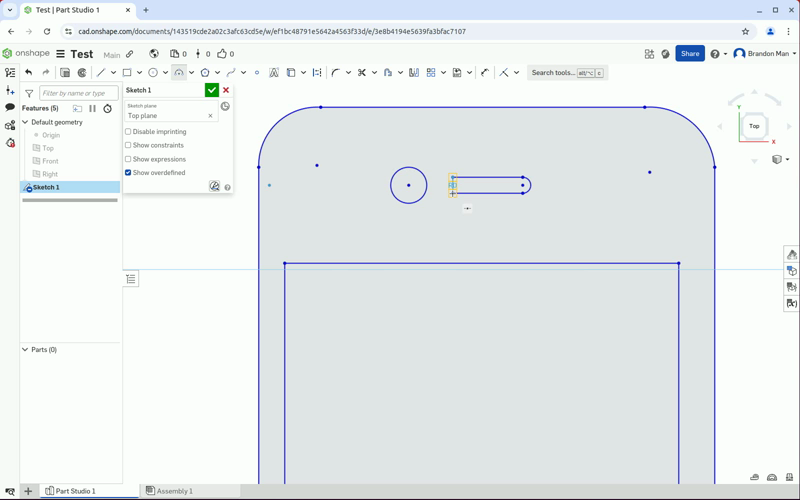
scroll(-6)
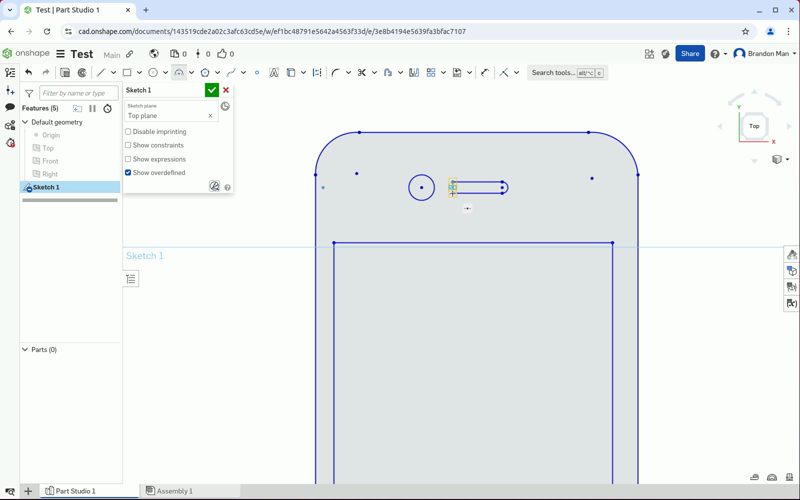
scroll(-6)
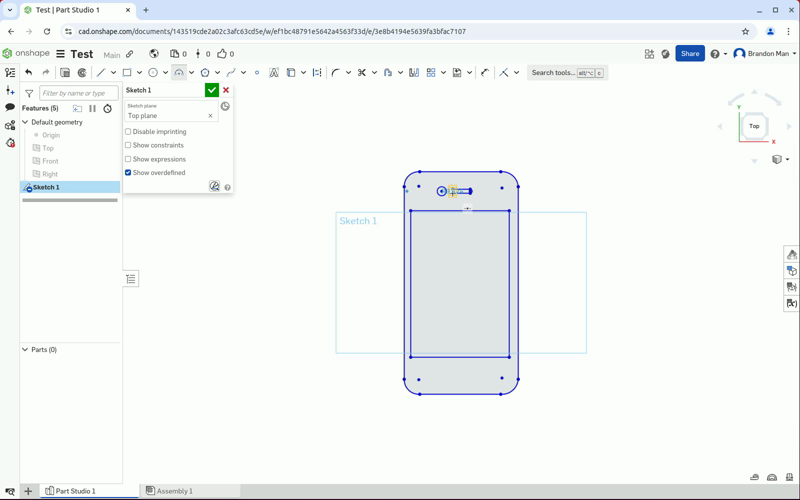
key_down(shift)
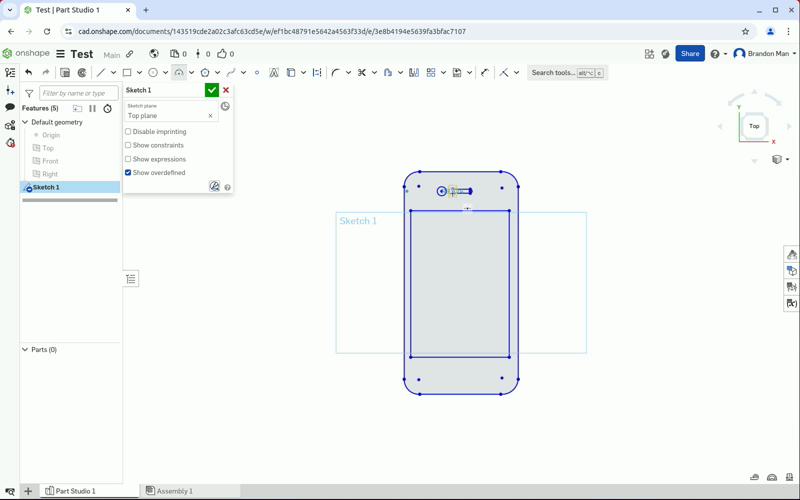
mouse_move(450, 191)
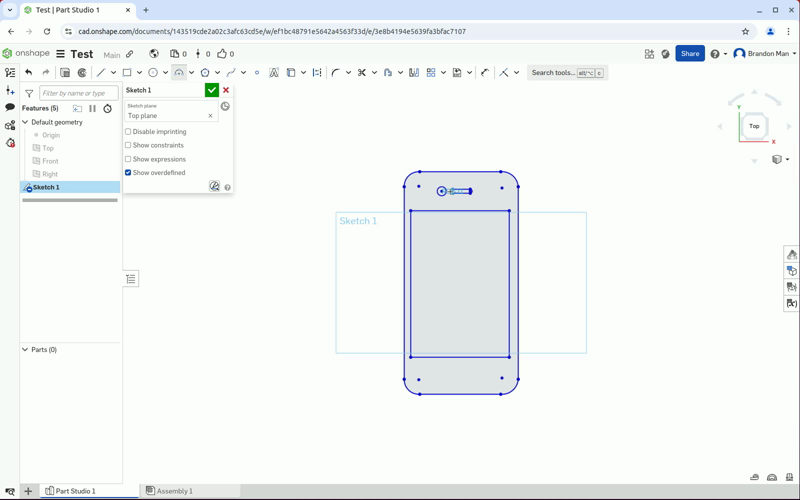
scroll(6)
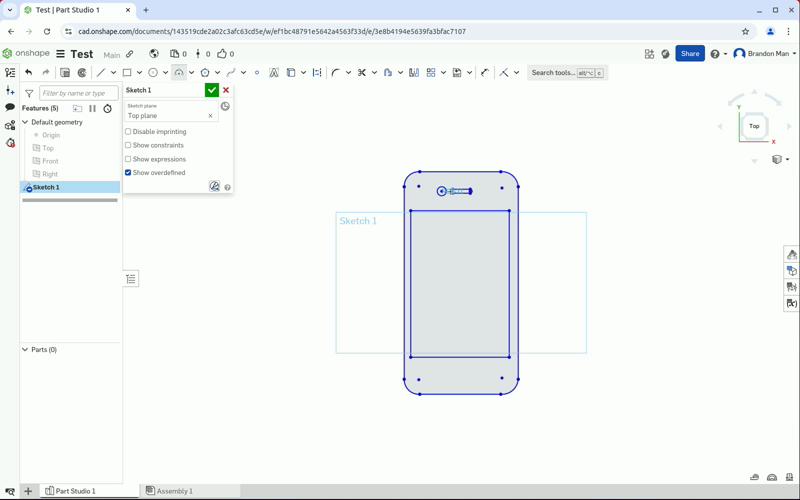
scroll(6)
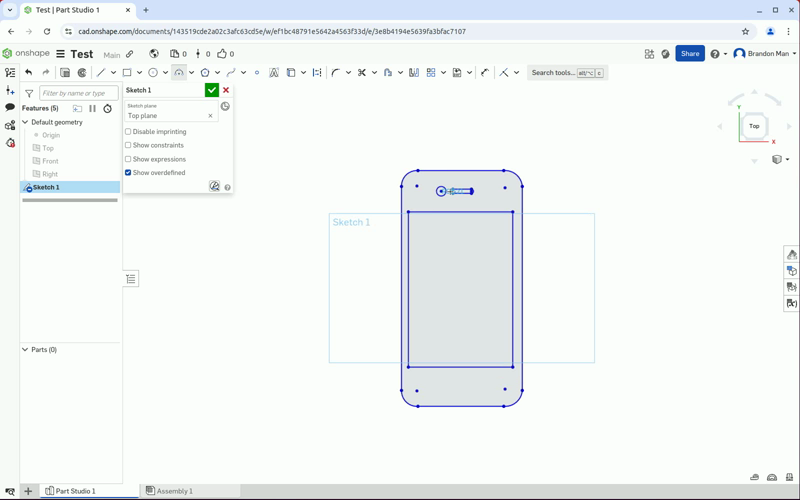
scroll(6)
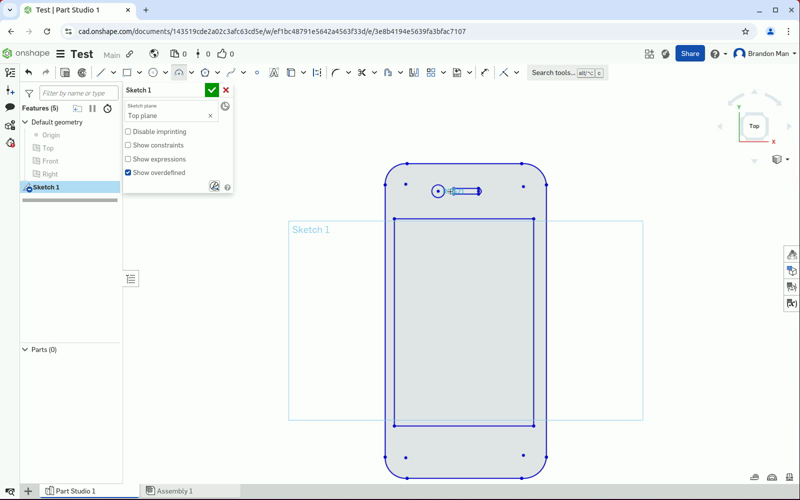
scroll(6)
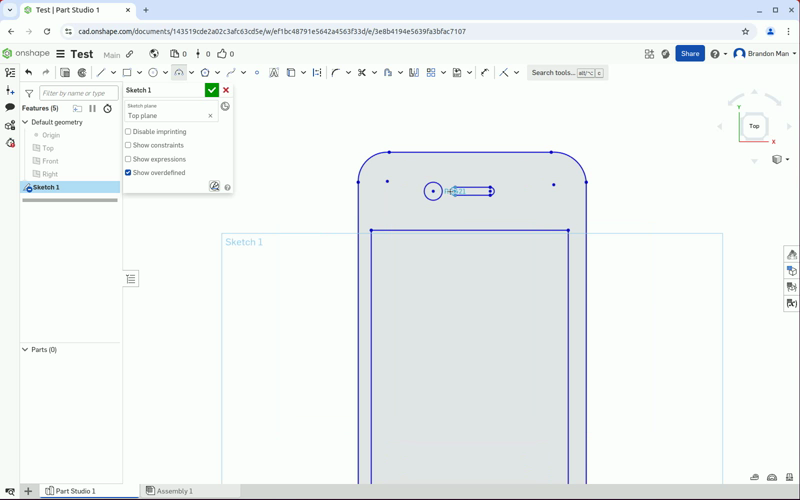
scroll(6)
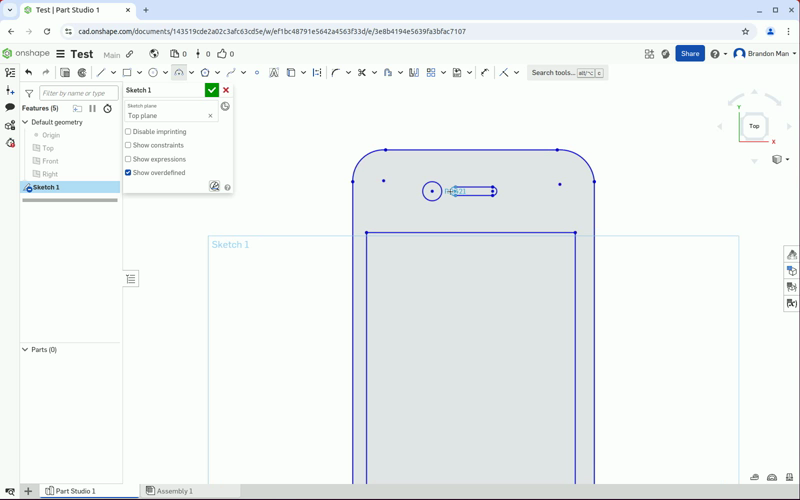
scroll(6)
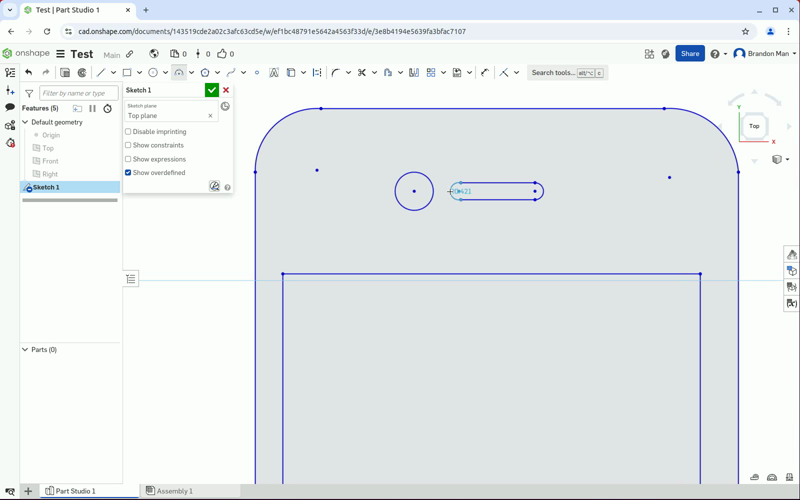
scroll(6)
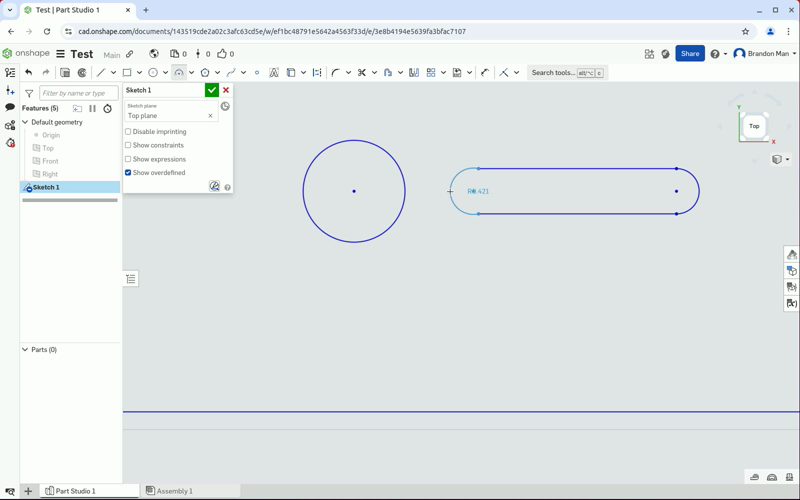
click(450, 191)
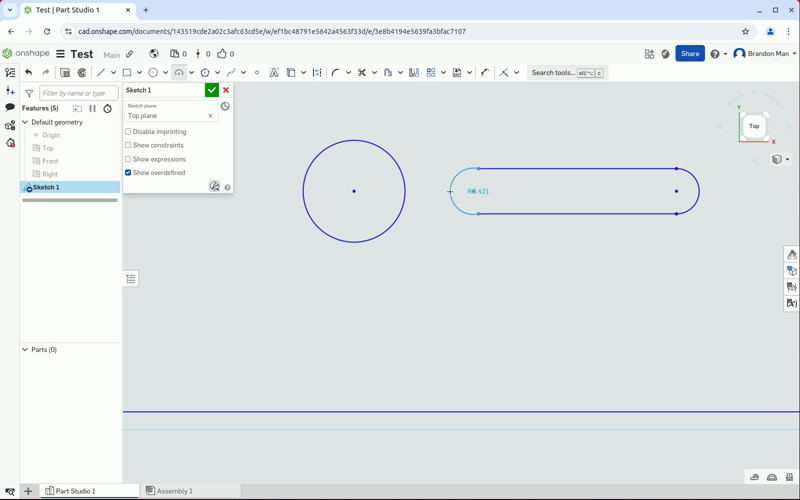
scroll(-6)
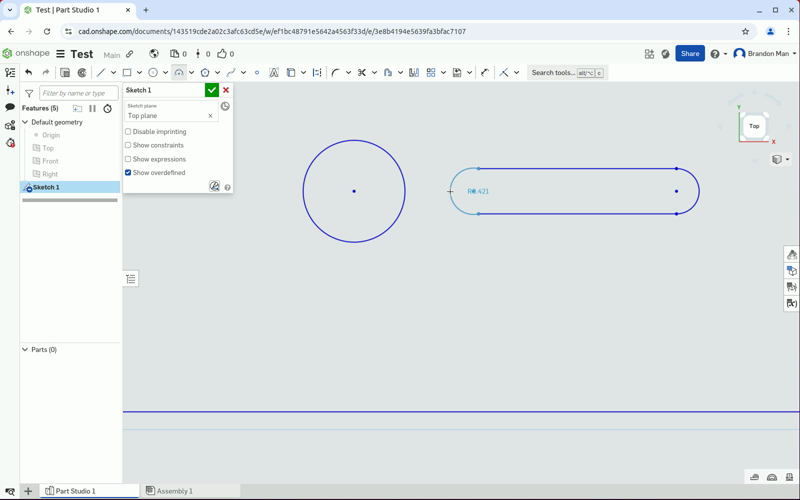
scroll(-6)
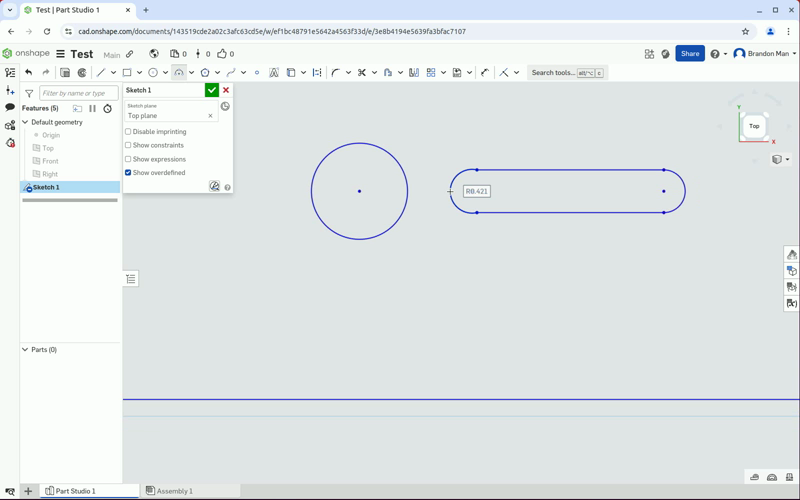
scroll(-6)
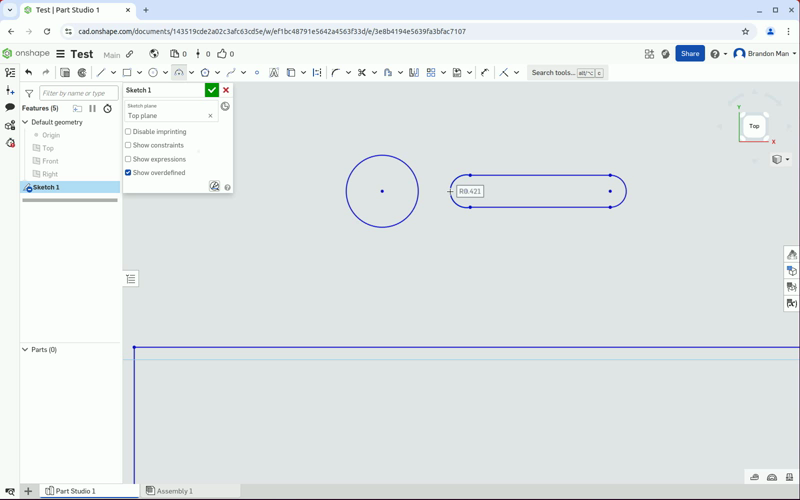
scroll(-6)
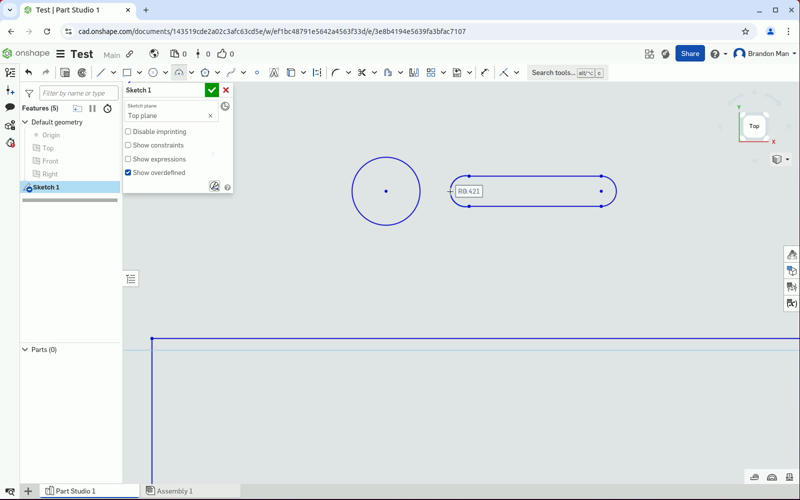
scroll(-6)
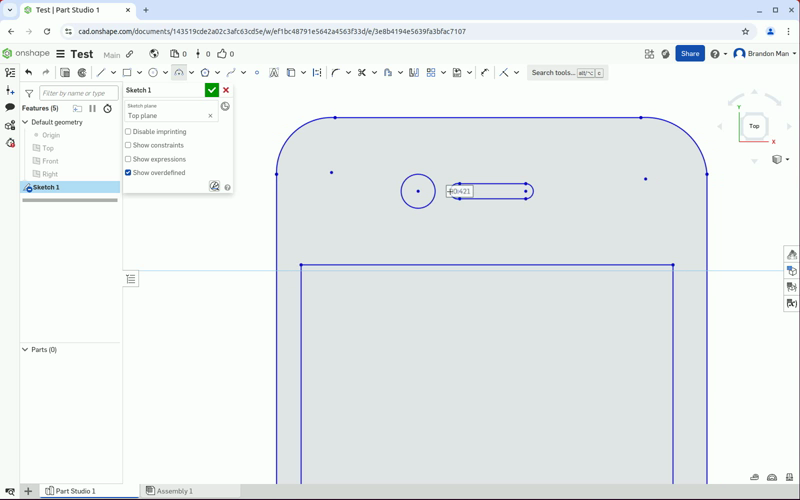
scroll(-6)
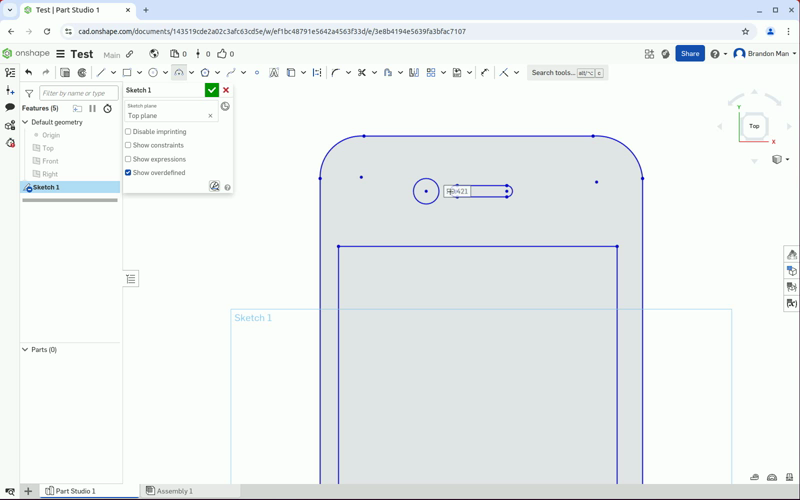
scroll(-6)
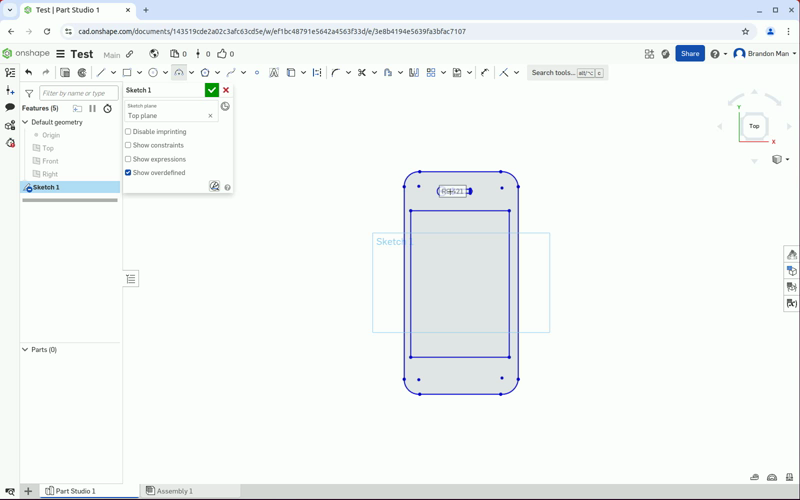
key_up(shift)
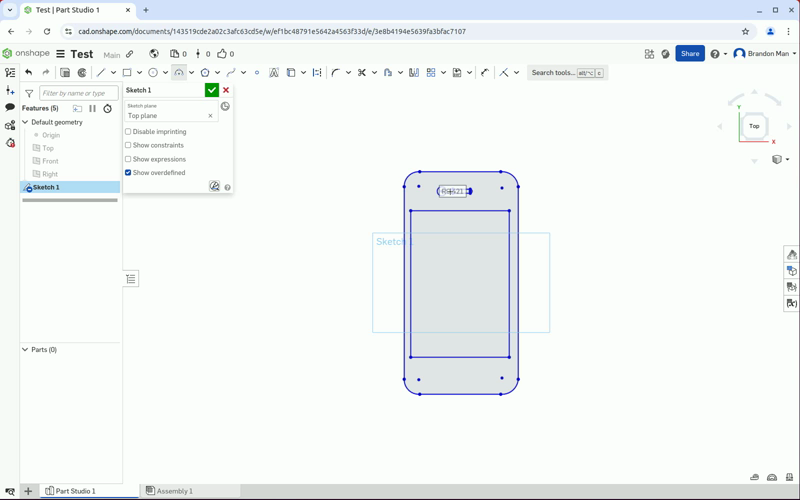
key(esc)
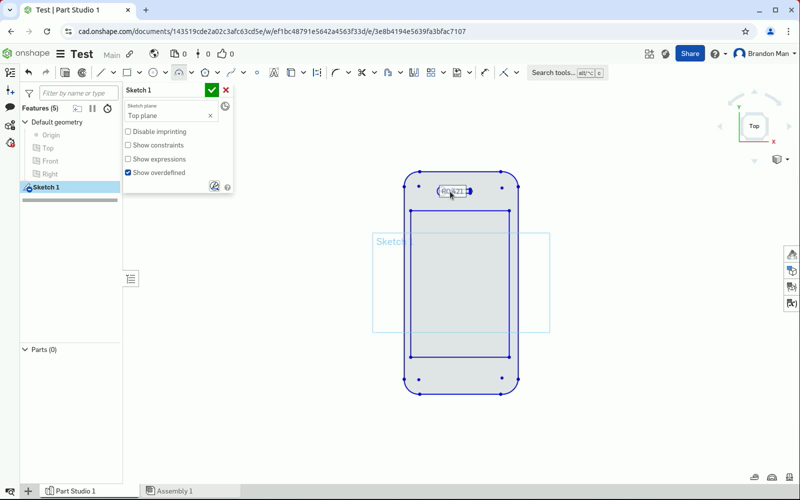
key(c)
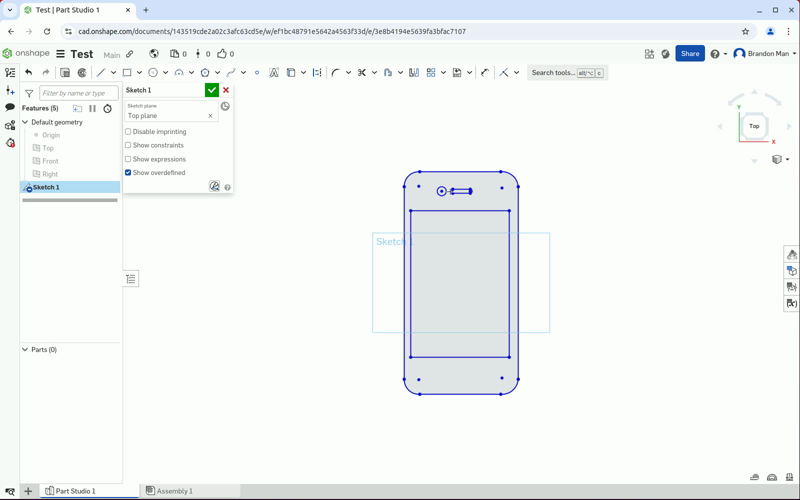
key_down(shift)
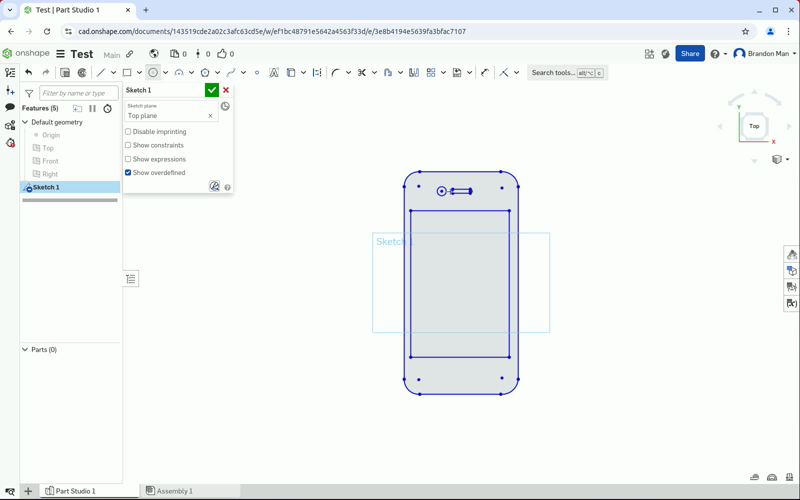
mouse_move(461, 376)
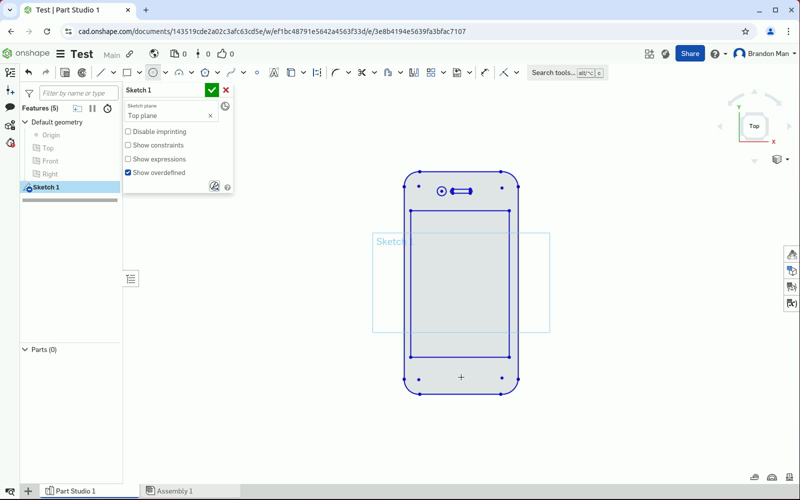
click(461, 376)
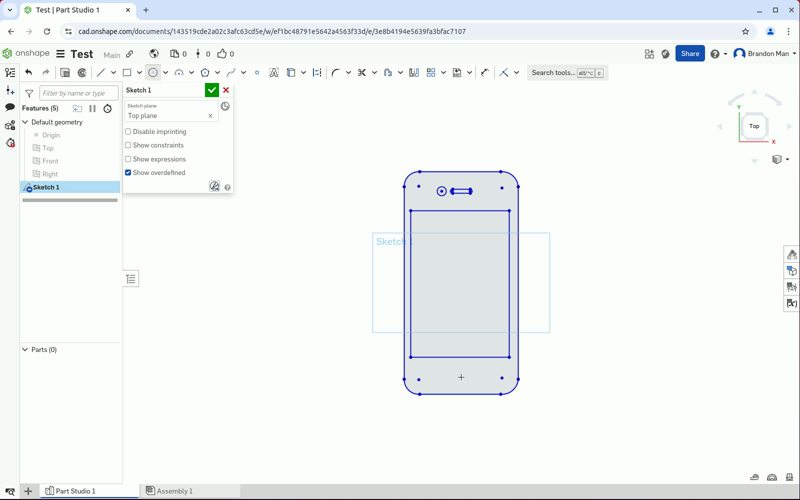
key_up(shift)
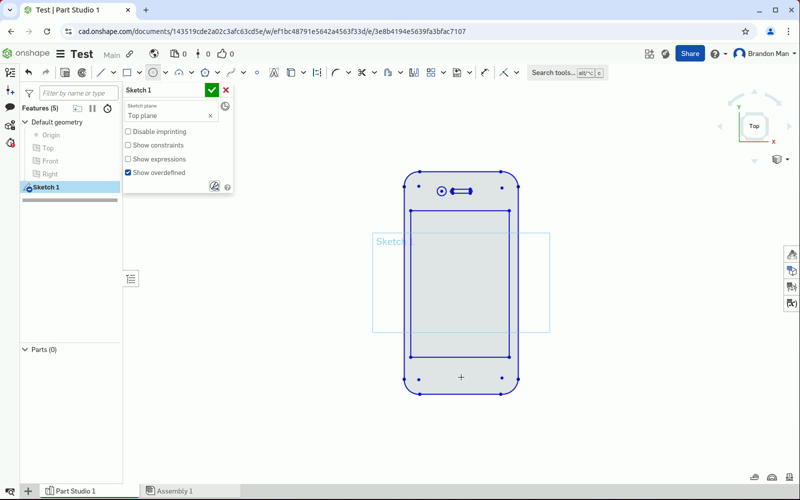
mouse_move(472, 376)
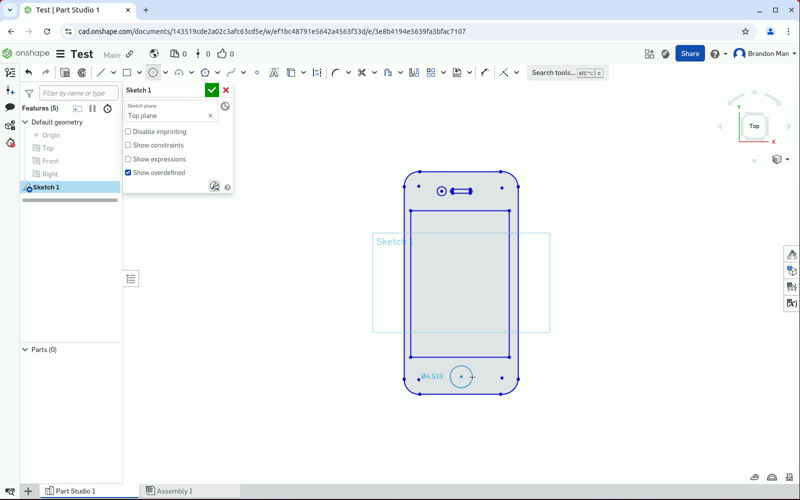
click(472, 376)
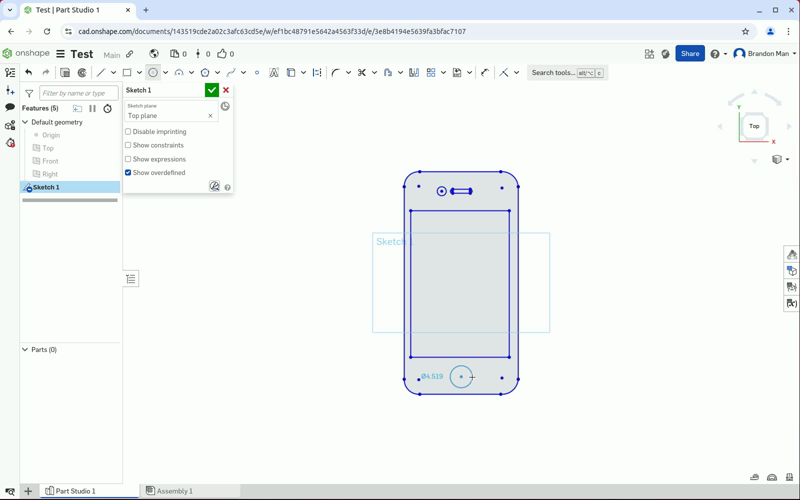
key(esc)
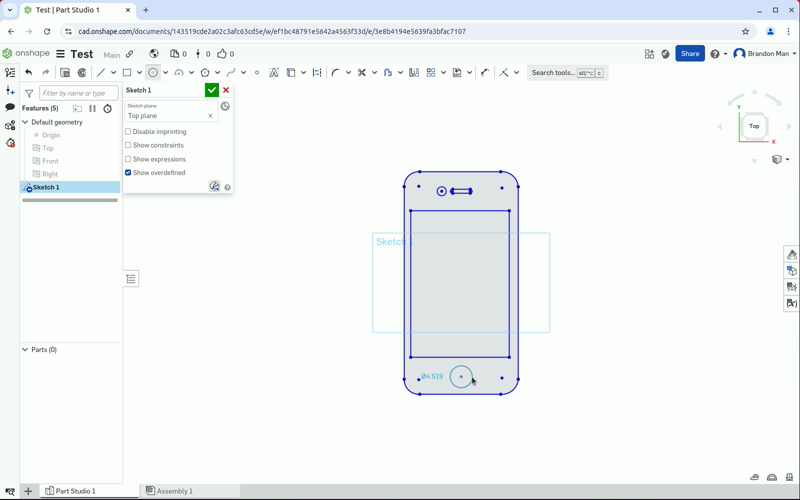
key(l)
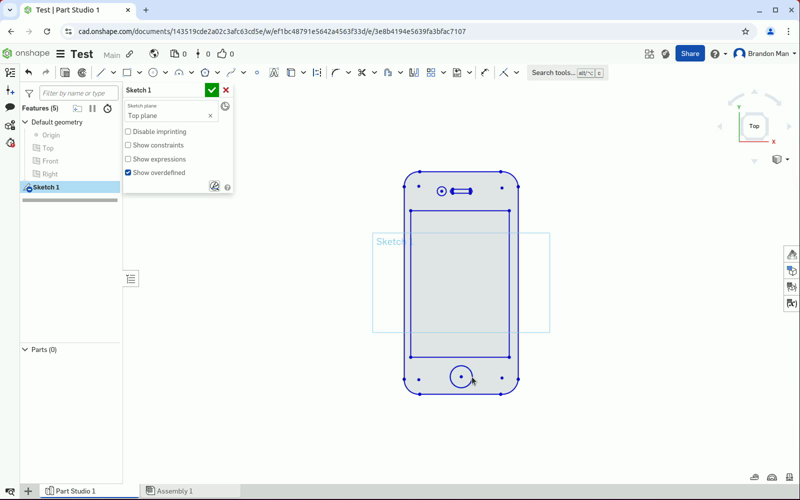
key_down(shift)
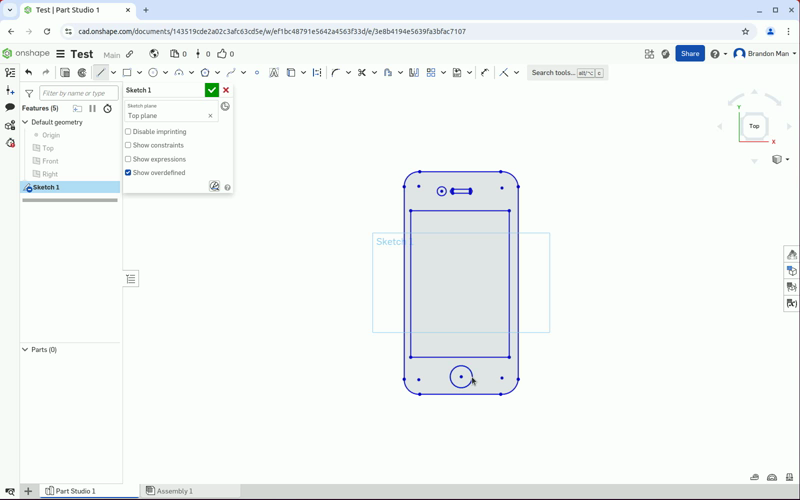
mouse_move(456, 184)
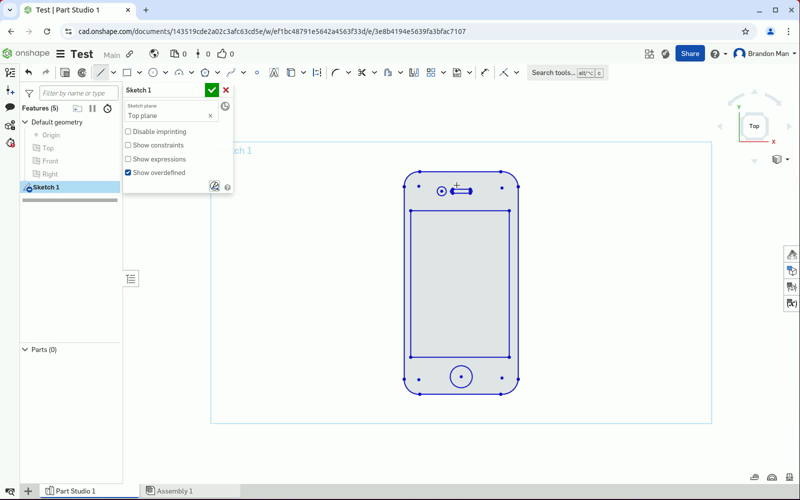
click(456, 184)
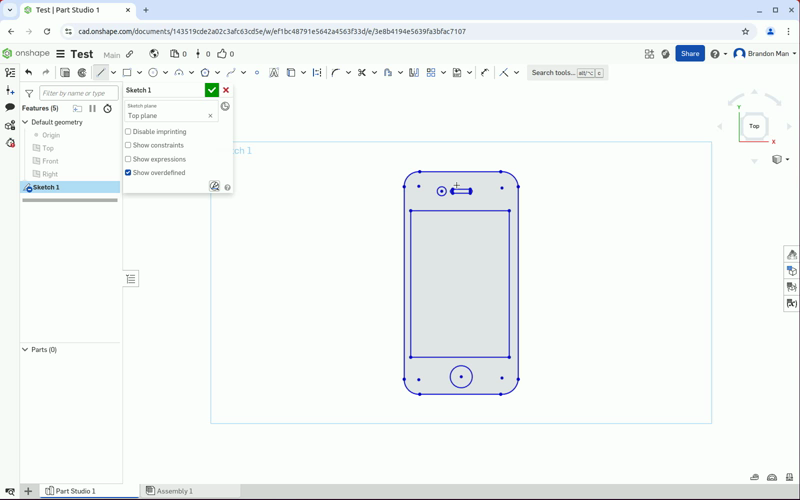
key_up(shift)
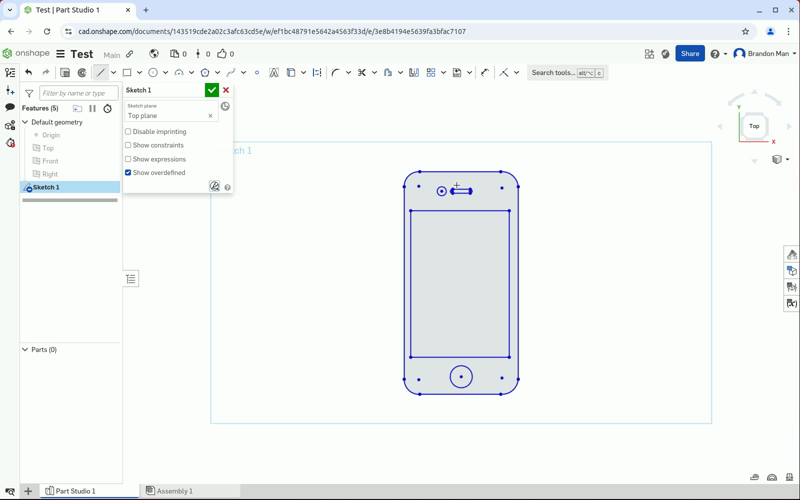
key_down(shift)
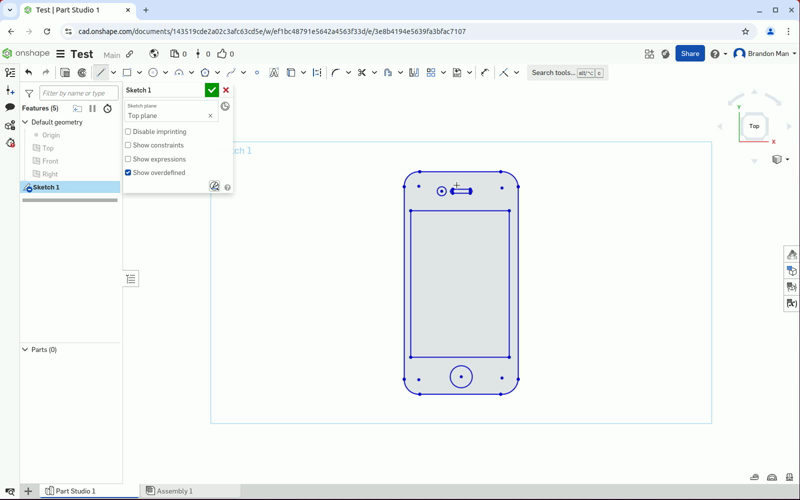
mouse_move(486, 184)
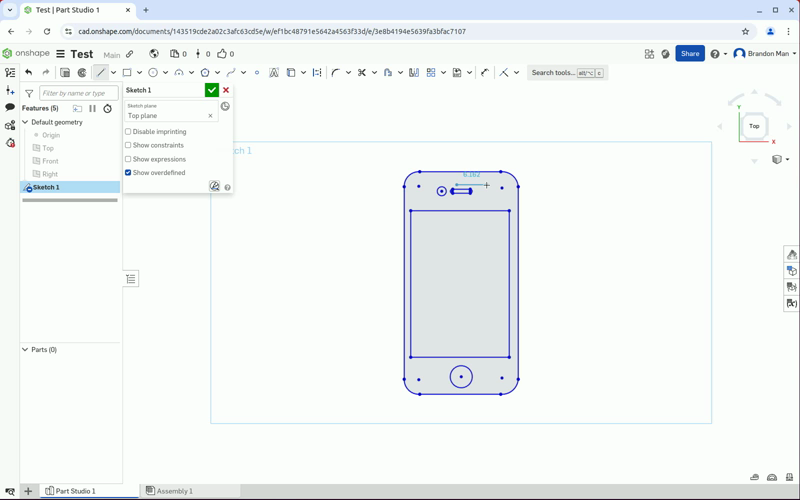
mouse_move(465, 184)
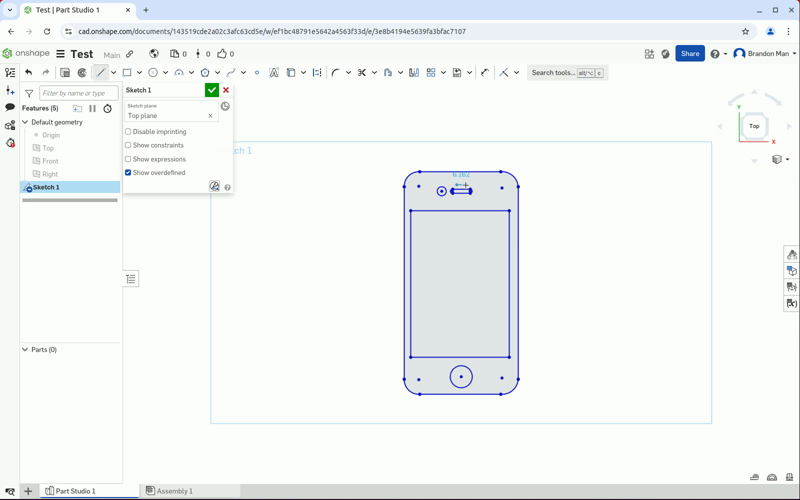
click(465, 184)
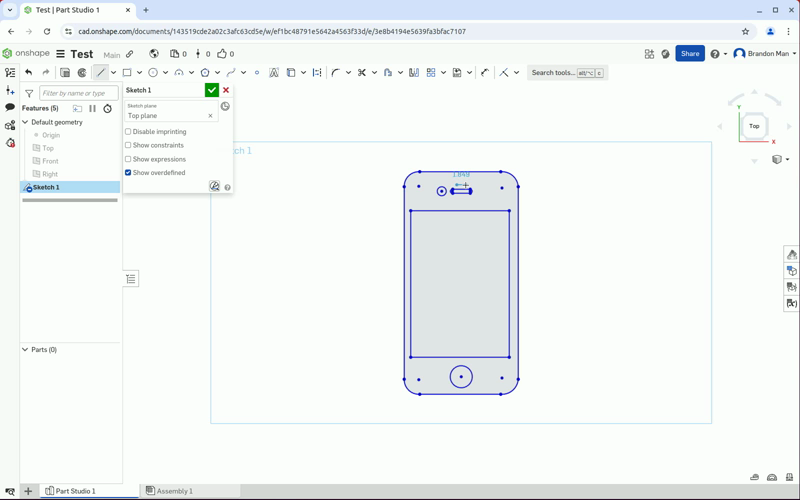
key_up(shift)
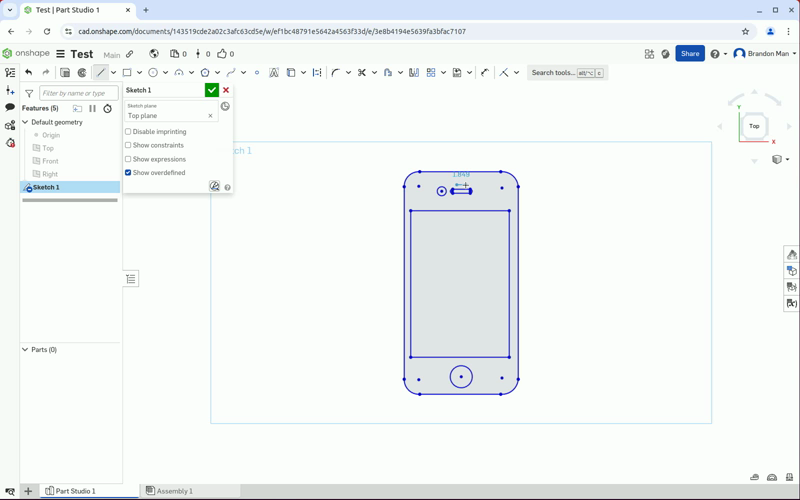
key(esc)
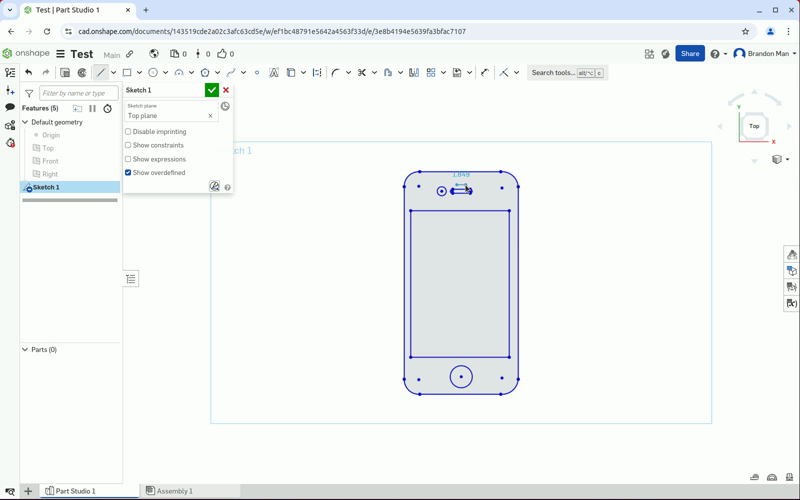
key(a)
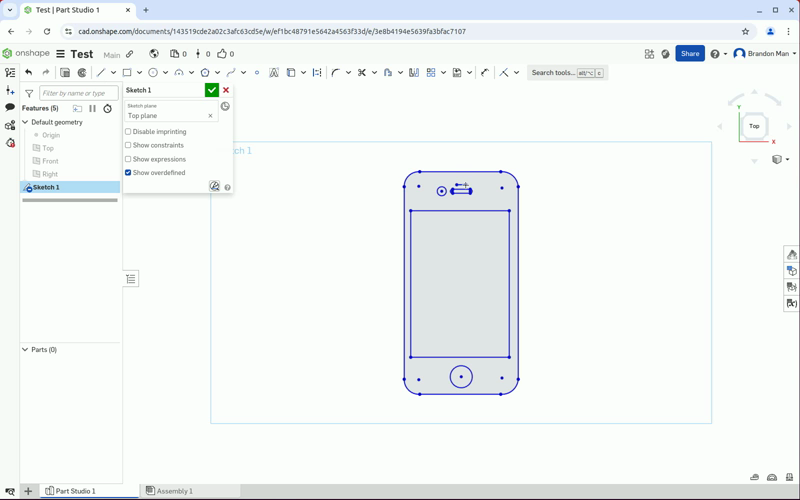
mouse_move(465, 184)
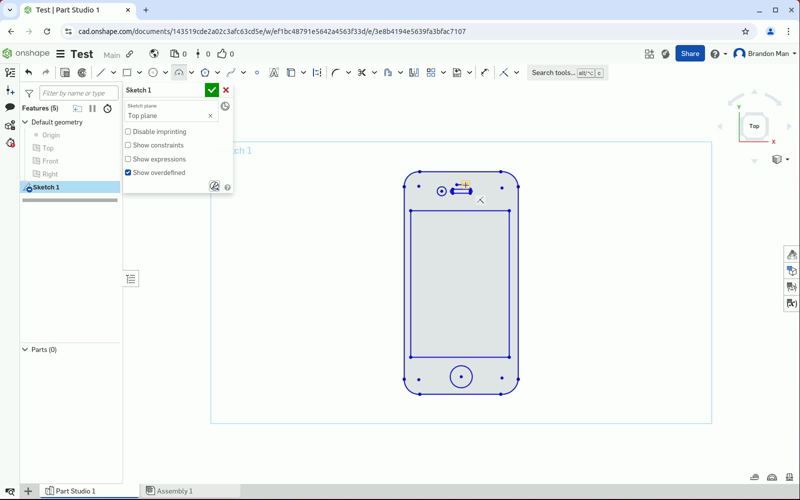
click(465, 184)
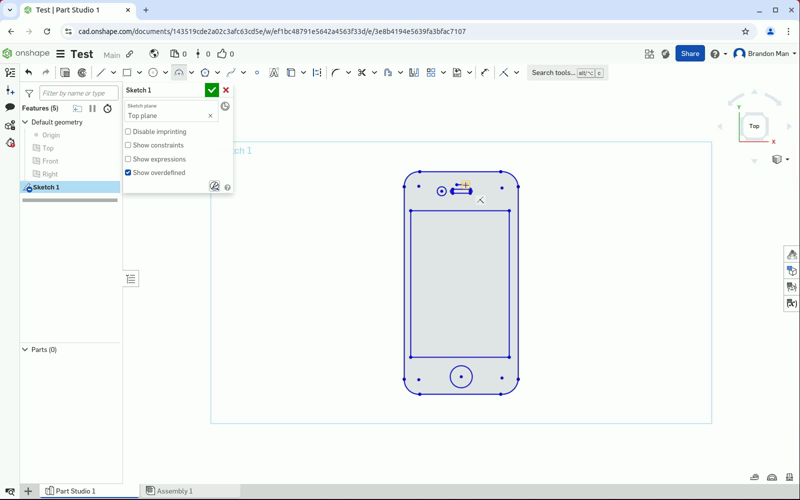
key_down(shift)
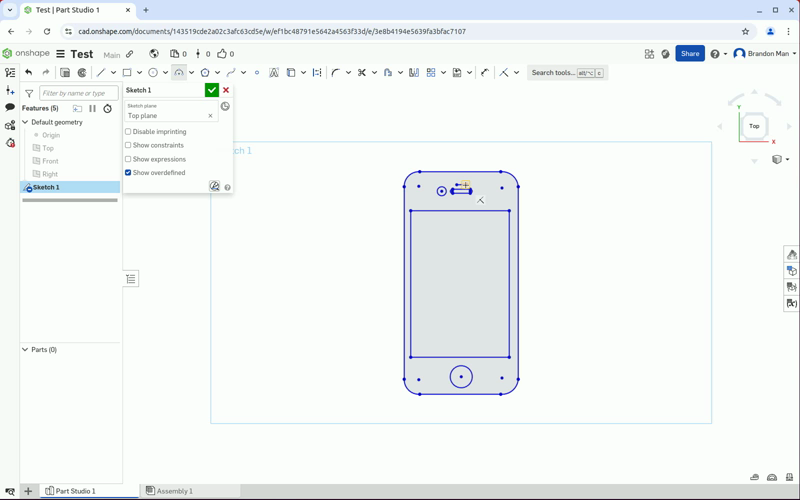
mouse_move(465, 182)
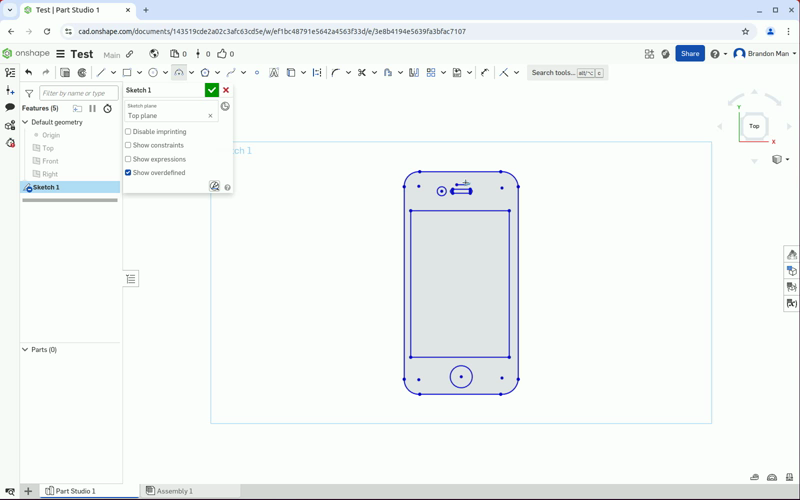
scroll(6)
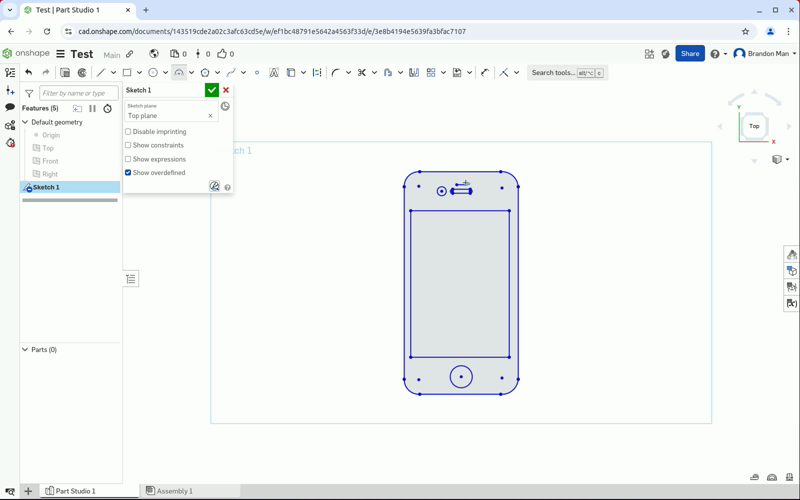
scroll(6)
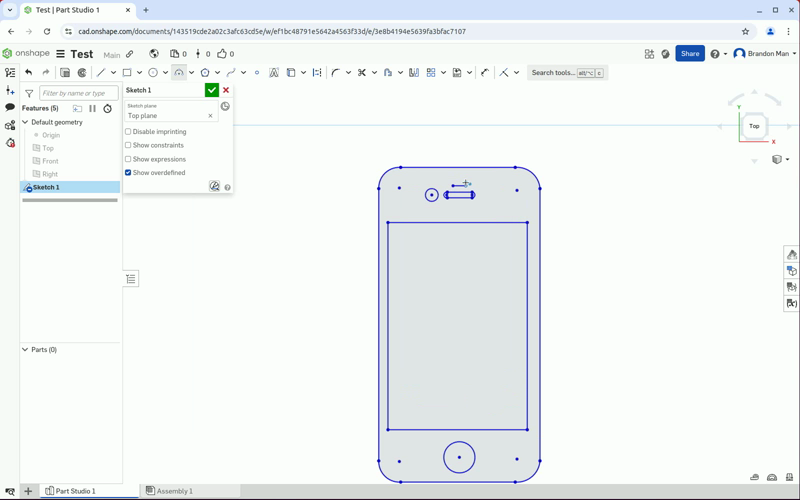
scroll(6)
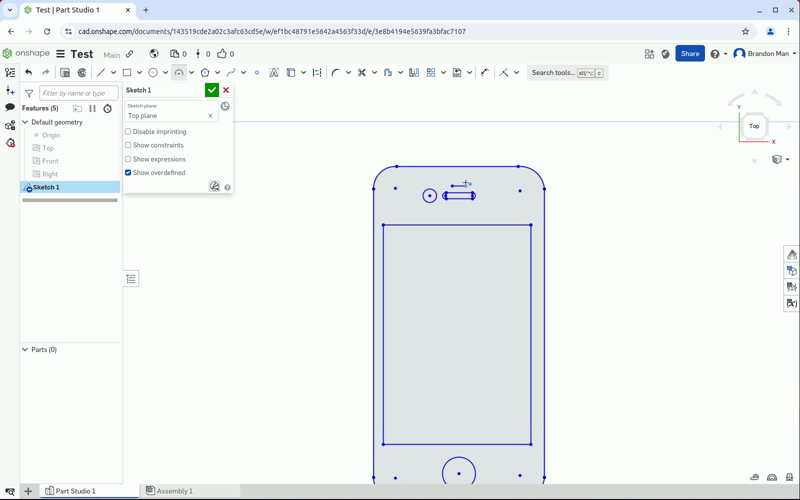
scroll(6)
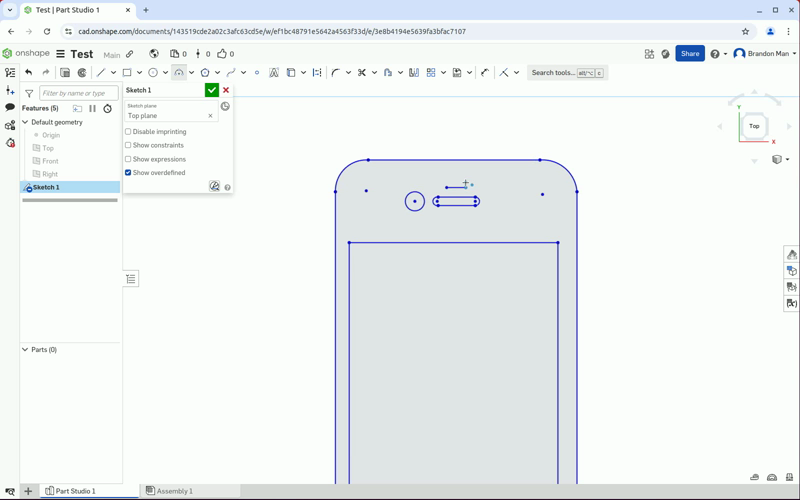
scroll(6)
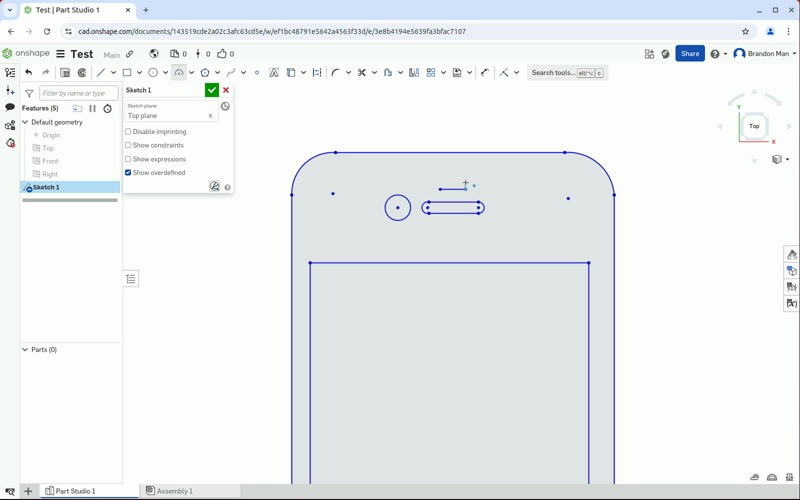
scroll(6)
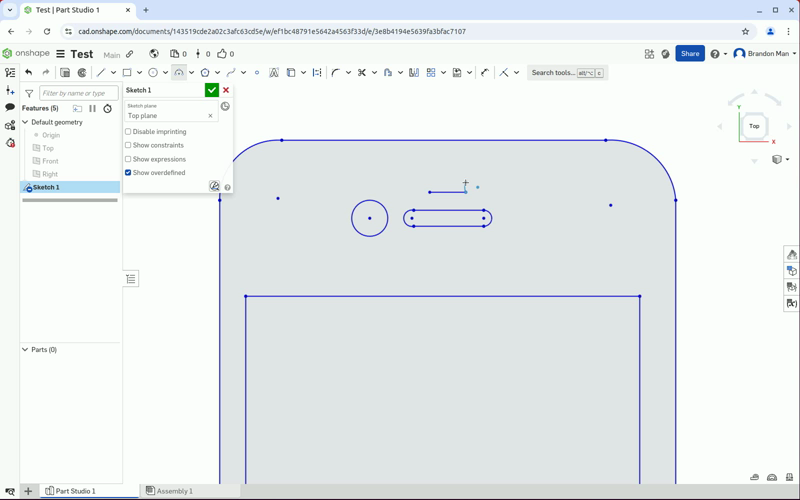
scroll(6)
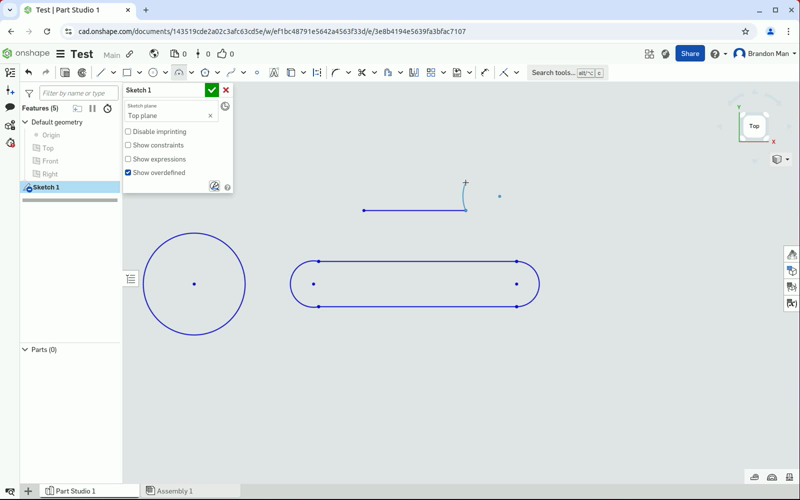
click(465, 182)
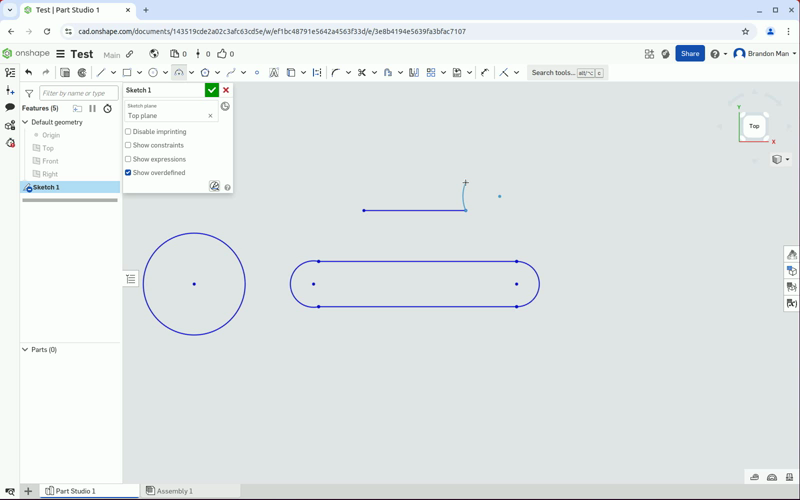
scroll(-6)
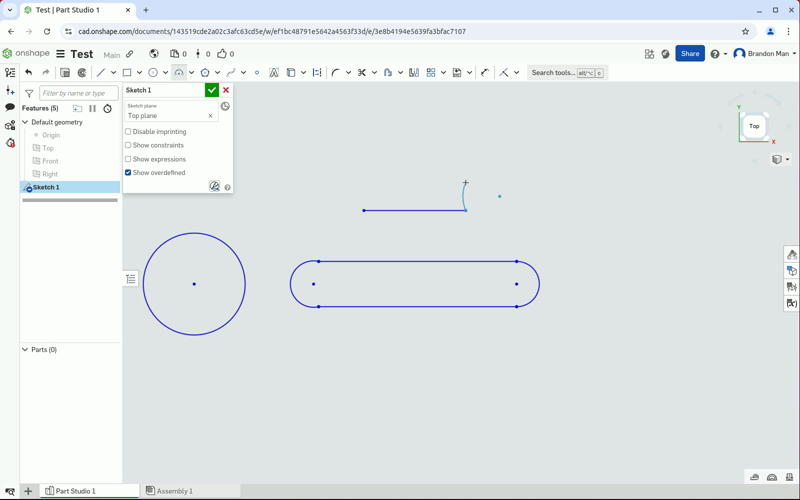
scroll(-6)
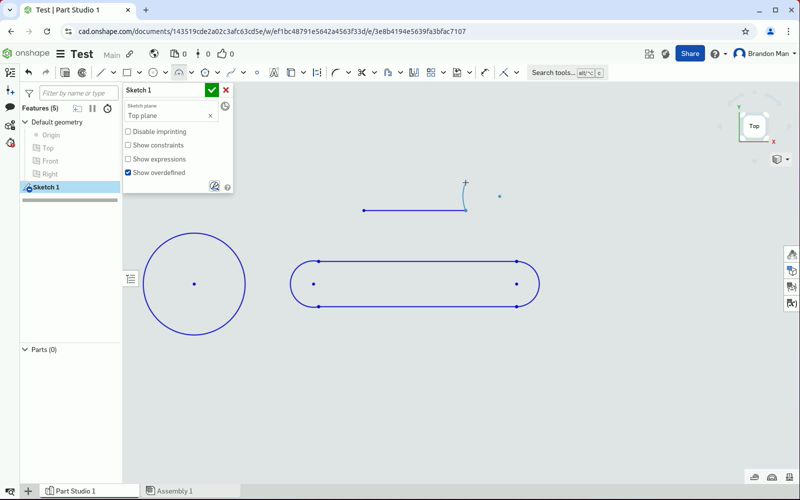
scroll(-6)
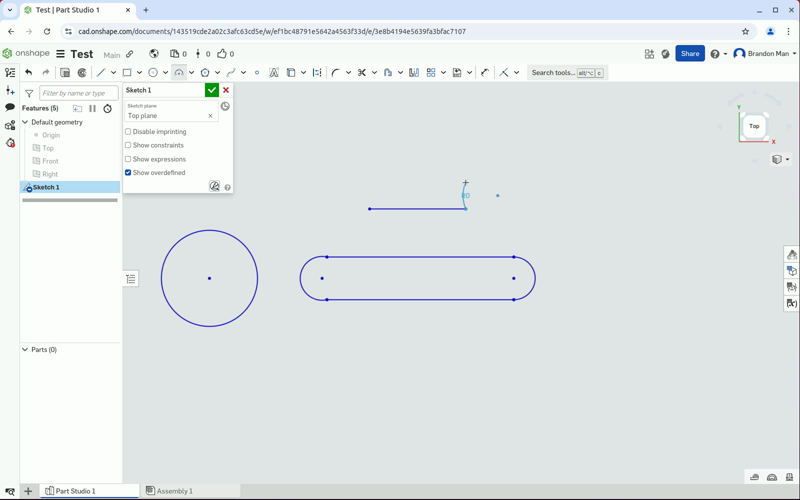
scroll(-6)
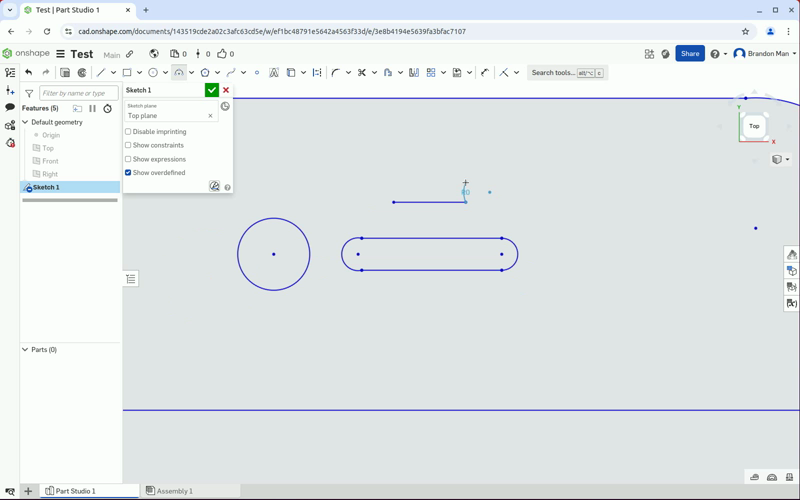
scroll(-6)
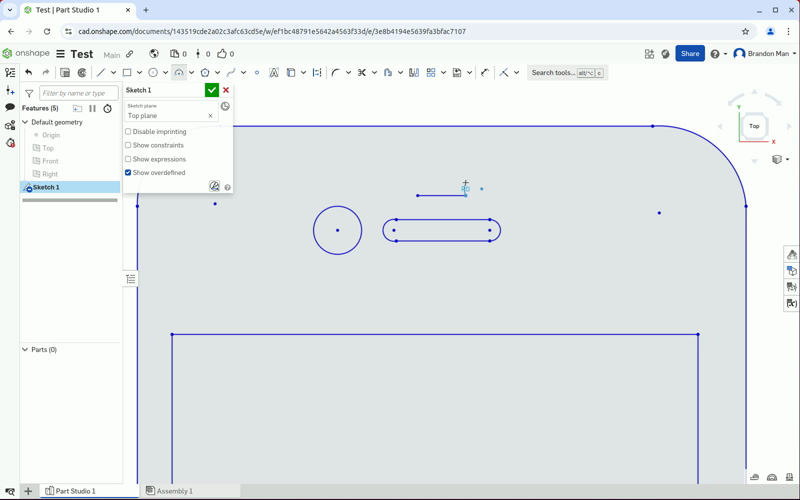
scroll(-6)
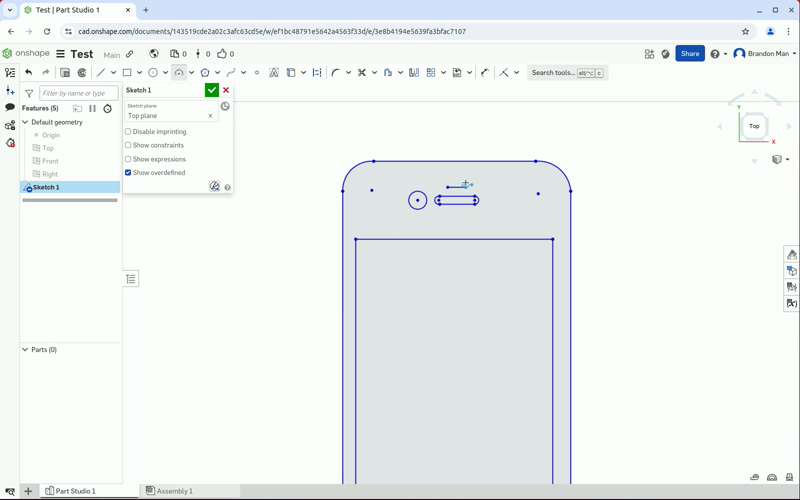
scroll(-6)
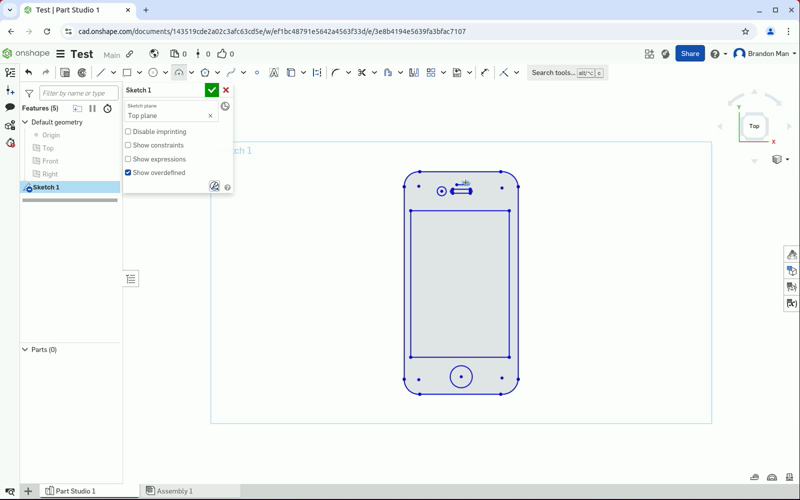
mouse_move(466, 183)
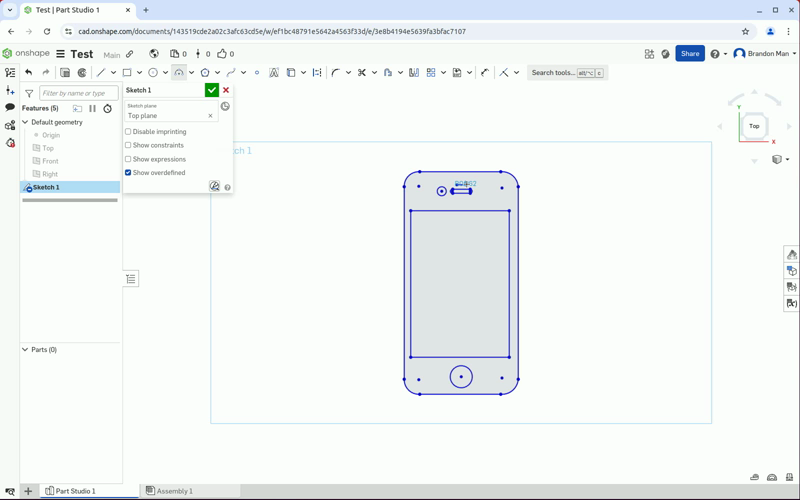
scroll(6)
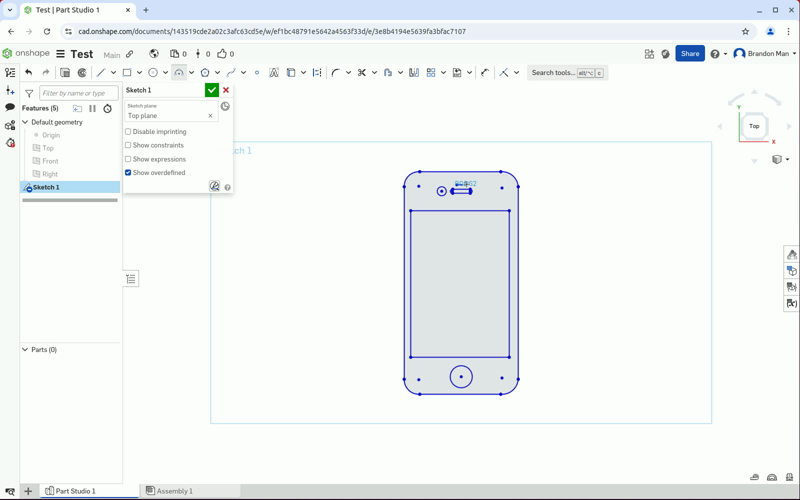
scroll(6)
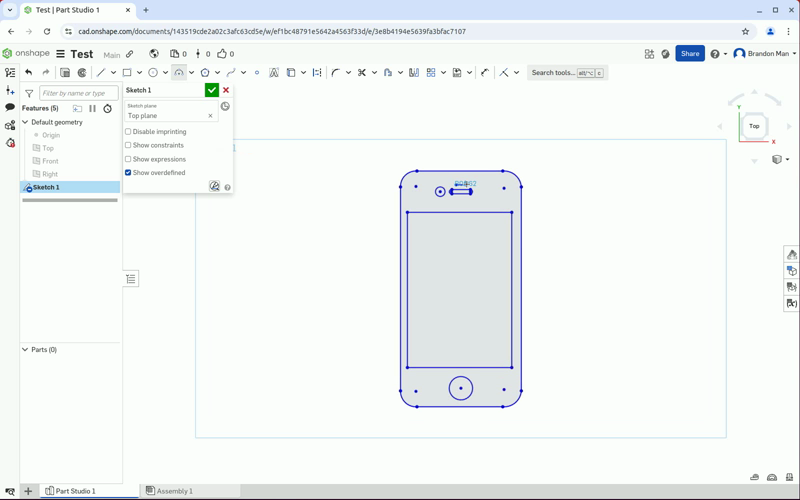
scroll(6)
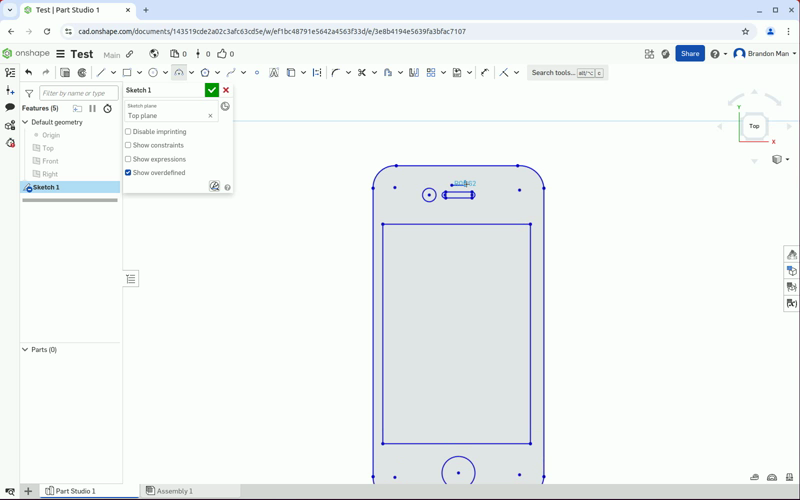
scroll(6)
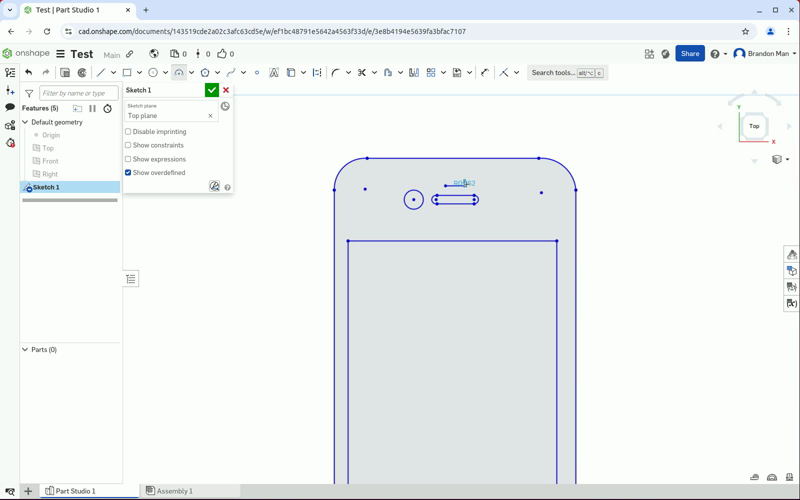
scroll(6)
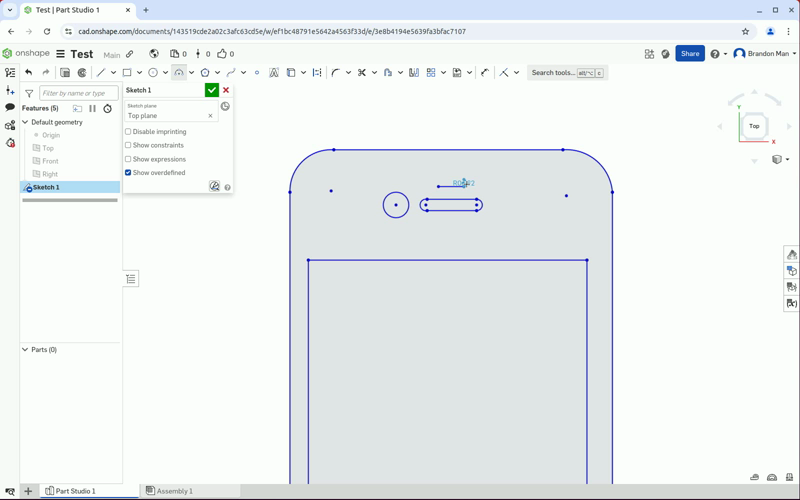
scroll(6)
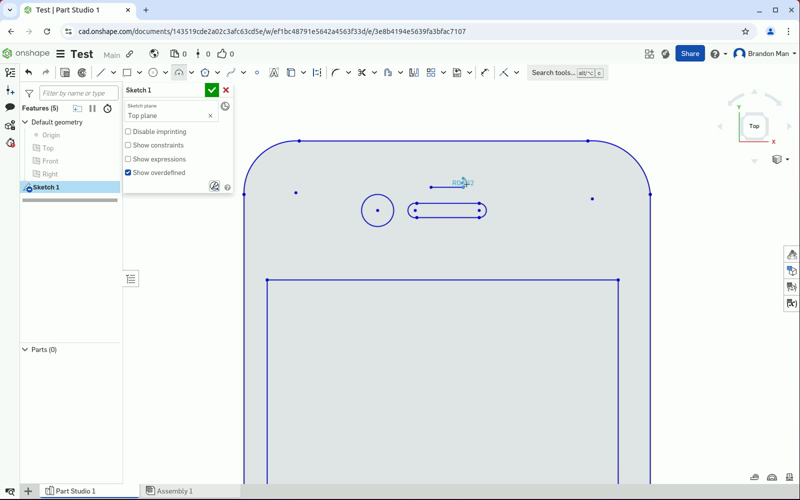
scroll(6)
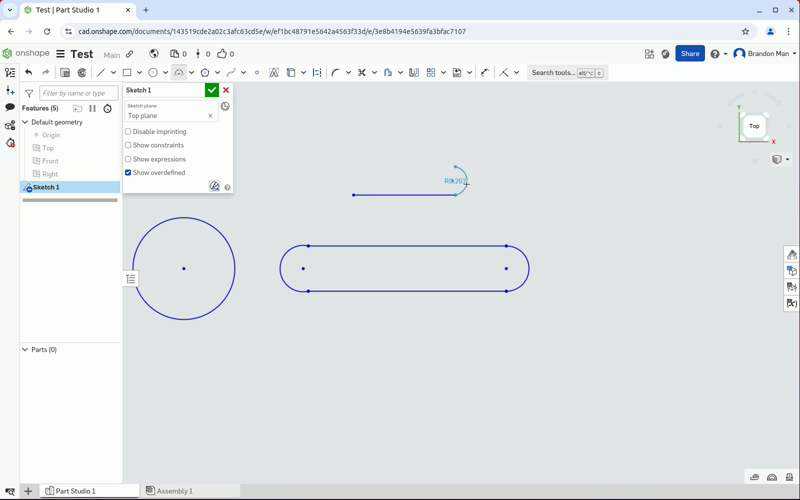
click(466, 183)
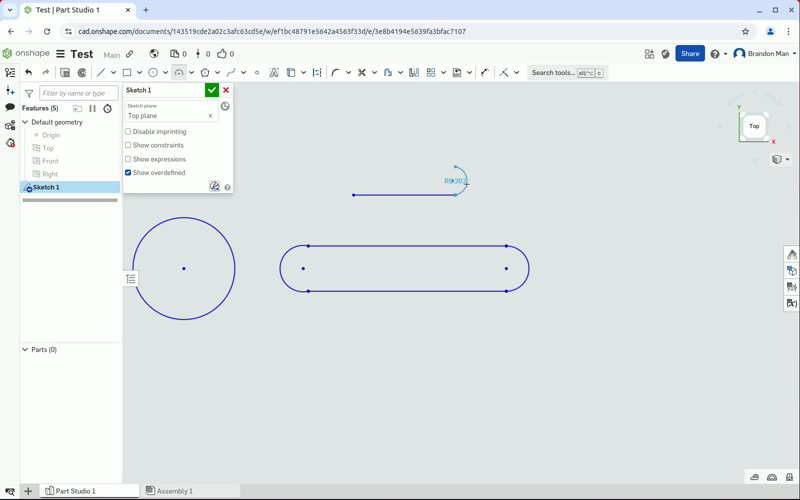
scroll(-6)
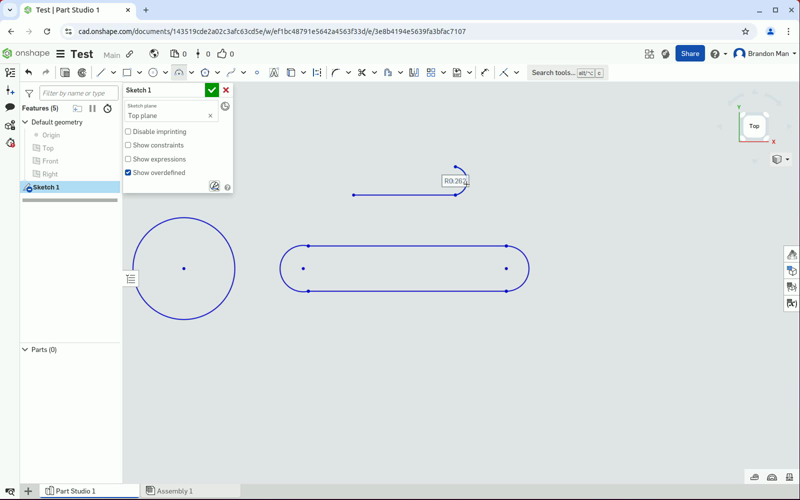
scroll(-6)
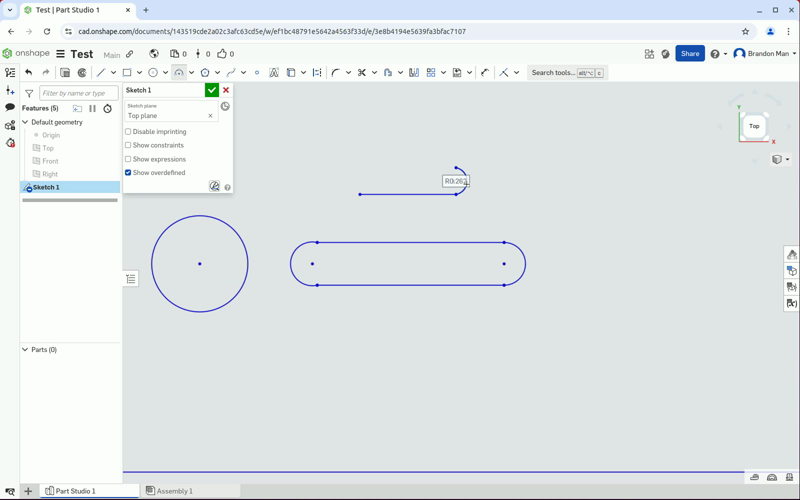
scroll(-6)
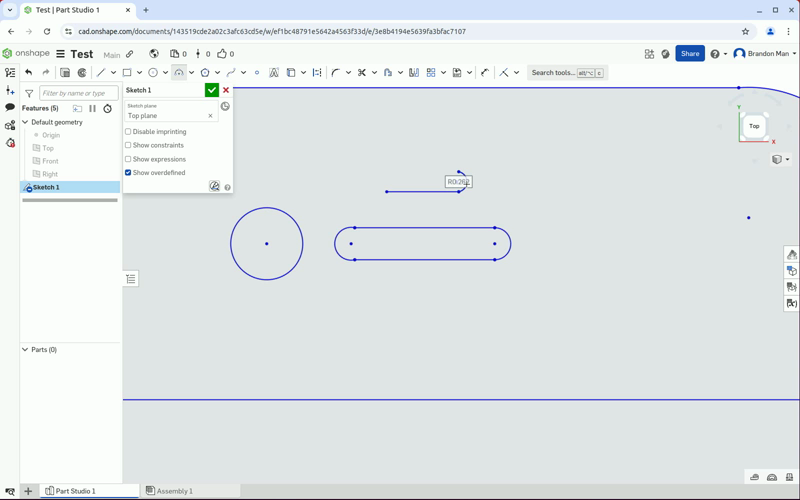
scroll(-6)
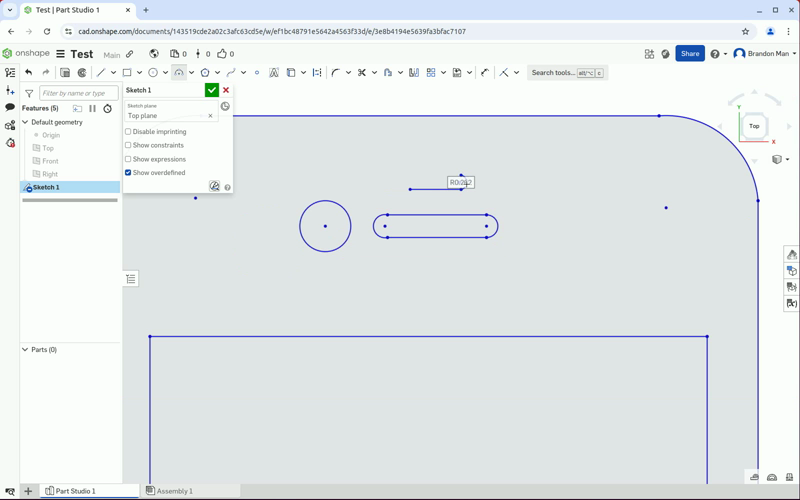
scroll(-6)
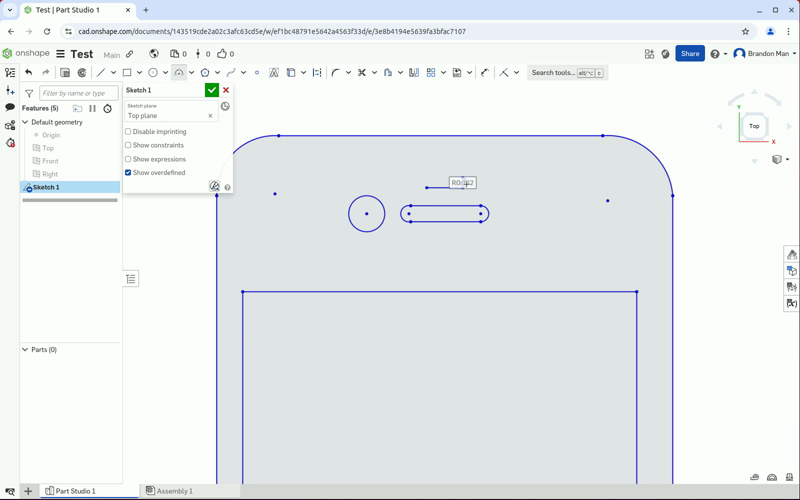
scroll(-6)
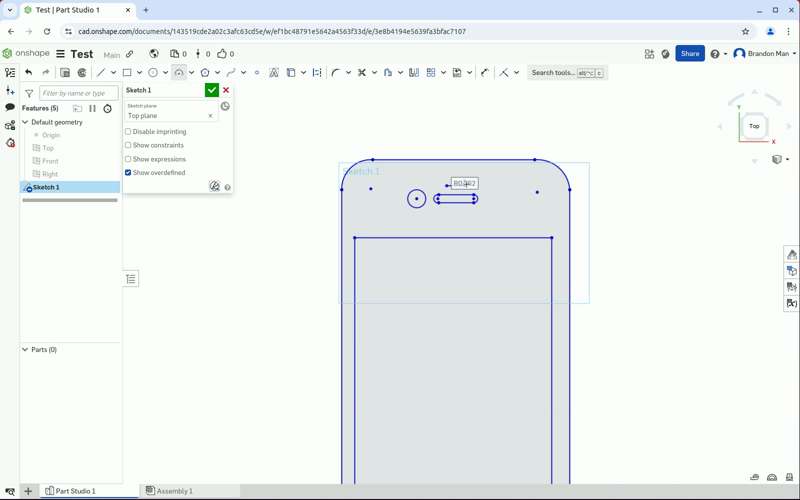
scroll(-6)
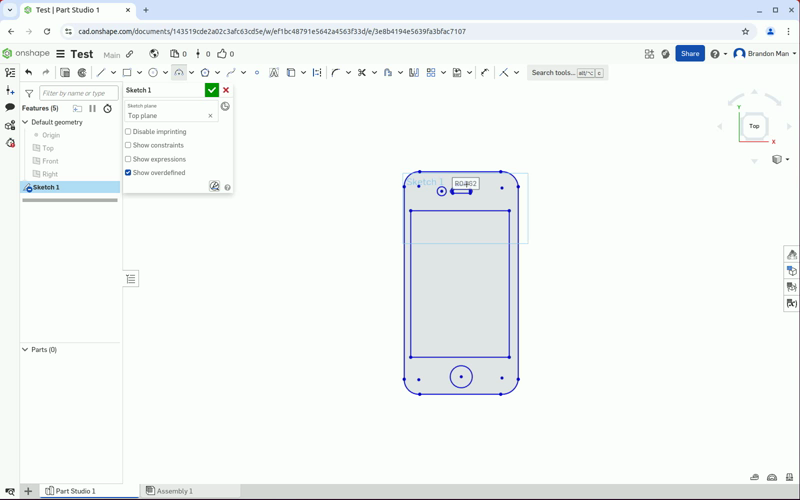
key_up(shift)
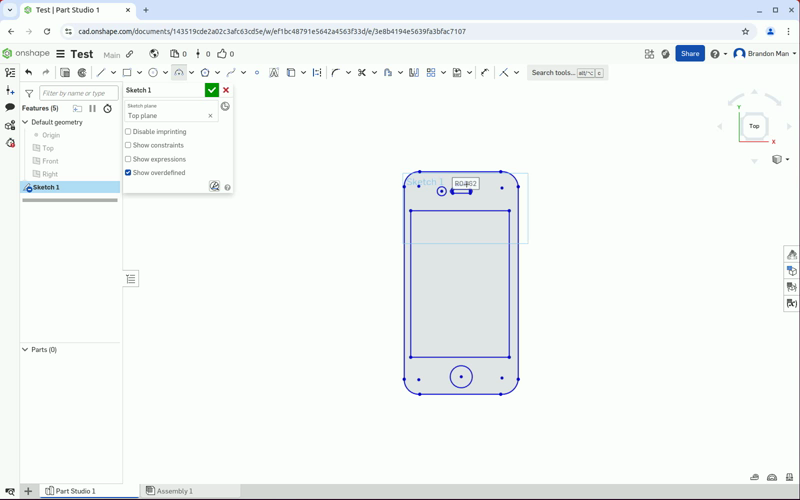
key(esc)
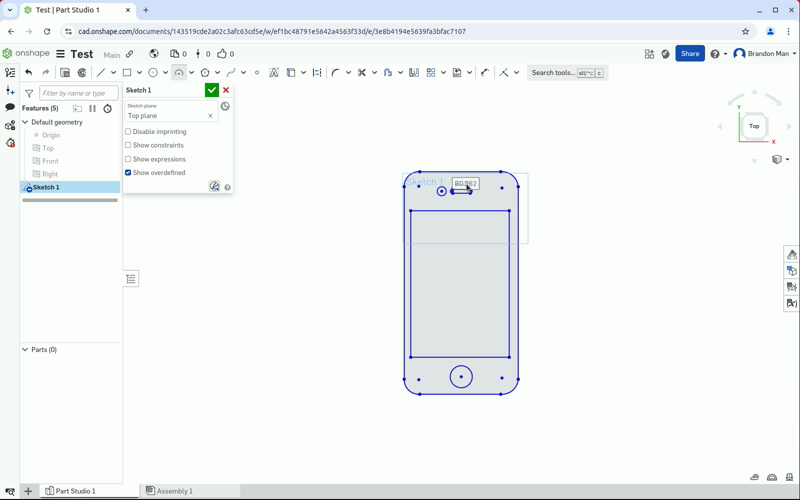
key(l)
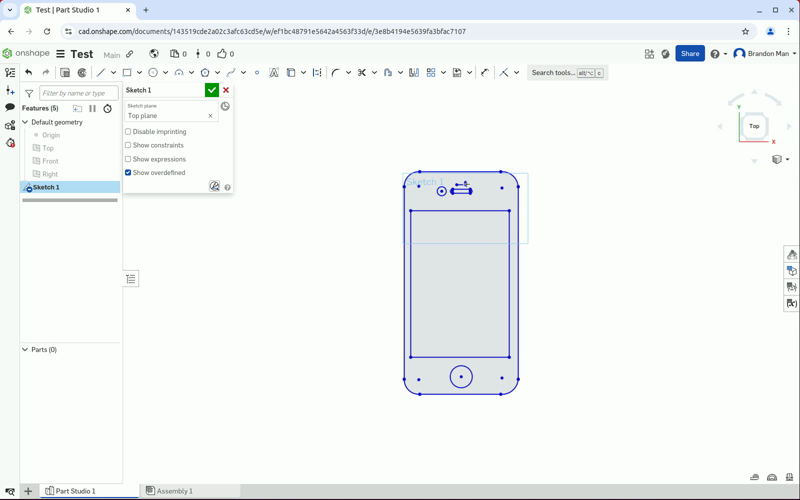
mouse_move(465, 182)
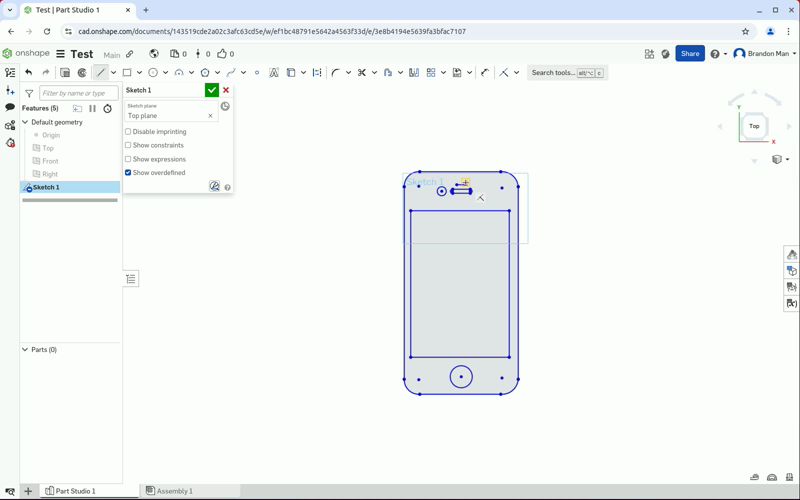
scroll(6)
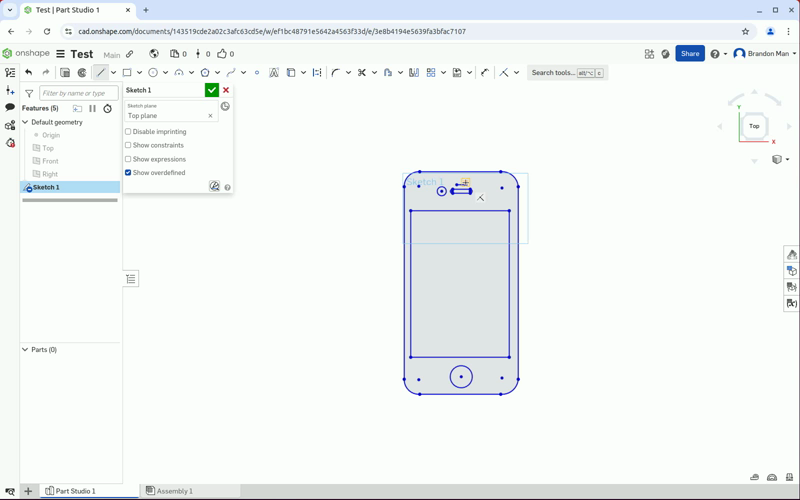
scroll(6)
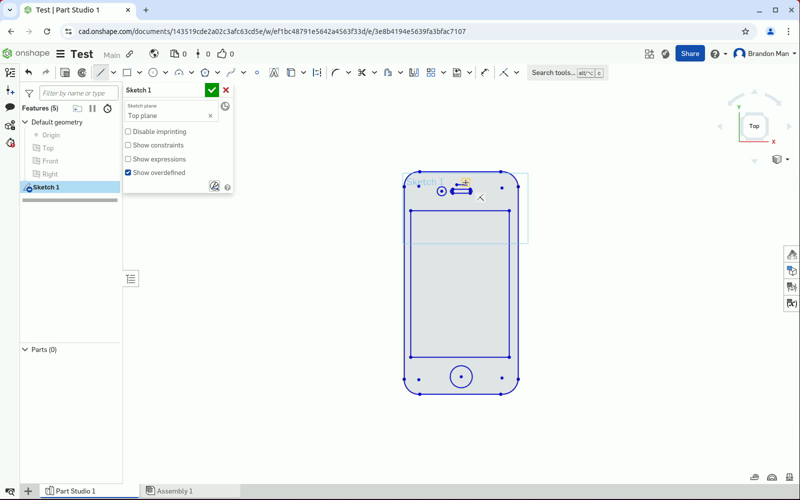
scroll(6)
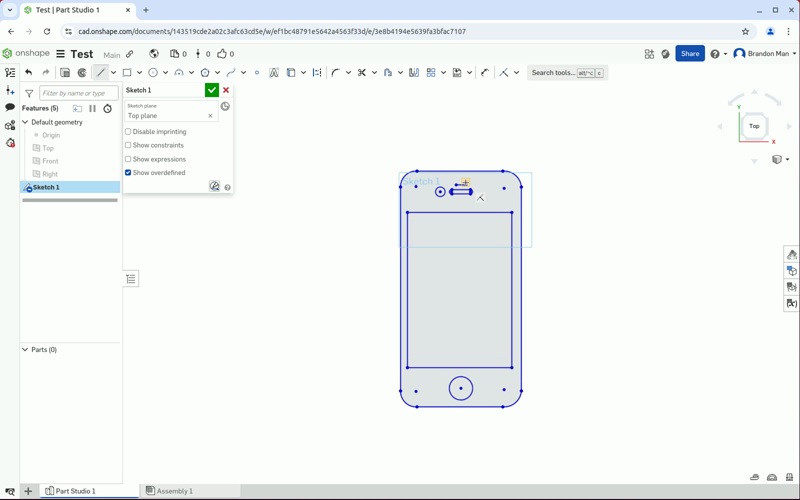
scroll(6)
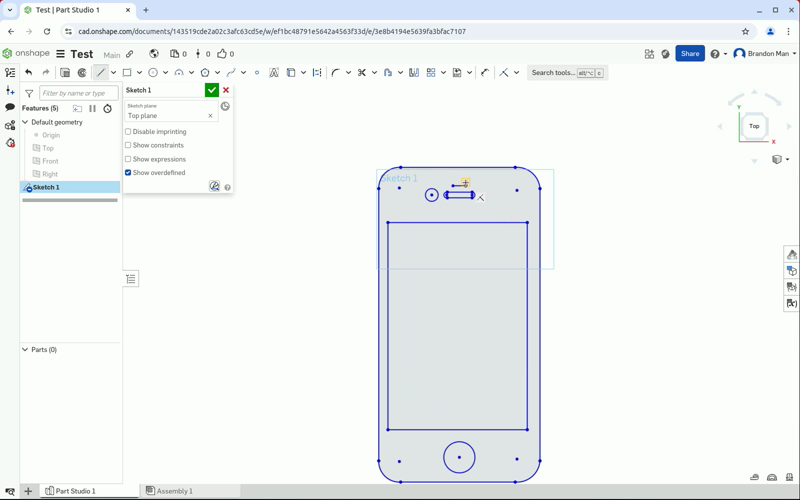
scroll(6)
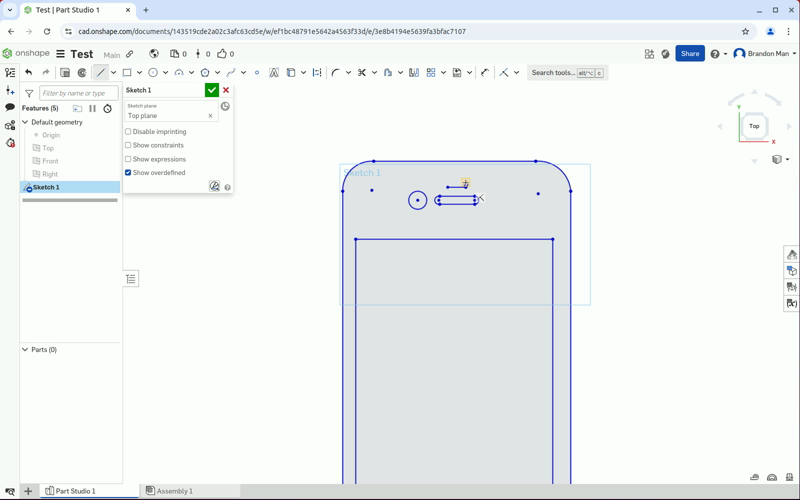
scroll(6)
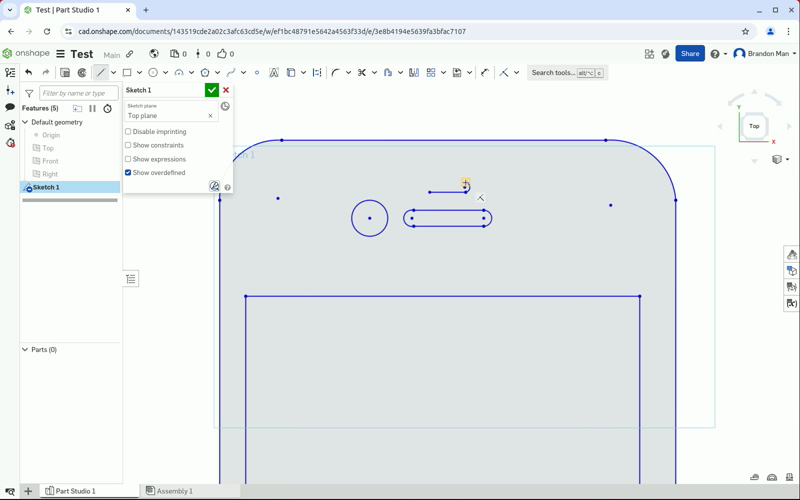
scroll(6)
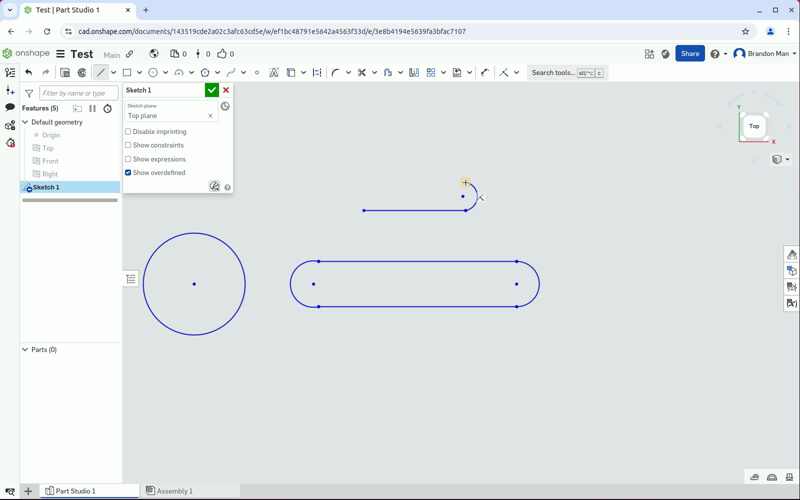
click(465, 182)
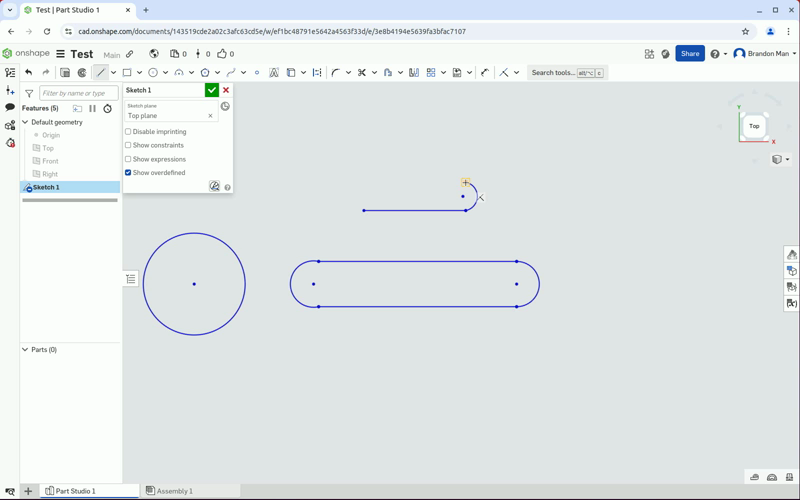
scroll(-6)
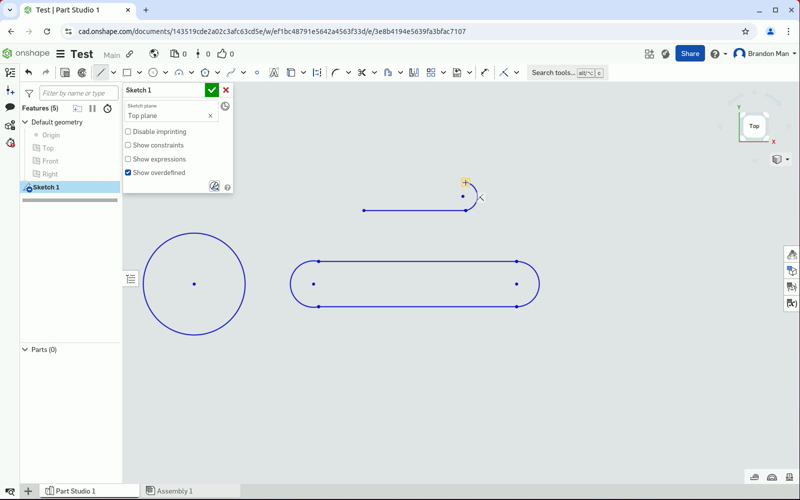
scroll(-6)
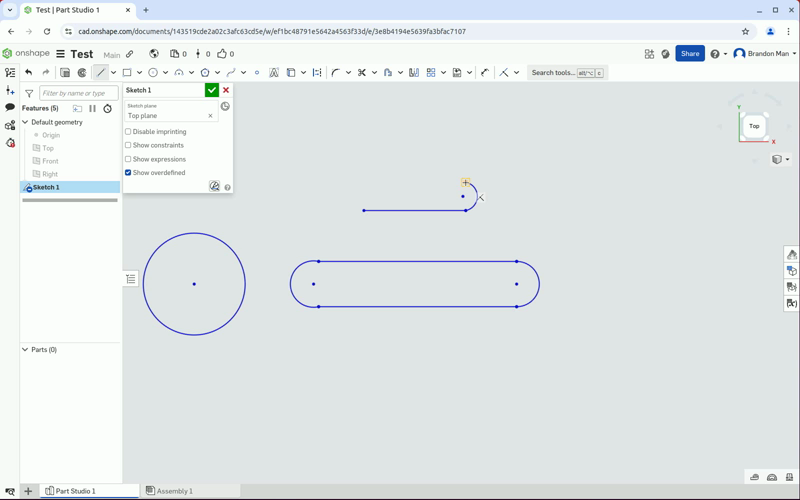
scroll(-6)
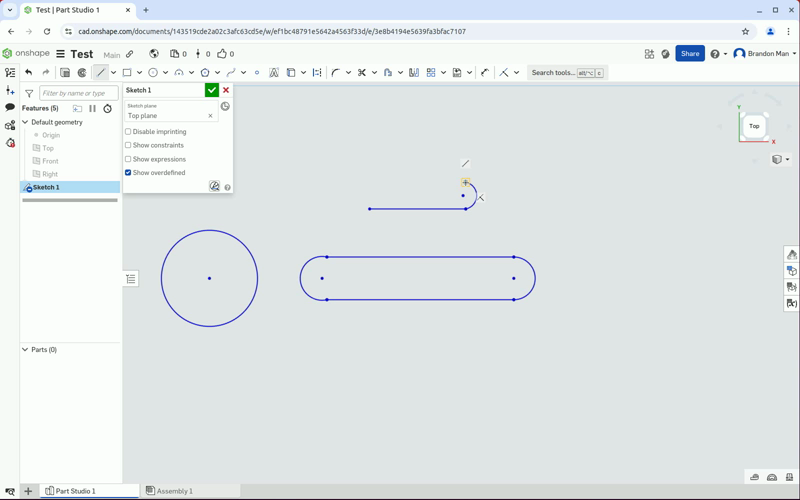
scroll(-6)
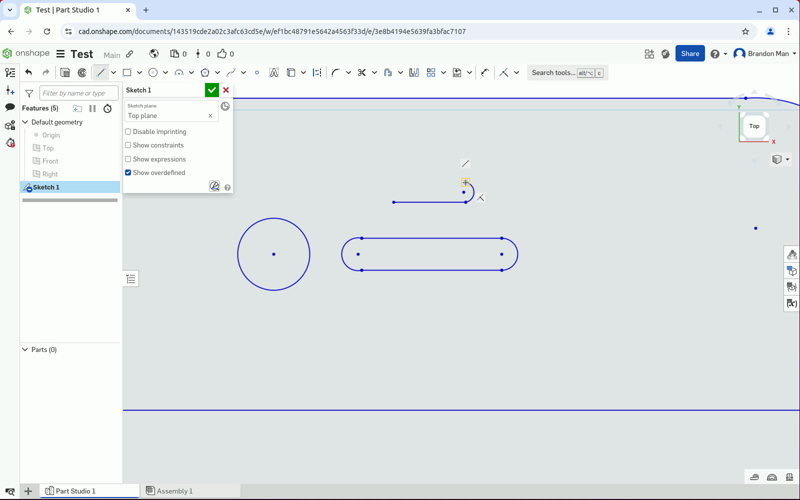
scroll(-6)
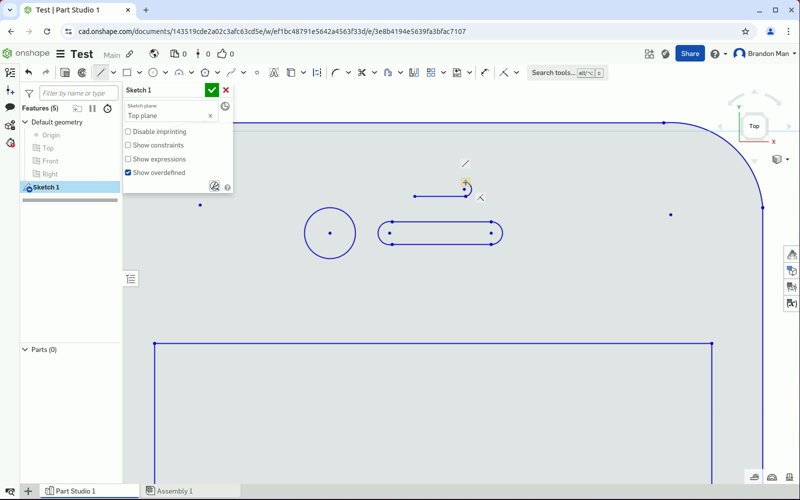
scroll(-6)
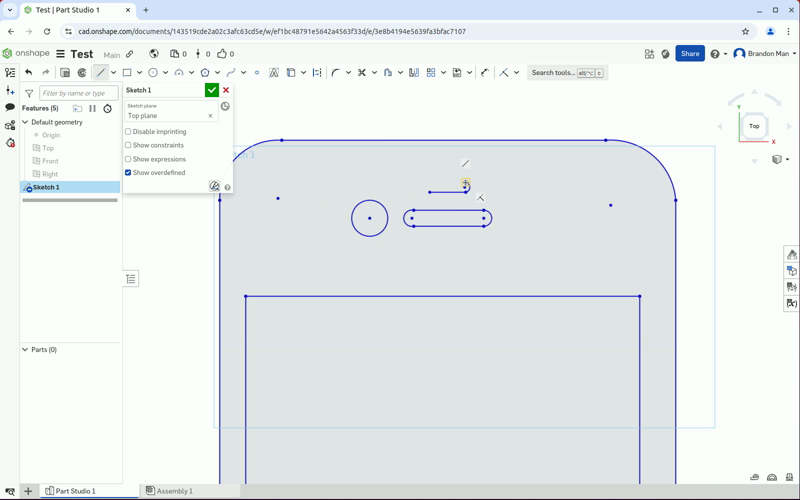
scroll(-6)
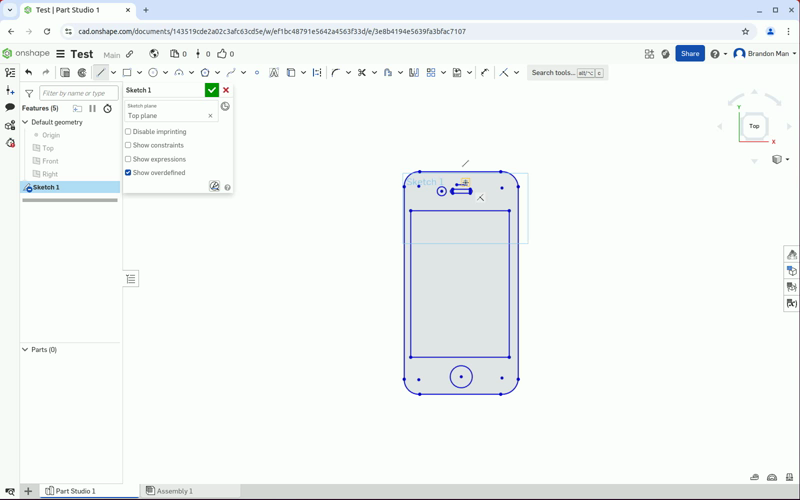
key_down(shift)
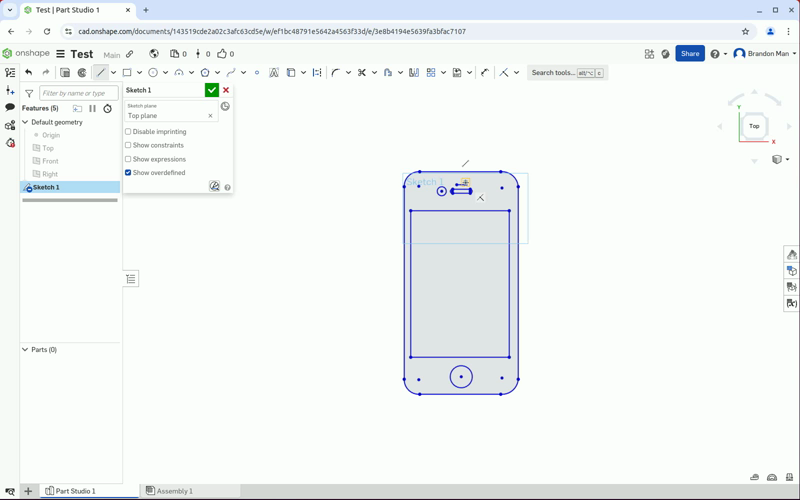
mouse_move(495, 182)
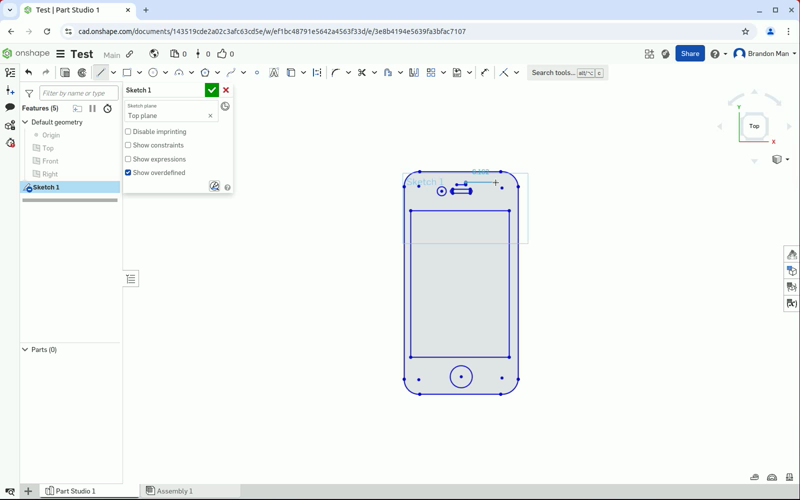
mouse_move(456, 182)
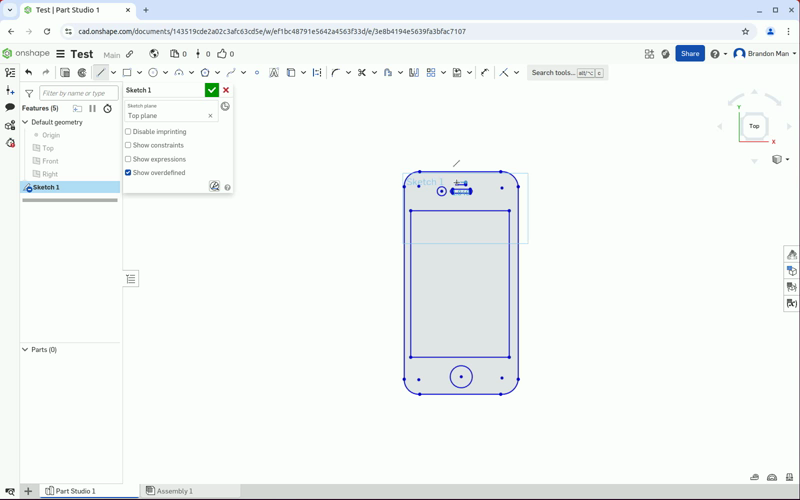
scroll(6)
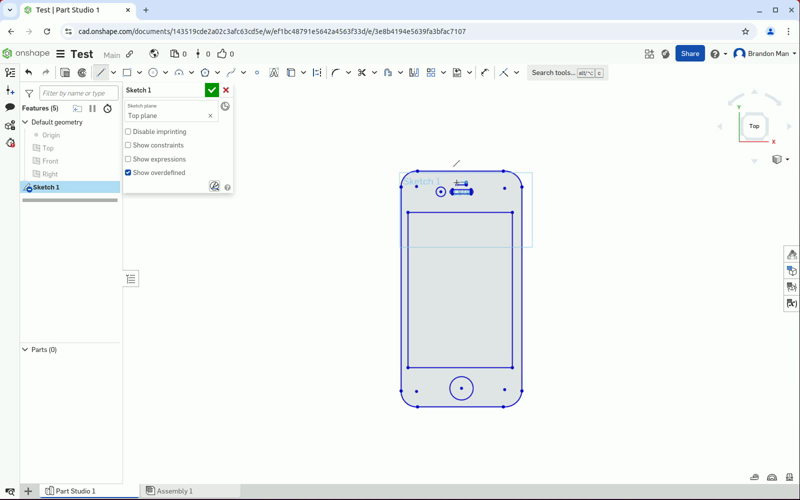
scroll(6)
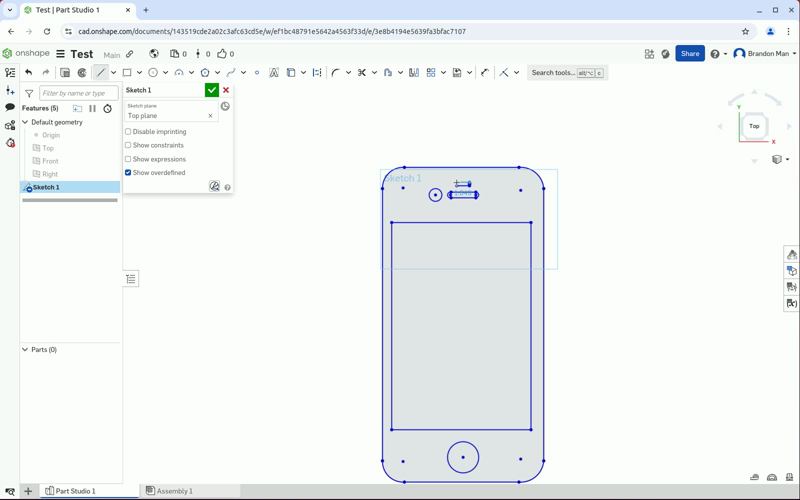
scroll(6)
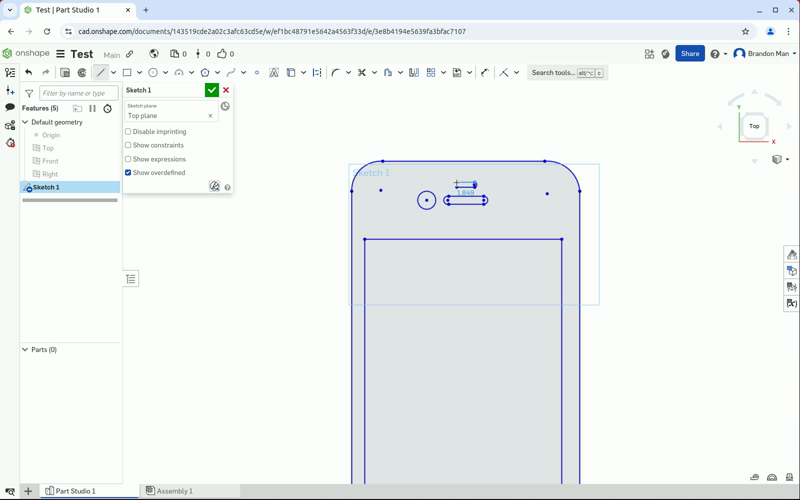
scroll(6)
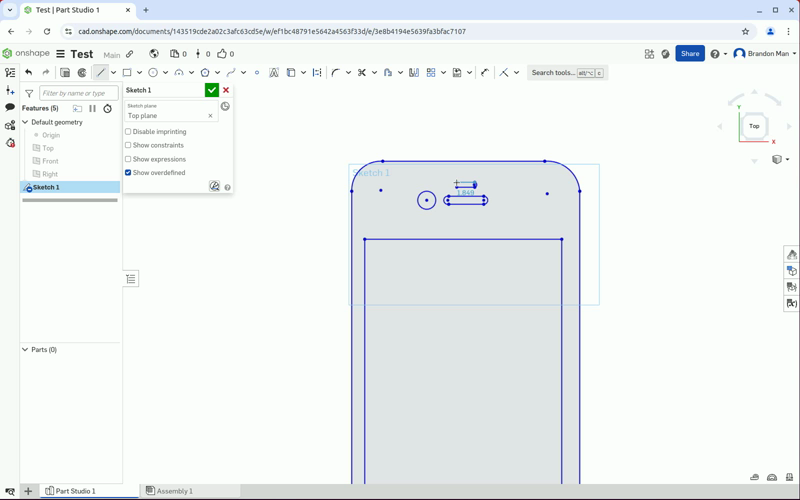
scroll(6)
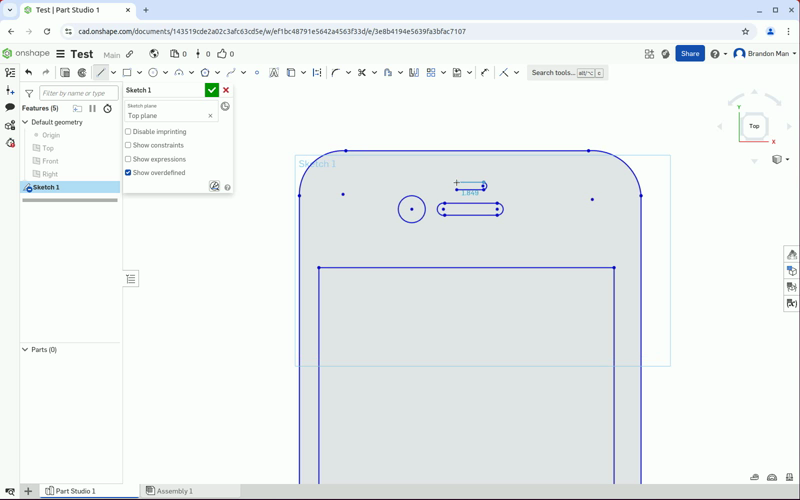
scroll(6)
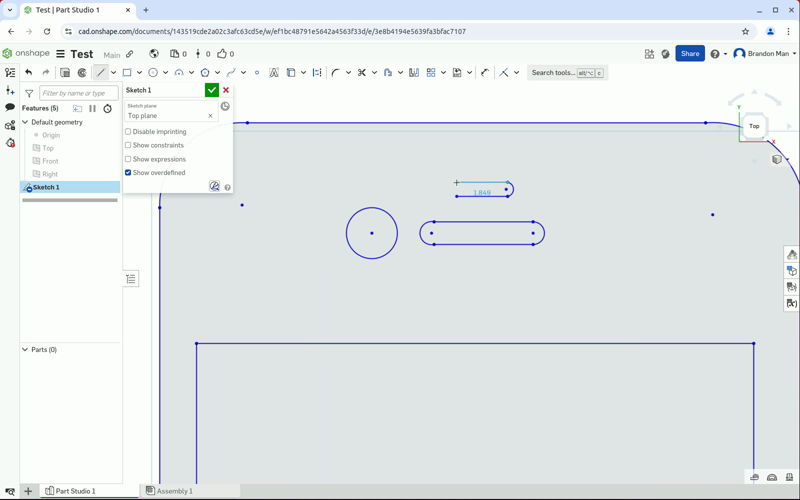
scroll(6)
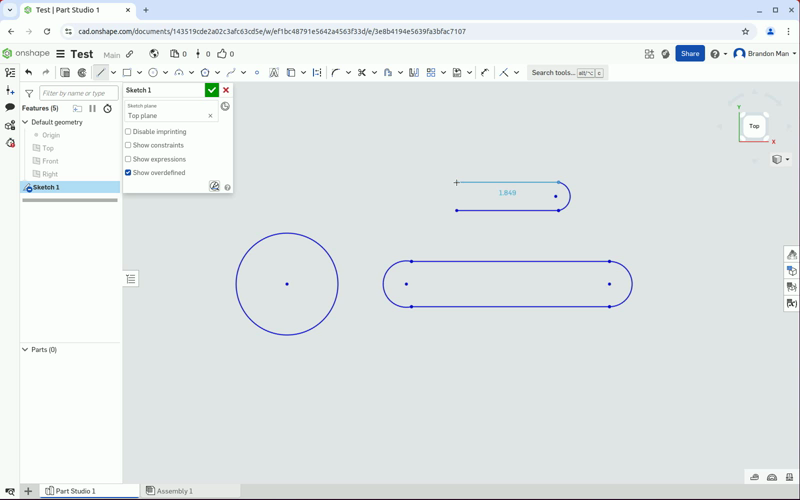
click(456, 182)
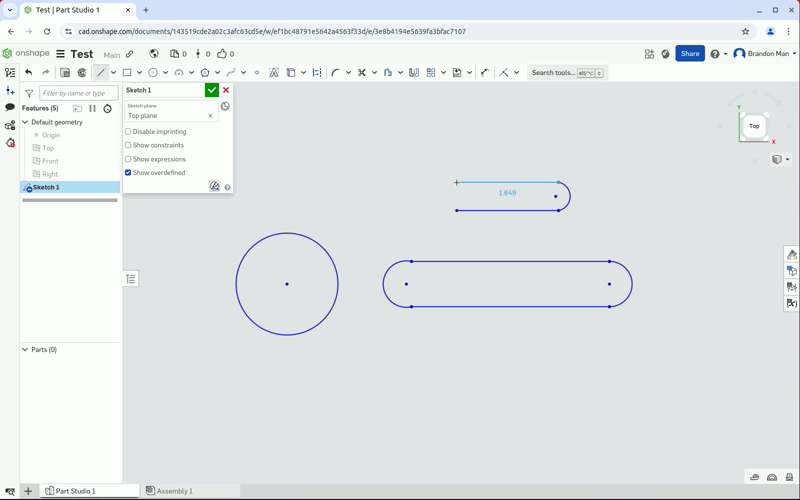
scroll(-6)
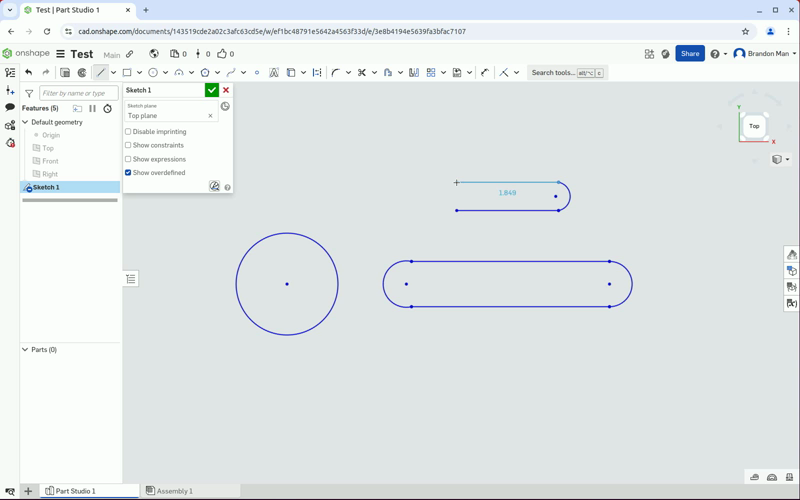
scroll(-6)
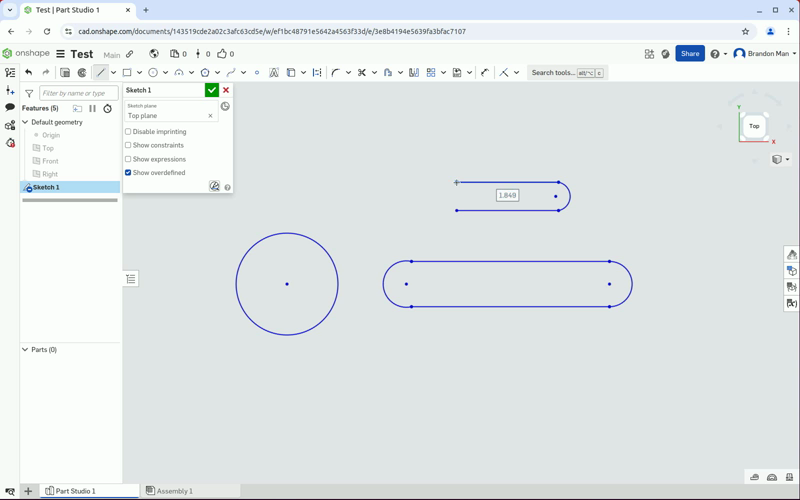
scroll(-6)
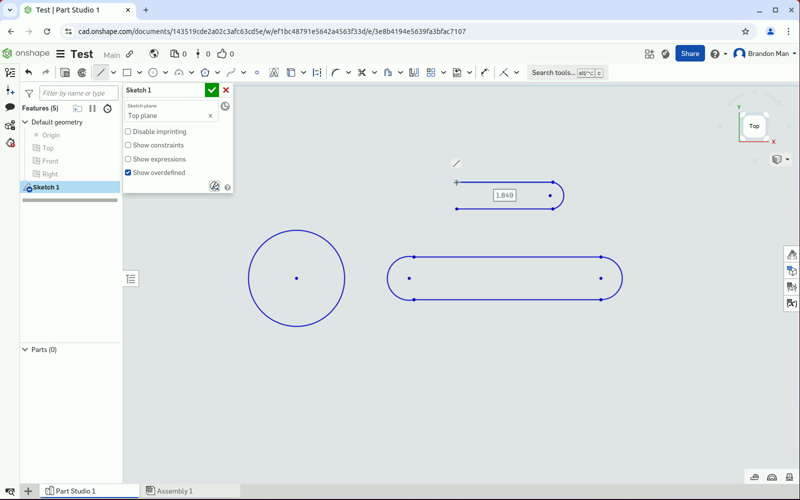
scroll(-6)
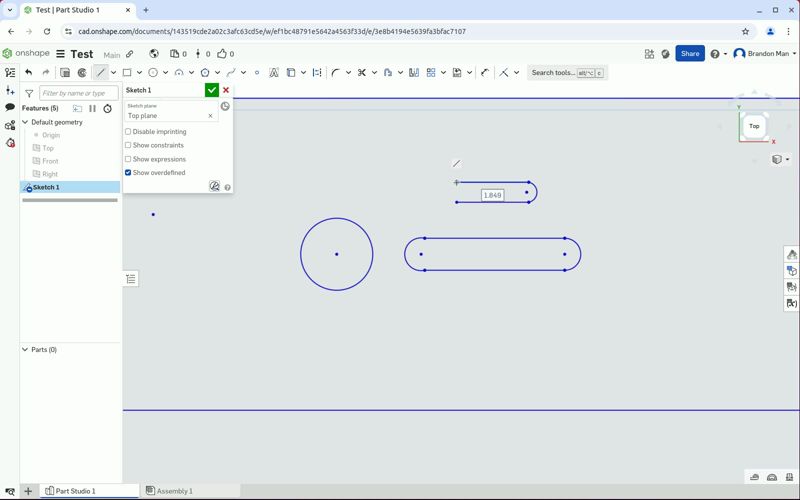
scroll(-6)
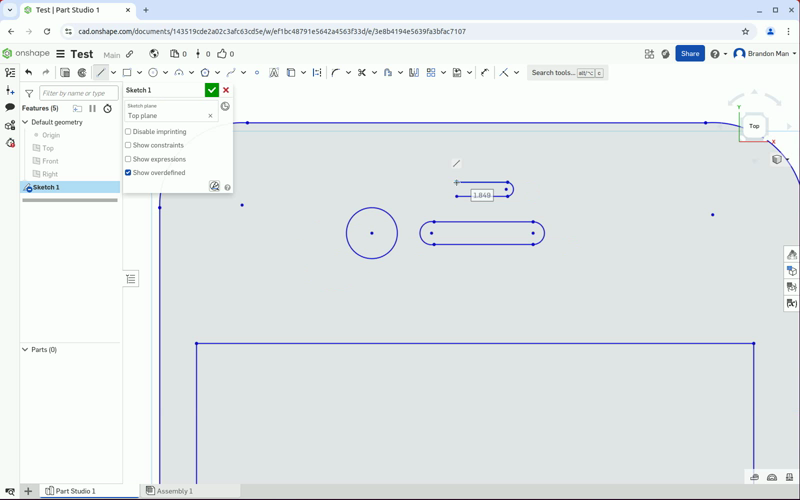
scroll(-6)
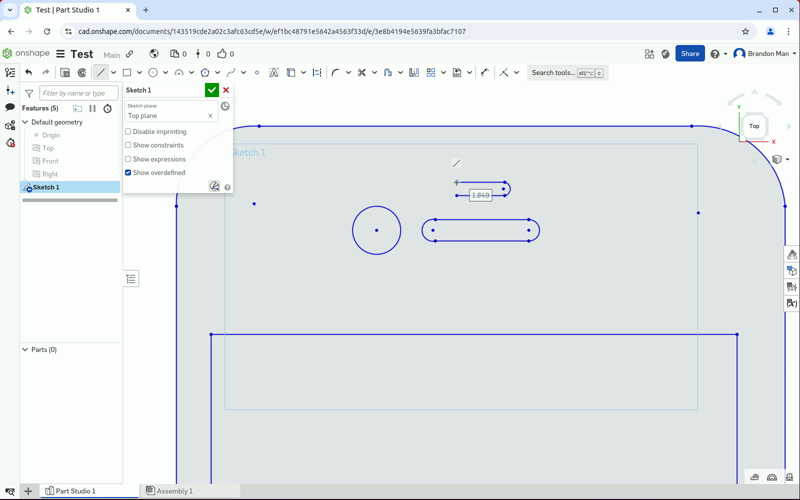
scroll(-6)
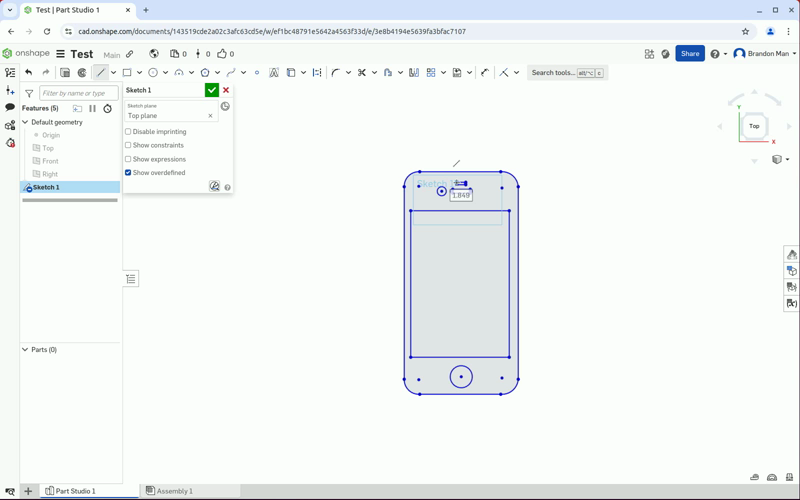
key_up(shift)
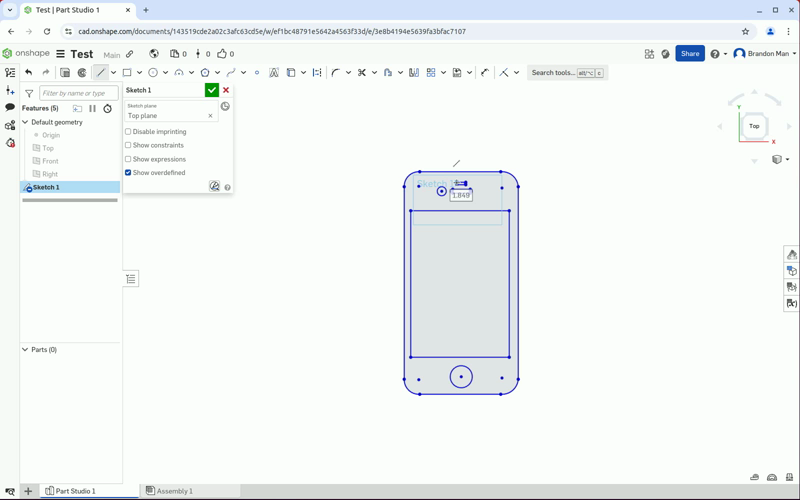
key(esc)
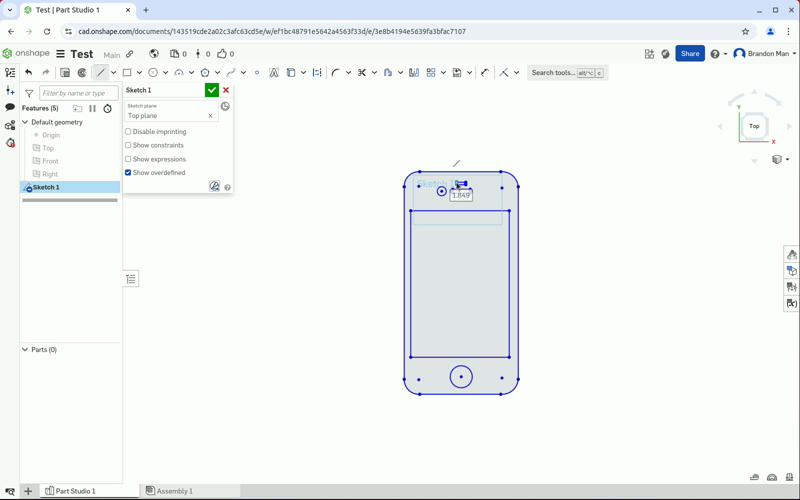
key(a)
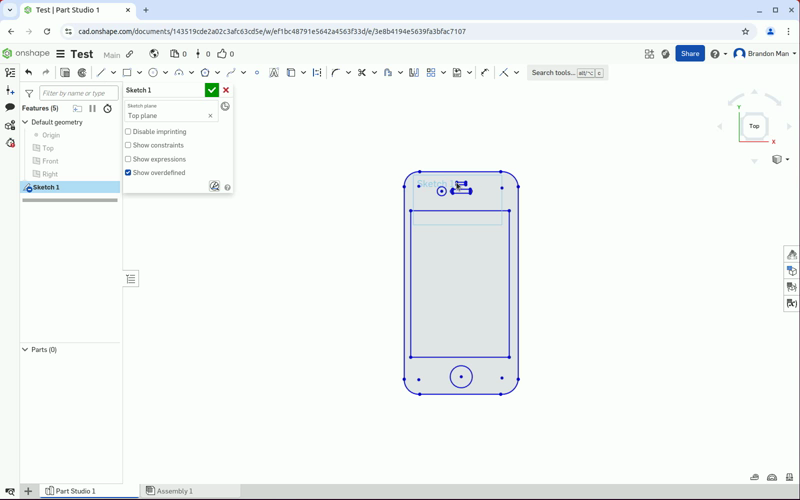
mouse_move(456, 182)
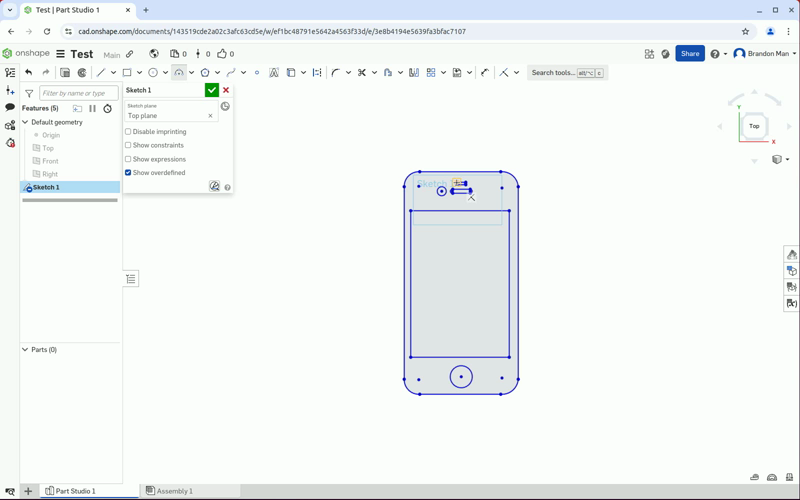
scroll(6)
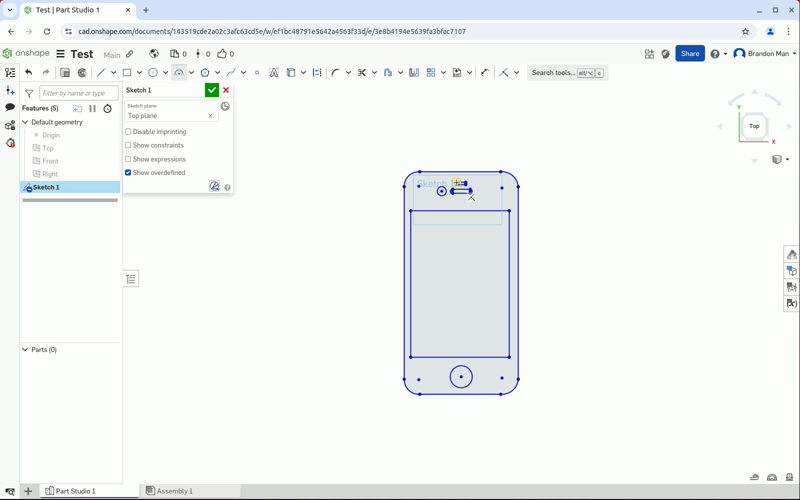
scroll(6)
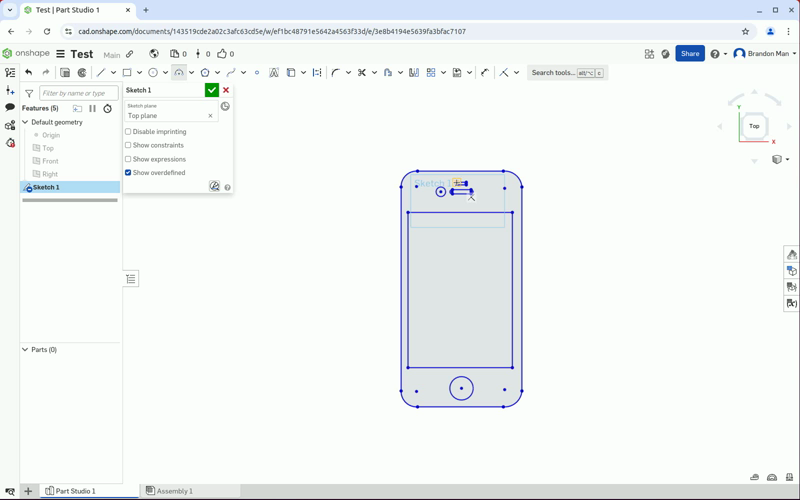
scroll(6)
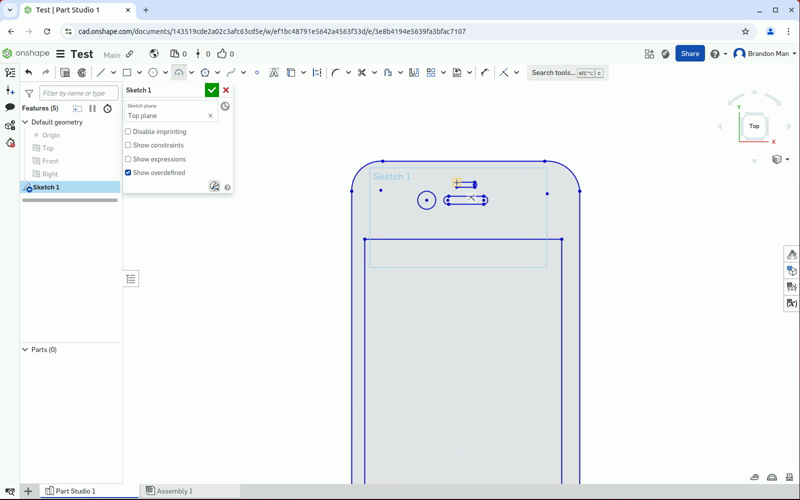
scroll(6)
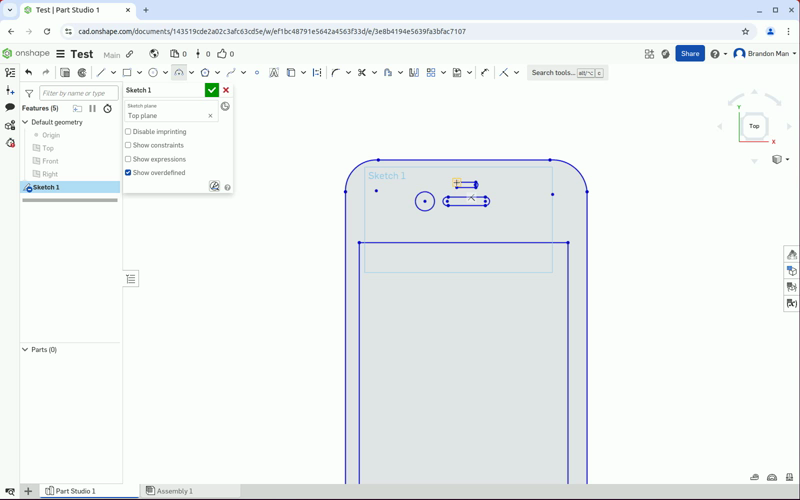
scroll(6)
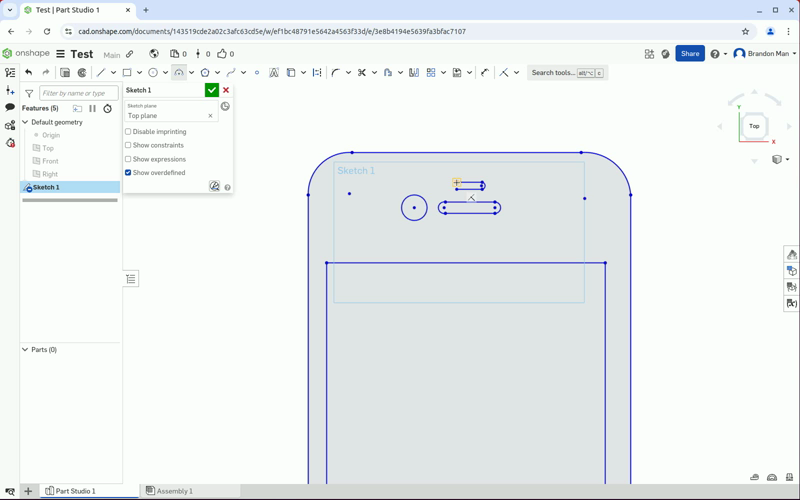
scroll(6)
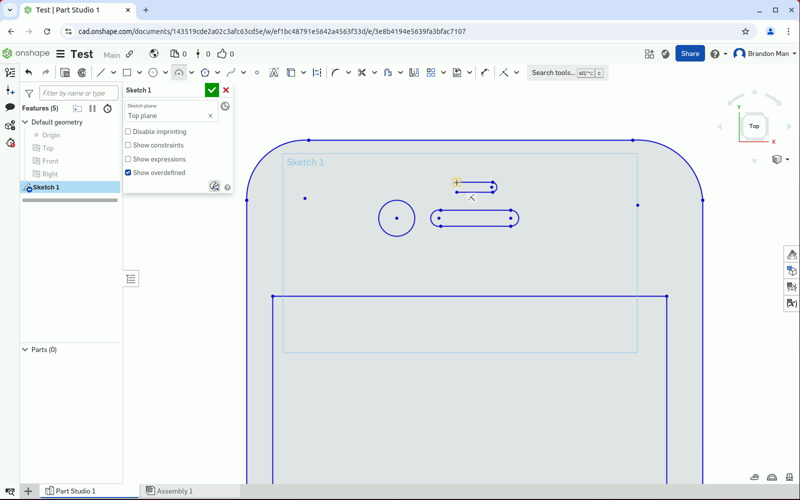
scroll(6)
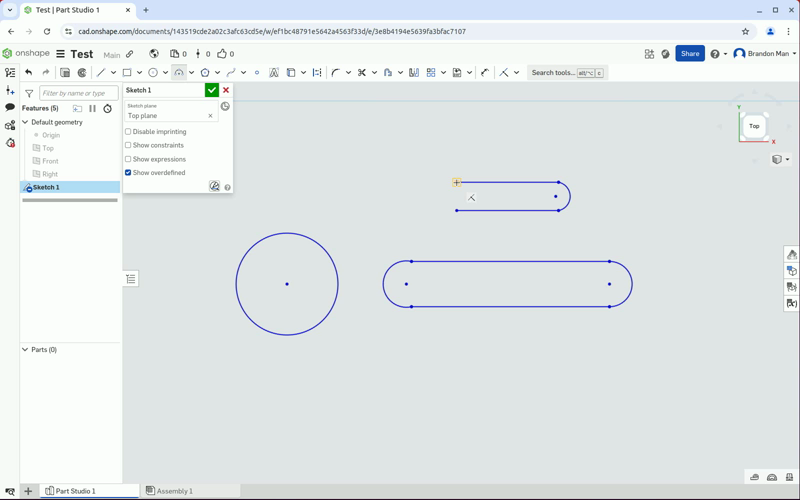
click(456, 182)
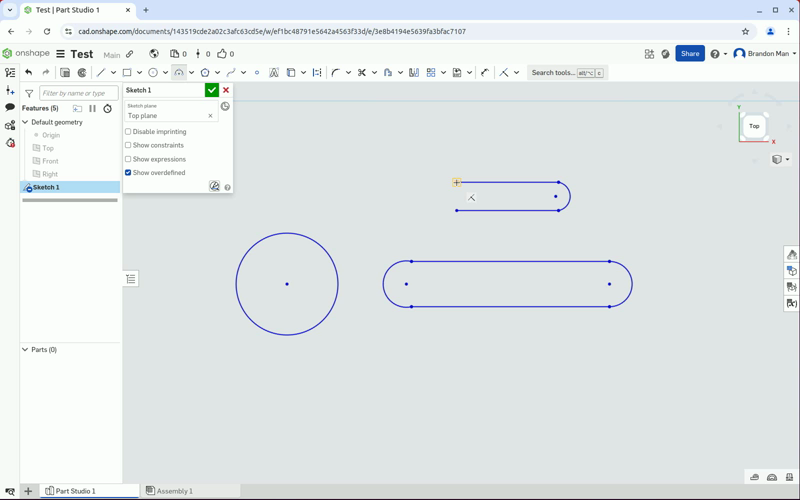
scroll(-6)
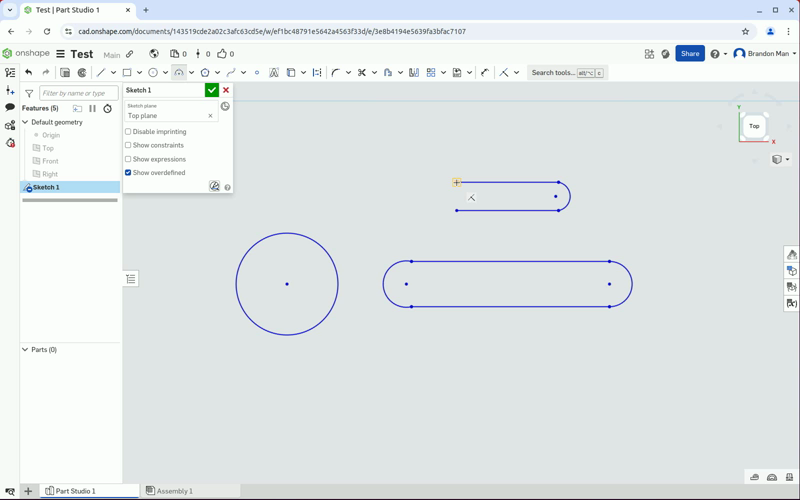
scroll(-6)
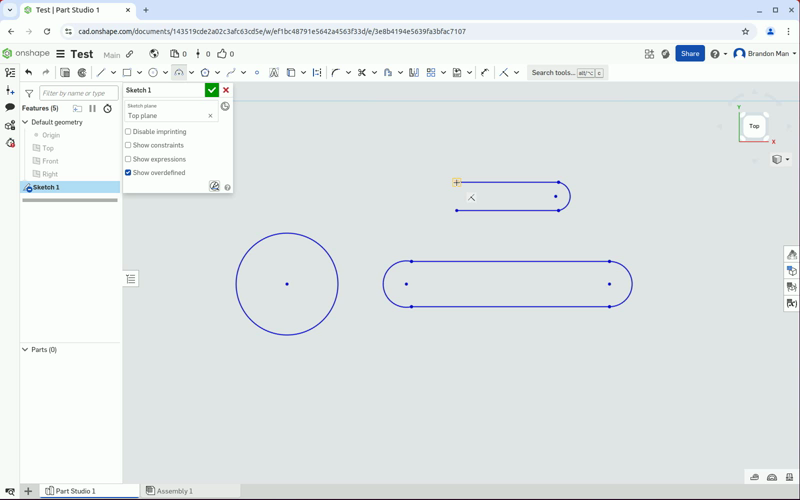
scroll(-6)
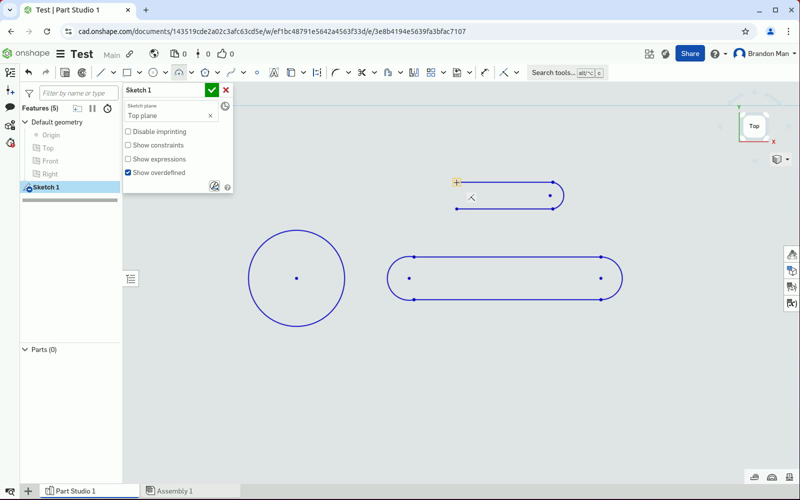
scroll(-6)
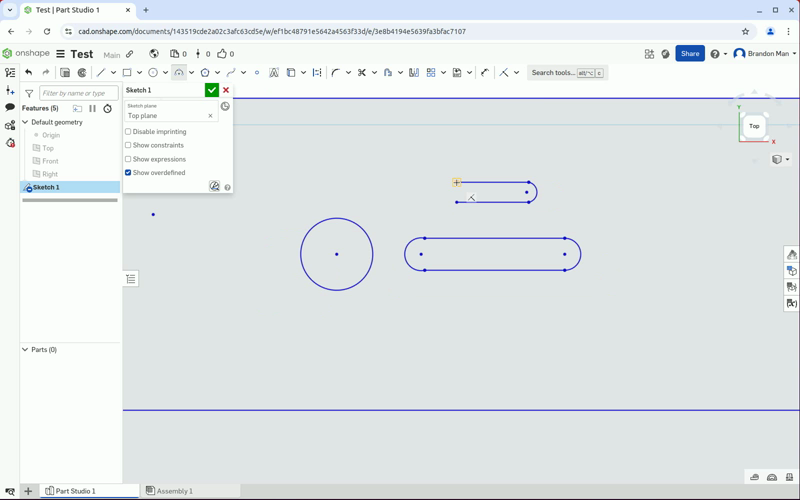
scroll(-6)
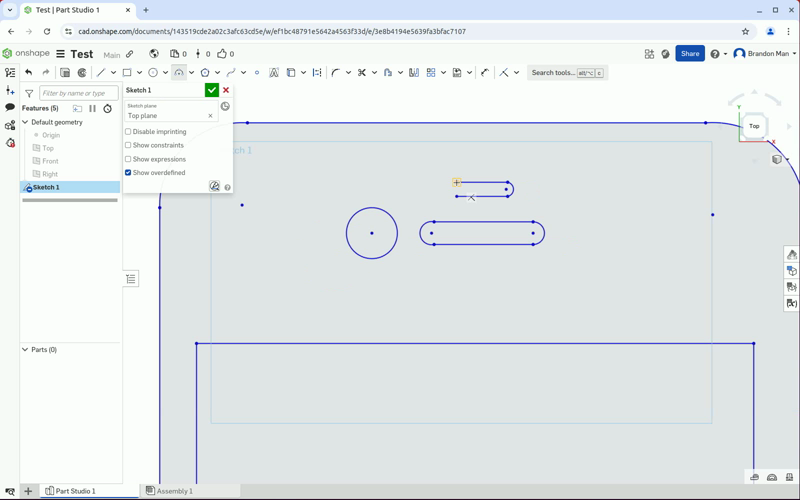
scroll(-6)
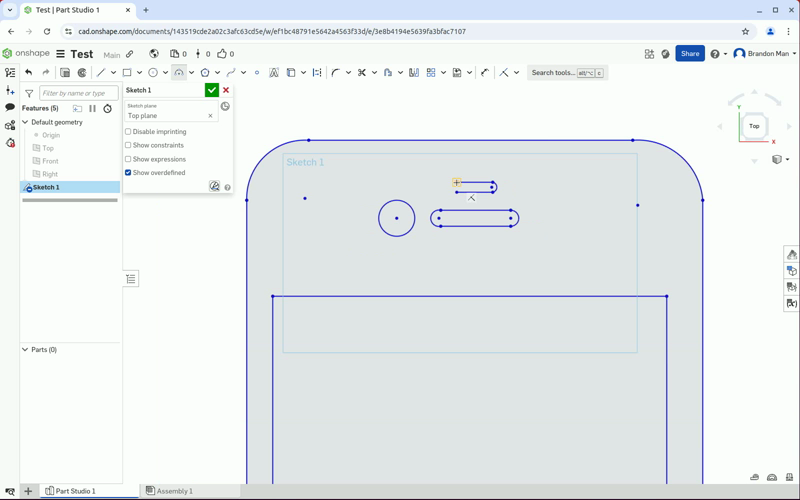
scroll(-6)
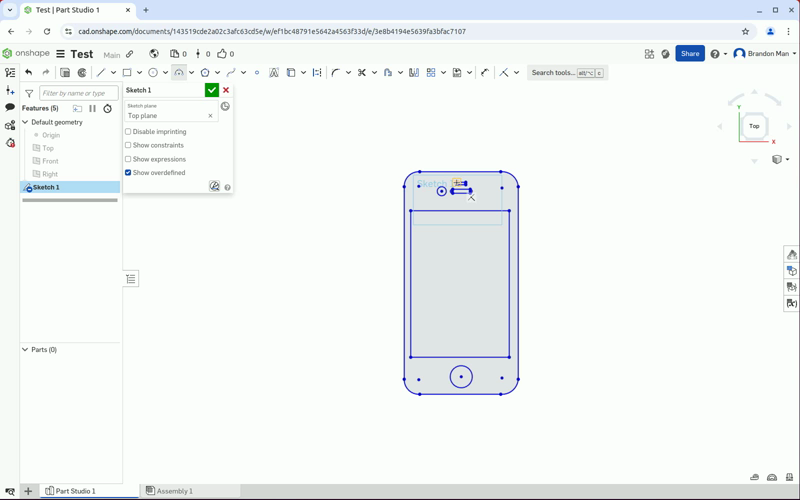
mouse_move(456, 184)
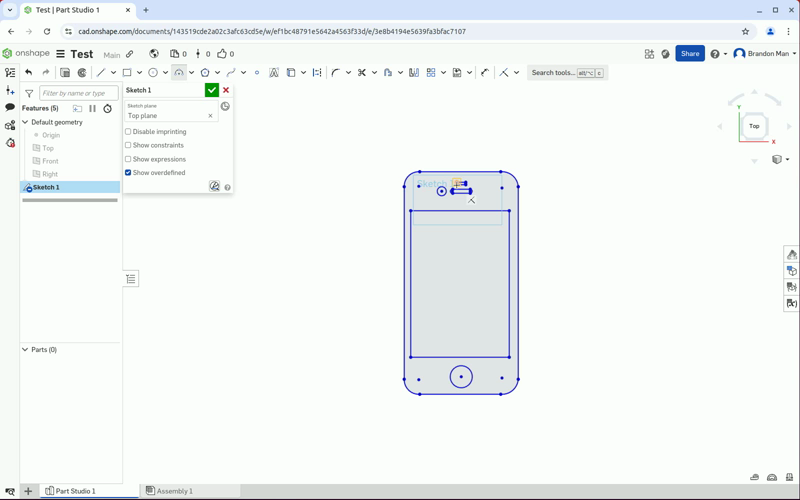
scroll(6)
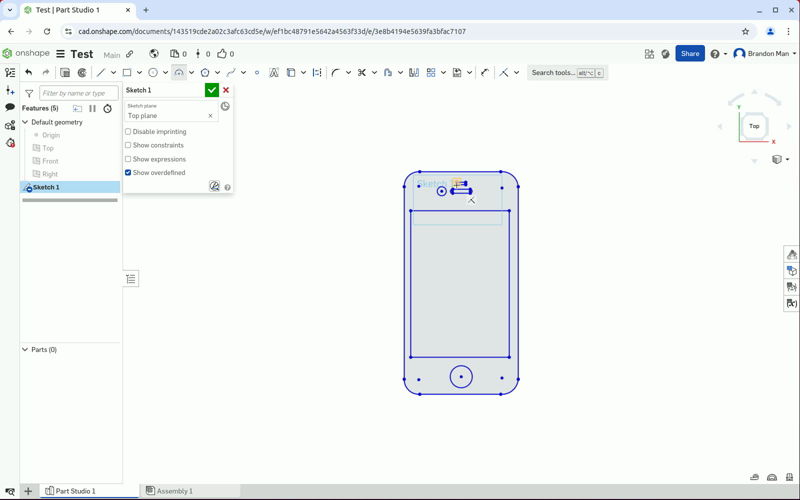
scroll(6)
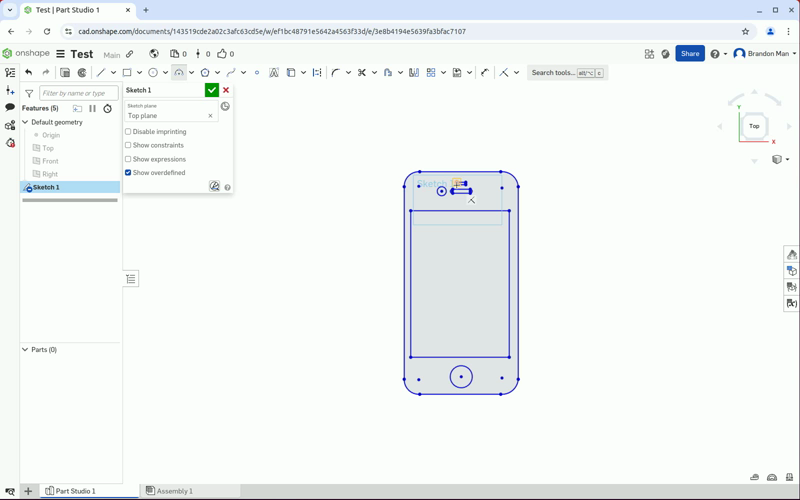
scroll(6)
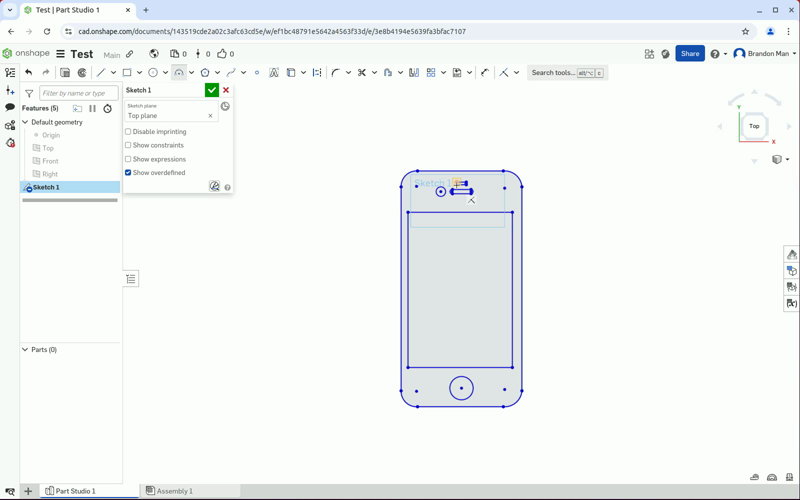
scroll(6)
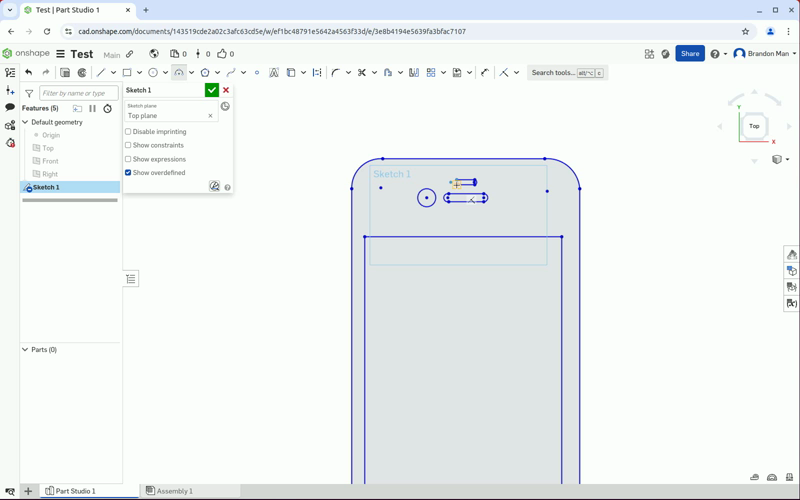
scroll(6)
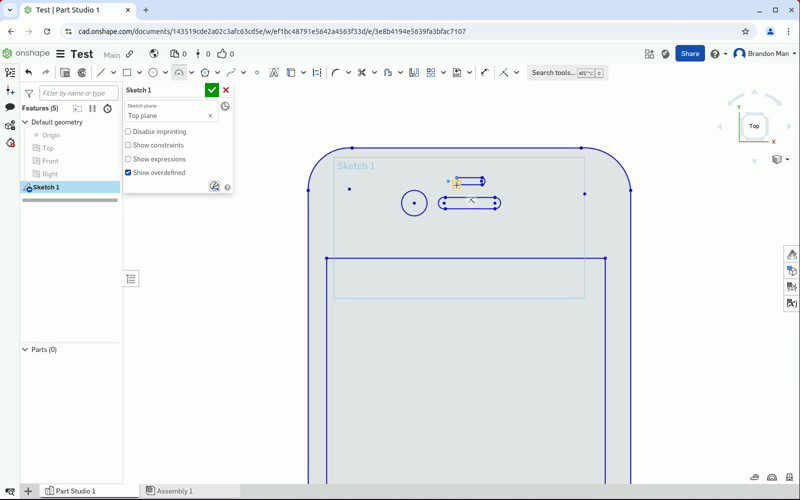
scroll(6)
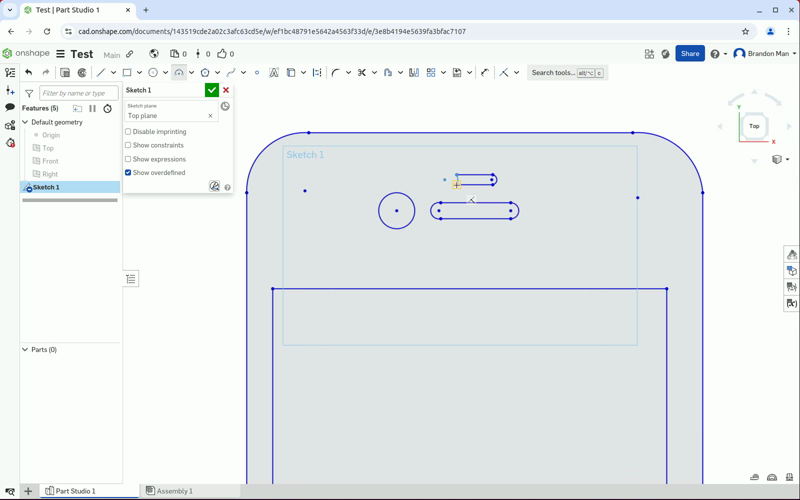
scroll(6)
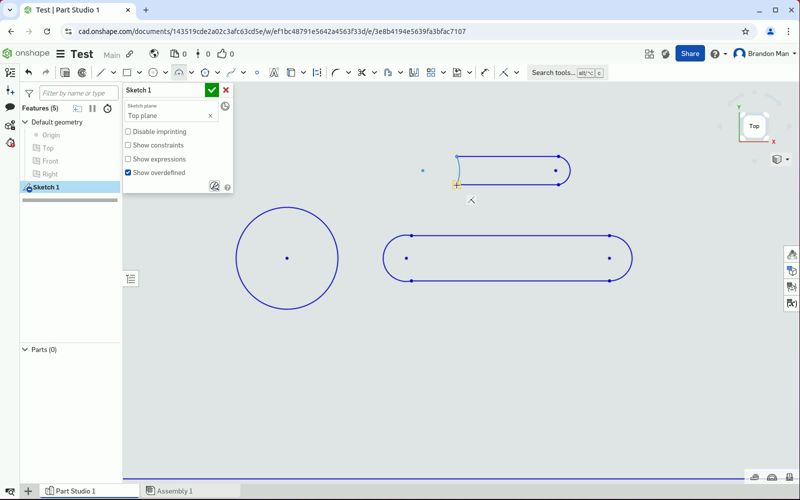
click(456, 184)
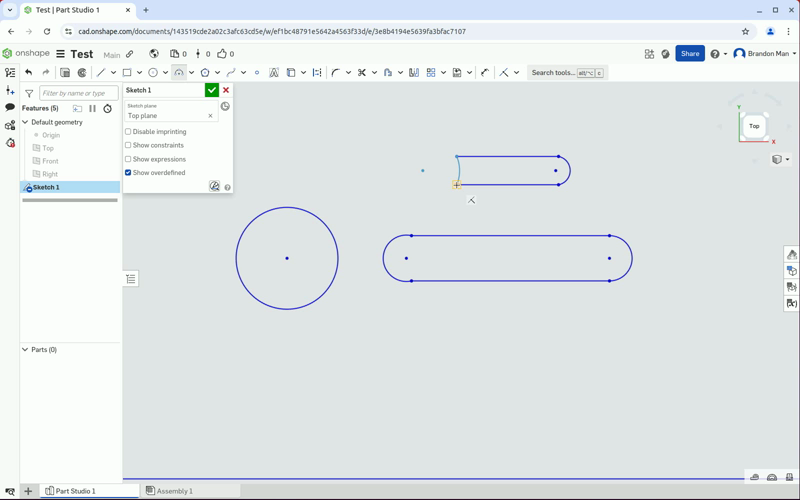
scroll(-6)
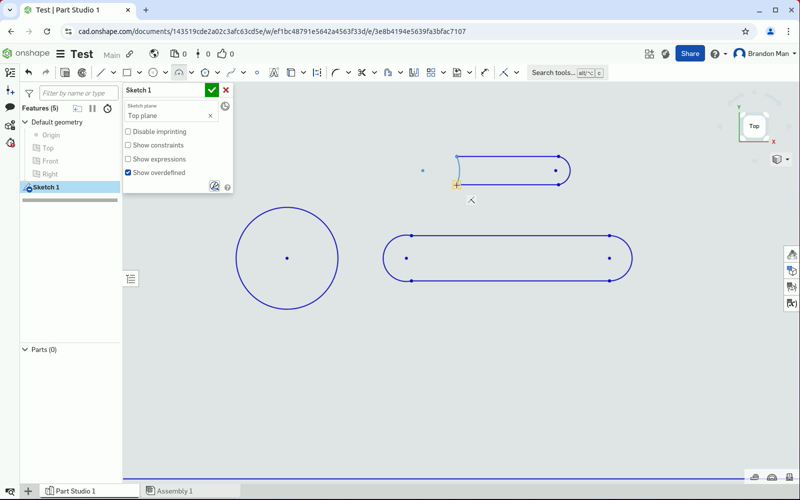
scroll(-6)
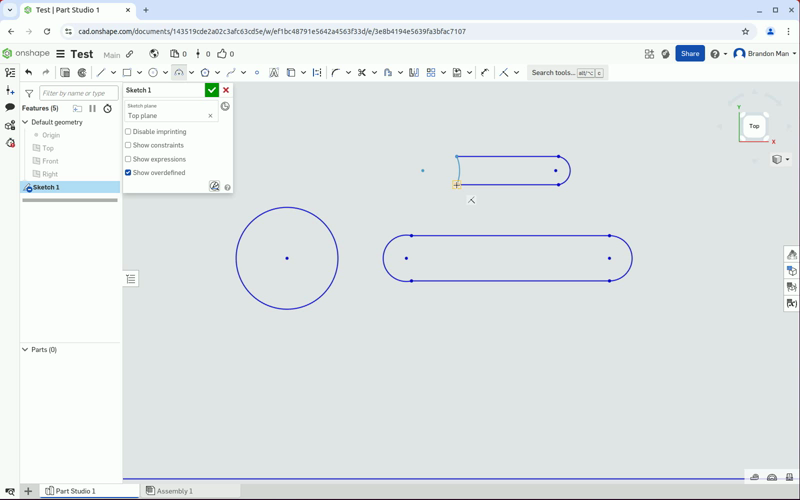
scroll(-6)
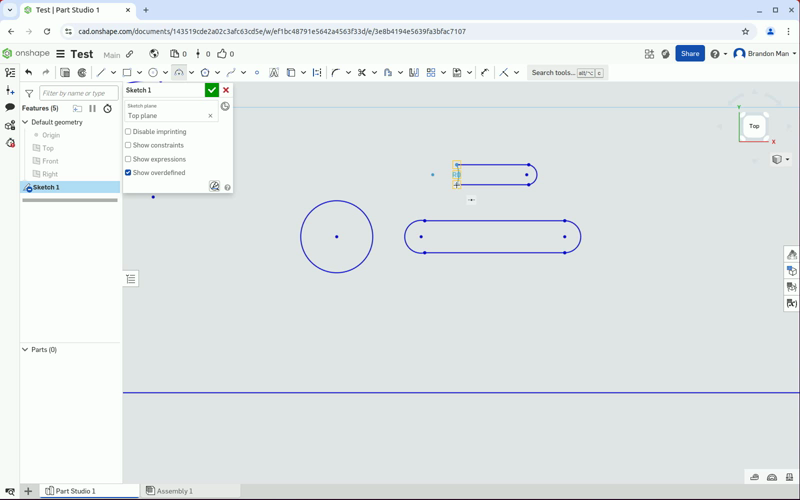
scroll(-6)
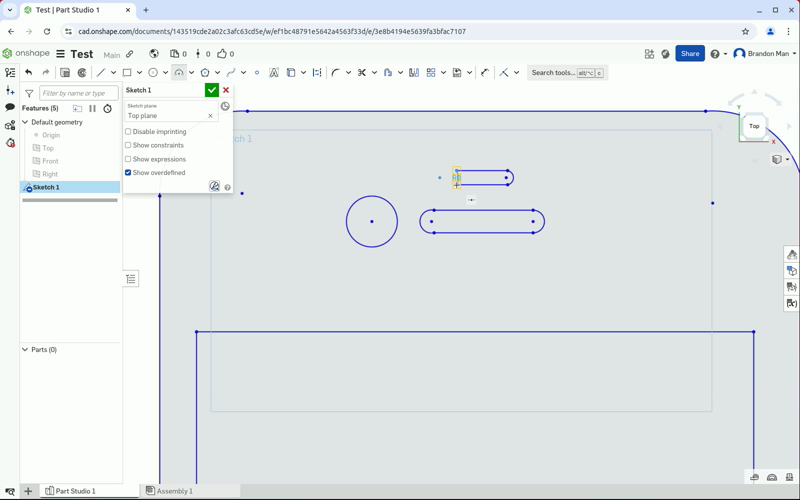
scroll(-6)
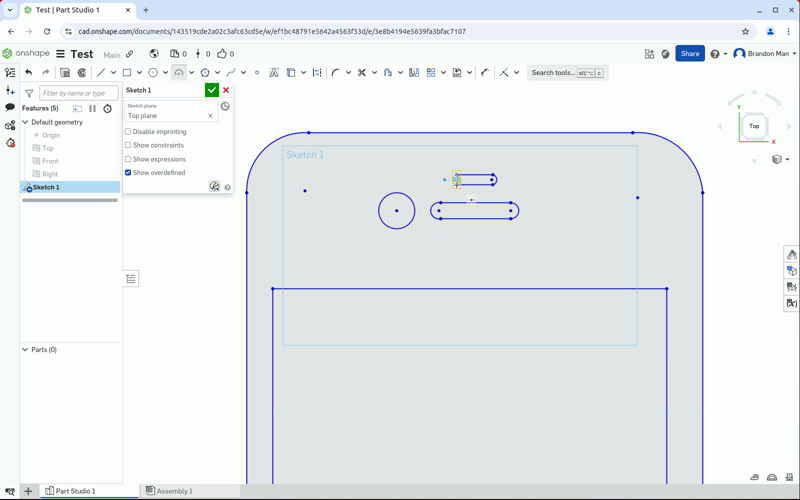
scroll(-6)
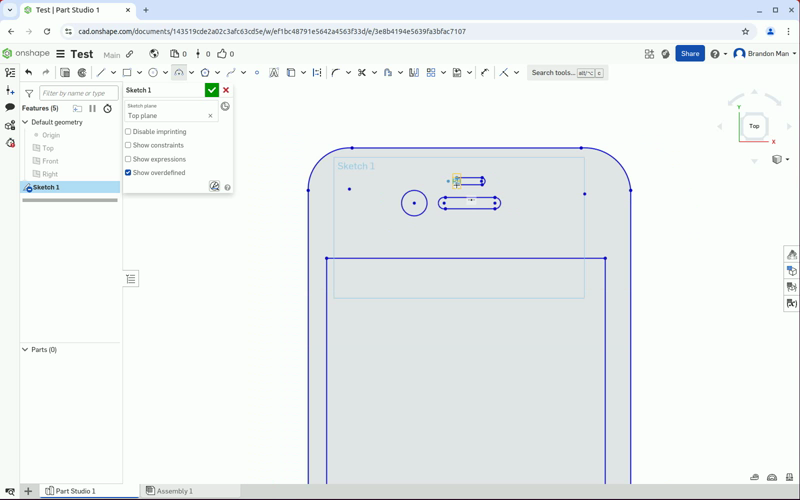
scroll(-6)
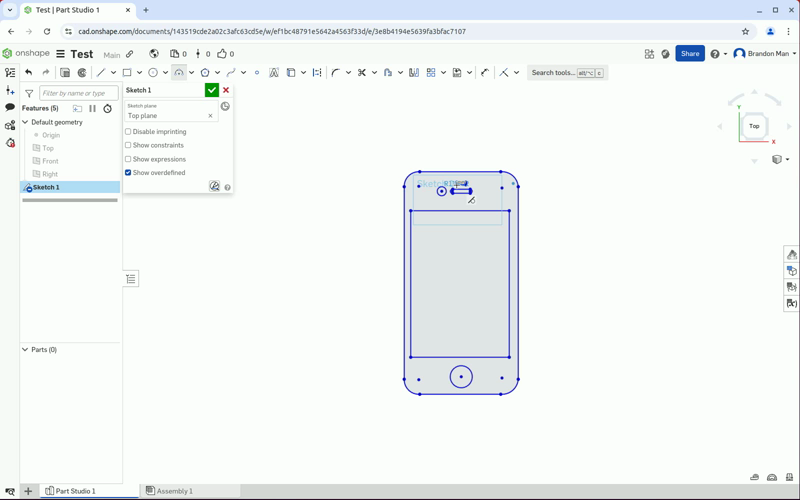
key_down(shift)
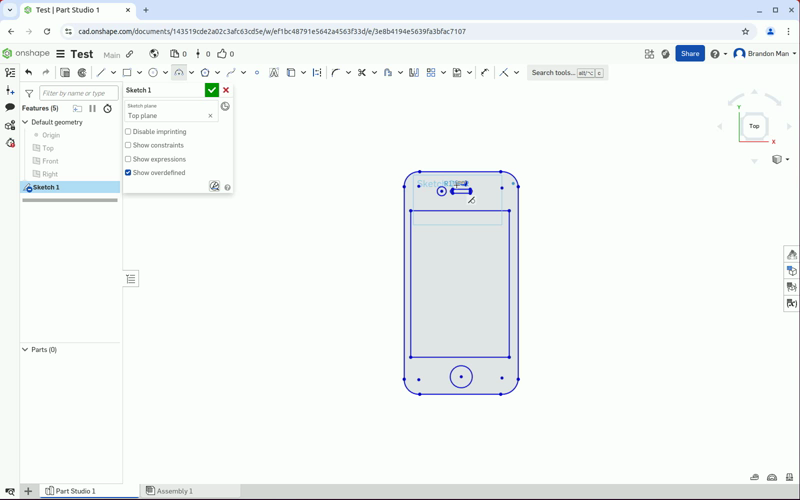
mouse_move(456, 183)
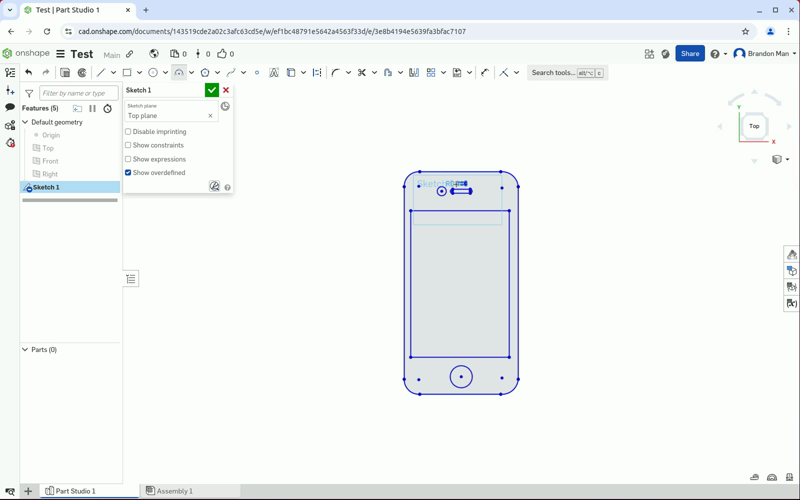
scroll(6)
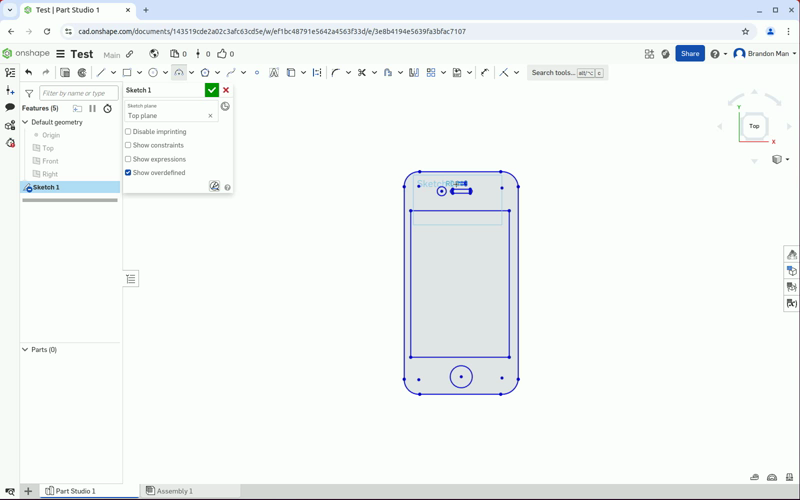
scroll(6)
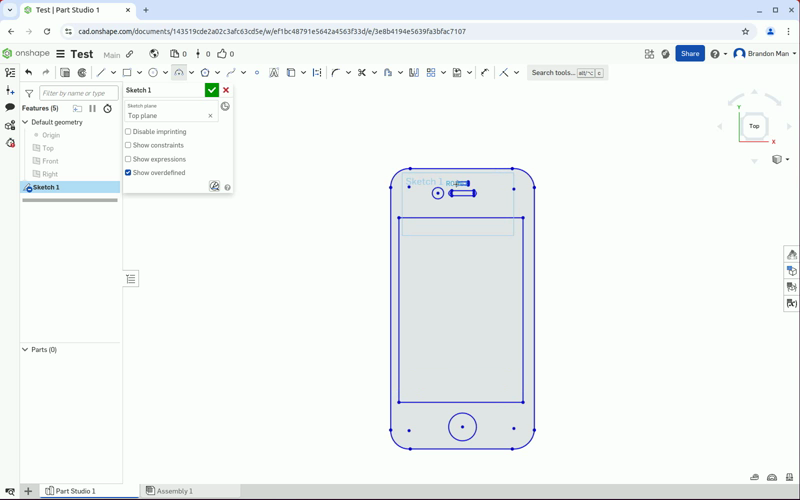
scroll(6)
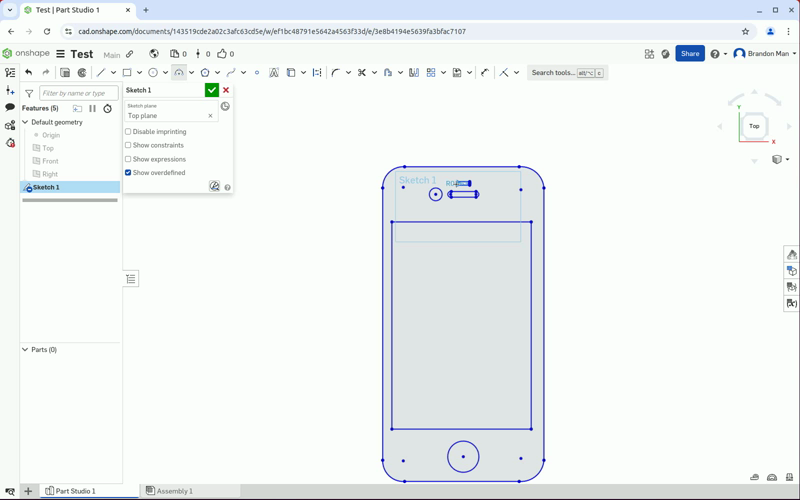
scroll(6)
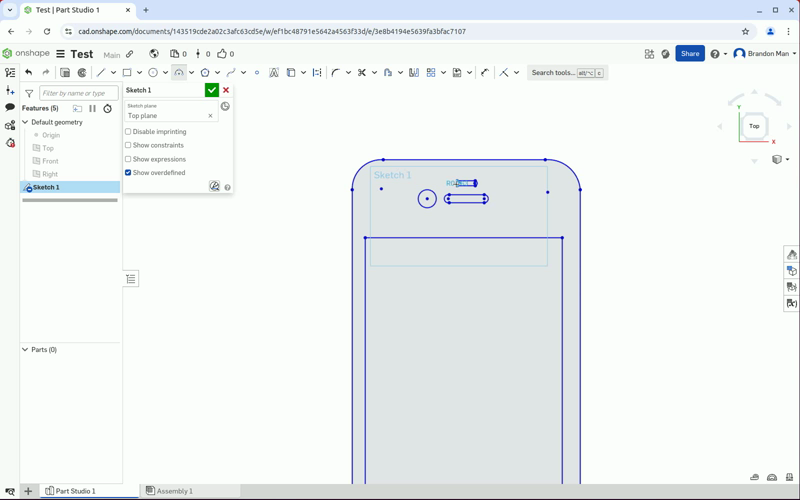
scroll(6)
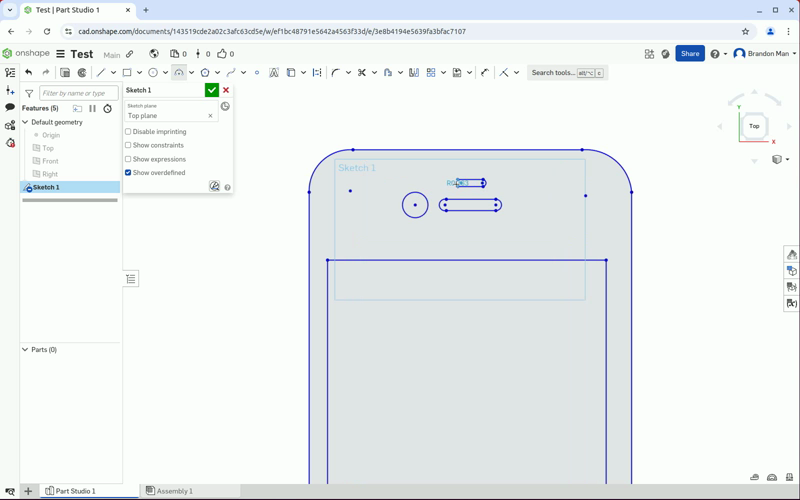
scroll(6)
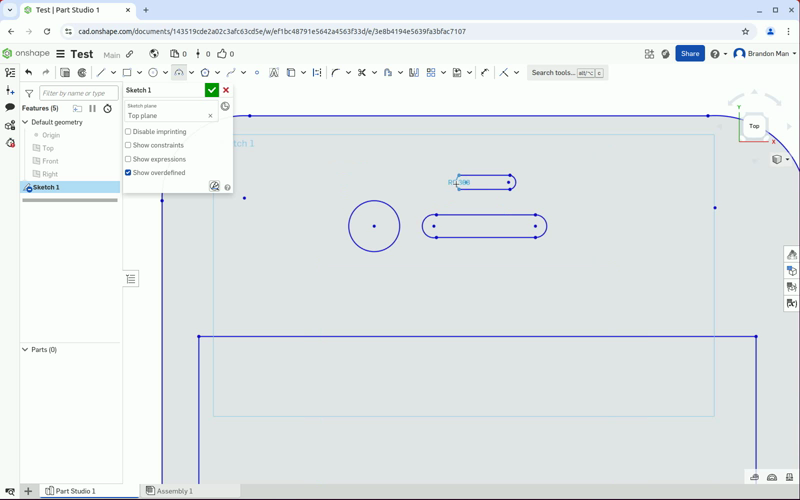
scroll(6)
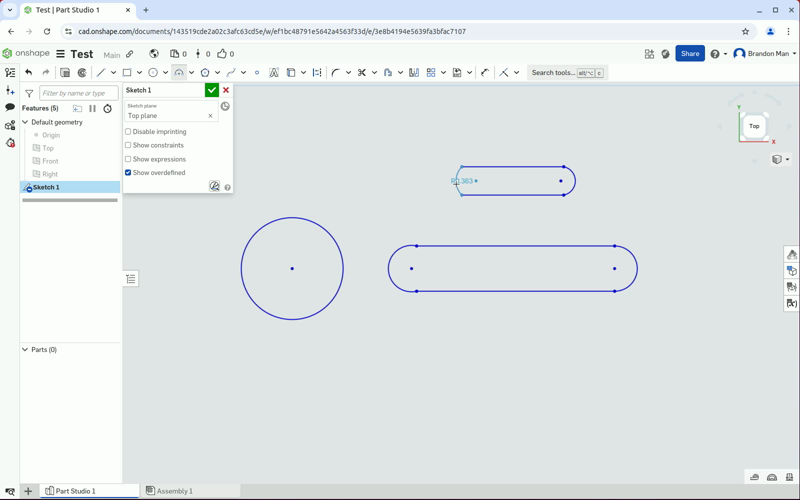
click(456, 183)
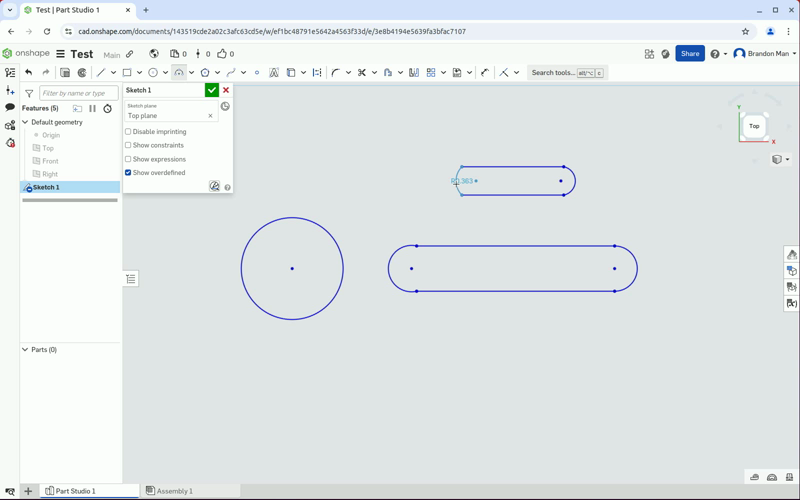
scroll(-6)
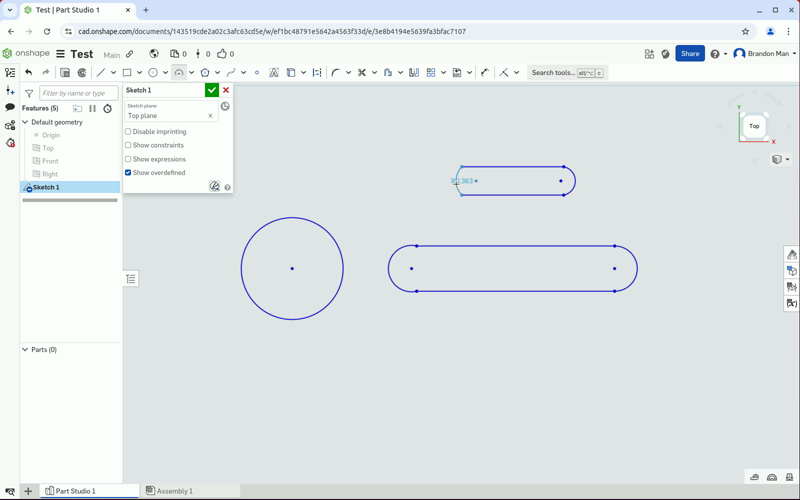
scroll(-6)
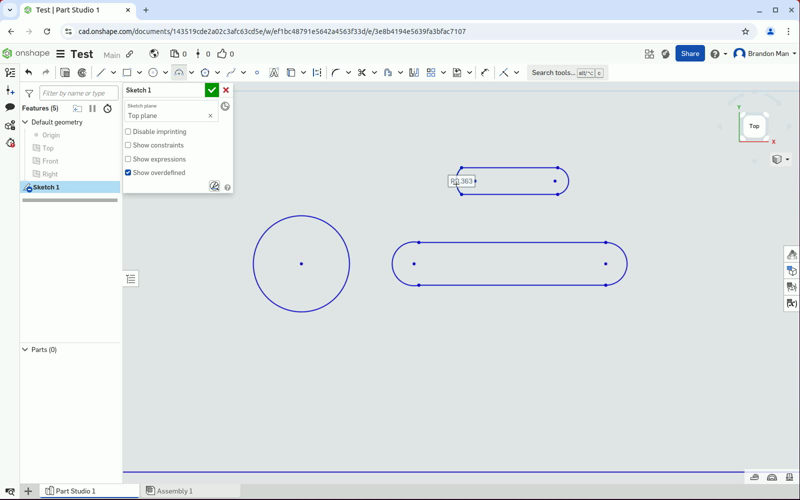
scroll(-6)
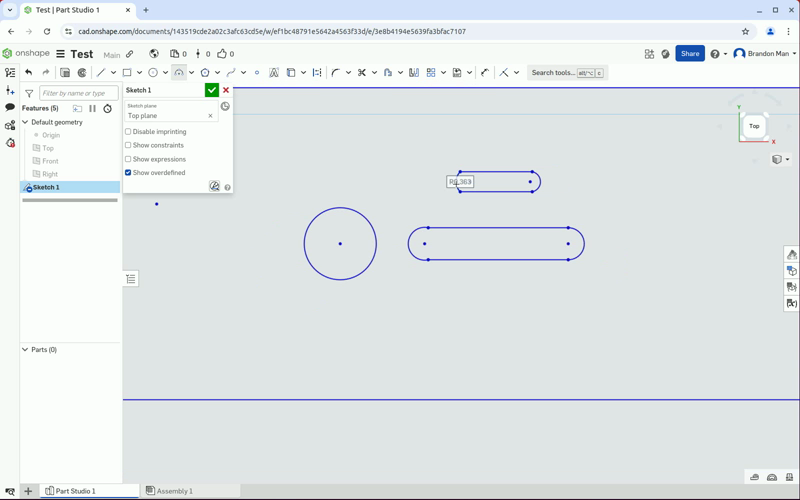
scroll(-6)
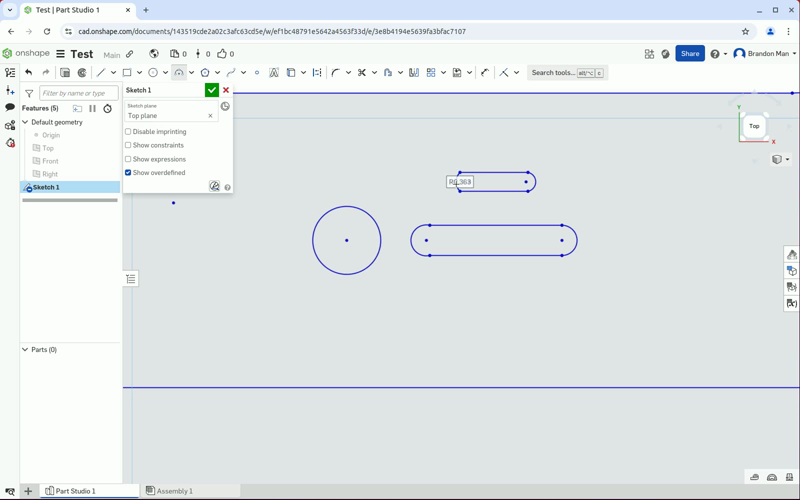
scroll(-6)
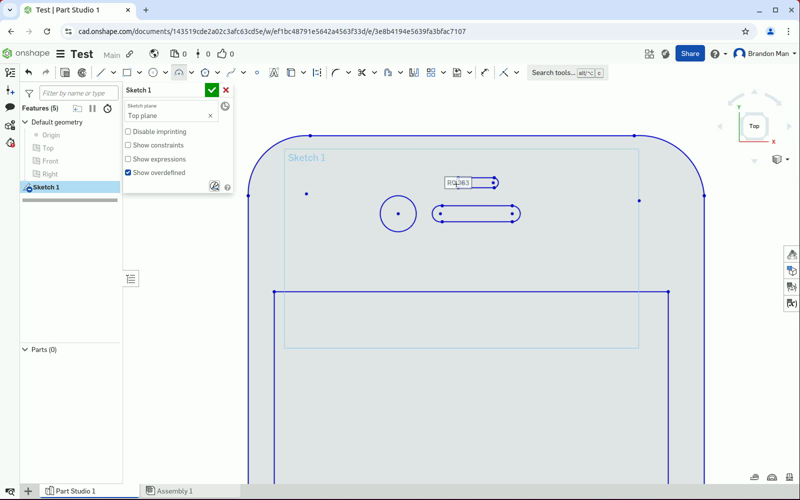
scroll(-6)
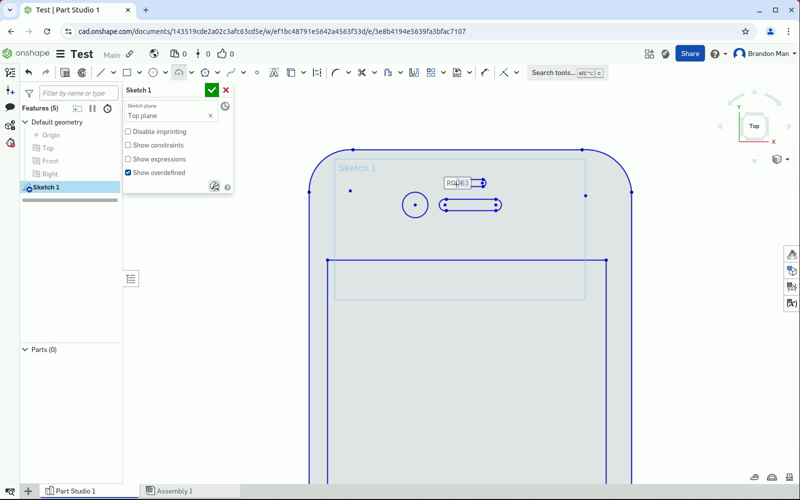
scroll(-6)
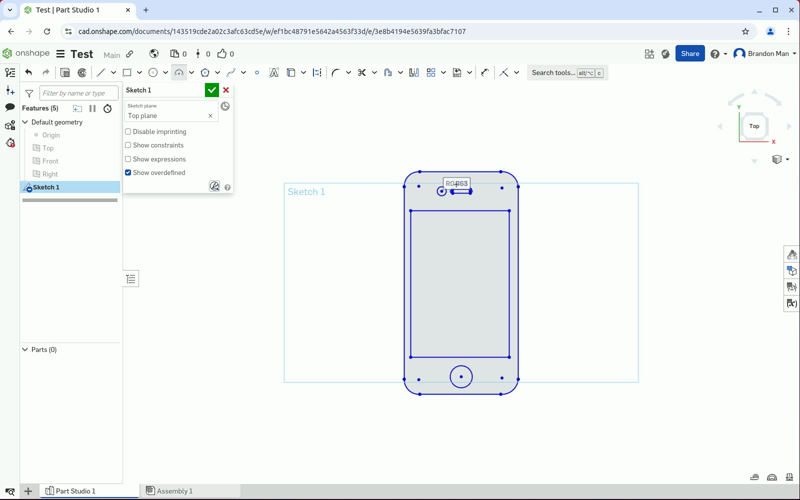
key_up(shift)
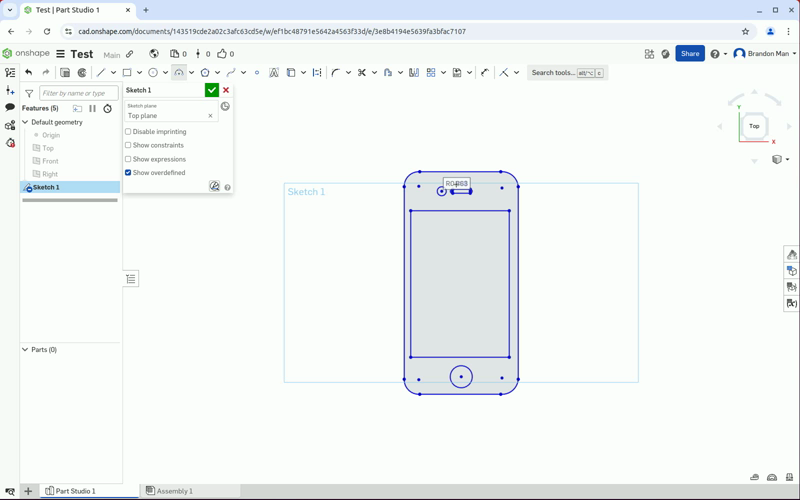
key(esc)
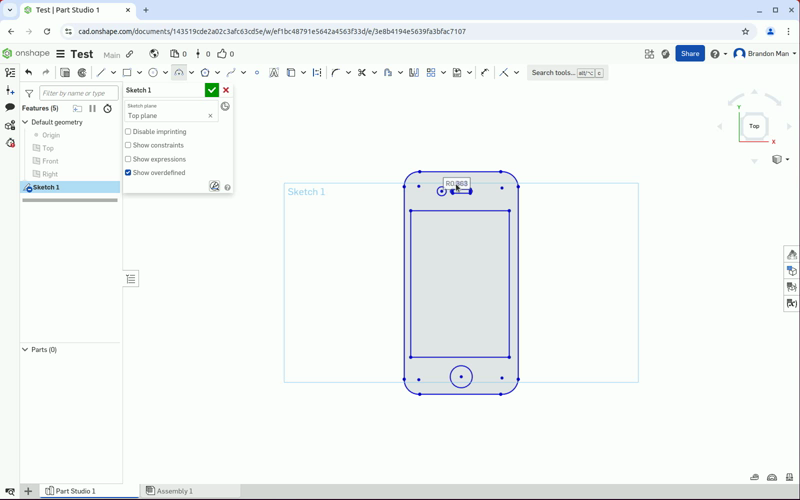
mouse_move(491, 383)
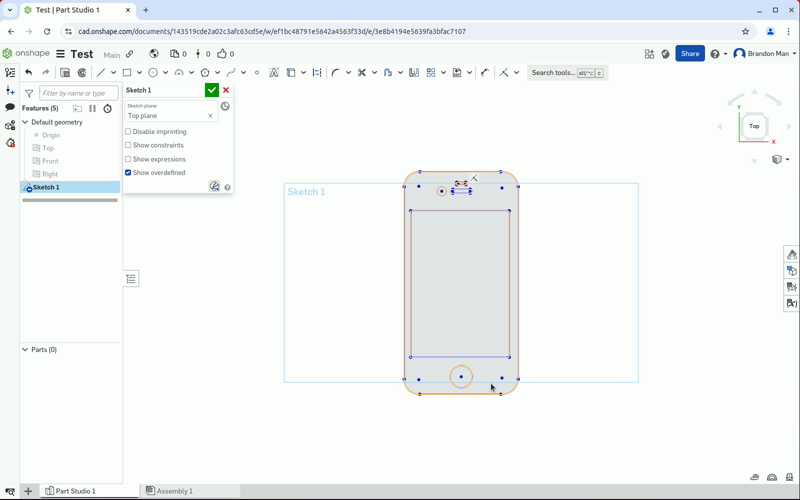
click(491, 383)
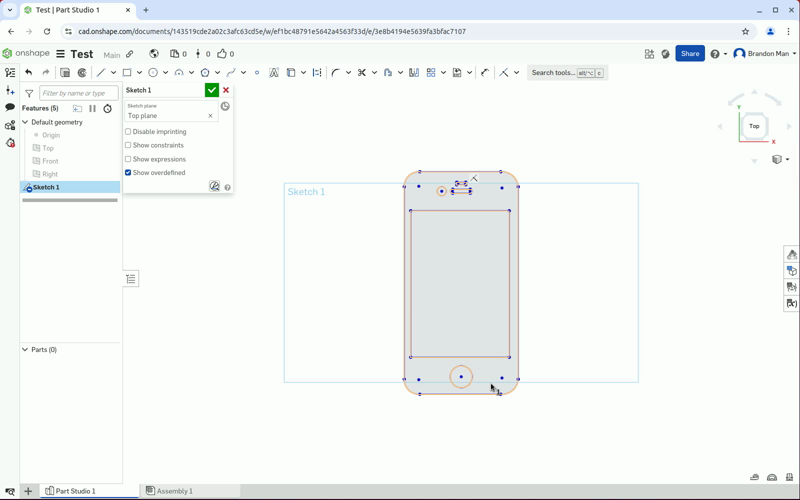
mouse_move(73, 352)
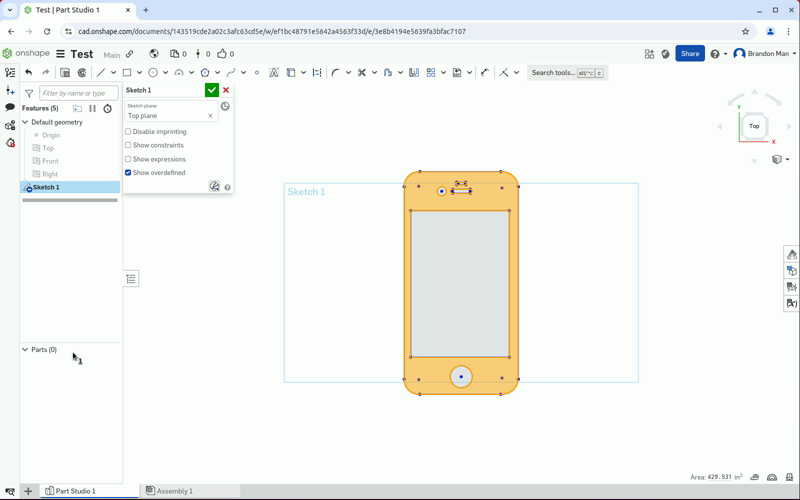
key(shift+y)
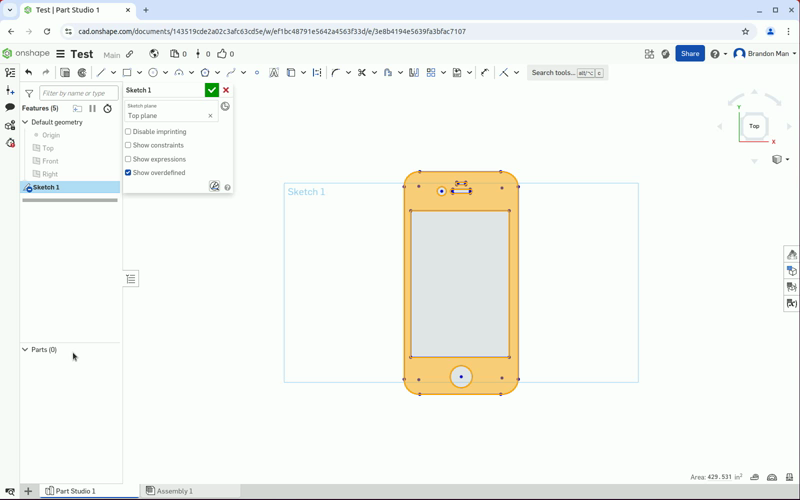
key(shift+e)
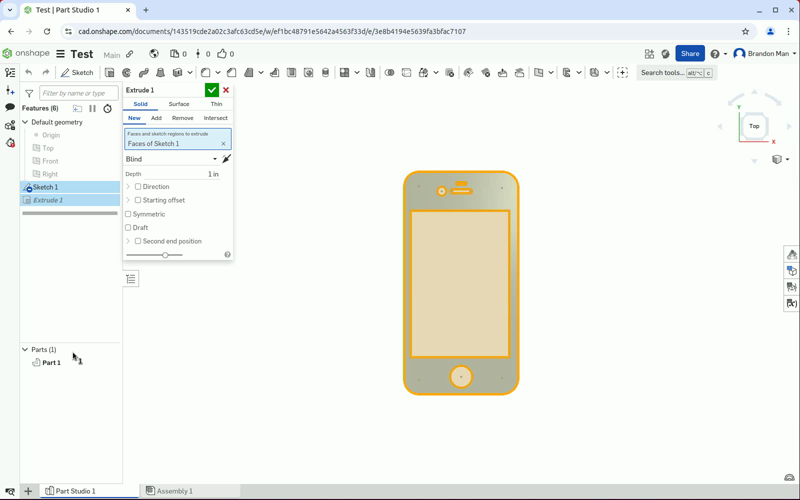
mouse_move(143, 106)
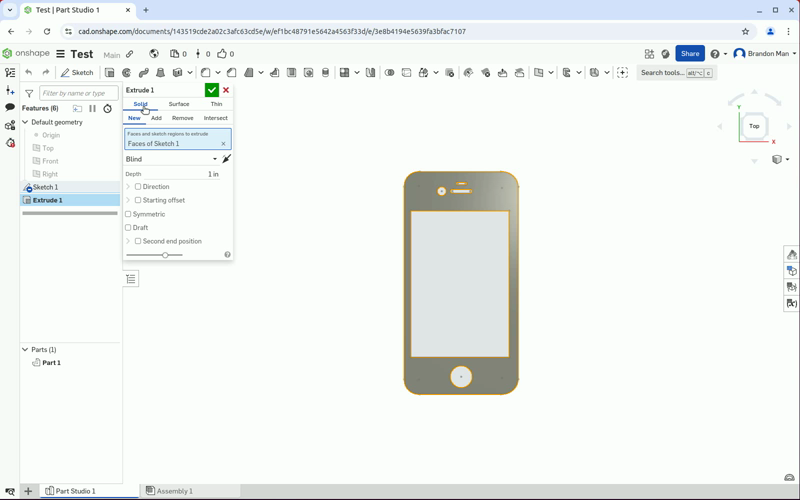
click(143, 106)
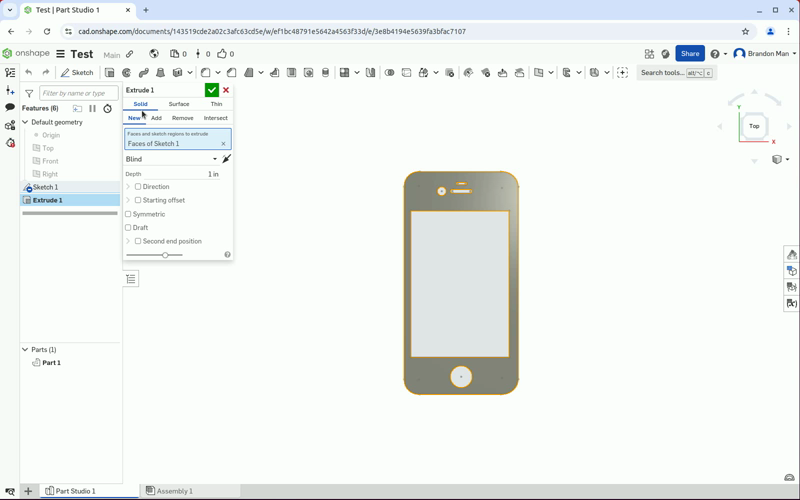
mouse_move(137, 120)
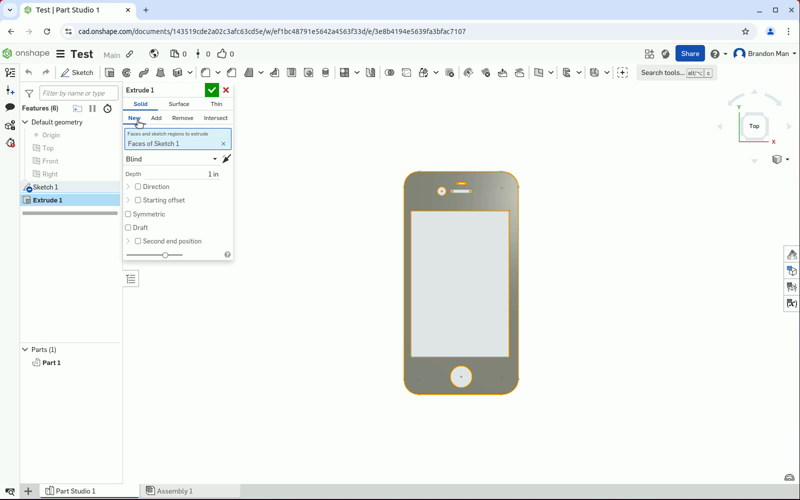
click(137, 120)
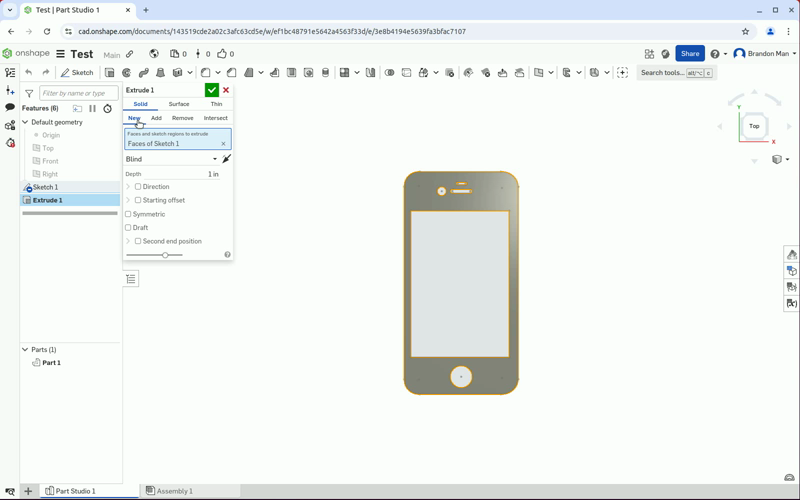
key(tab, 4)
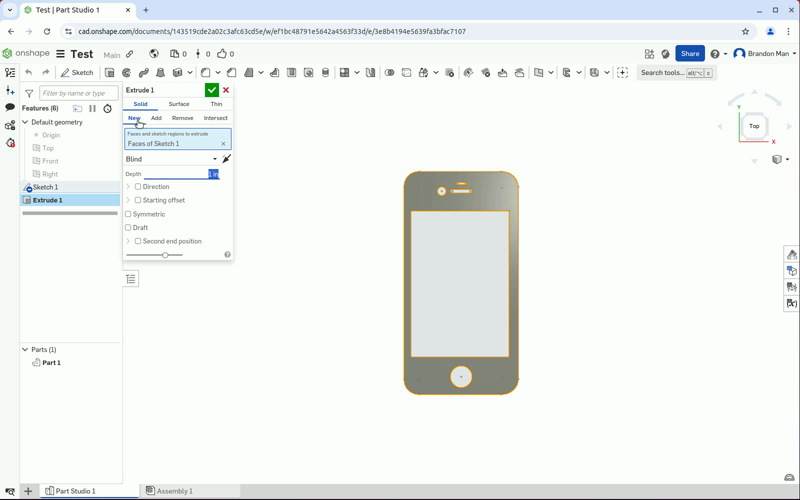
text(0.722)
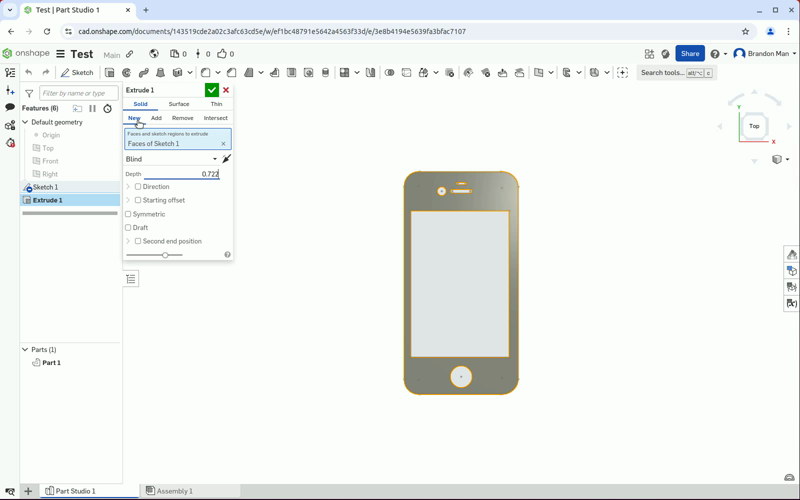
key(enter)
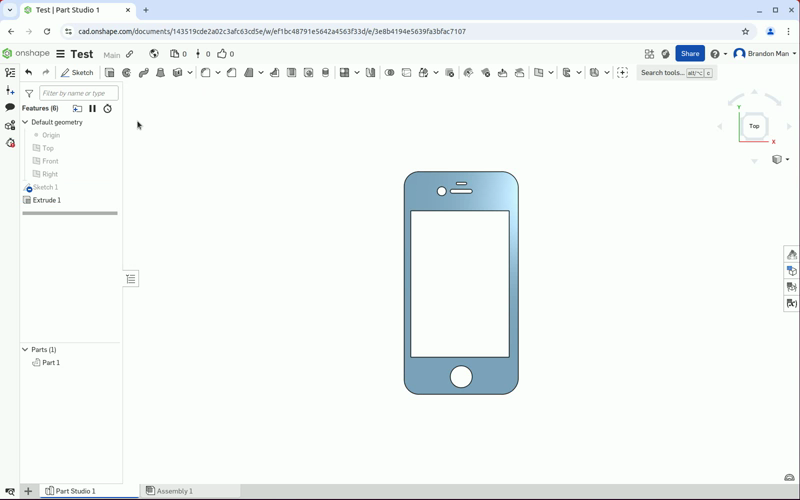
key(shift+h)
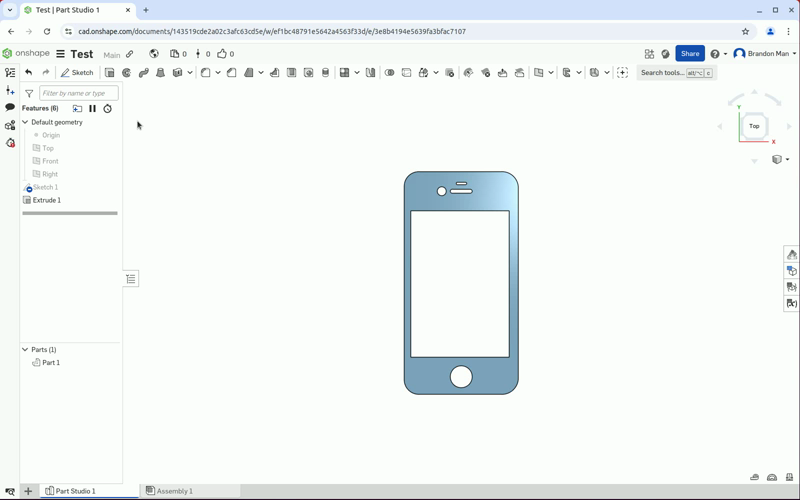
key(shift+h)
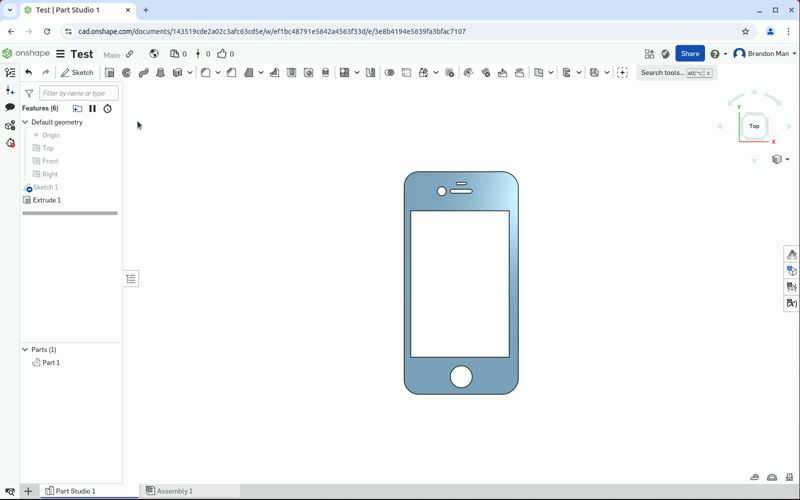
mouse_move(73, 189)
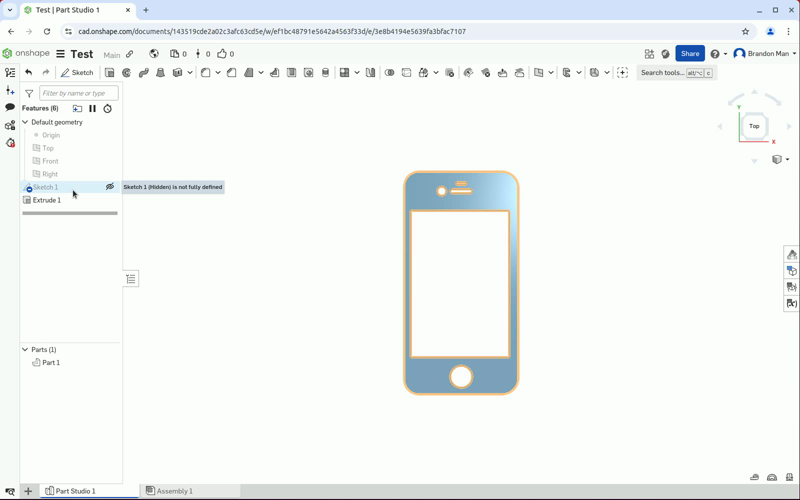
click(73, 189)
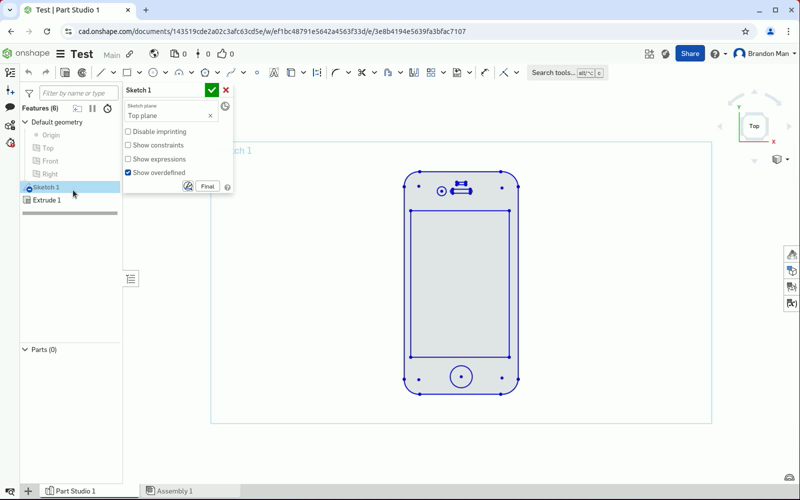
mouse_move(229, 92)
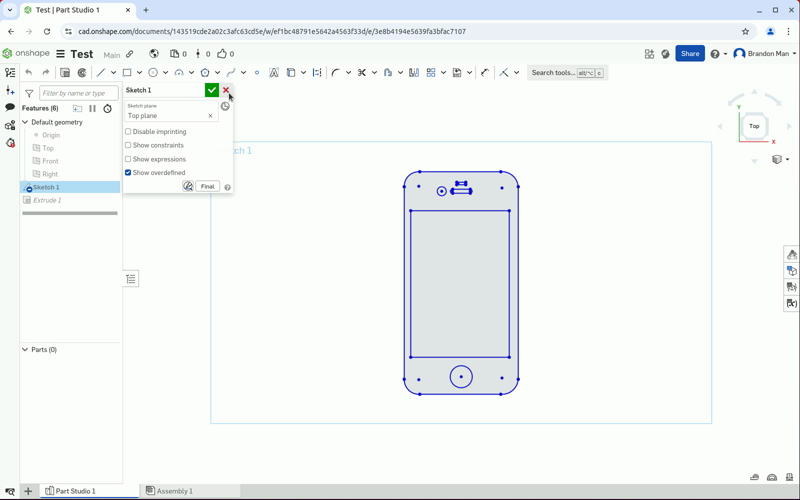
click(229, 92)
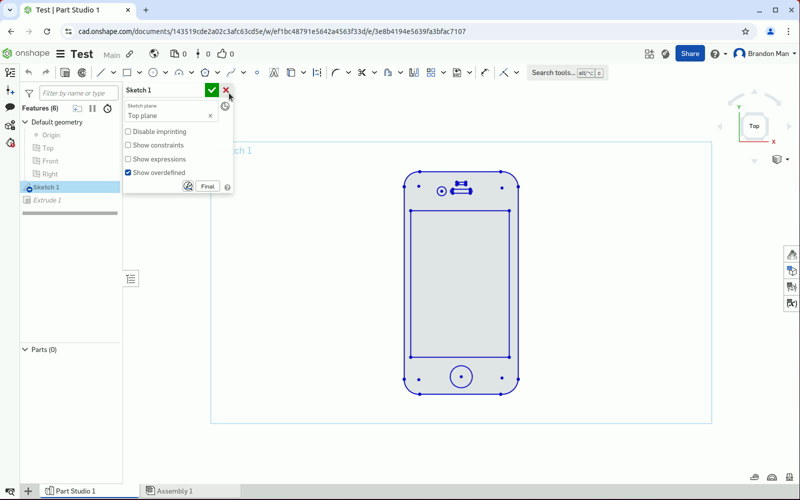
key(shift+s)
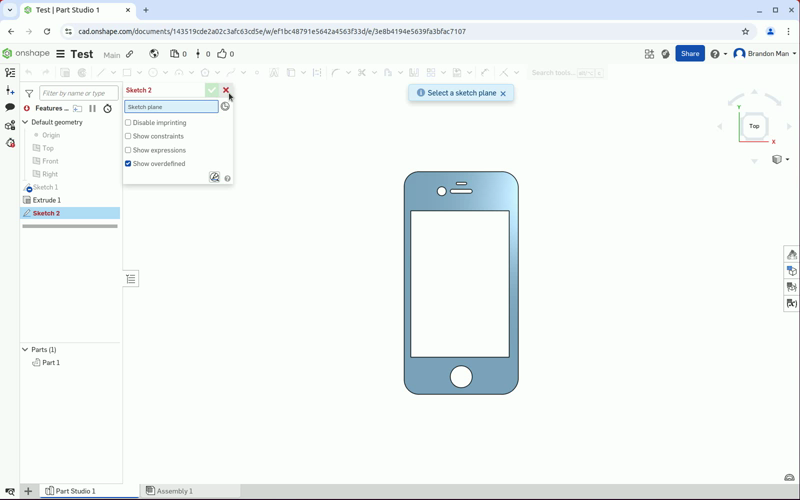
mouse_move(73, 150)
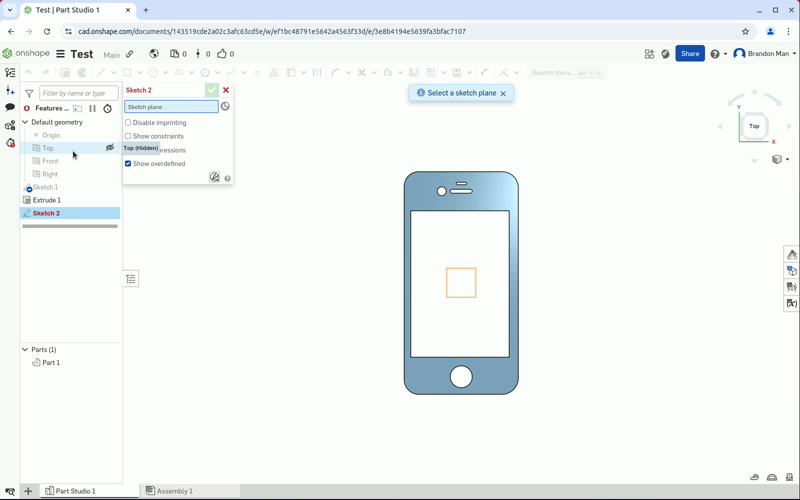
click(73, 150)
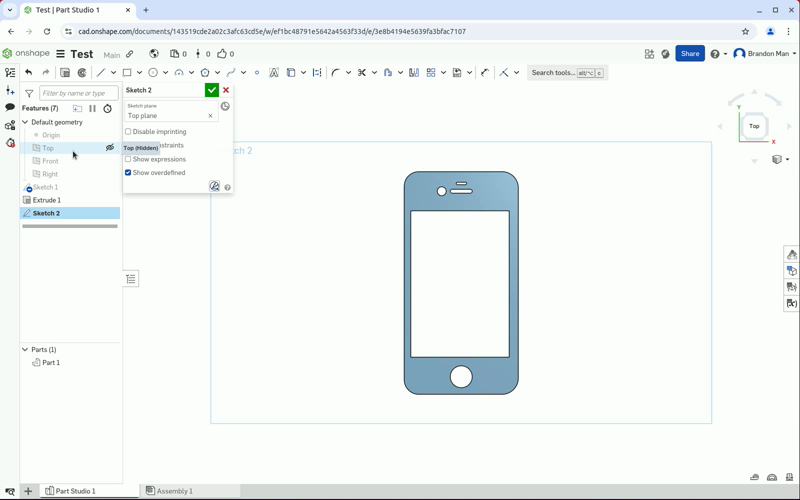
mouse_move(73, 352)
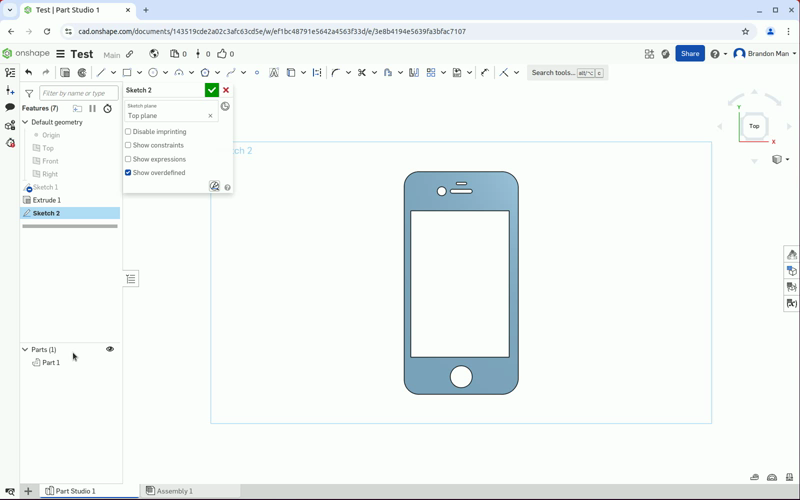
key(y)
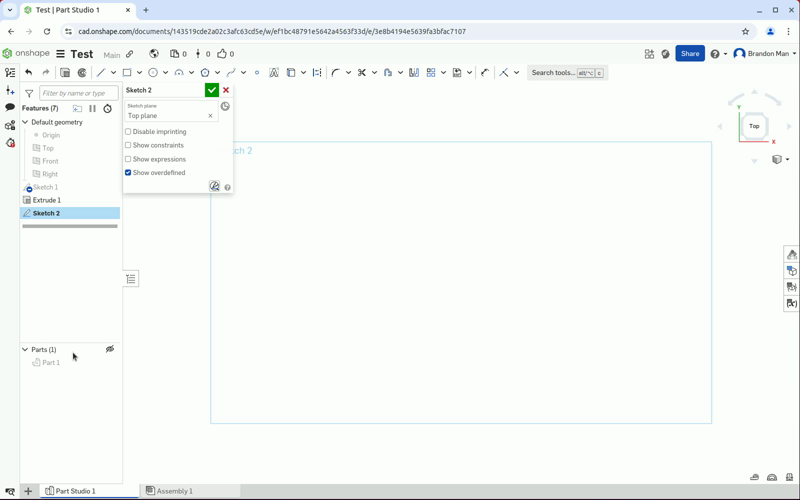
key(l)
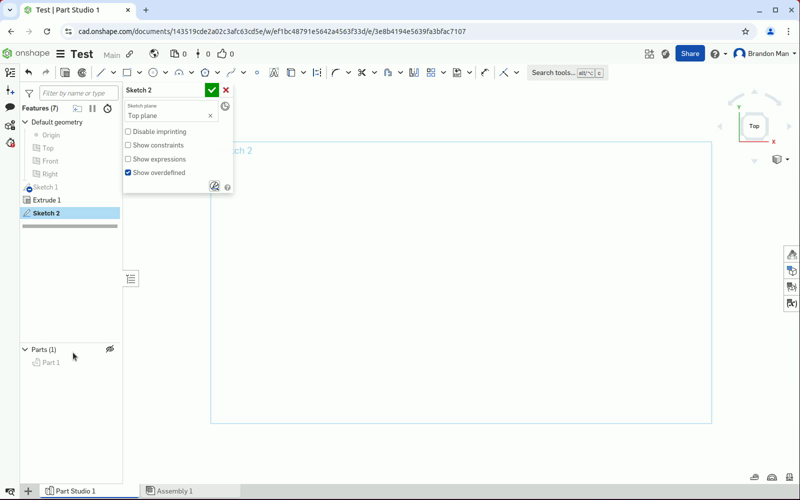
key_down(shift)
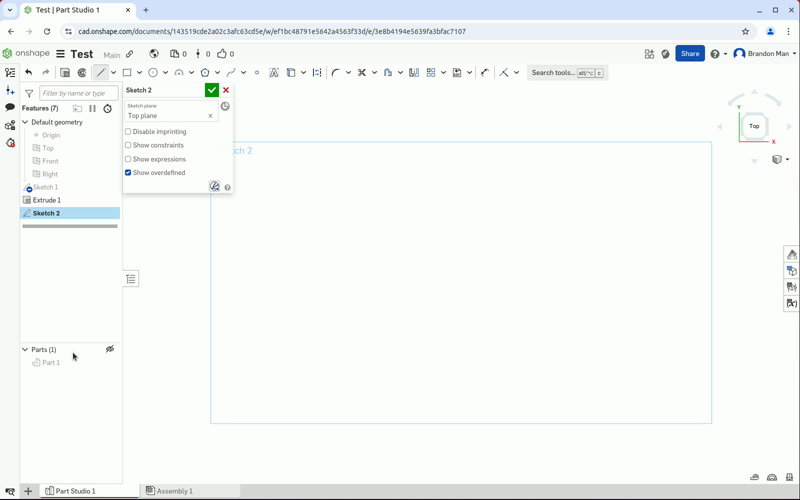
mouse_move(411, 356)
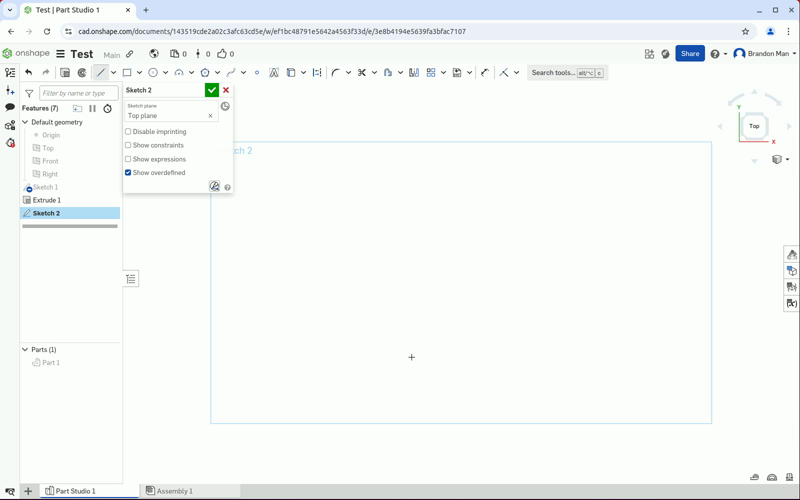
click(411, 356)
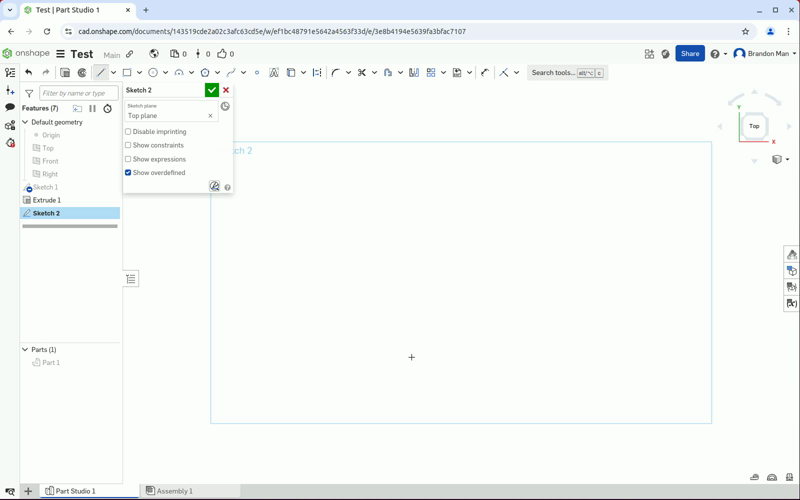
key_up(shift)
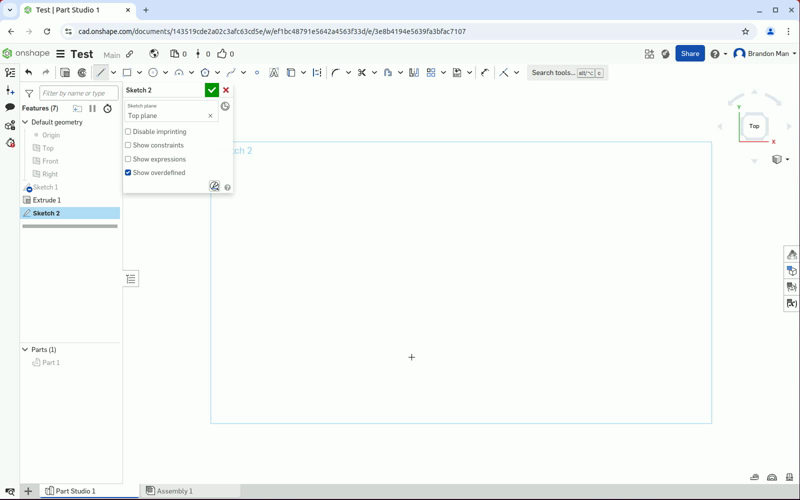
key_down(shift)
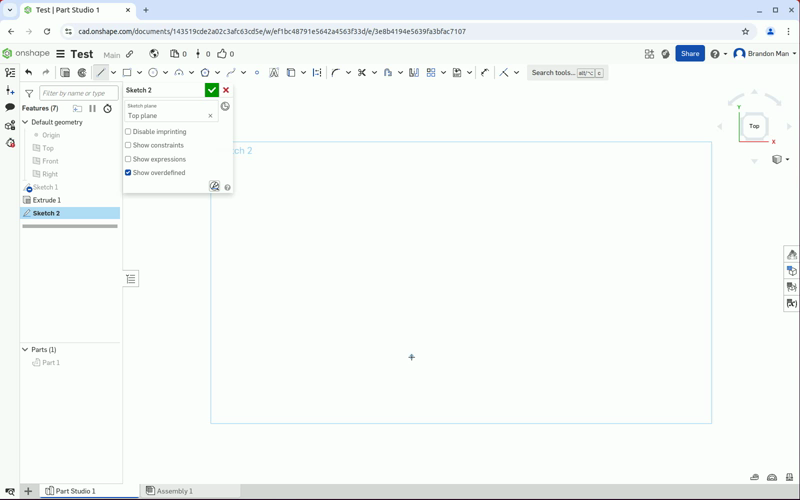
mouse_move(509, 356)
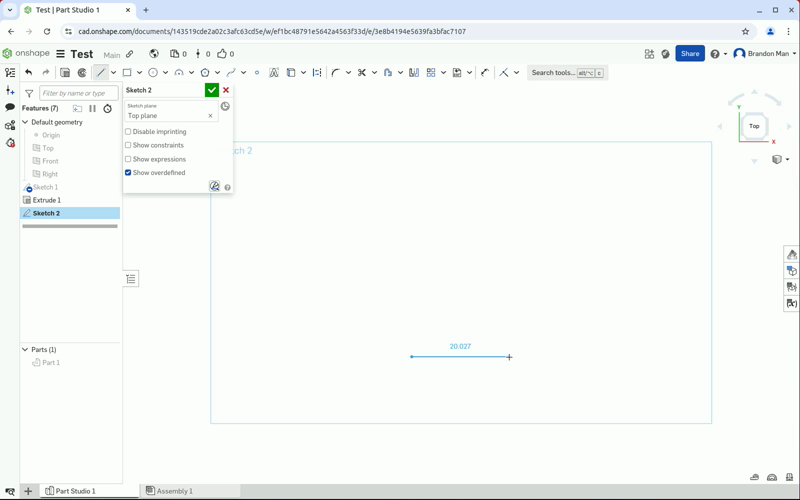
click(509, 356)
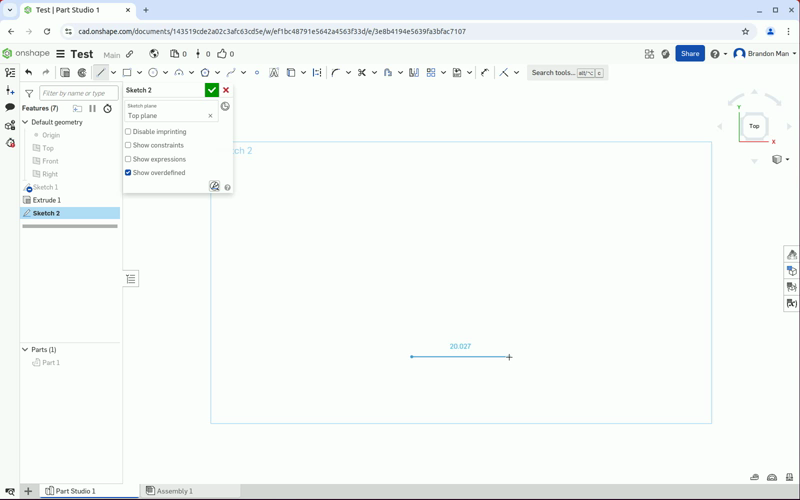
key_up(shift)
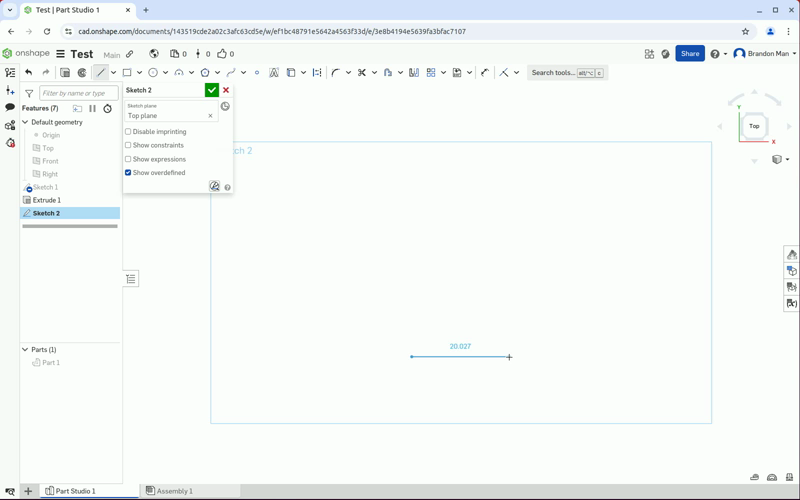
key_down(shift)
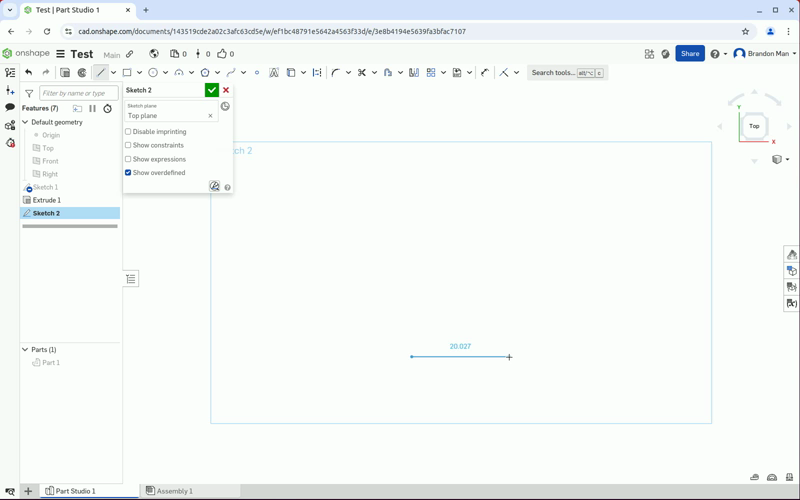
mouse_move(509, 209)
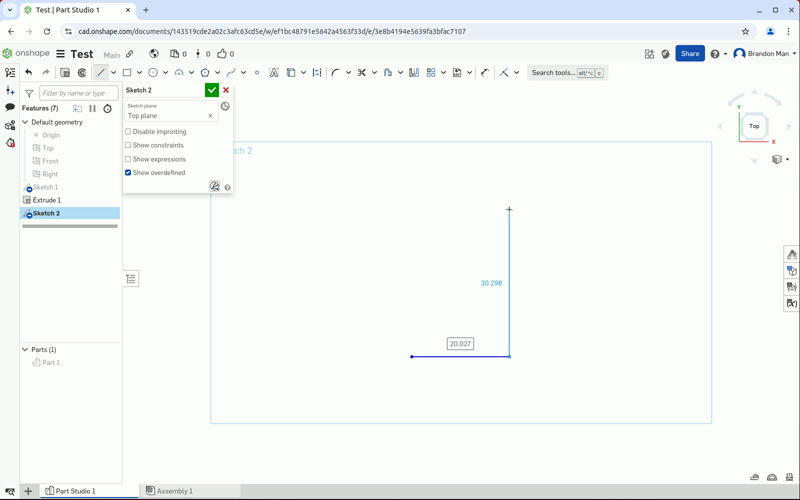
click(509, 209)
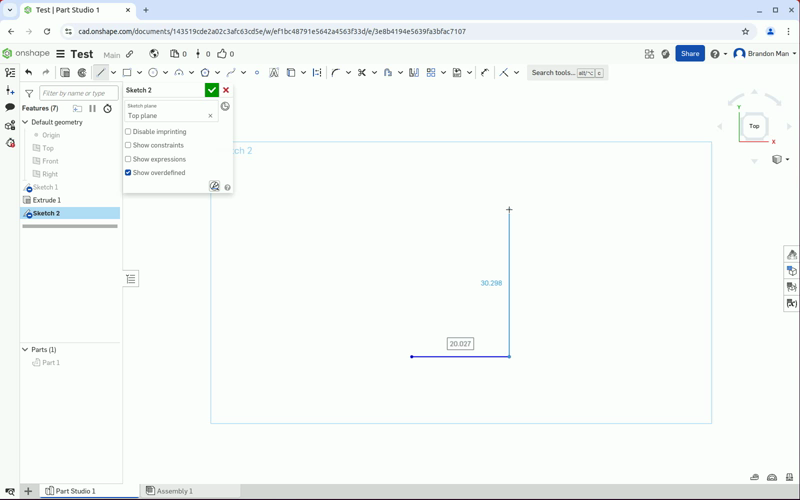
key_up(shift)
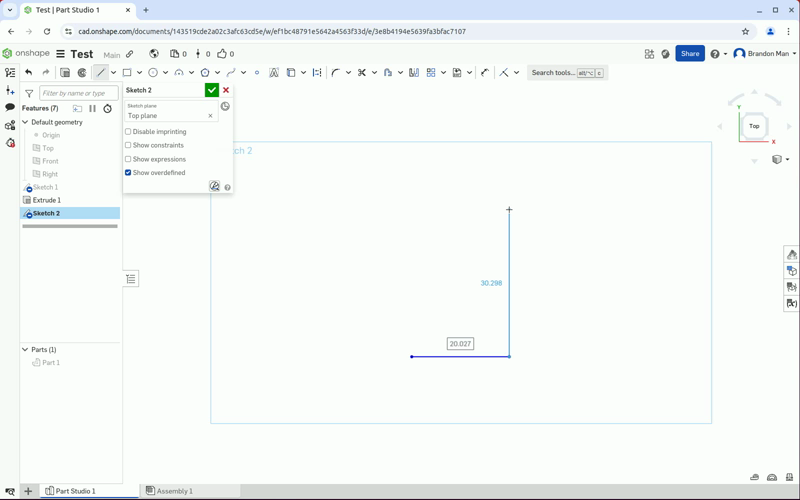
key_down(shift)
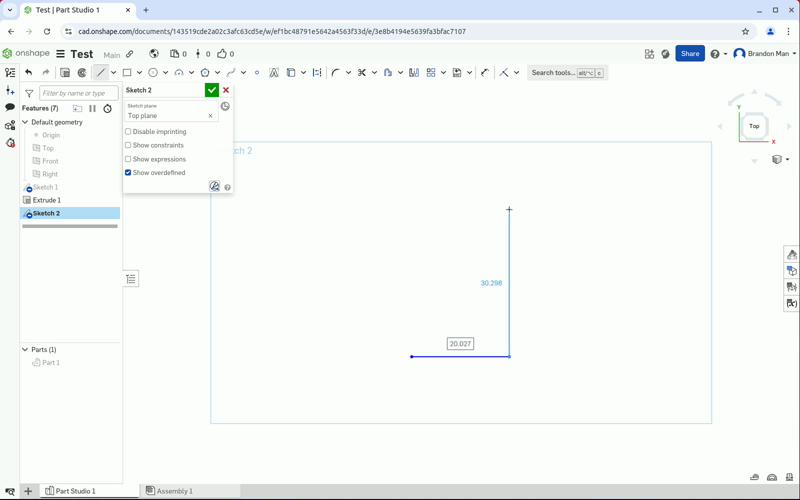
mouse_move(411, 209)
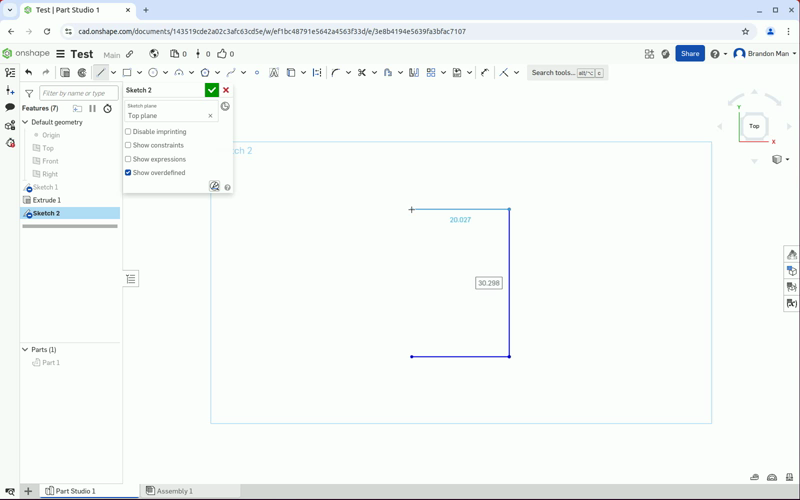
click(411, 209)
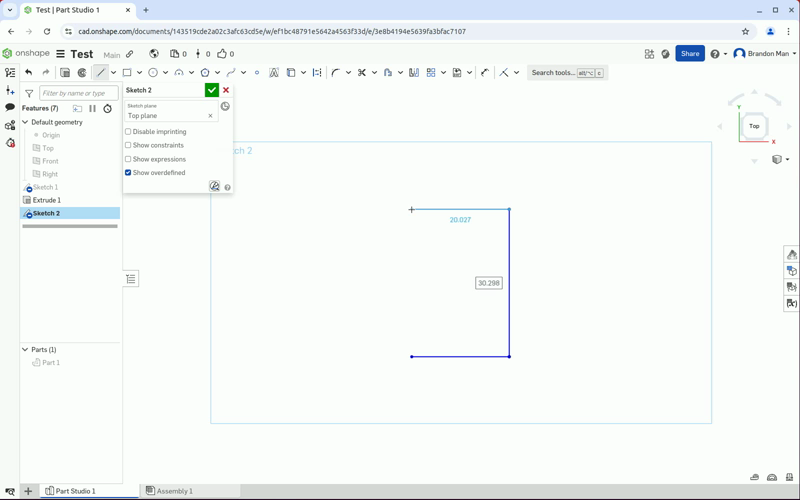
key_up(shift)
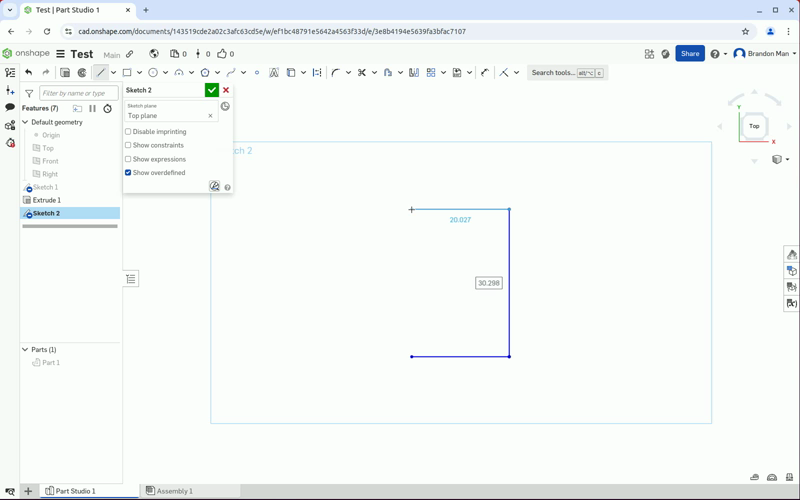
key_down(shift)
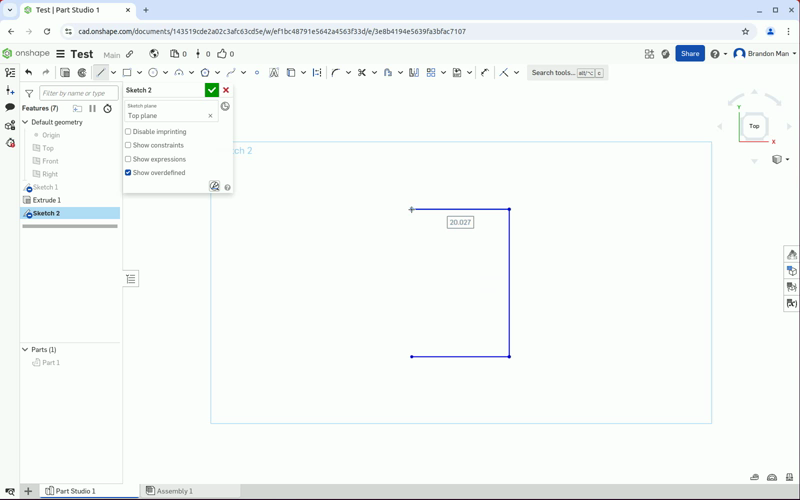
mouse_move(411, 356)
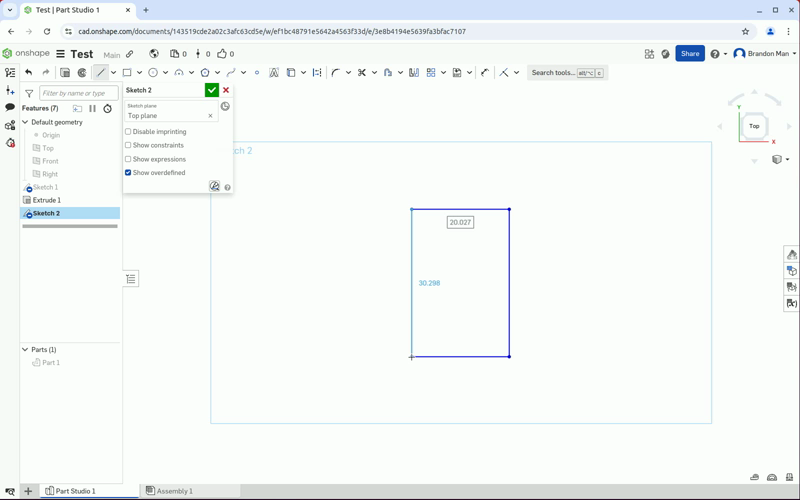
key_up(shift)
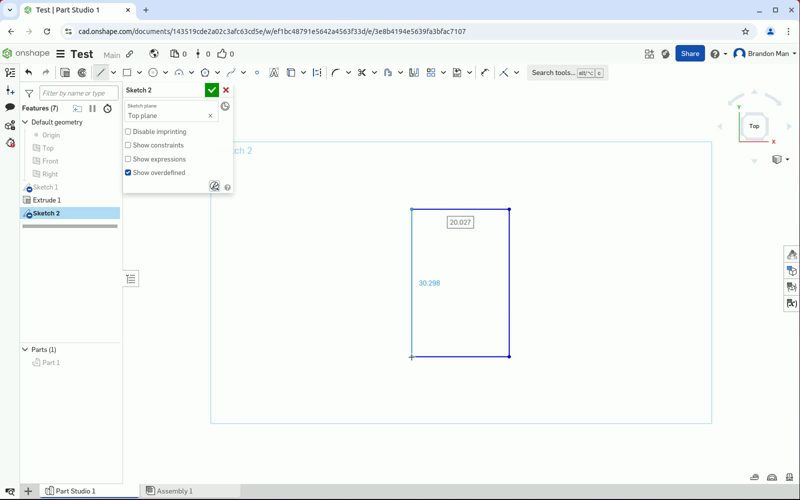
click(411, 356)
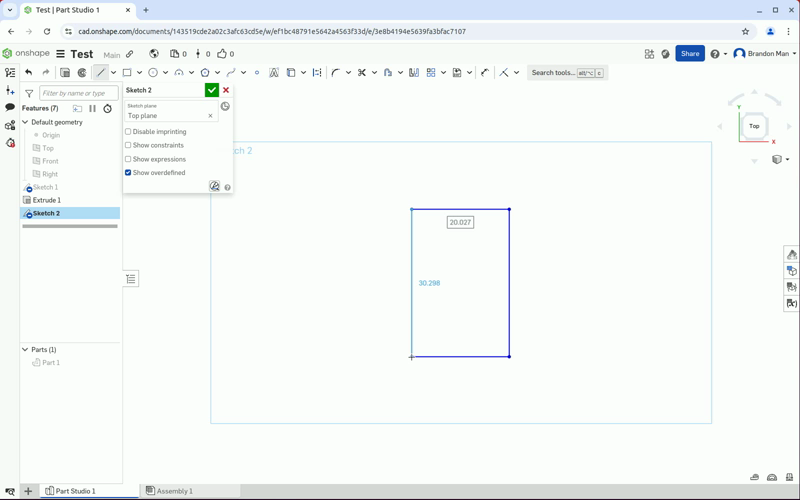
key(esc)
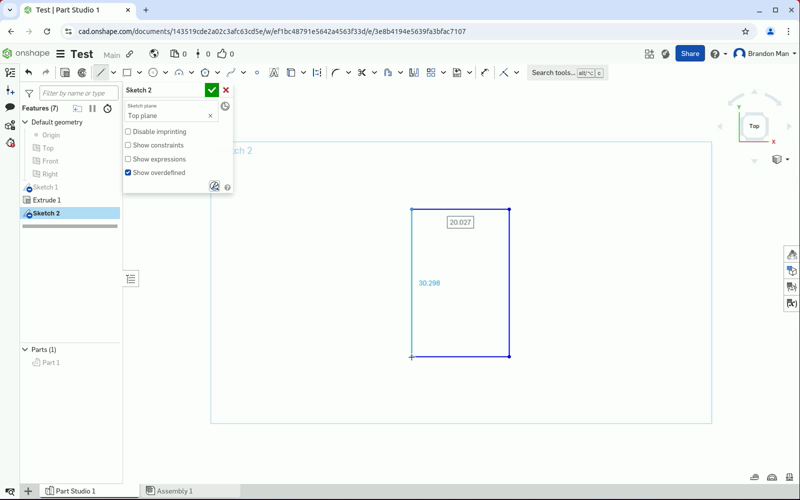
mouse_move(476, 335)
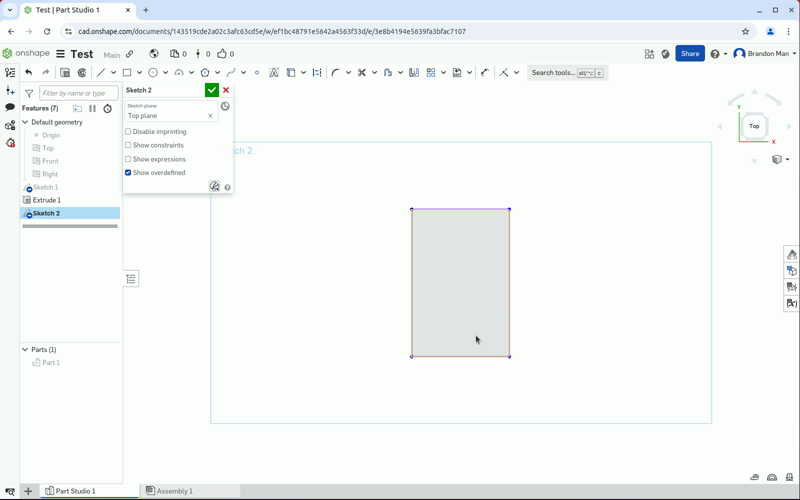
click(476, 335)
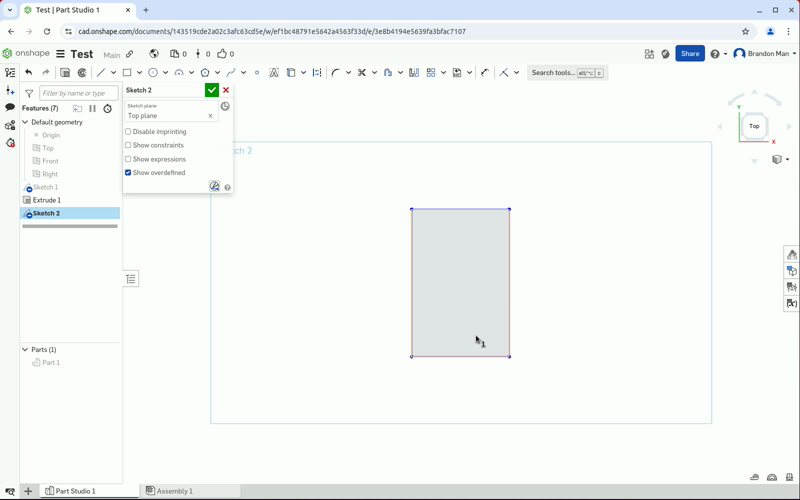
mouse_move(73, 352)
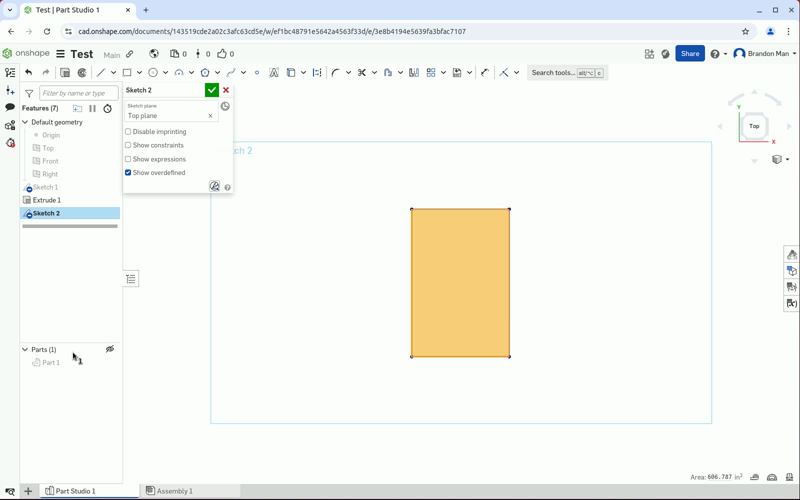
key(shift+y)
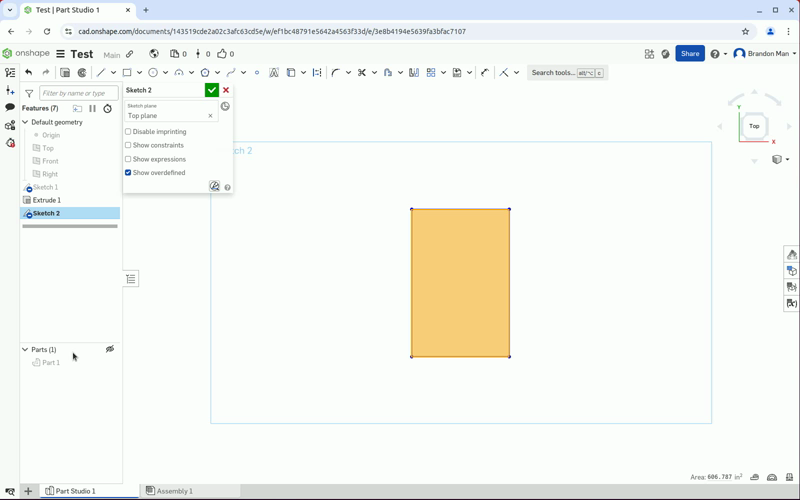
key(shift+e)
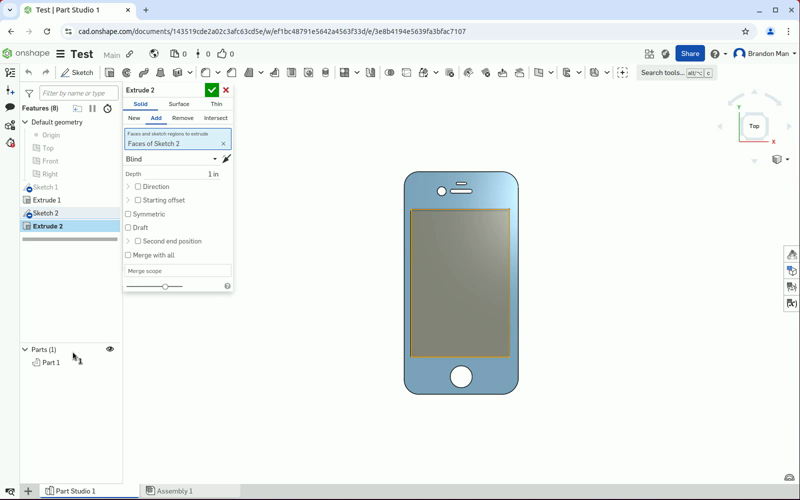
mouse_move(143, 106)
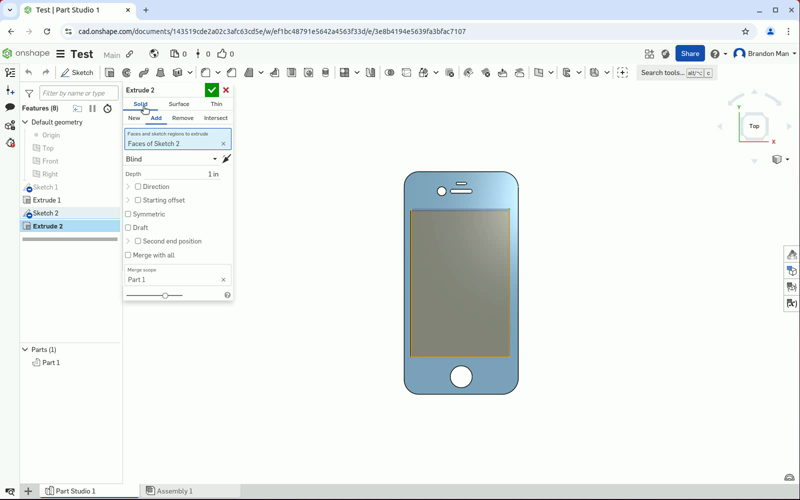
click(143, 106)
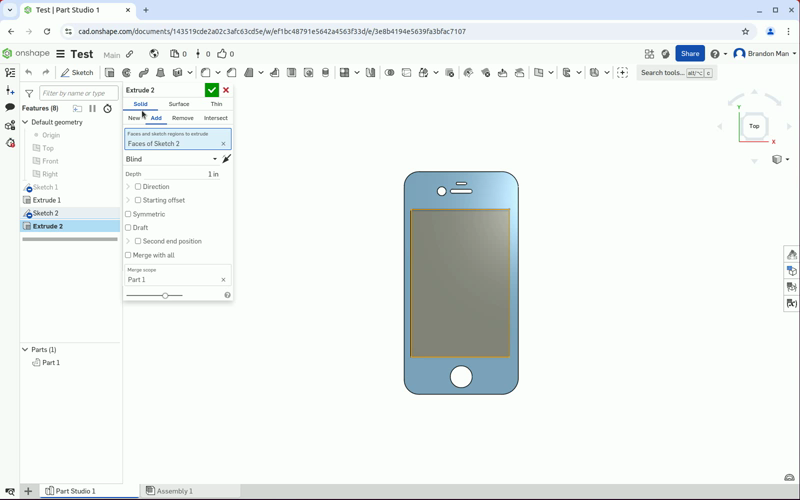
mouse_move(137, 120)
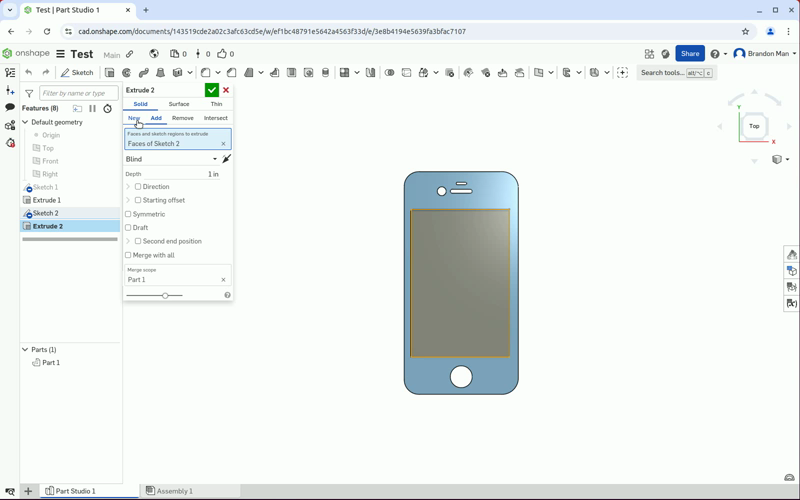
click(137, 120)
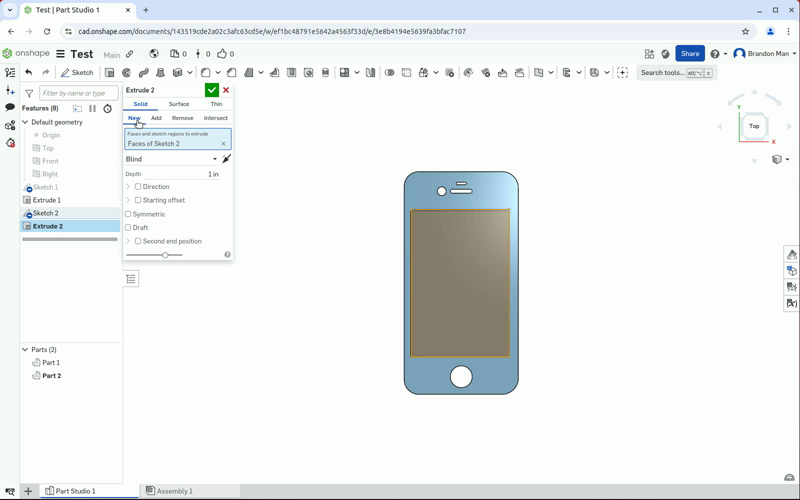
key(tab, 4)
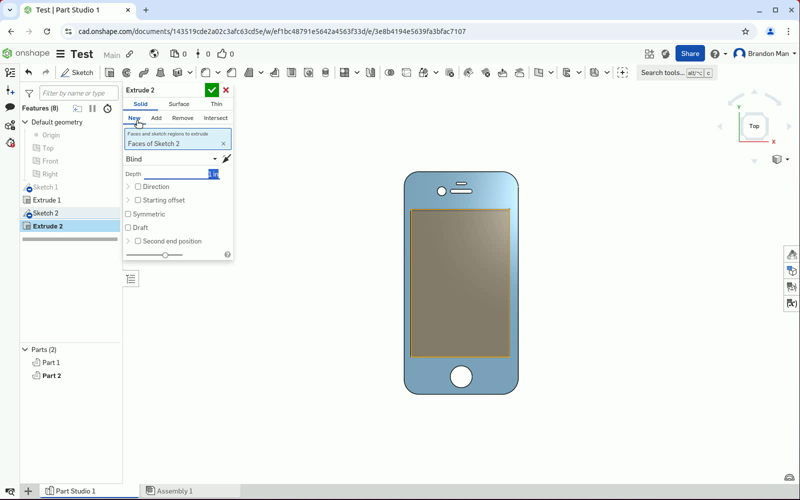
text(0.722)
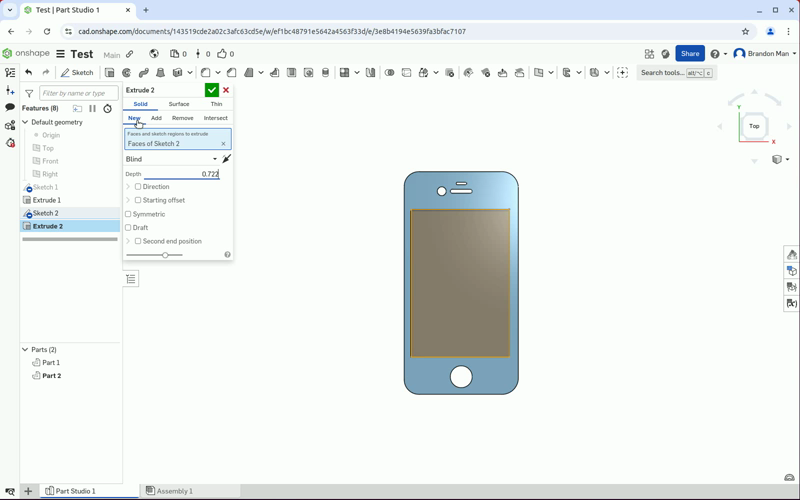
key(enter)
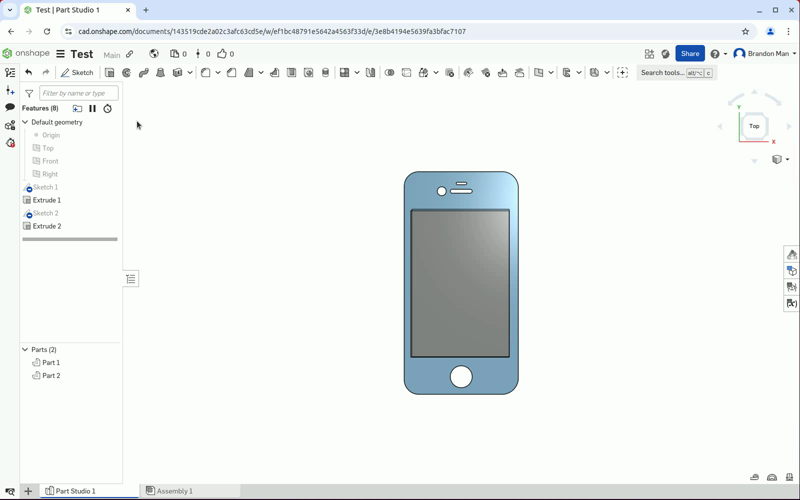
key(shift+h)
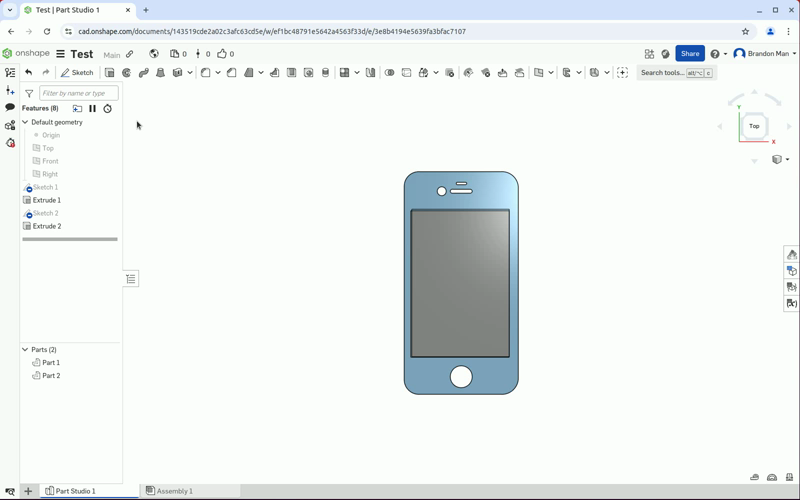
key(shift+h)
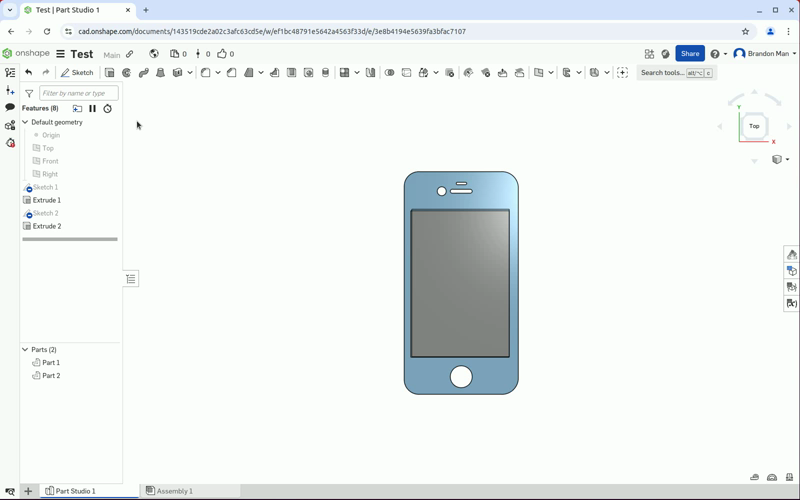
mouse_move(73, 189)
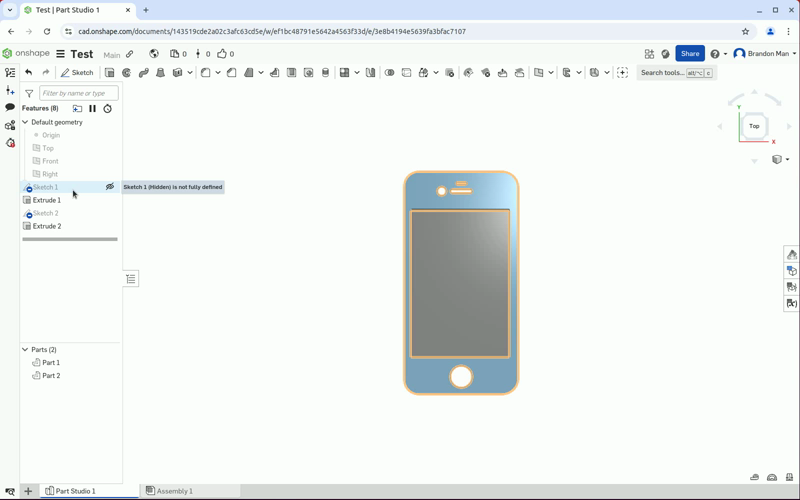
click(73, 189)
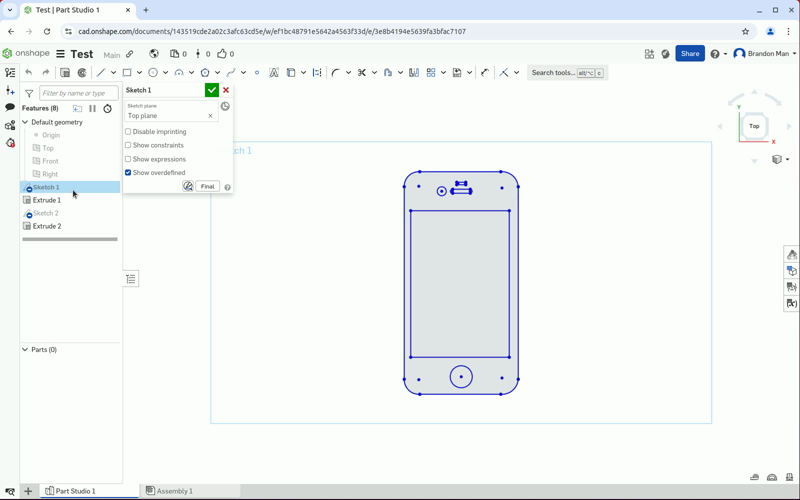
mouse_move(229, 92)
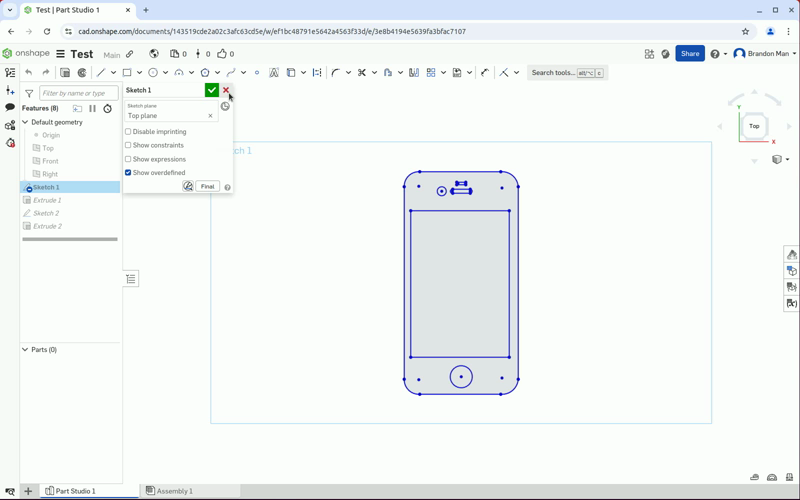
click(229, 92)
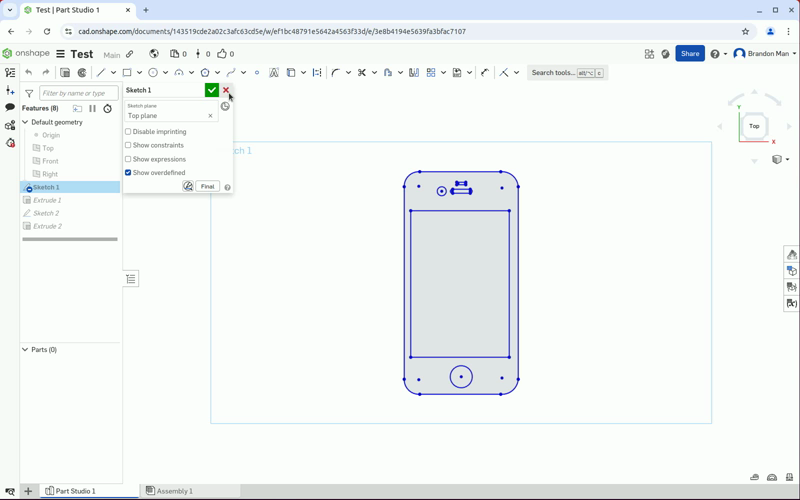
key(shift+s)
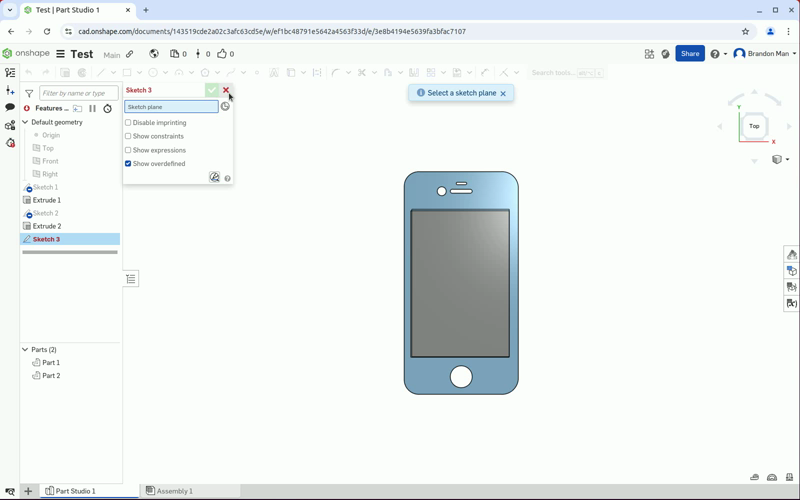
mouse_move(73, 150)
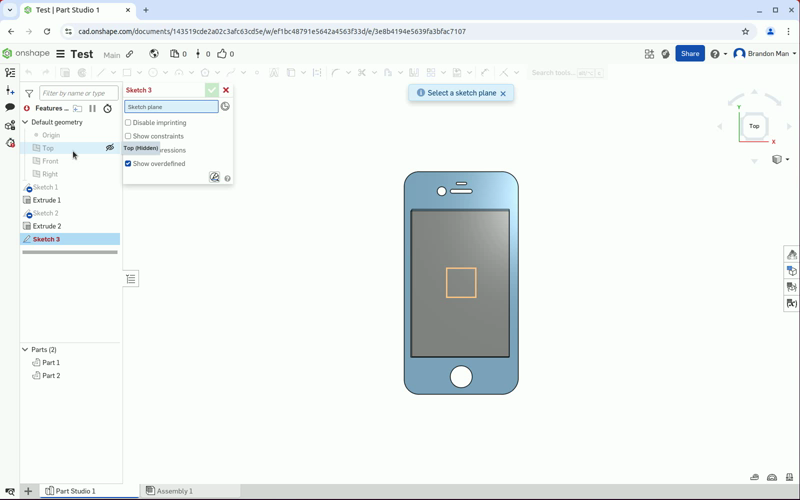
click(73, 150)
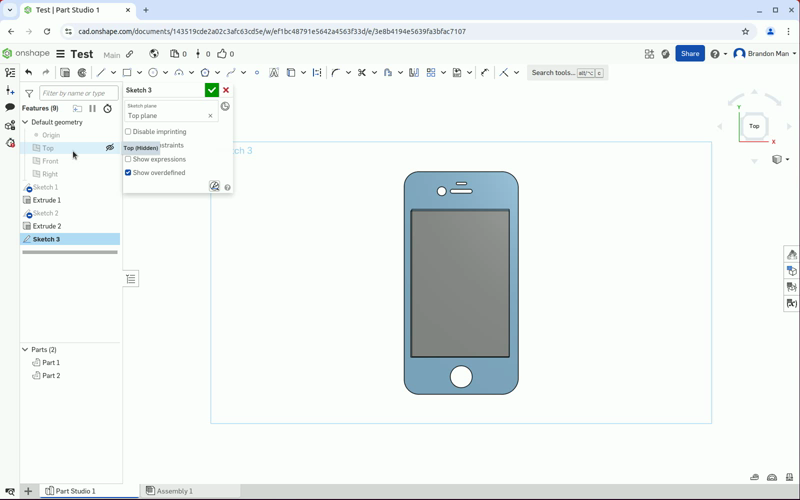
mouse_move(73, 352)
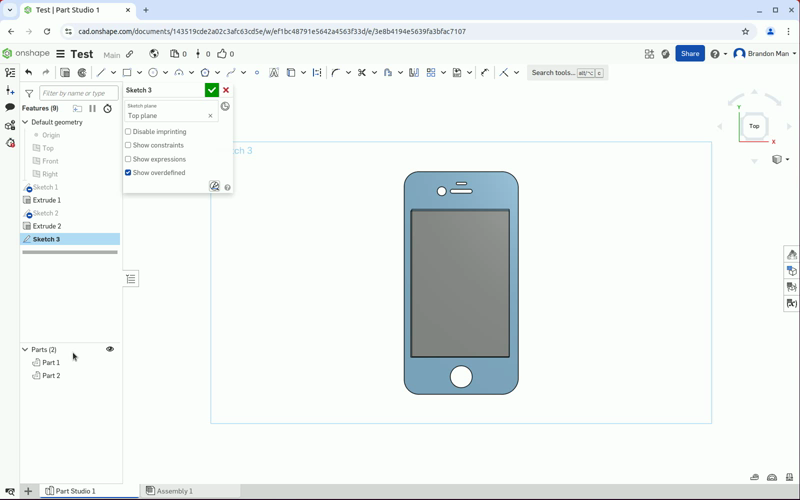
key(y)
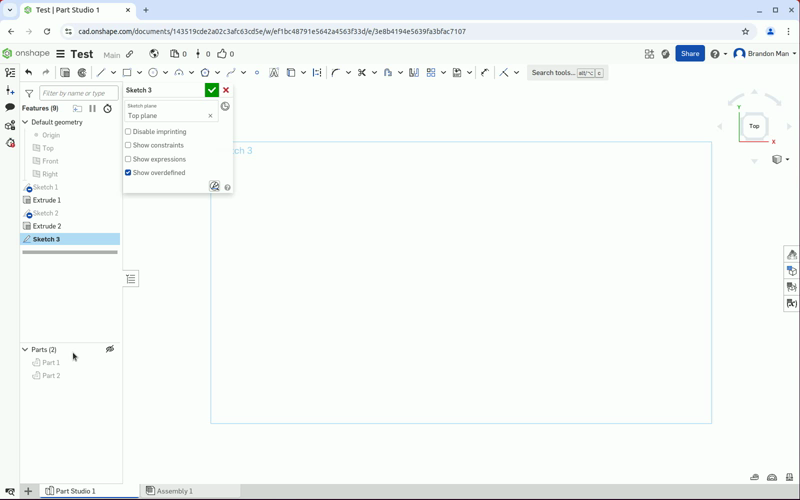
key(l)
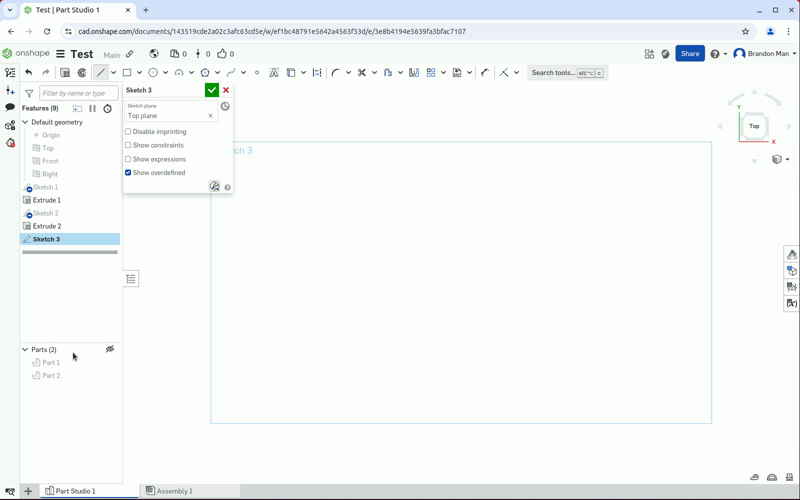
key_down(shift)
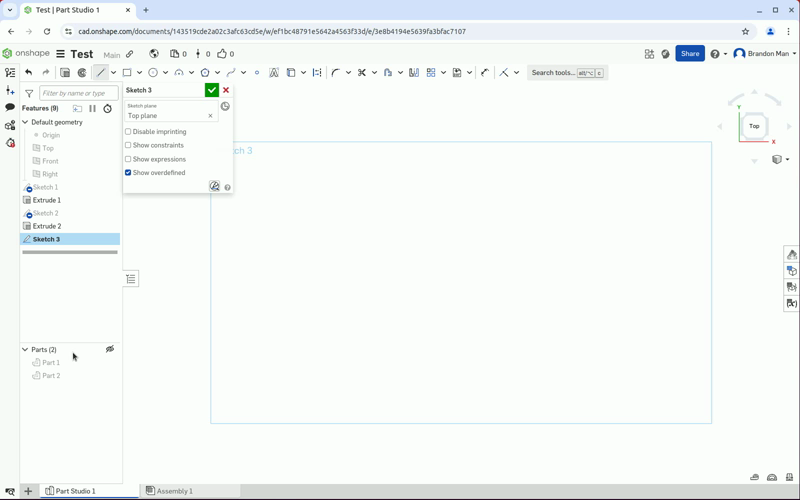
mouse_move(452, 192)
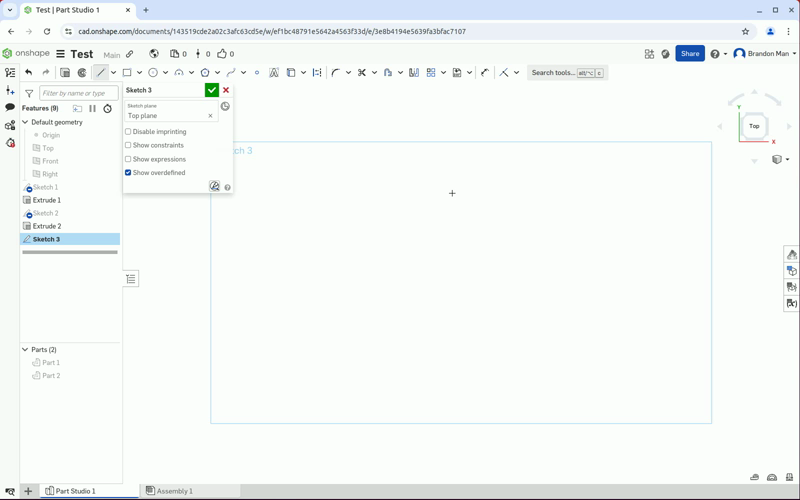
click(452, 192)
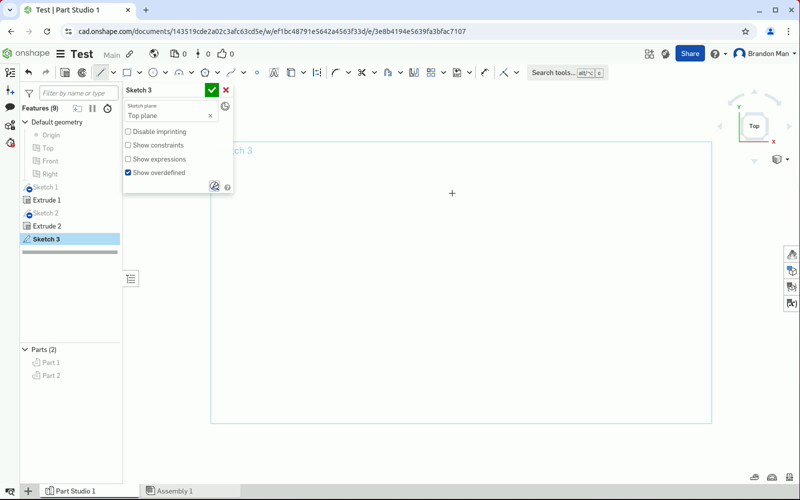
key_up(shift)
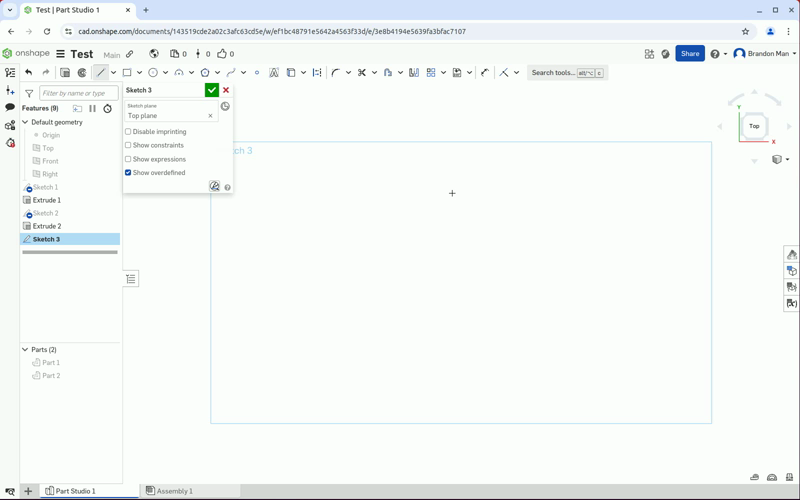
key_down(shift)
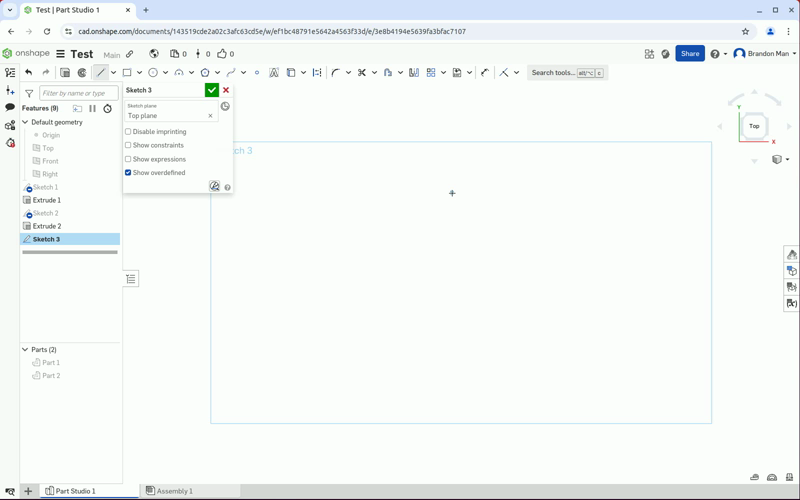
mouse_move(482, 192)
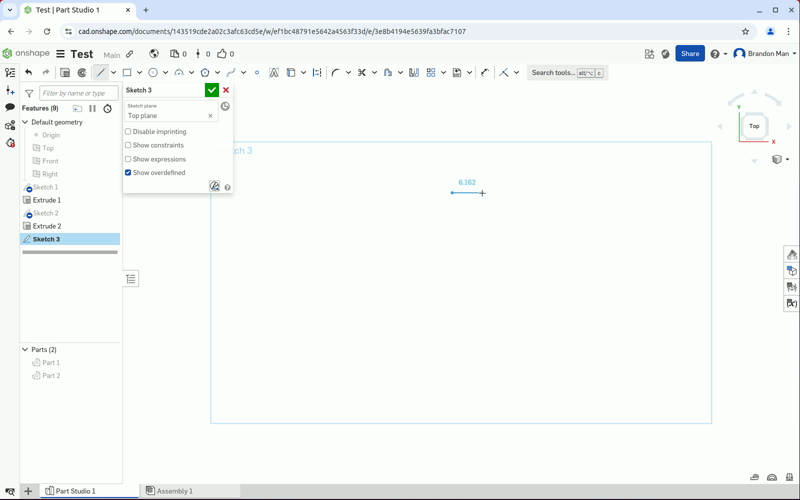
mouse_move(470, 192)
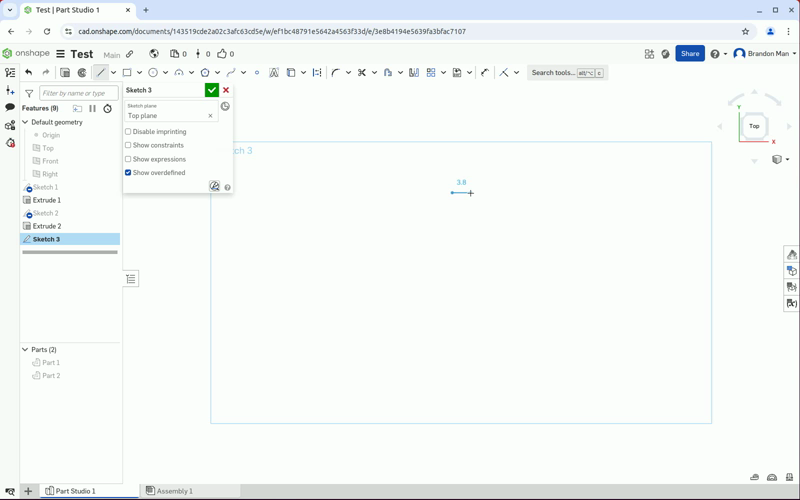
click(470, 192)
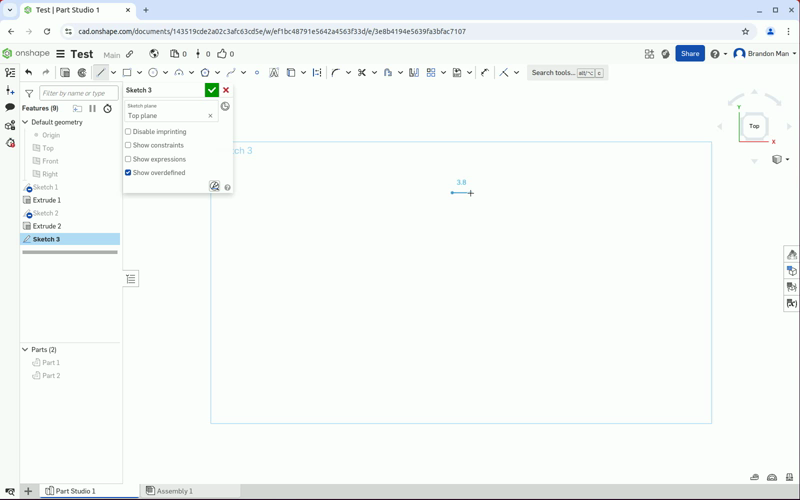
key_up(shift)
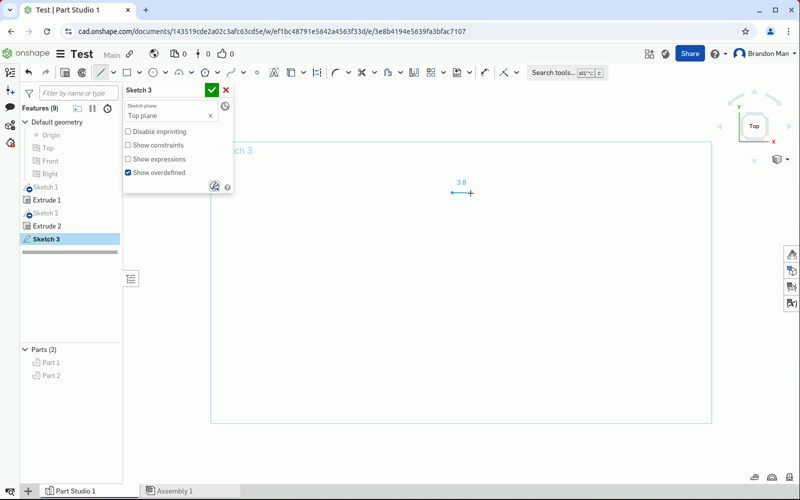
key(esc)
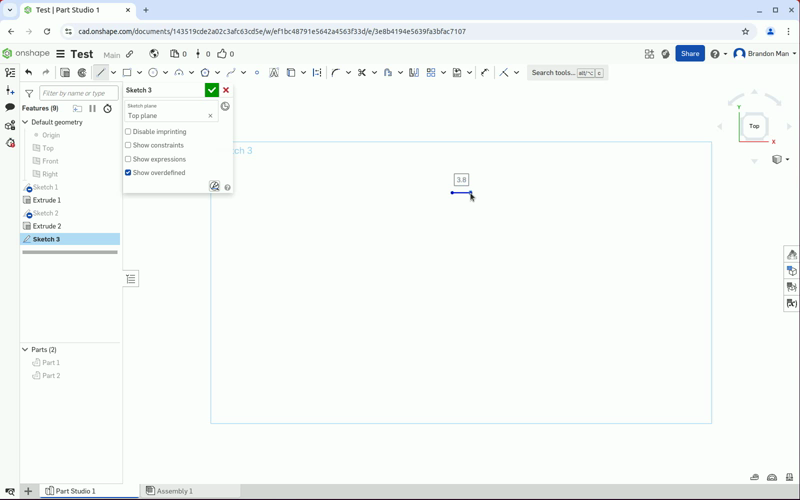
key(a)
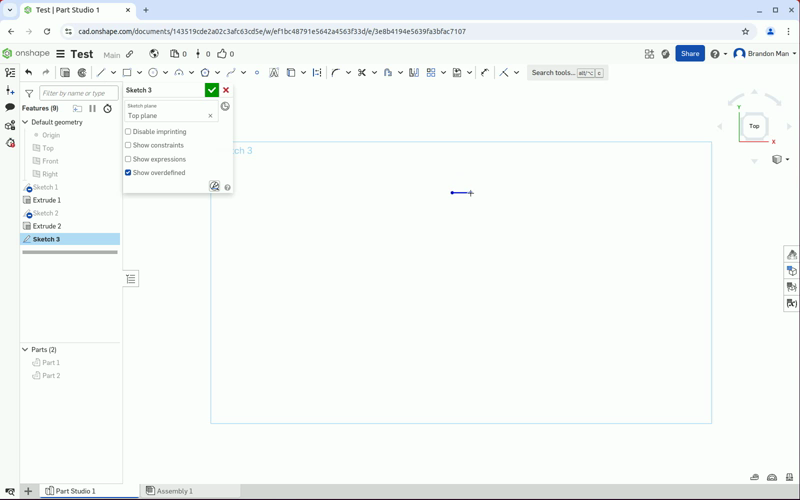
mouse_move(470, 192)
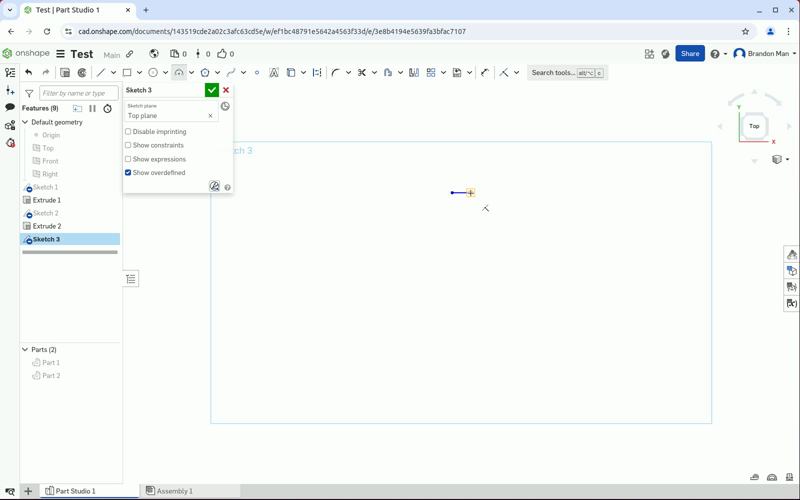
click(470, 192)
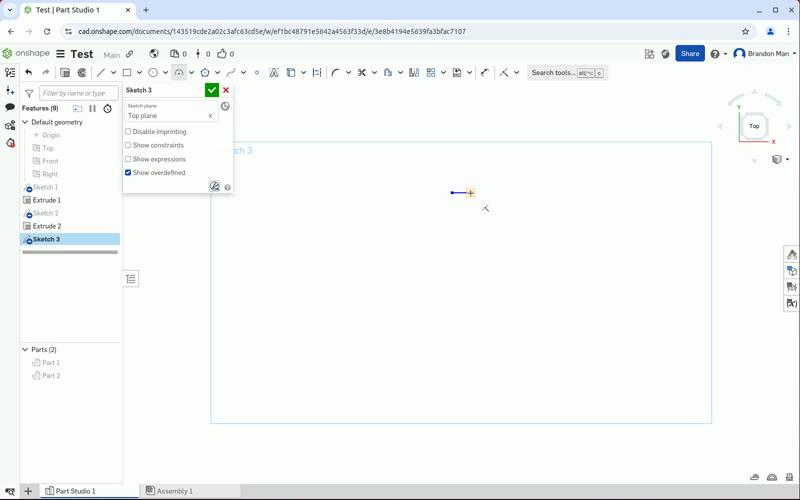
key_down(shift)
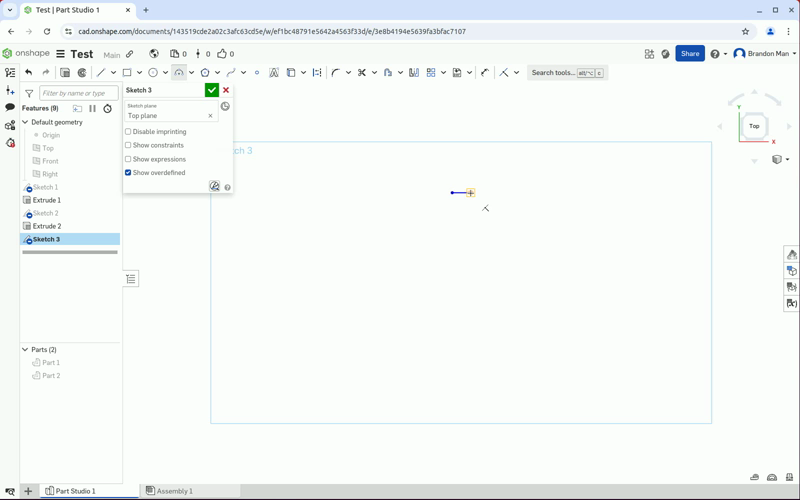
mouse_move(470, 186)
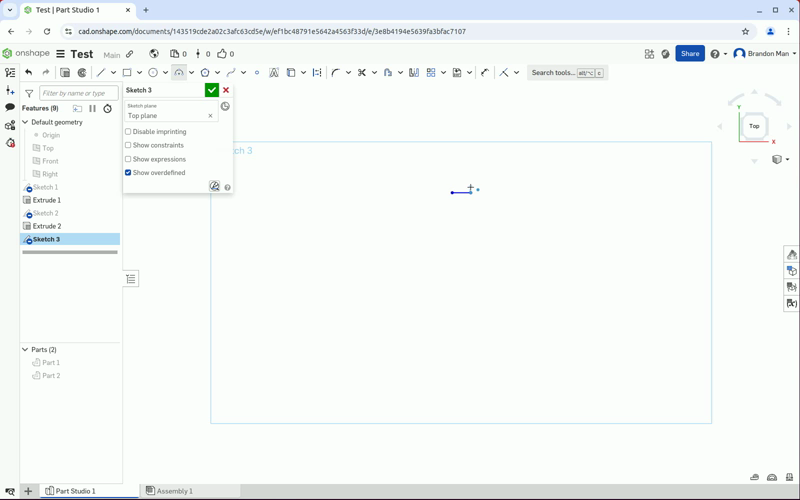
scroll(6)
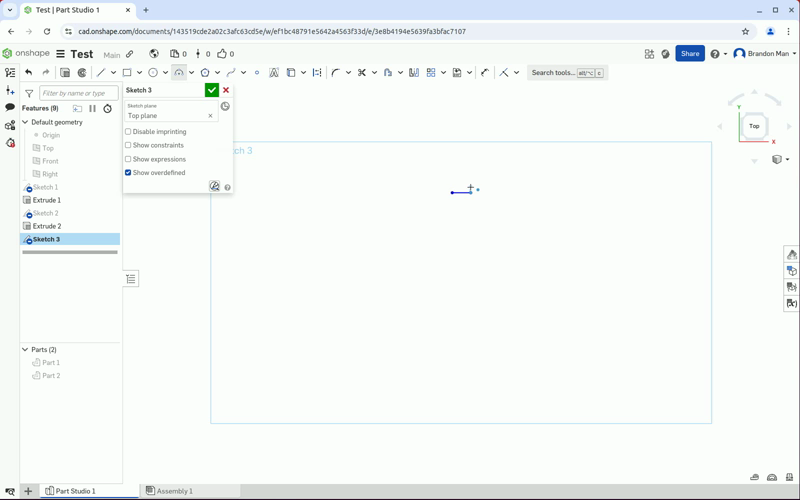
scroll(6)
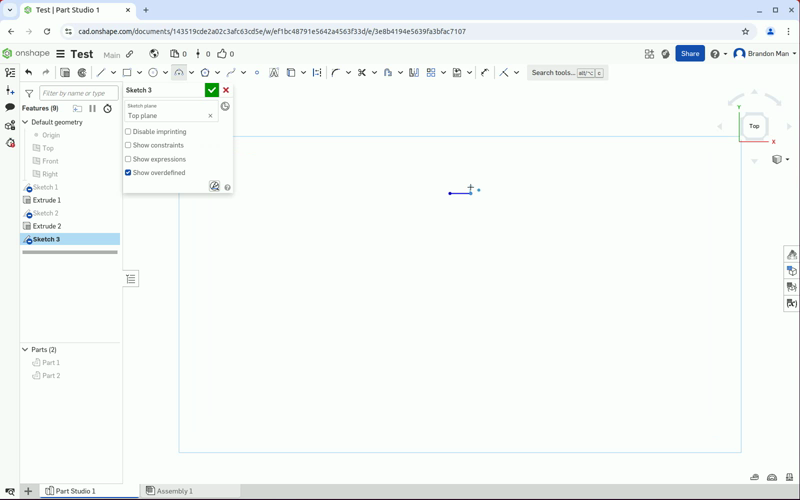
scroll(6)
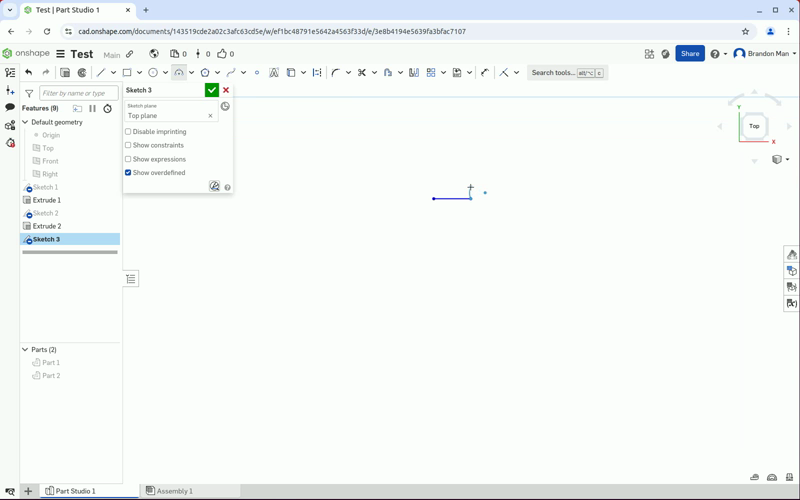
scroll(6)
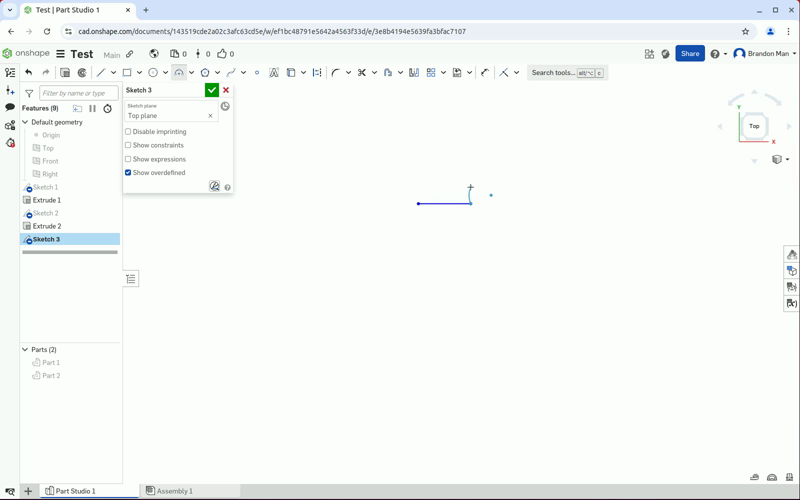
scroll(6)
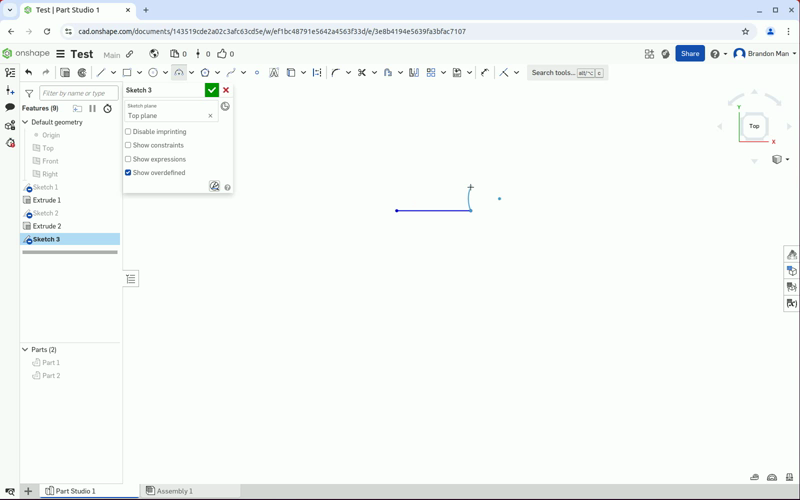
scroll(6)
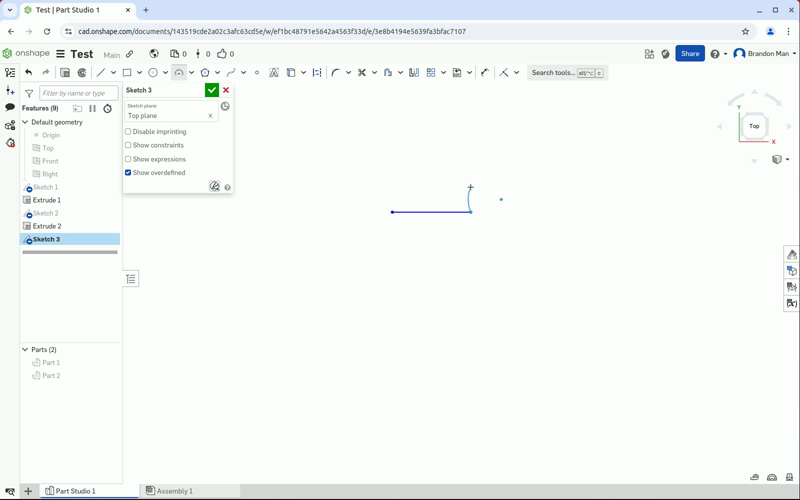
scroll(6)
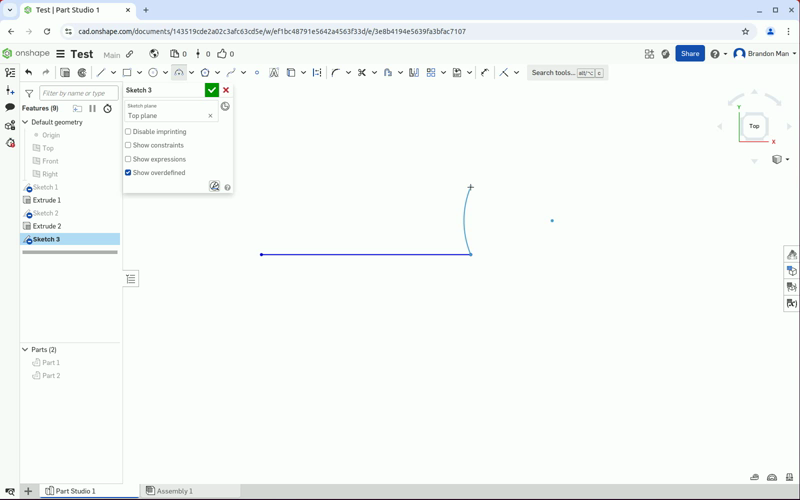
click(470, 186)
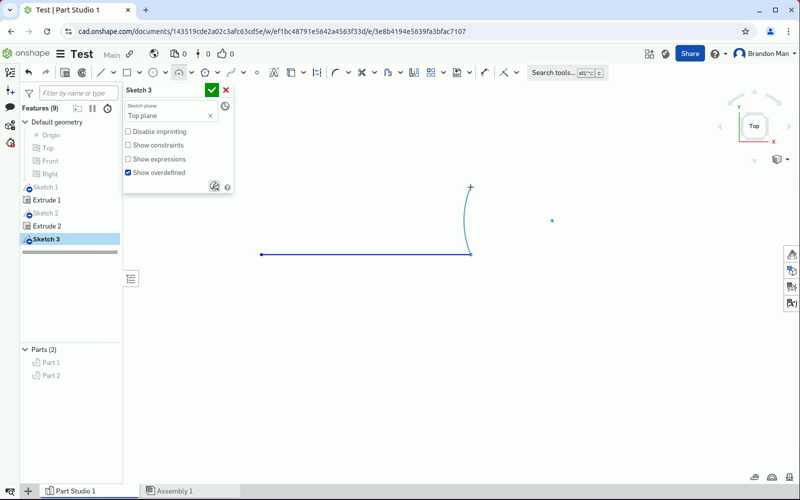
scroll(-6)
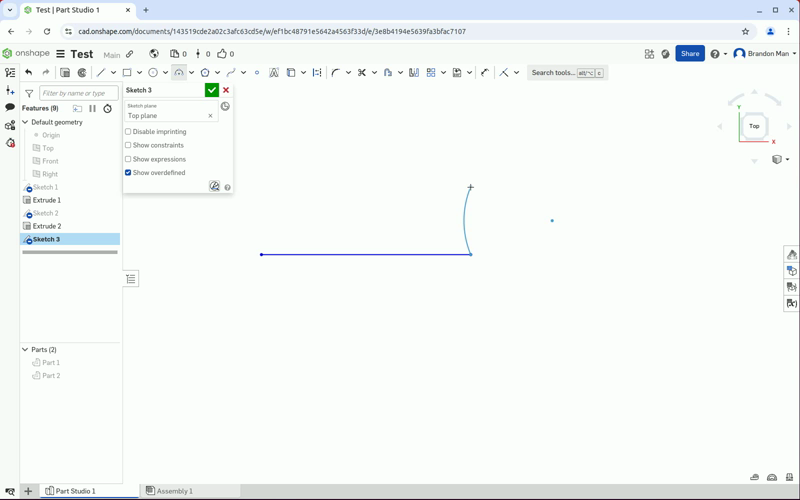
scroll(-6)
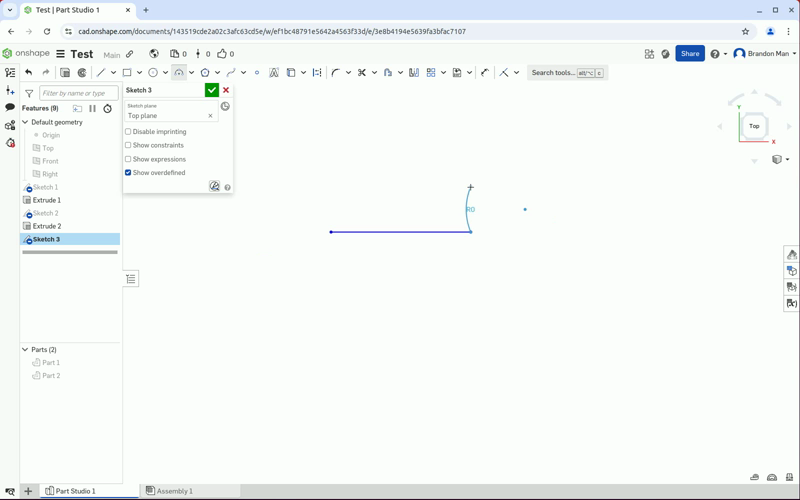
scroll(-6)
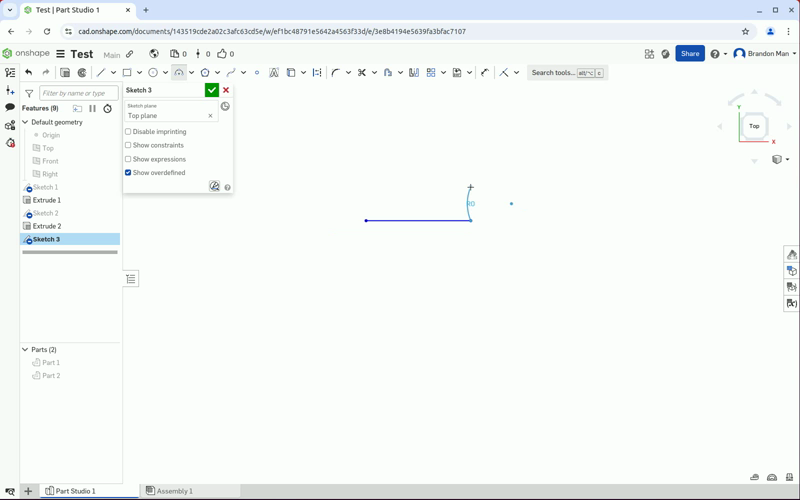
scroll(-6)
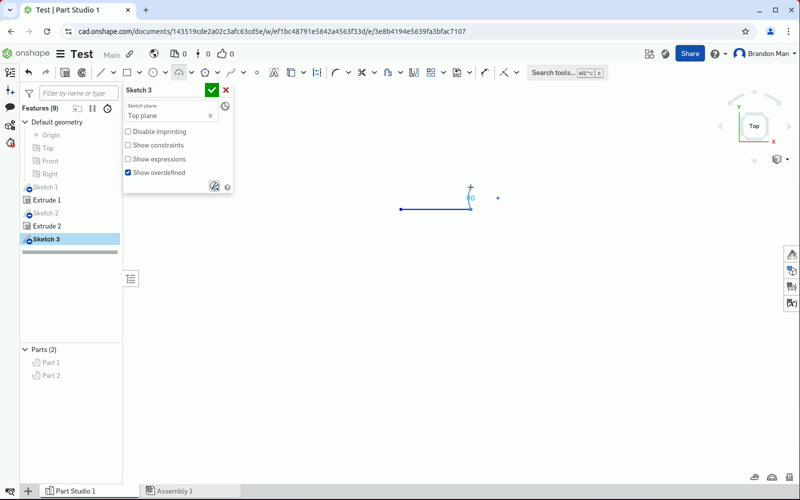
scroll(-6)
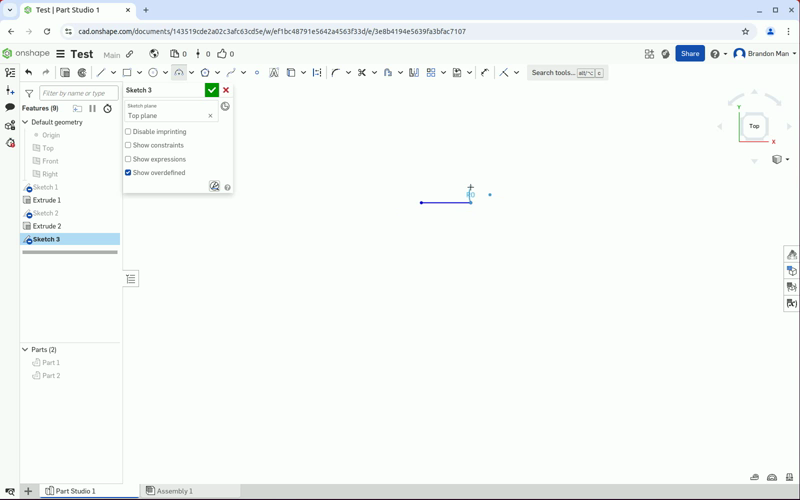
scroll(-6)
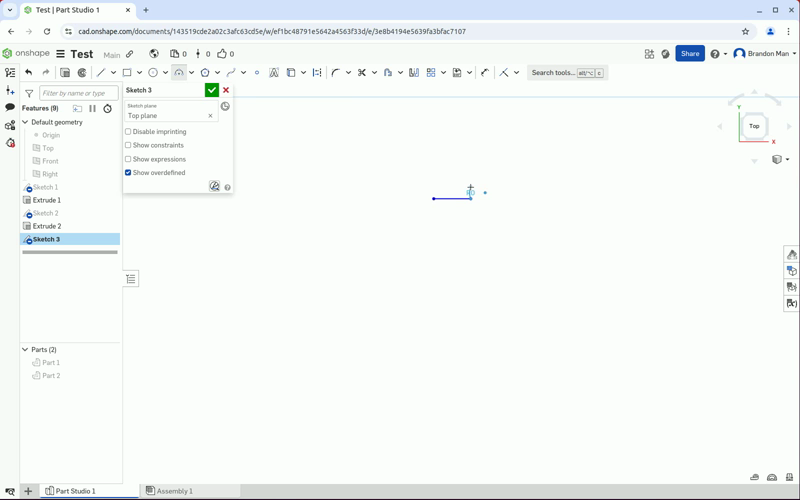
scroll(-6)
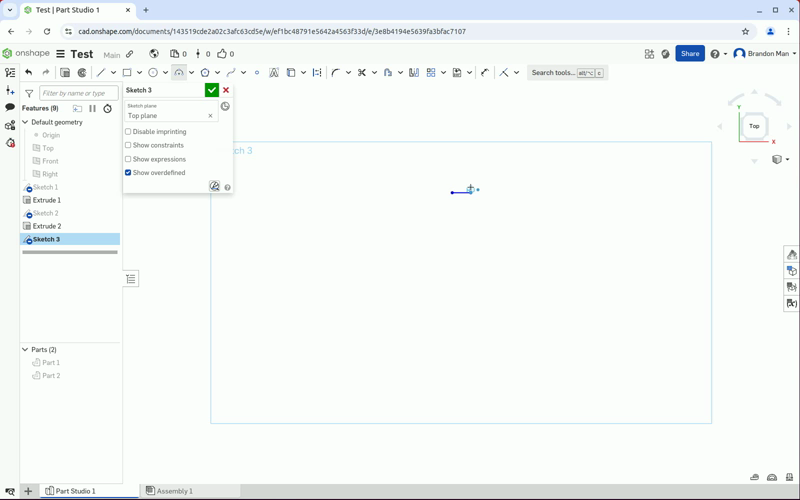
mouse_move(473, 189)
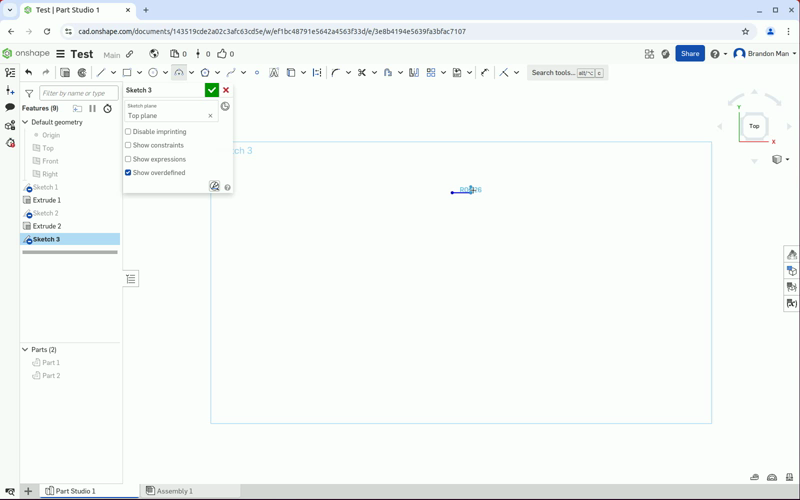
scroll(6)
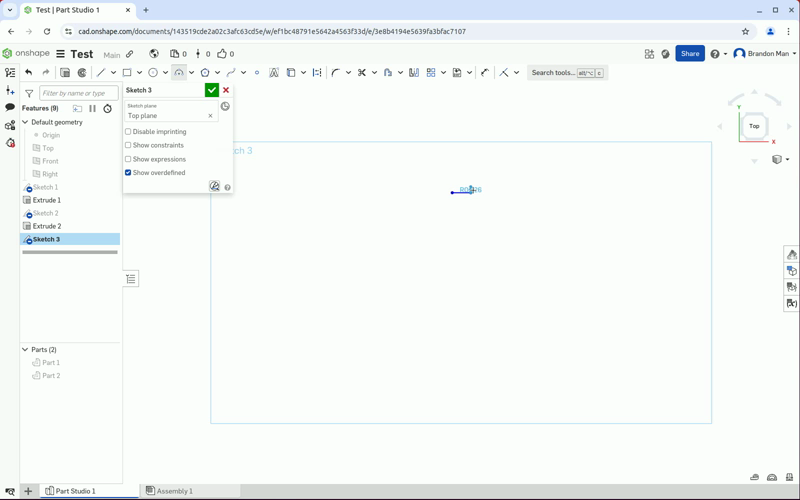
scroll(6)
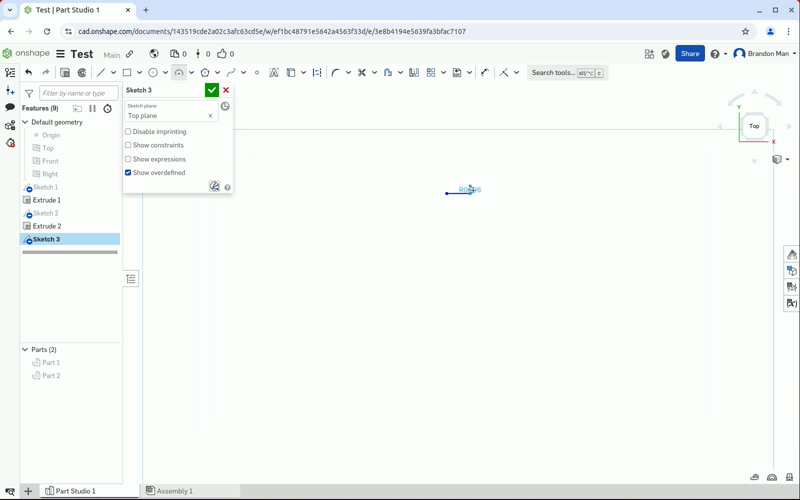
scroll(6)
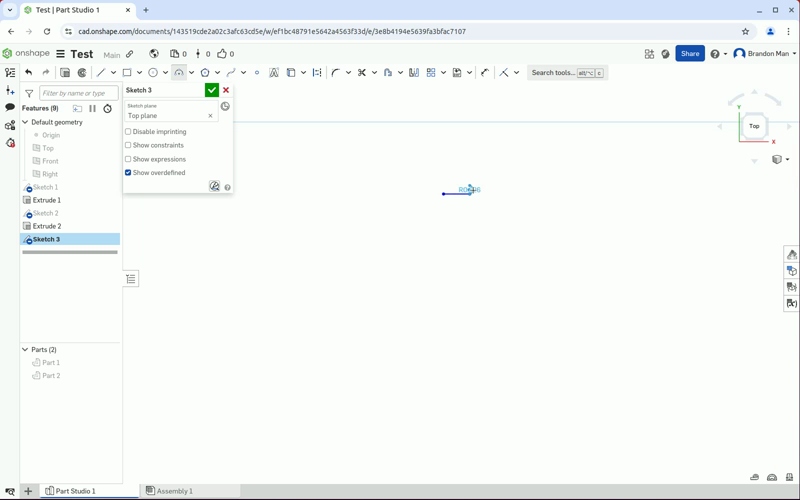
scroll(6)
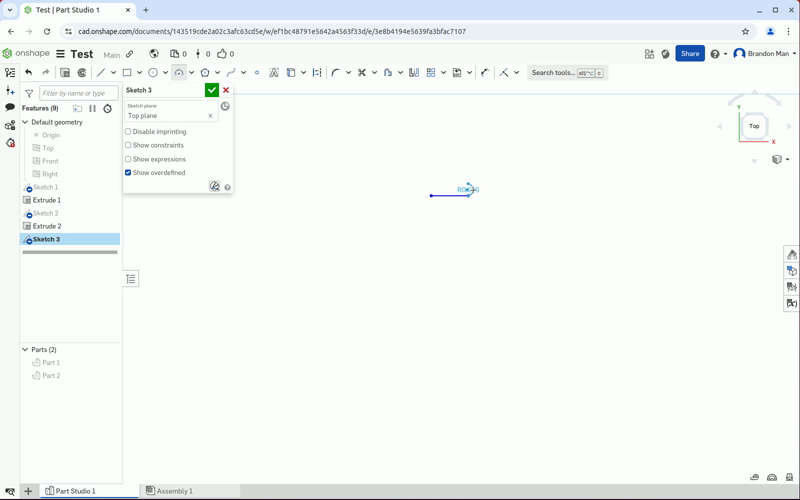
scroll(6)
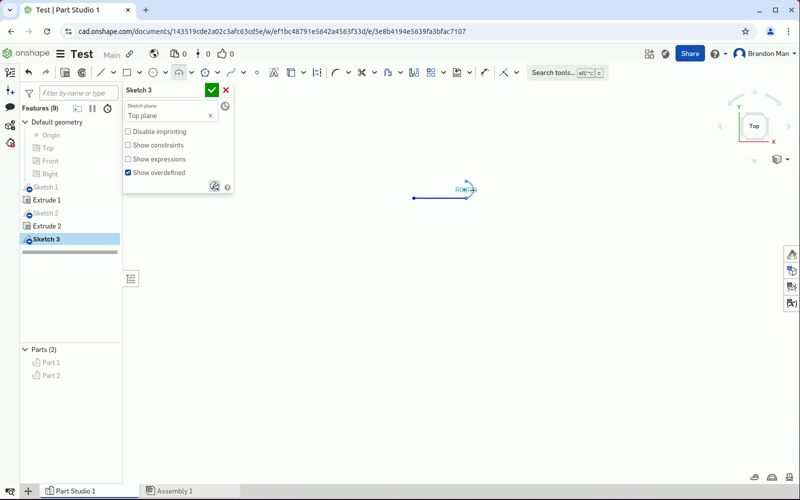
scroll(6)
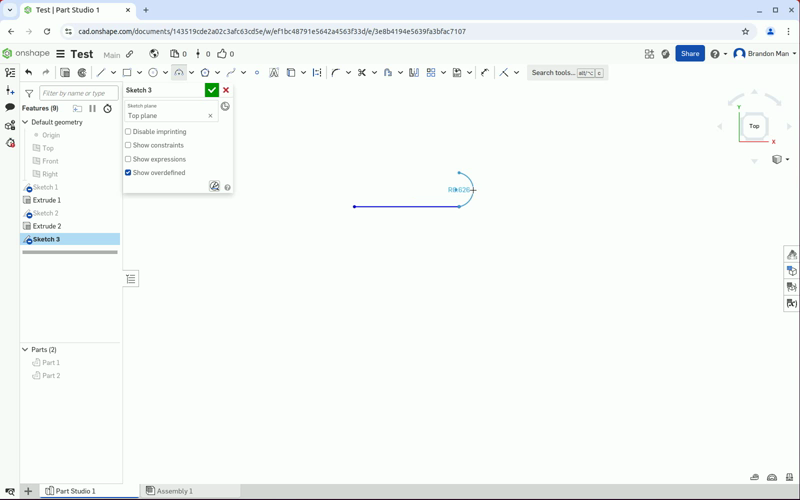
scroll(6)
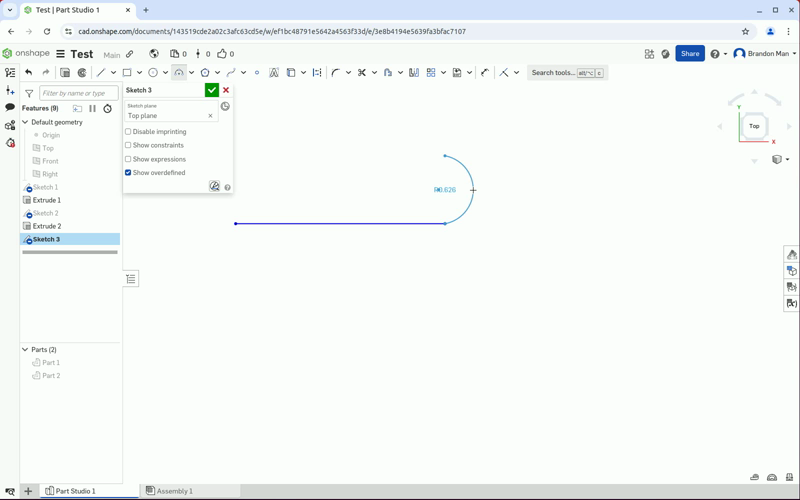
click(473, 189)
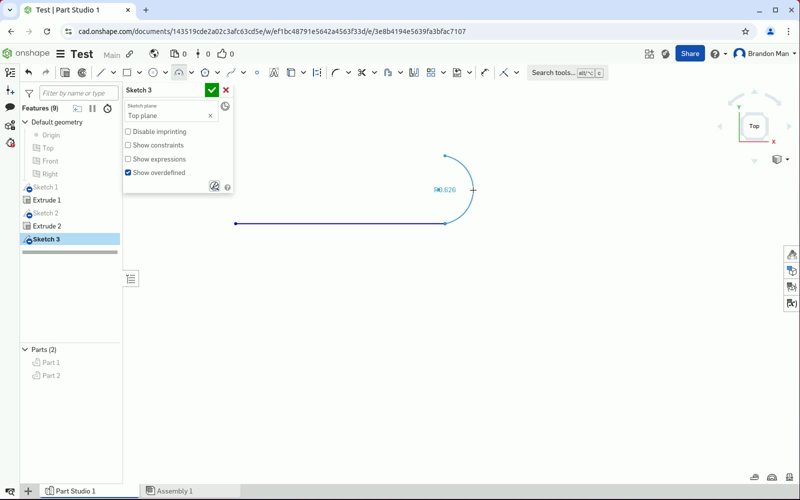
scroll(-6)
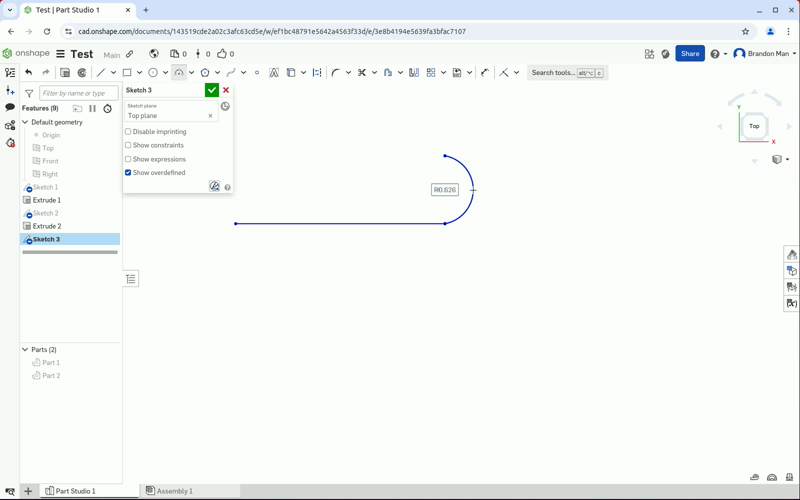
scroll(-6)
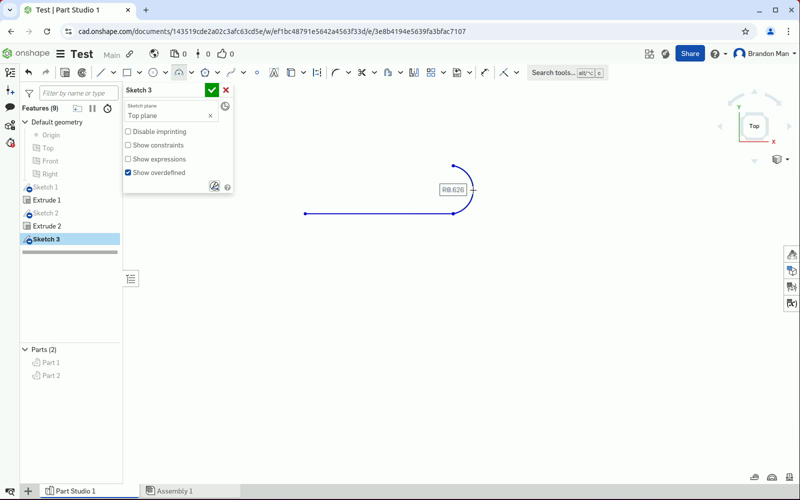
scroll(-6)
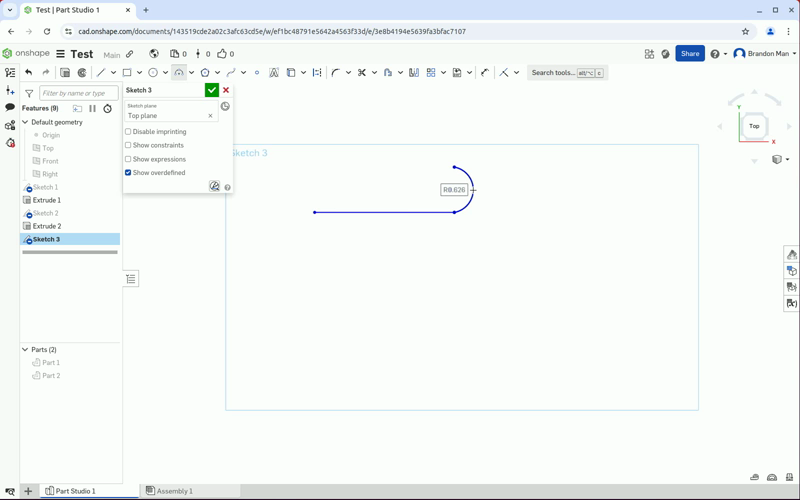
scroll(-6)
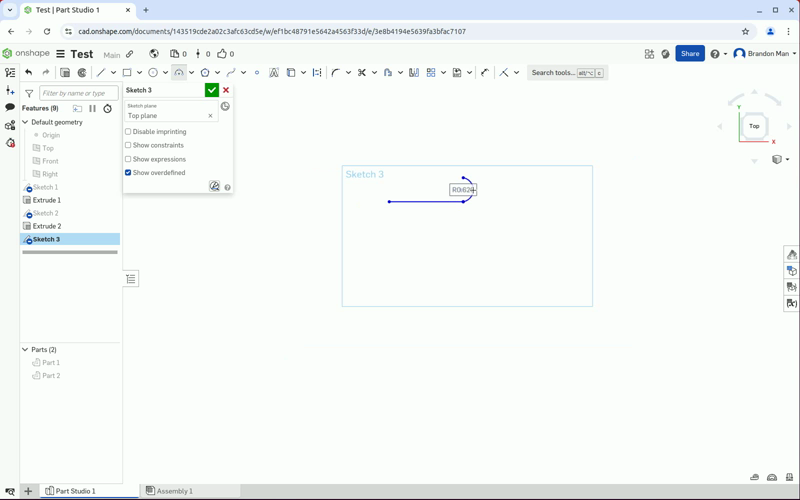
scroll(-6)
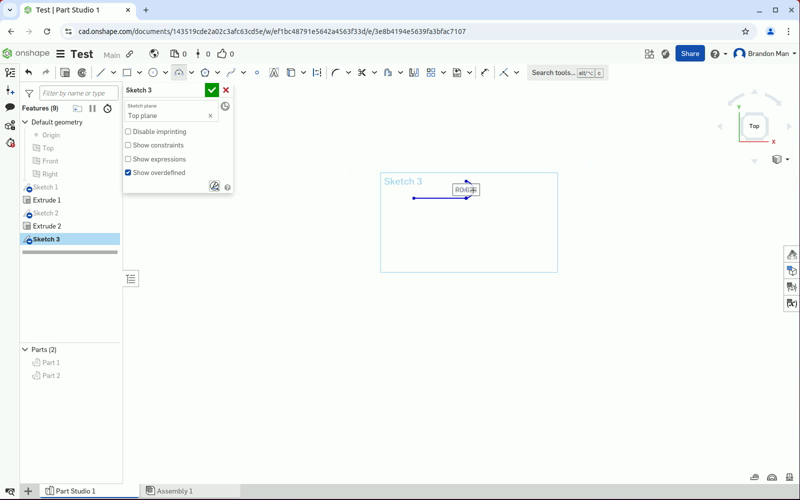
scroll(-6)
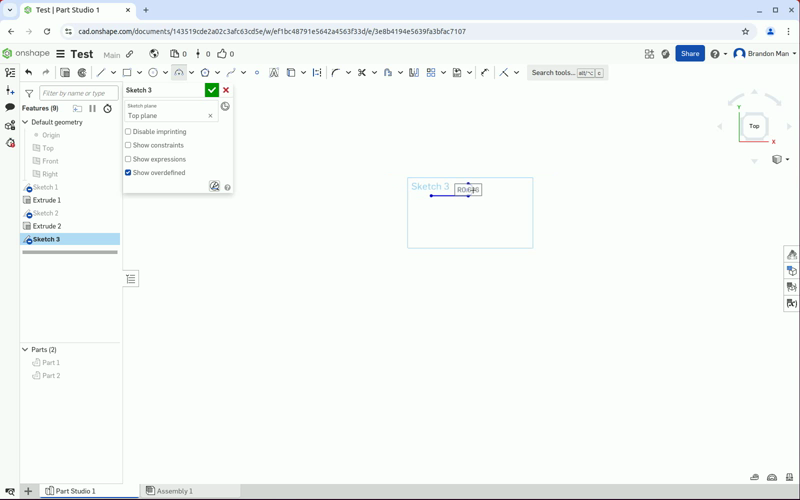
scroll(-6)
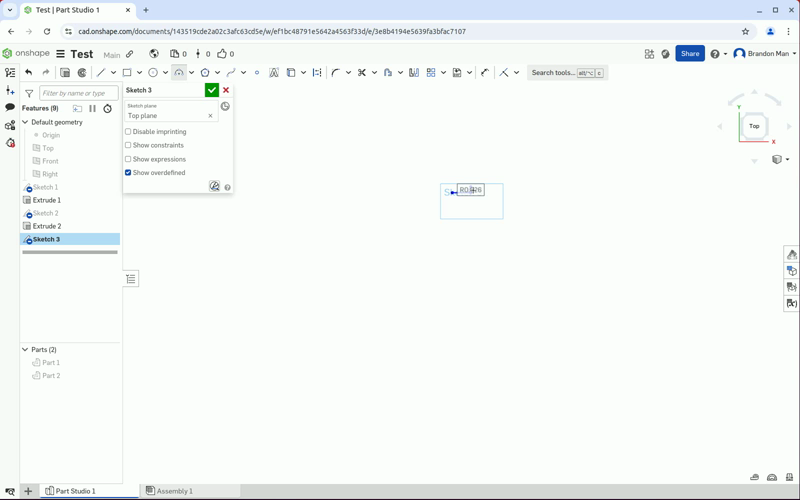
key_up(shift)
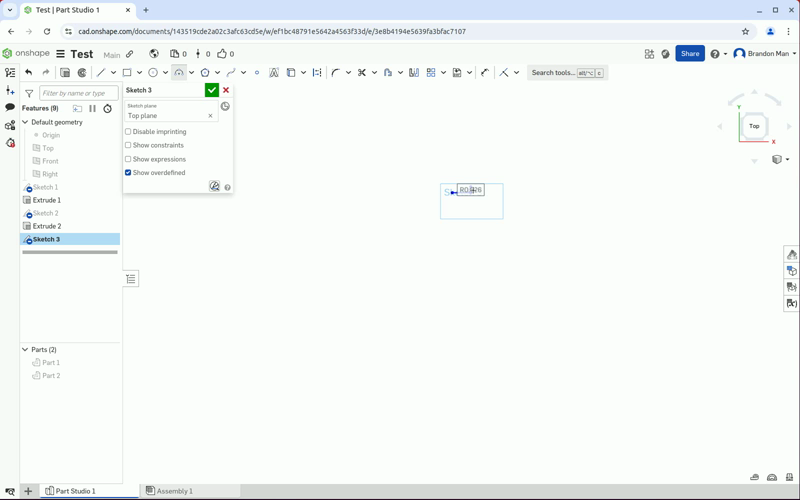
key(esc)
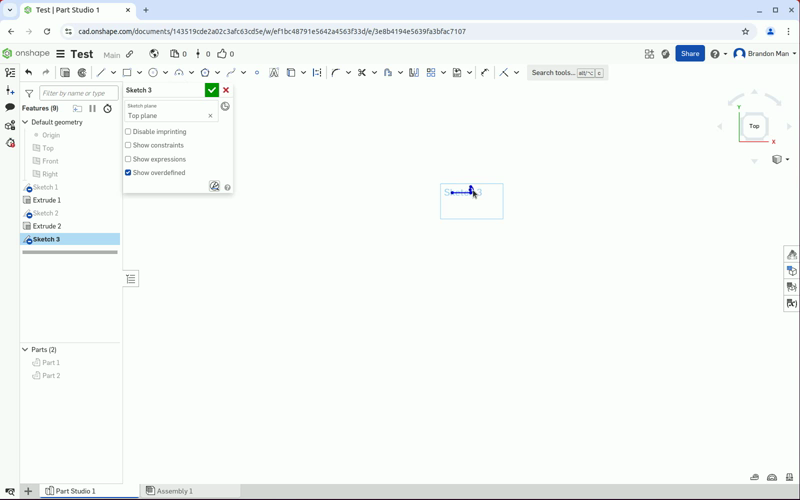
key(l)
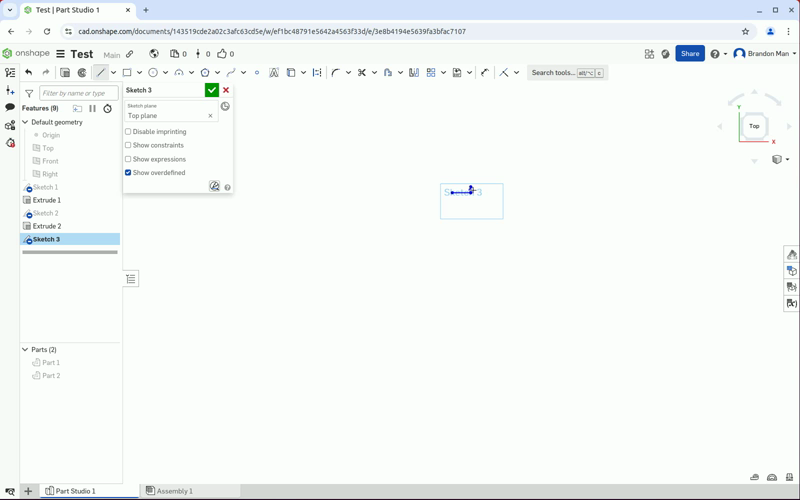
mouse_move(470, 186)
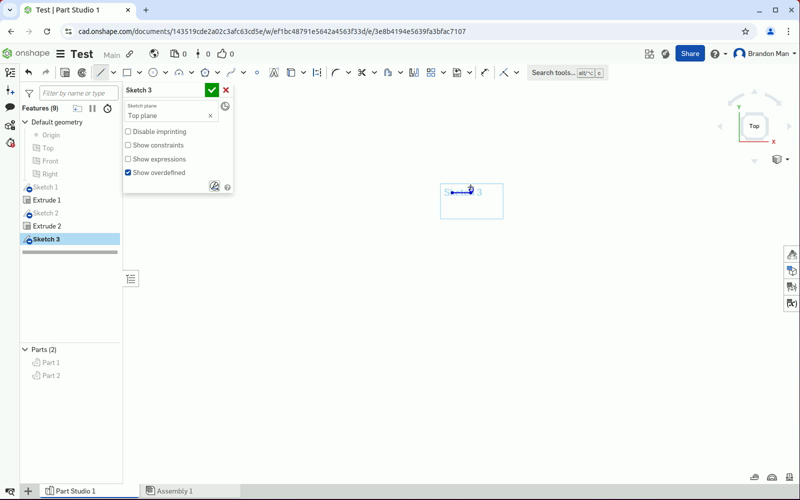
scroll(6)
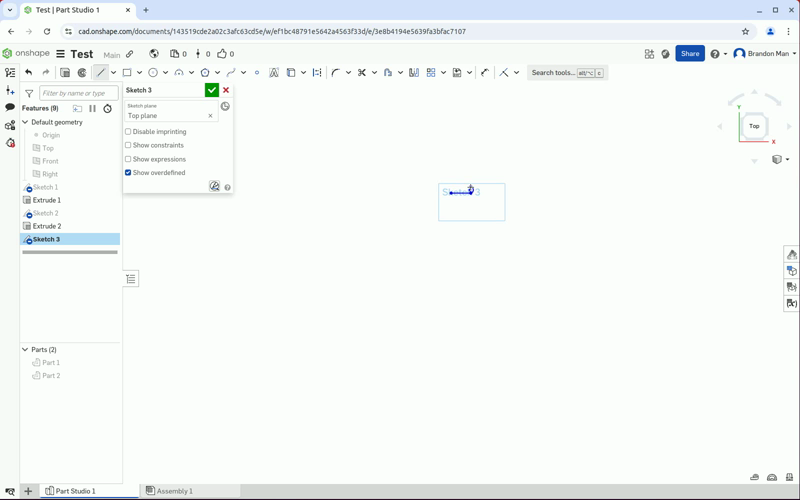
scroll(6)
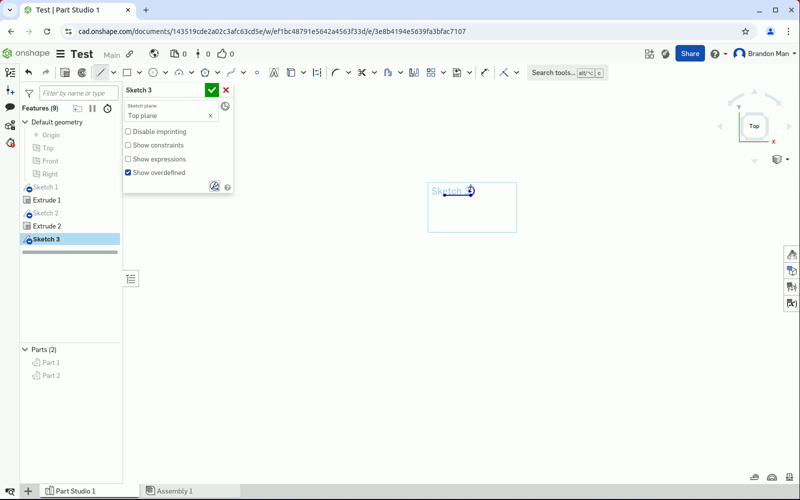
scroll(6)
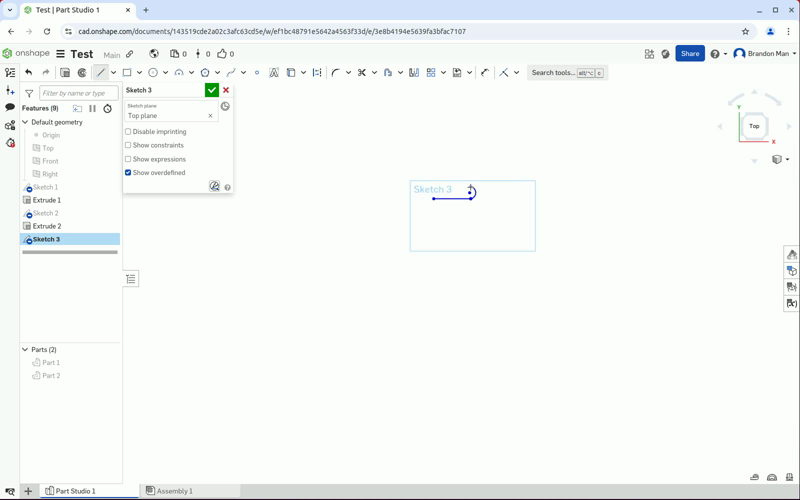
scroll(6)
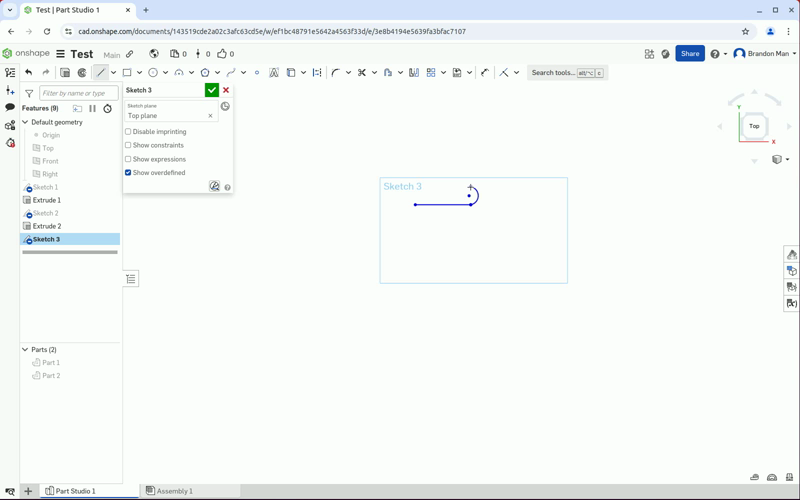
scroll(6)
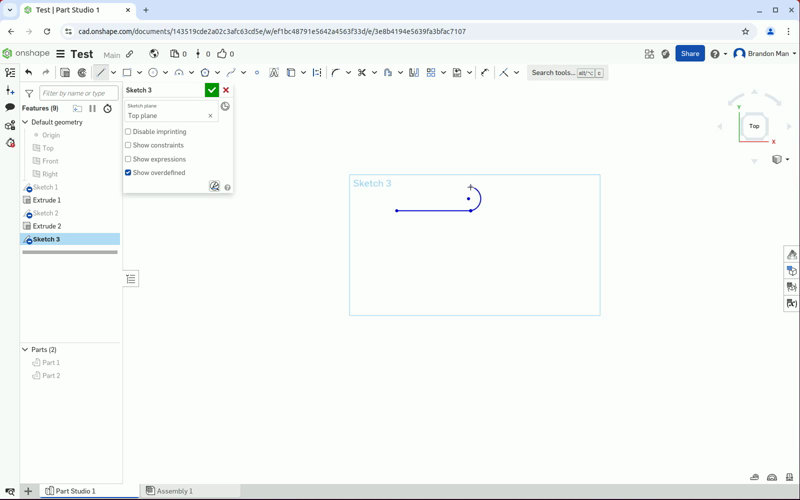
scroll(6)
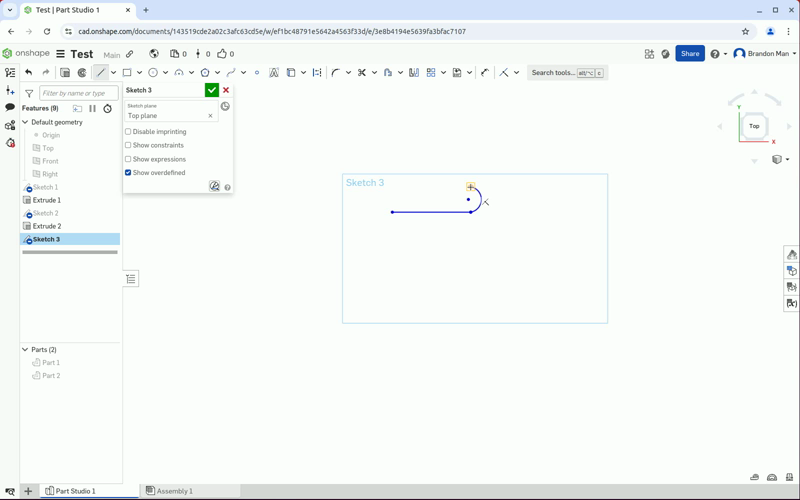
scroll(6)
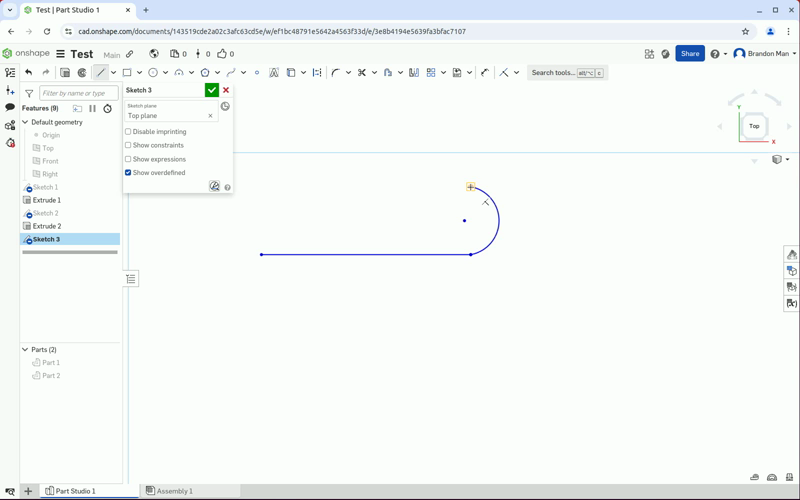
click(470, 186)
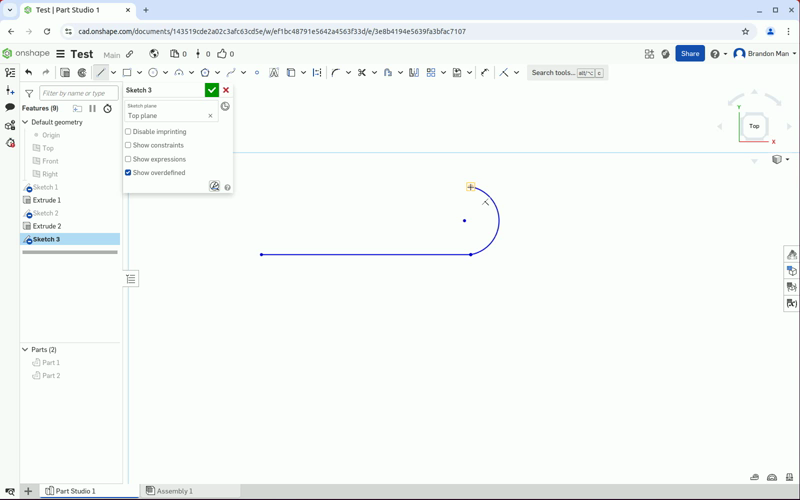
scroll(-6)
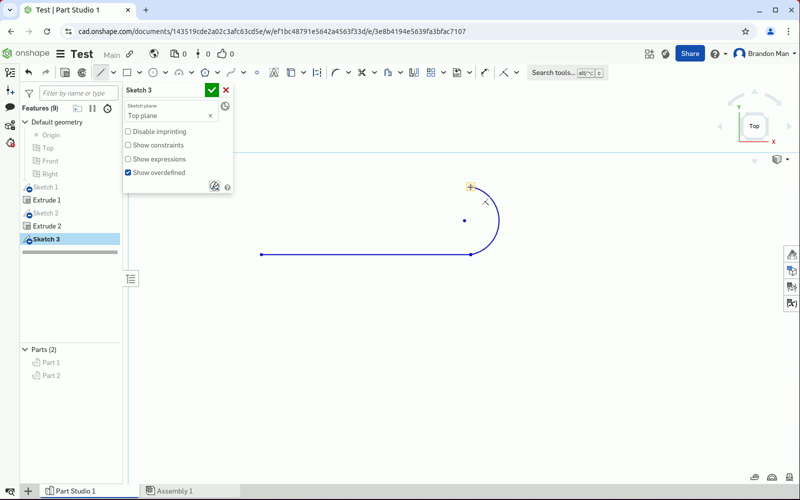
scroll(-6)
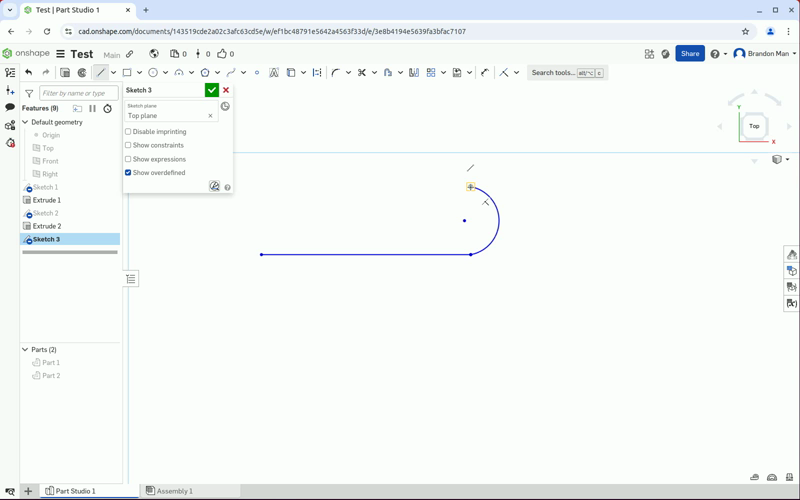
scroll(-6)
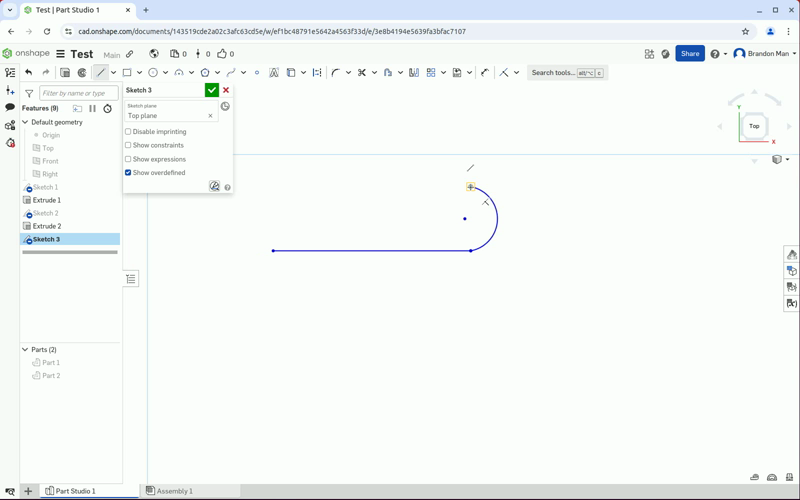
scroll(-6)
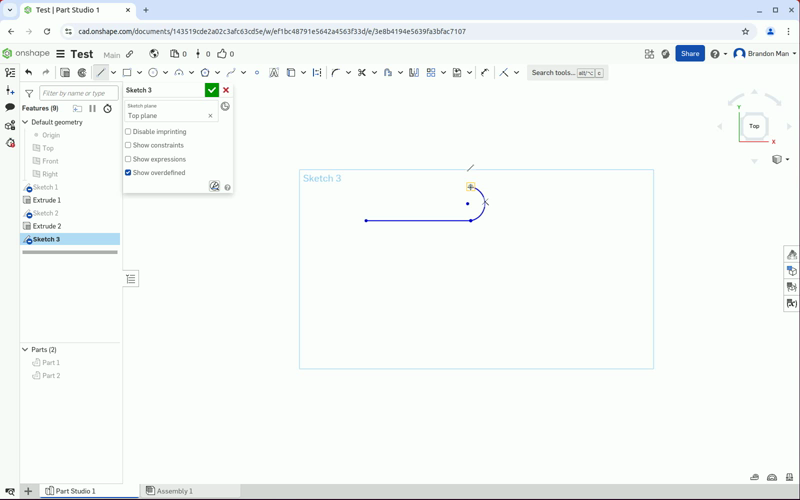
scroll(-6)
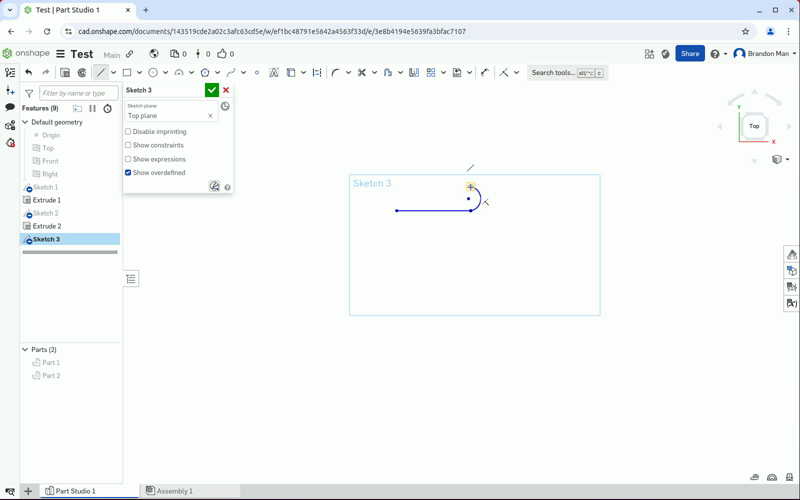
scroll(-6)
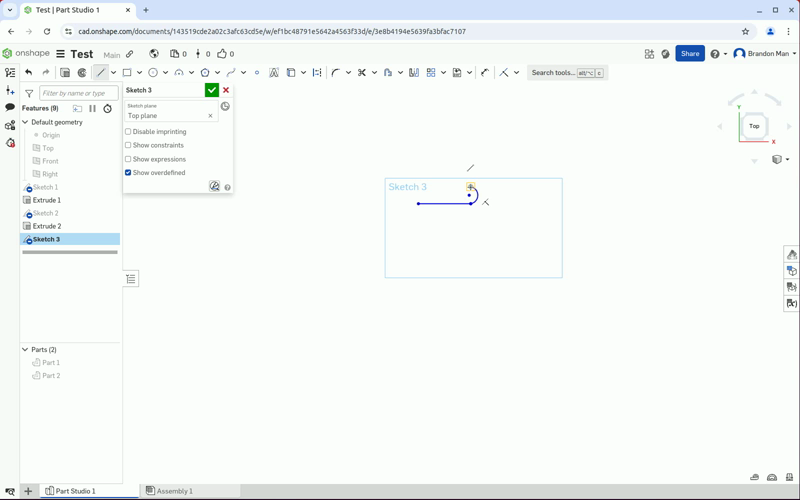
scroll(-6)
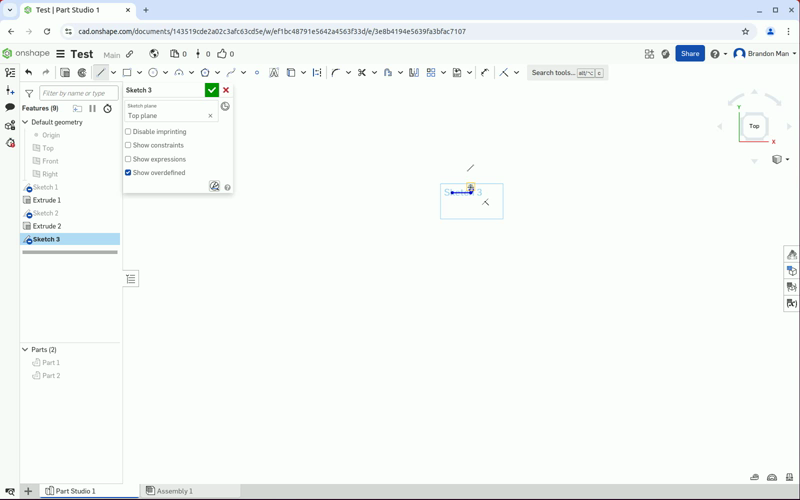
key_down(shift)
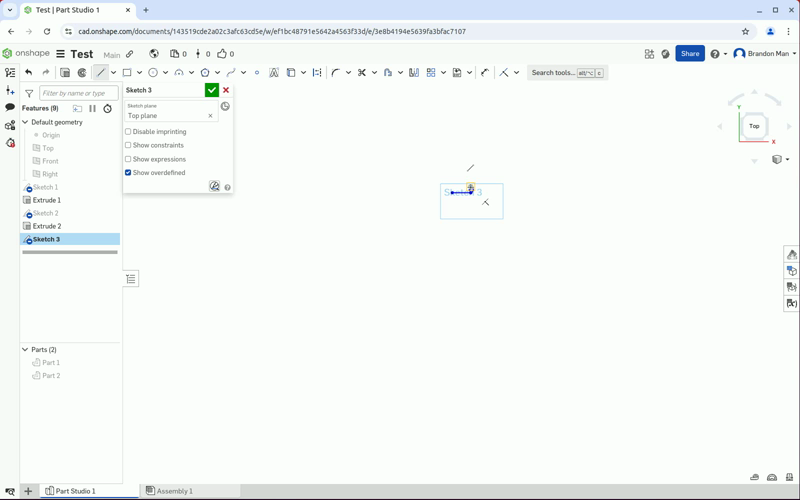
mouse_move(500, 186)
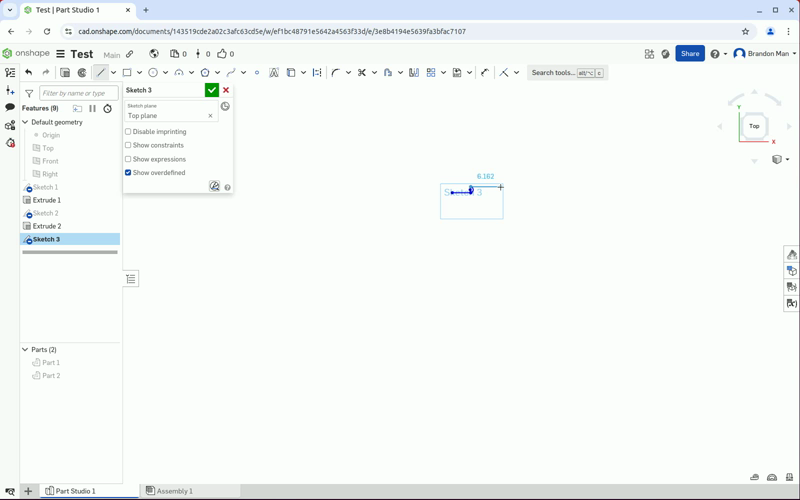
mouse_move(452, 186)
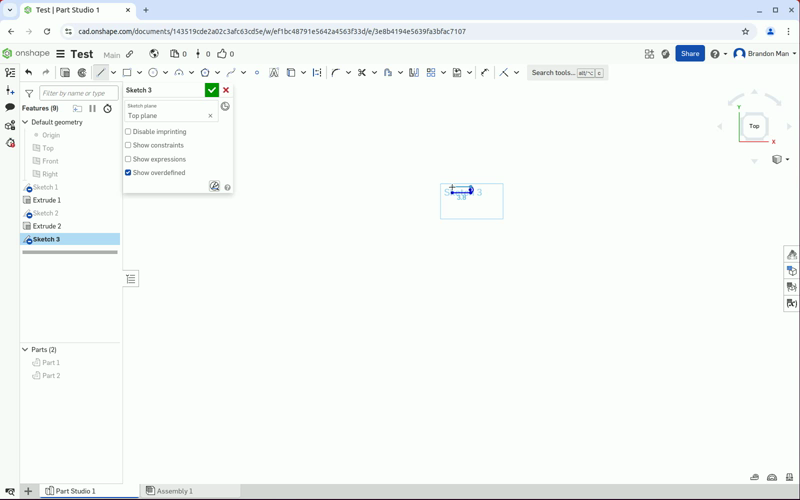
click(452, 186)
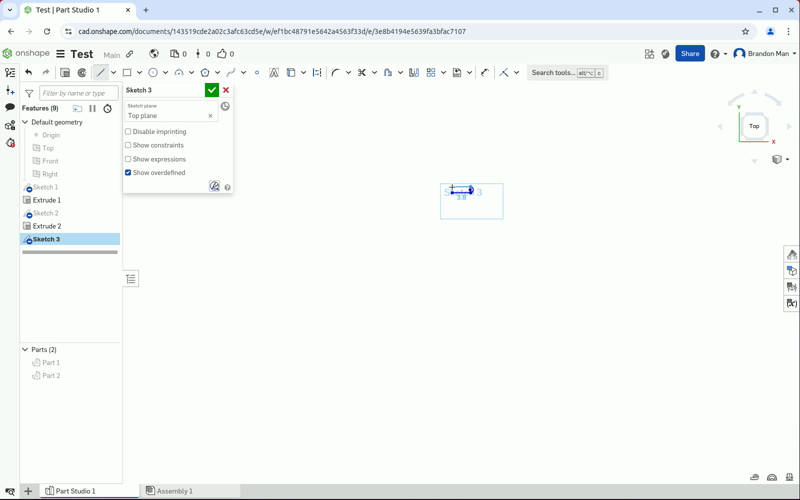
key_up(shift)
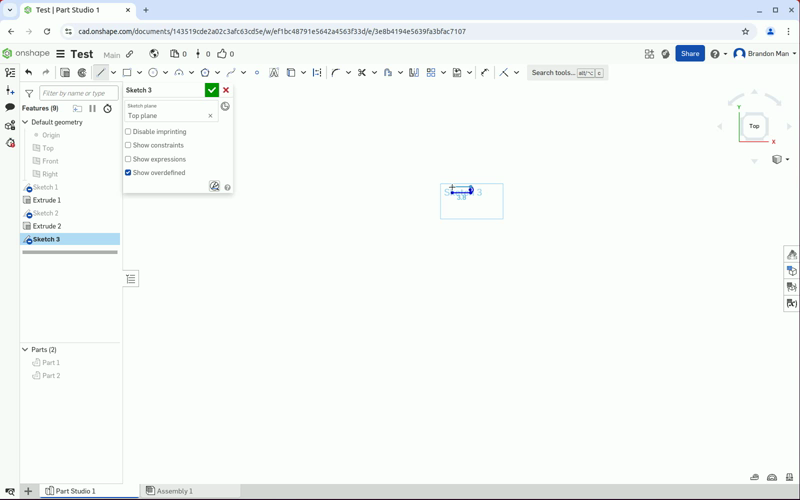
key(esc)
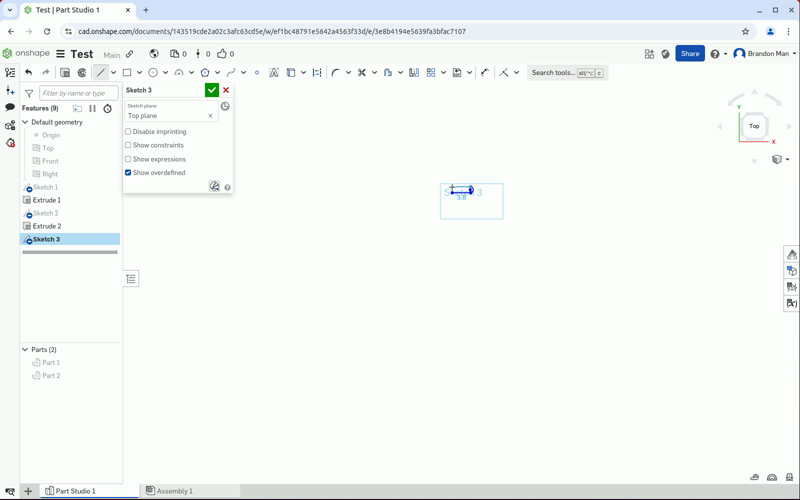
key(a)
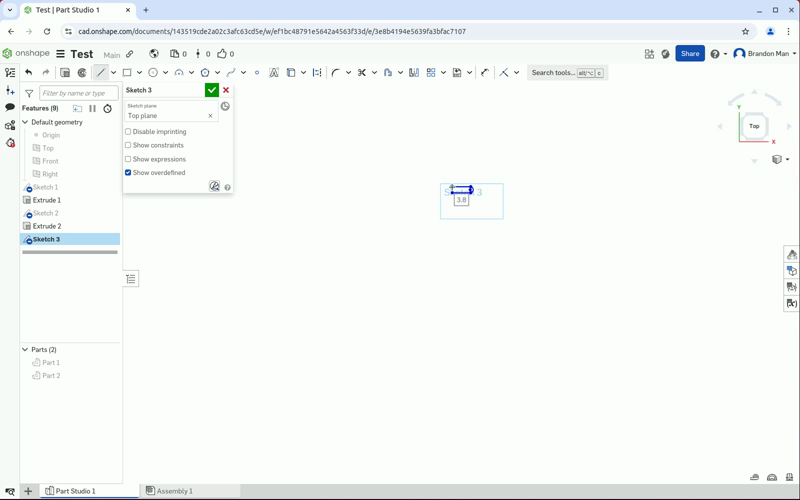
mouse_move(452, 186)
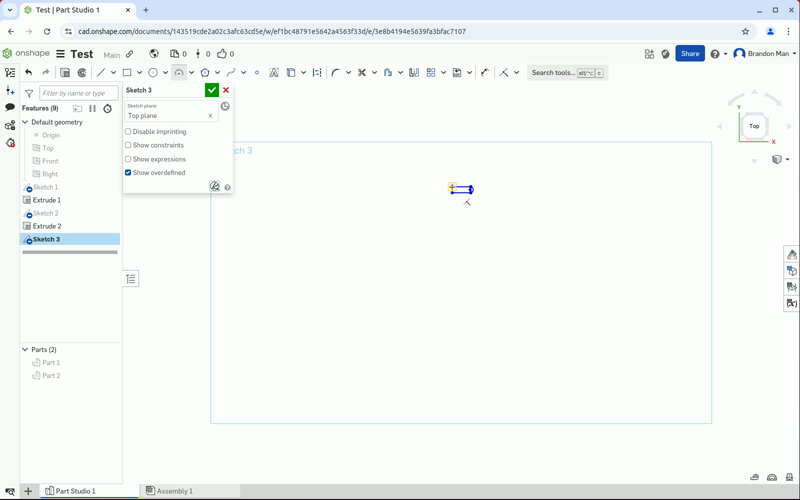
click(452, 186)
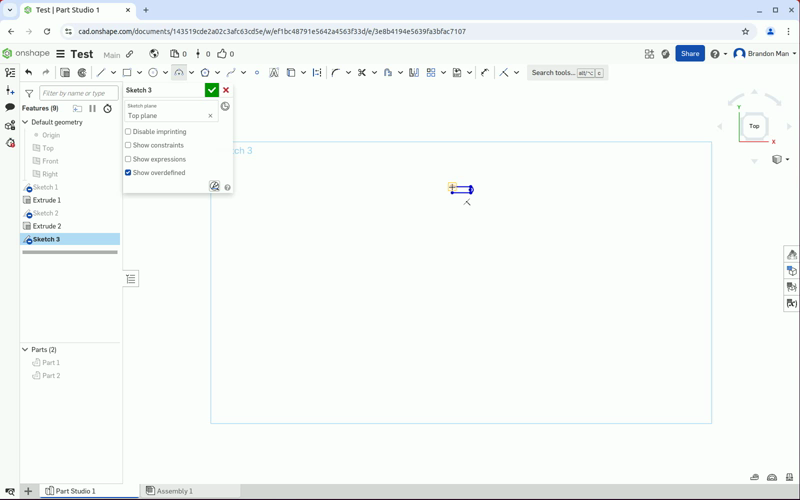
mouse_move(452, 192)
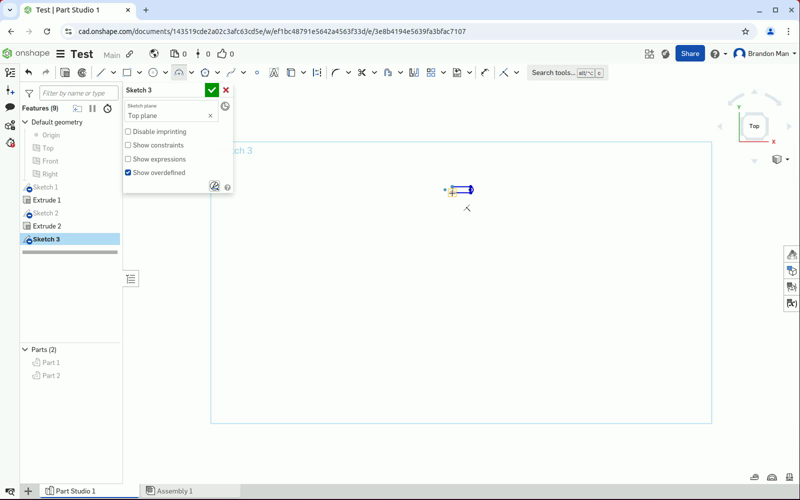
scroll(6)
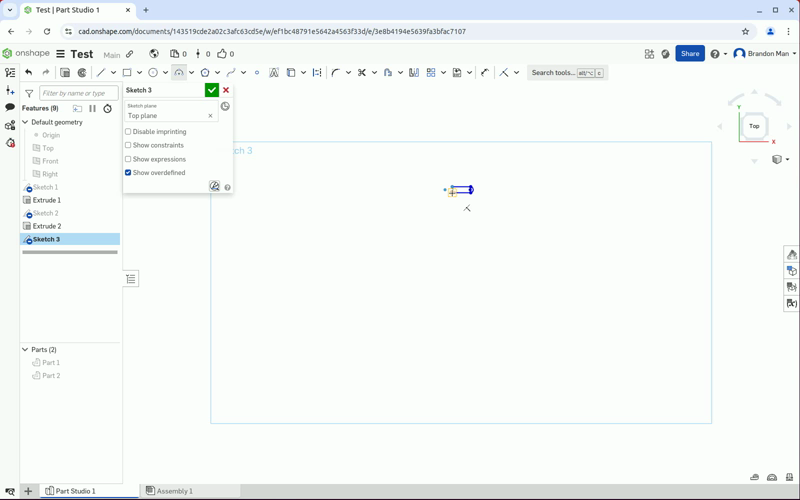
scroll(6)
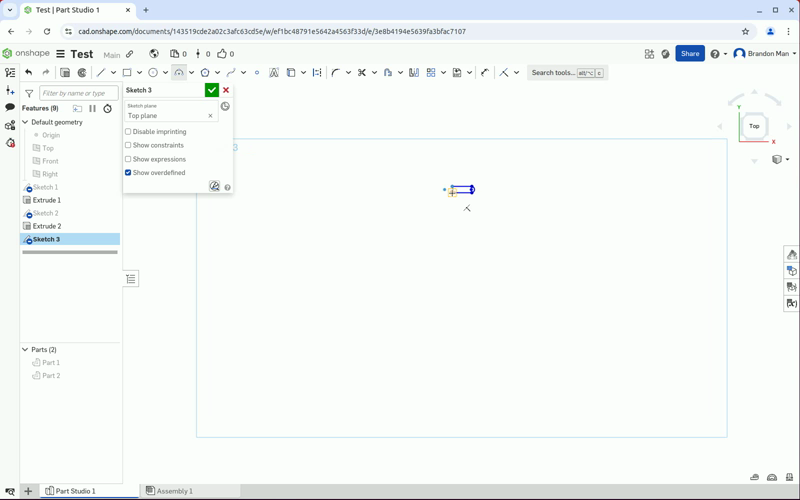
scroll(6)
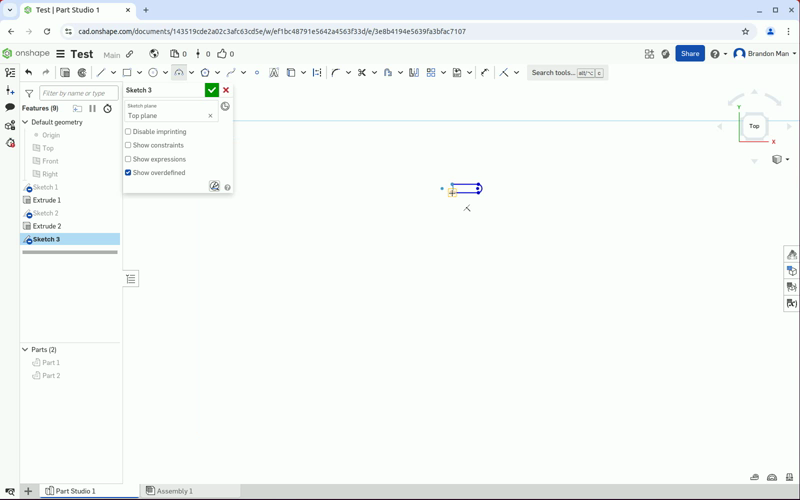
scroll(6)
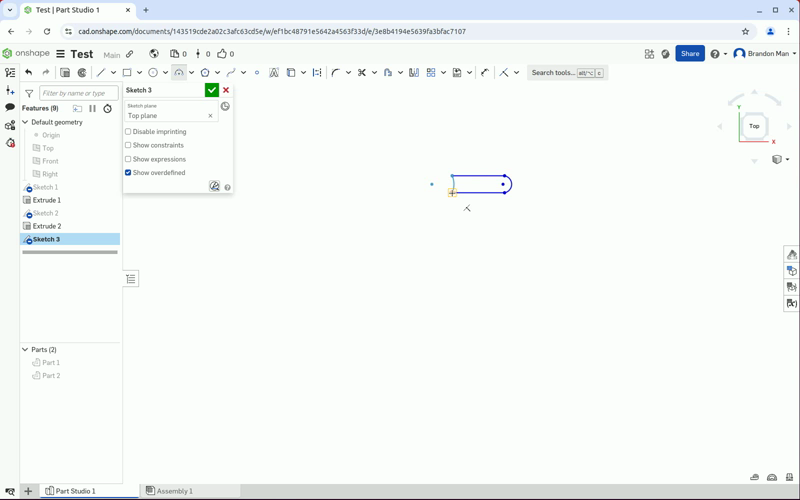
scroll(6)
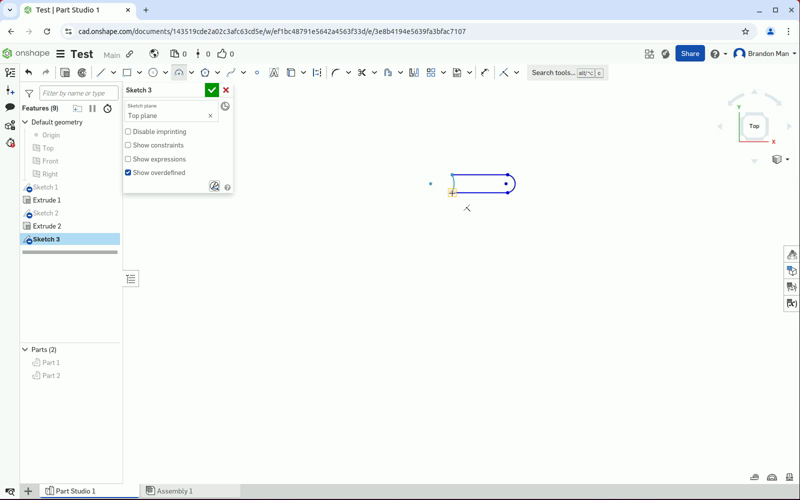
scroll(6)
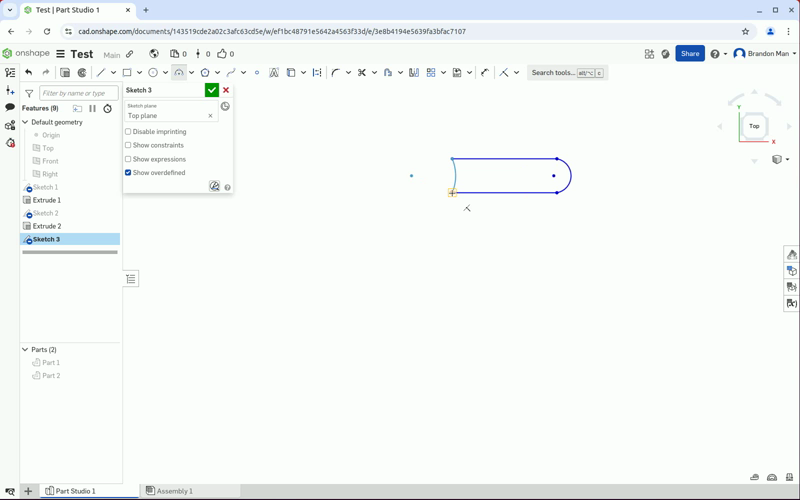
scroll(6)
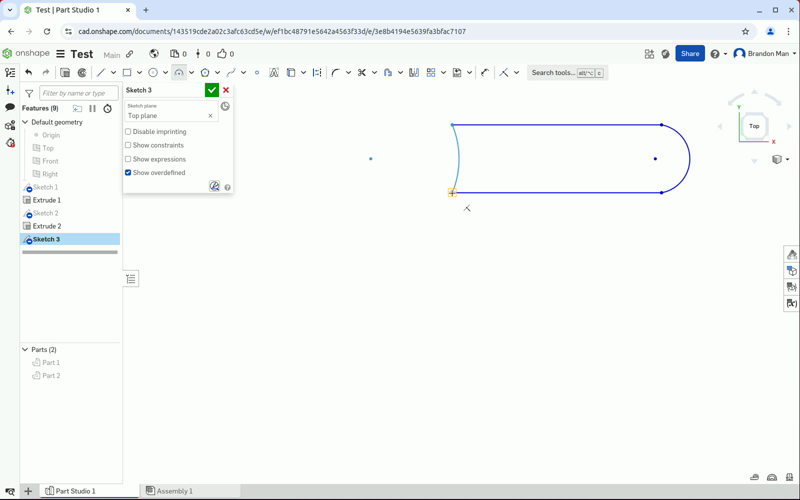
click(452, 192)
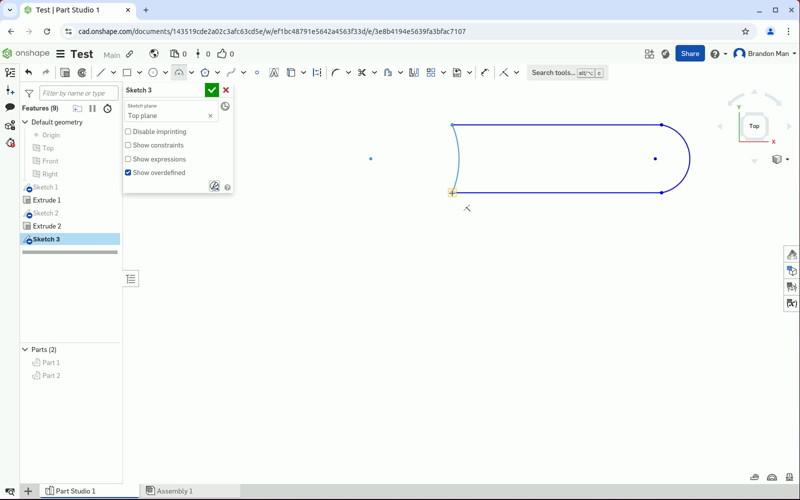
scroll(-6)
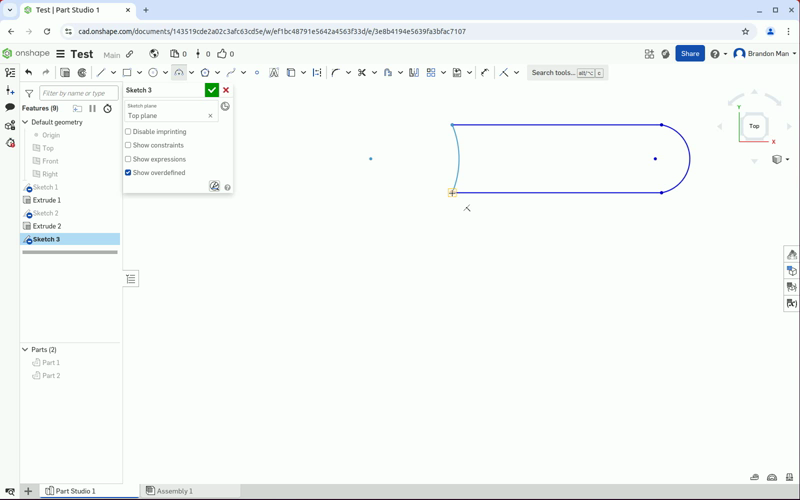
scroll(-6)
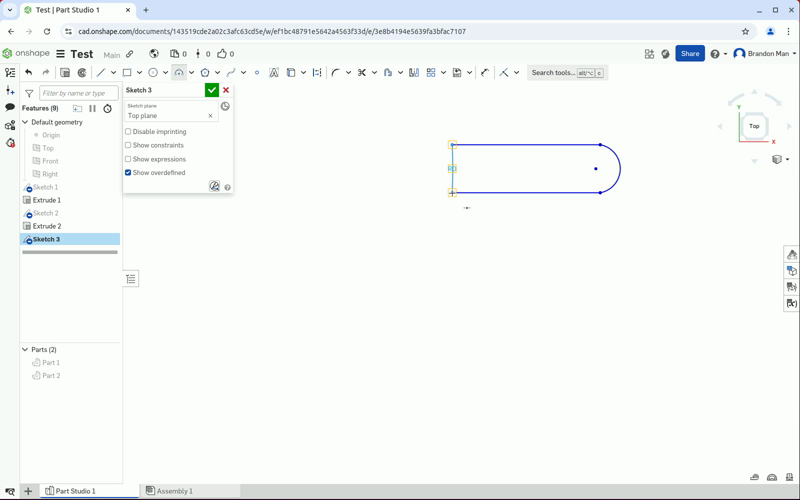
scroll(-6)
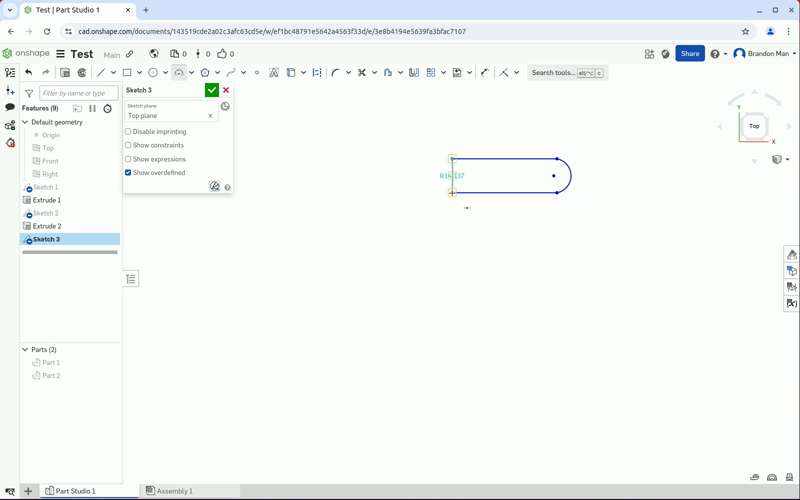
scroll(-6)
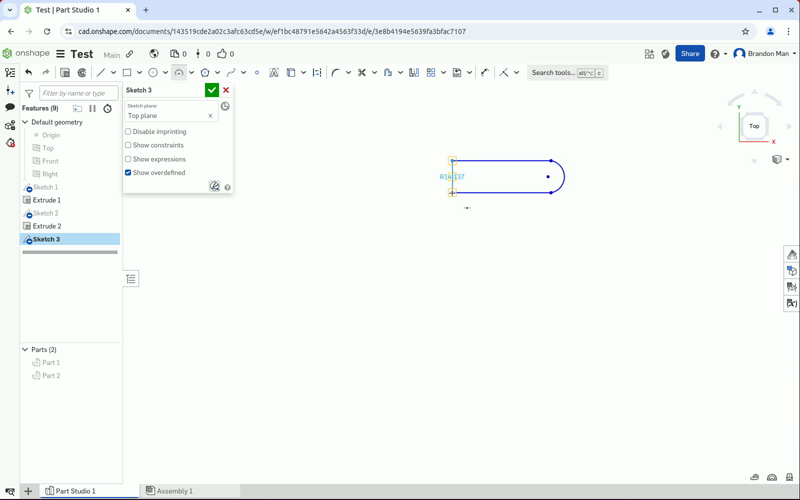
scroll(-6)
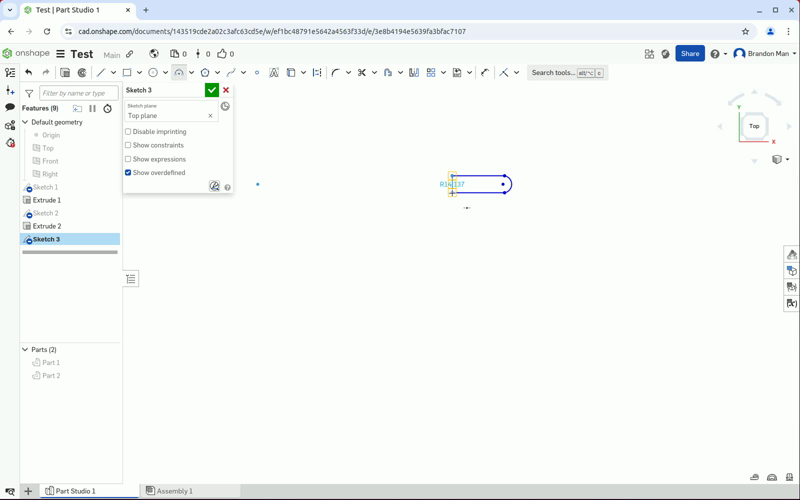
scroll(-6)
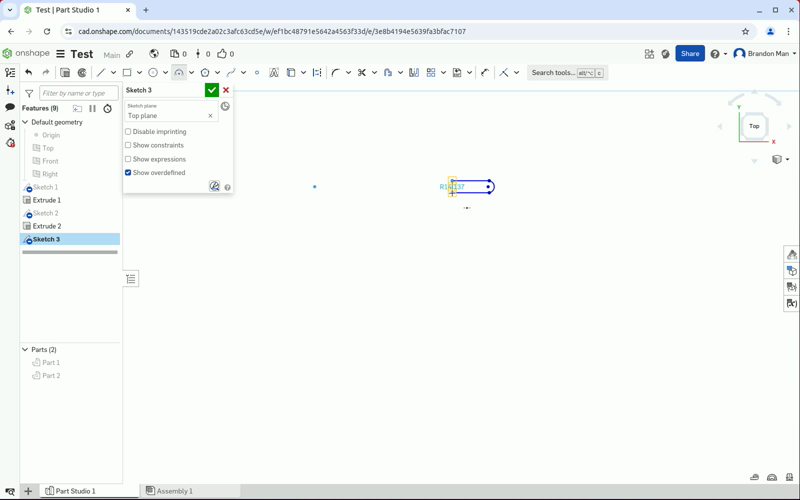
scroll(-6)
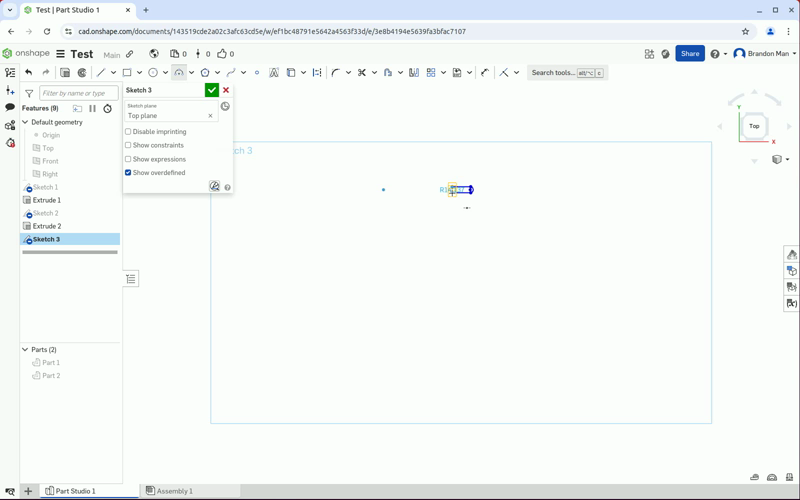
key_down(shift)
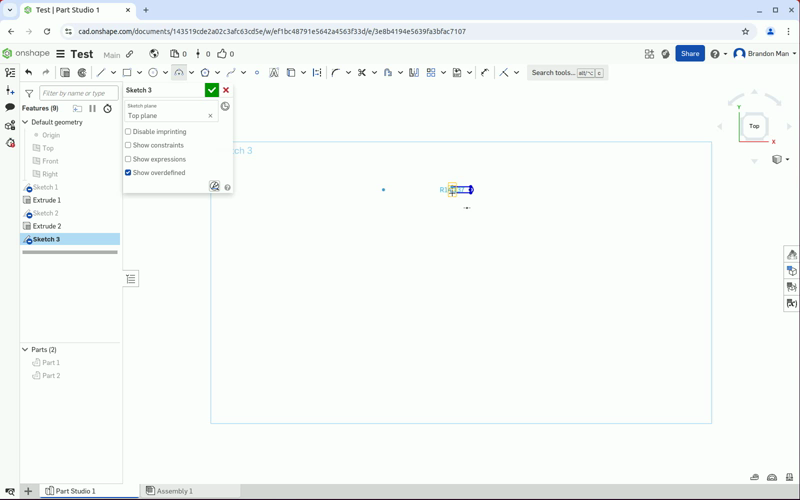
mouse_move(449, 189)
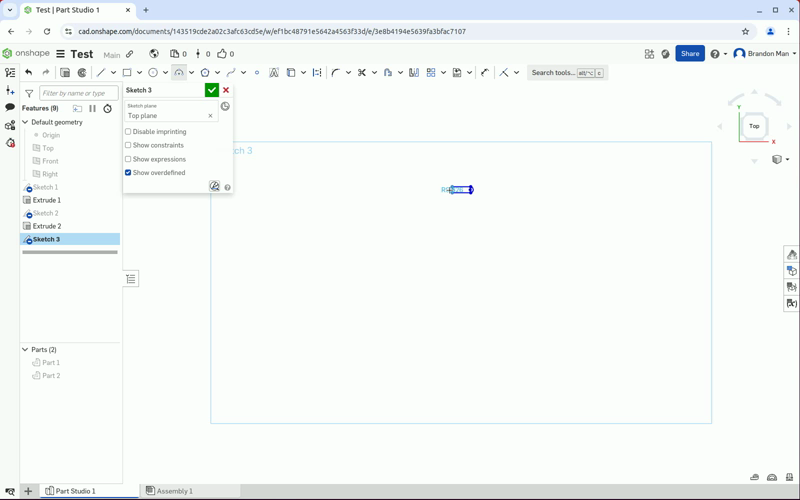
scroll(6)
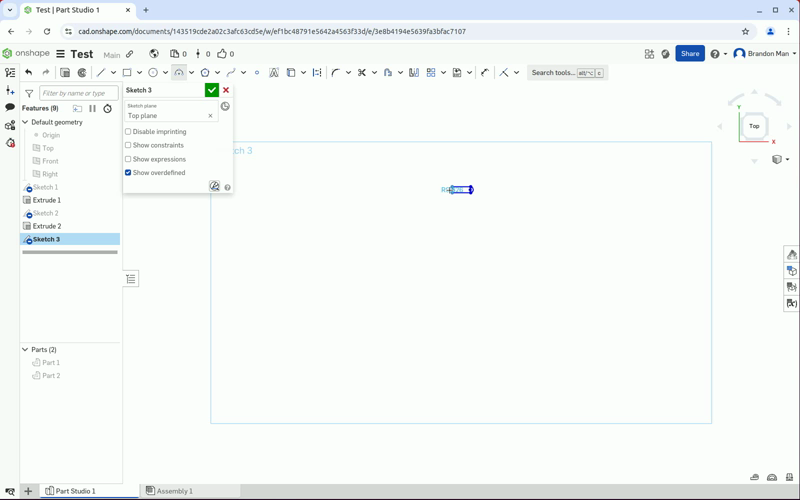
scroll(6)
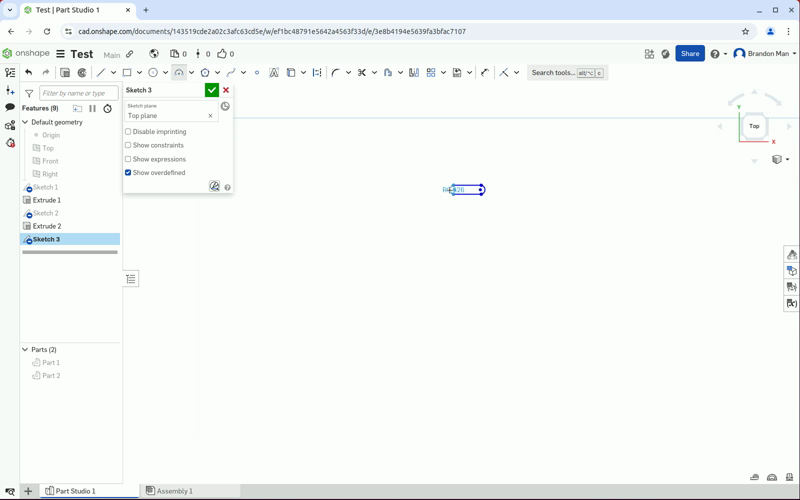
scroll(6)
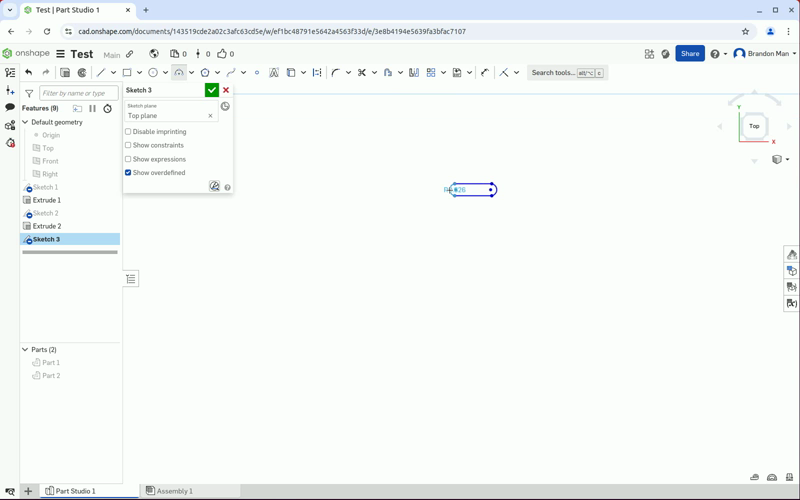
scroll(6)
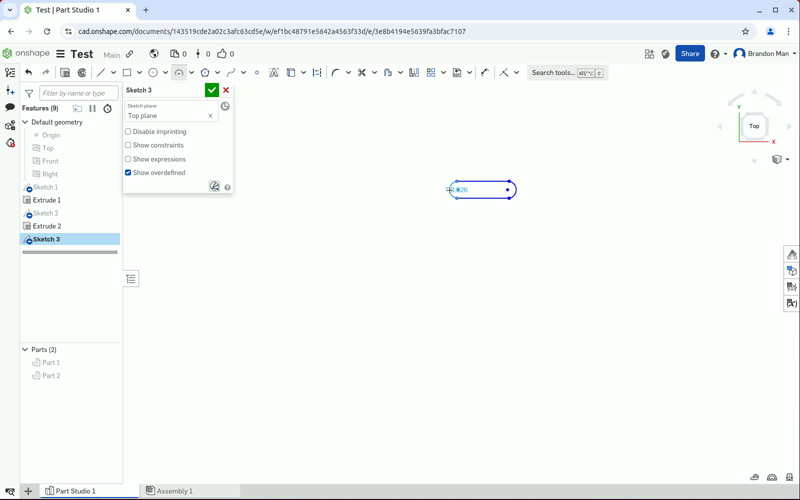
scroll(6)
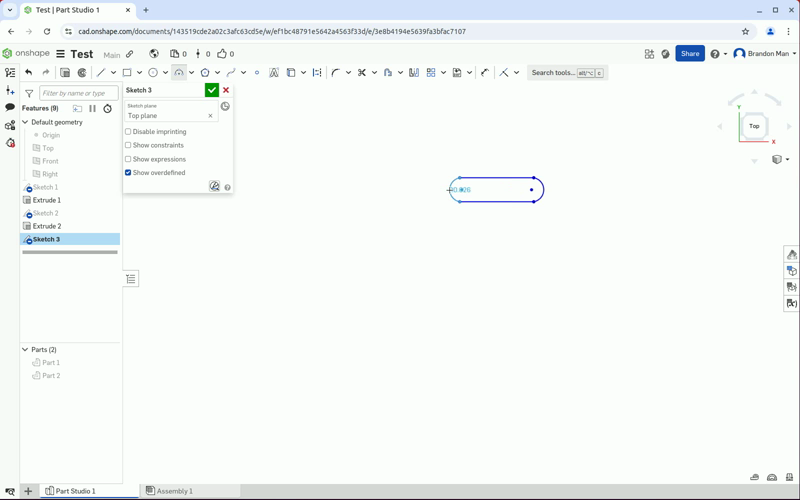
scroll(6)
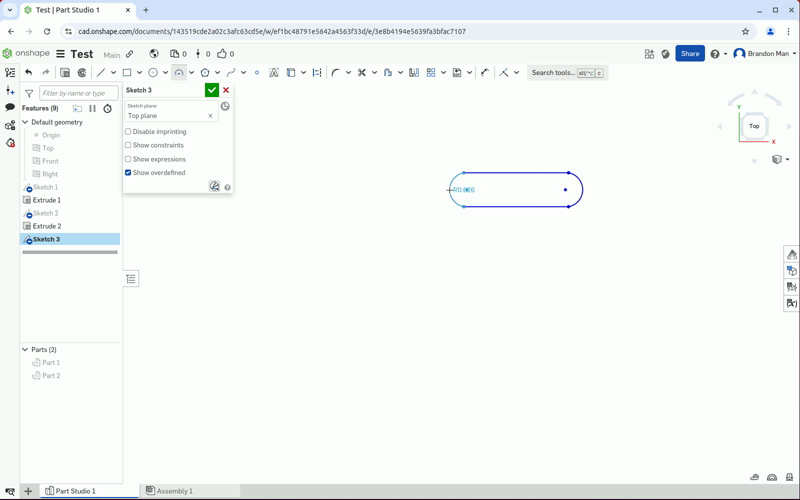
scroll(6)
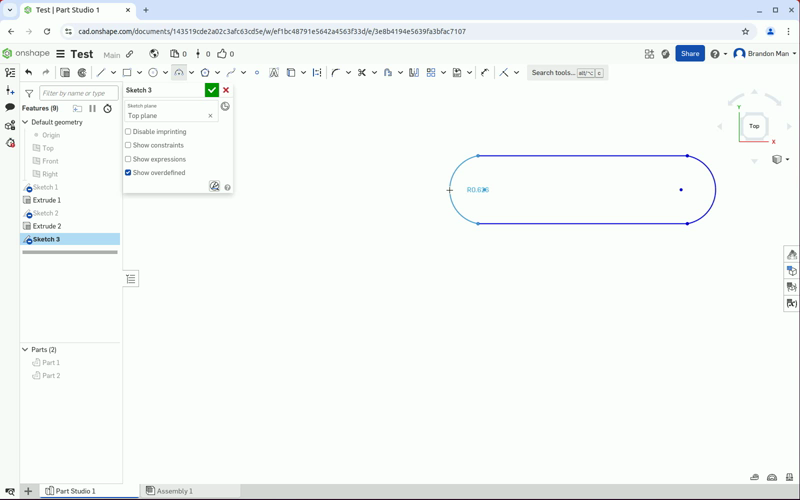
click(449, 189)
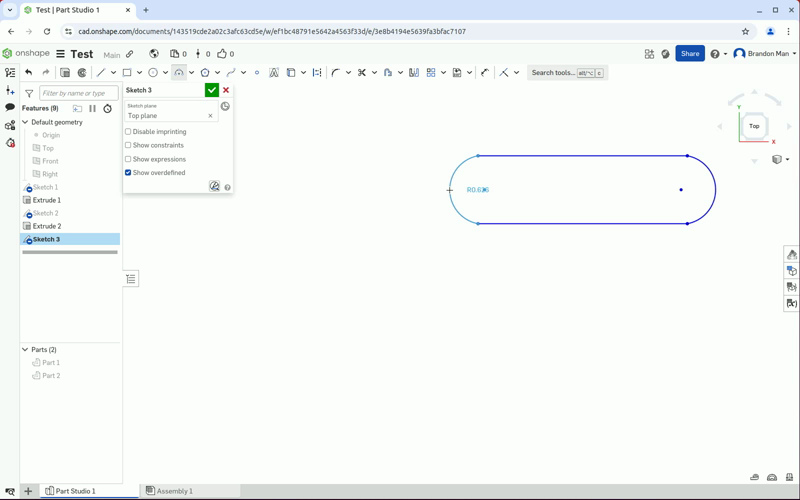
scroll(-6)
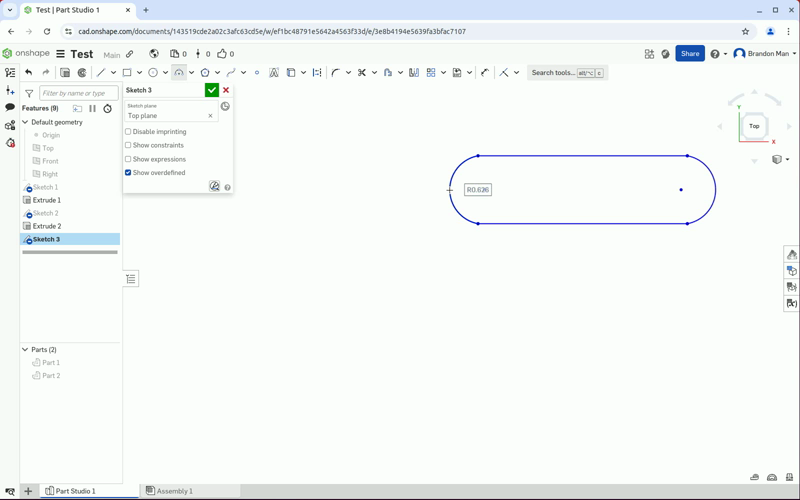
scroll(-6)
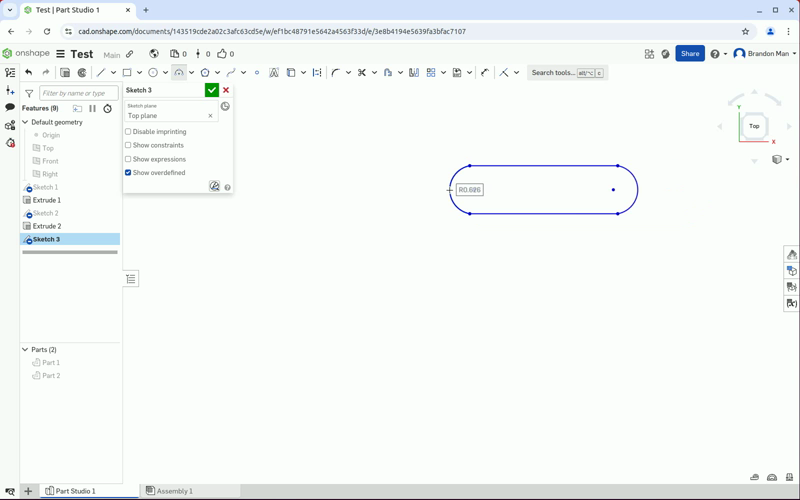
scroll(-6)
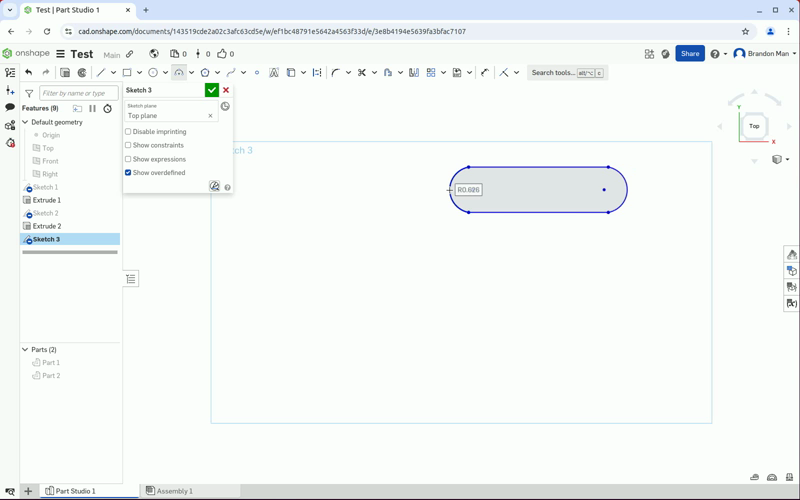
scroll(-6)
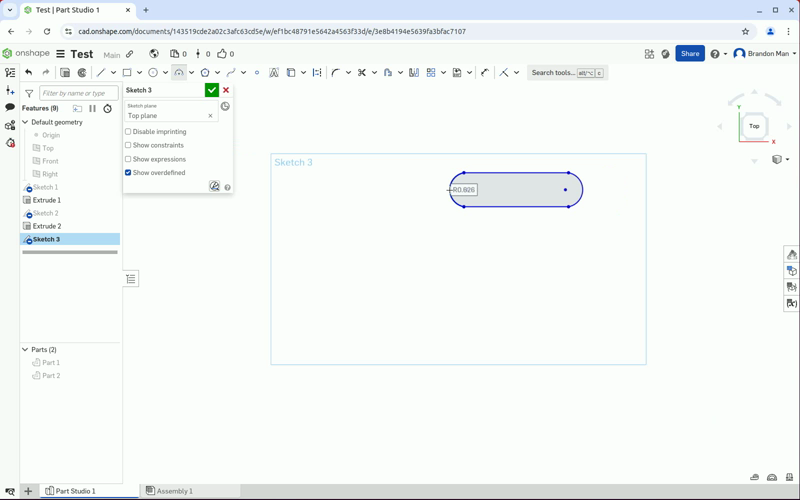
scroll(-6)
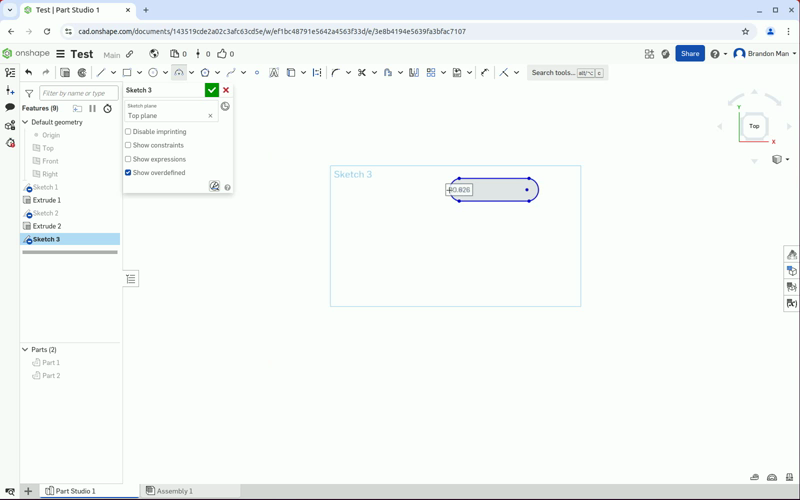
scroll(-6)
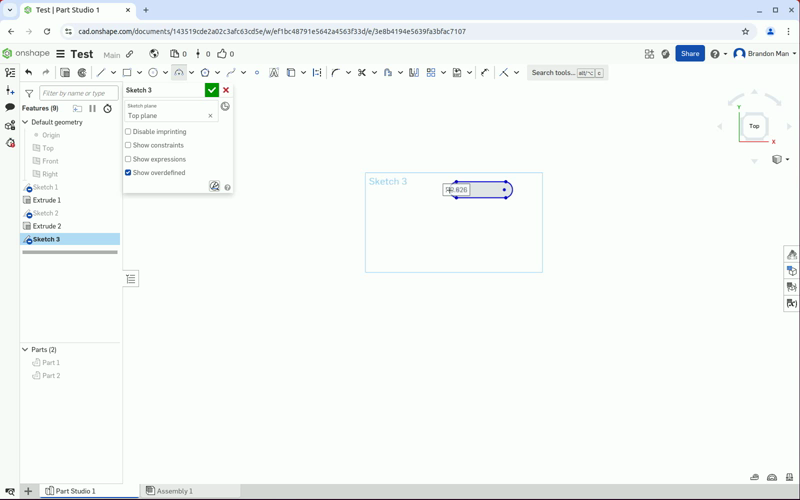
scroll(-6)
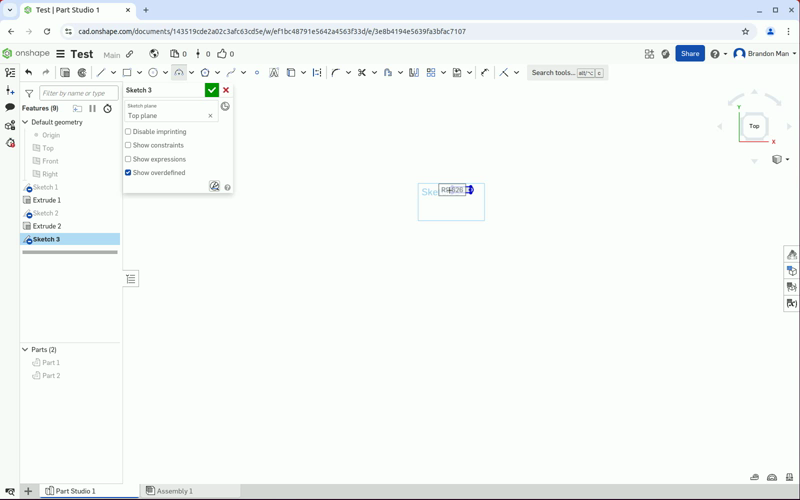
key_up(shift)
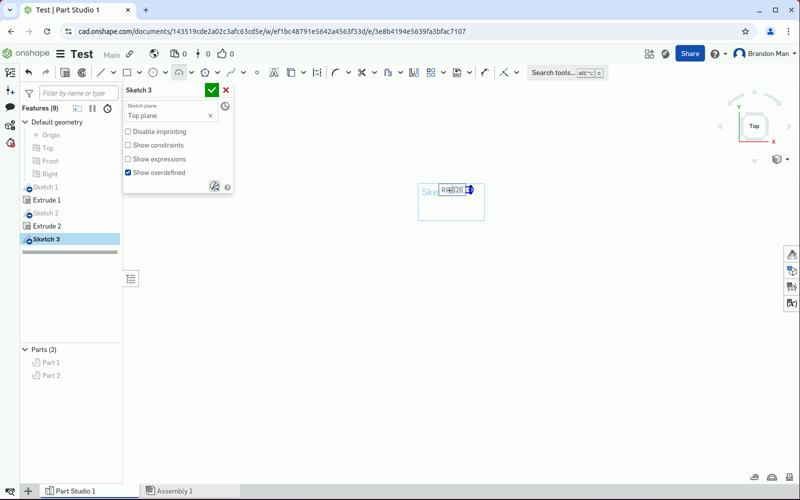
key(esc)
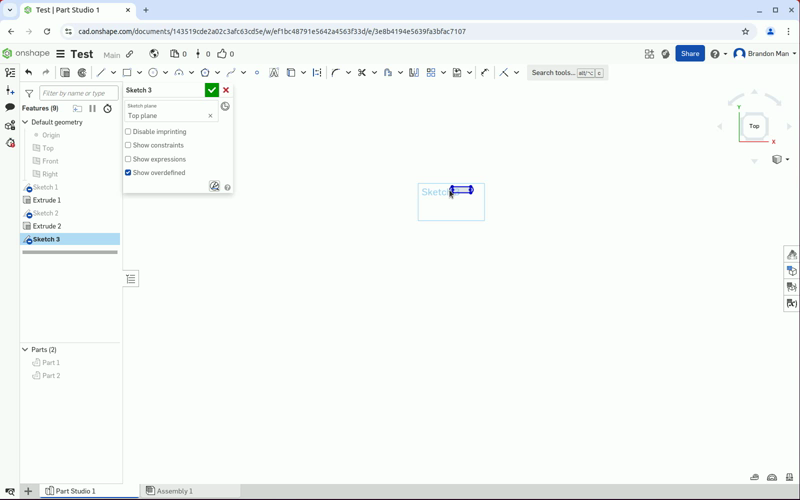
mouse_move(472, 188)
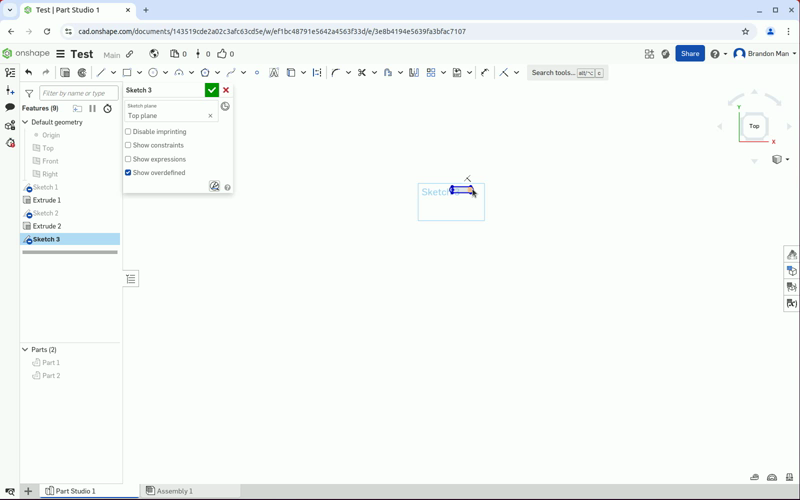
scroll(6)
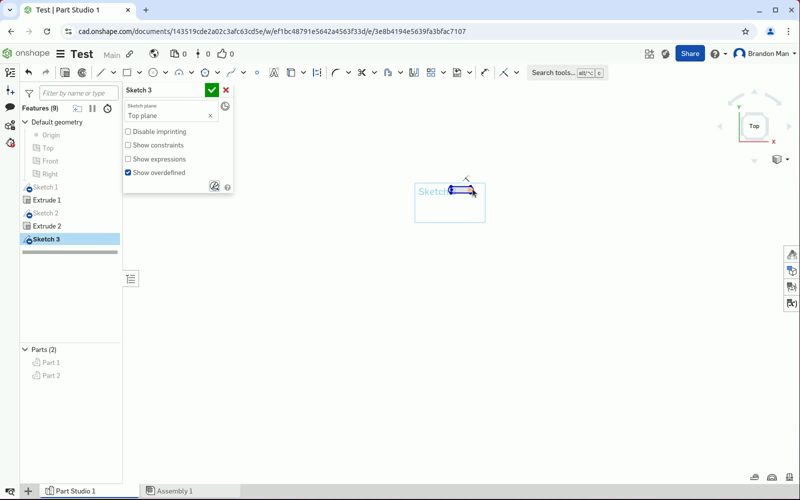
scroll(6)
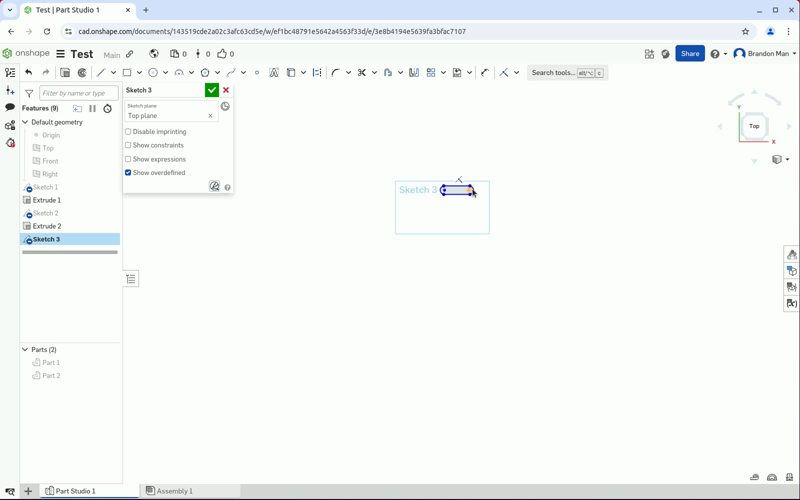
scroll(6)
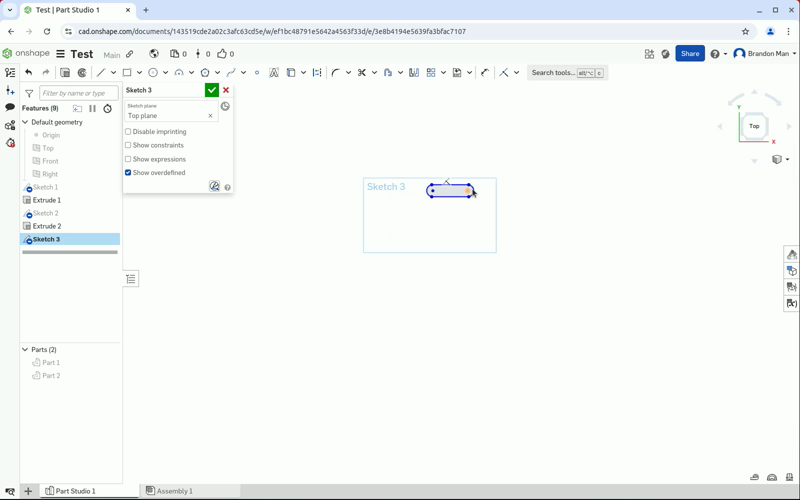
scroll(6)
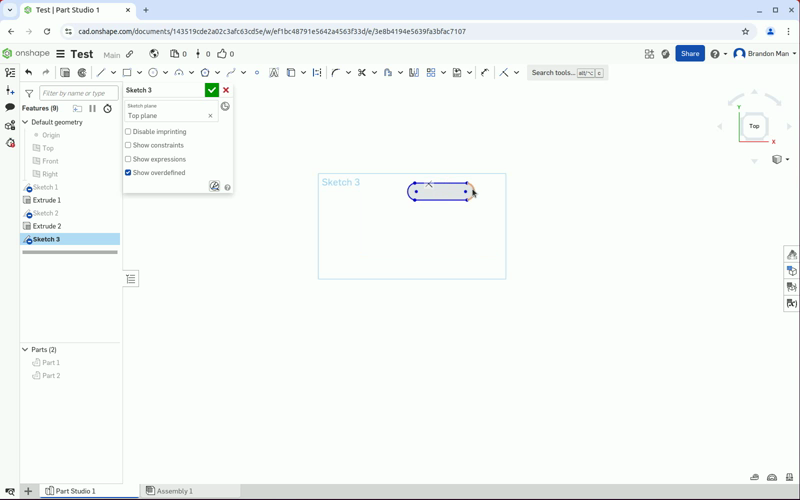
scroll(6)
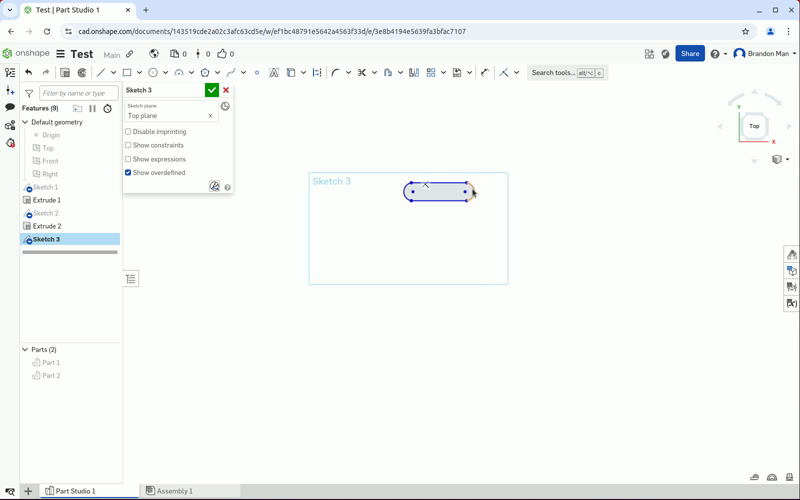
scroll(6)
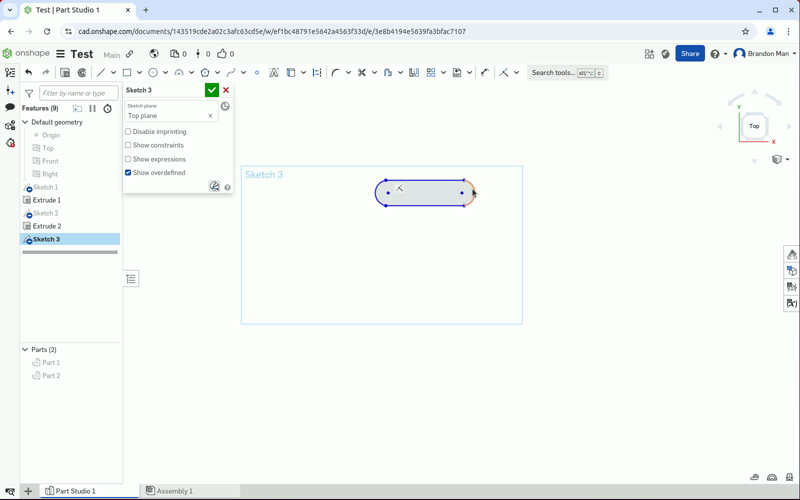
scroll(6)
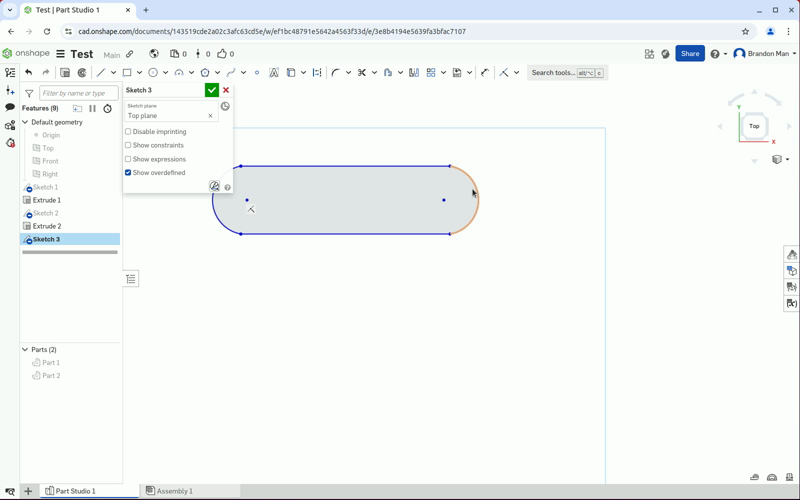
click(472, 188)
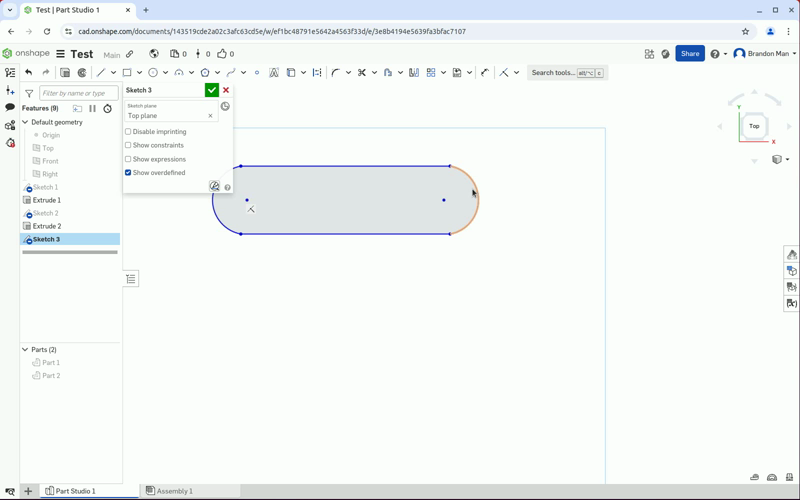
scroll(-6)
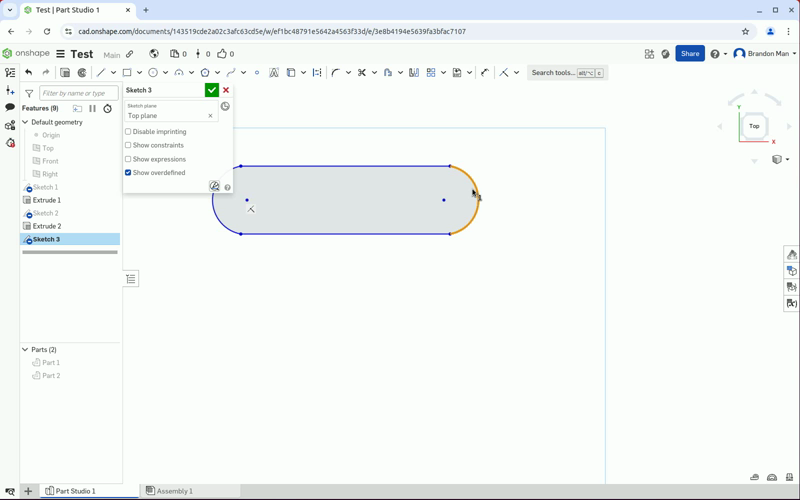
scroll(-6)
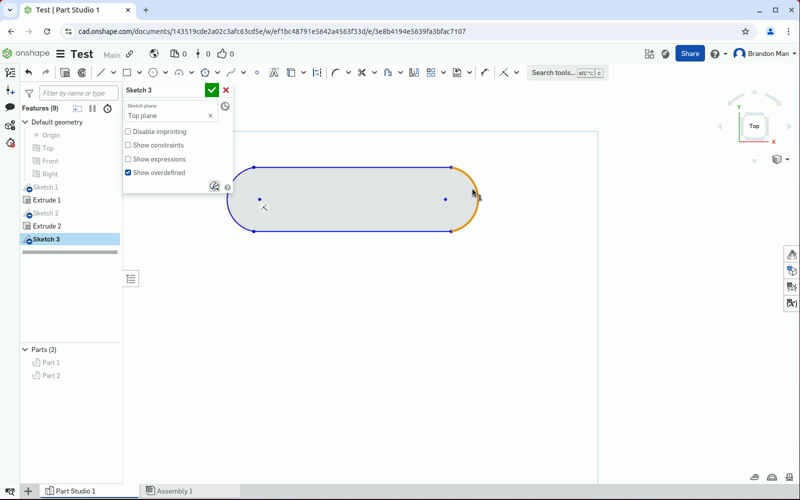
scroll(-6)
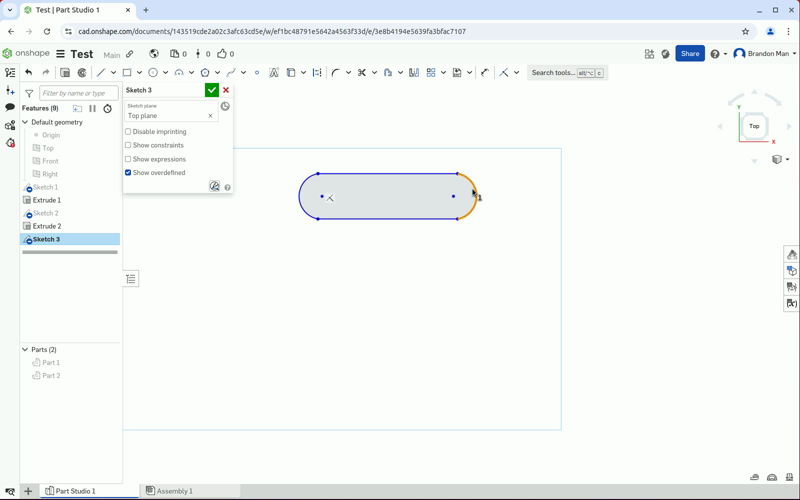
scroll(-6)
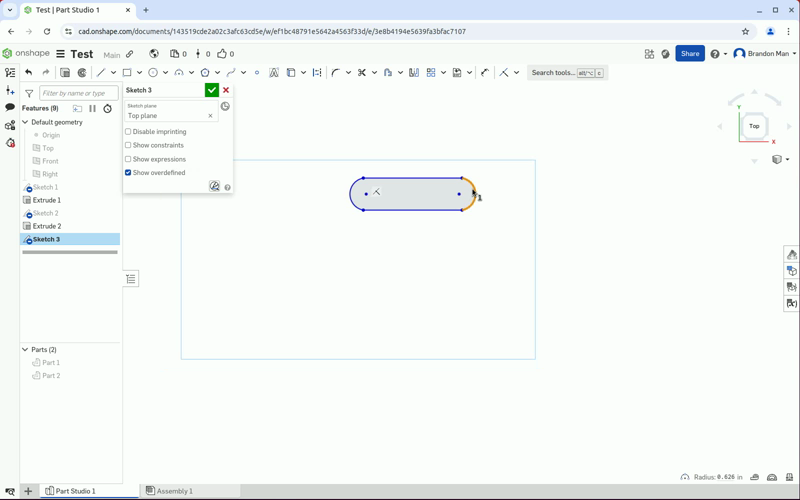
scroll(-6)
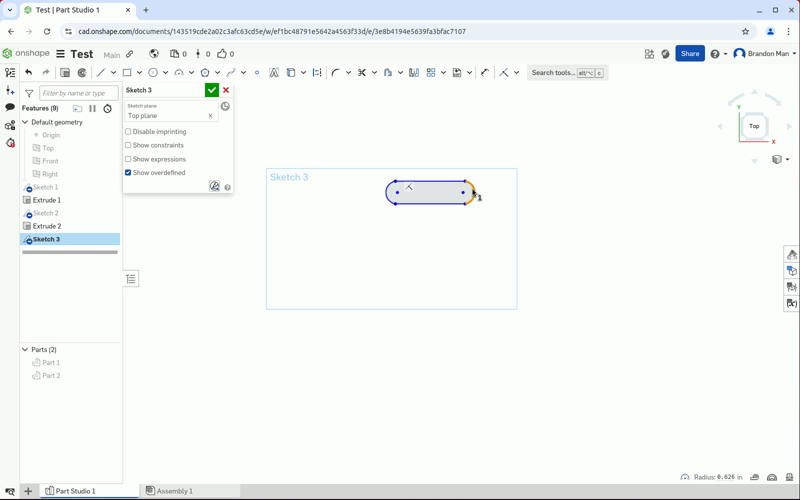
scroll(-6)
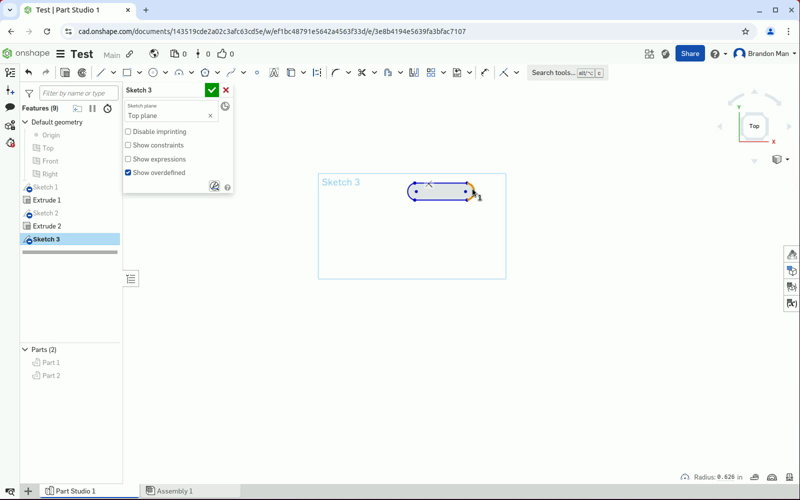
scroll(-6)
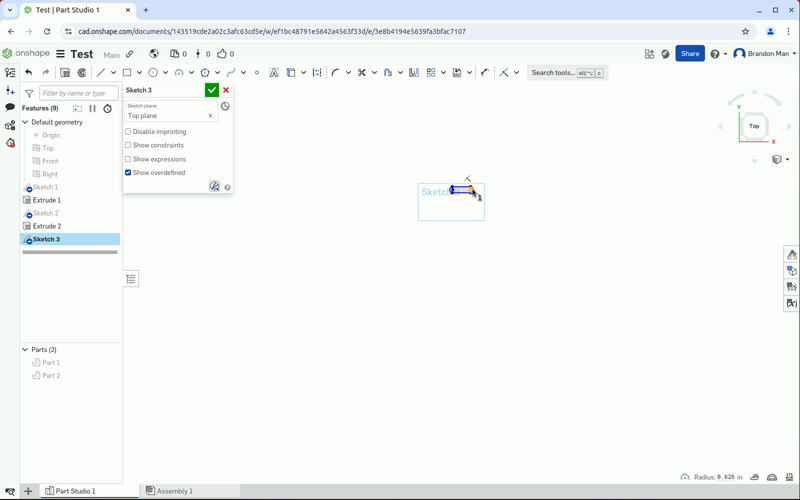
mouse_move(73, 352)
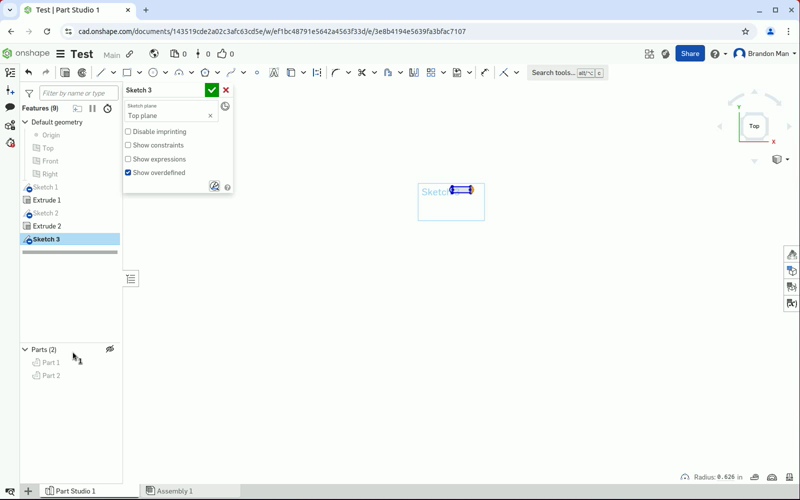
key(shift+y)
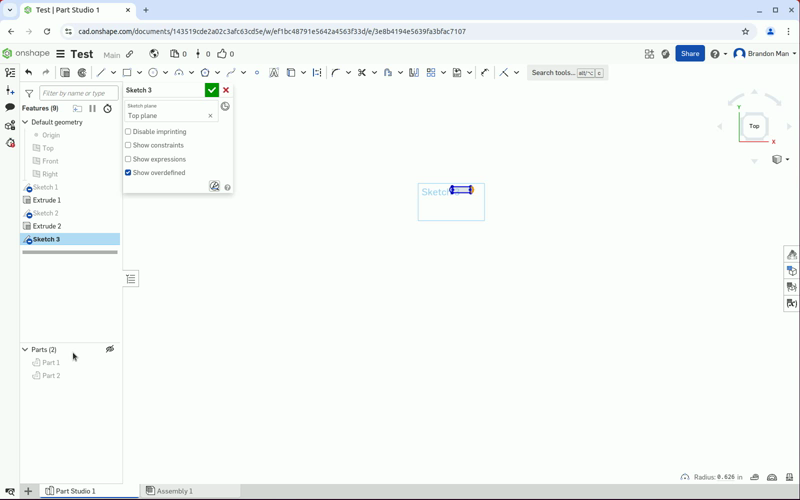
key(shift+e)
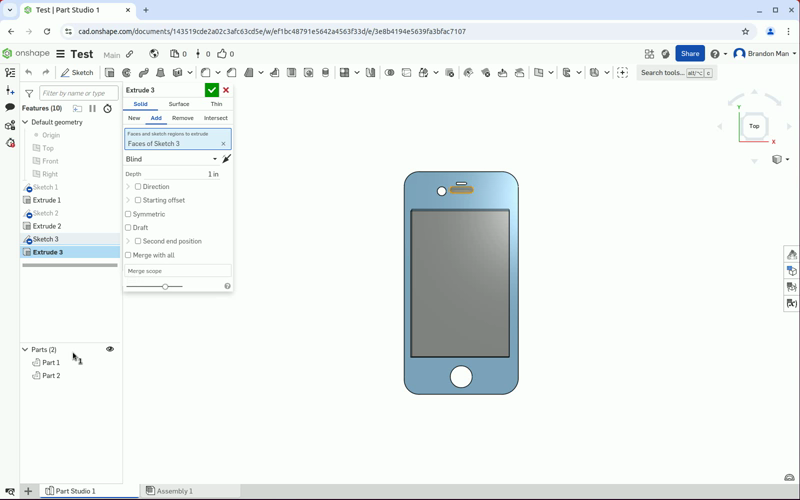
mouse_move(143, 106)
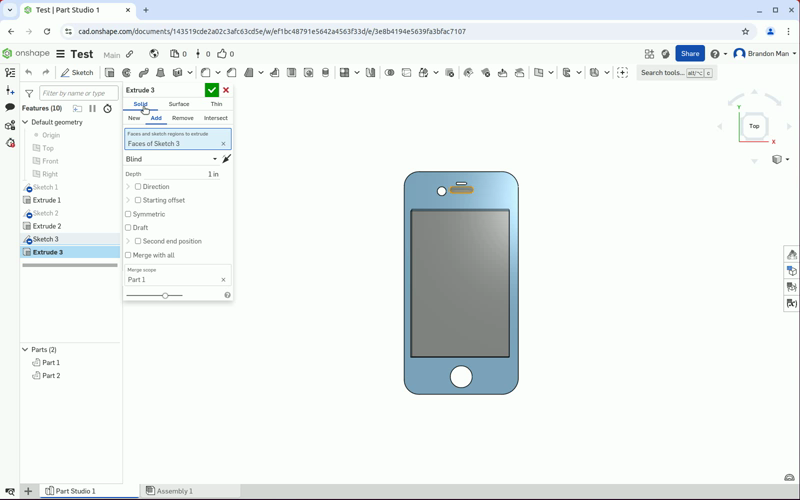
click(143, 106)
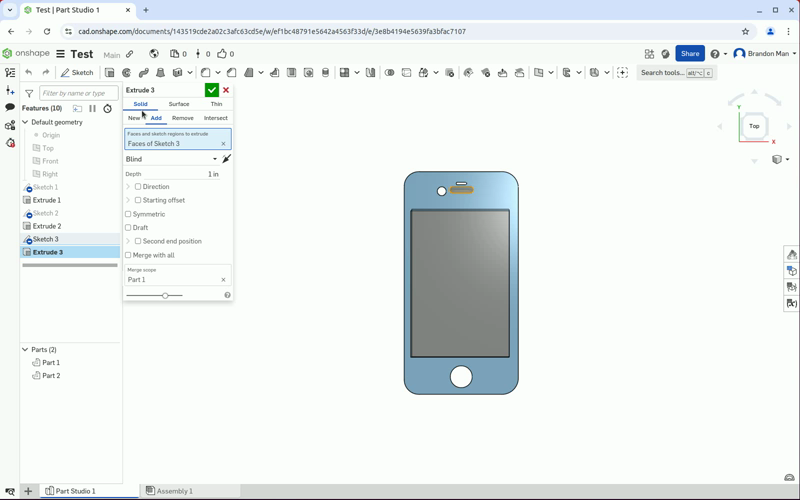
mouse_move(137, 120)
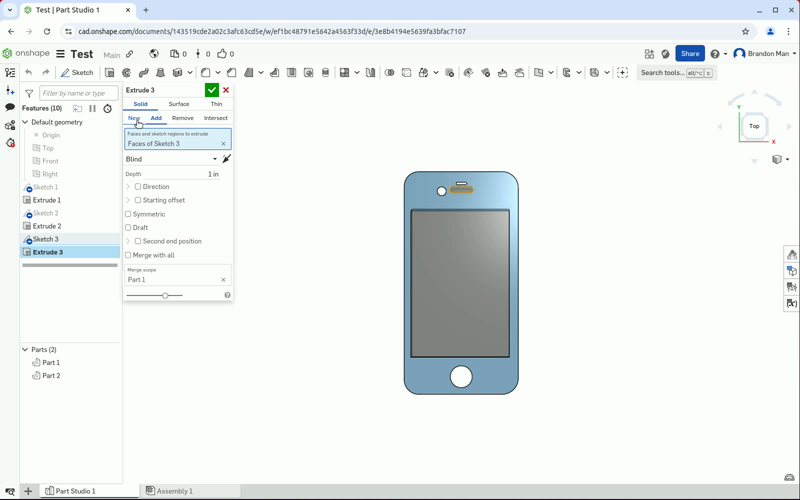
click(137, 120)
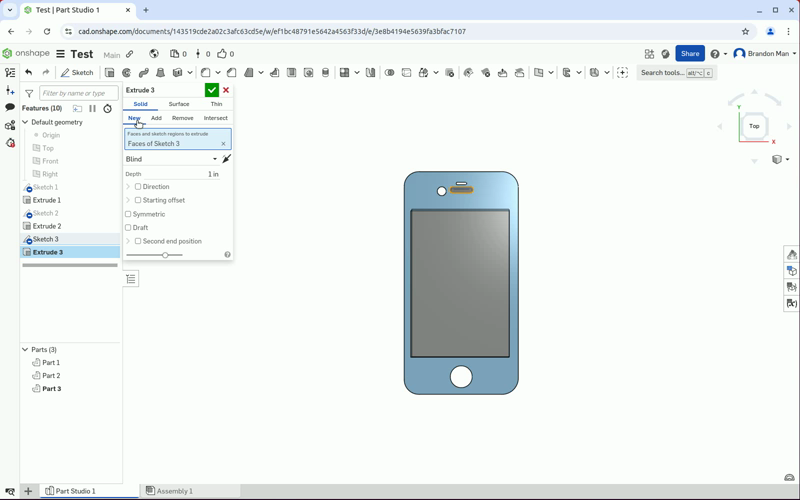
key(tab, 4)
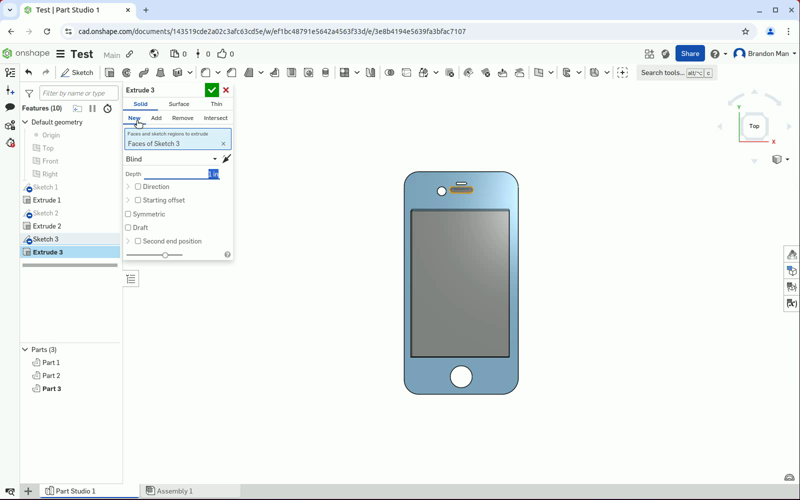
text(0.722)
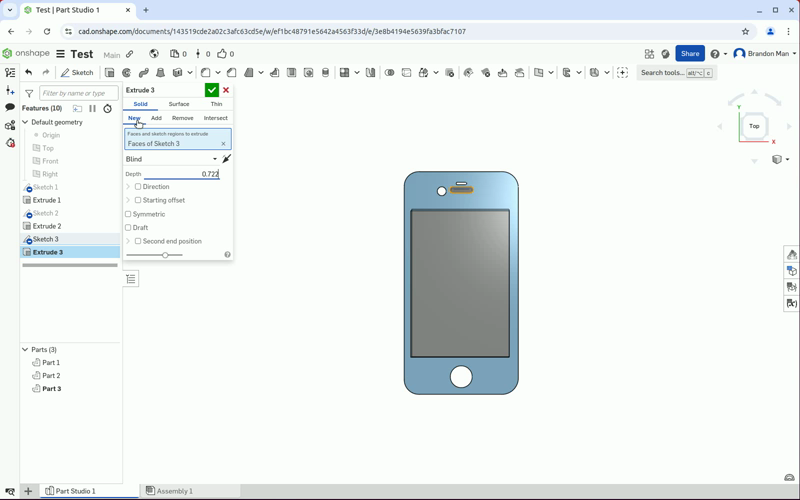
key(enter)
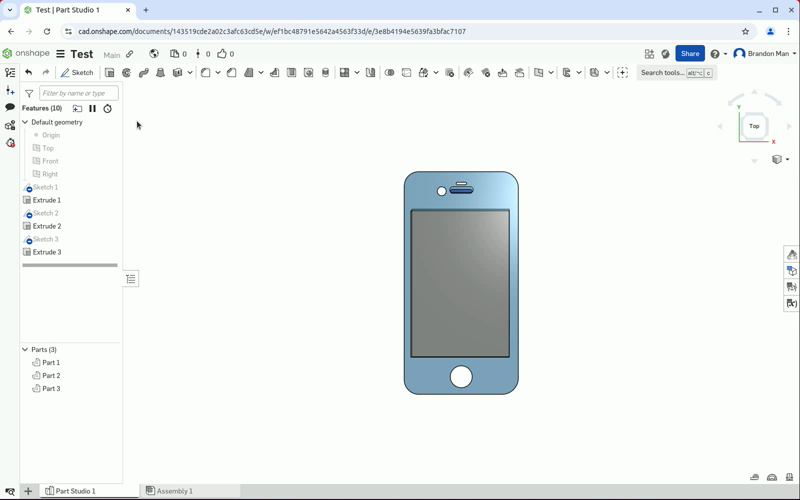
key(shift+h)
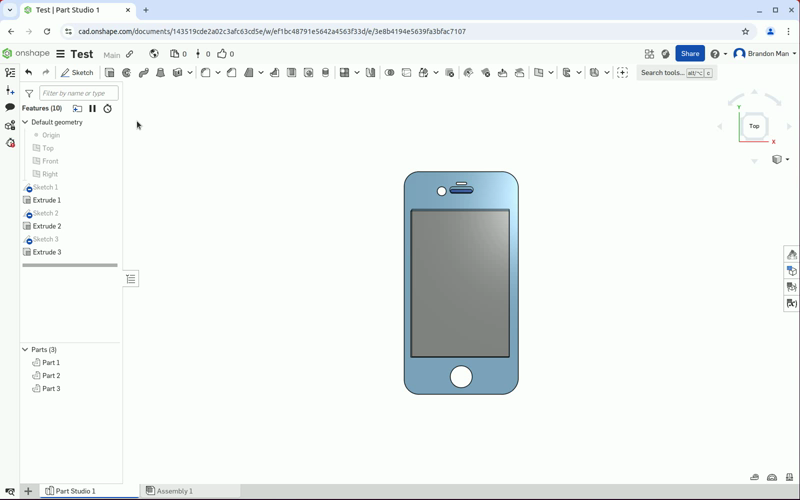
key(shift+h)
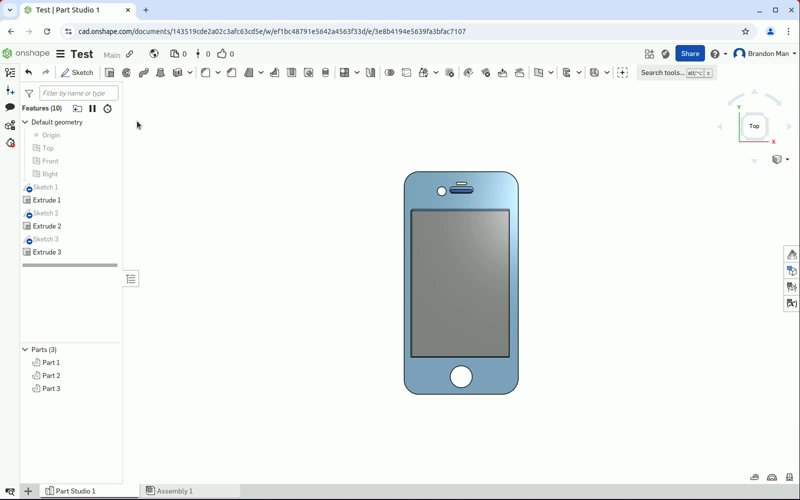
mouse_move(73, 189)
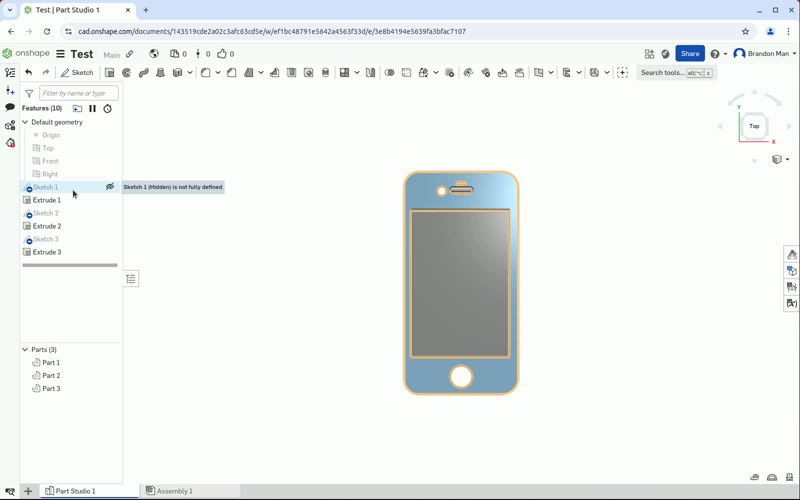
click(73, 189)
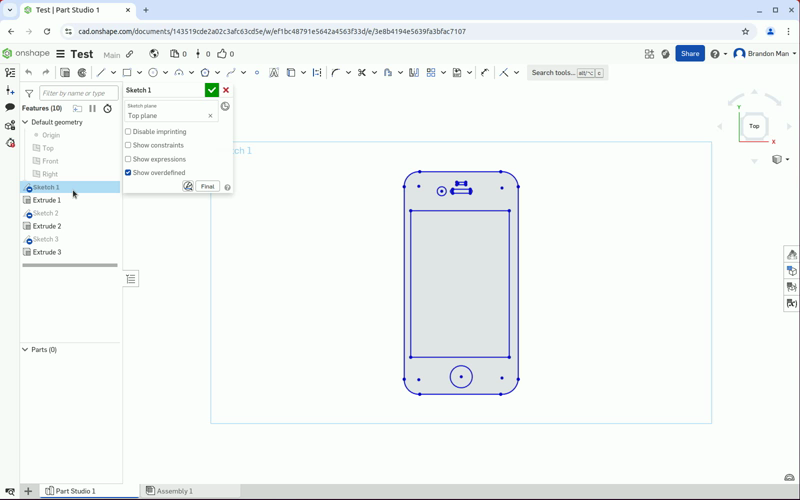
mouse_move(229, 92)
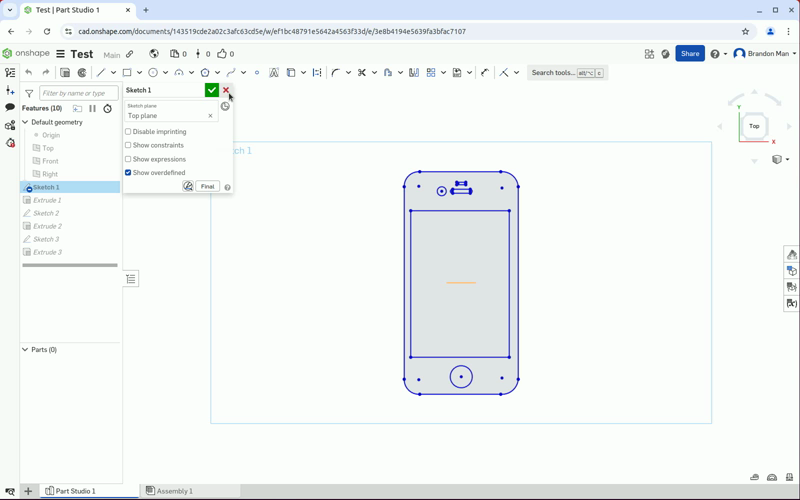
click(229, 92)
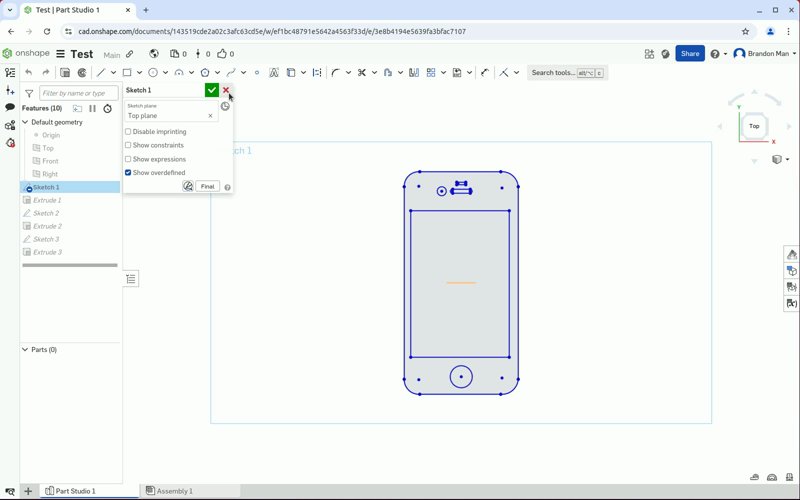
key(shift+s)
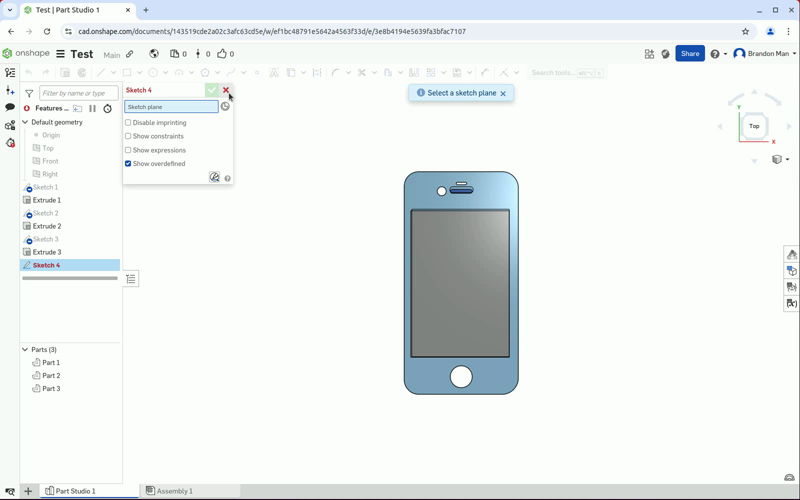
mouse_move(73, 150)
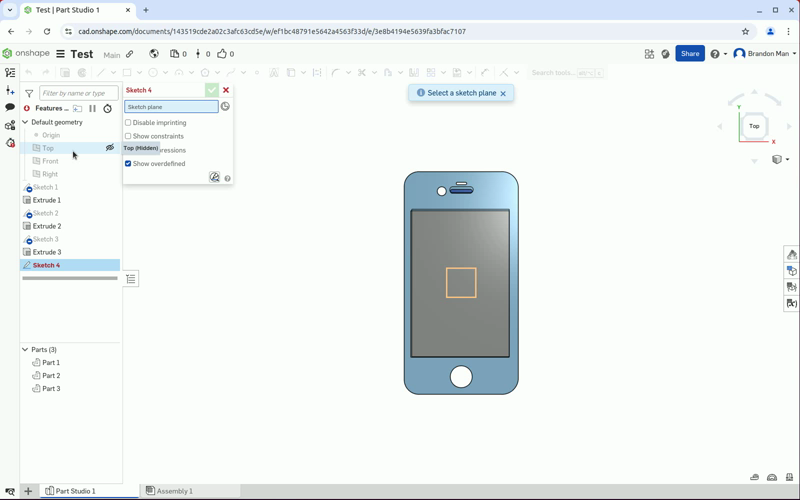
click(73, 150)
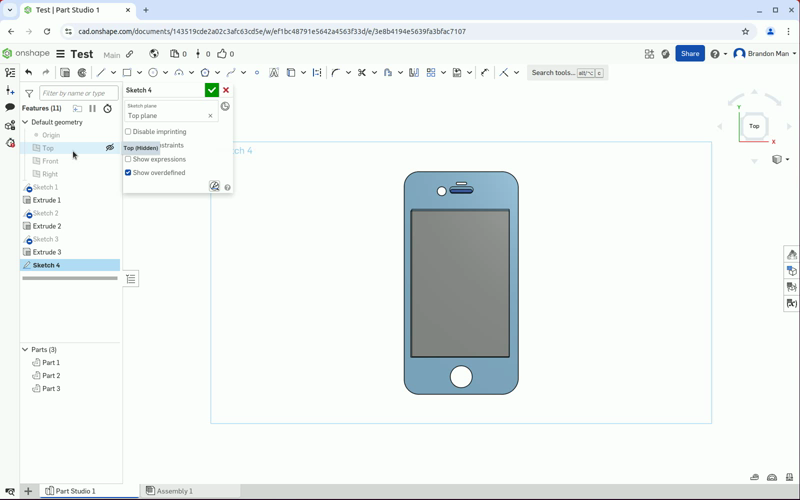
mouse_move(73, 352)
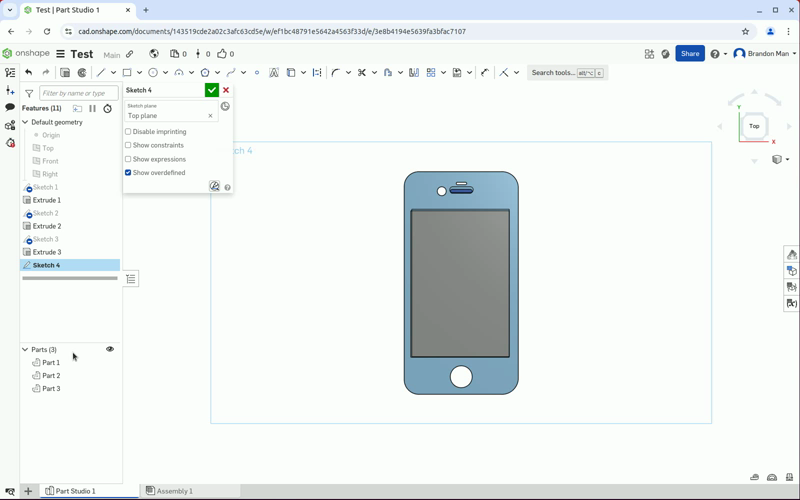
key(y)
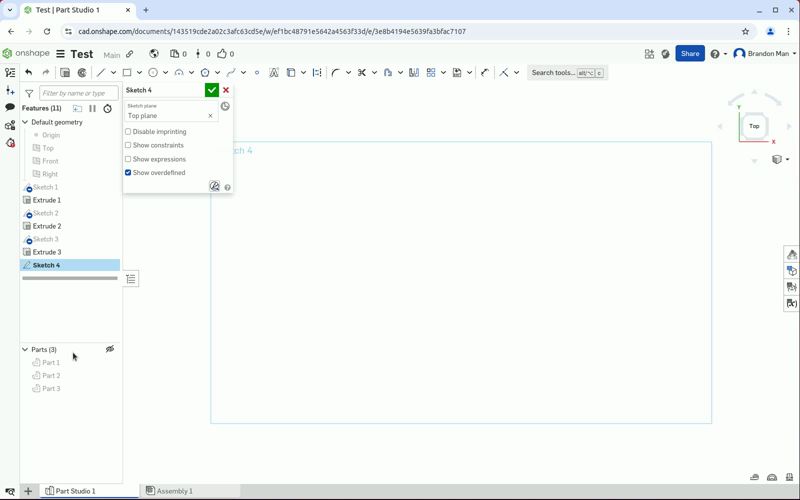
key(l)
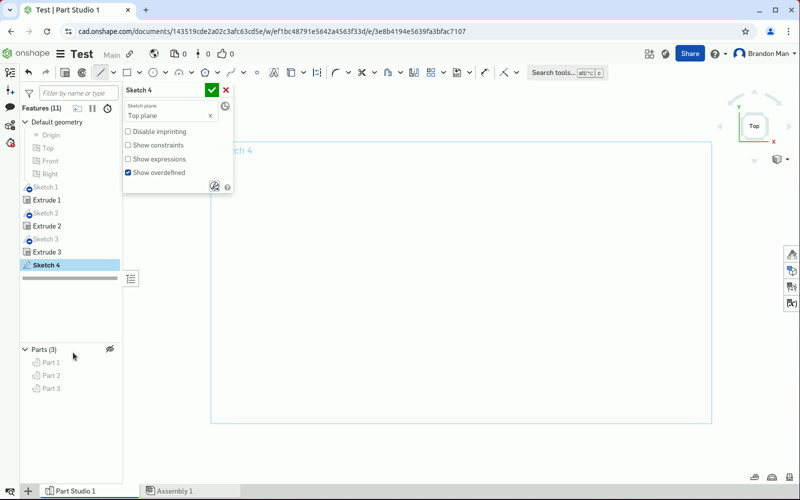
key_down(shift)
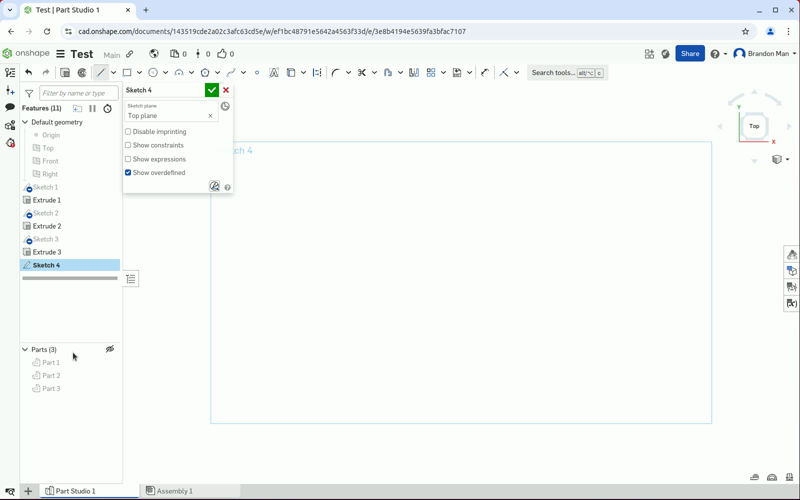
mouse_move(456, 183)
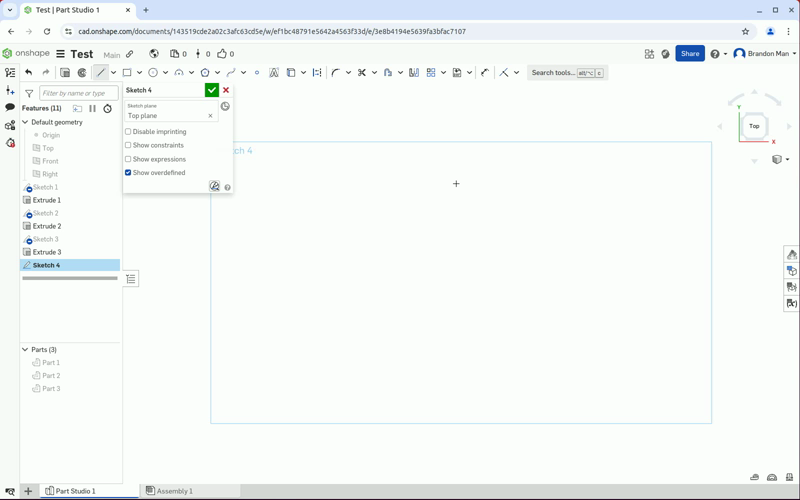
click(456, 183)
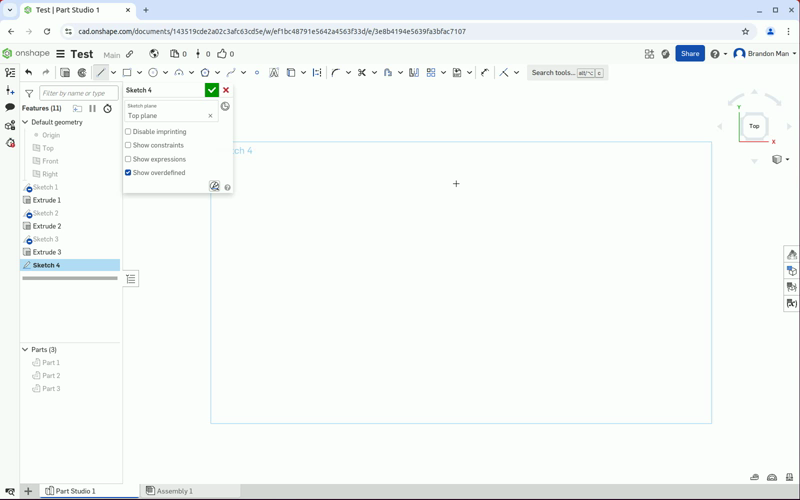
key_up(shift)
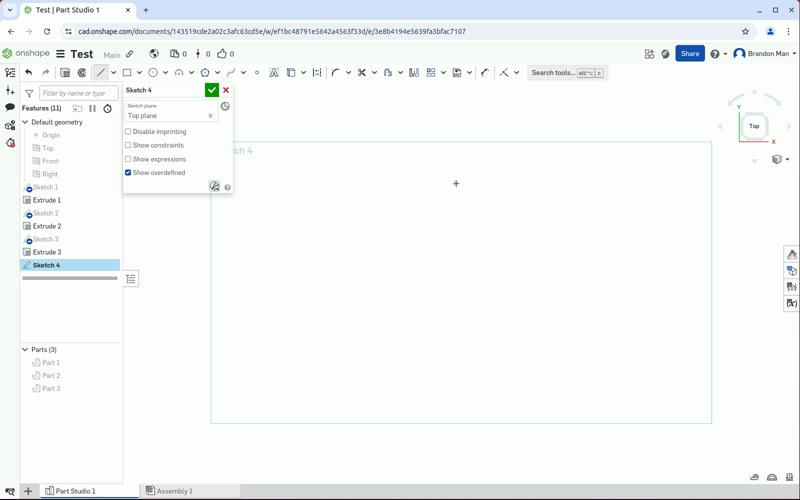
key_down(shift)
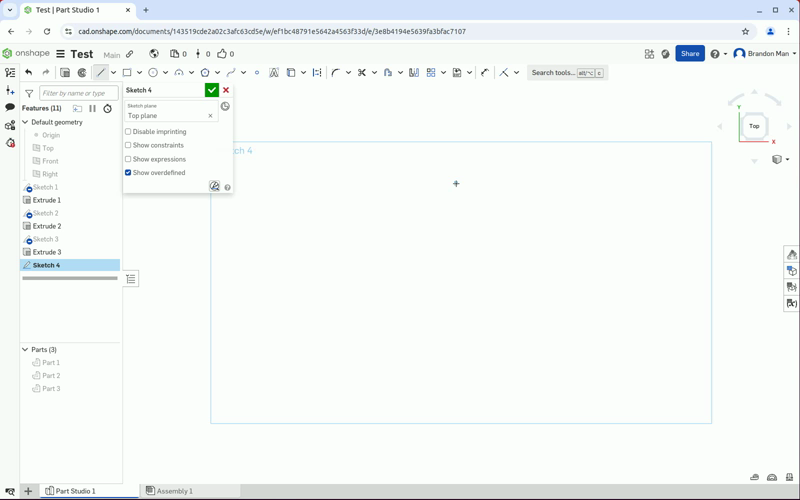
mouse_move(486, 183)
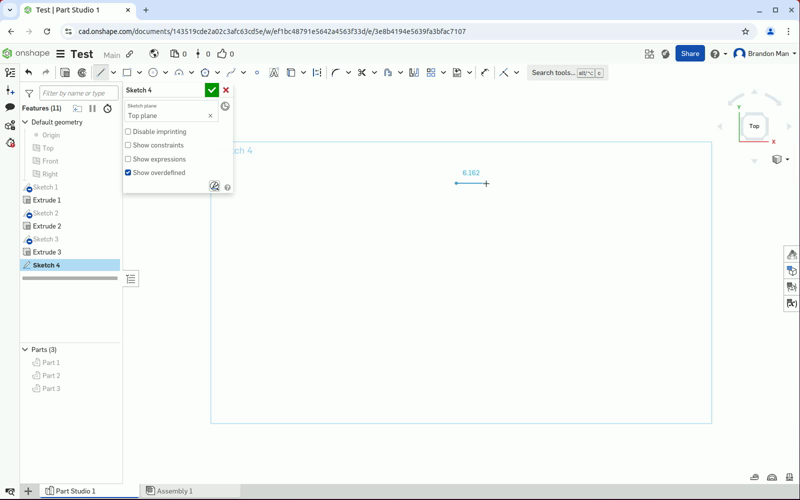
mouse_move(466, 183)
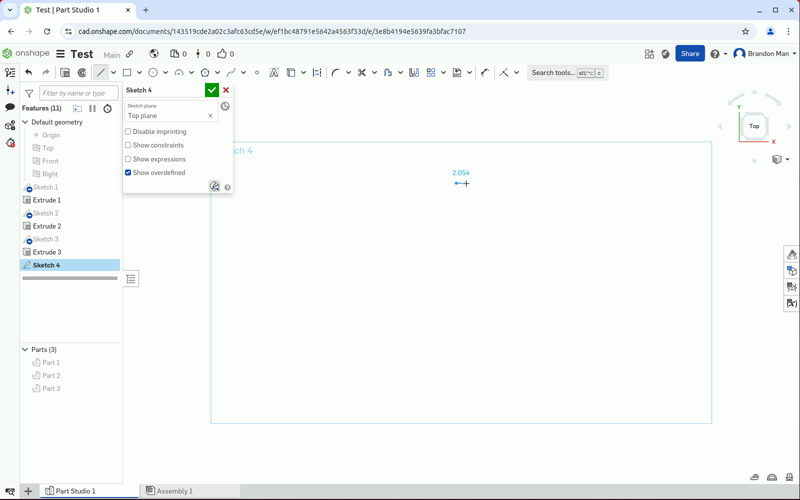
click(466, 183)
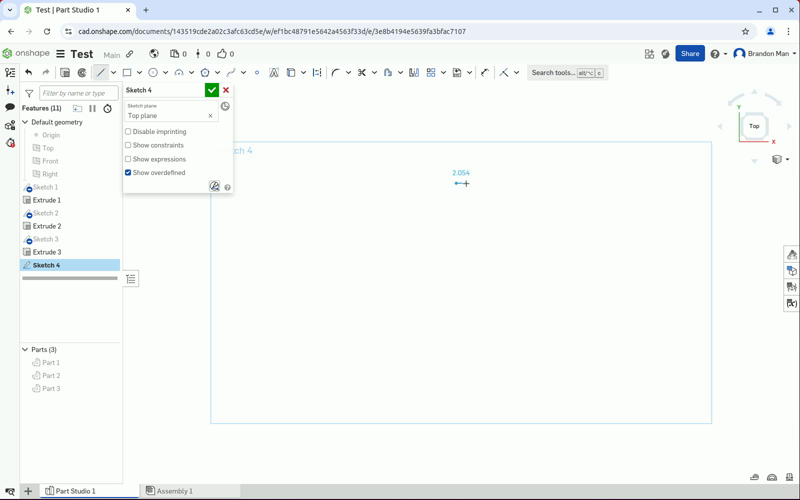
key_up(shift)
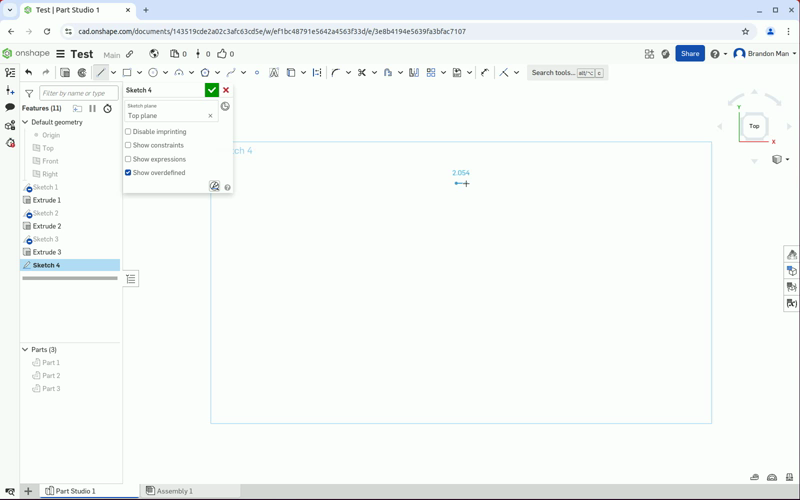
key(esc)
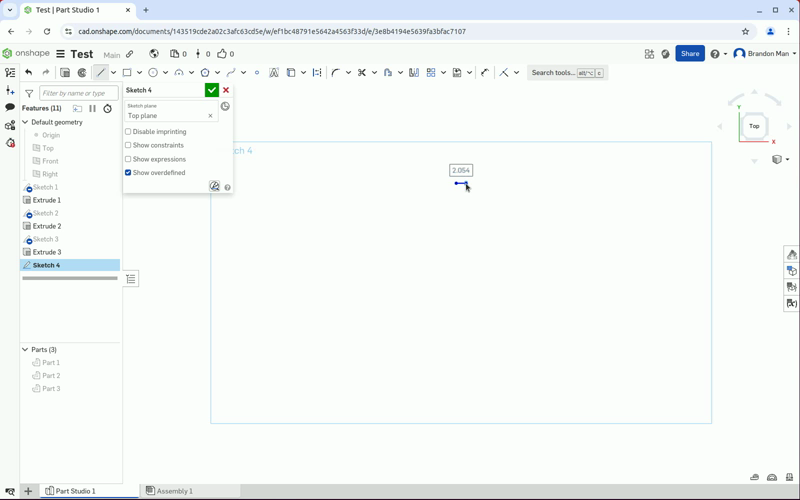
key(a)
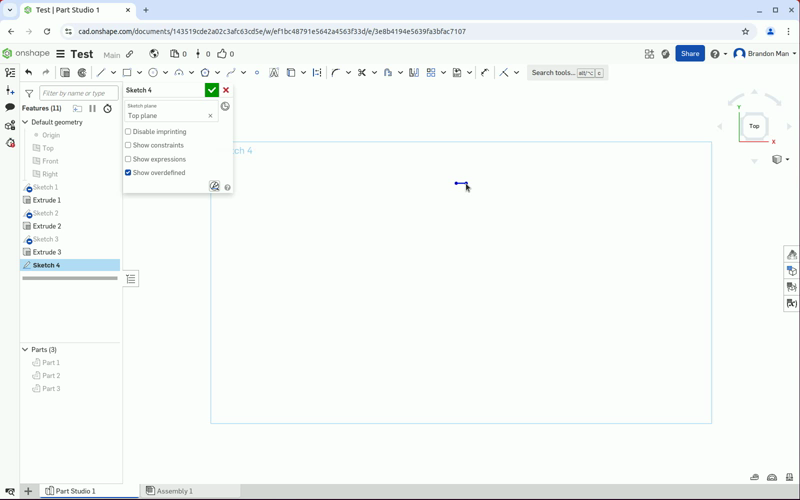
mouse_move(466, 183)
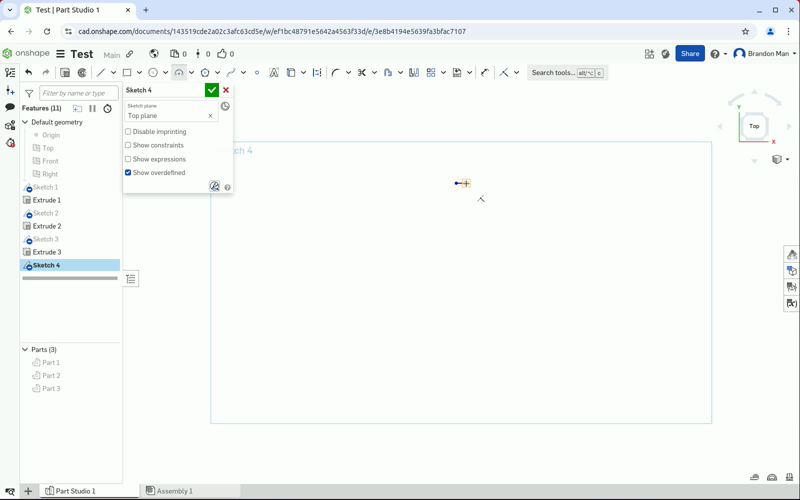
click(466, 183)
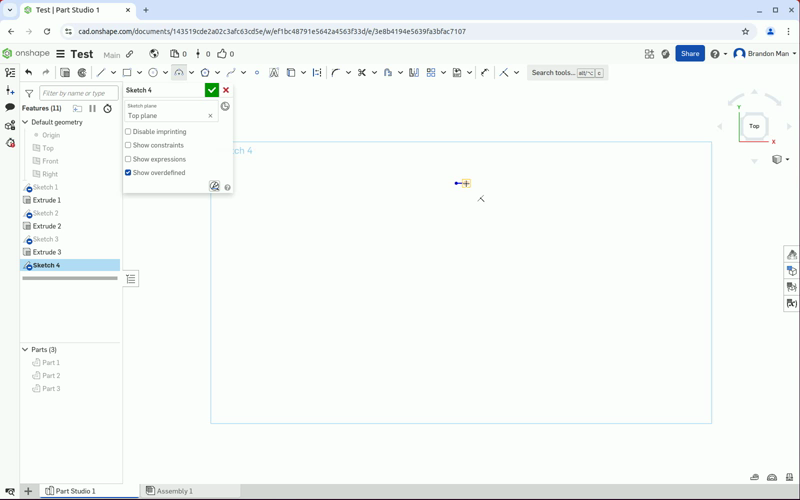
key_down(shift)
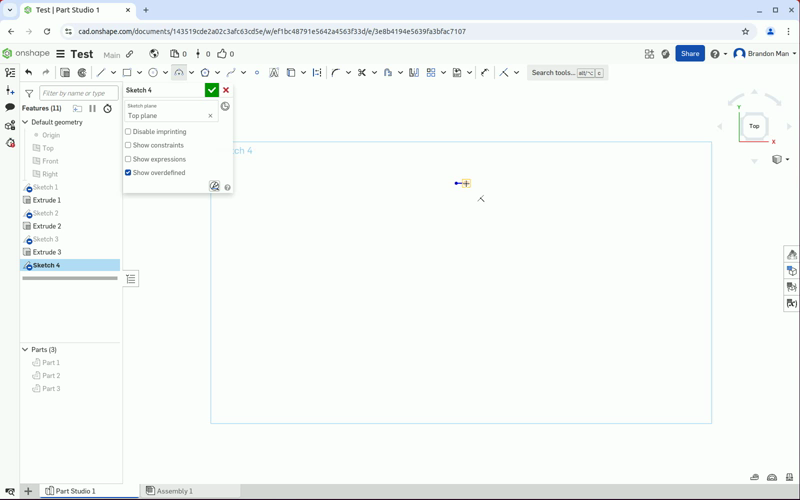
mouse_move(466, 180)
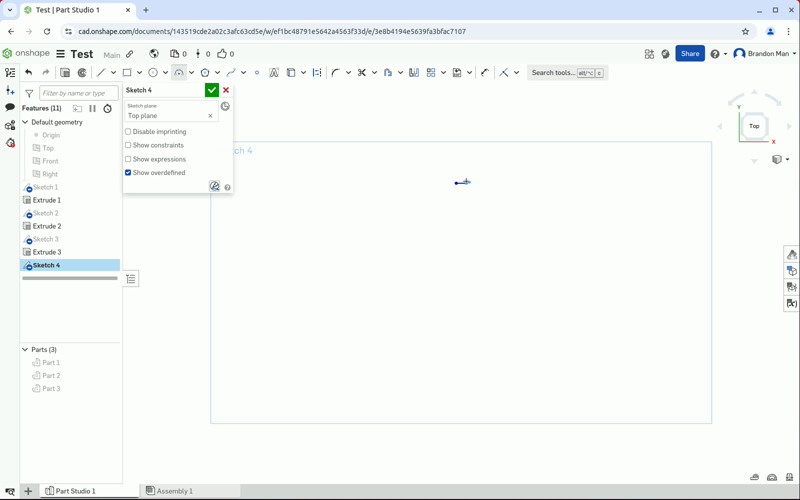
scroll(6)
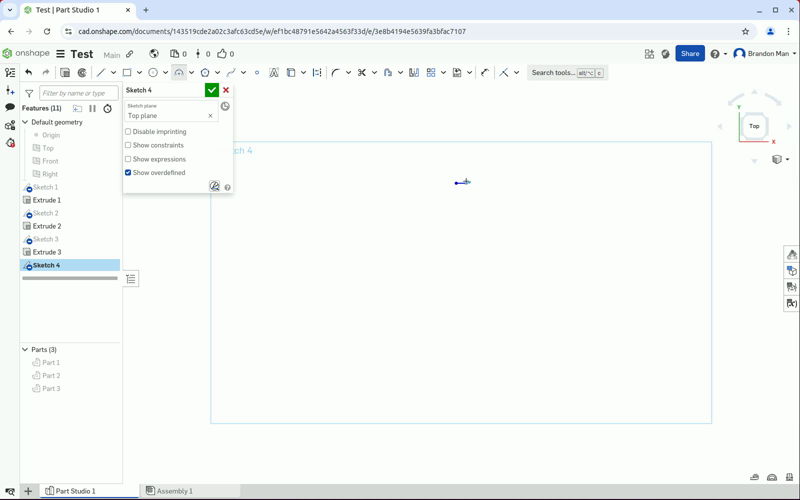
scroll(6)
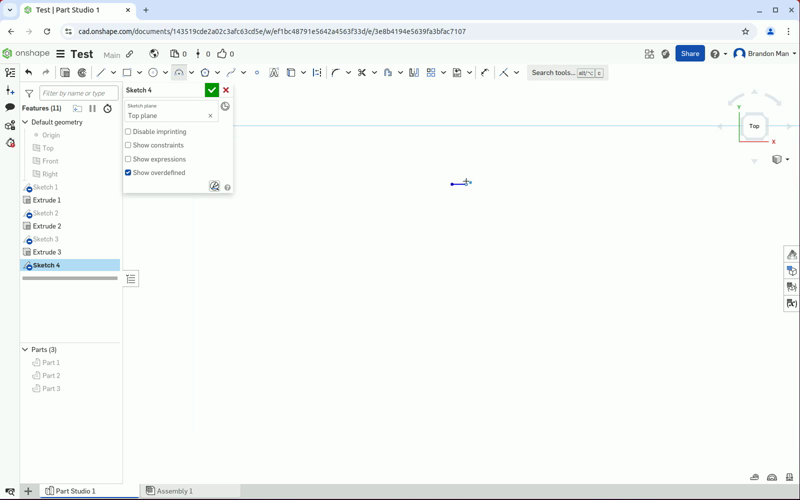
scroll(6)
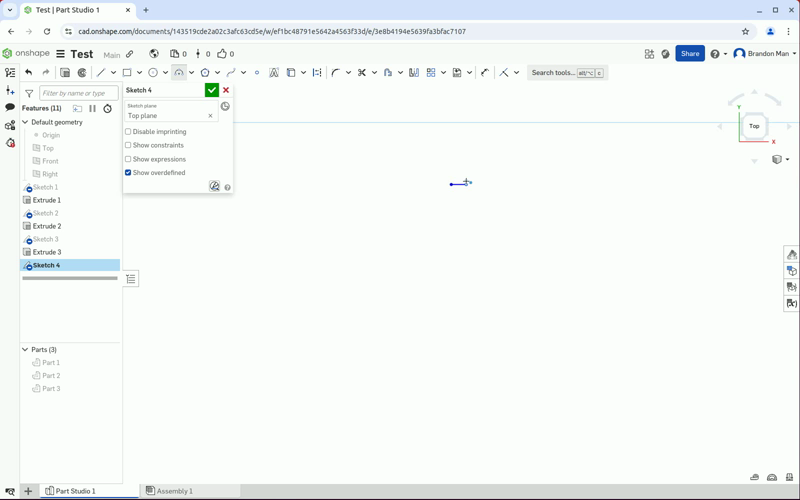
scroll(6)
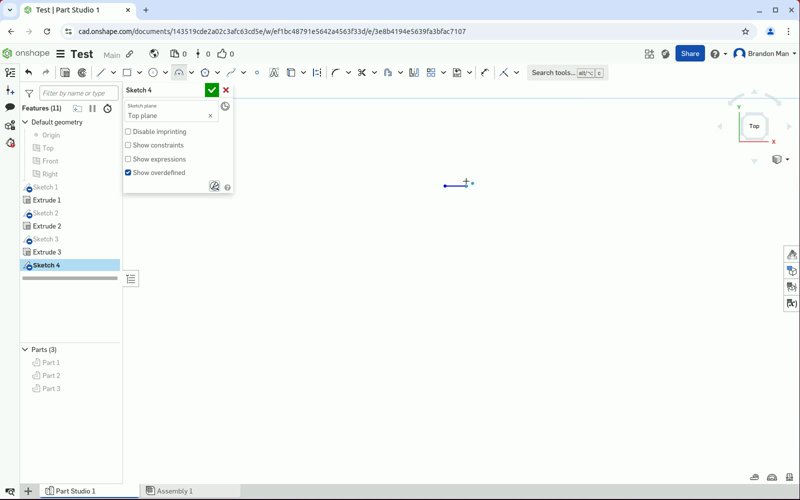
scroll(6)
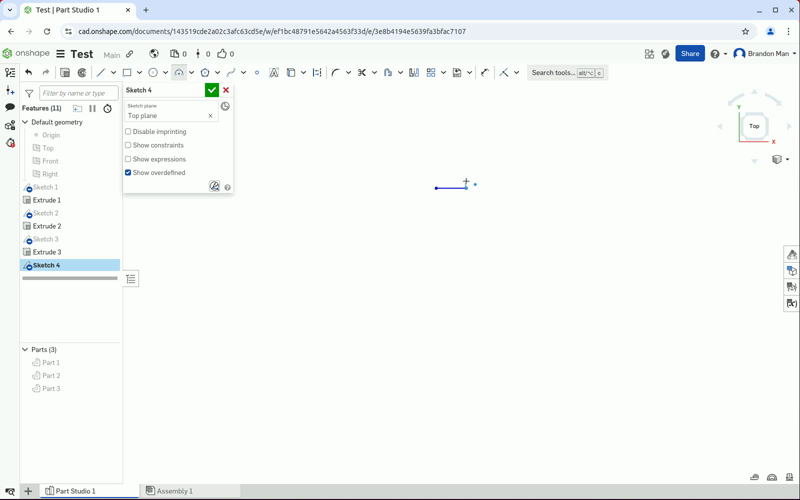
scroll(6)
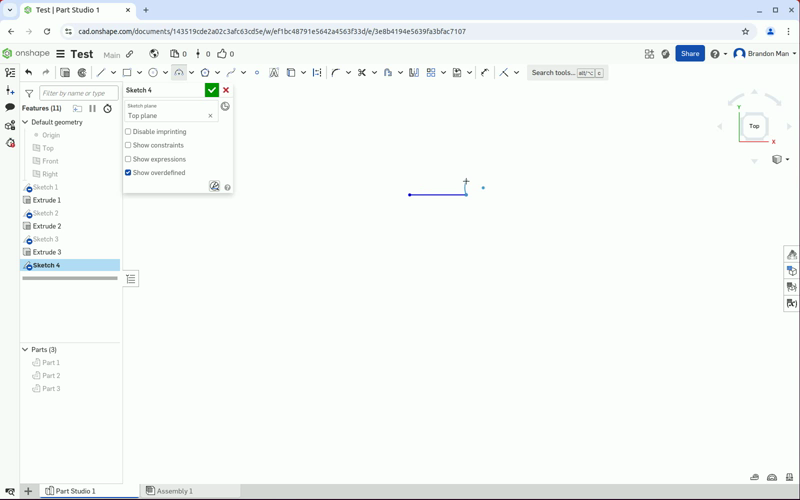
scroll(6)
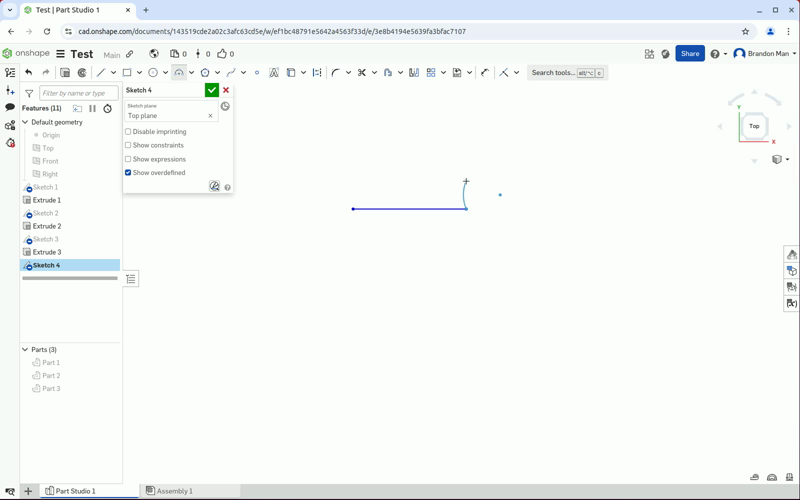
click(466, 180)
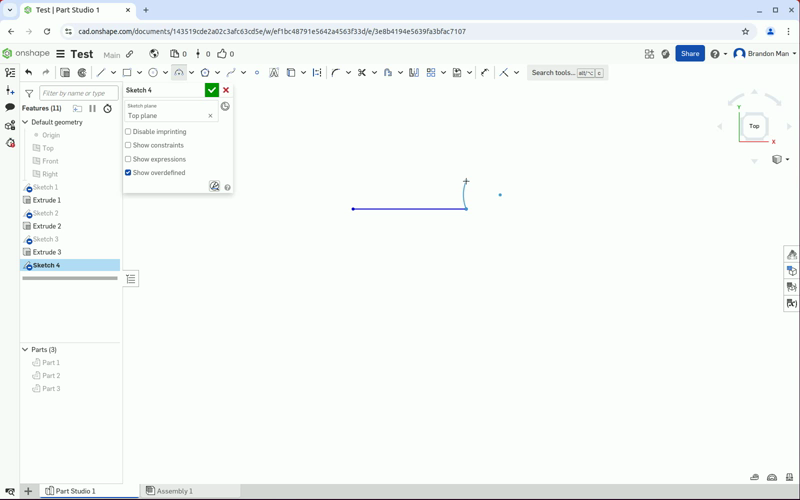
scroll(-6)
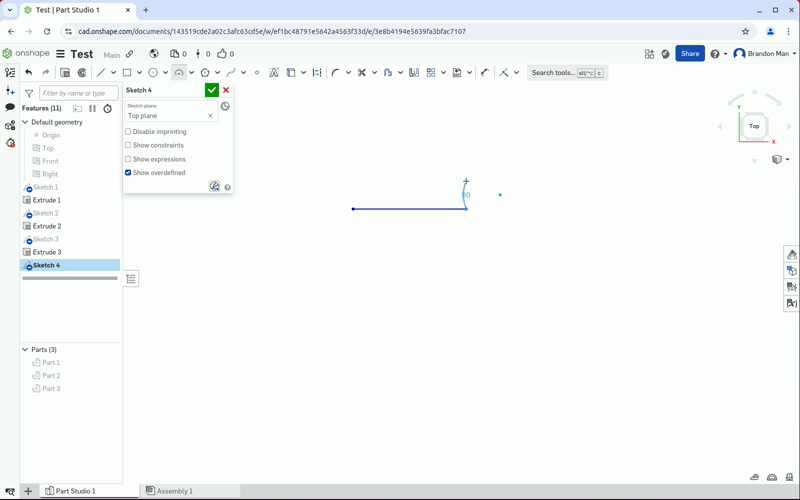
scroll(-6)
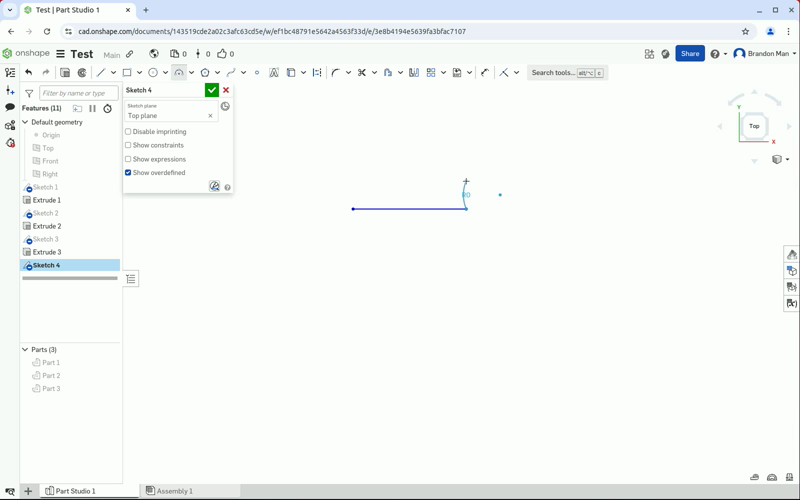
scroll(-6)
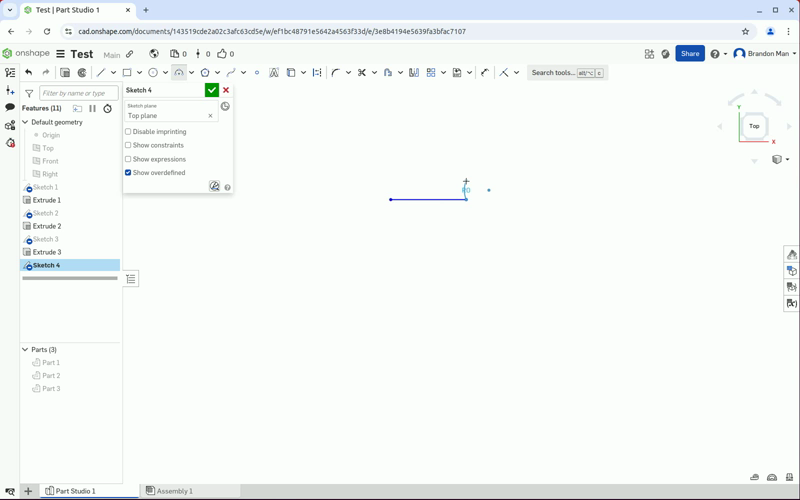
scroll(-6)
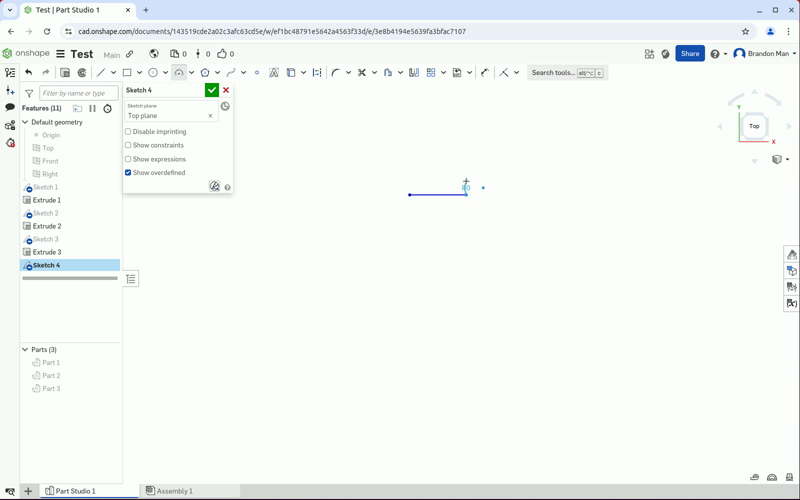
scroll(-6)
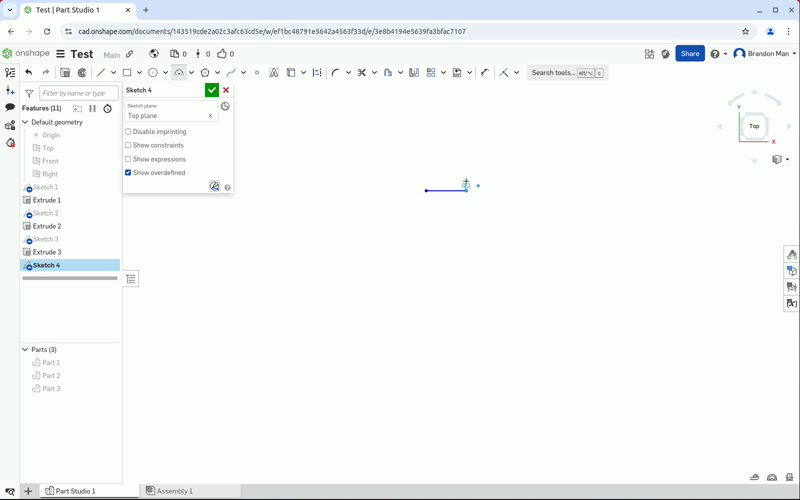
scroll(-6)
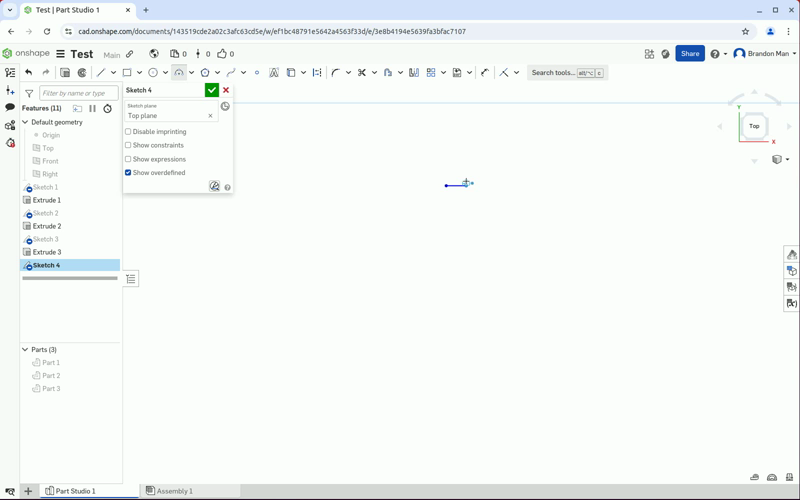
scroll(-6)
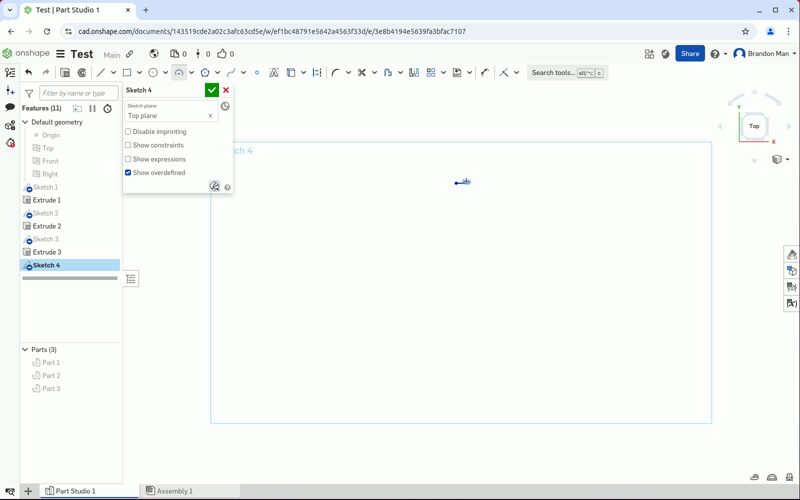
mouse_move(467, 182)
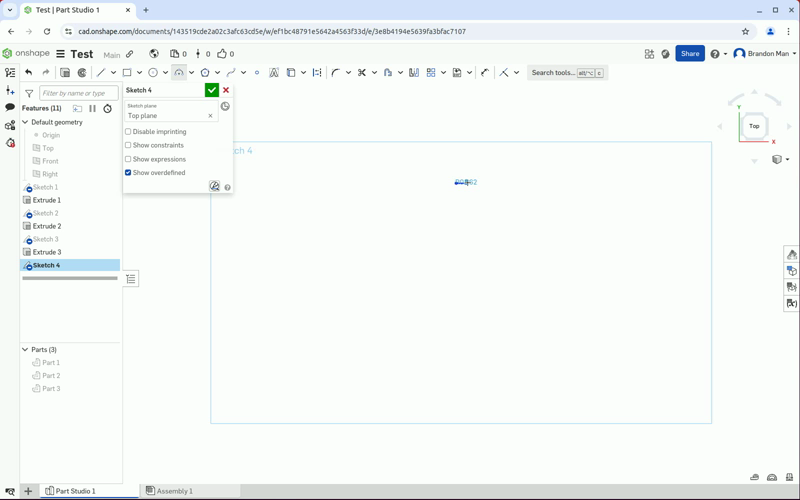
scroll(6)
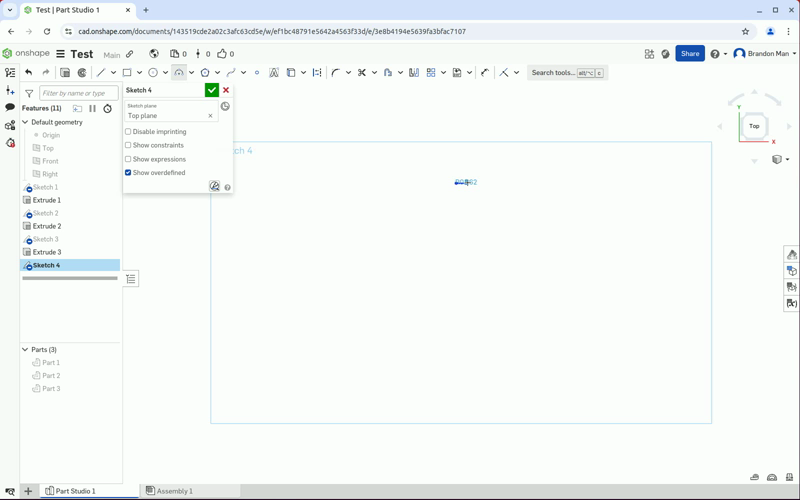
scroll(6)
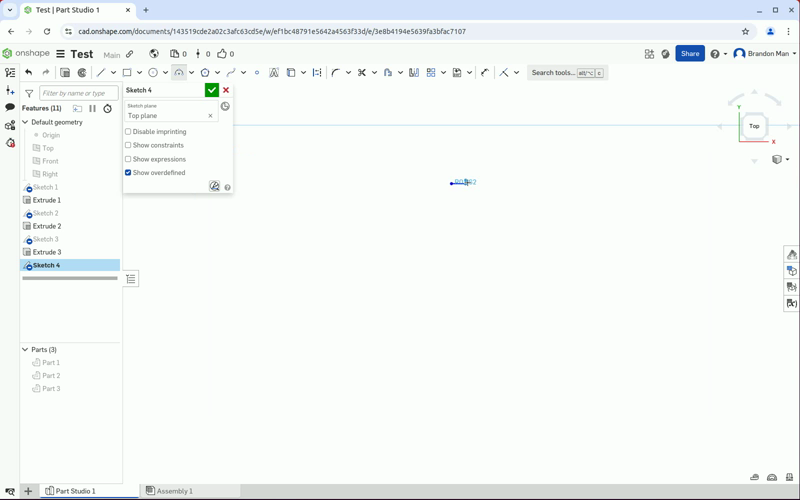
scroll(6)
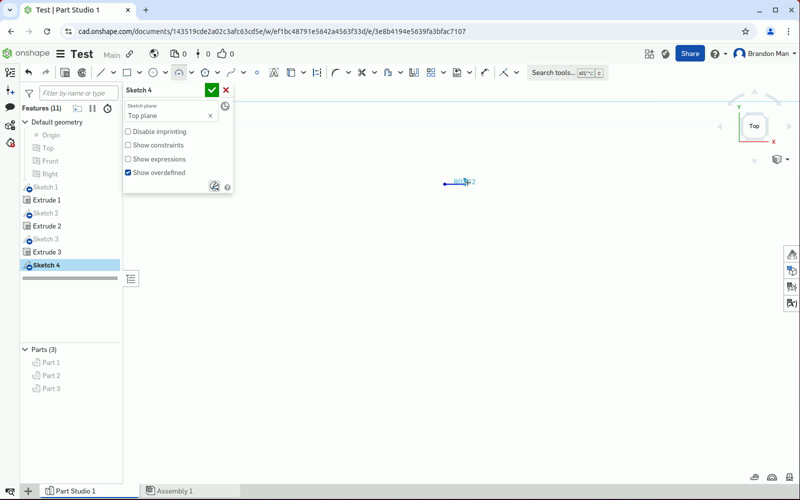
scroll(6)
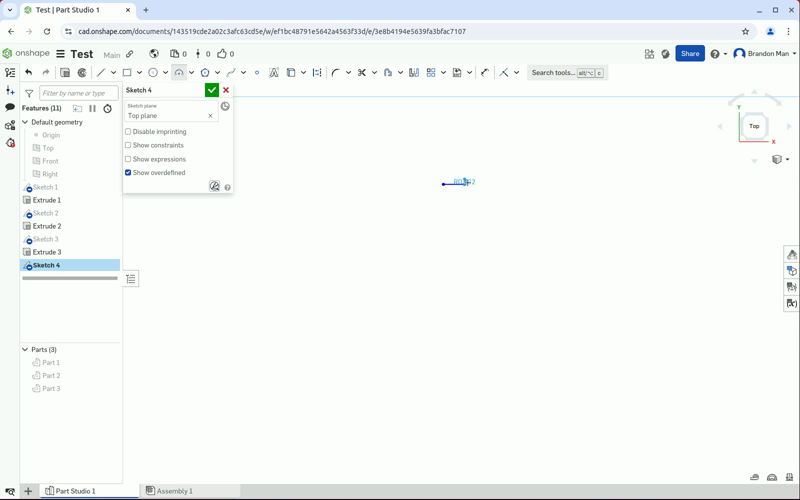
scroll(6)
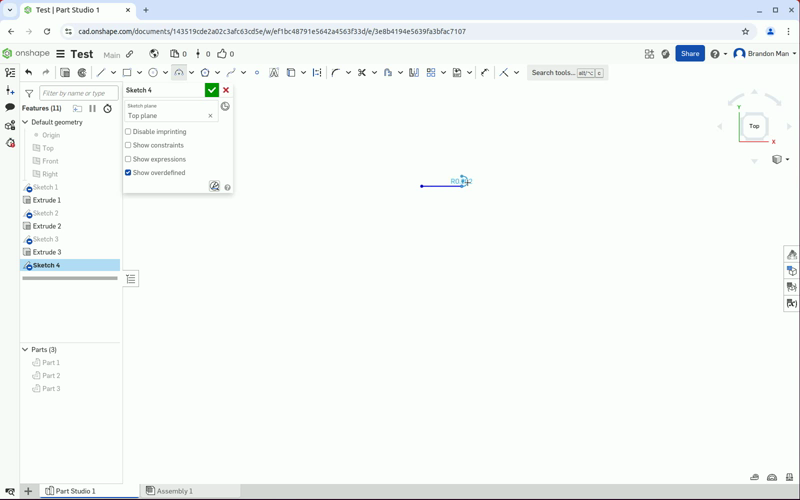
scroll(6)
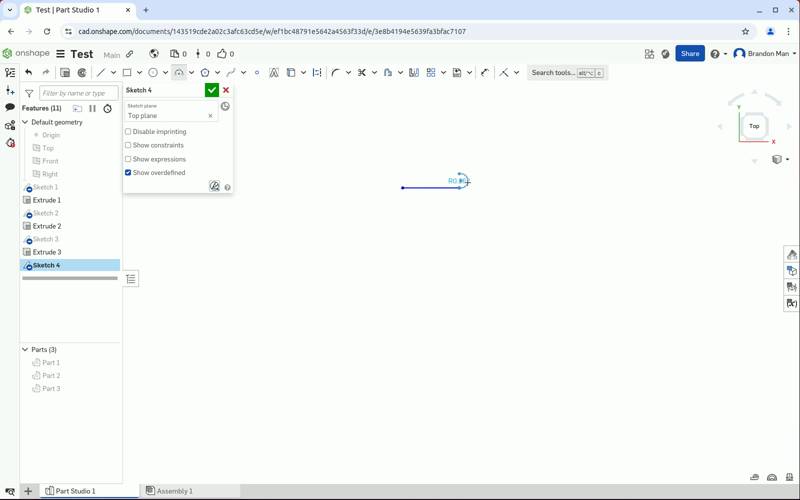
scroll(6)
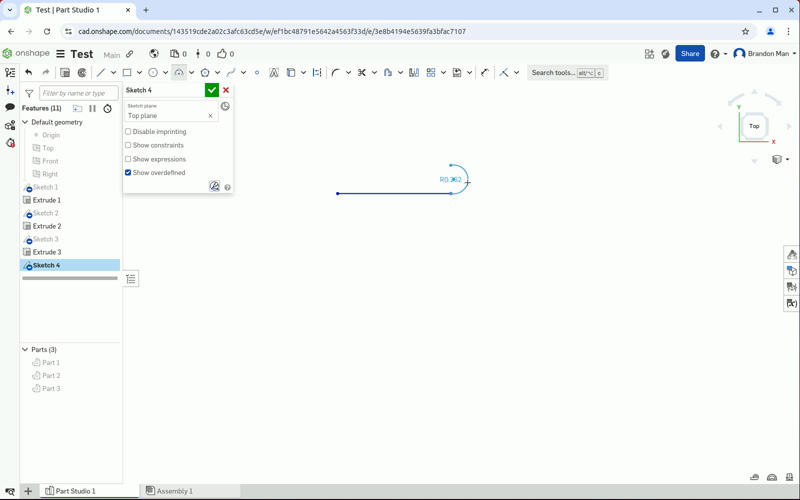
click(467, 182)
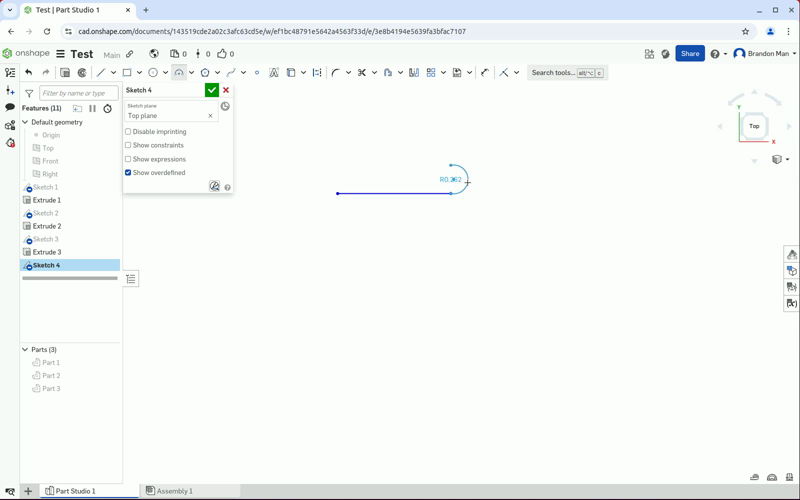
scroll(-6)
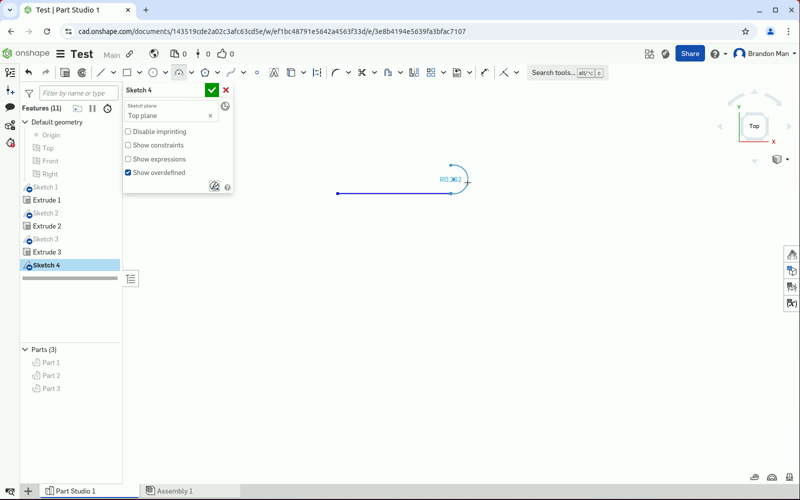
scroll(-6)
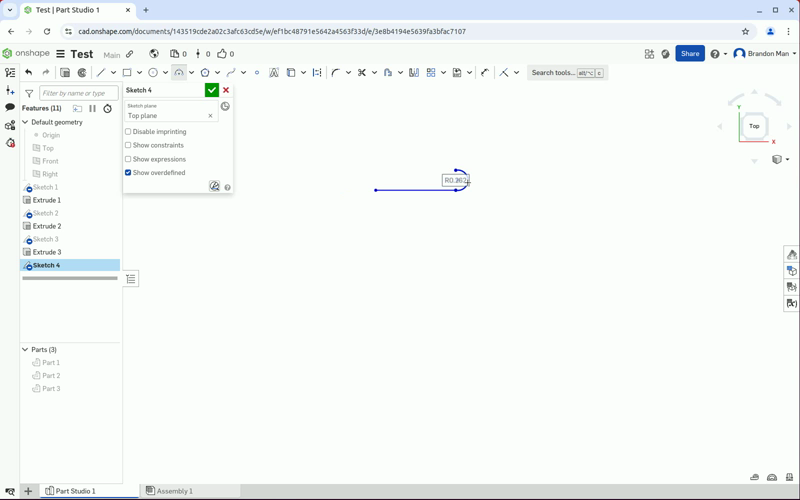
scroll(-6)
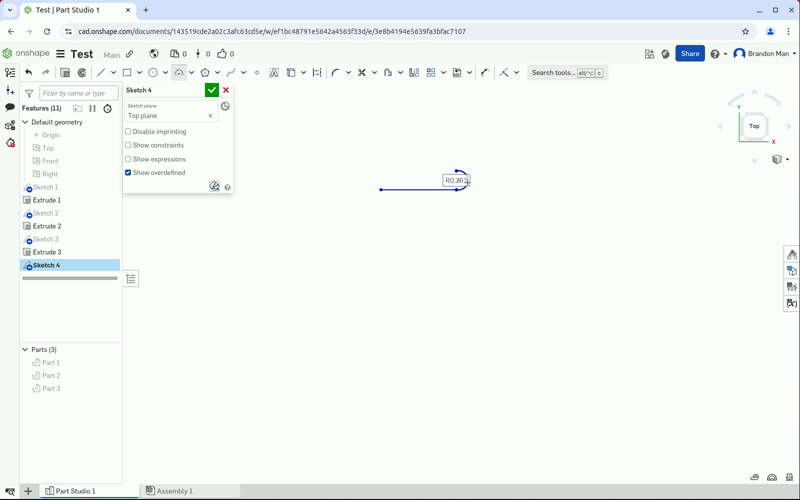
scroll(-6)
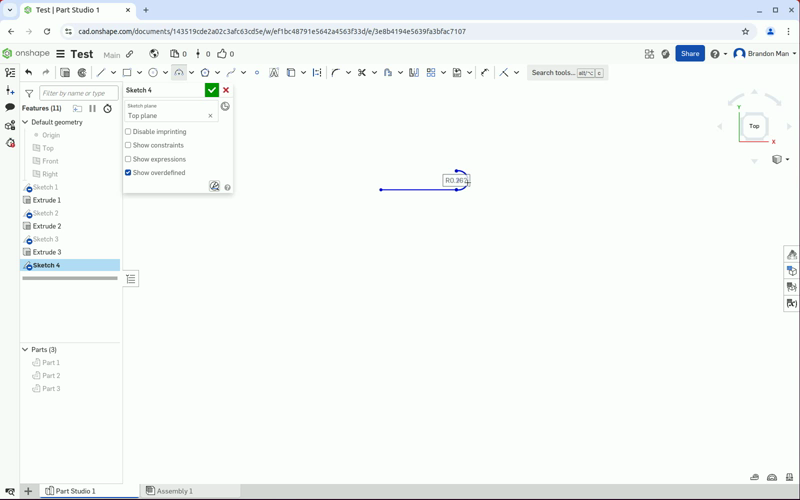
scroll(-6)
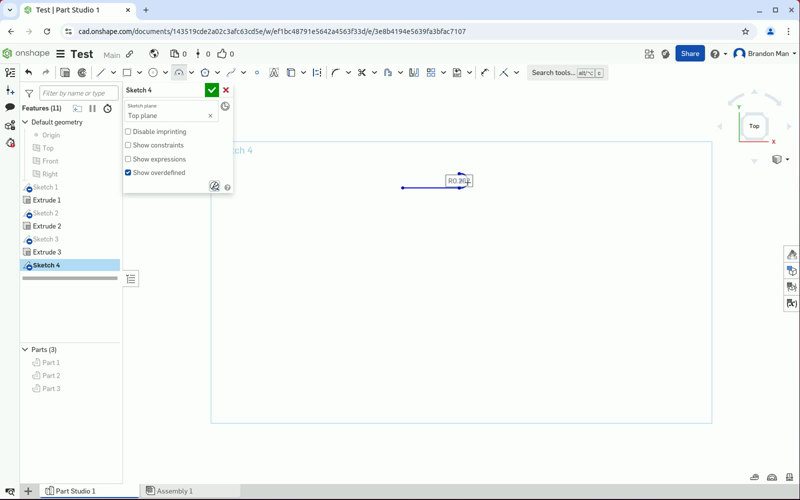
scroll(-6)
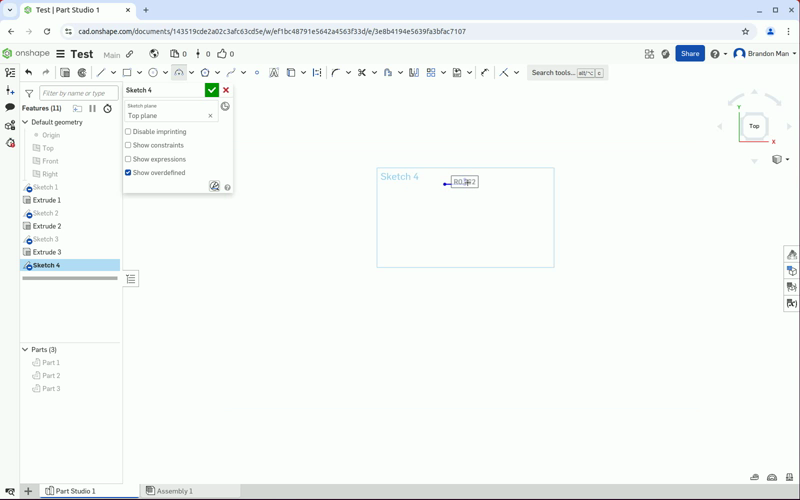
scroll(-6)
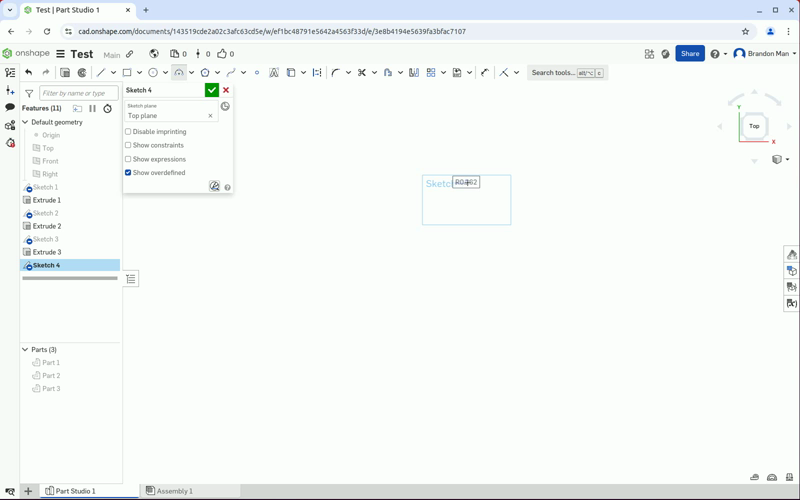
key_up(shift)
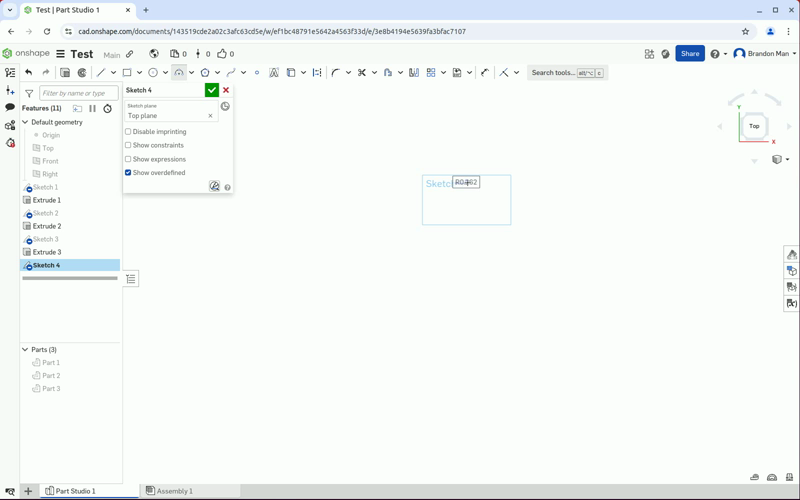
key(esc)
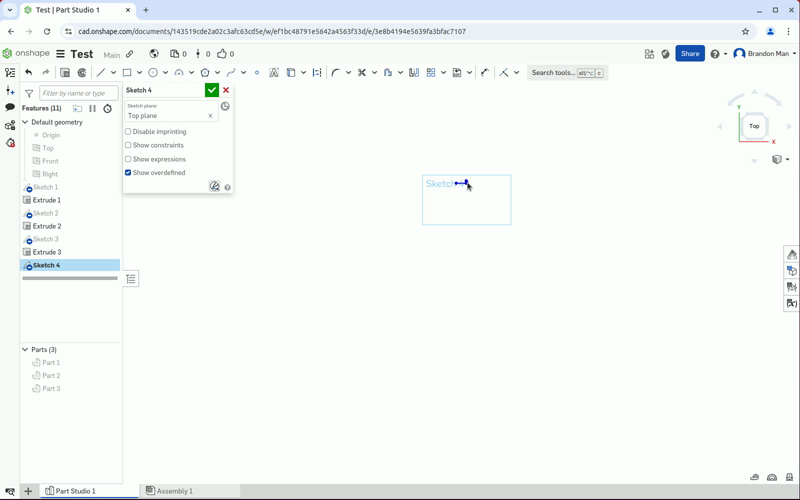
key(l)
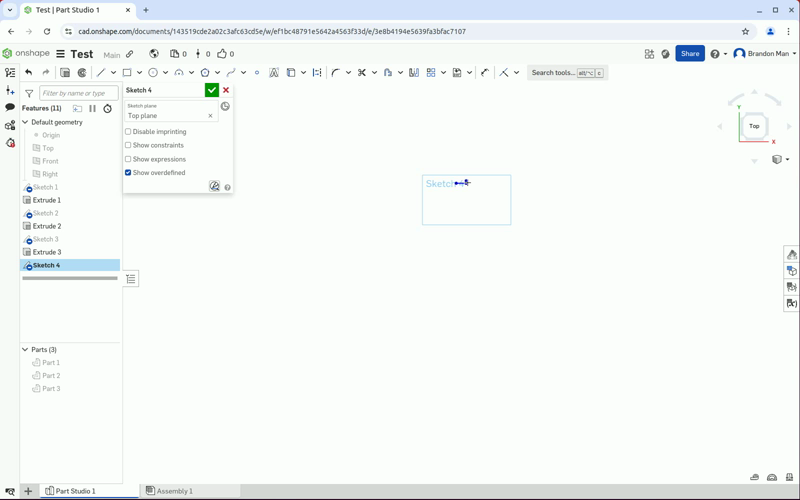
mouse_move(466, 180)
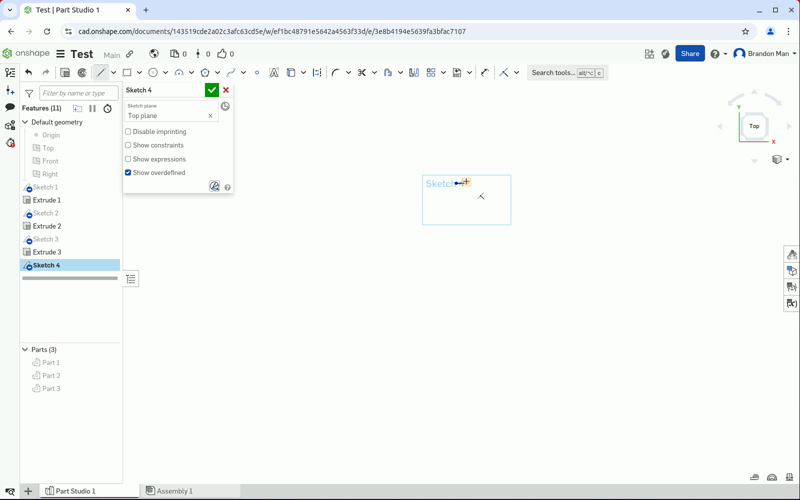
scroll(6)
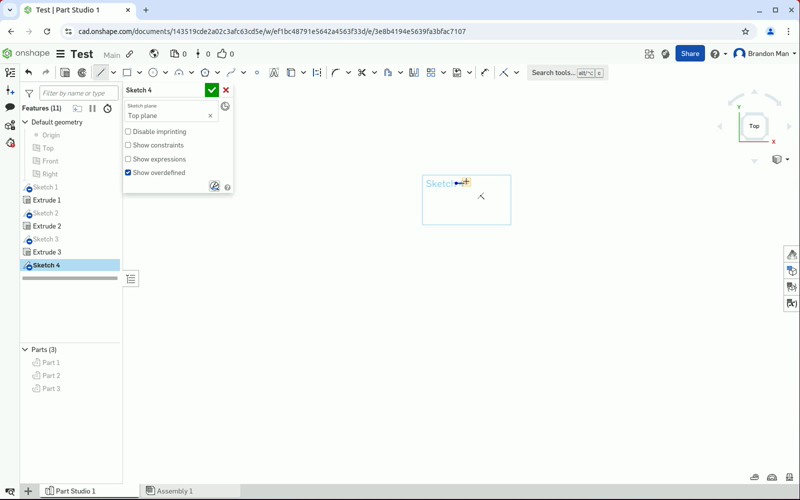
scroll(6)
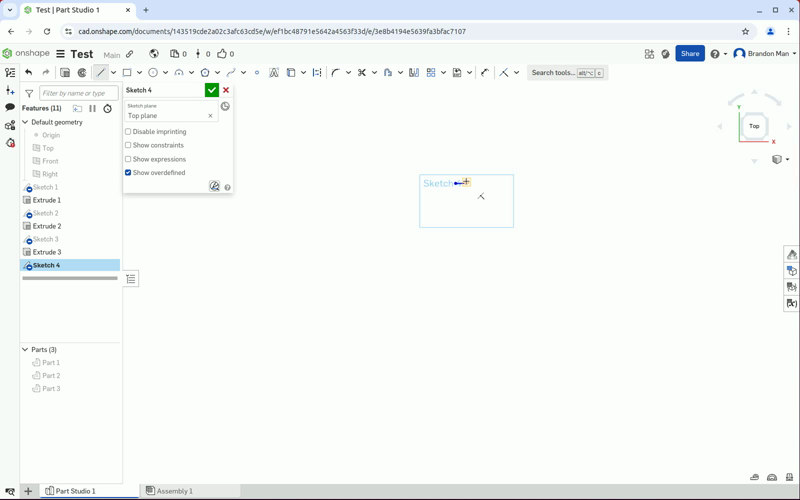
scroll(6)
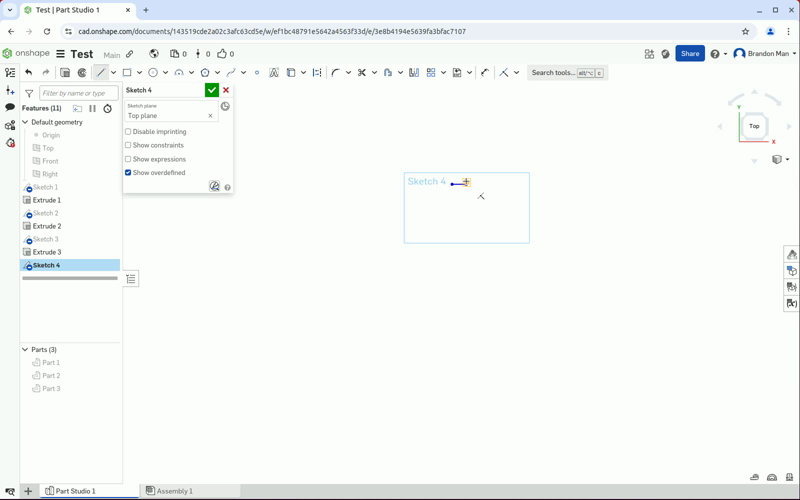
scroll(6)
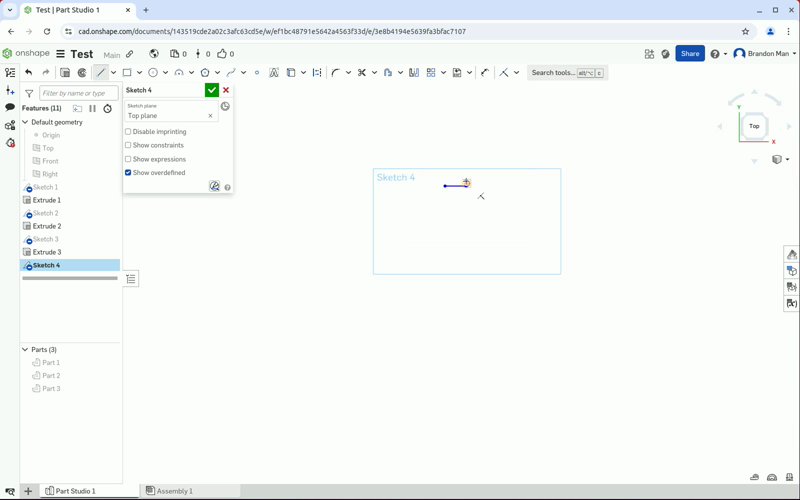
scroll(6)
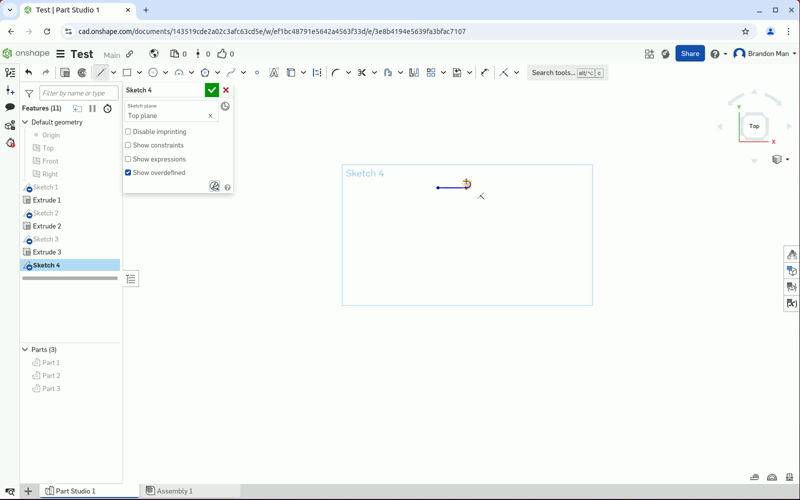
scroll(6)
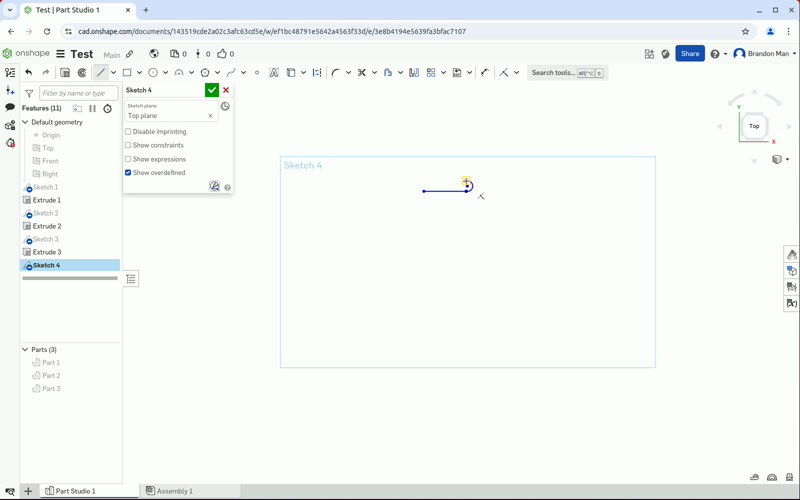
scroll(6)
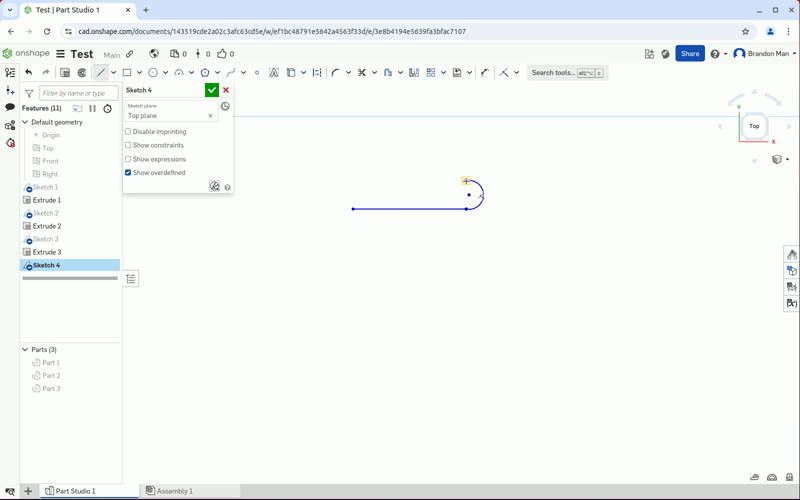
click(466, 180)
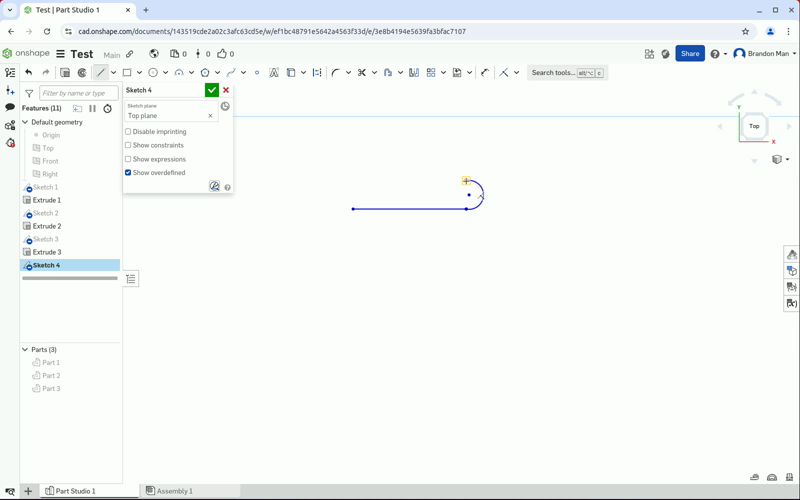
scroll(-6)
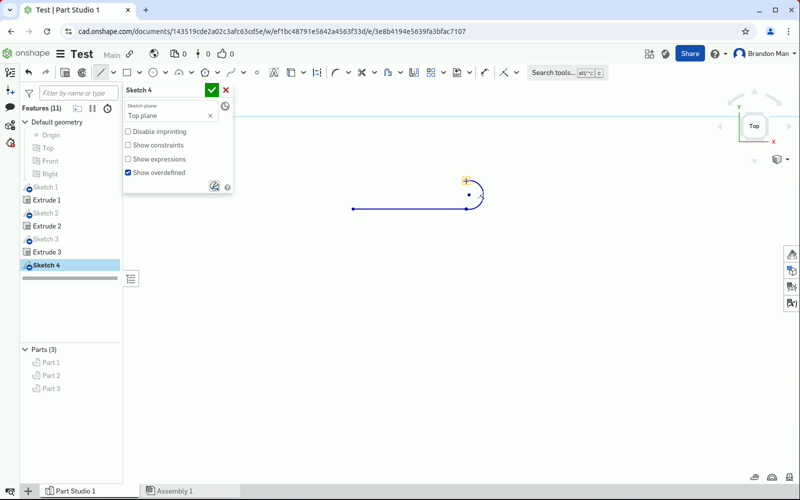
scroll(-6)
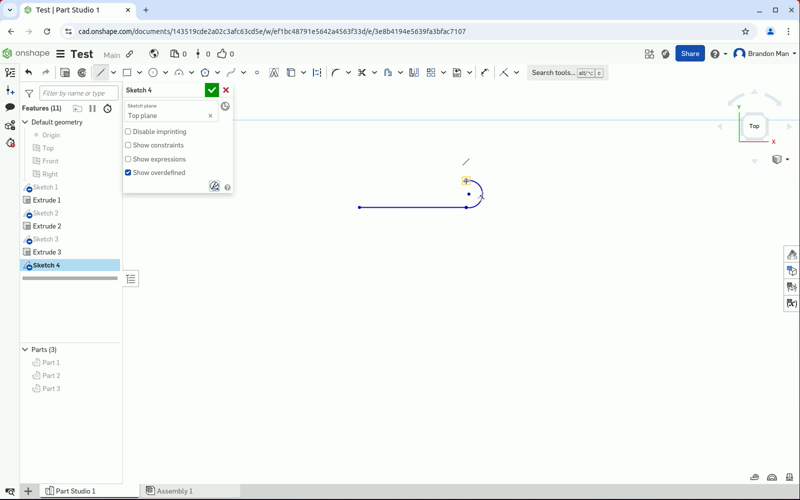
scroll(-6)
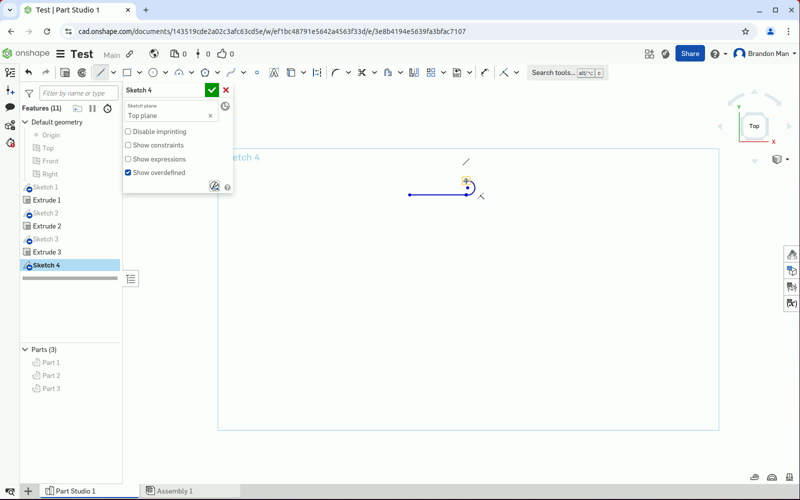
scroll(-6)
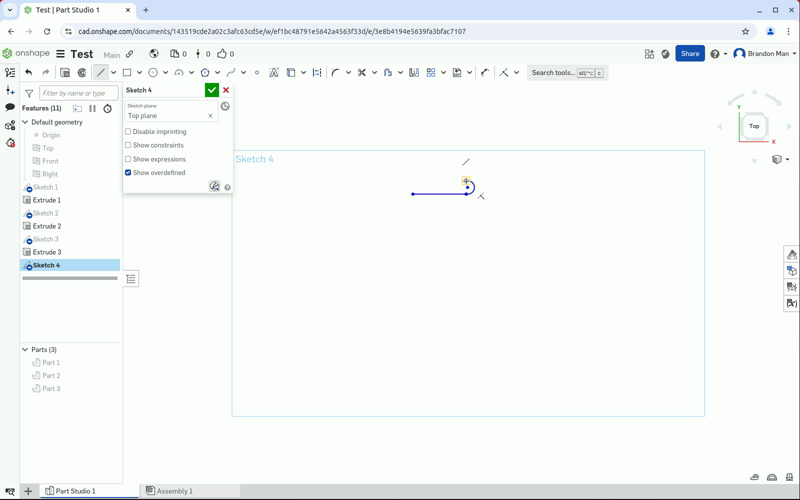
scroll(-6)
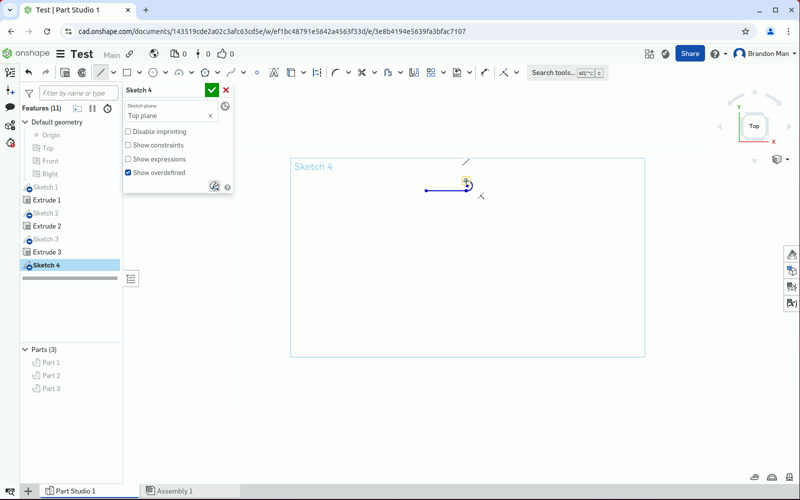
scroll(-6)
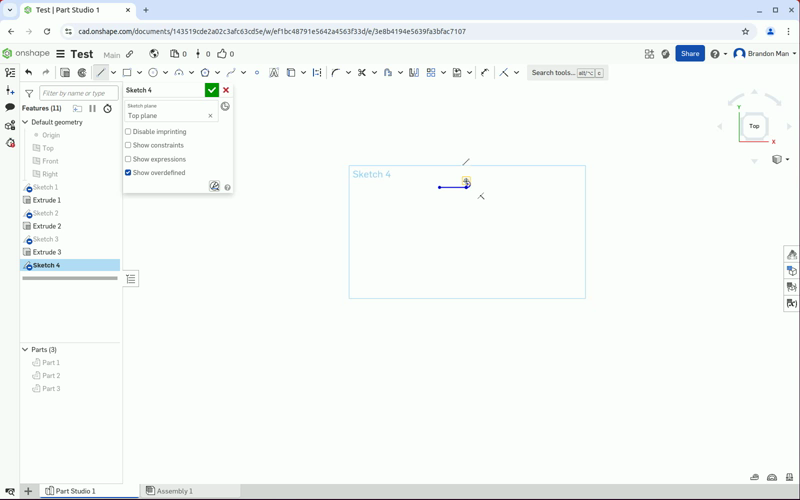
scroll(-6)
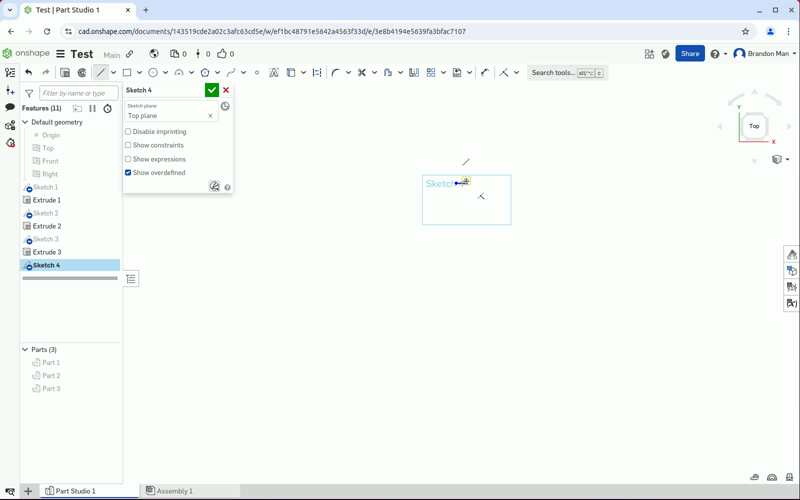
key_down(shift)
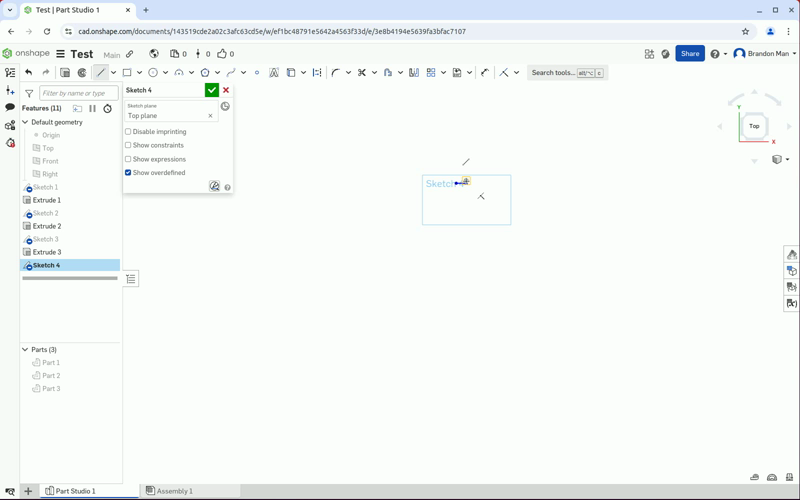
mouse_move(496, 180)
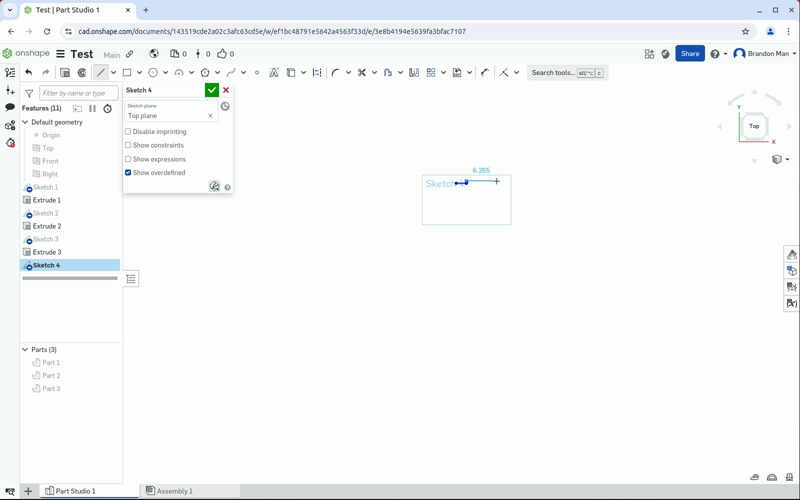
mouse_move(456, 180)
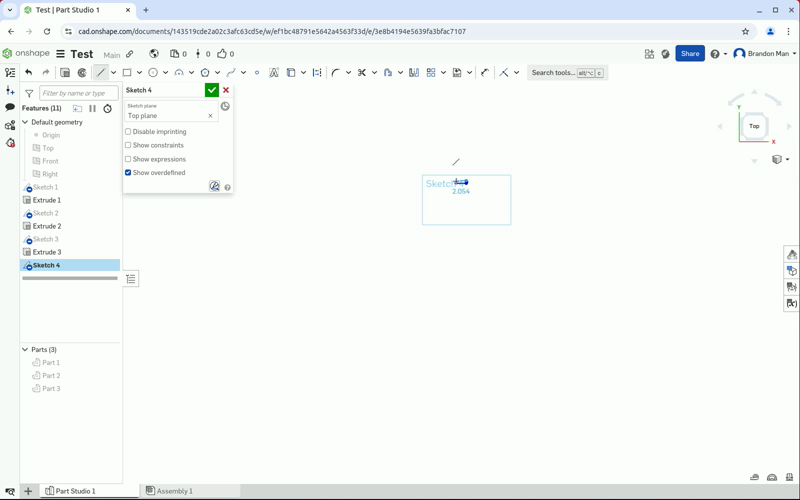
scroll(6)
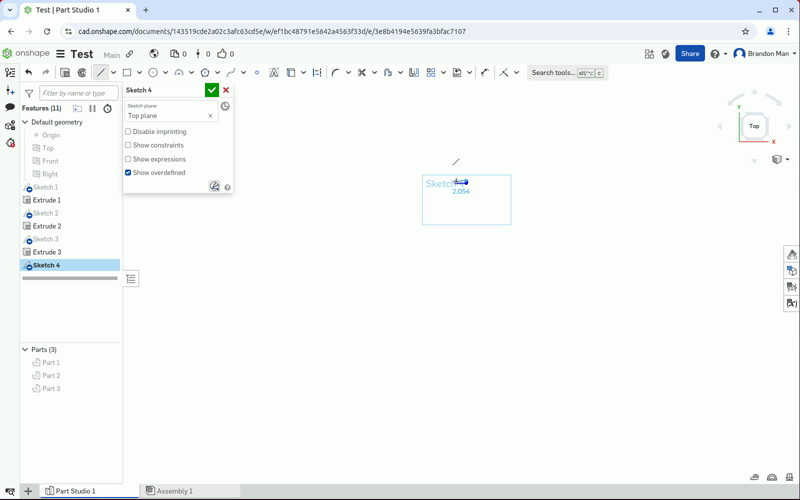
scroll(6)
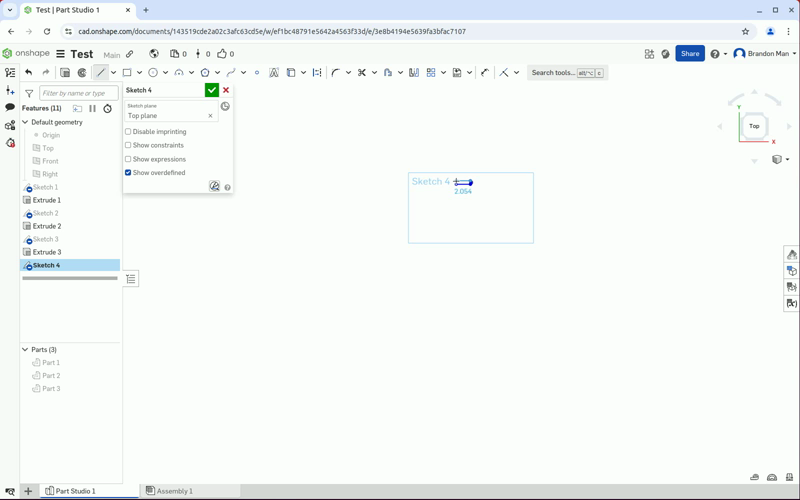
scroll(6)
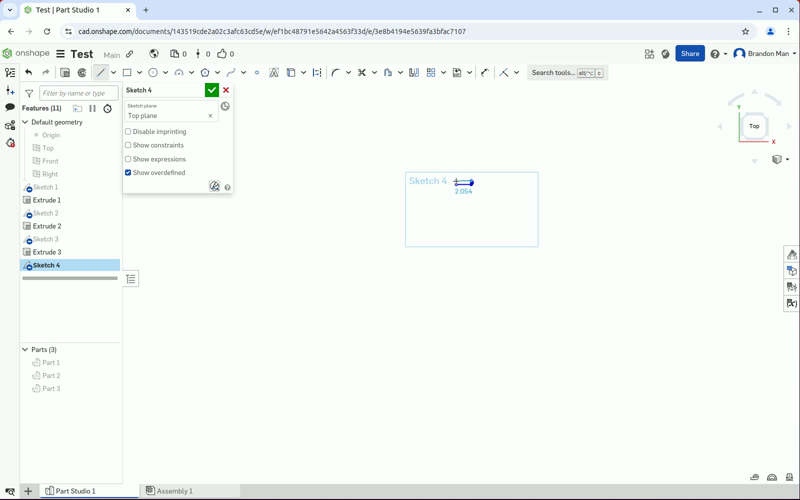
scroll(6)
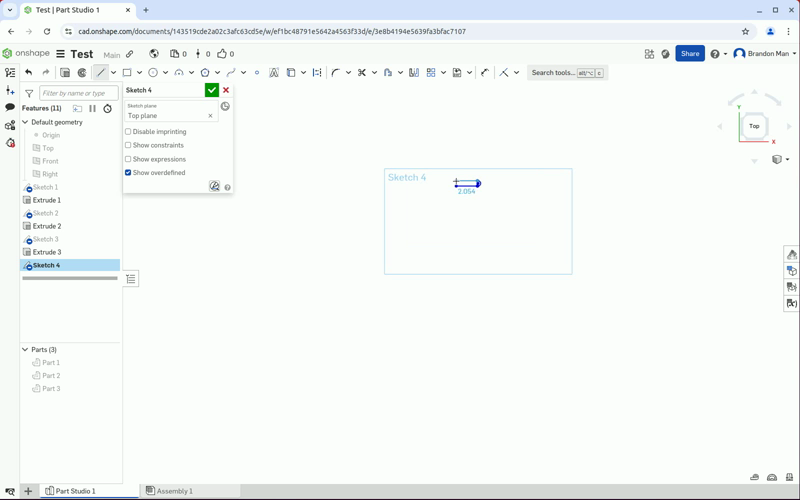
scroll(6)
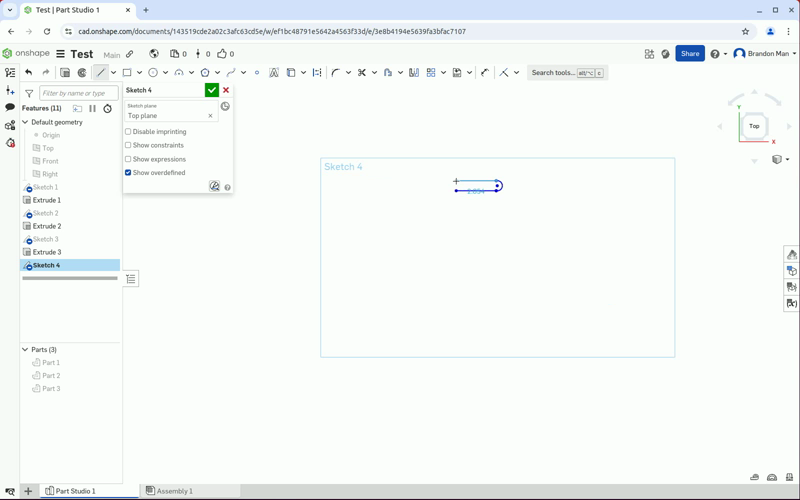
scroll(6)
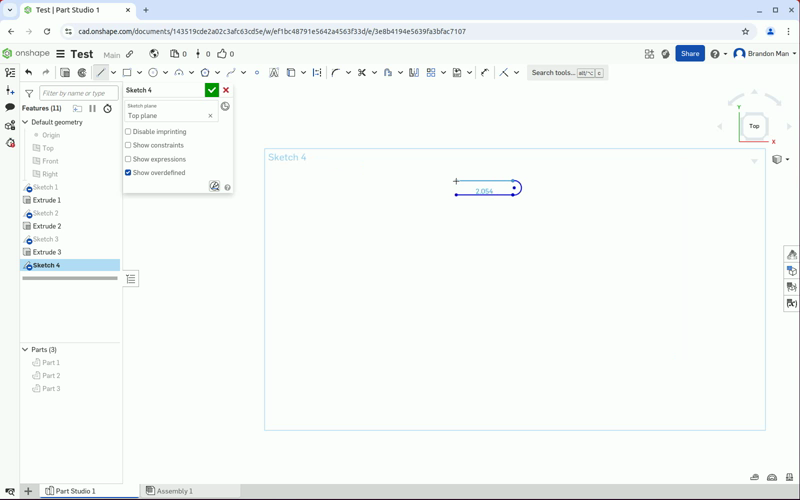
scroll(6)
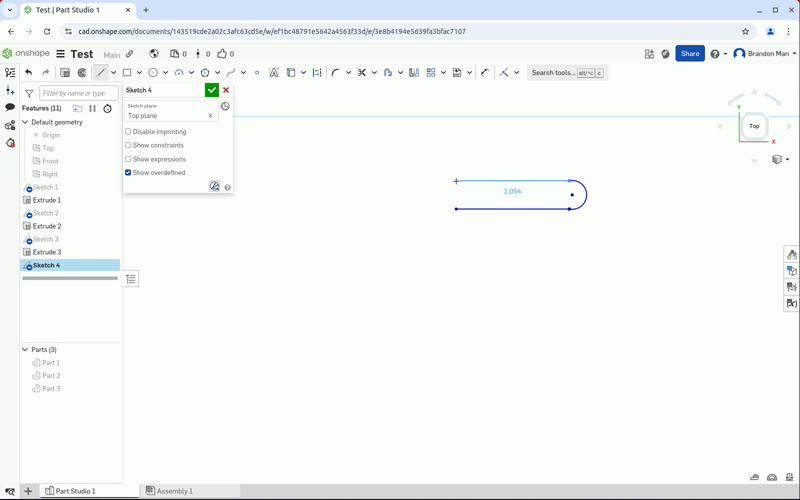
click(456, 180)
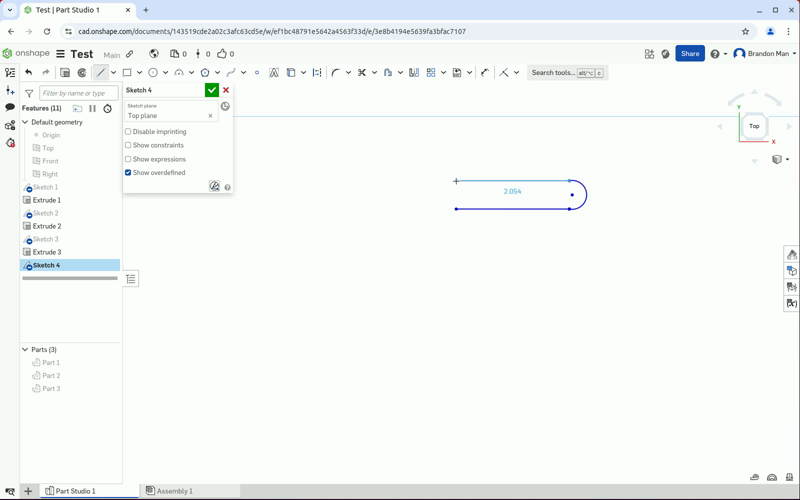
scroll(-6)
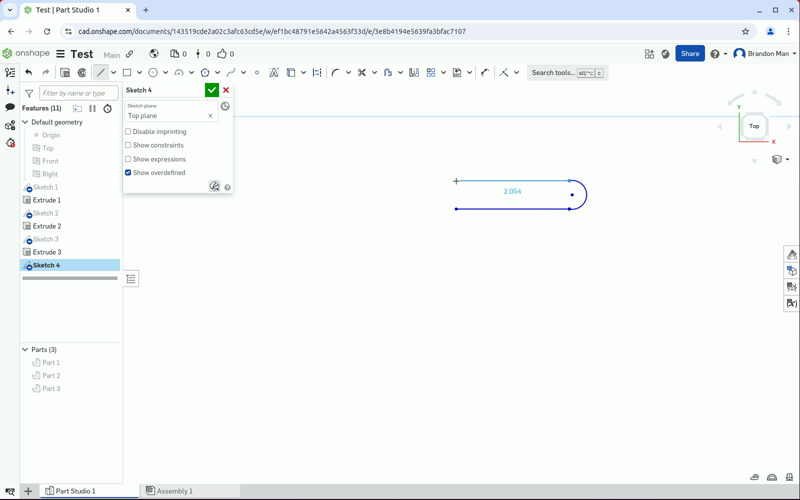
scroll(-6)
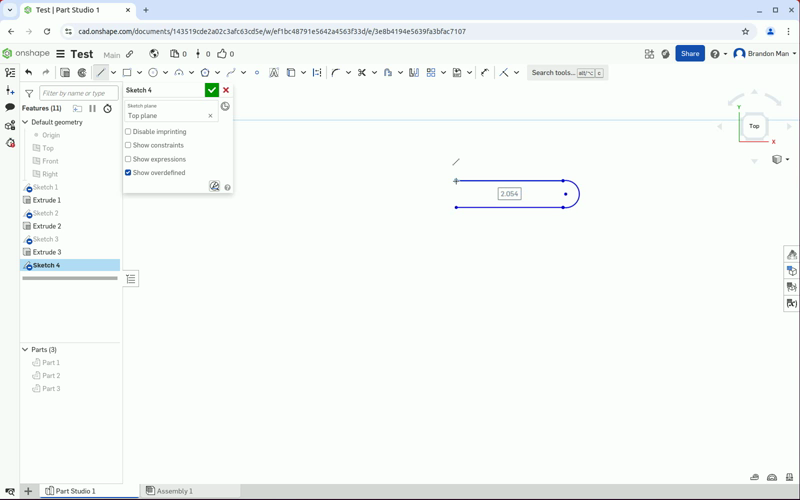
scroll(-6)
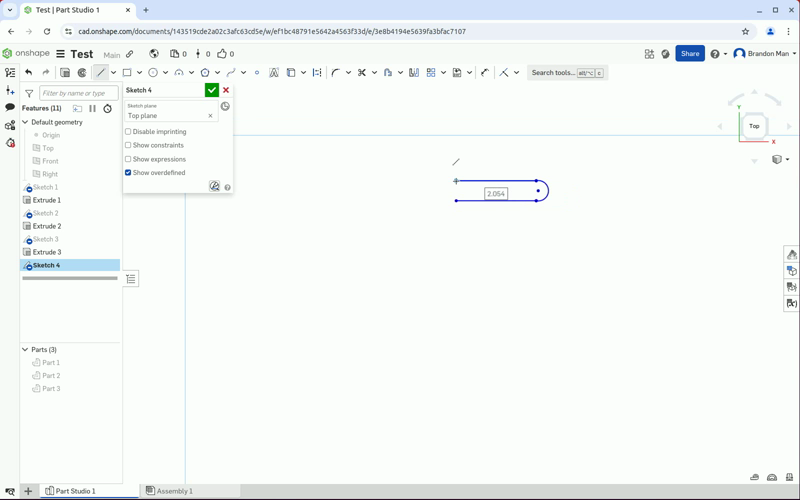
scroll(-6)
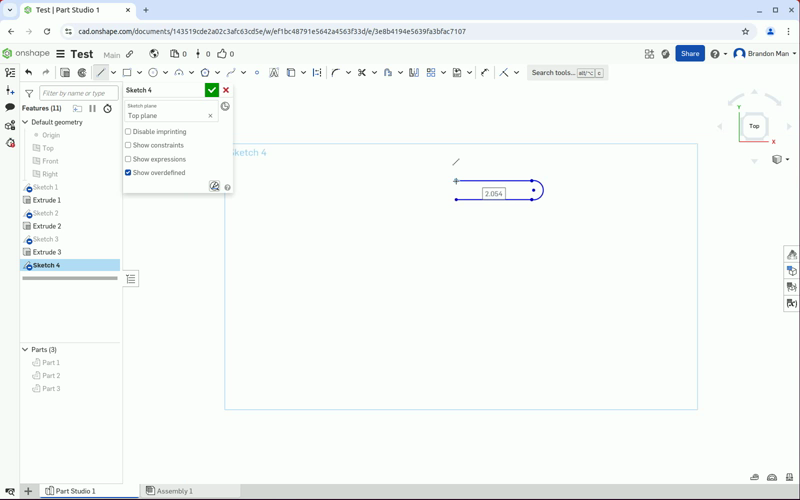
scroll(-6)
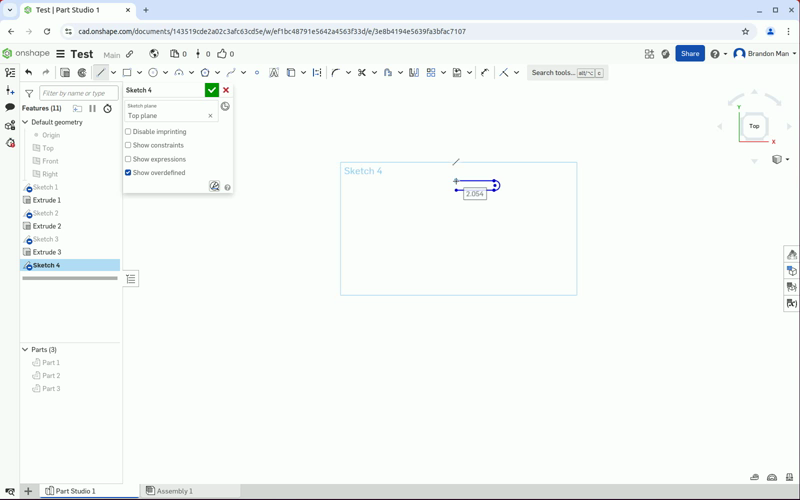
scroll(-6)
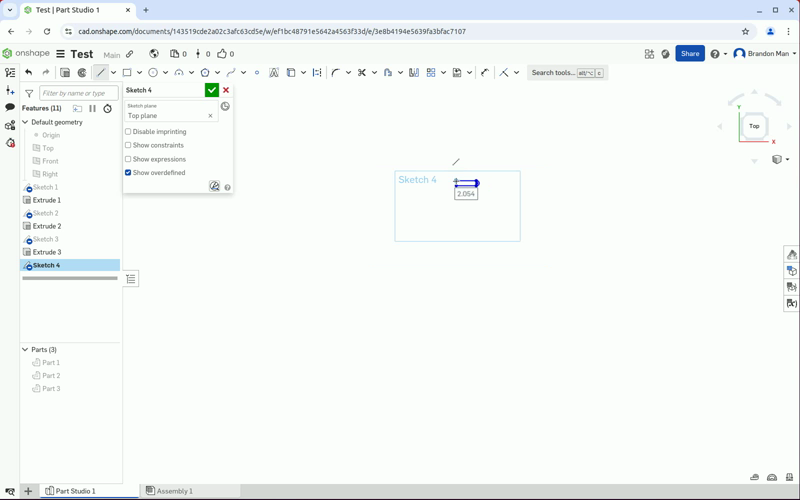
scroll(-6)
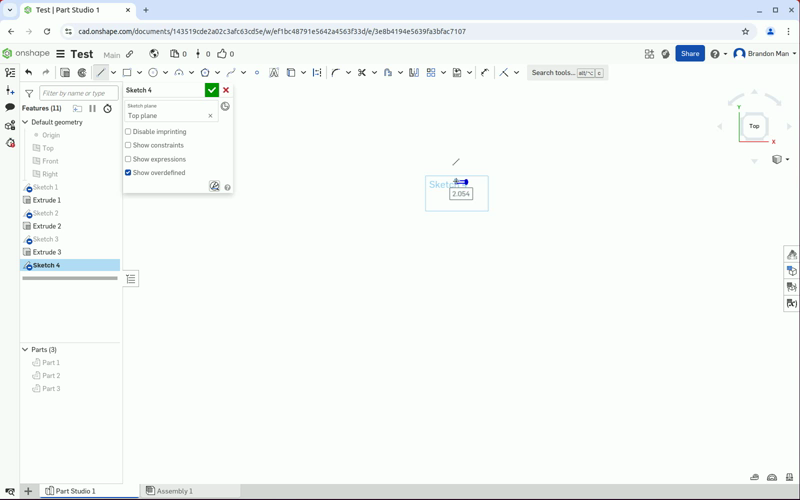
key_up(shift)
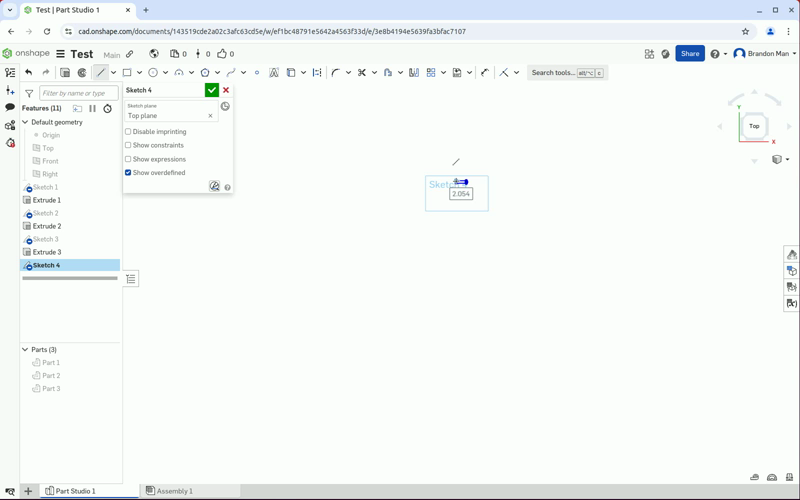
key(esc)
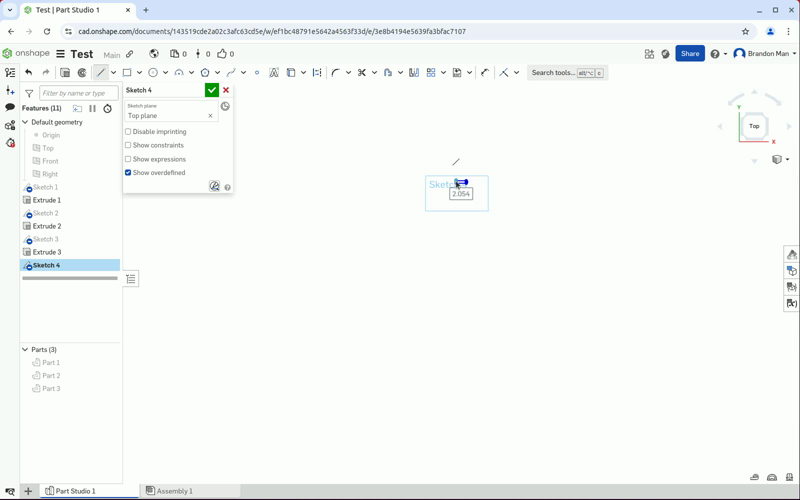
key(a)
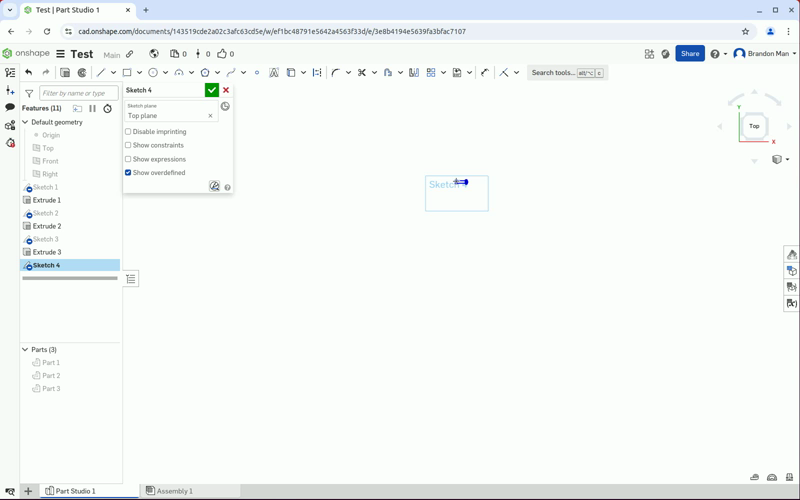
mouse_move(456, 180)
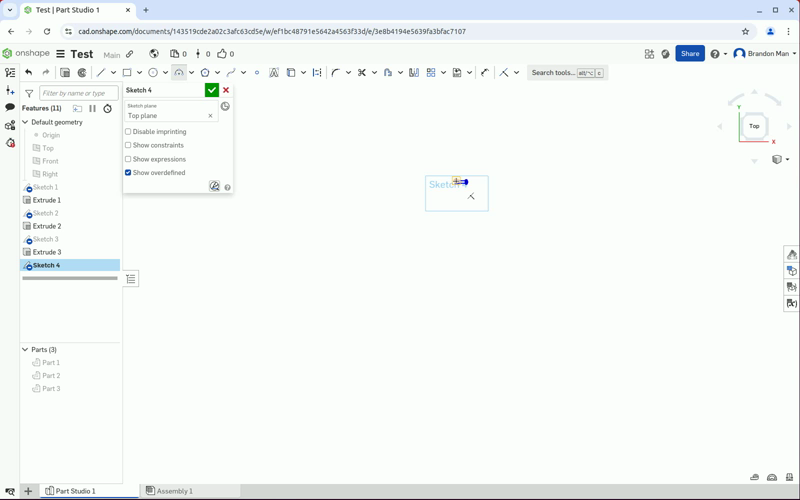
scroll(6)
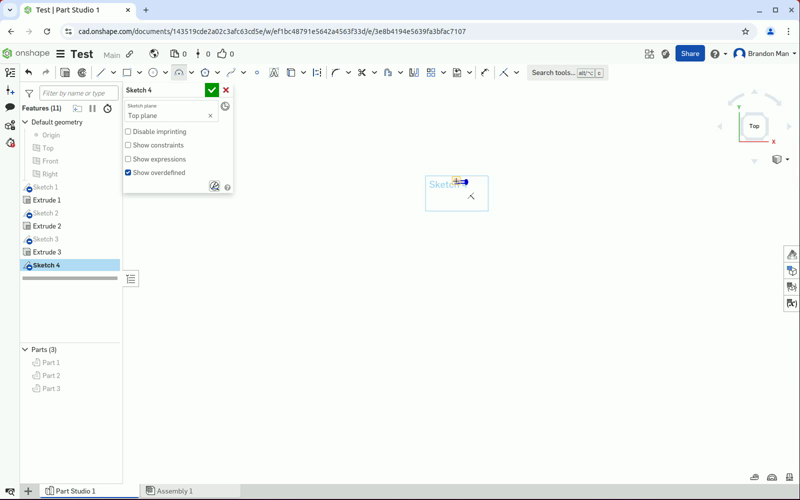
scroll(6)
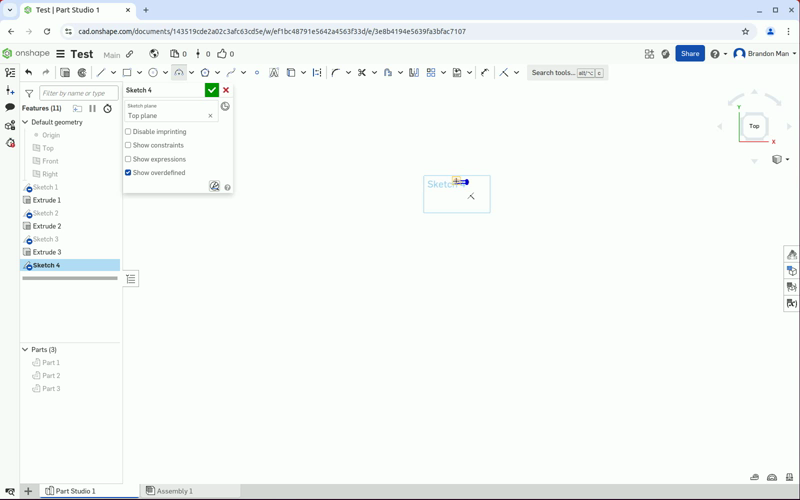
scroll(6)
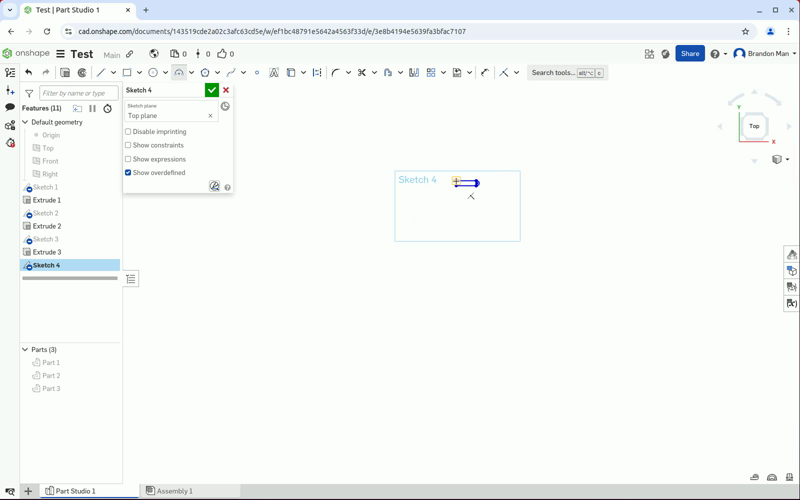
scroll(6)
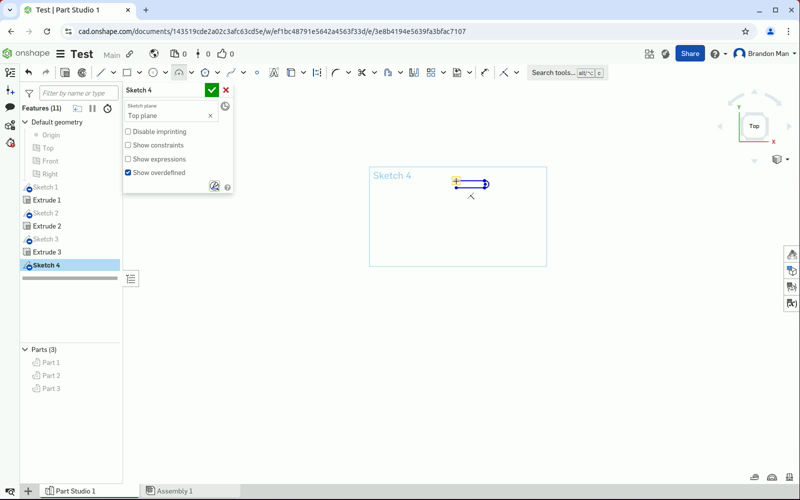
scroll(6)
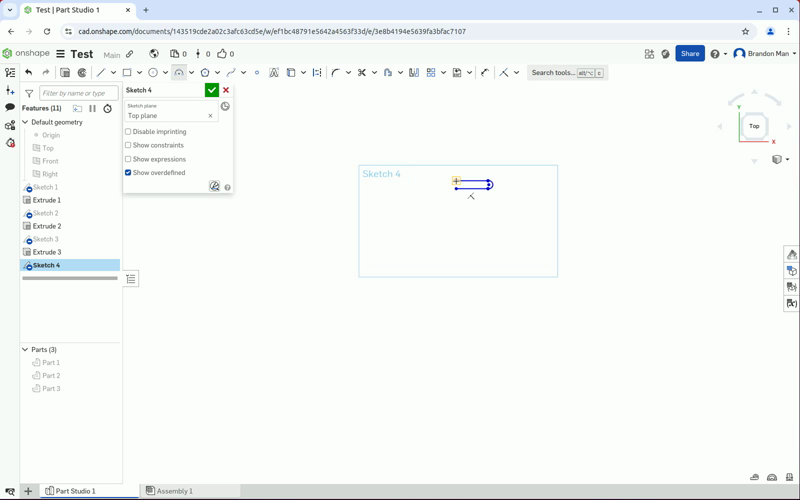
scroll(6)
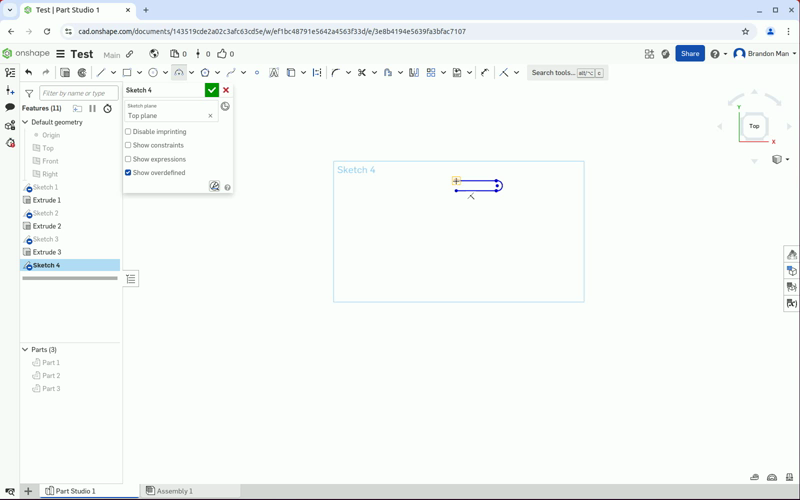
scroll(6)
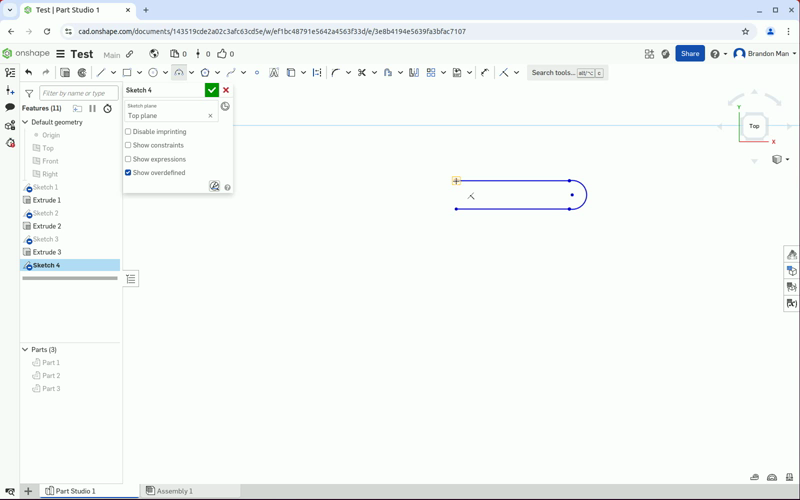
click(456, 180)
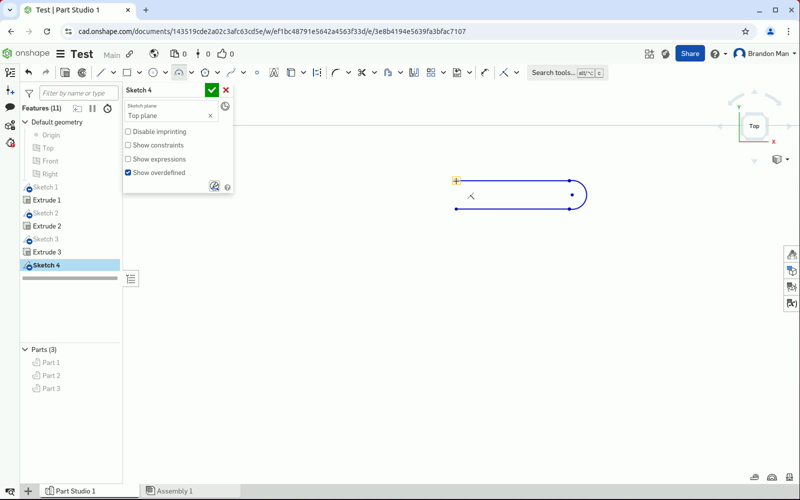
scroll(-6)
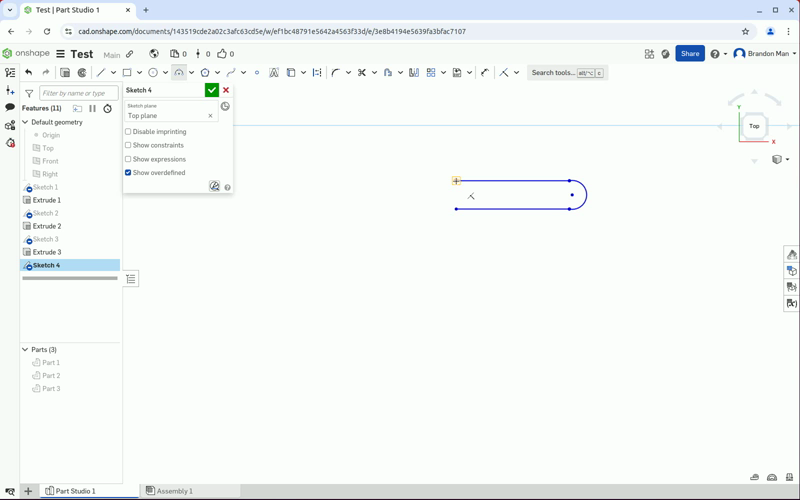
scroll(-6)
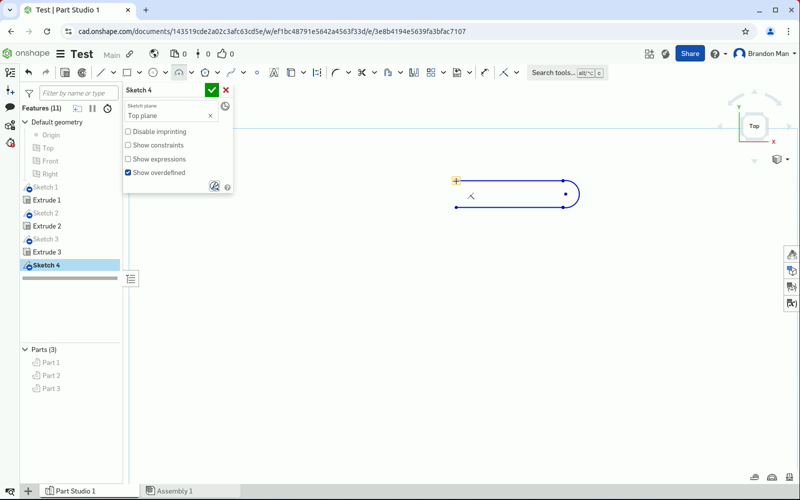
scroll(-6)
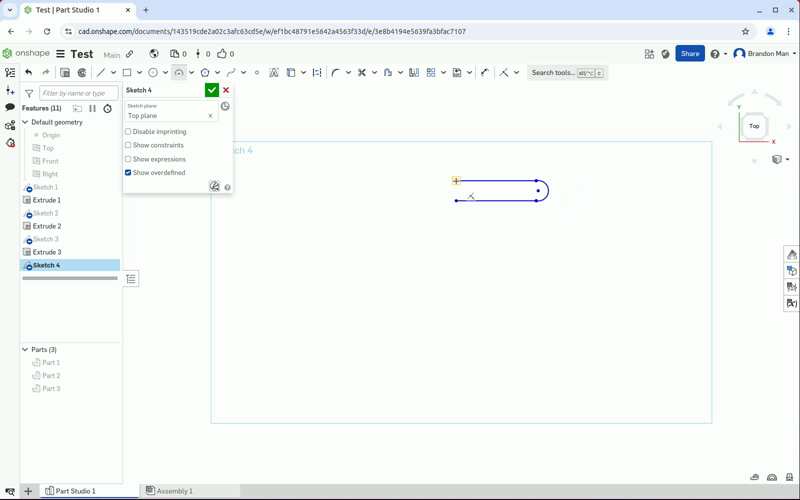
scroll(-6)
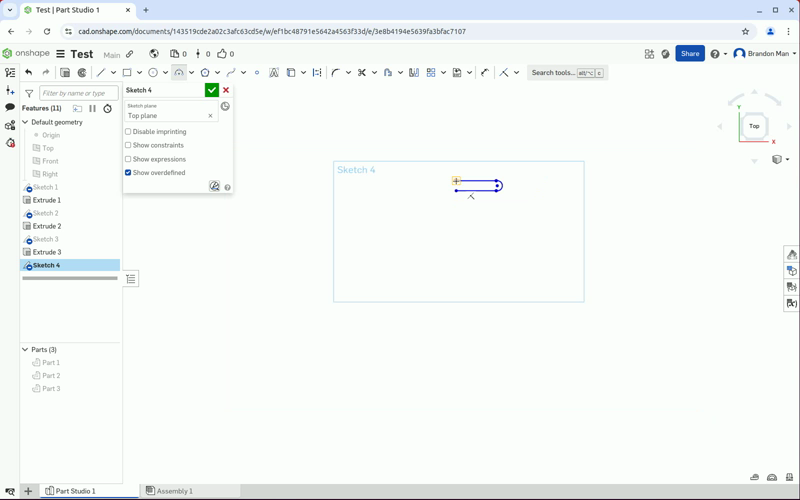
scroll(-6)
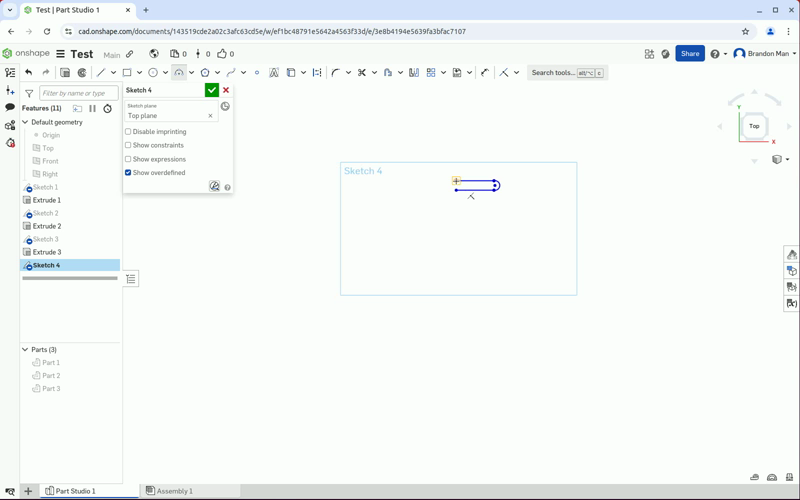
scroll(-6)
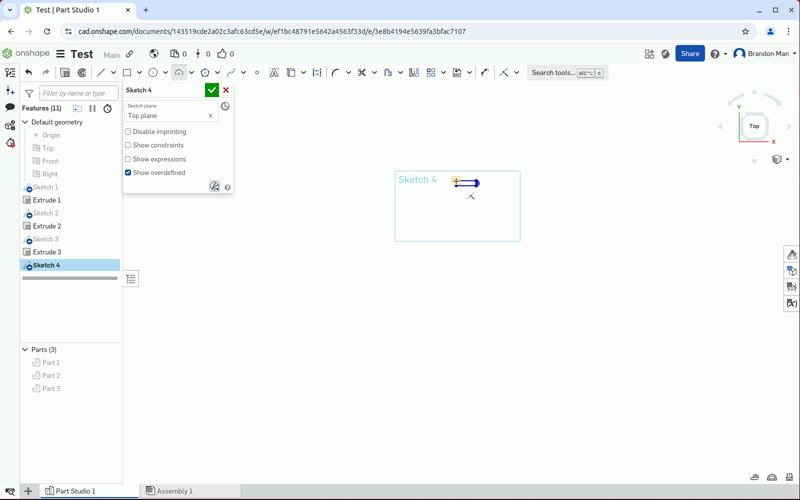
scroll(-6)
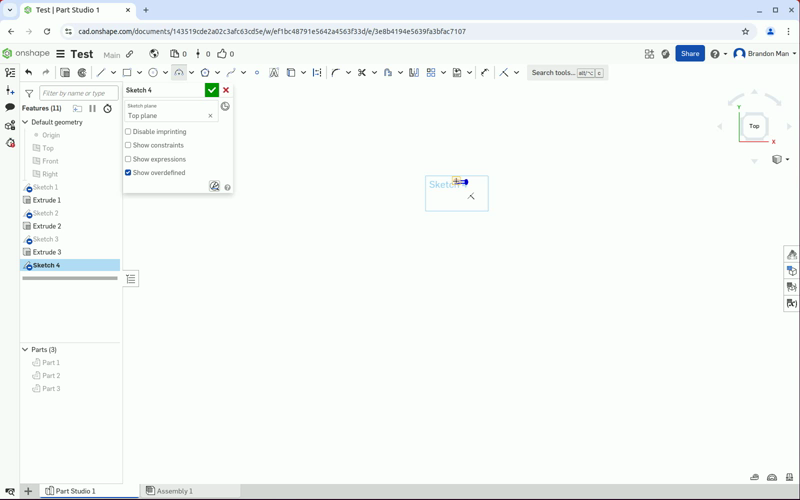
mouse_move(456, 183)
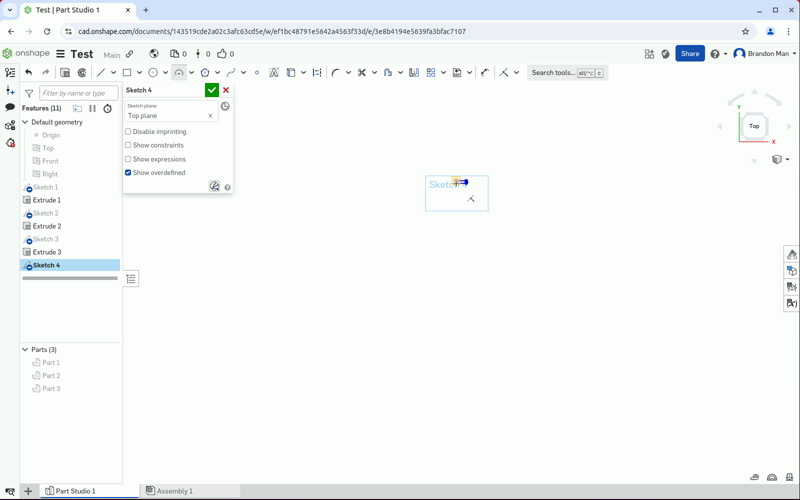
scroll(6)
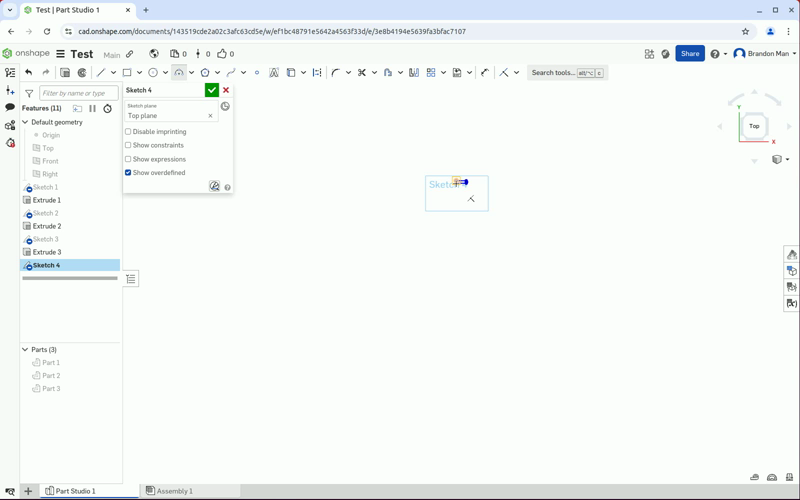
scroll(6)
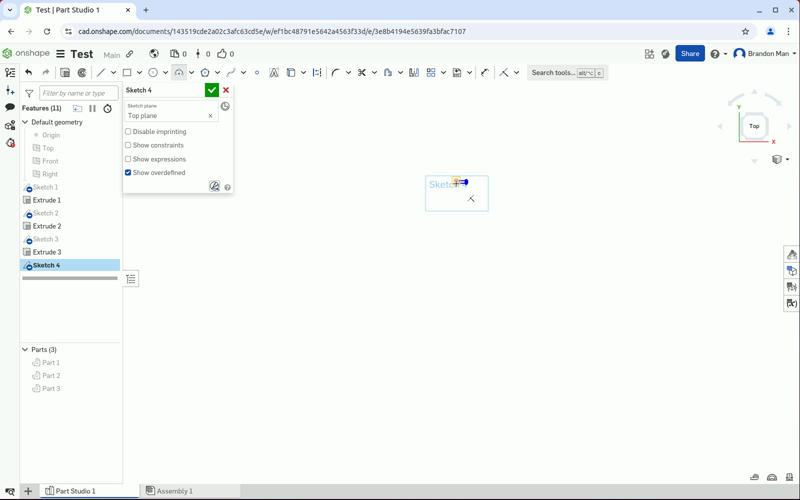
scroll(6)
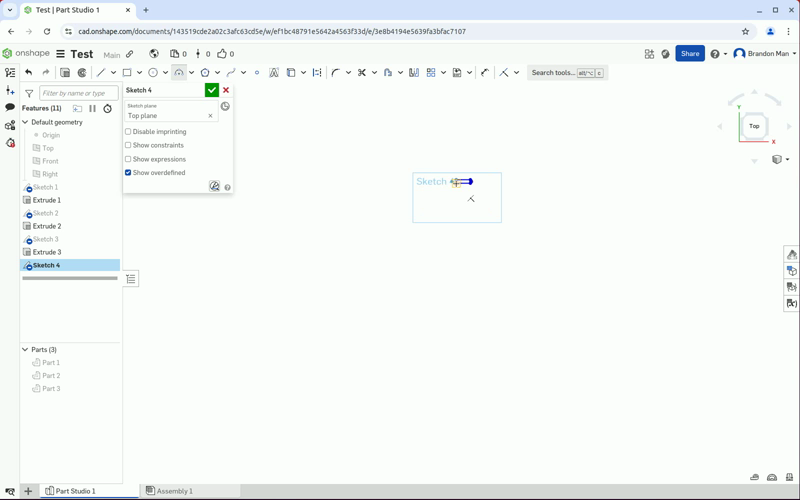
scroll(6)
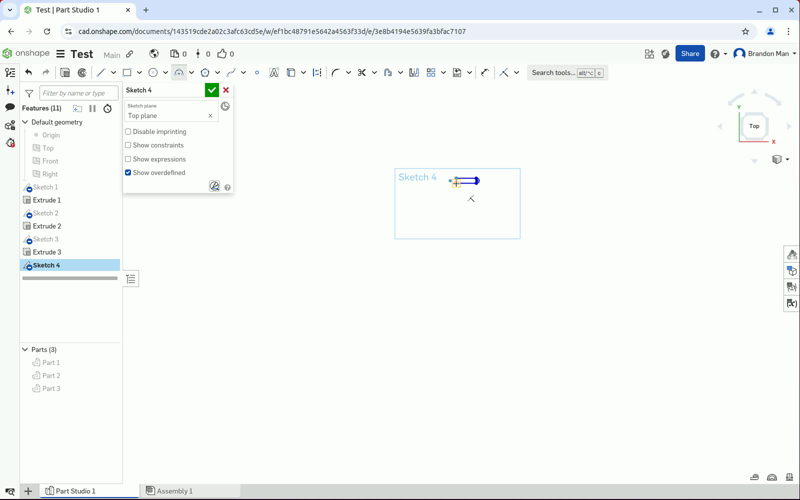
scroll(6)
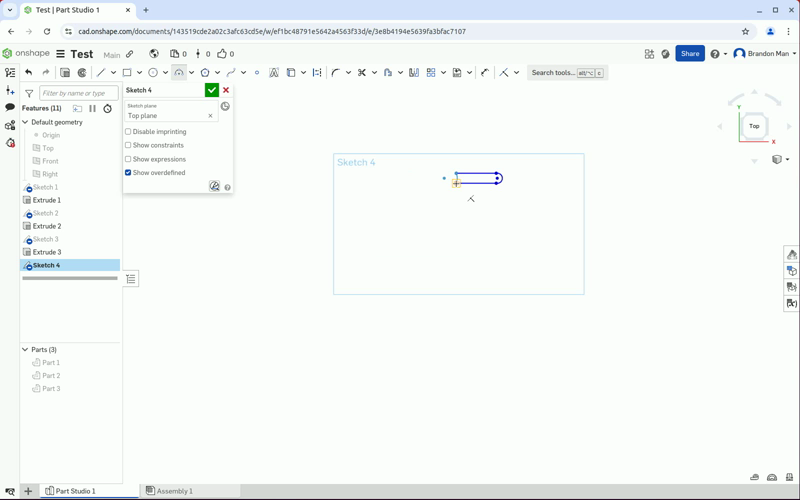
scroll(6)
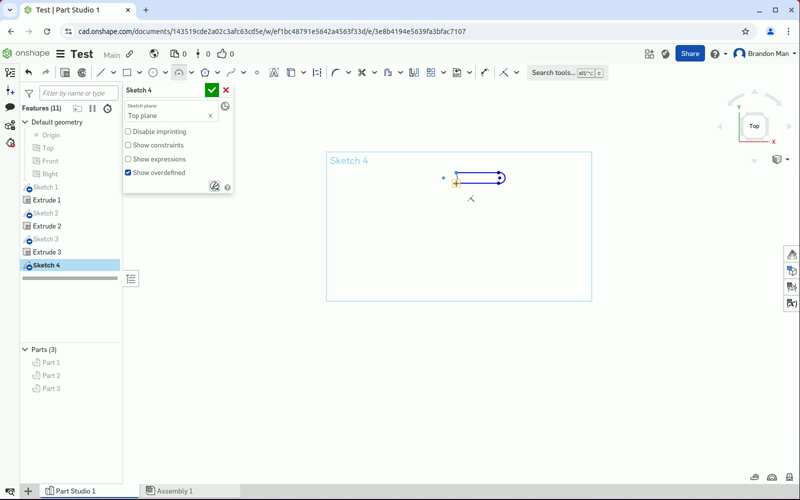
scroll(6)
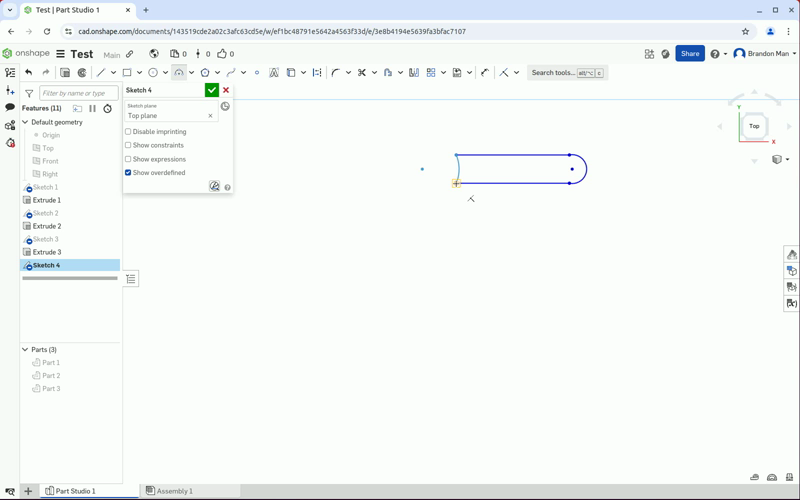
click(456, 183)
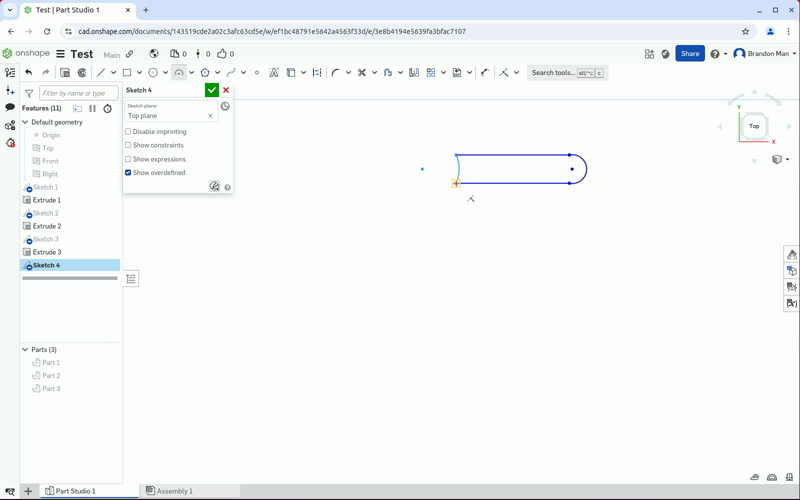
scroll(-6)
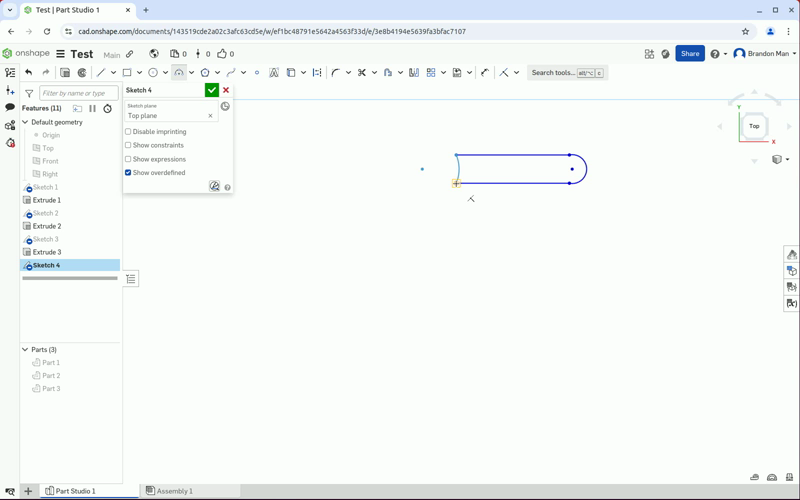
scroll(-6)
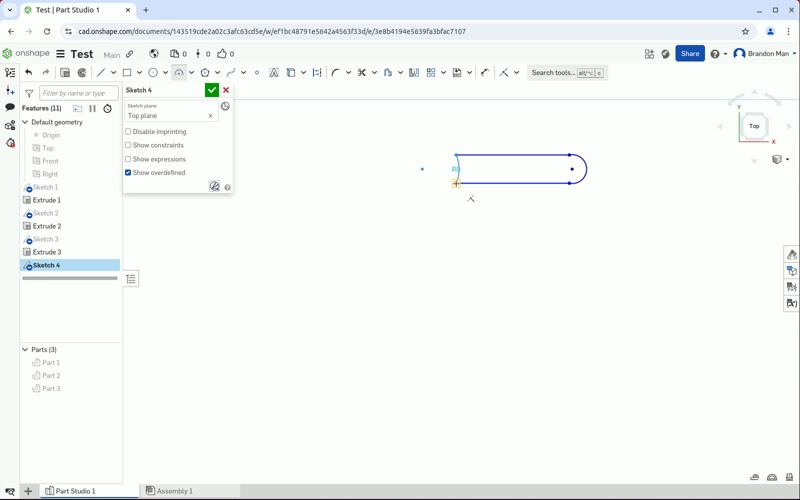
scroll(-6)
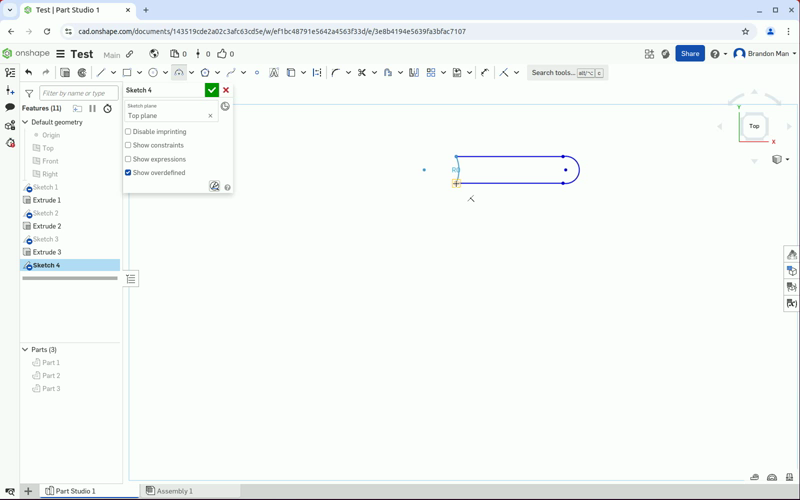
scroll(-6)
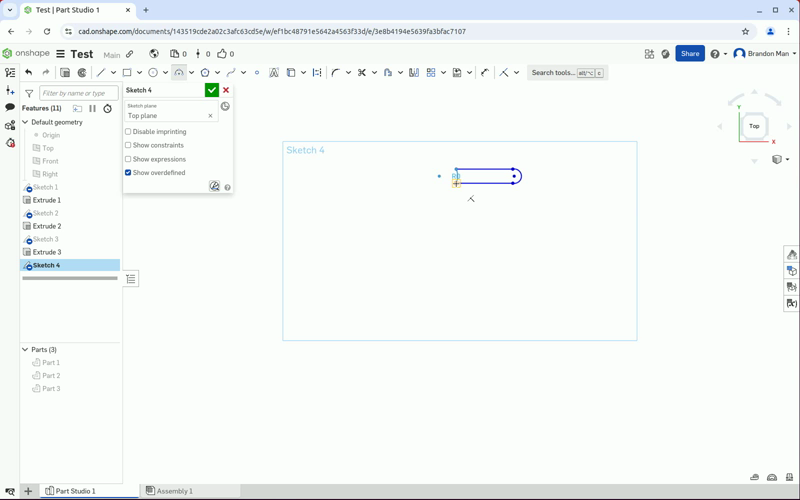
scroll(-6)
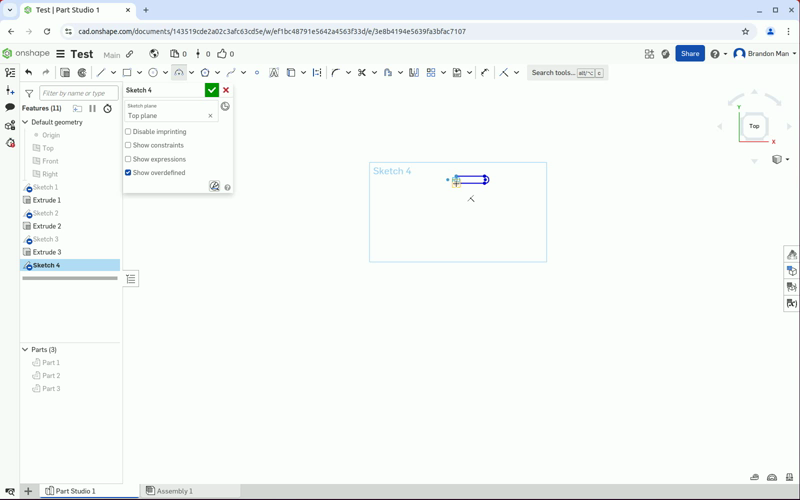
scroll(-6)
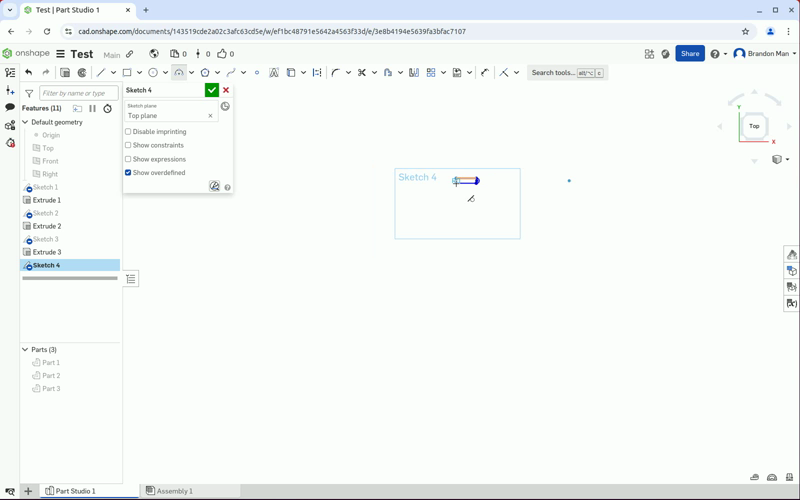
scroll(-6)
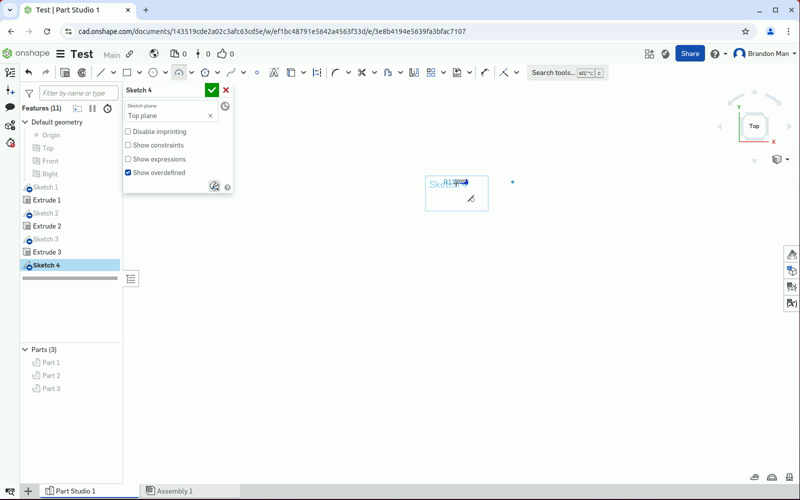
key_down(shift)
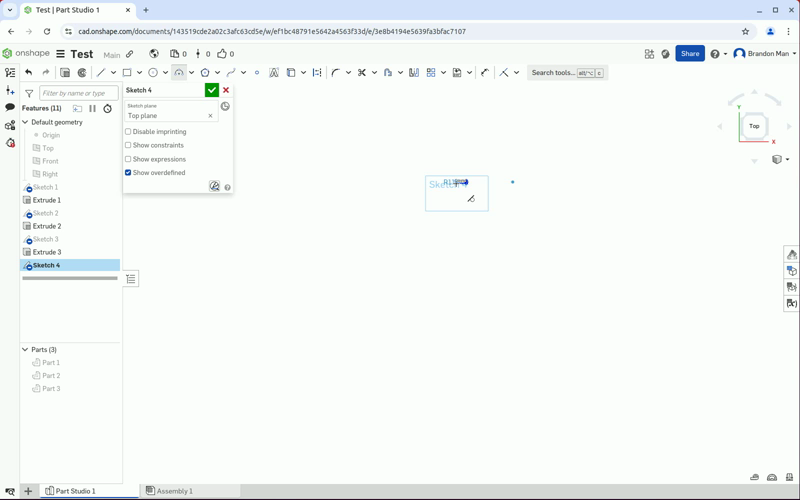
mouse_move(454, 182)
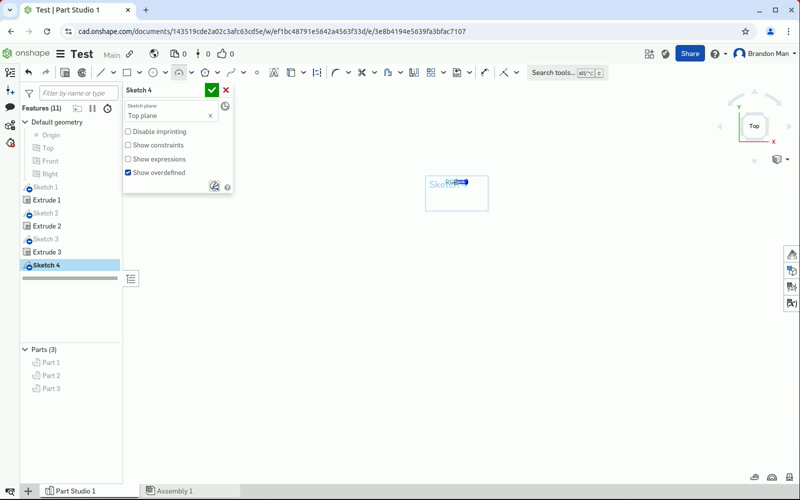
scroll(6)
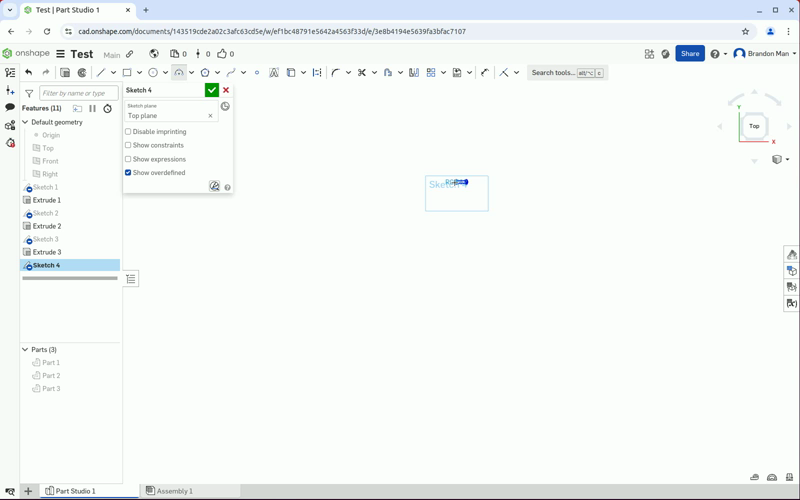
scroll(6)
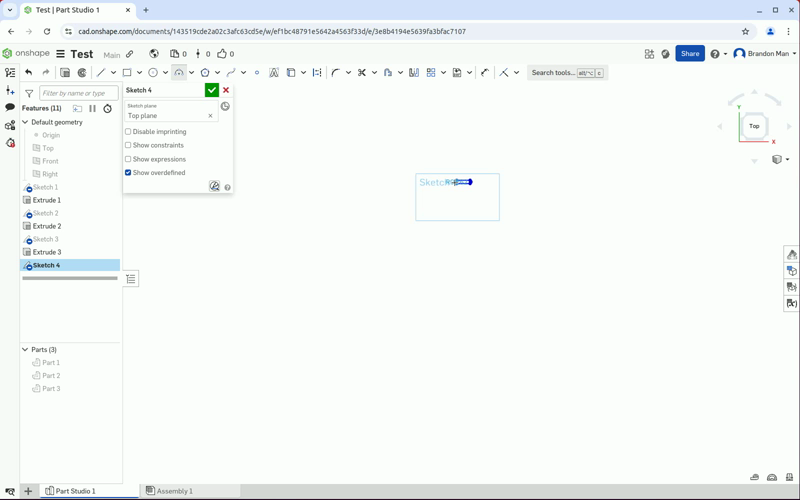
scroll(6)
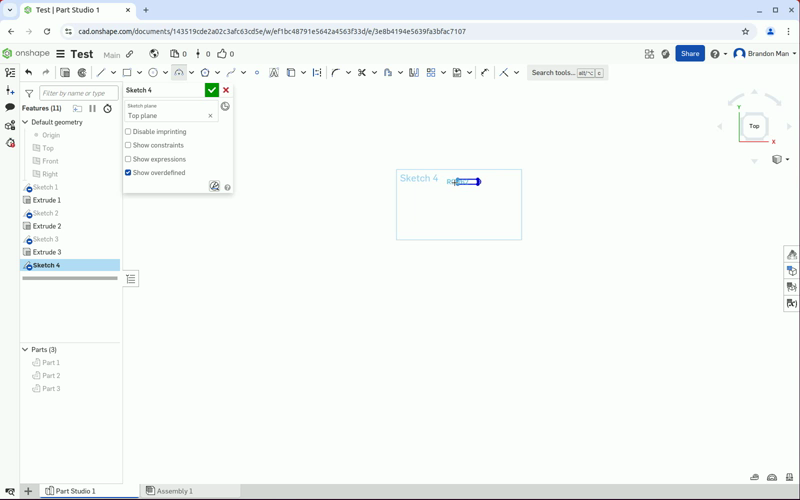
scroll(6)
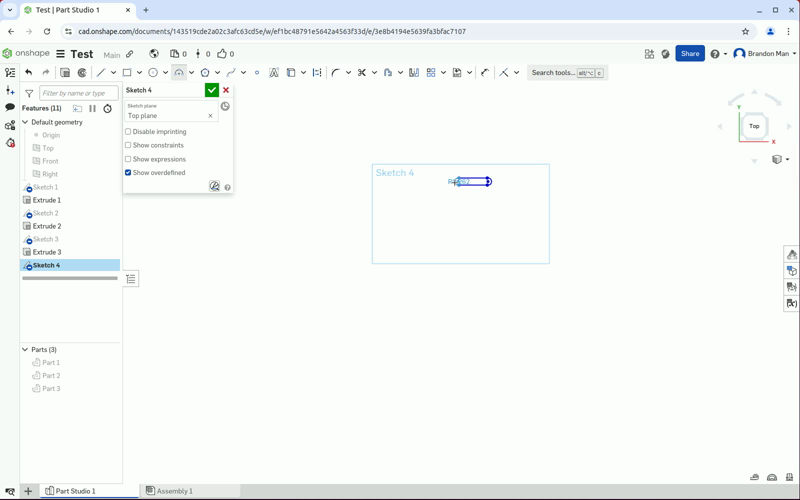
scroll(6)
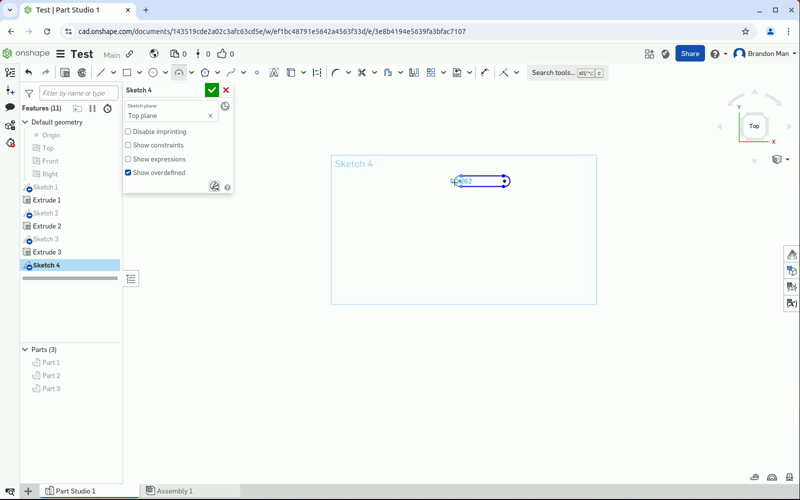
scroll(6)
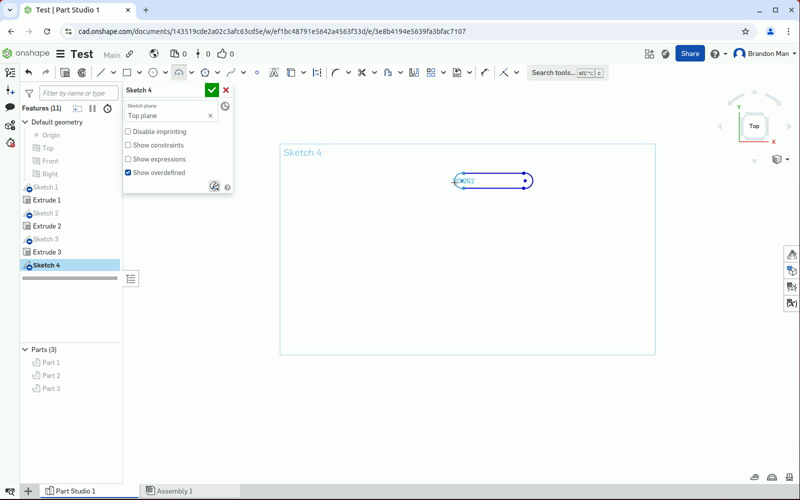
scroll(6)
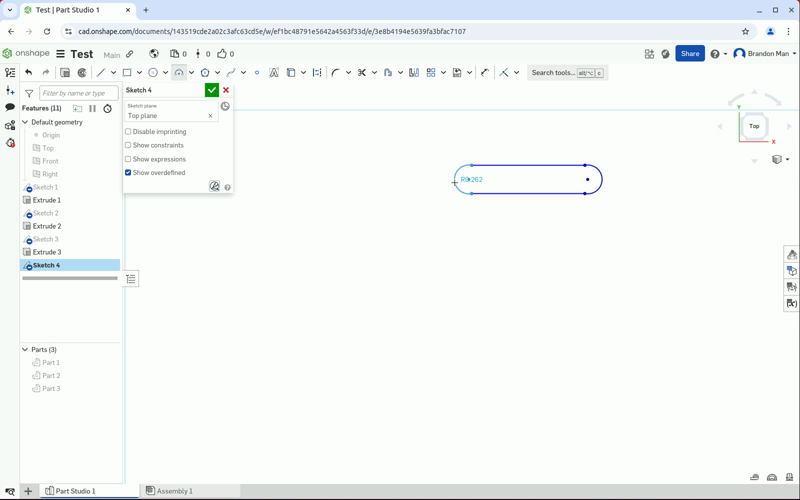
click(454, 182)
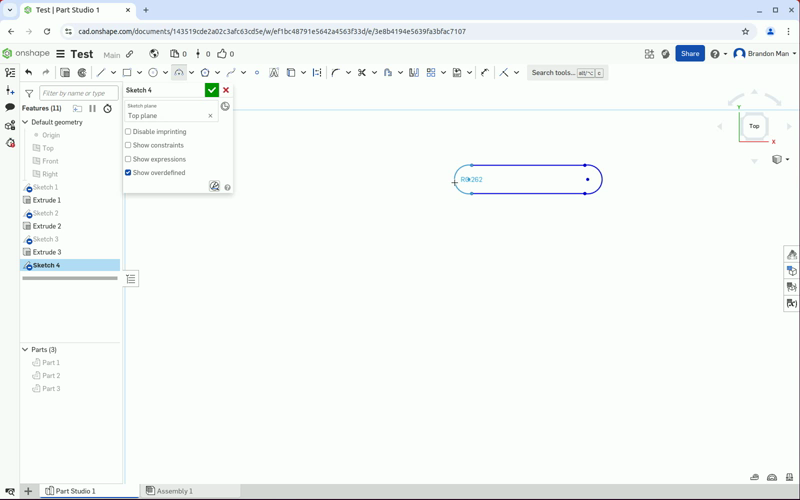
scroll(-6)
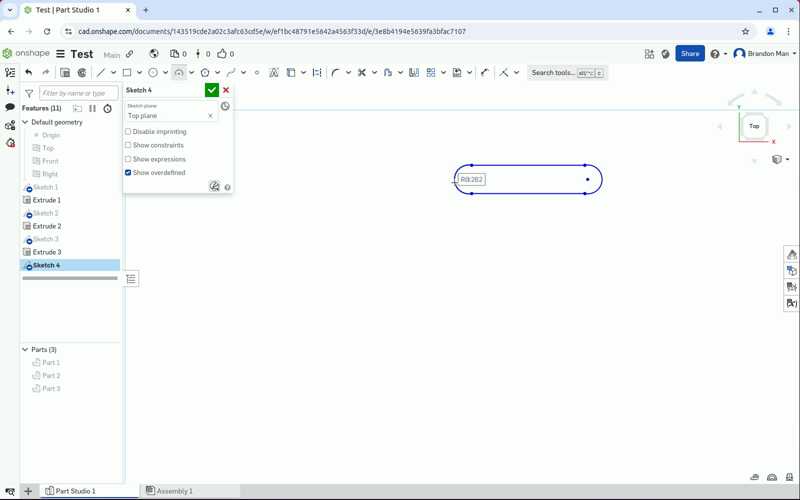
scroll(-6)
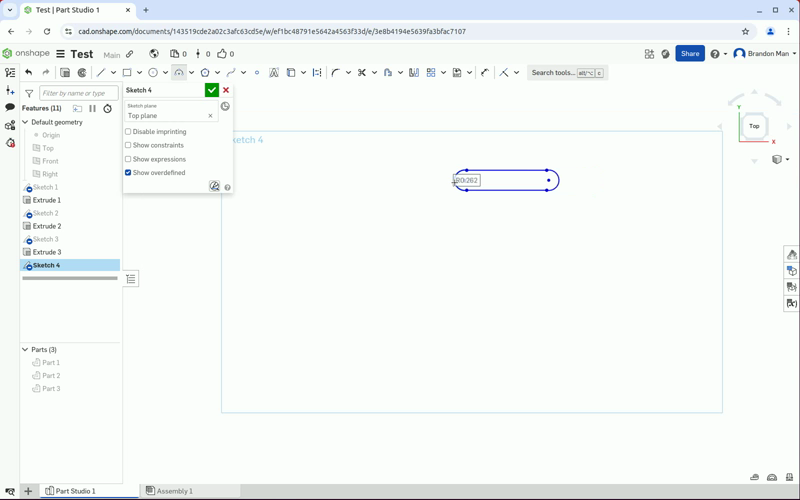
scroll(-6)
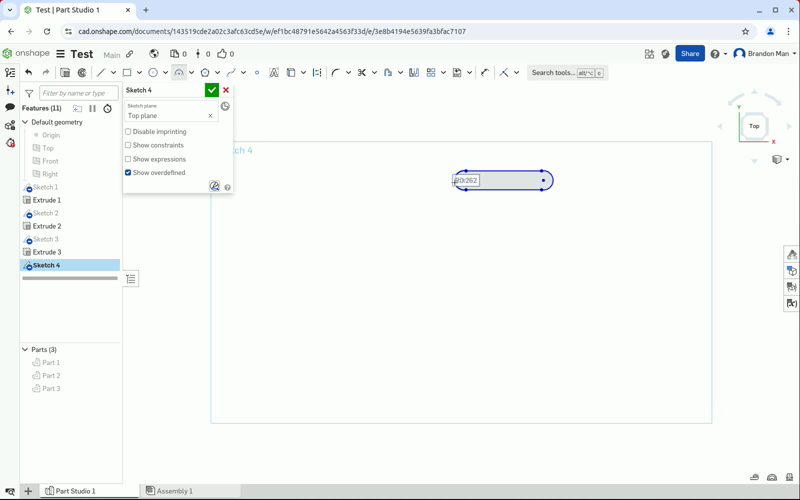
scroll(-6)
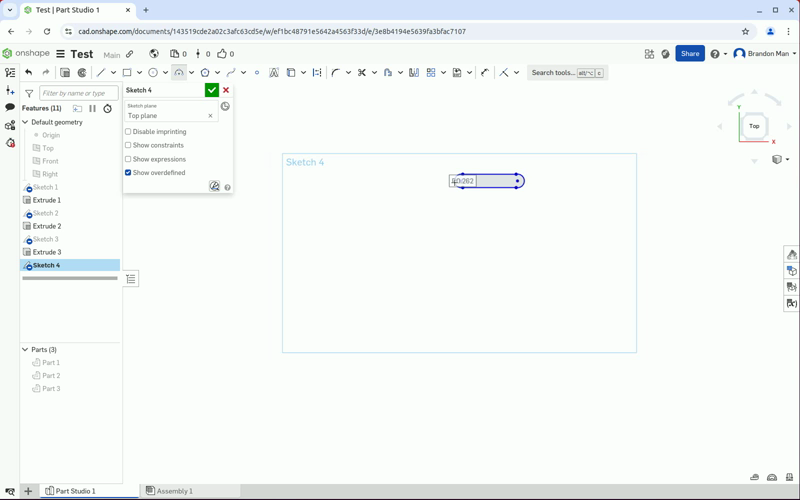
scroll(-6)
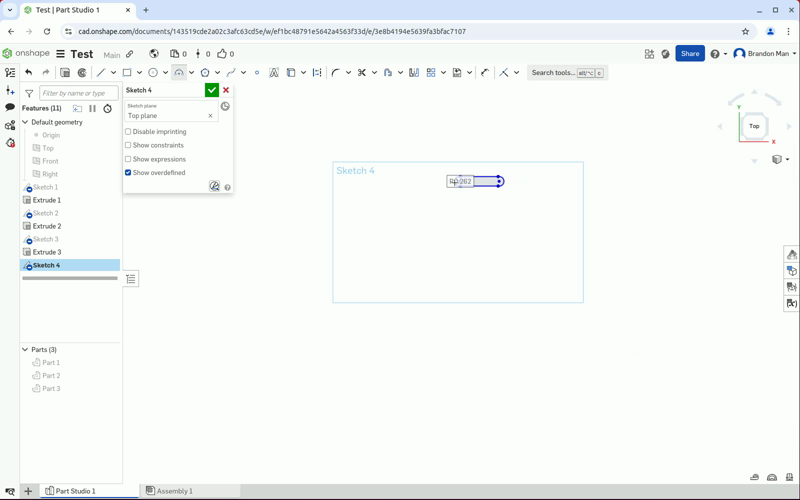
scroll(-6)
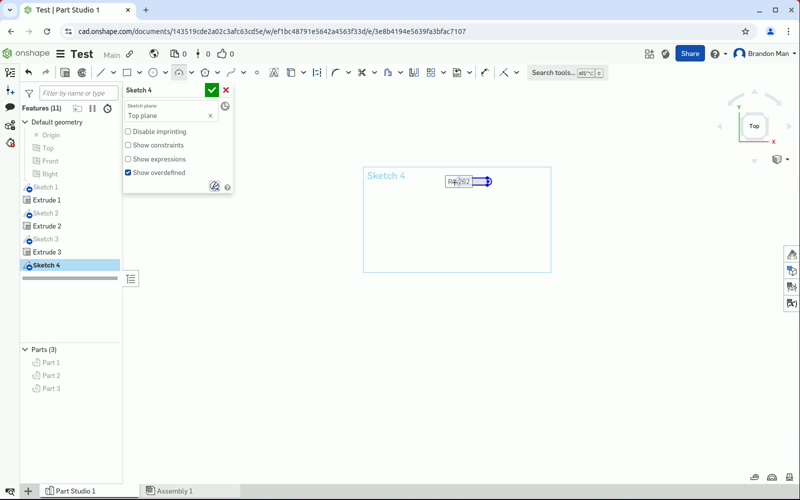
scroll(-6)
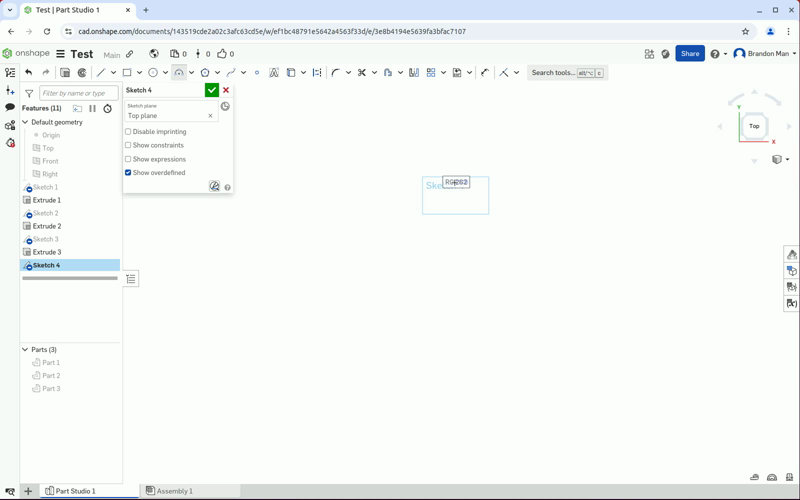
key_up(shift)
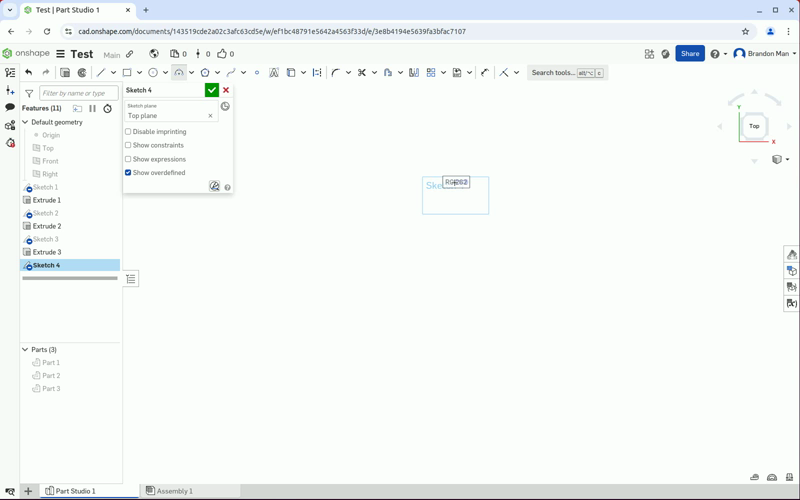
key(esc)
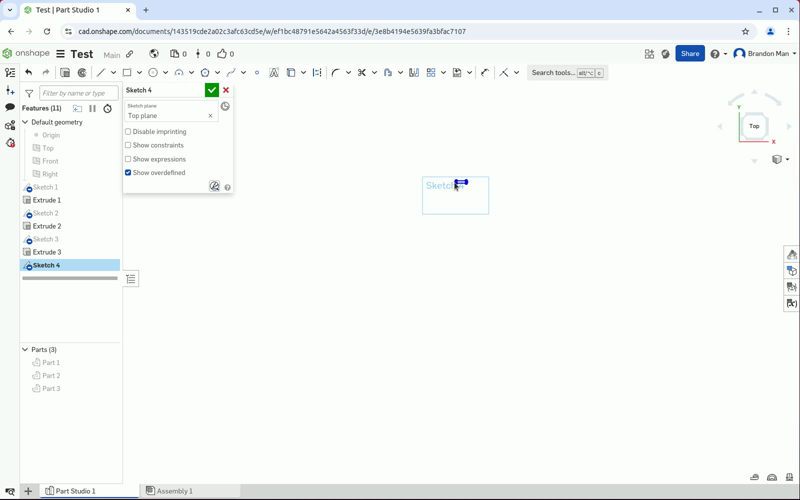
mouse_move(464, 180)
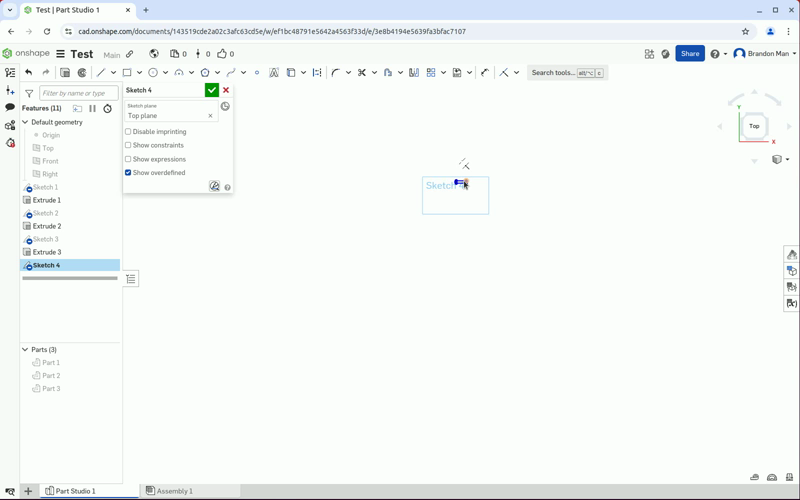
scroll(6)
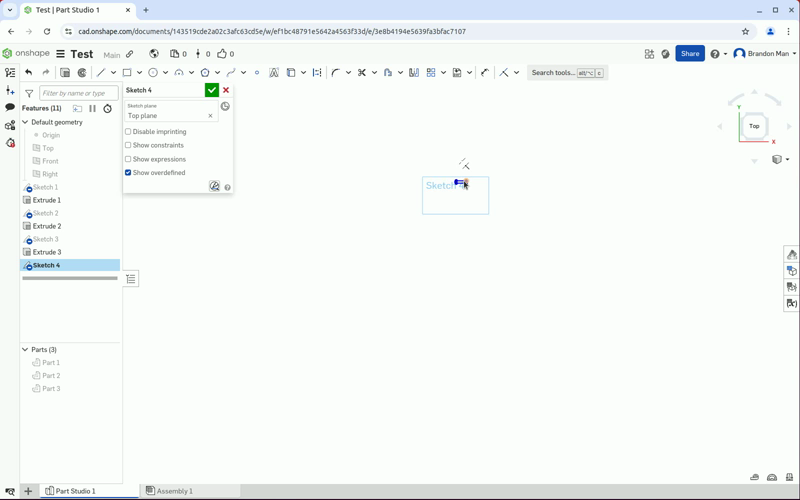
scroll(6)
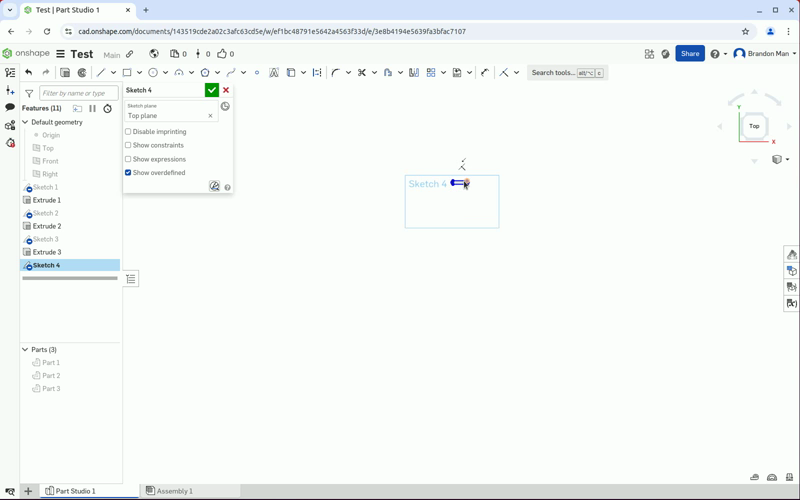
scroll(6)
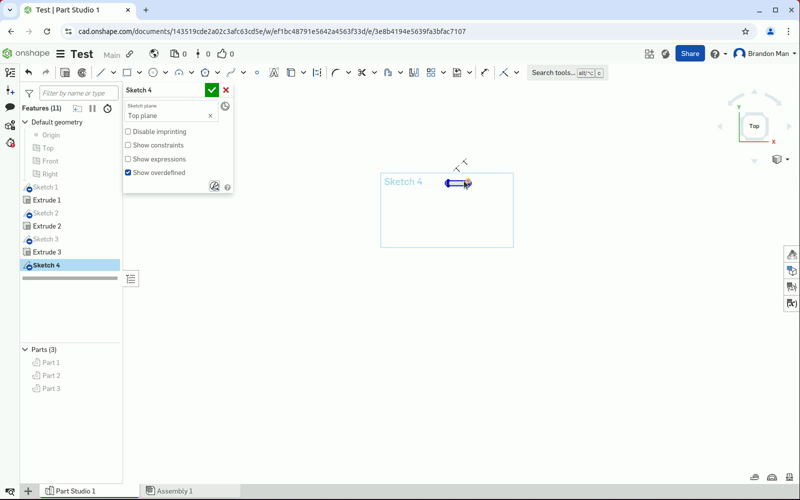
scroll(6)
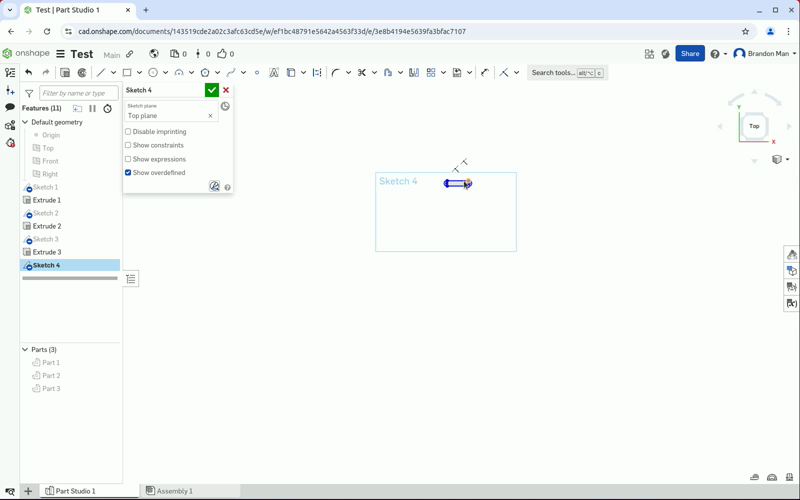
scroll(6)
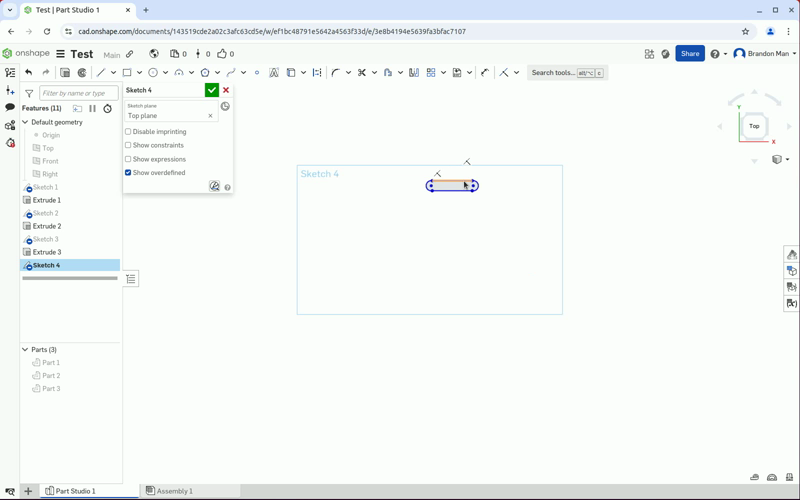
scroll(6)
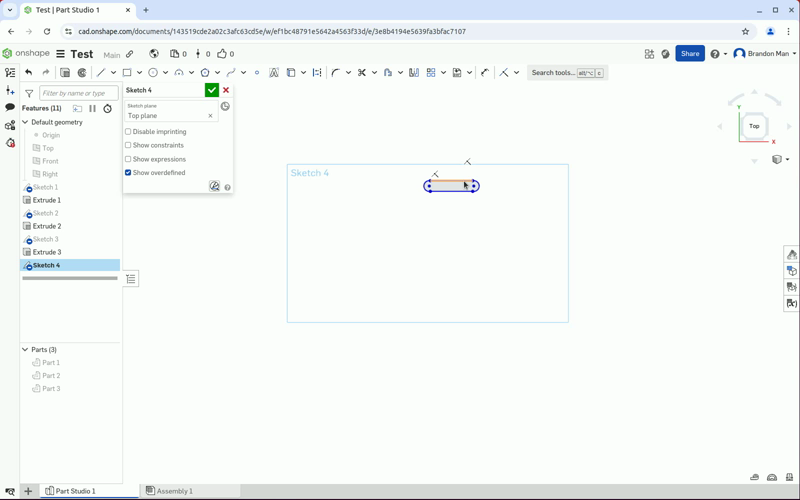
scroll(6)
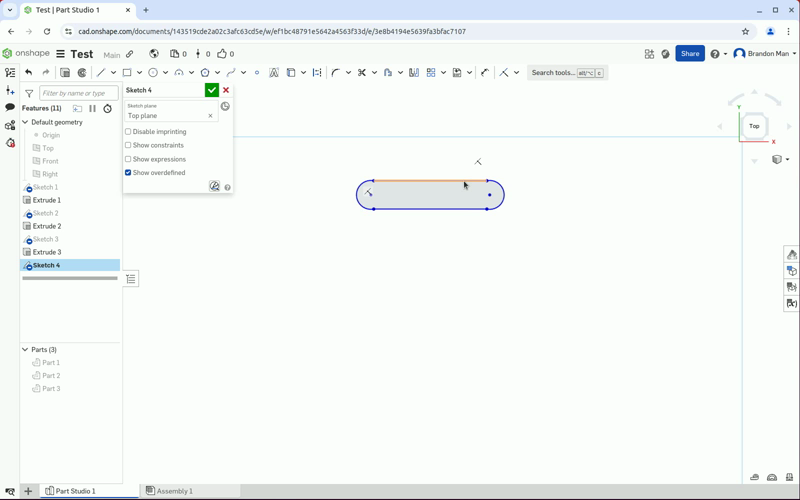
click(464, 180)
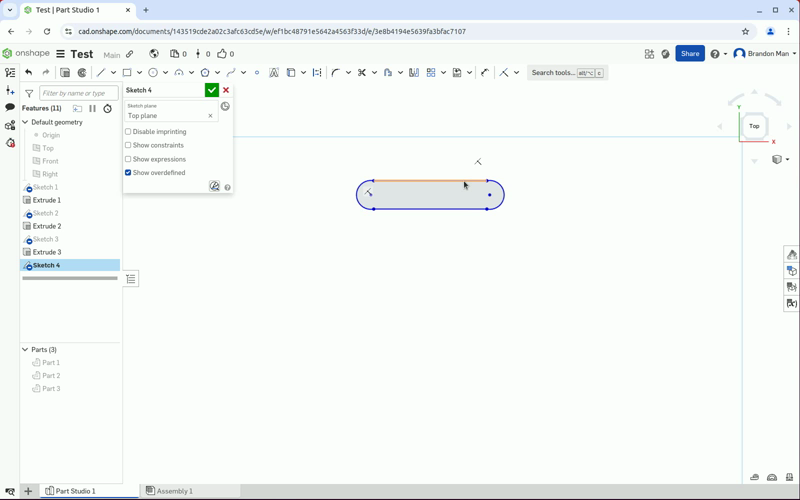
scroll(-6)
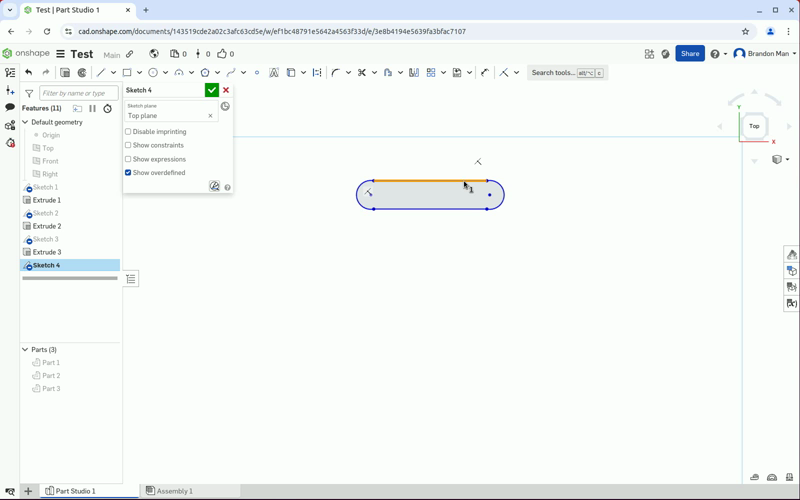
scroll(-6)
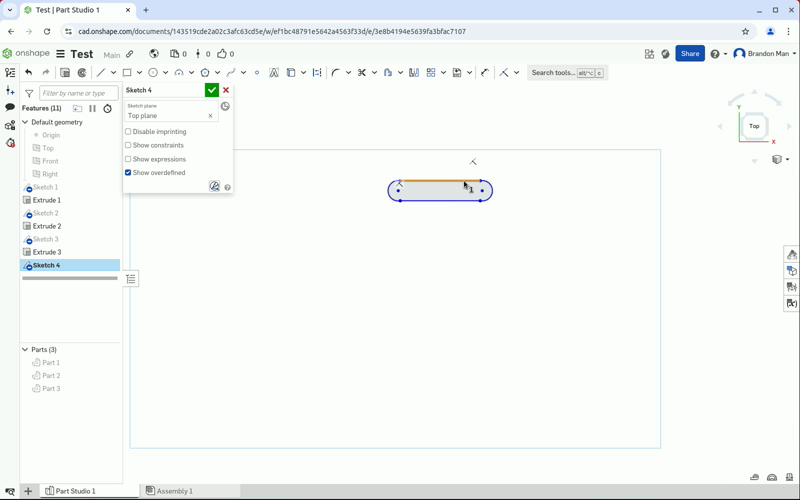
scroll(-6)
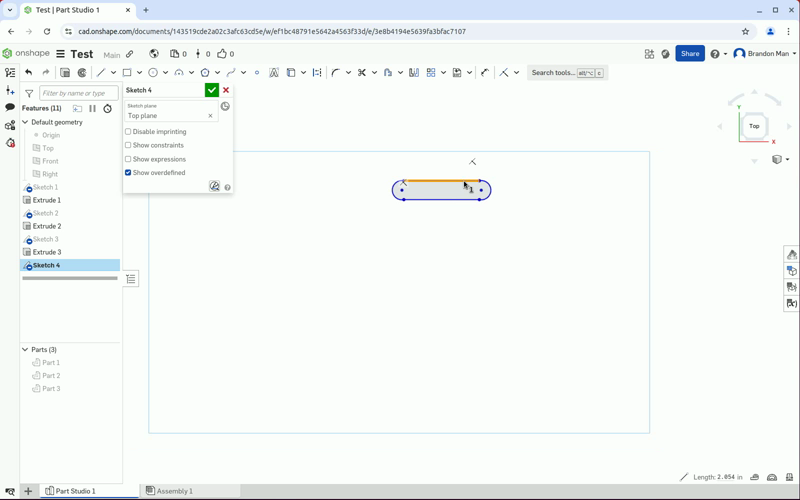
scroll(-6)
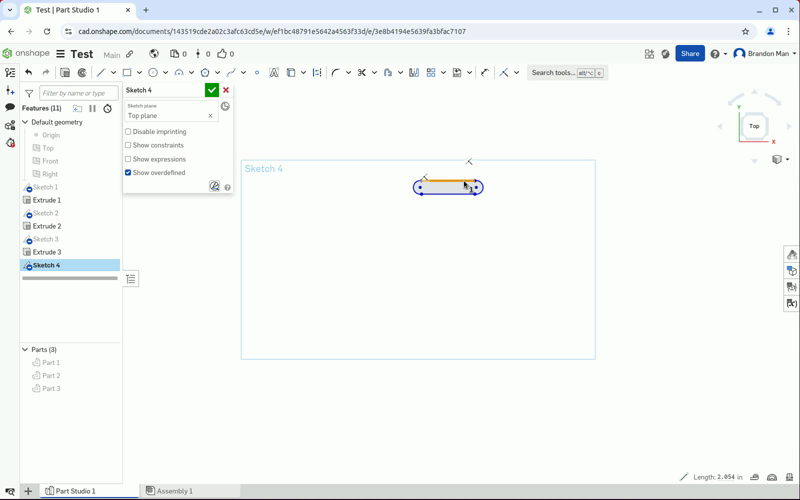
scroll(-6)
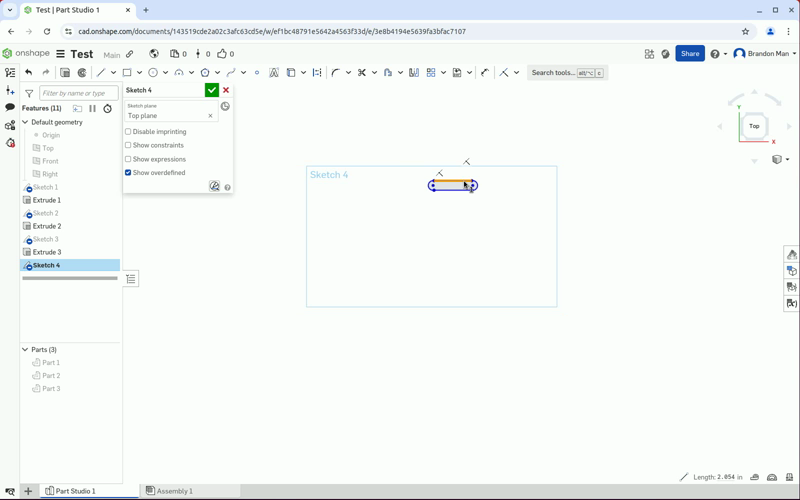
scroll(-6)
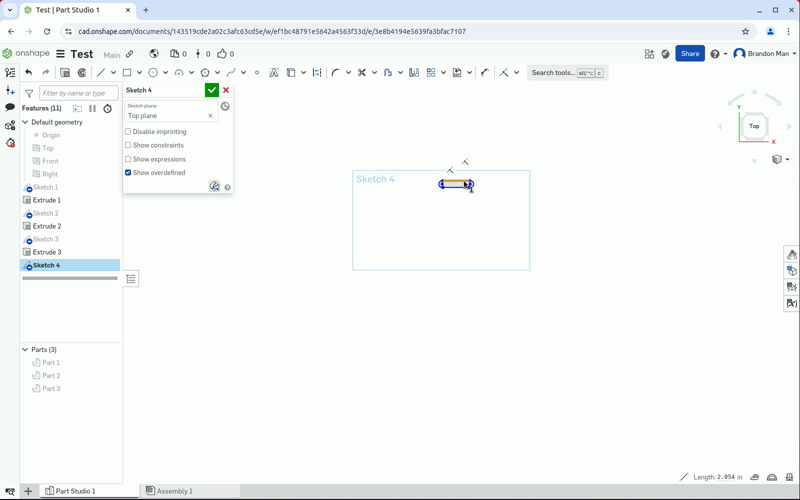
scroll(-6)
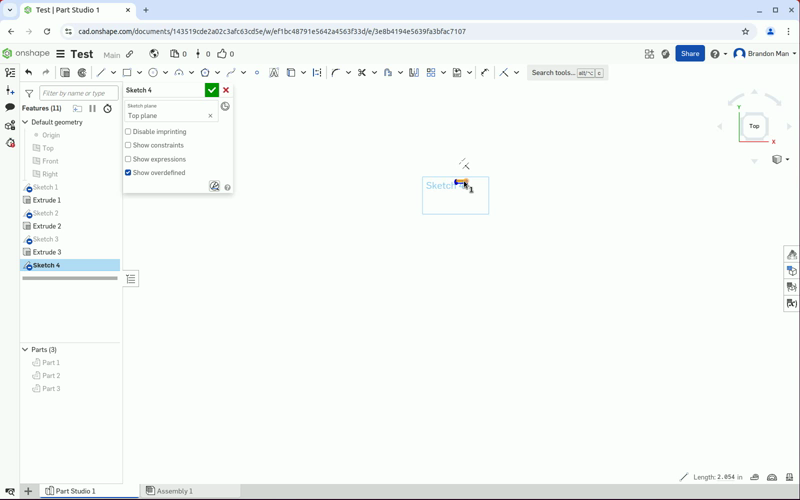
mouse_move(73, 352)
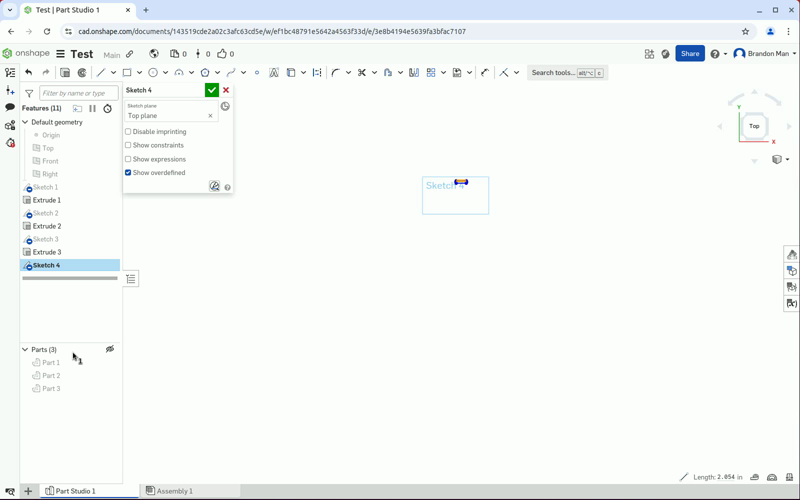
key(shift+y)
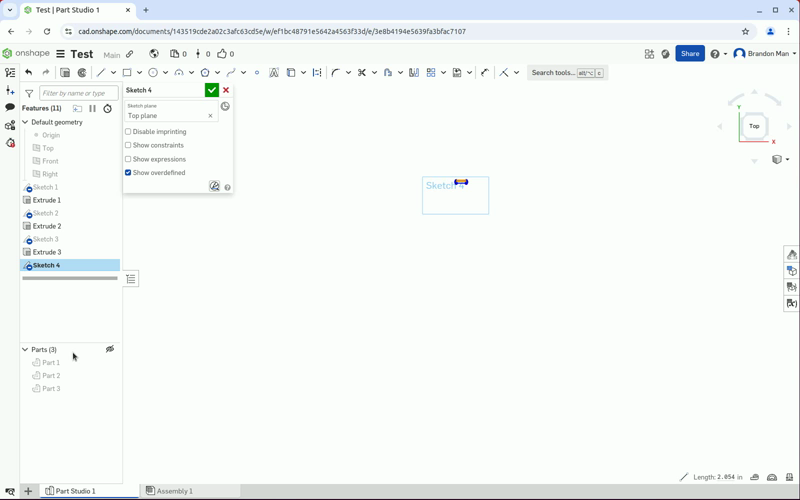
key(shift+e)
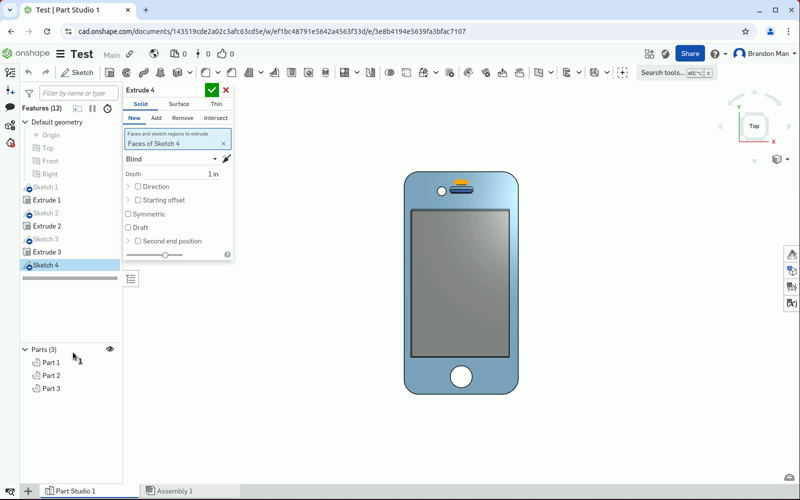
mouse_move(143, 106)
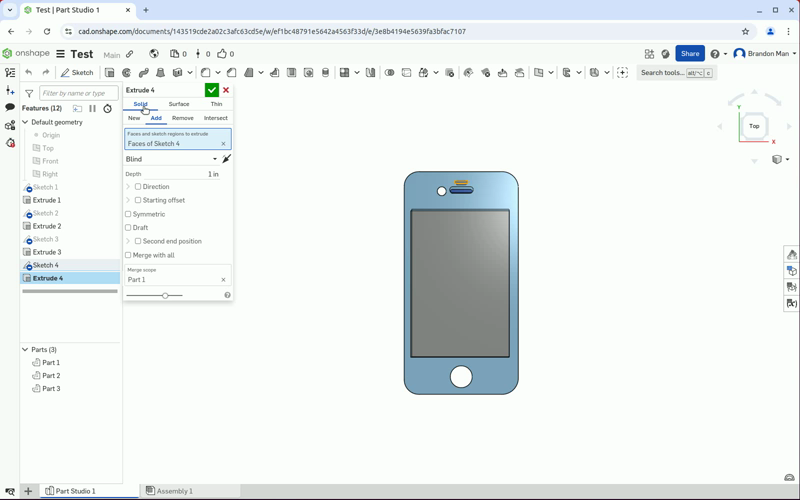
click(143, 106)
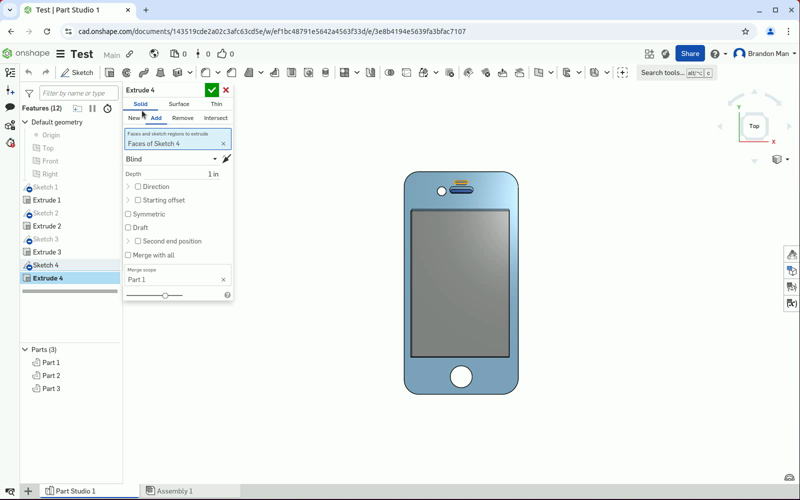
mouse_move(137, 120)
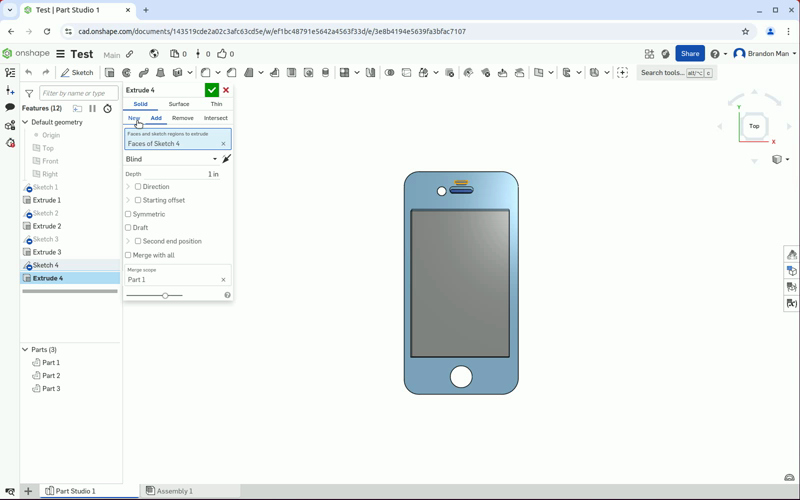
click(137, 120)
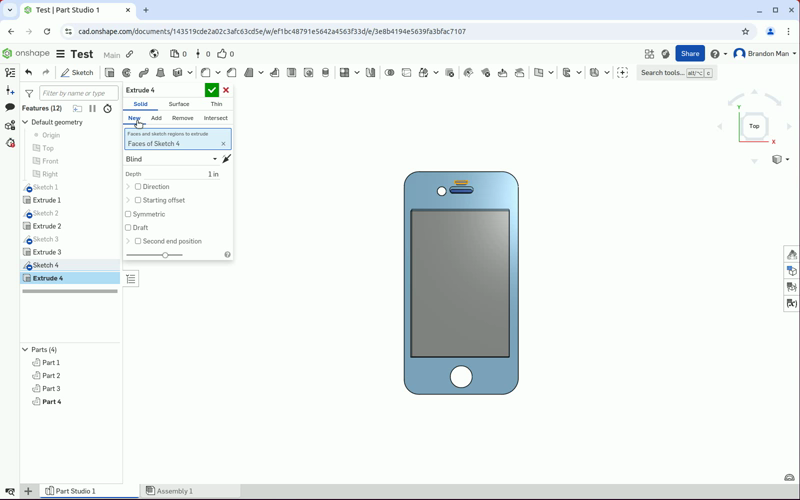
key(tab, 4)
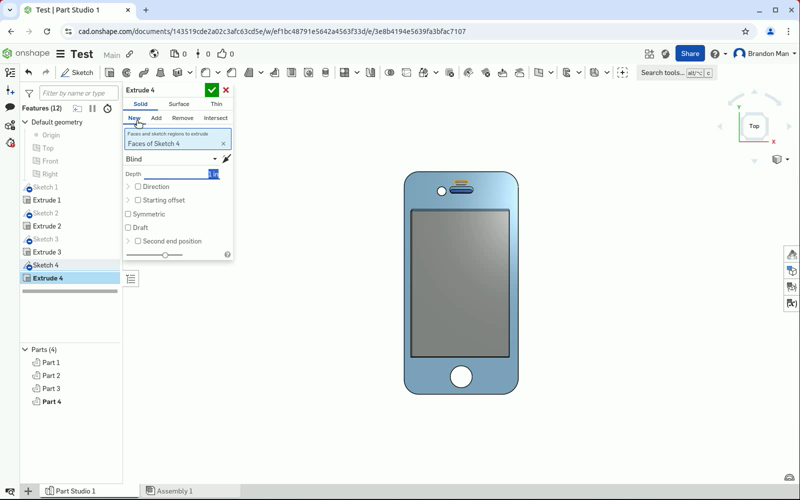
text(0.722)
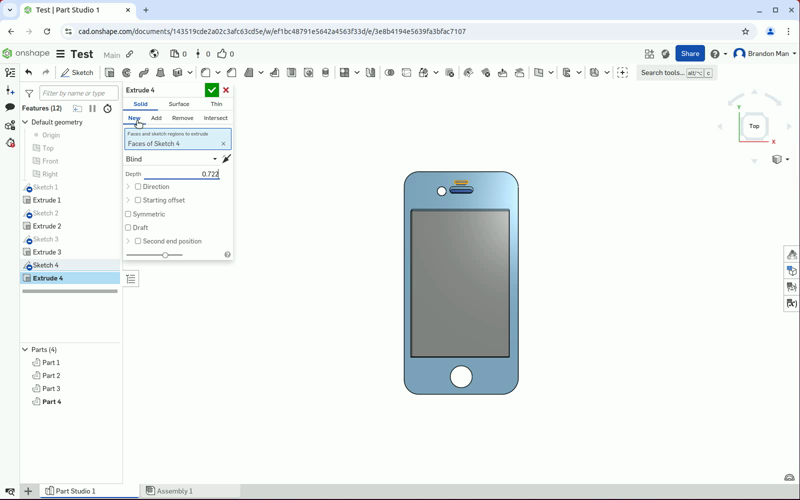
key(enter)
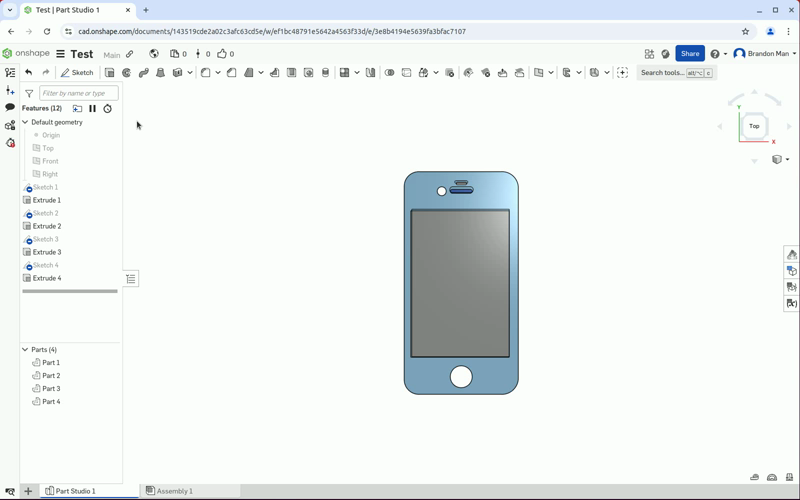
key(shift+h)
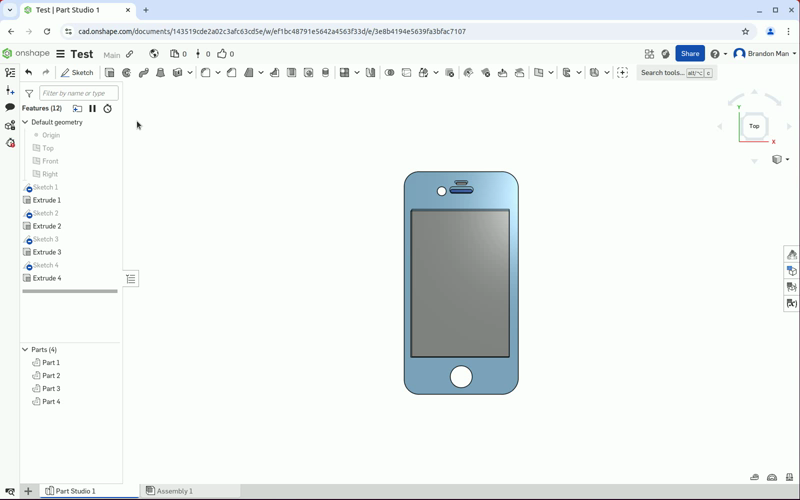
key(shift+h)
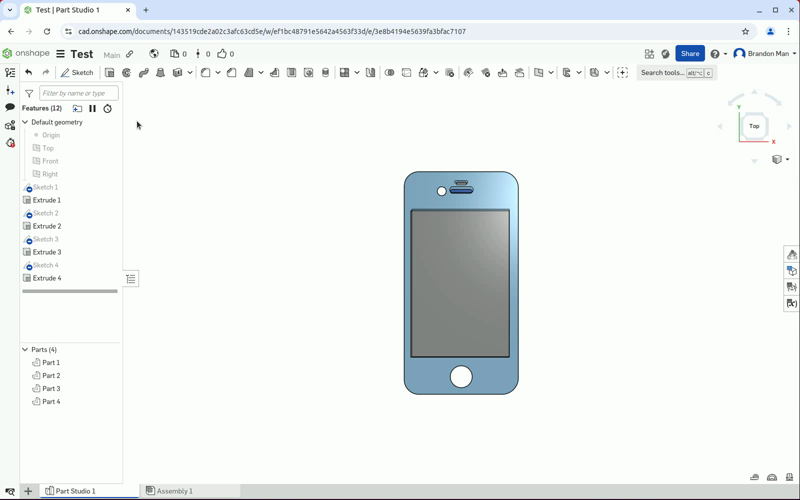
mouse_move(73, 189)
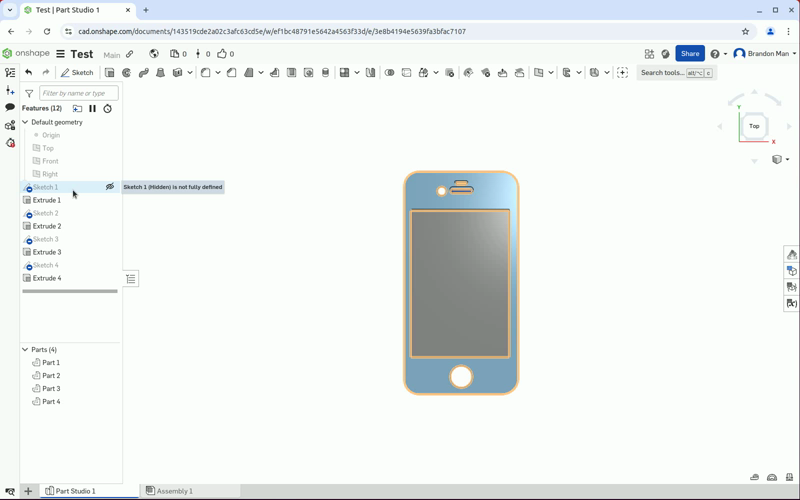
click(73, 189)
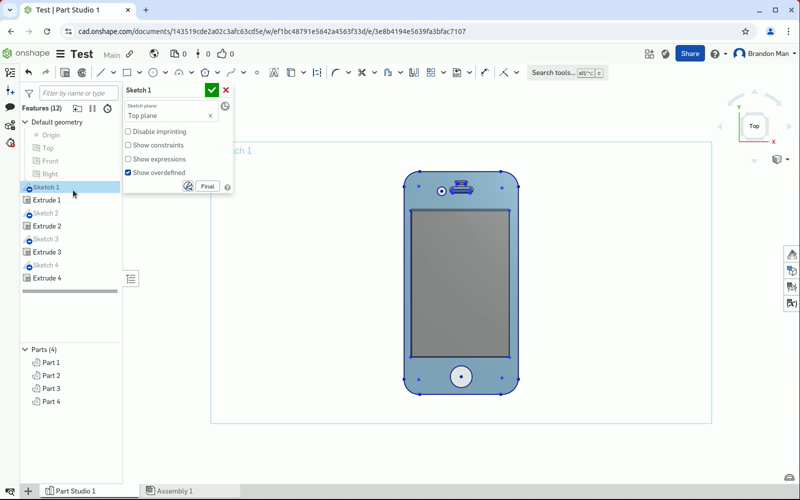
mouse_move(229, 92)
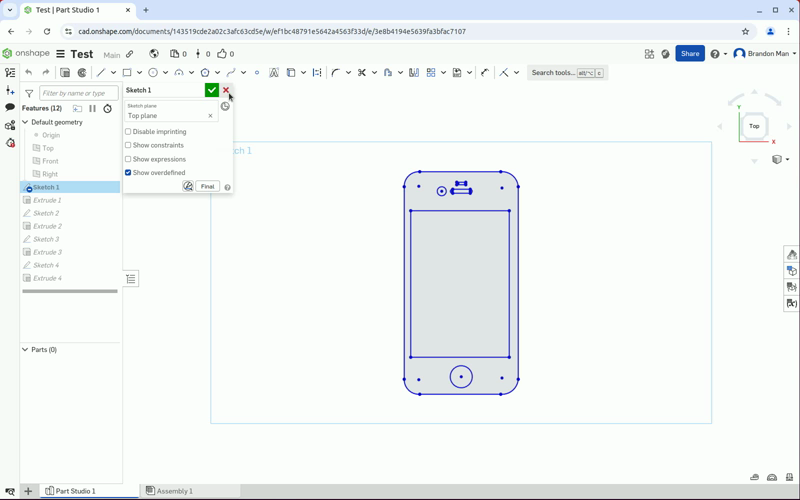
click(229, 92)
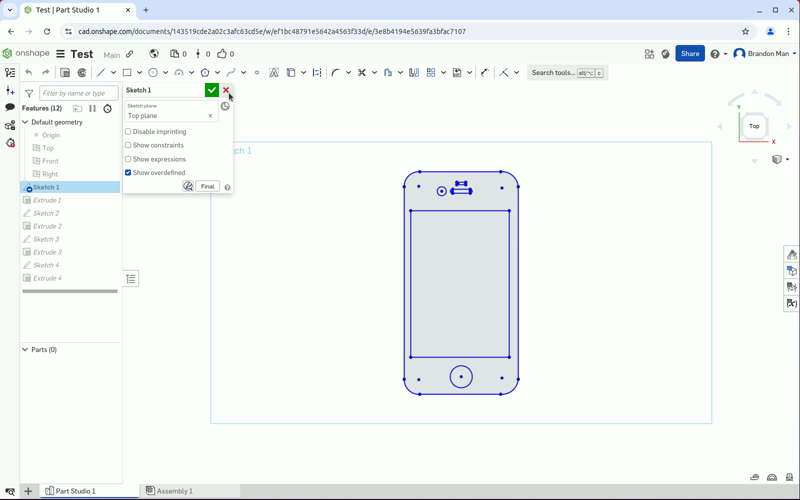
key(shift+s)
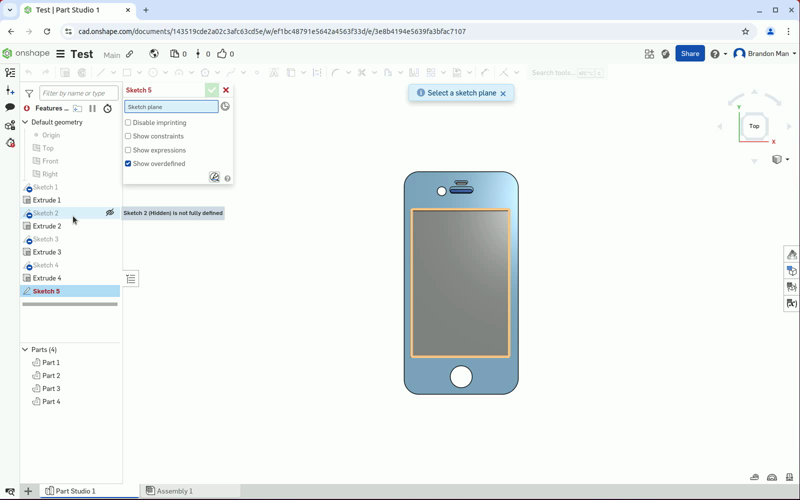
scroll(3)
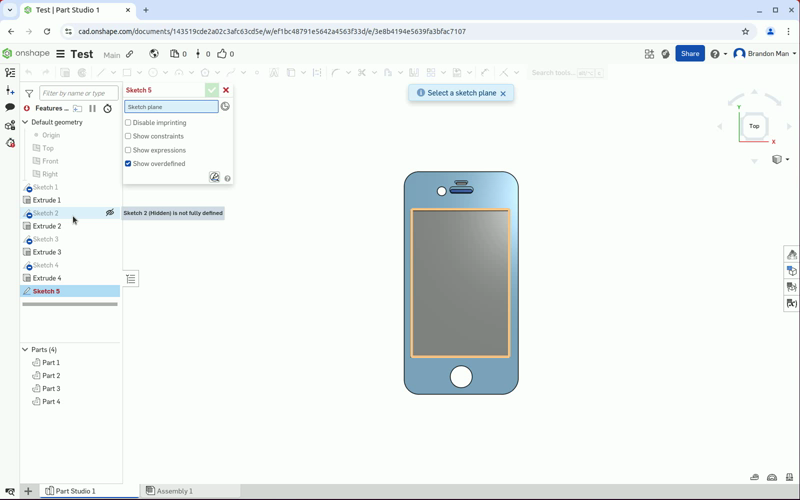
mouse_move(73, 150)
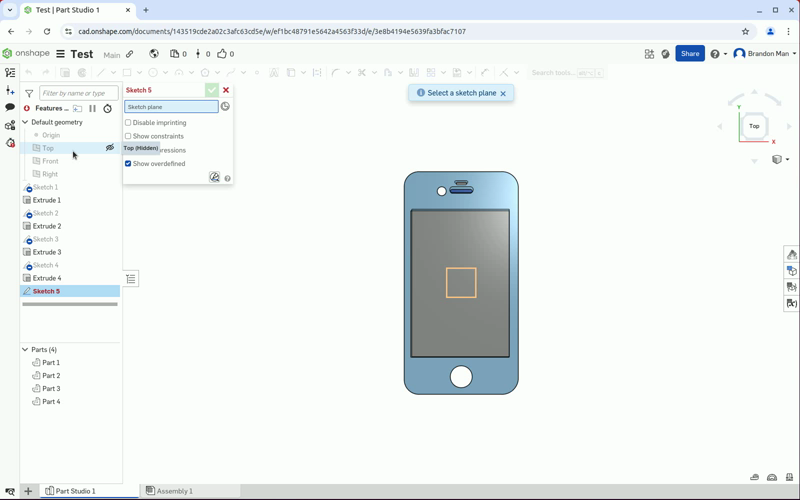
click(73, 150)
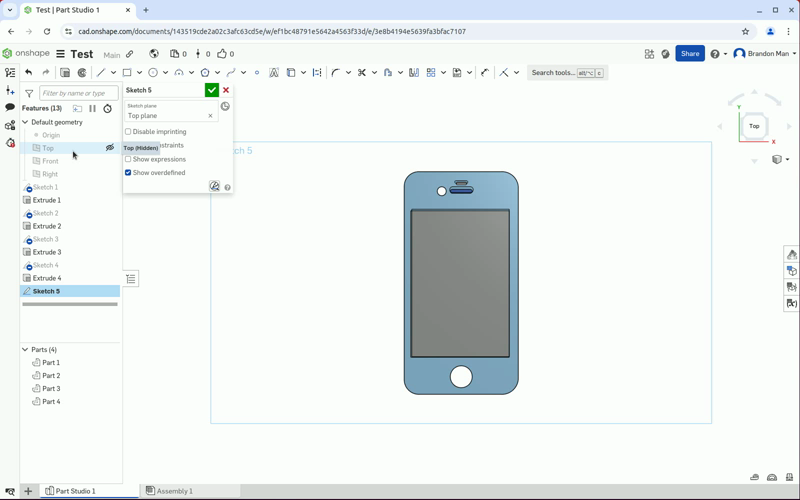
mouse_move(73, 352)
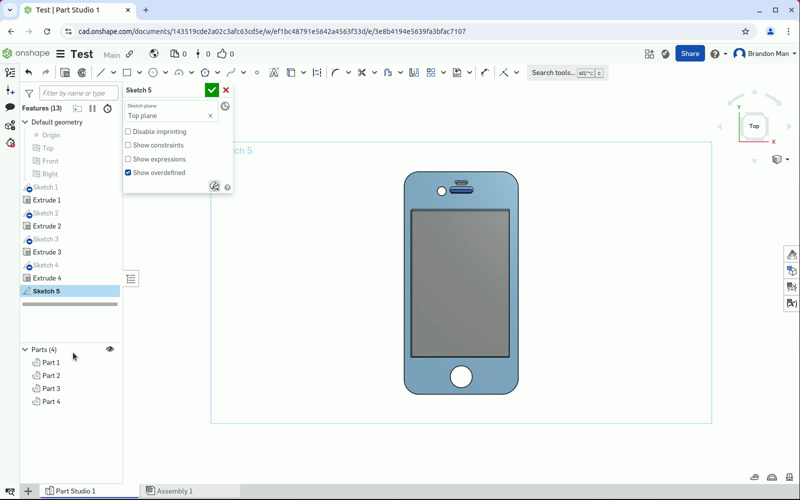
key(y)
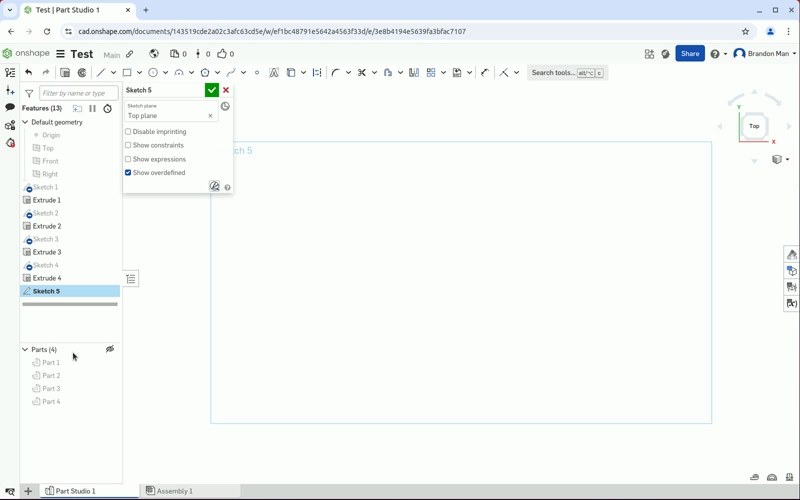
key(c)
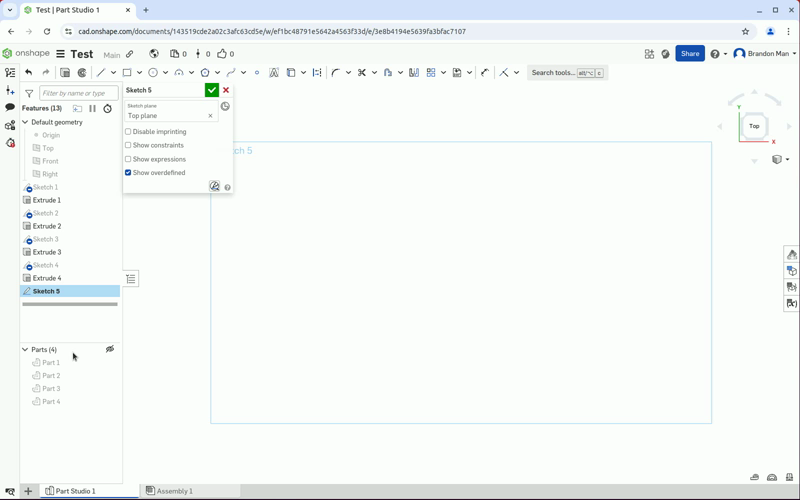
key_down(shift)
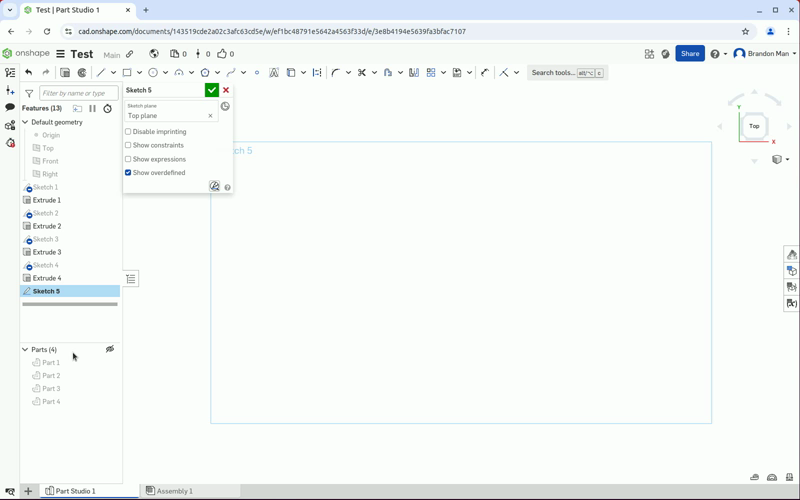
mouse_move(441, 189)
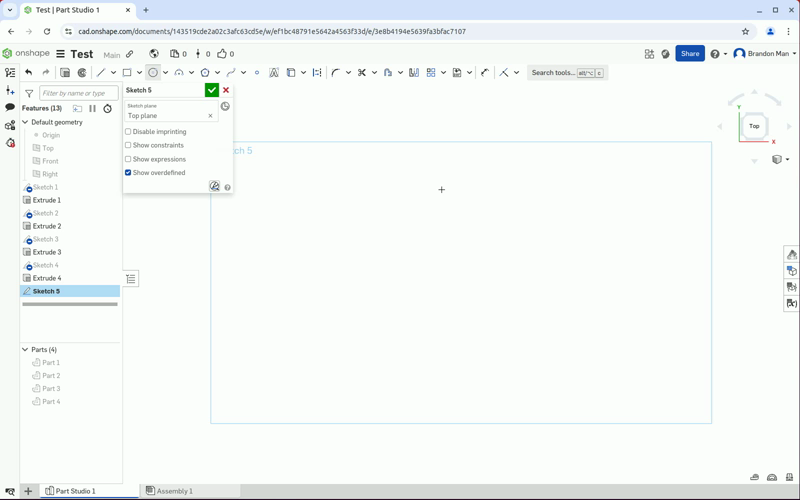
click(441, 189)
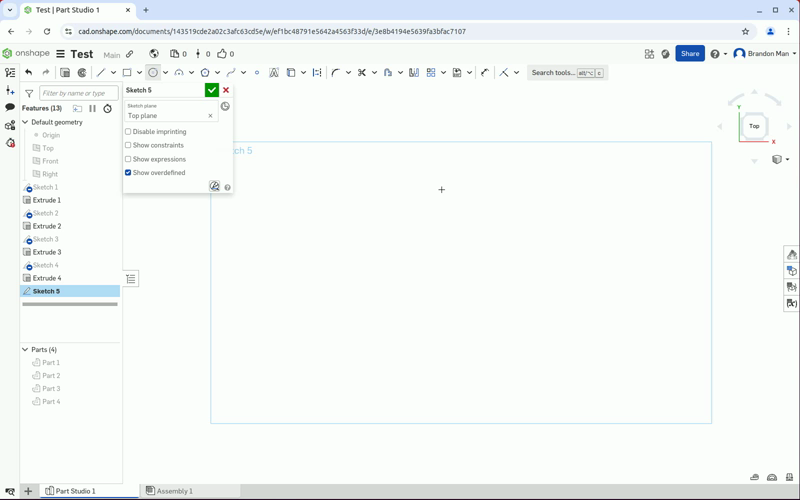
key_up(shift)
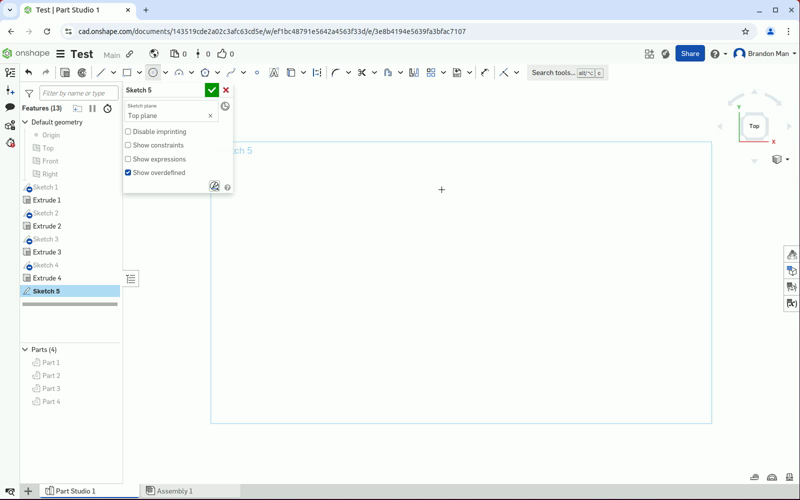
mouse_move(445, 189)
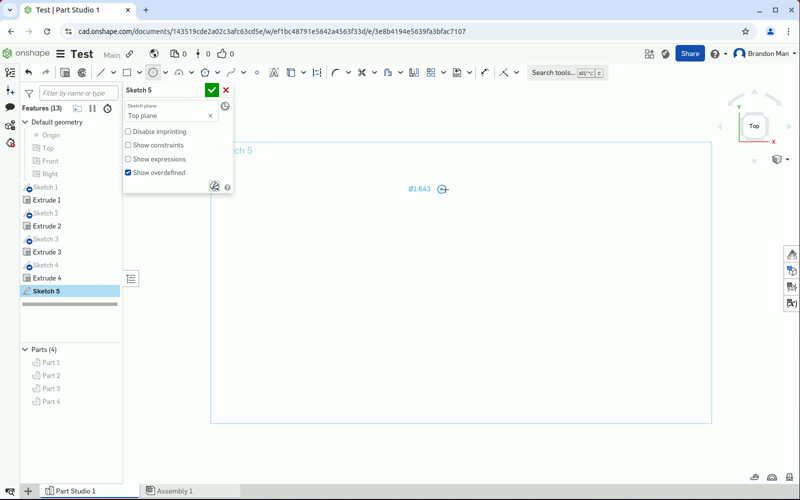
click(445, 189)
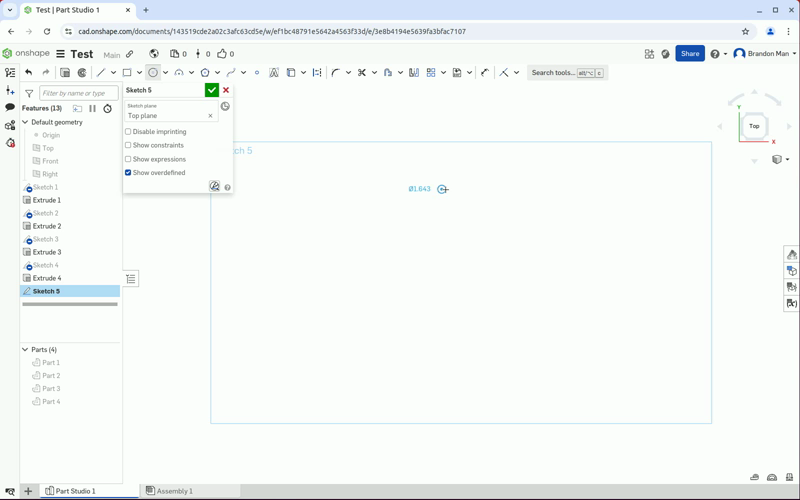
key(esc)
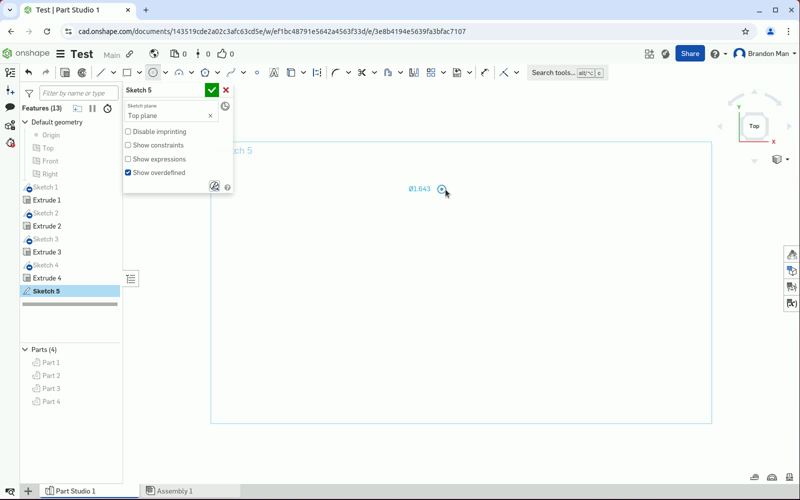
mouse_move(444, 187)
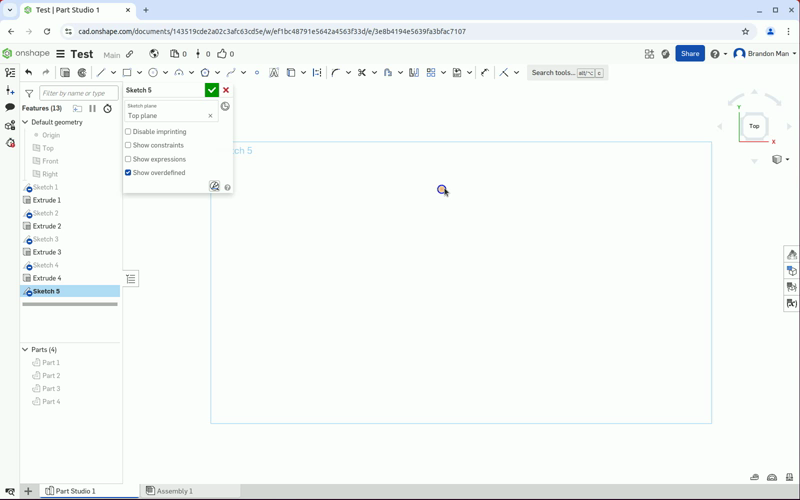
scroll(6)
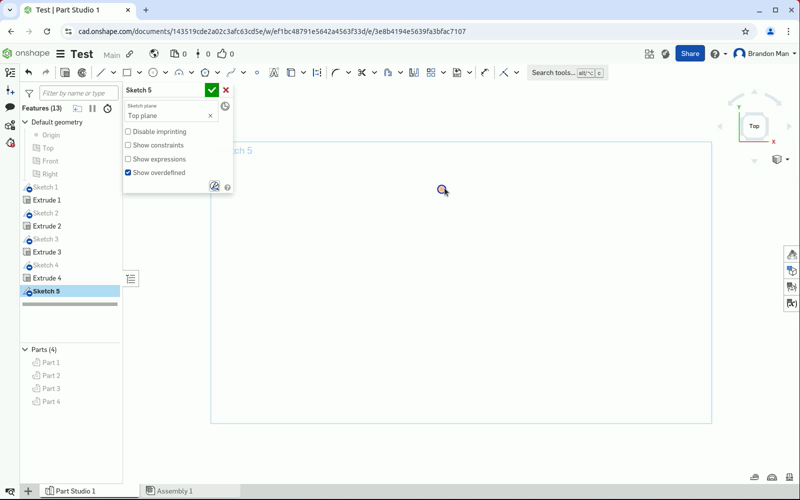
scroll(6)
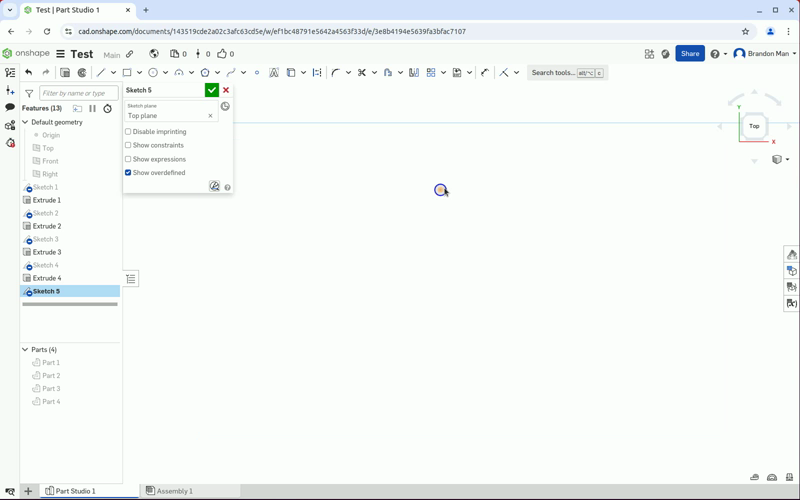
scroll(6)
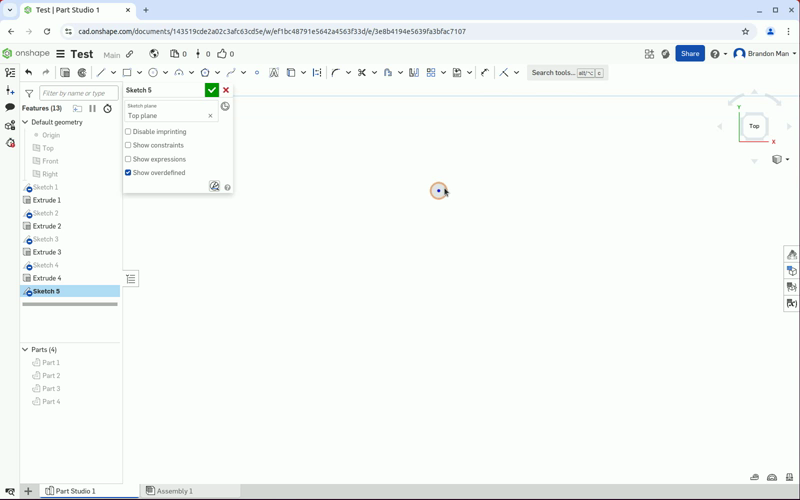
scroll(6)
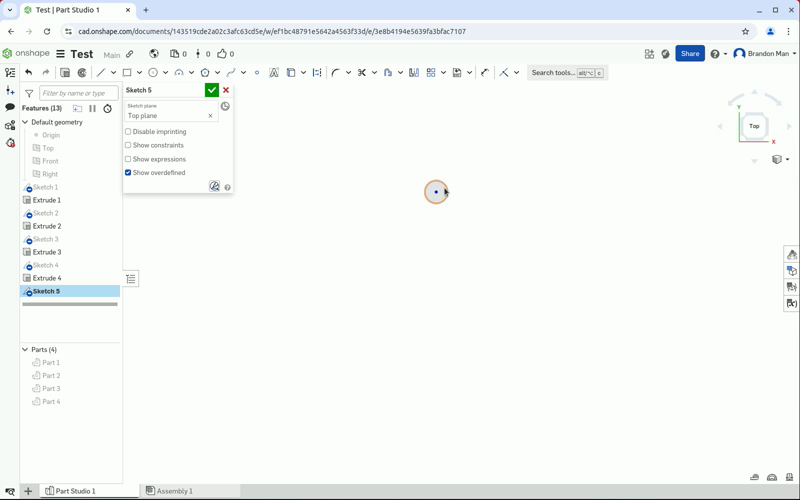
scroll(6)
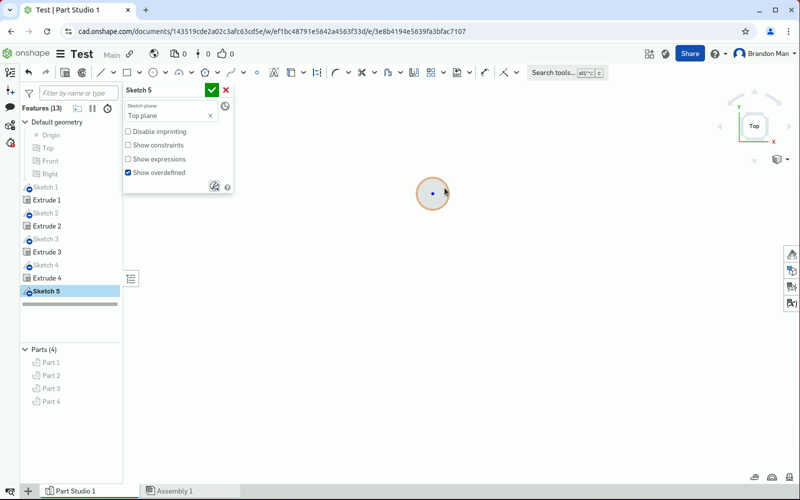
scroll(6)
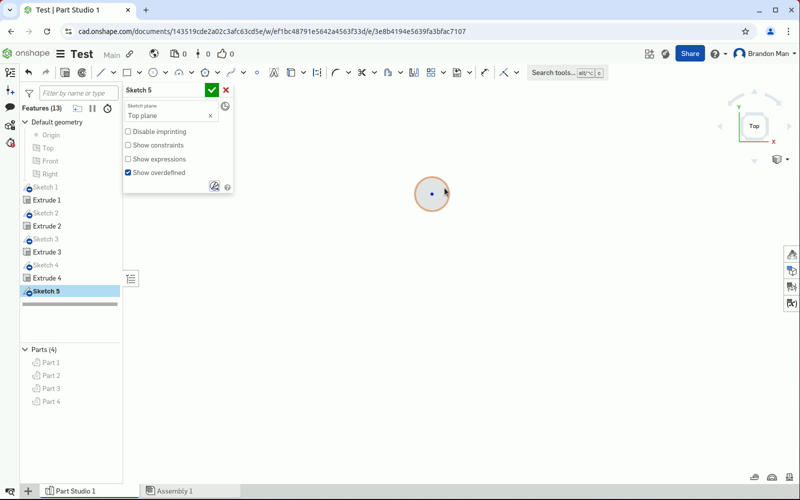
scroll(6)
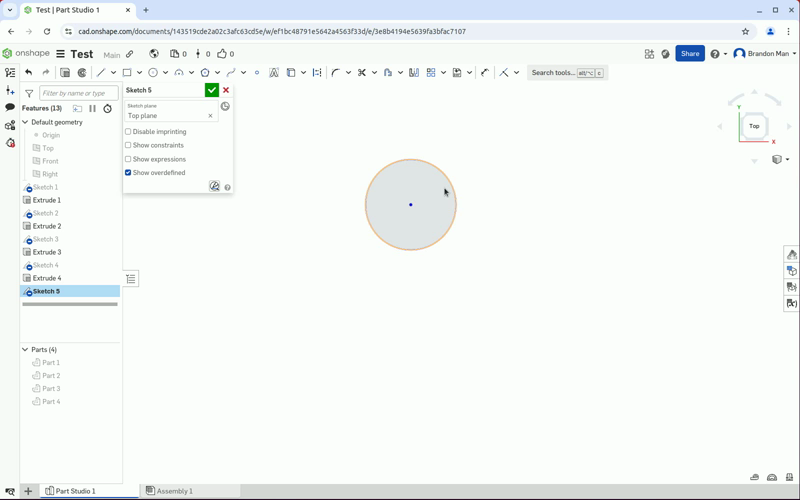
click(444, 187)
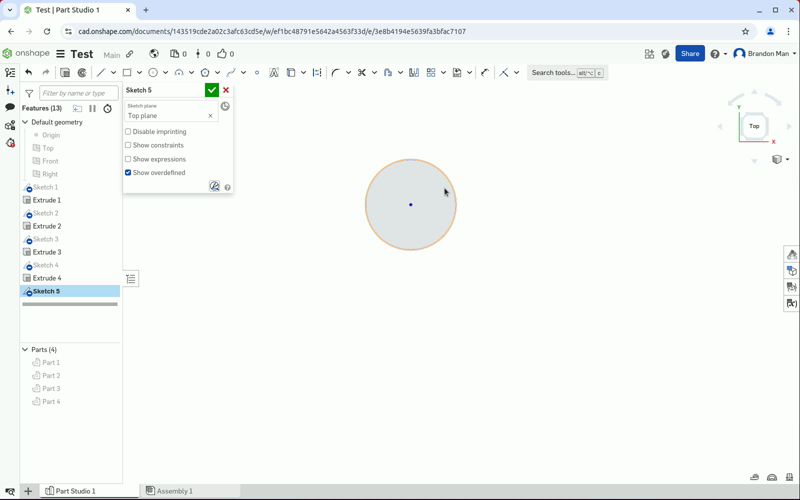
scroll(-6)
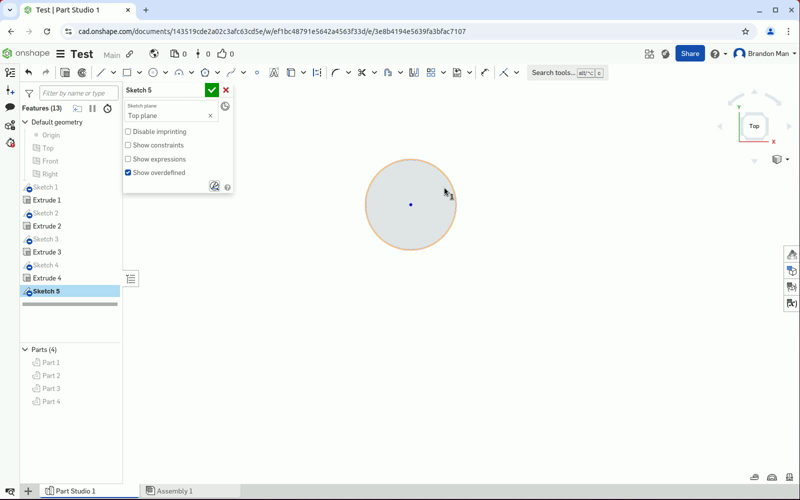
scroll(-6)
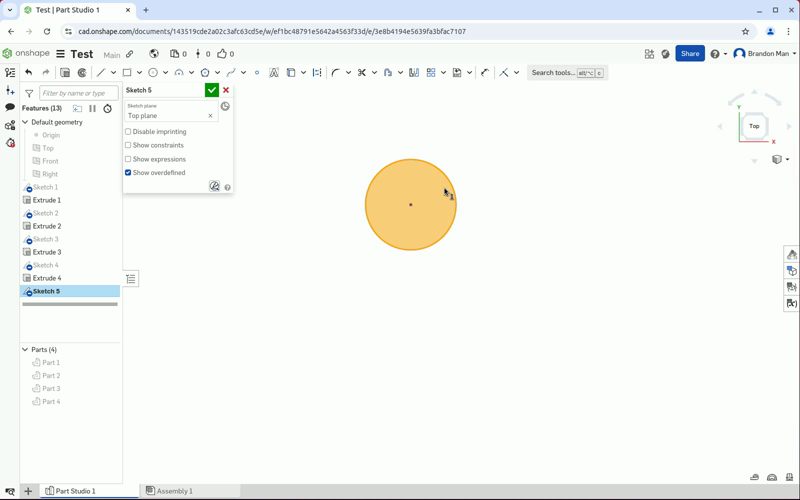
scroll(-6)
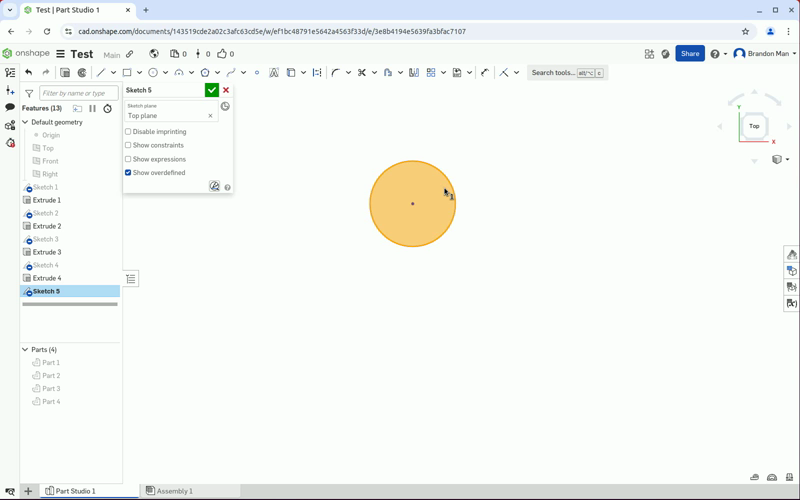
scroll(-6)
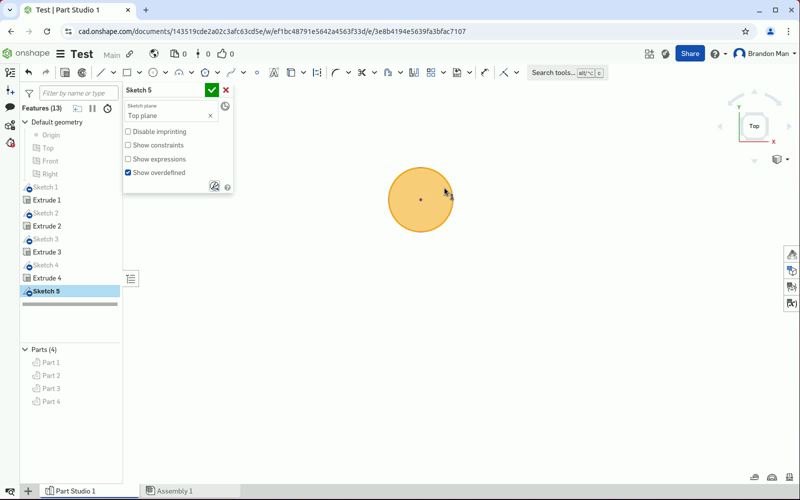
scroll(-6)
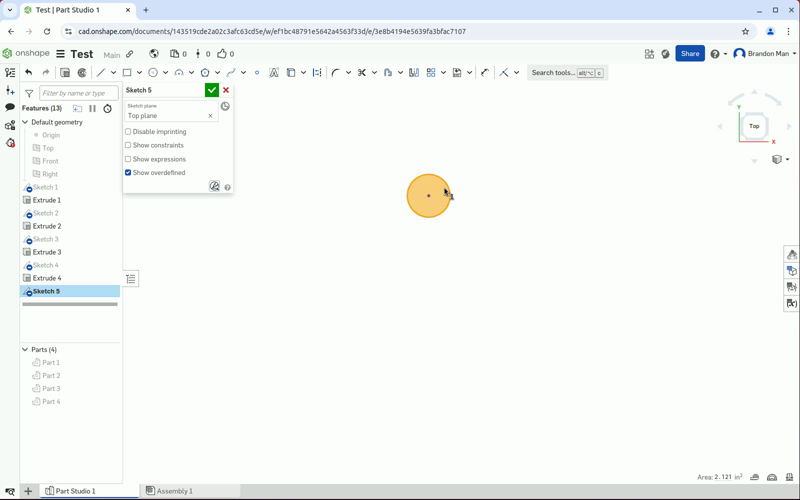
scroll(-6)
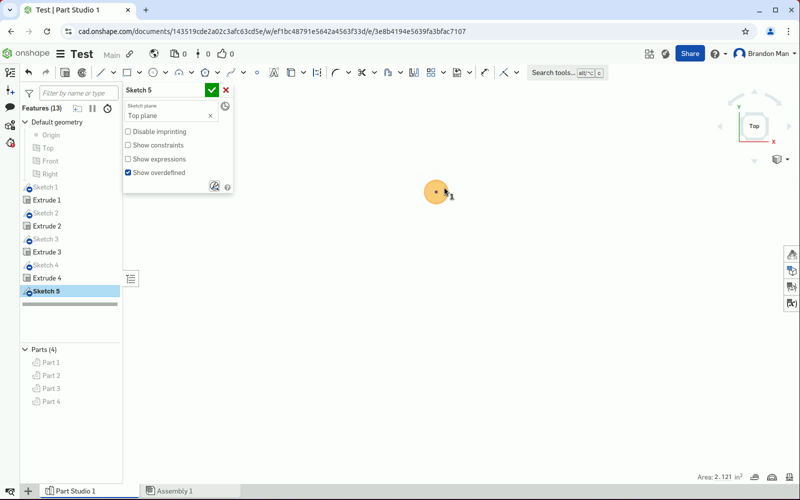
scroll(-6)
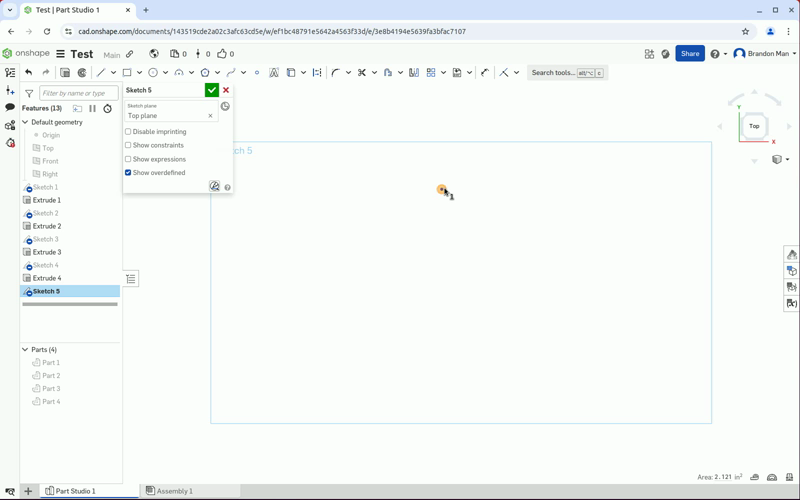
mouse_move(73, 352)
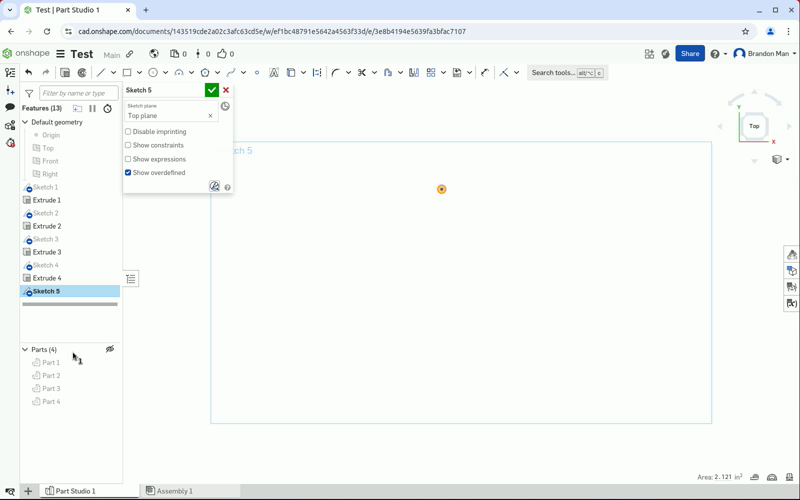
key(shift+y)
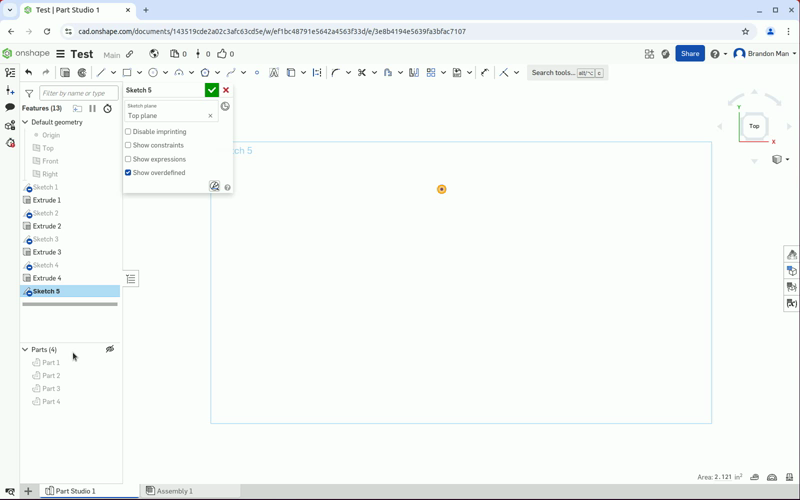
key(shift+e)
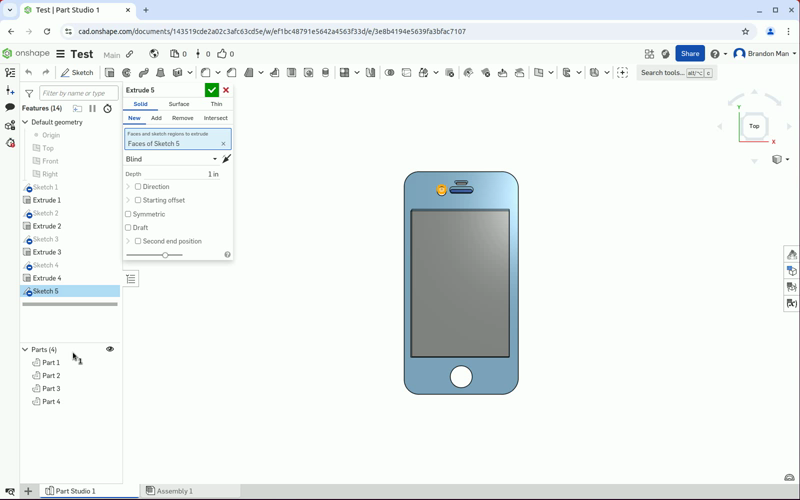
mouse_move(143, 106)
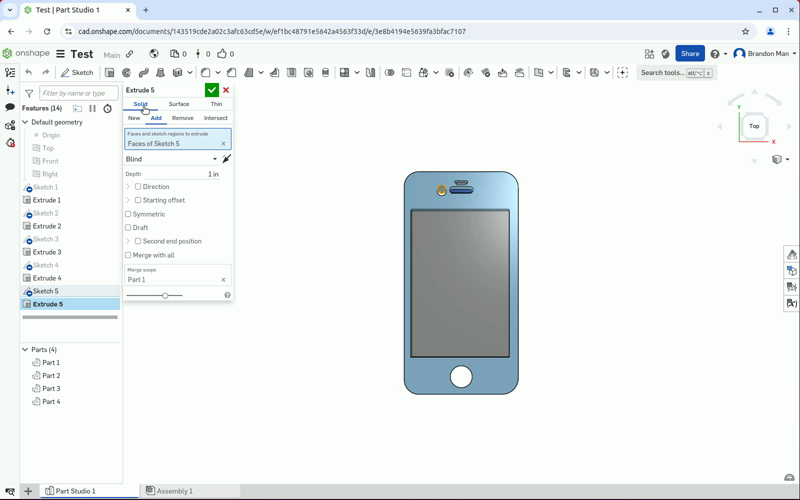
click(143, 106)
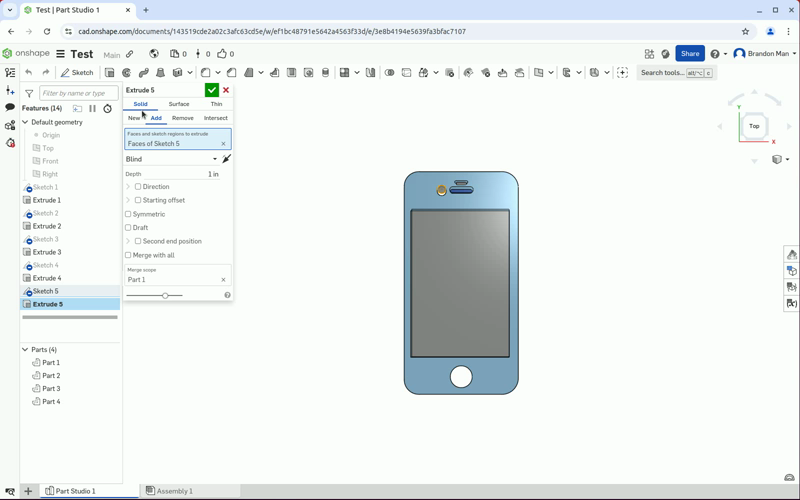
mouse_move(137, 120)
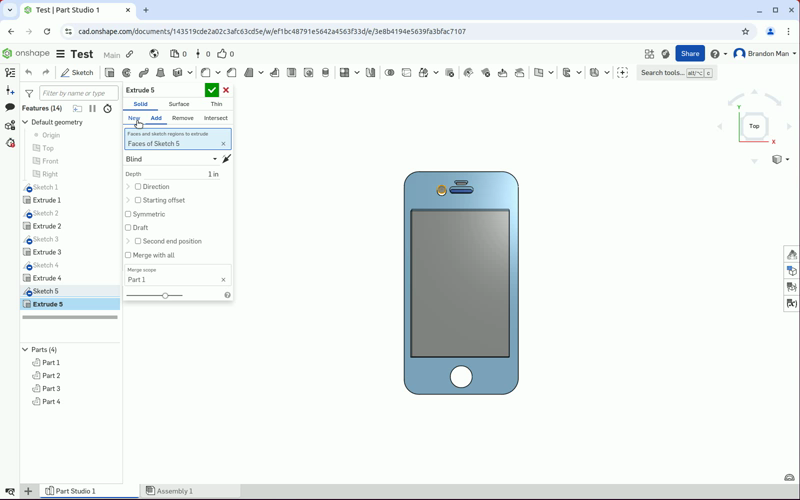
click(137, 120)
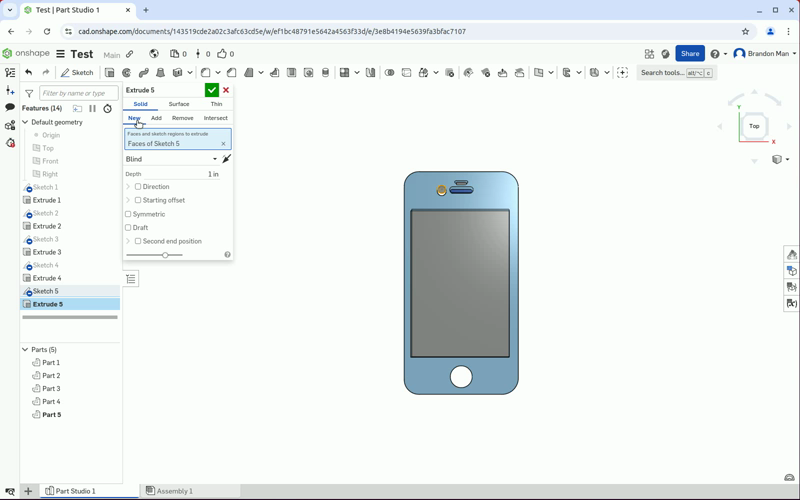
key(tab, 4)
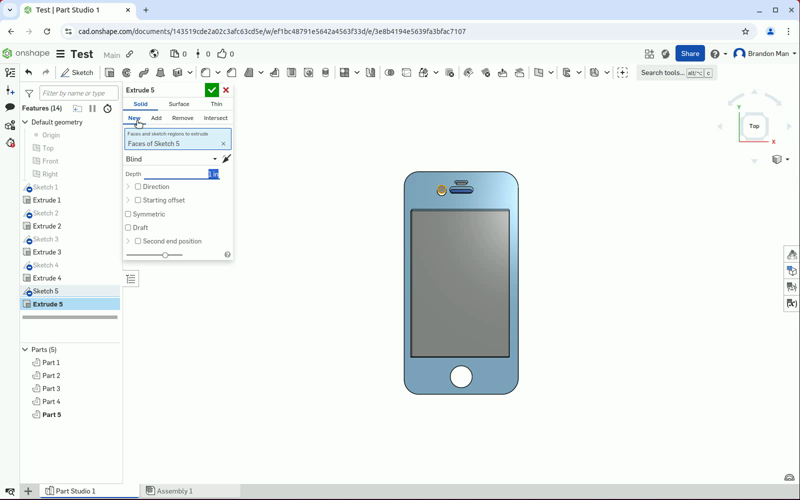
text(0.722)
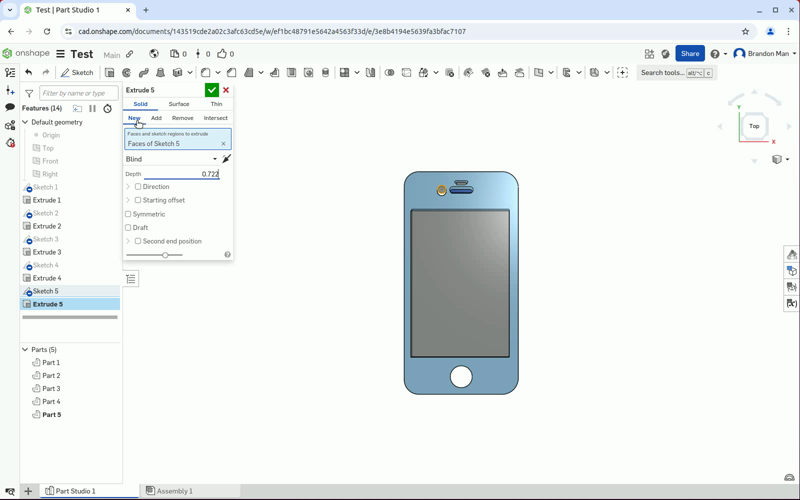
key(enter)
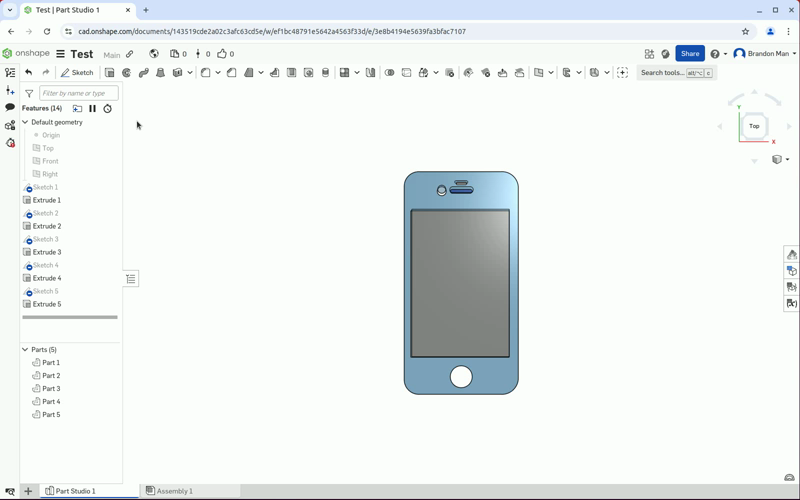
key(shift+h)
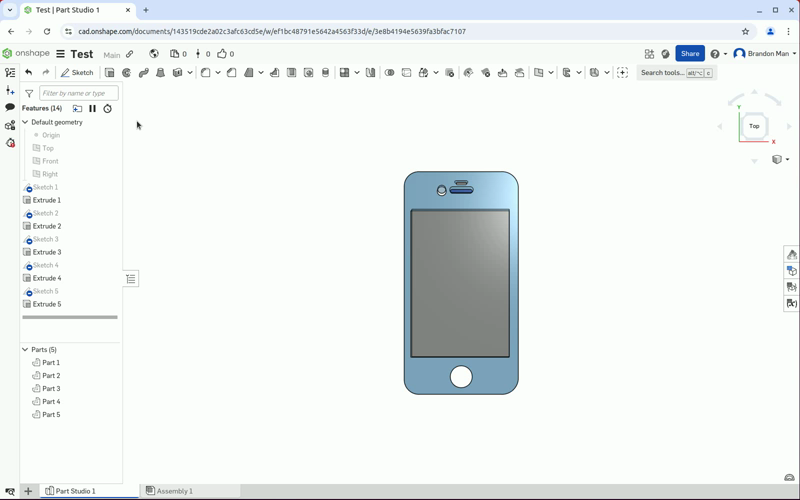
key(shift+h)
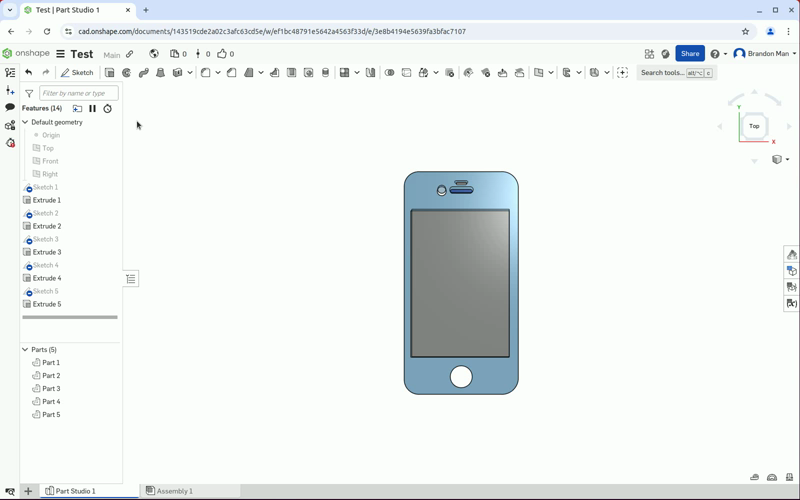
key(shift+7)
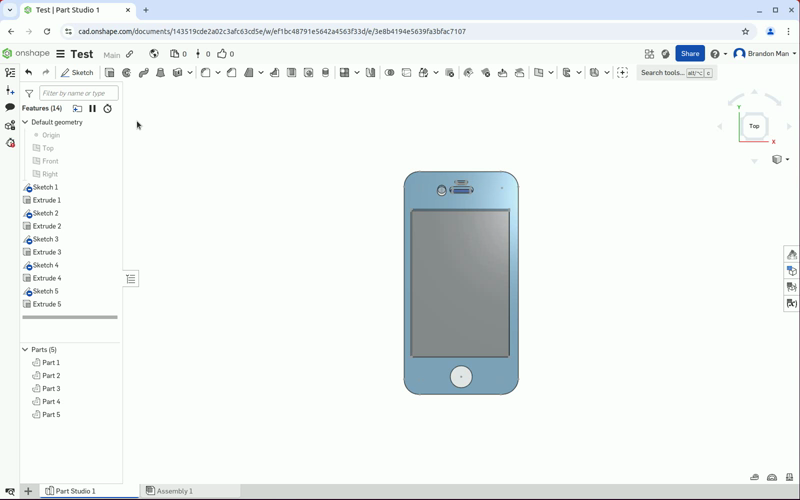
key(up, 3)
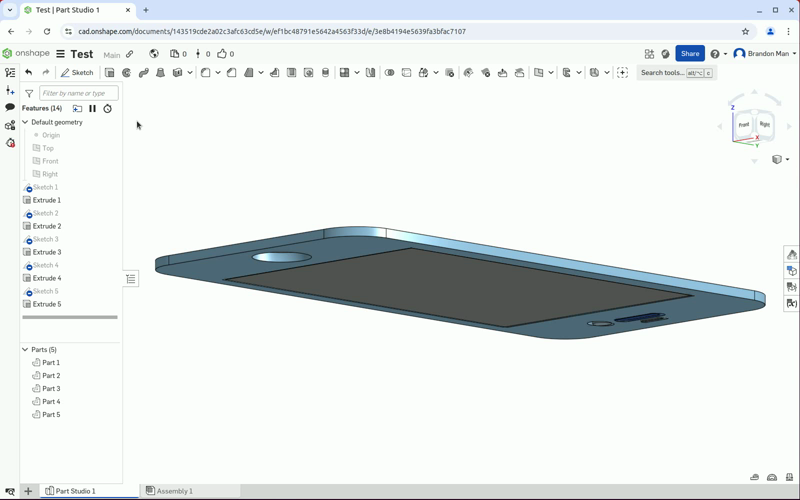
key(left, 3)
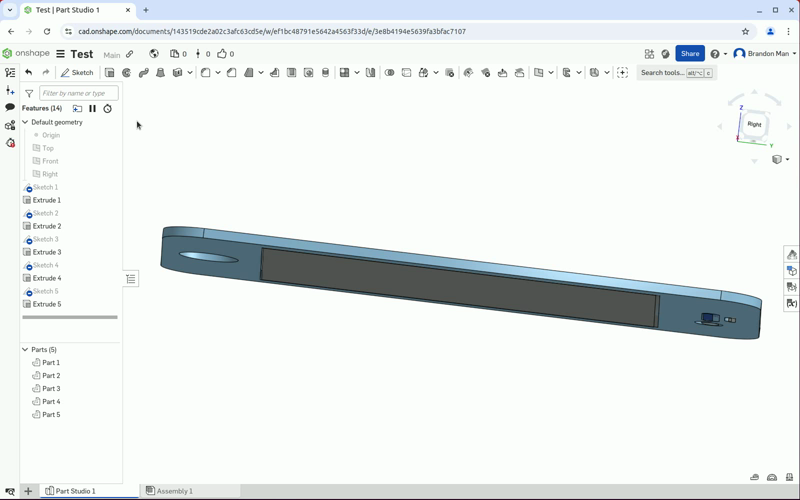
key(right, 3)
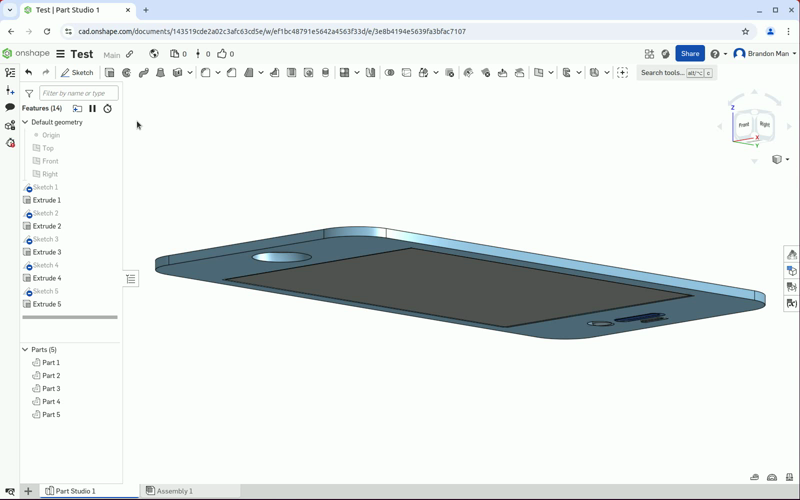
key(down, 3)
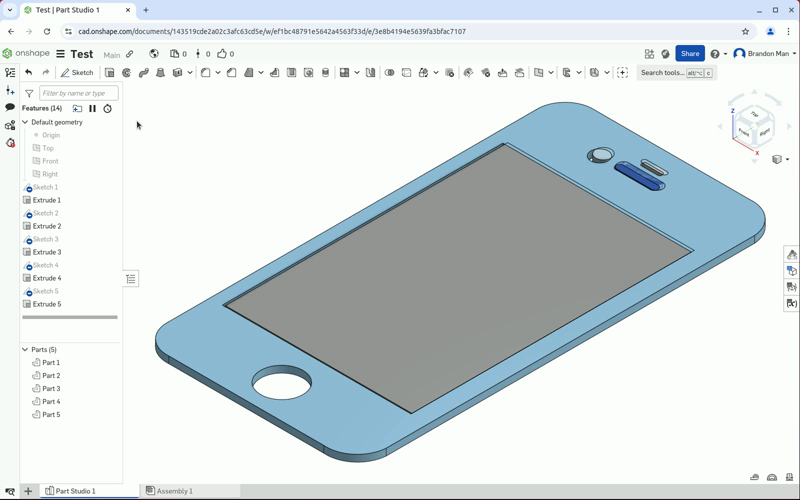
mouse_move(73, 189)
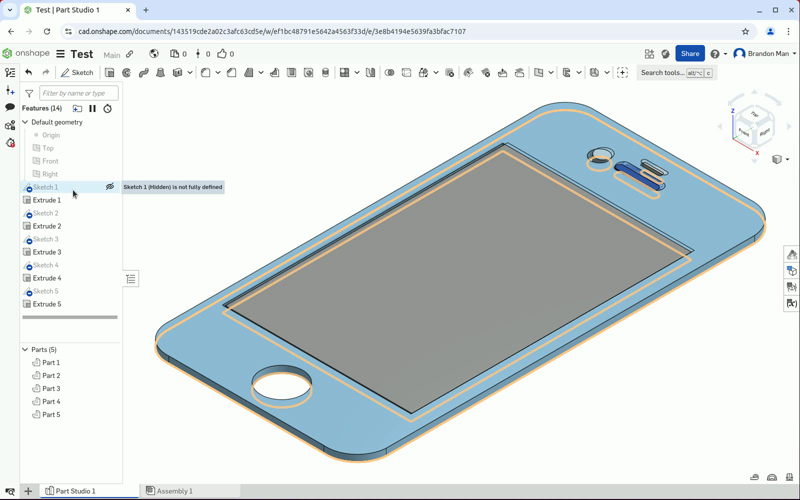
click(73, 189)